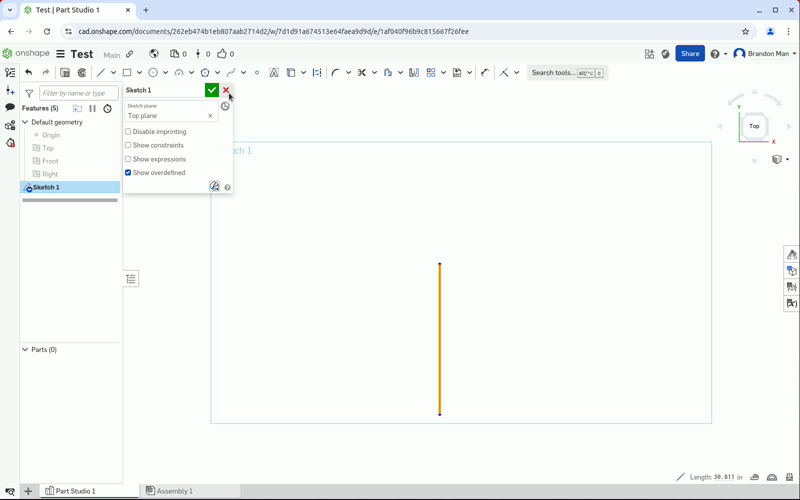
key(shift+h)
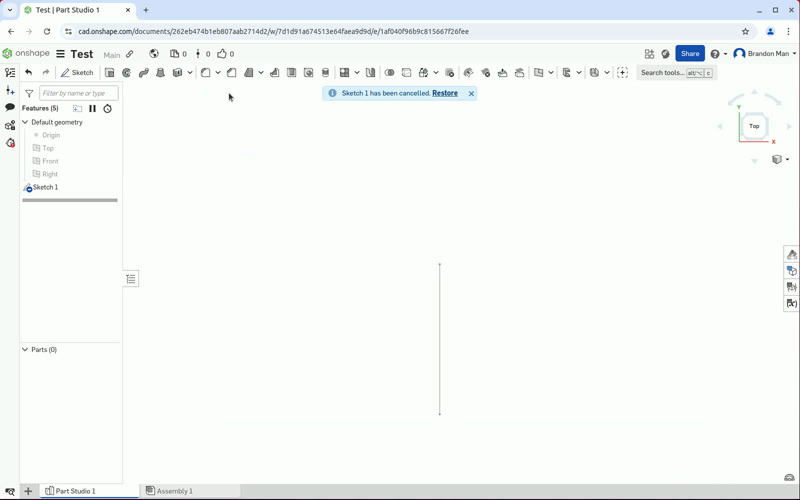
key(shift+s)
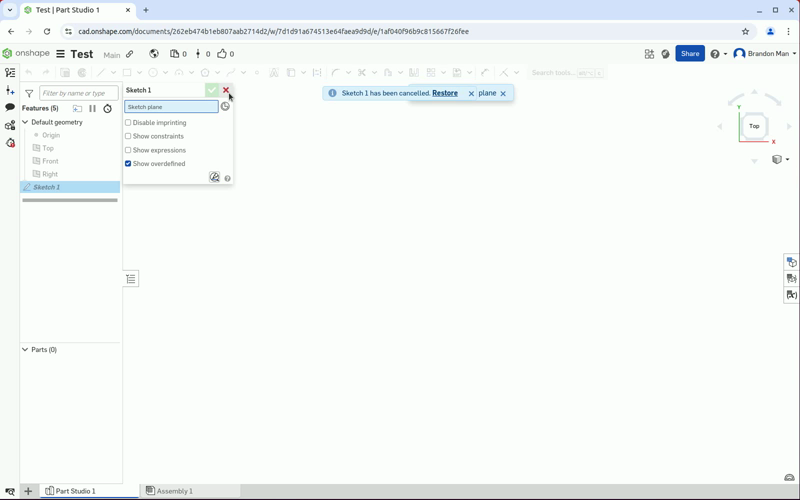
mouse_move(73, 150)
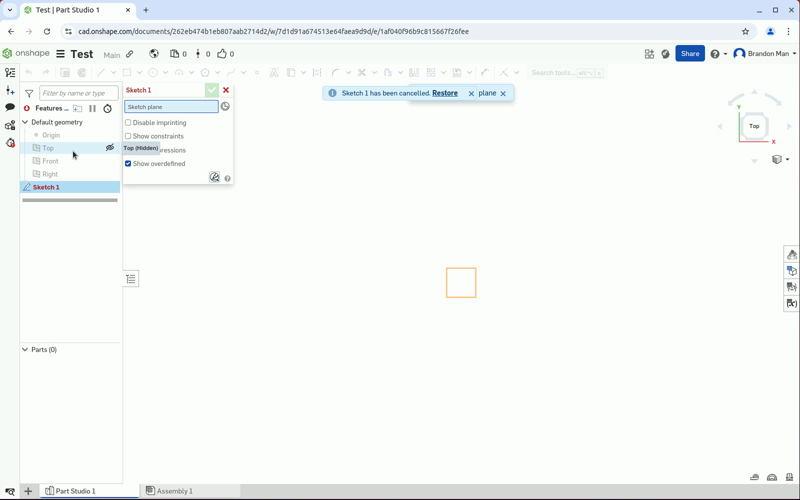
click(73, 150)
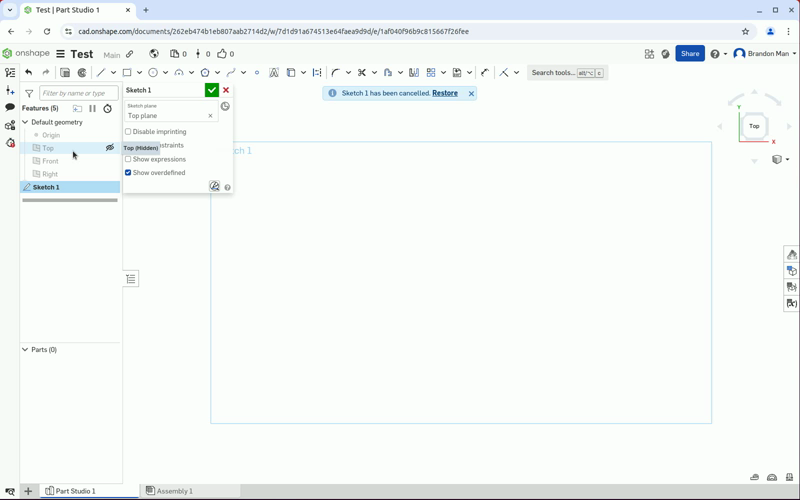
mouse_move(73, 352)
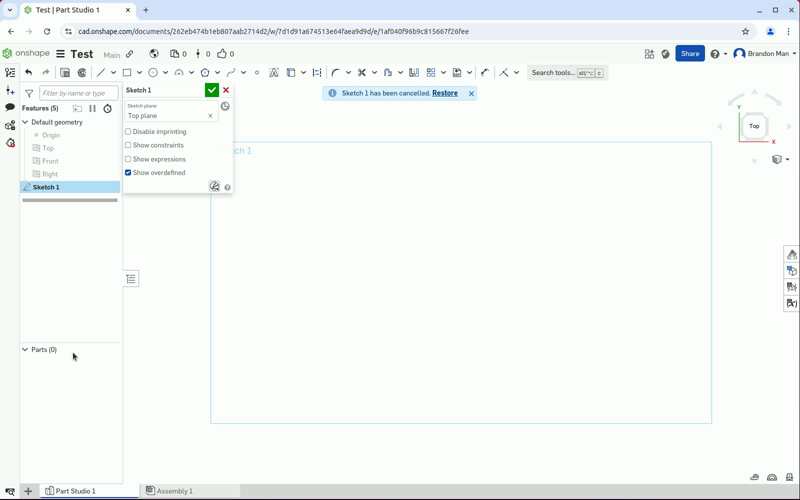
key(y)
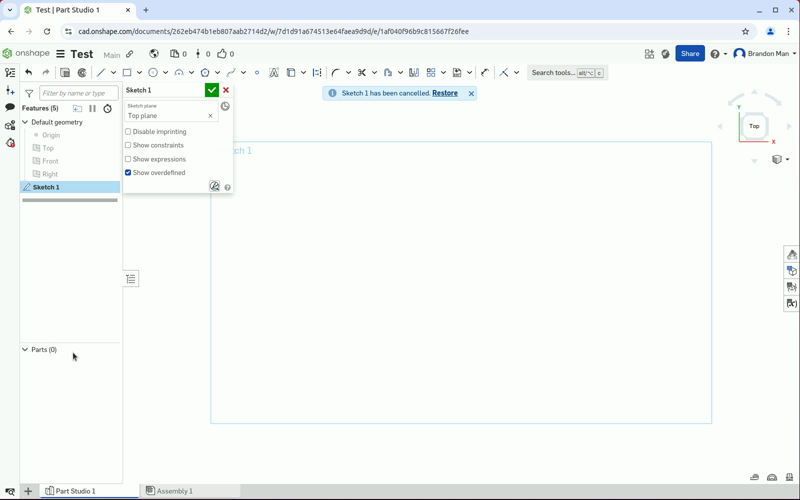
key(a)
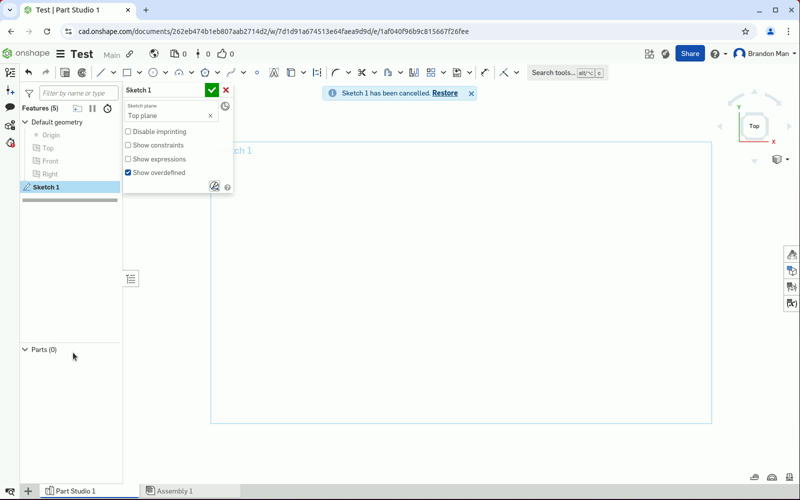
key_down(shift)
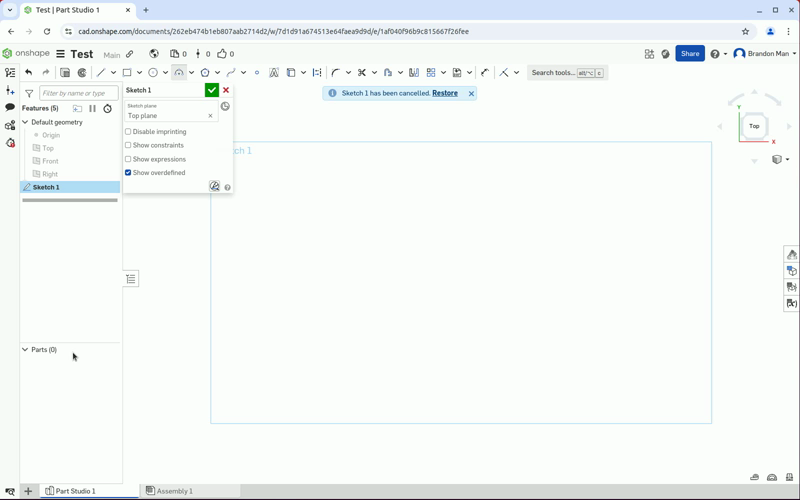
mouse_move(366, 238)
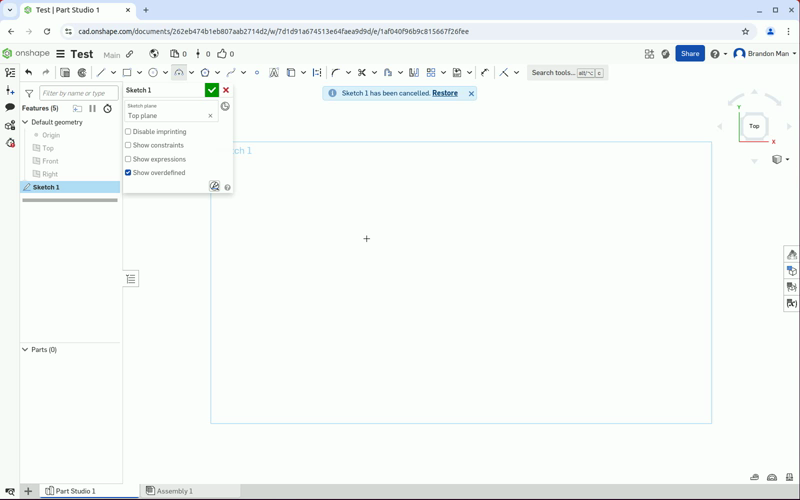
click(366, 238)
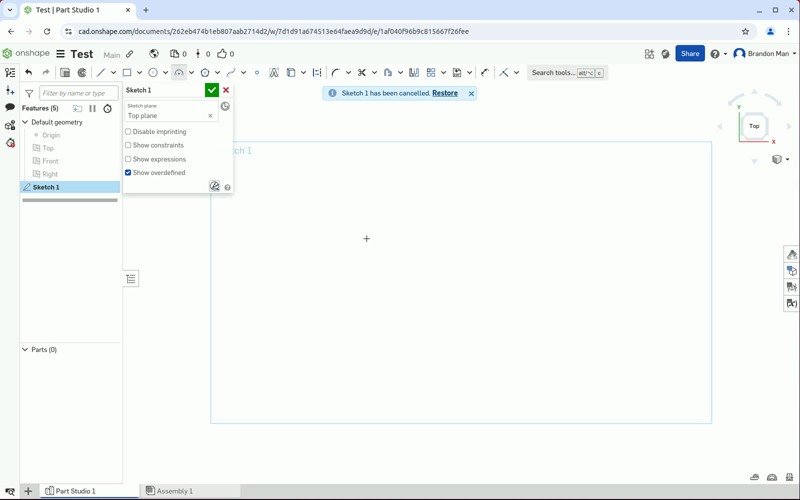
key_up(shift)
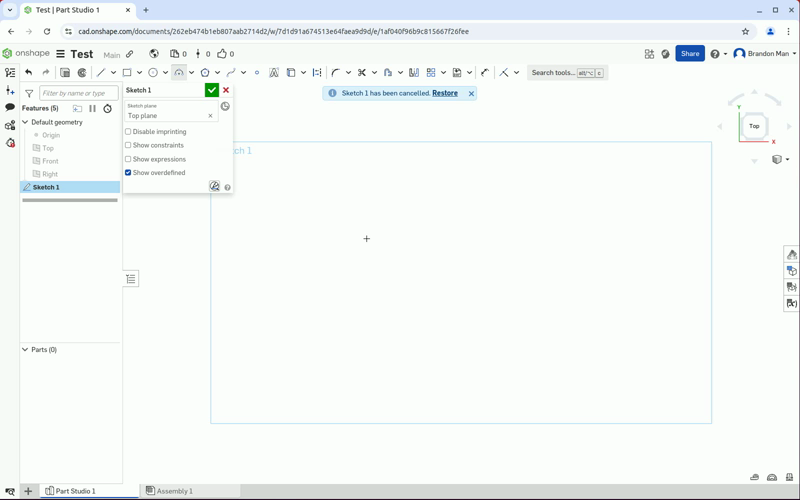
key_down(shift)
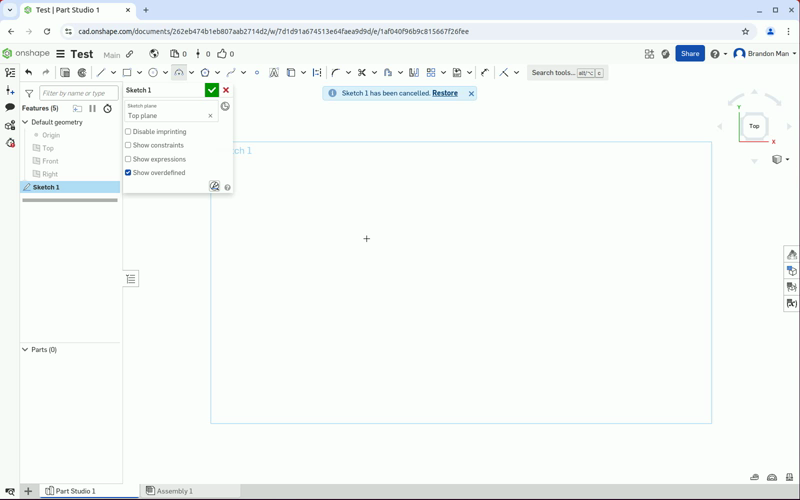
mouse_move(373, 339)
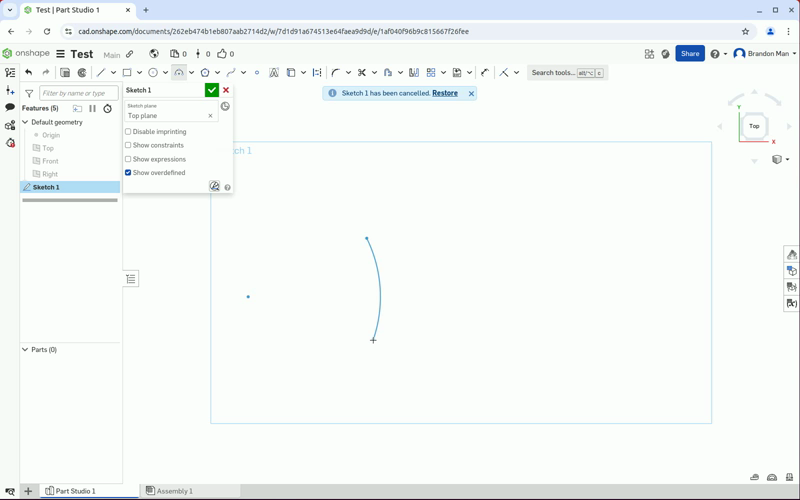
click(373, 339)
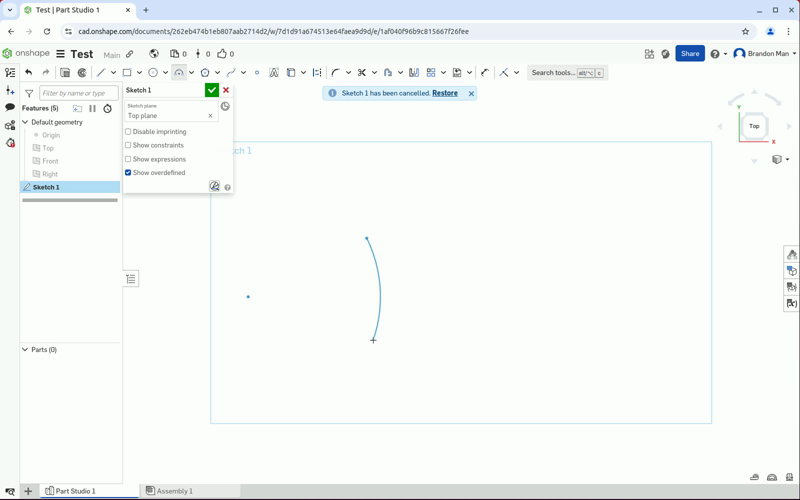
mouse_move(356, 290)
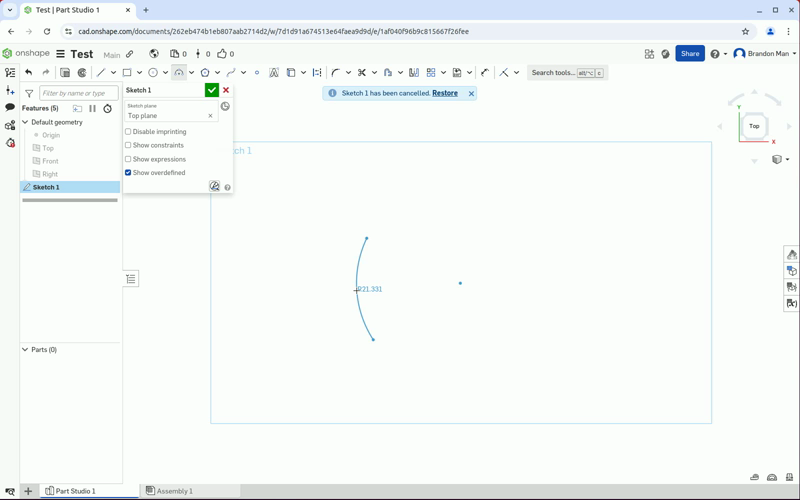
click(356, 290)
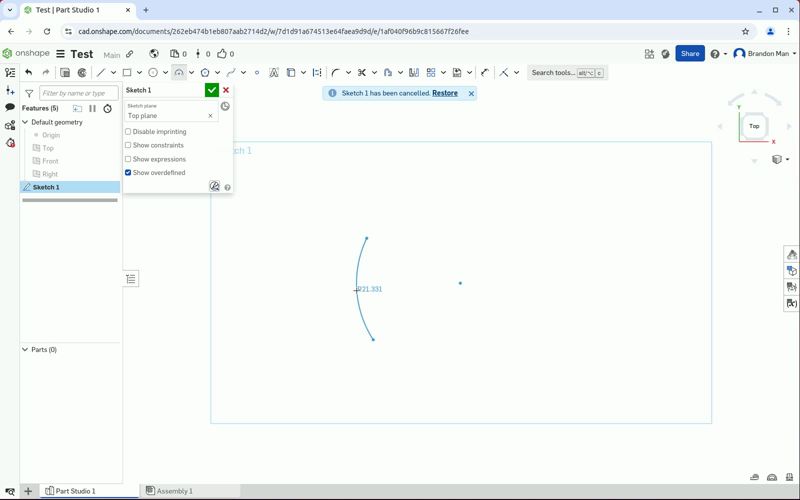
key_up(shift)
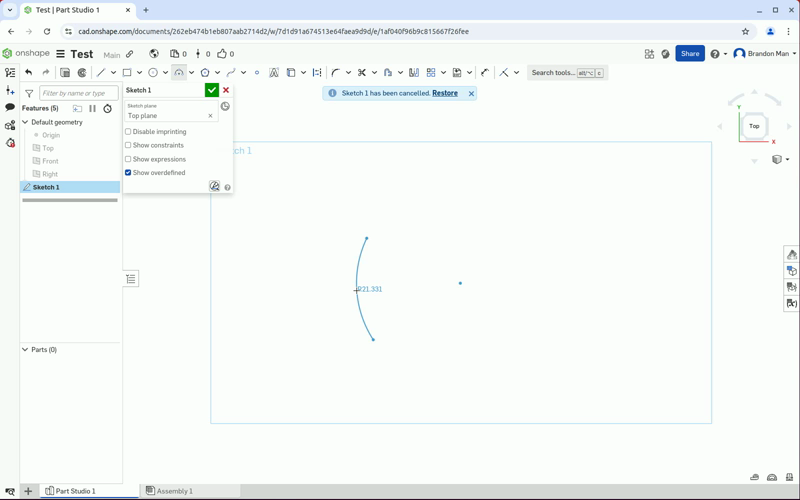
mouse_move(373, 339)
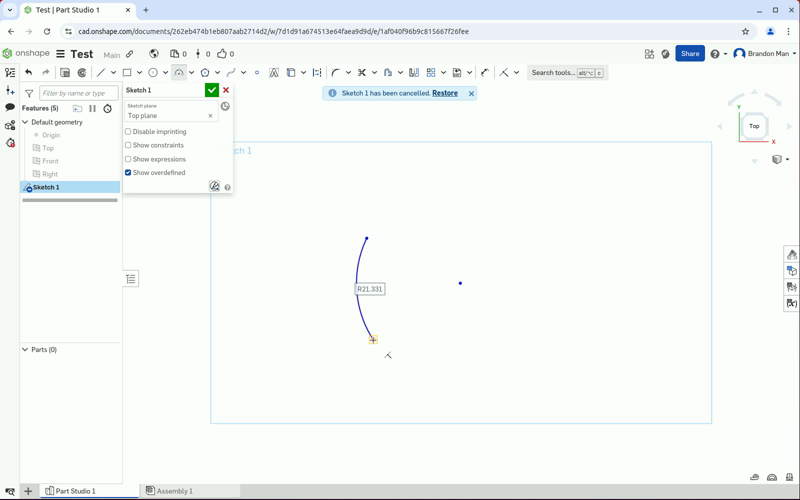
click(373, 339)
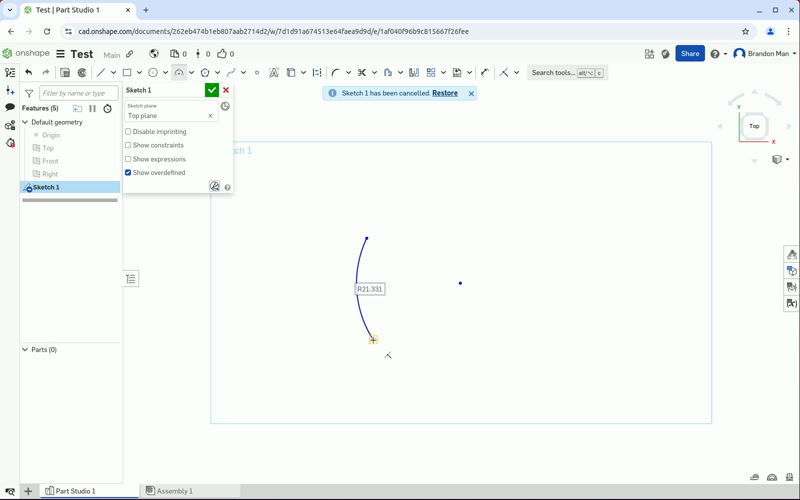
key_down(shift)
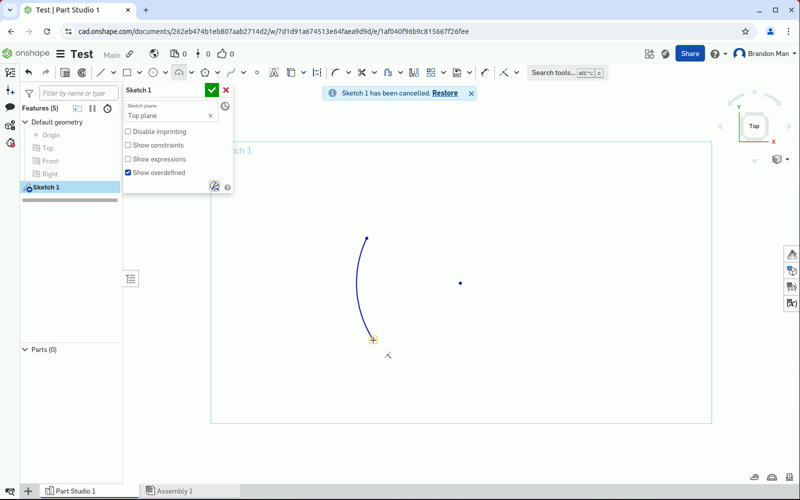
mouse_move(375, 342)
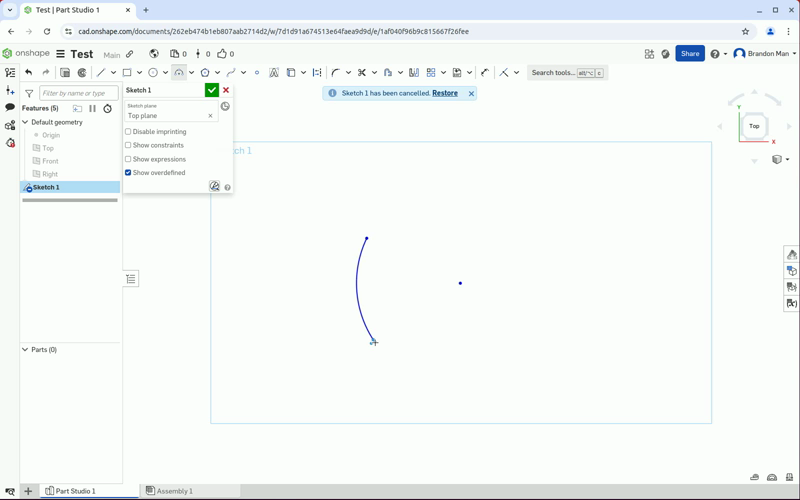
scroll(6)
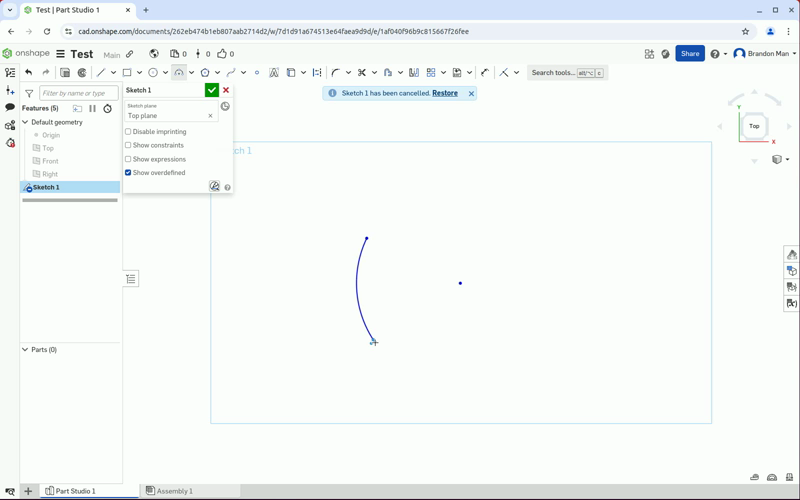
scroll(6)
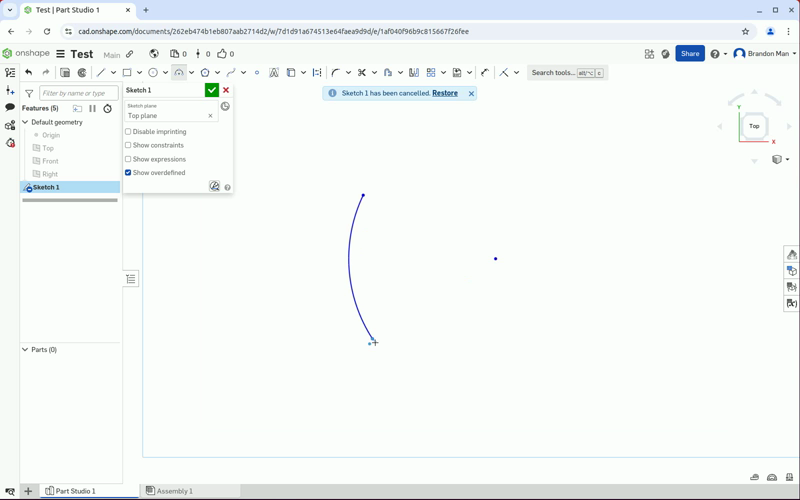
scroll(6)
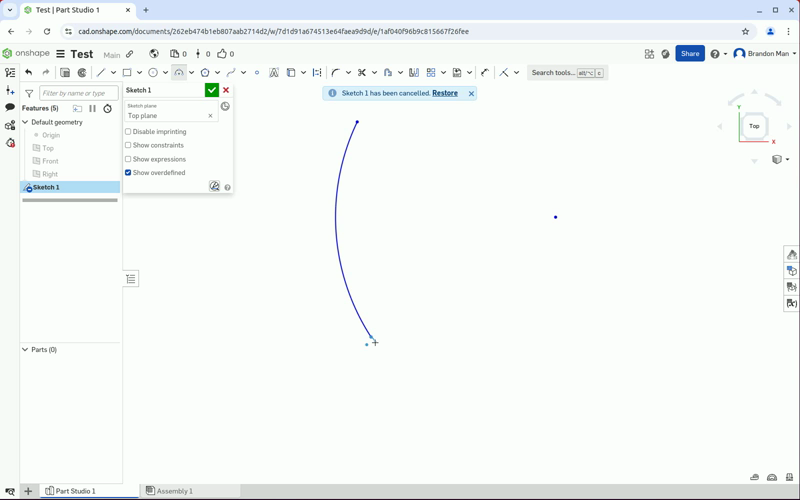
scroll(6)
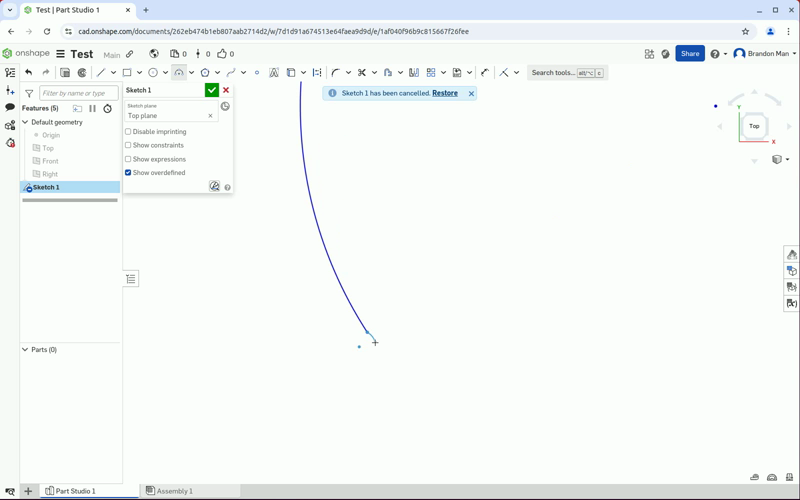
scroll(6)
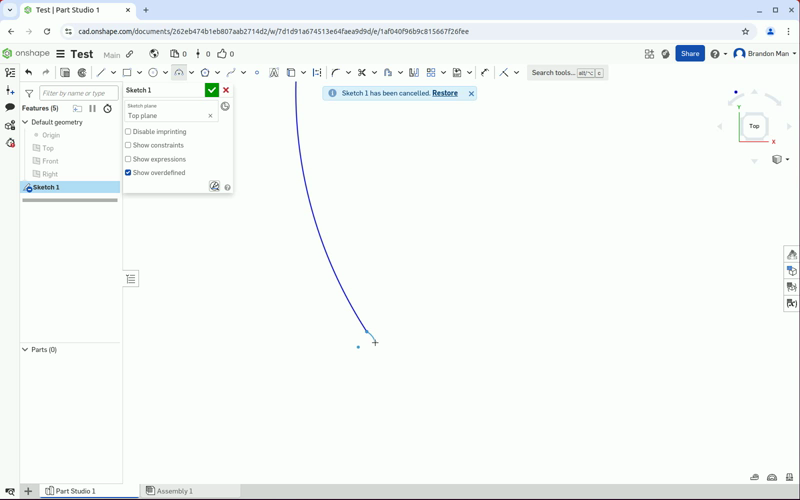
scroll(6)
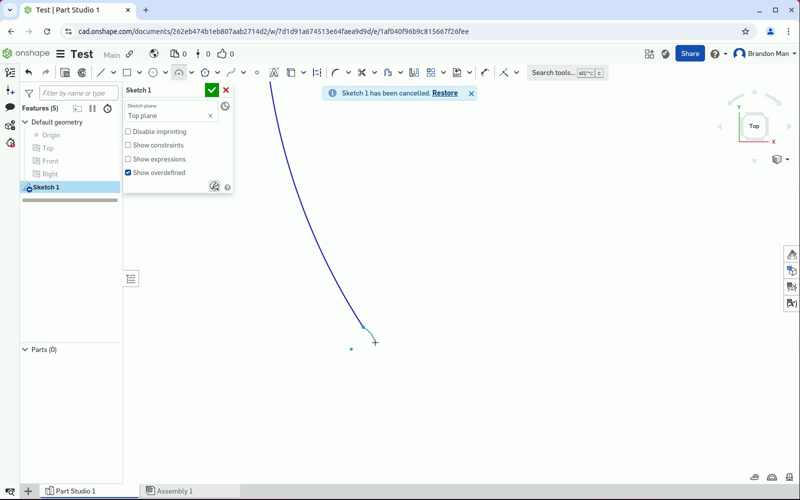
scroll(6)
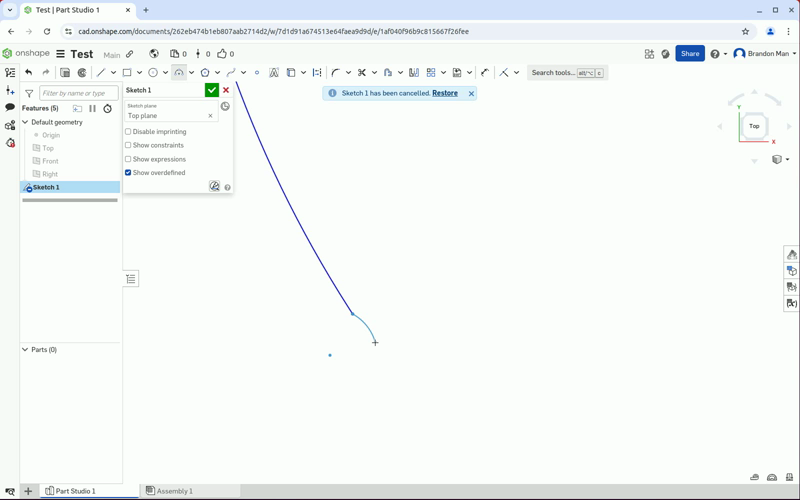
click(375, 342)
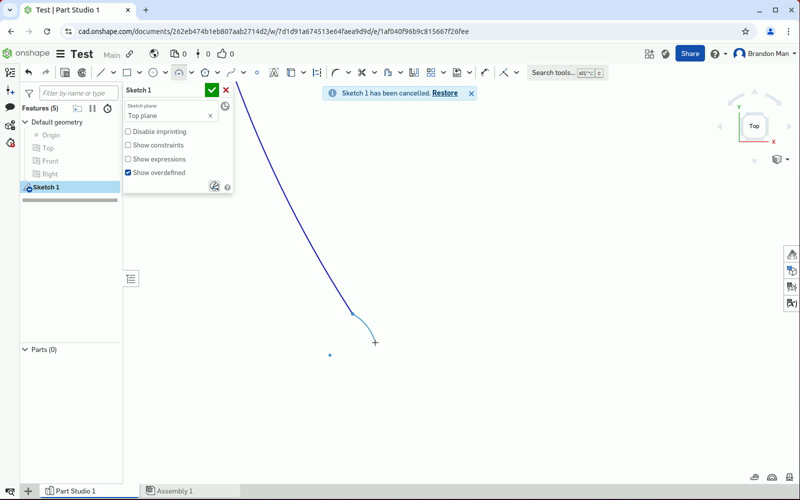
scroll(-6)
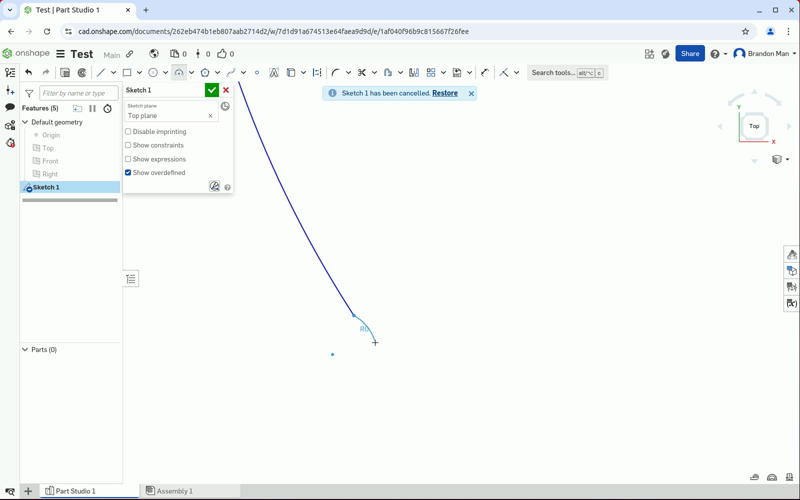
scroll(-6)
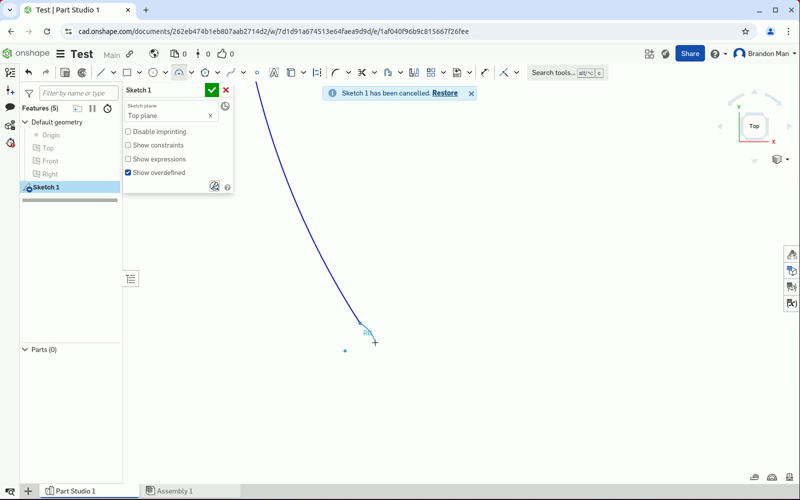
scroll(-6)
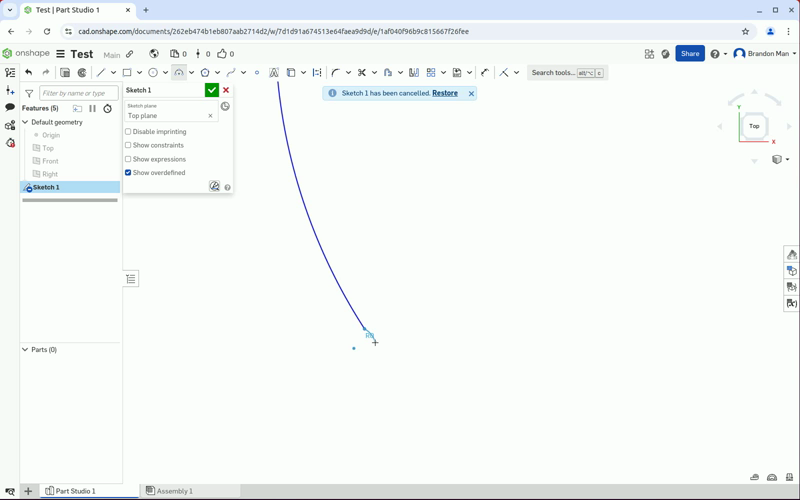
scroll(-6)
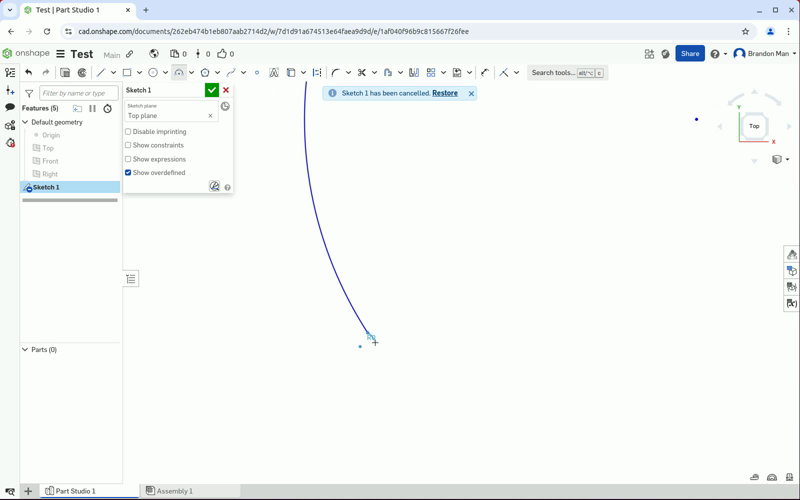
scroll(-6)
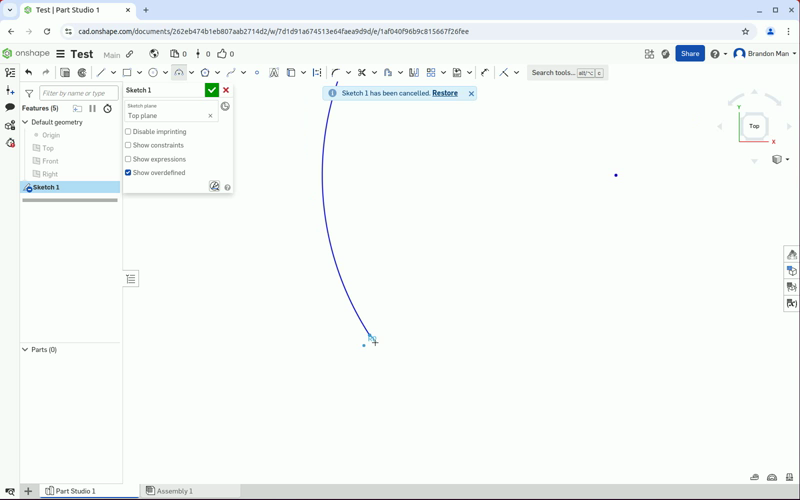
scroll(-6)
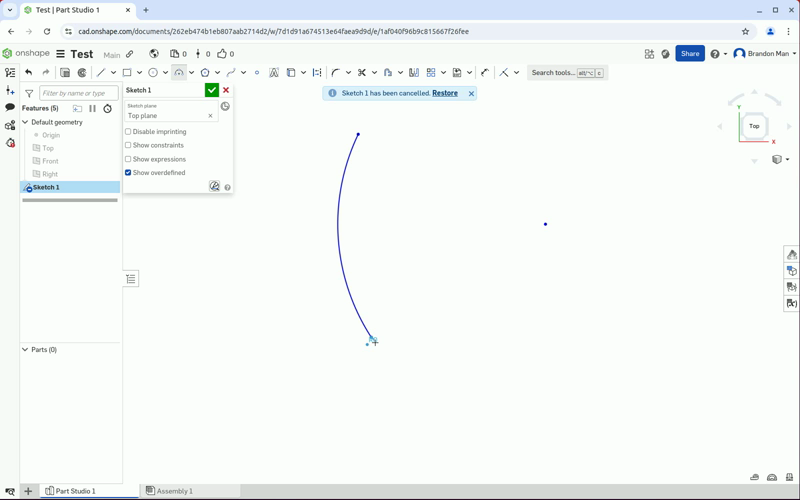
scroll(-6)
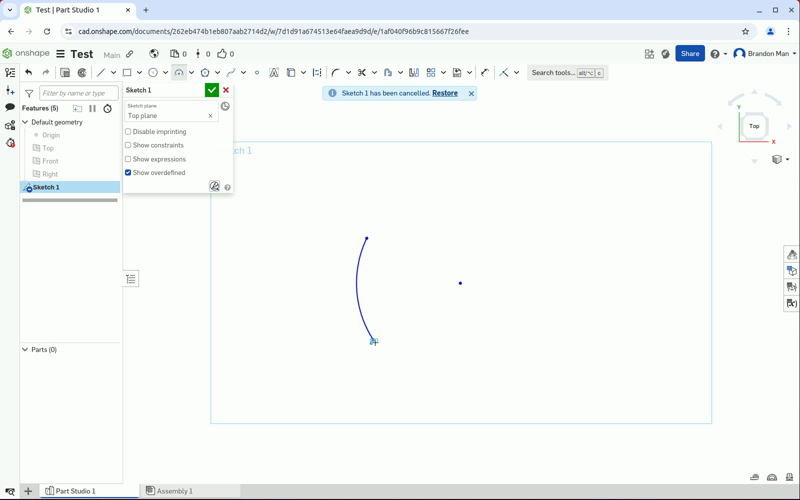
mouse_move(375, 339)
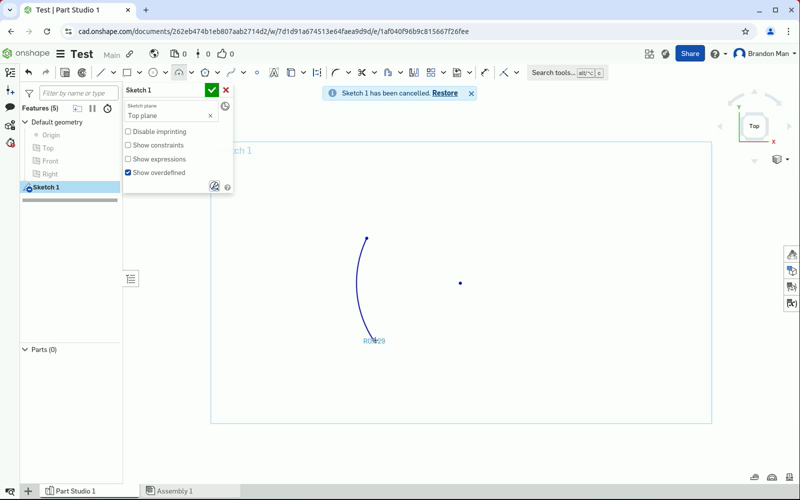
scroll(6)
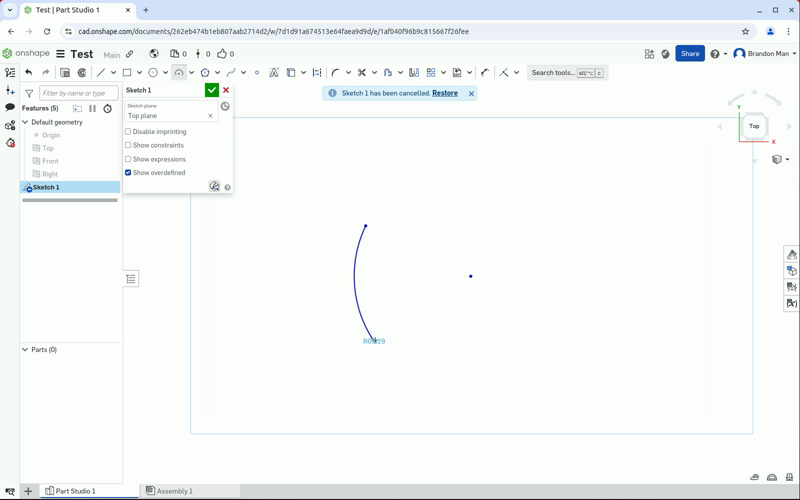
scroll(6)
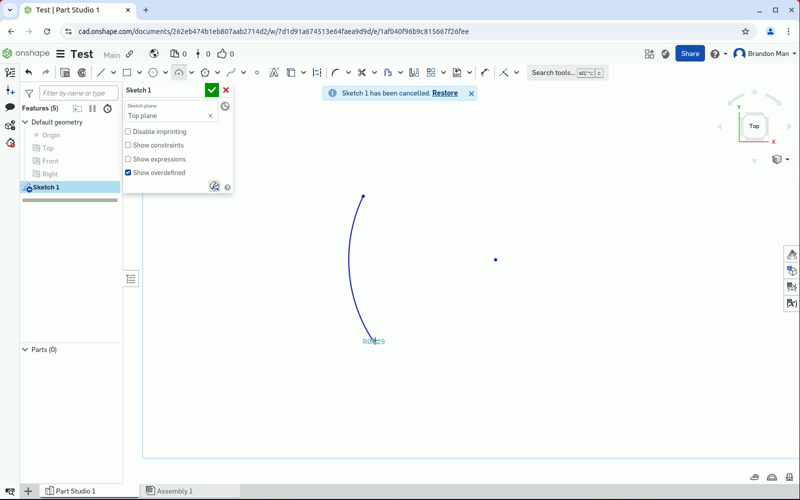
scroll(6)
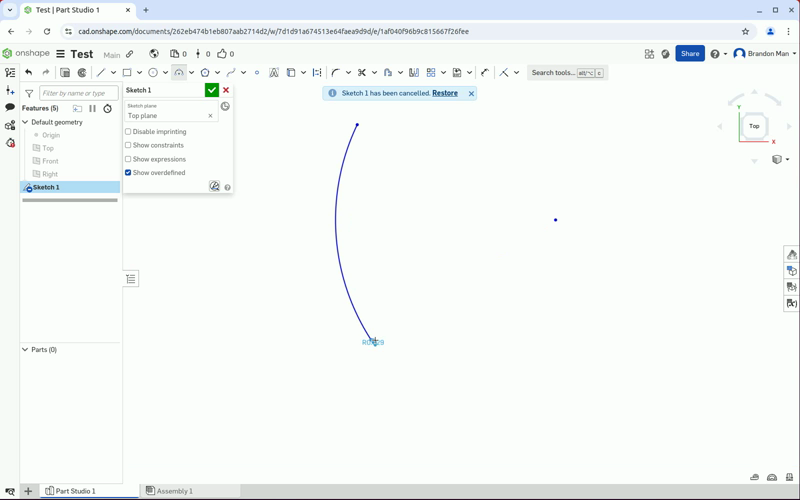
scroll(6)
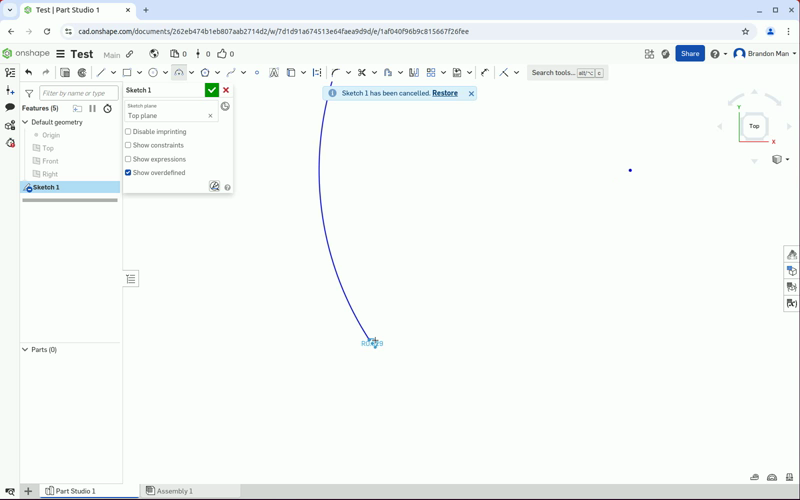
scroll(6)
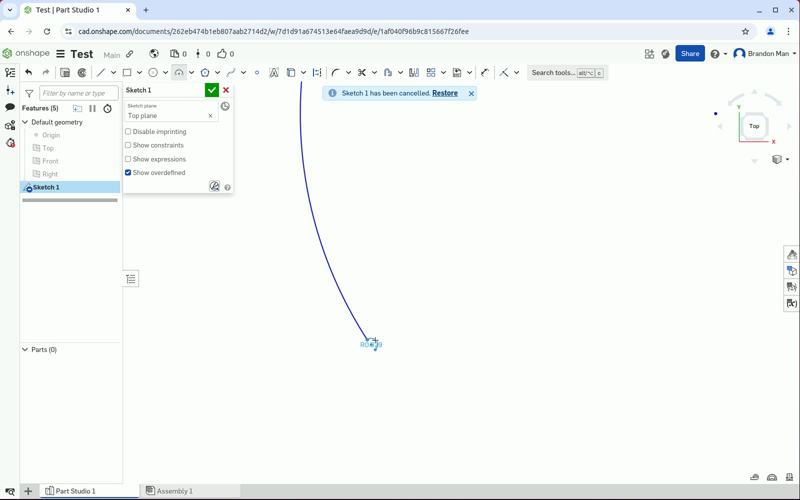
scroll(6)
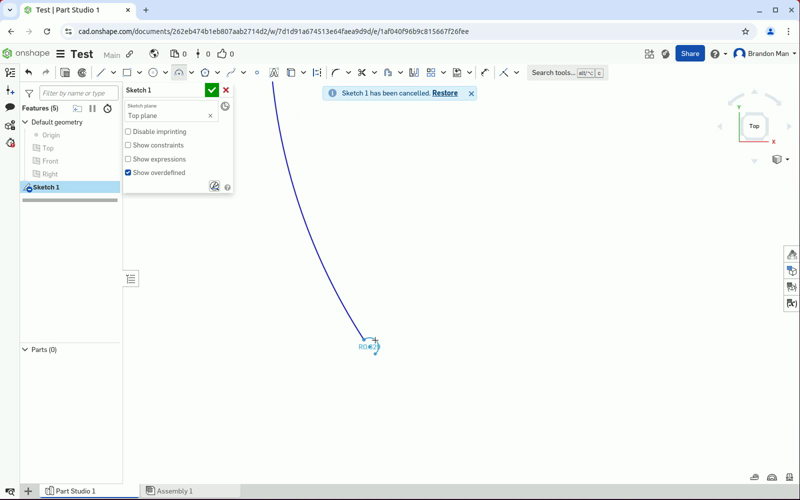
scroll(6)
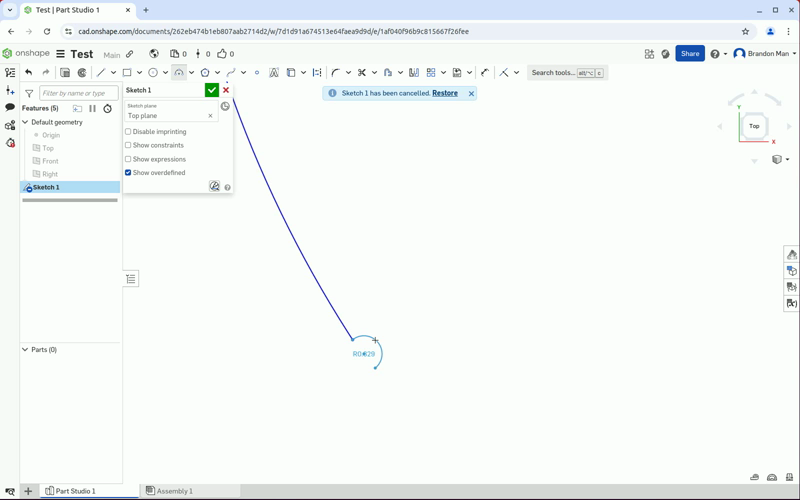
click(375, 339)
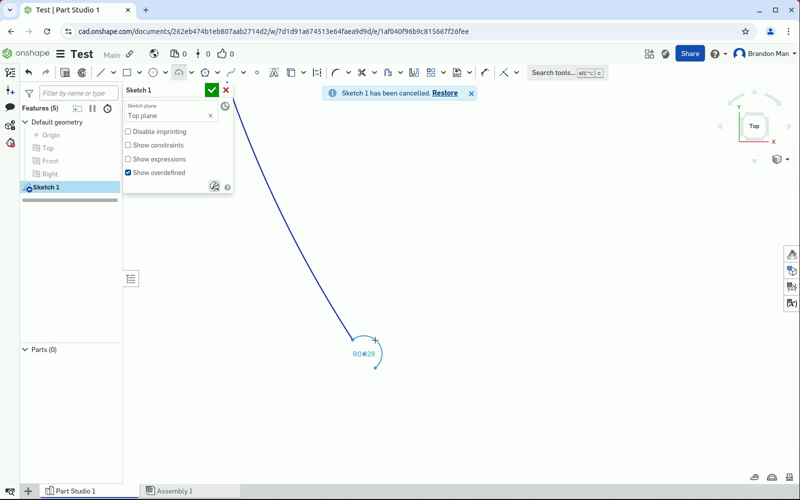
scroll(-6)
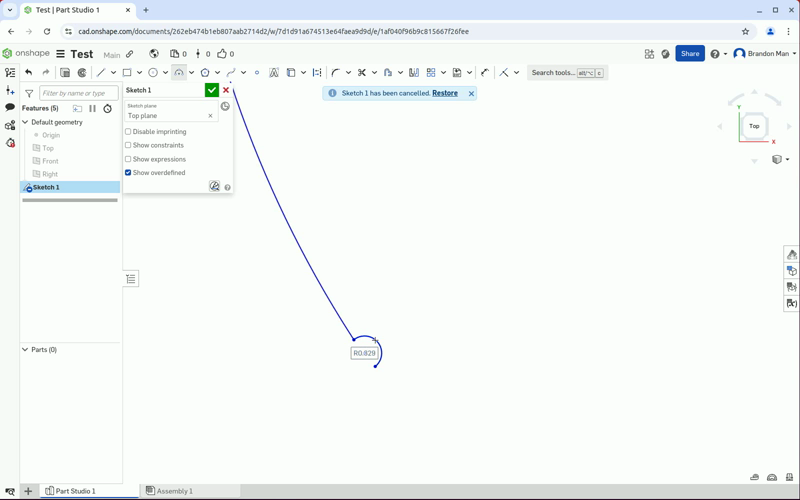
scroll(-6)
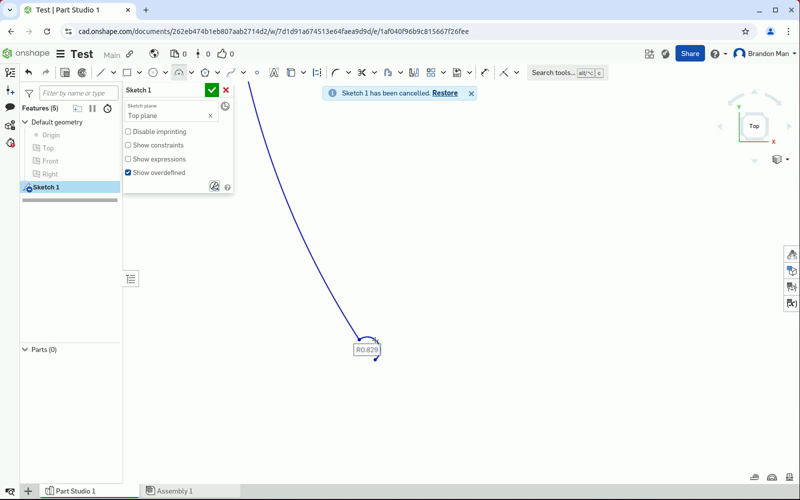
scroll(-6)
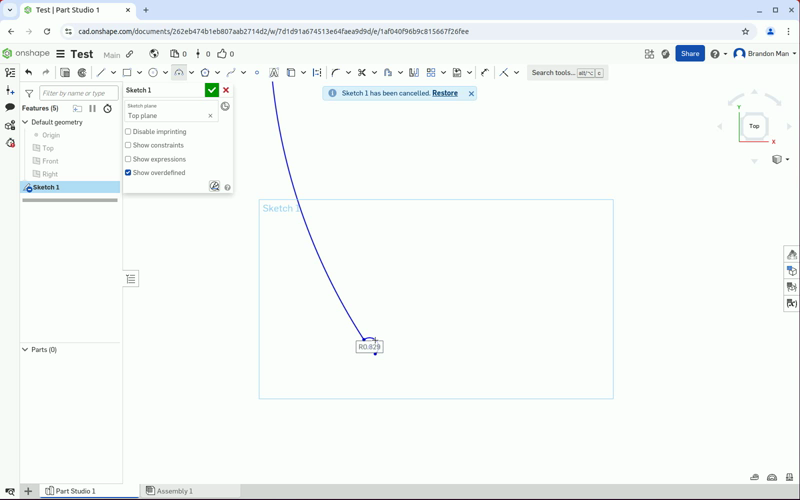
scroll(-6)
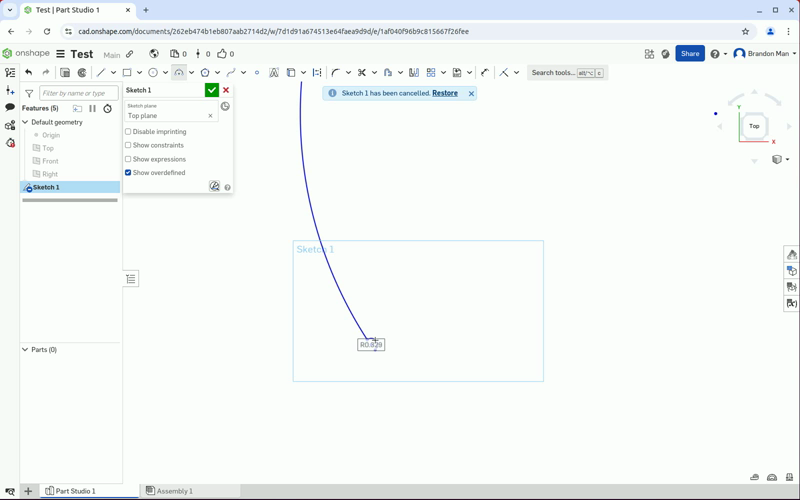
scroll(-6)
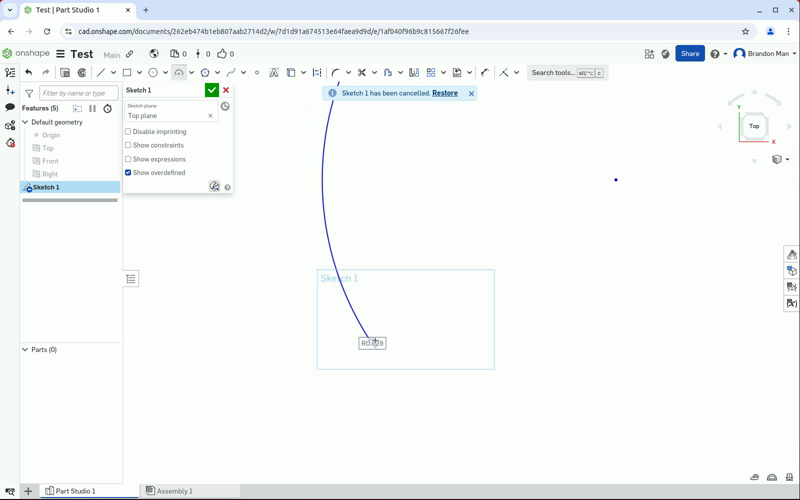
scroll(-6)
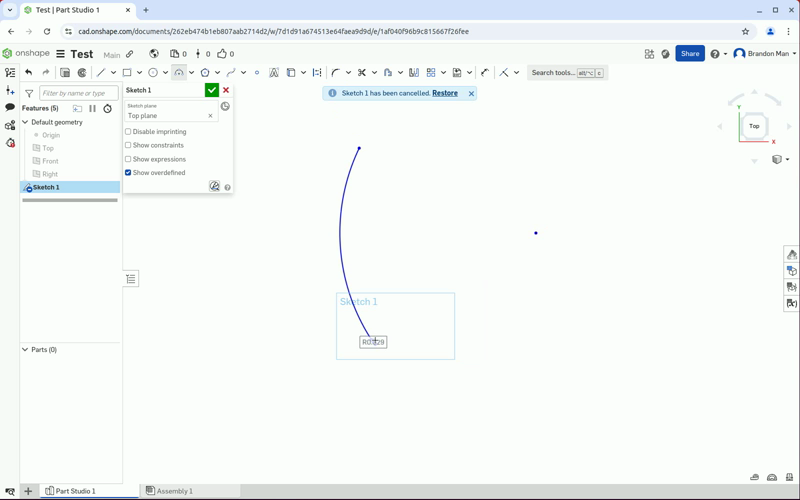
scroll(-6)
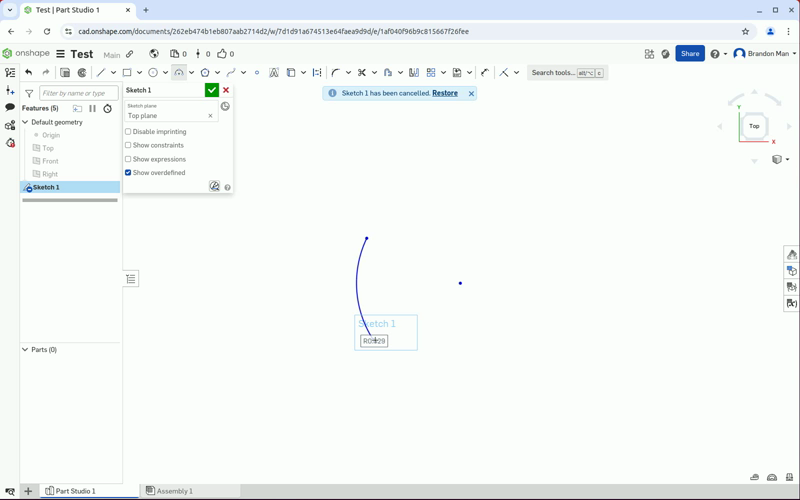
key_up(shift)
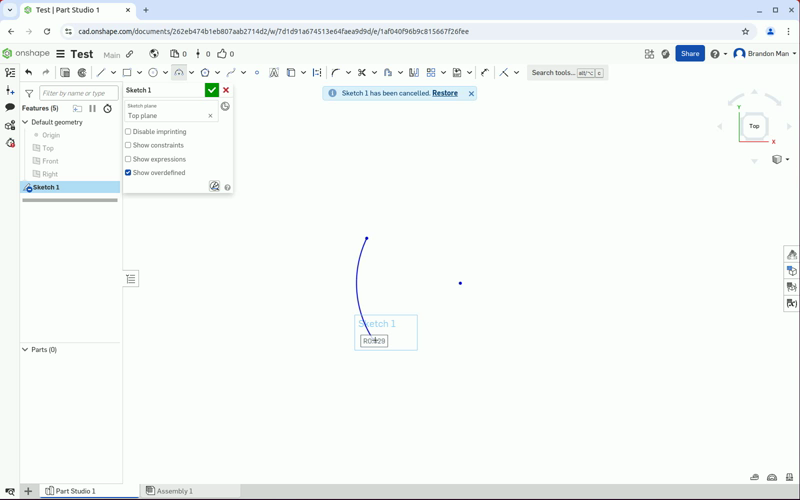
mouse_move(375, 342)
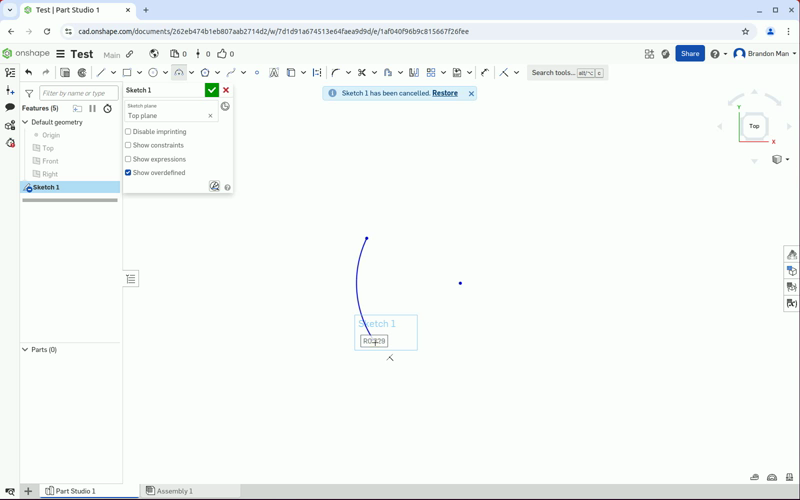
scroll(6)
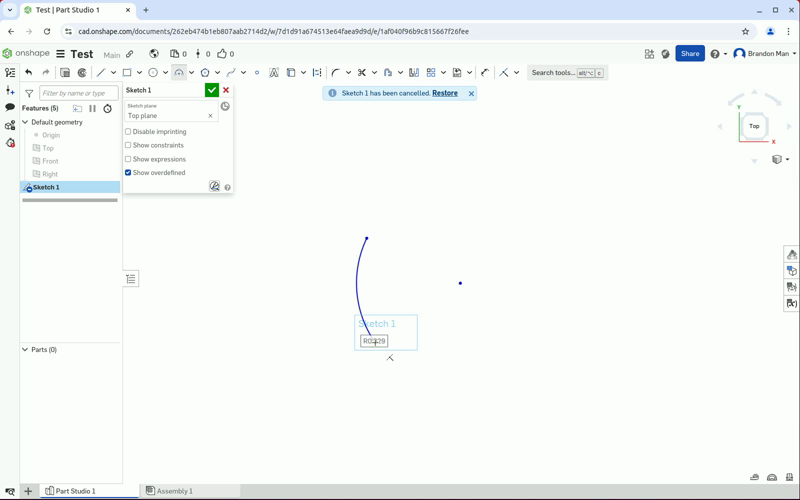
scroll(6)
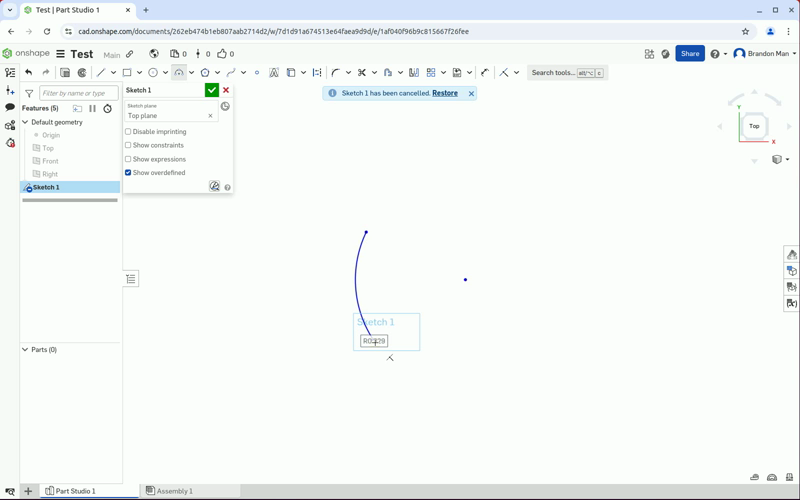
scroll(6)
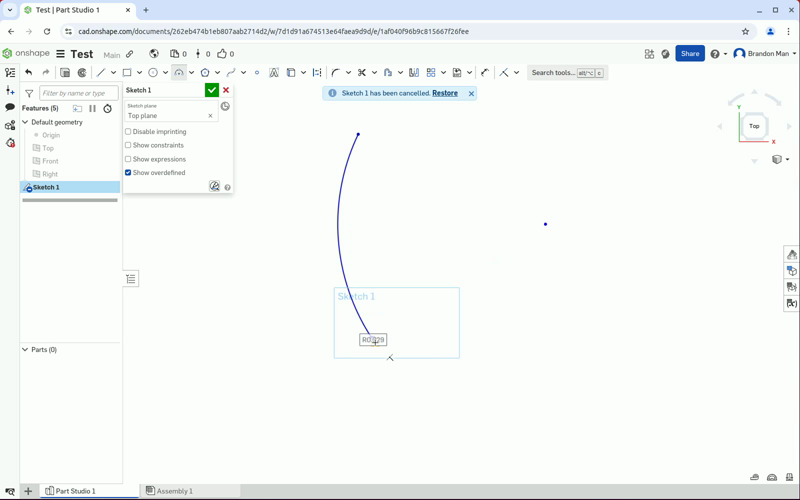
scroll(6)
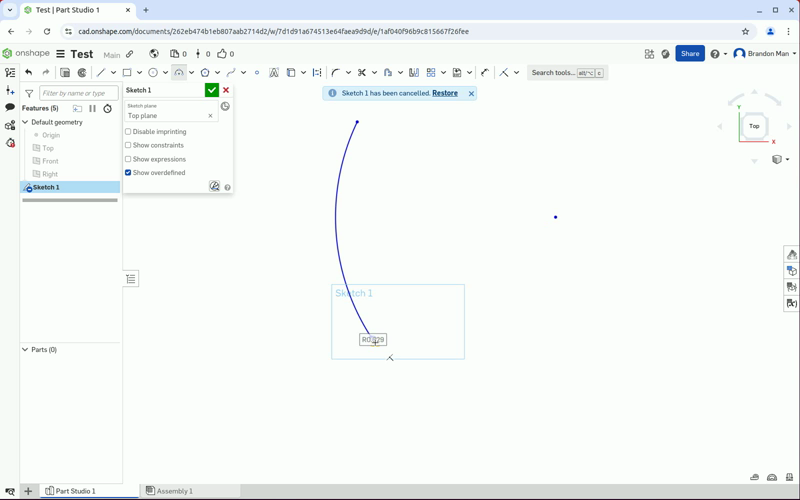
scroll(6)
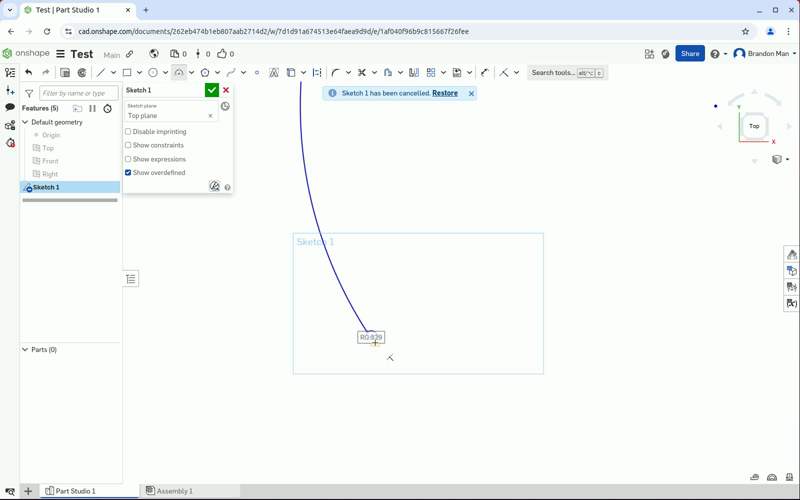
scroll(6)
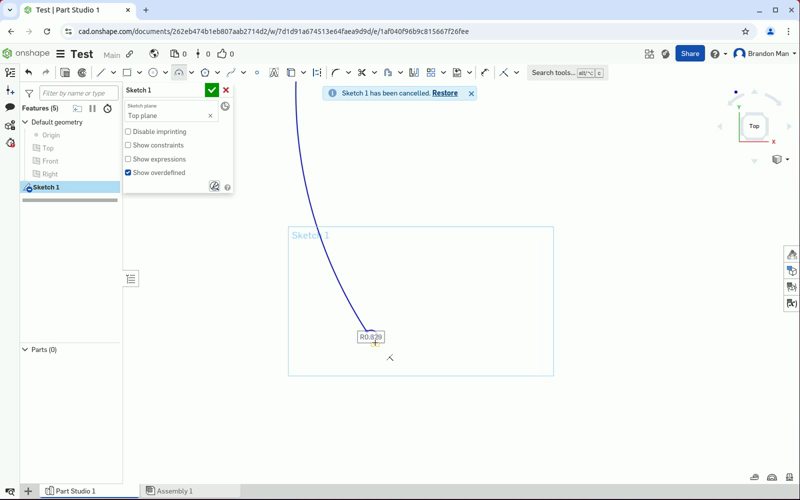
scroll(6)
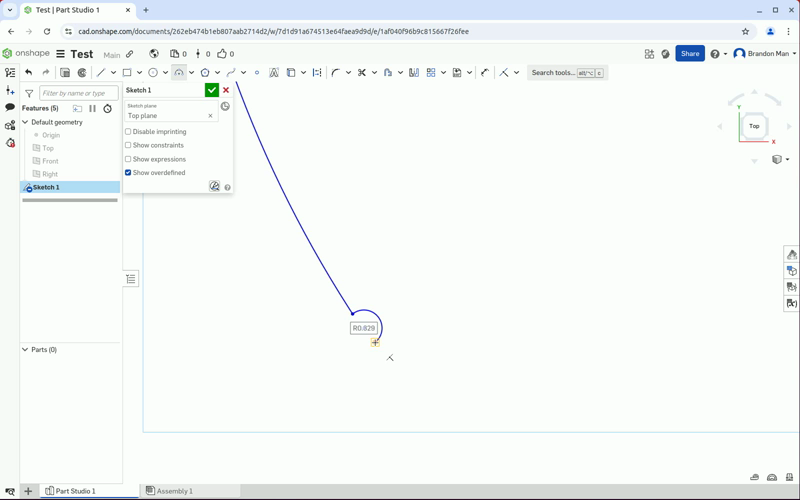
click(375, 342)
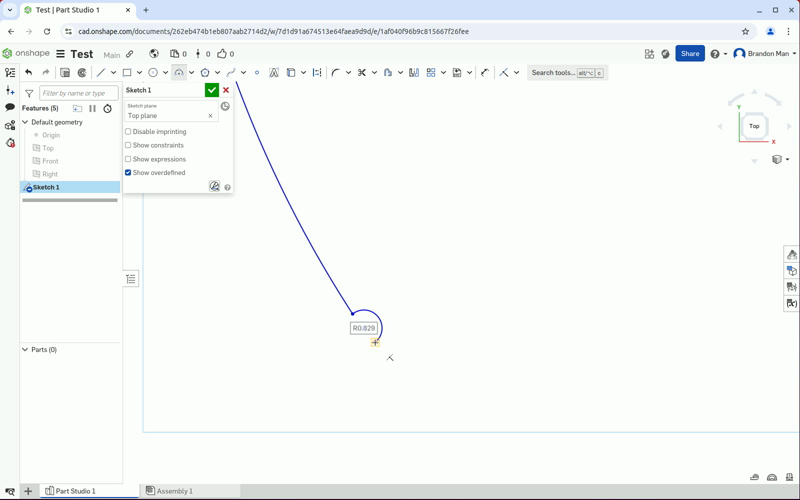
scroll(-6)
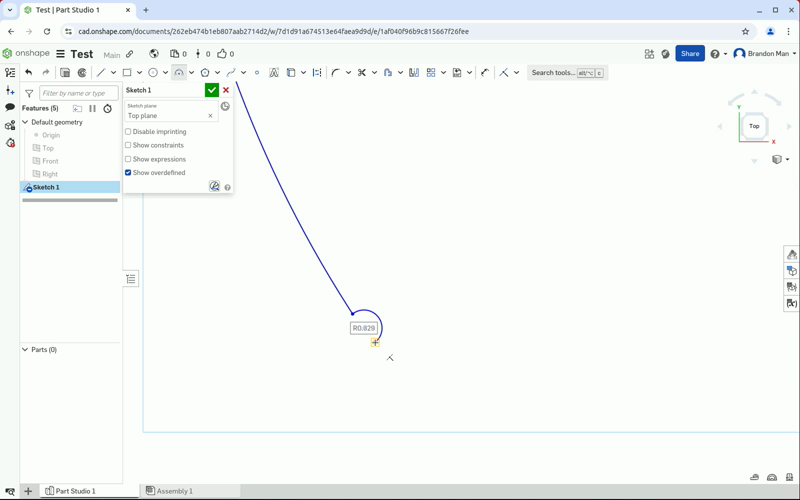
scroll(-6)
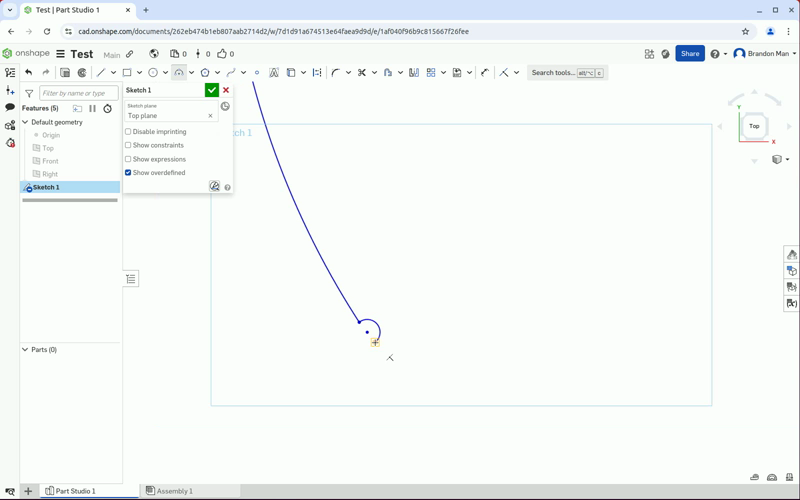
scroll(-6)
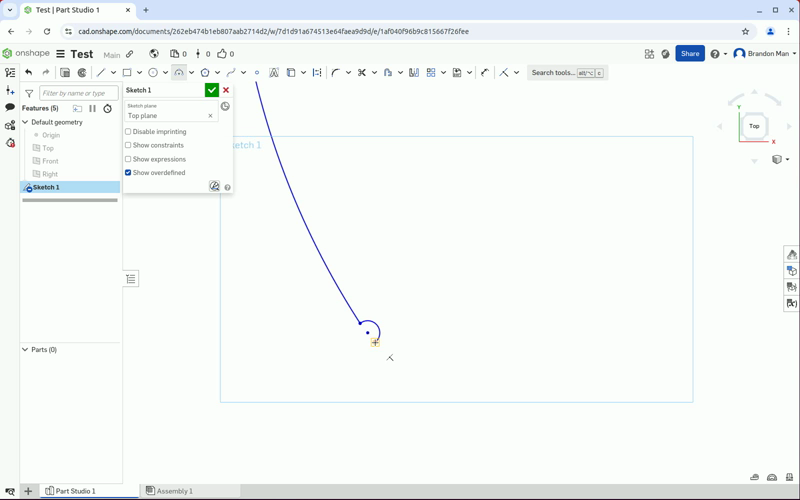
scroll(-6)
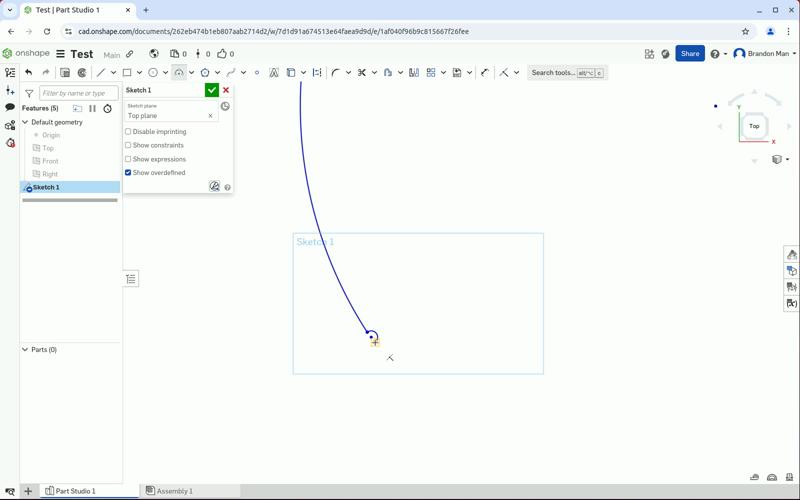
scroll(-6)
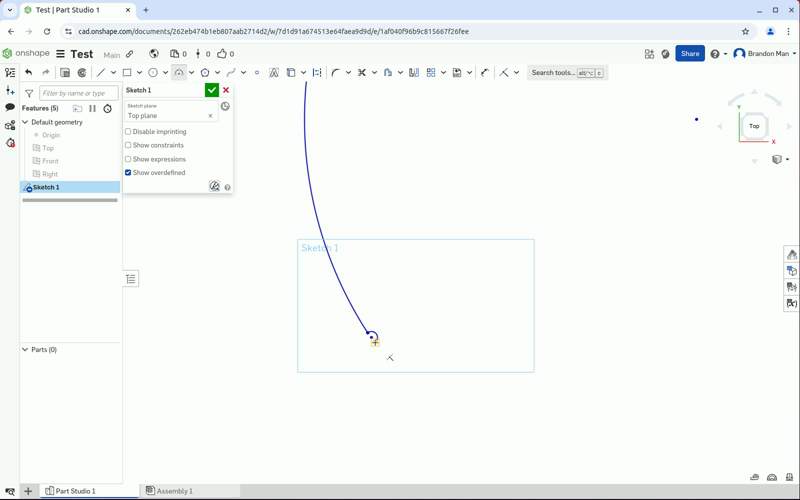
scroll(-6)
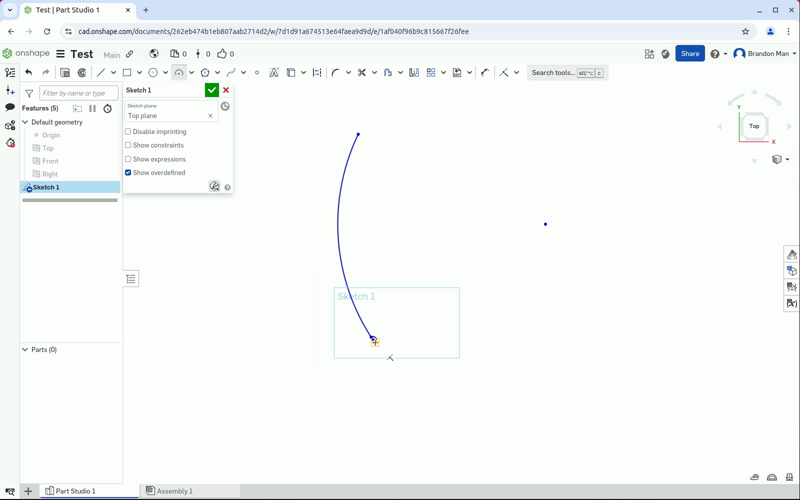
scroll(-6)
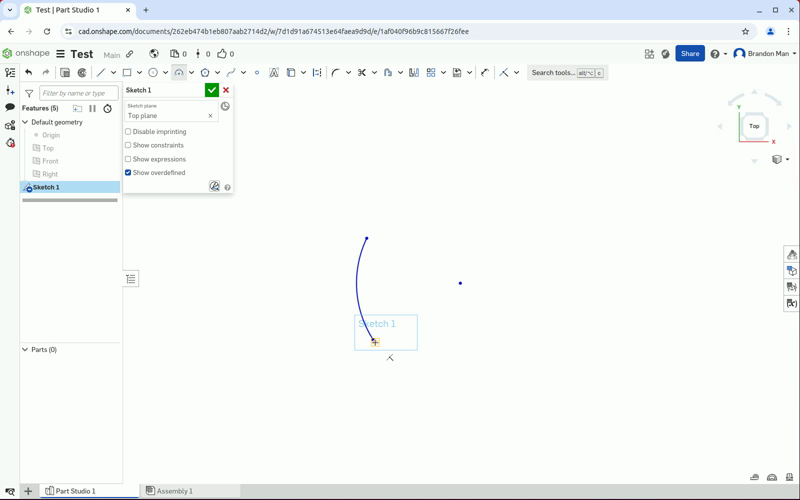
key_down(shift)
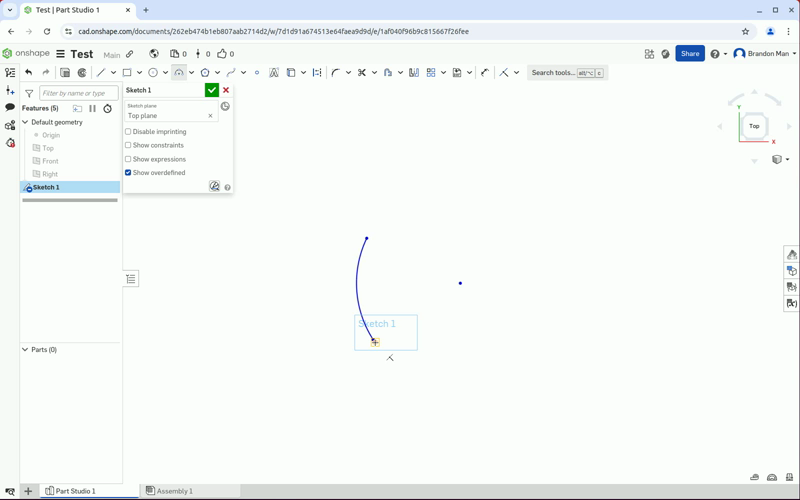
mouse_move(466, 385)
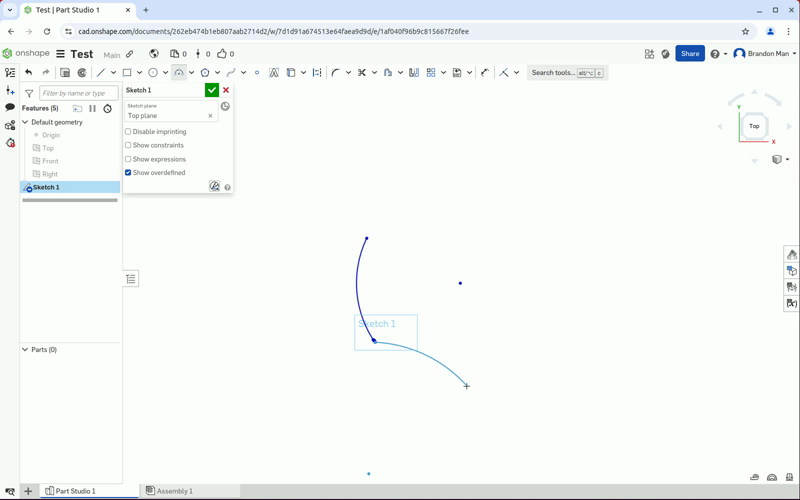
click(466, 385)
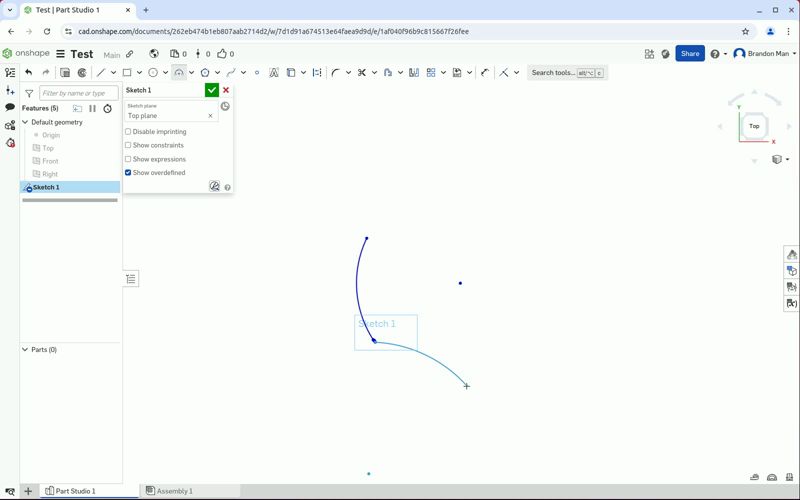
mouse_move(415, 375)
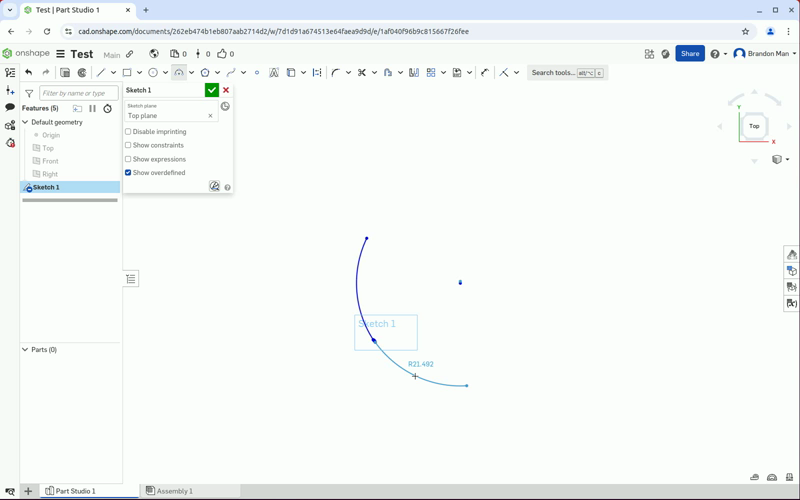
click(415, 375)
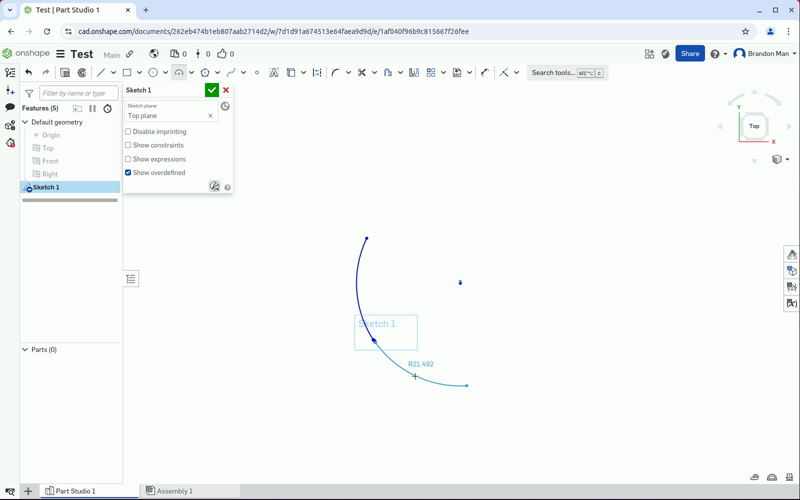
key_up(shift)
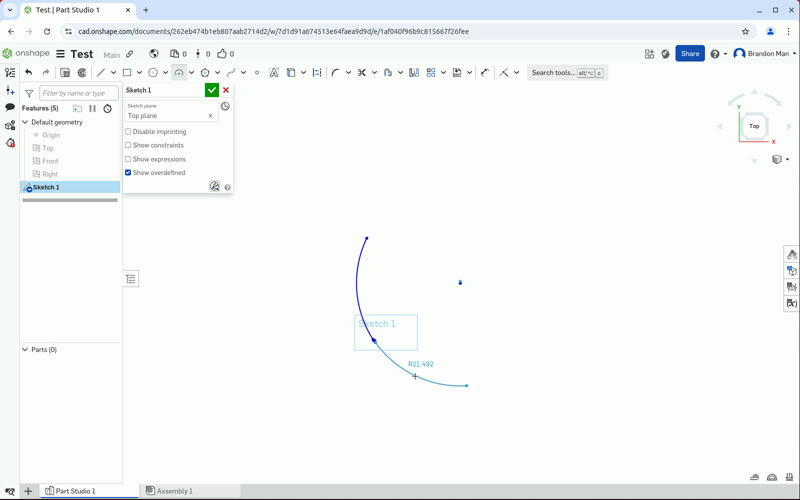
mouse_move(466, 385)
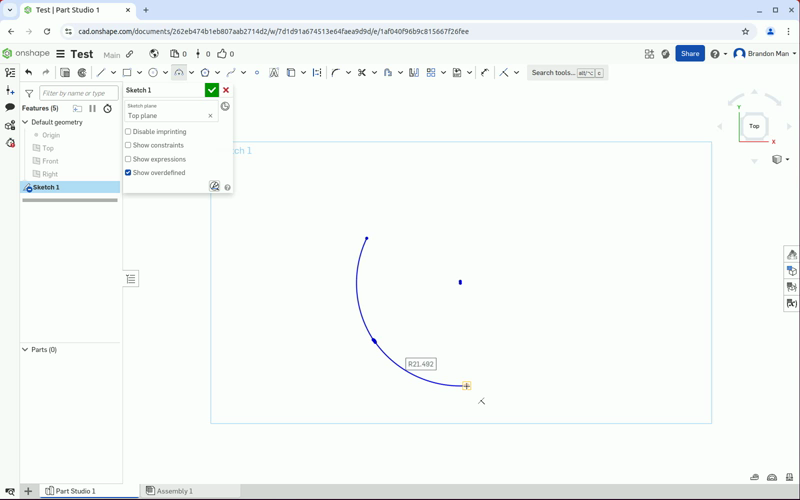
click(466, 385)
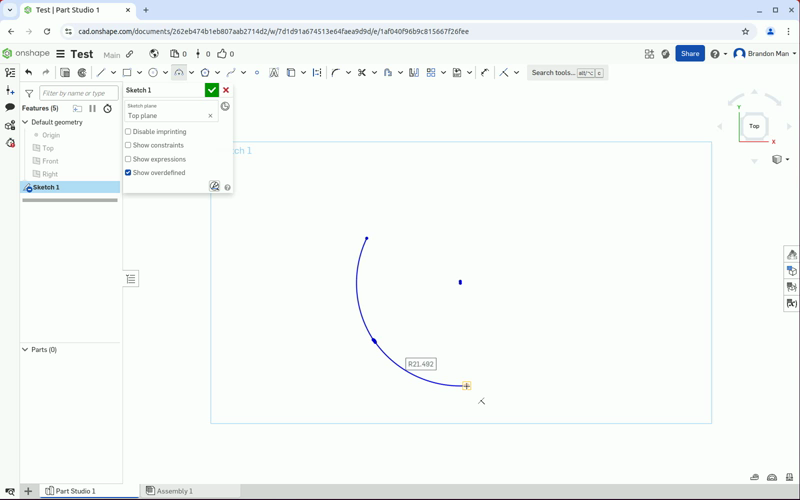
key_down(shift)
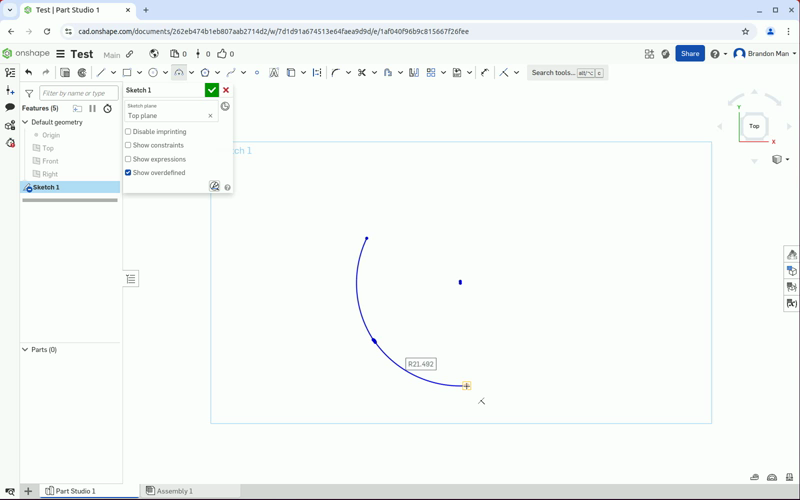
mouse_move(468, 385)
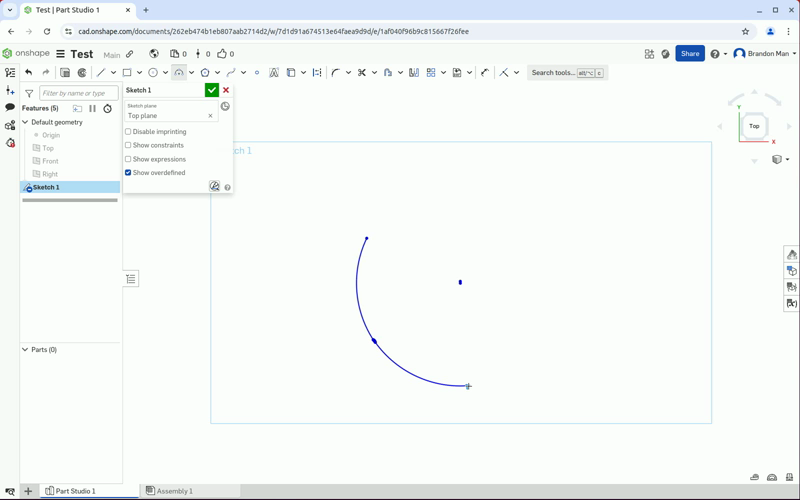
scroll(6)
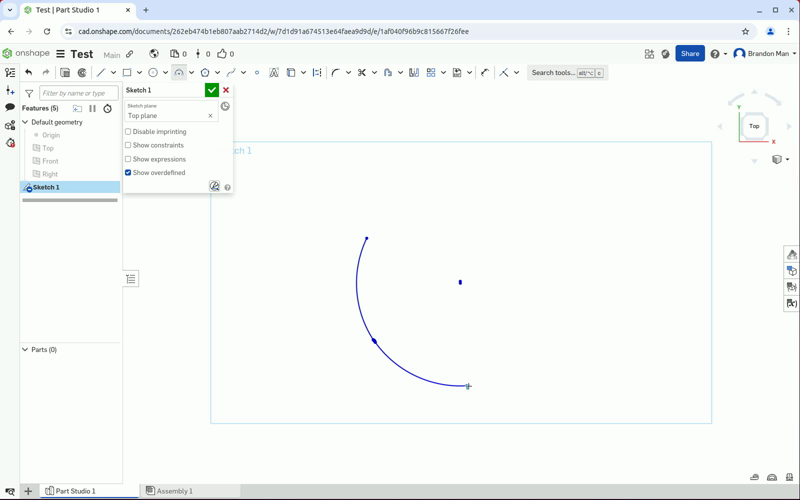
scroll(6)
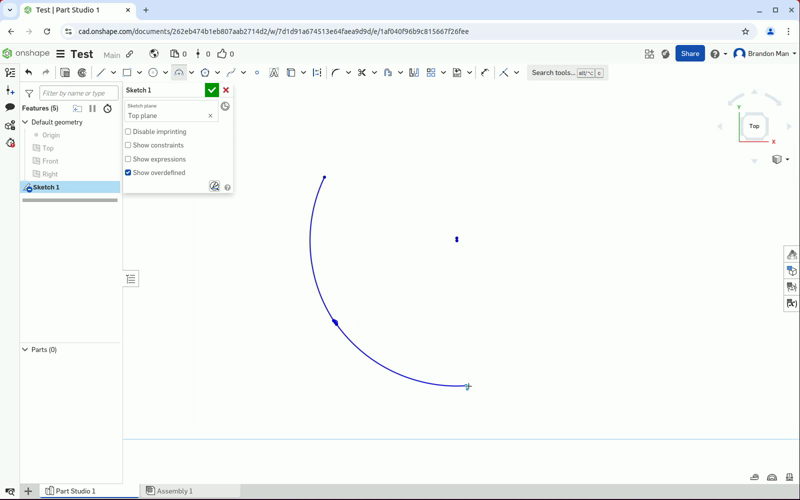
scroll(6)
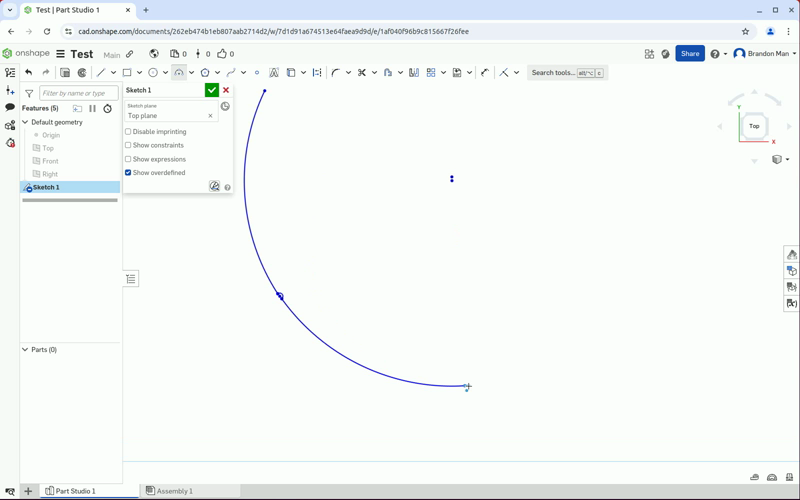
scroll(6)
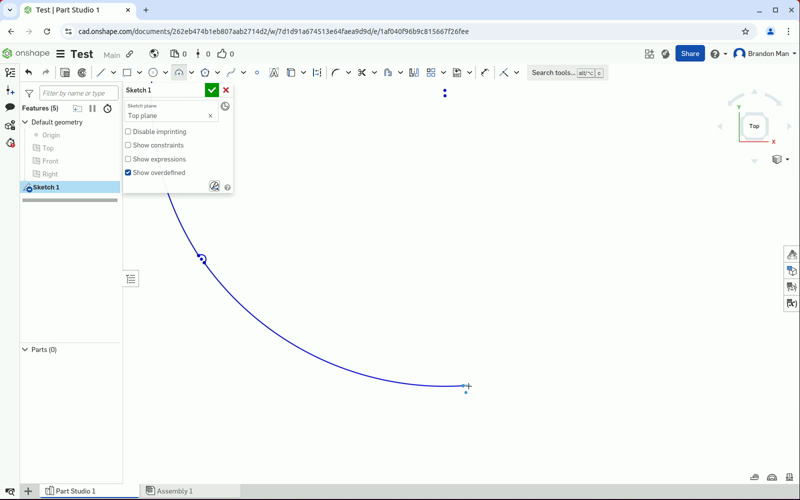
scroll(6)
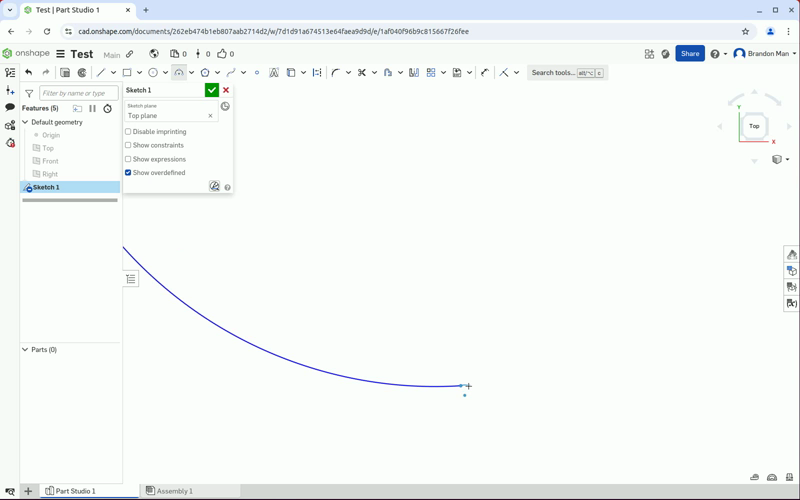
scroll(6)
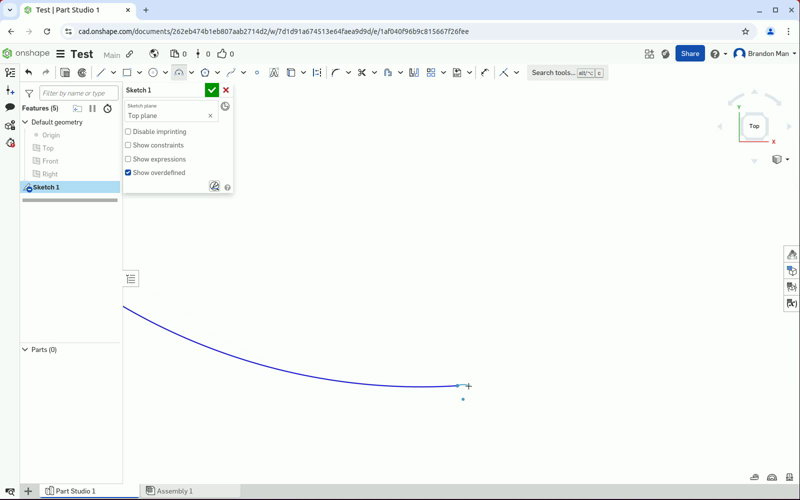
scroll(6)
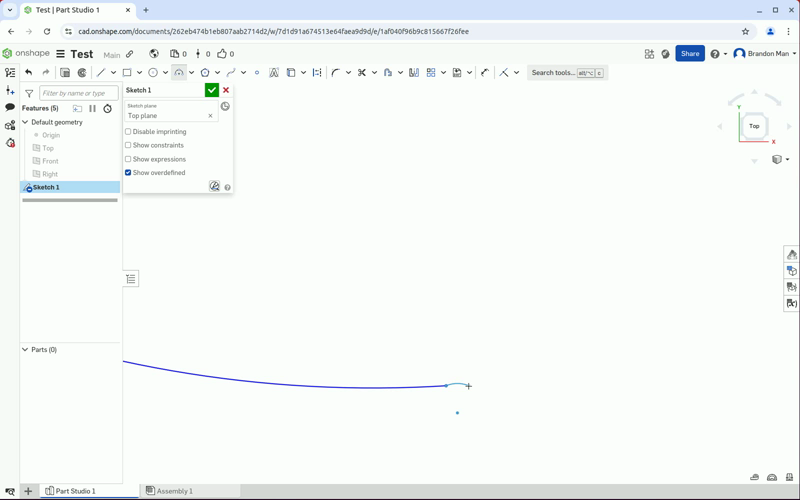
click(468, 385)
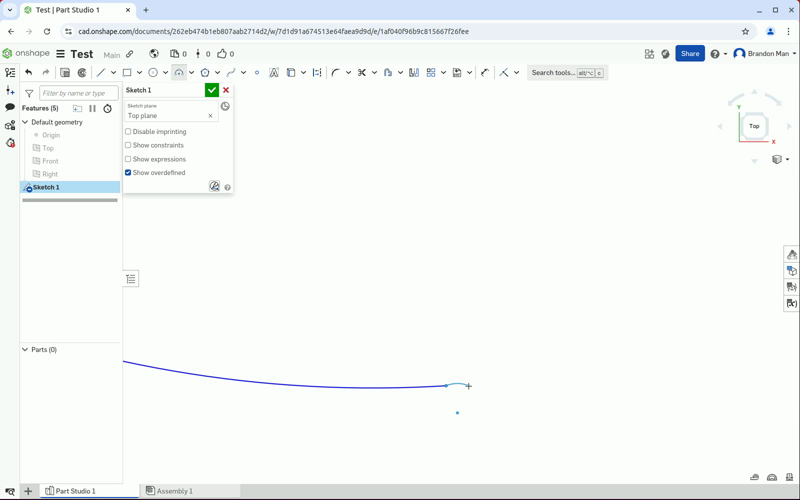
scroll(-6)
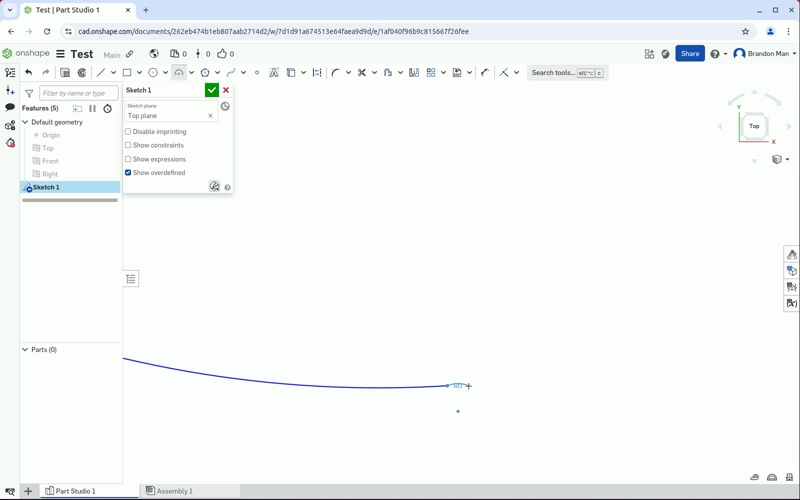
scroll(-6)
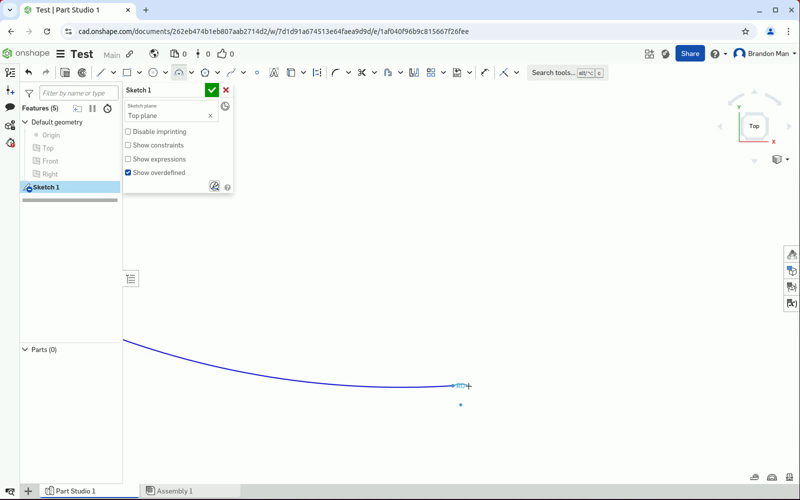
scroll(-6)
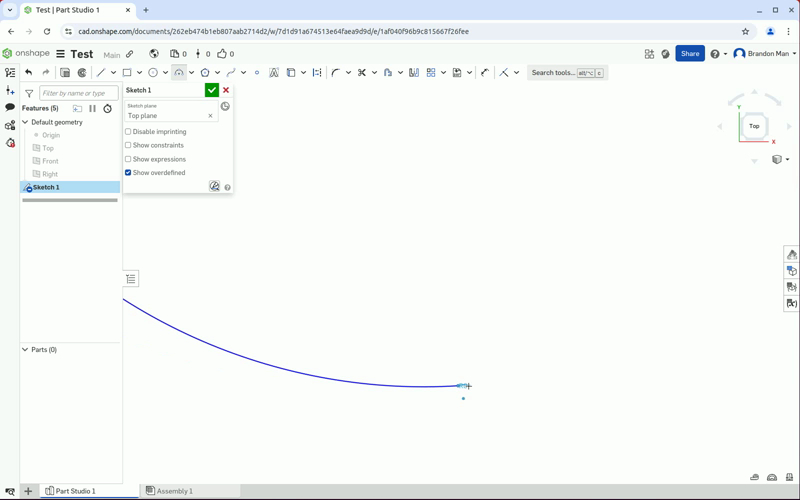
scroll(-6)
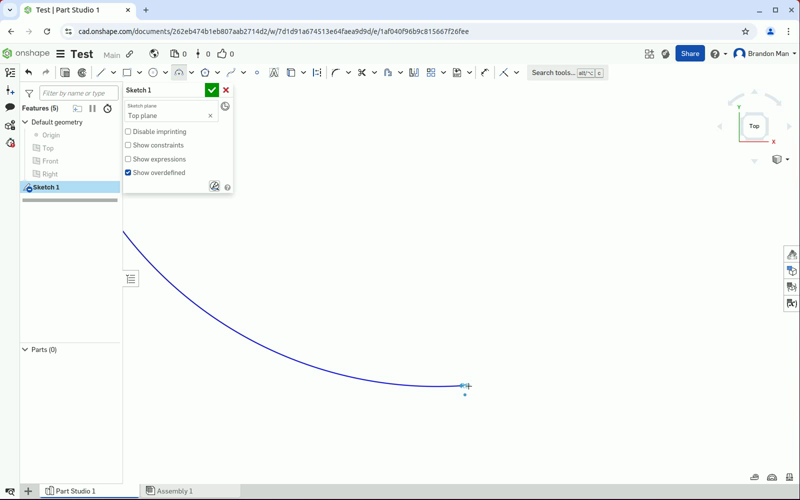
scroll(-6)
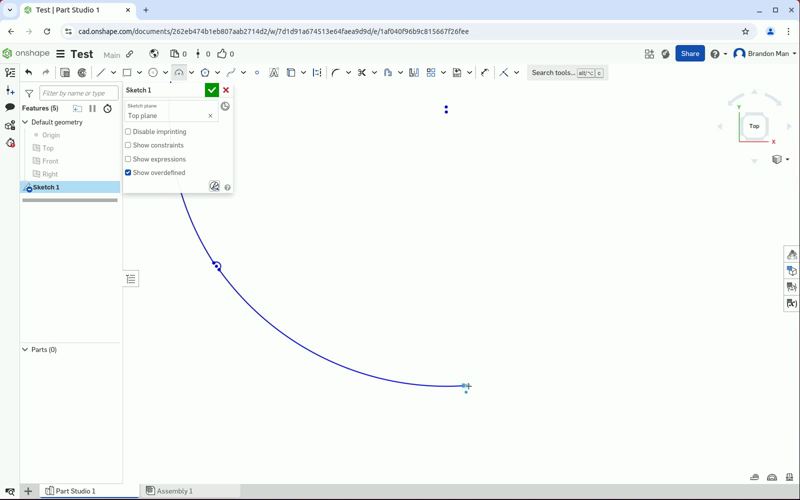
scroll(-6)
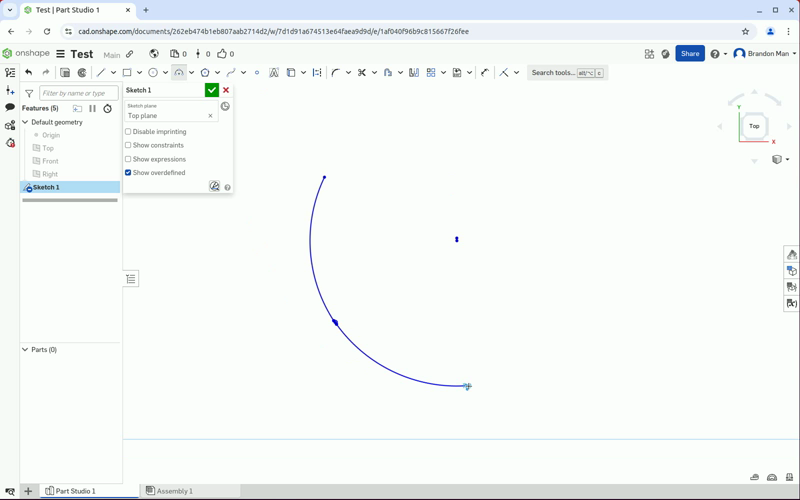
scroll(-6)
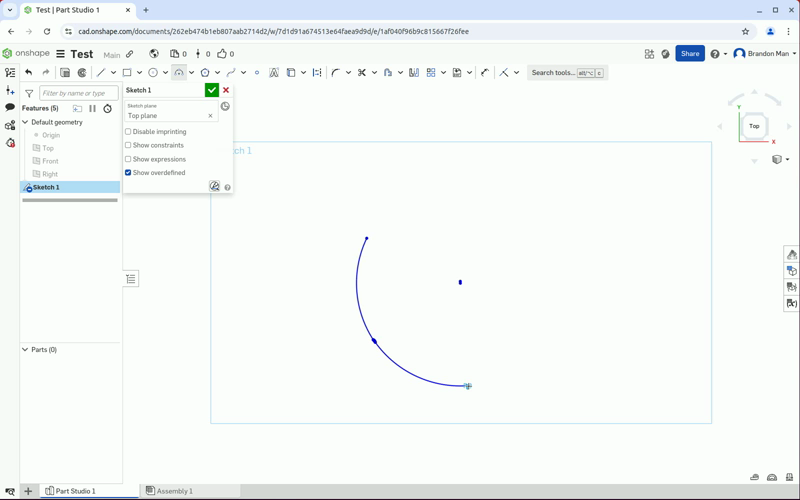
mouse_move(467, 384)
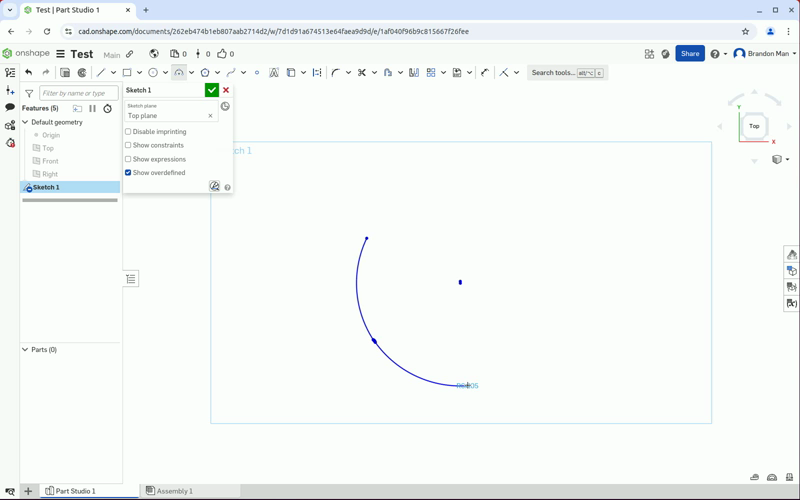
scroll(6)
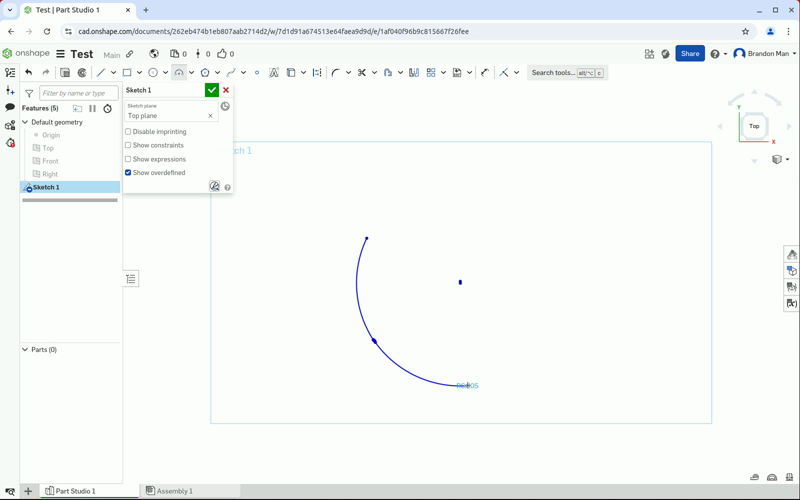
scroll(6)
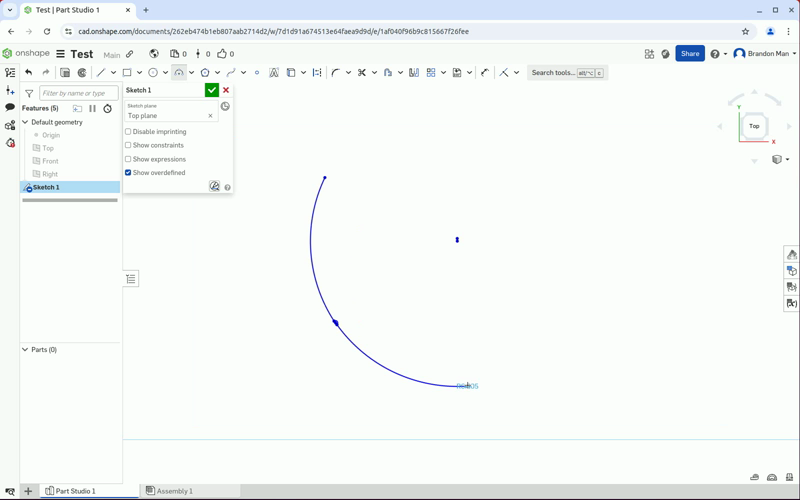
scroll(6)
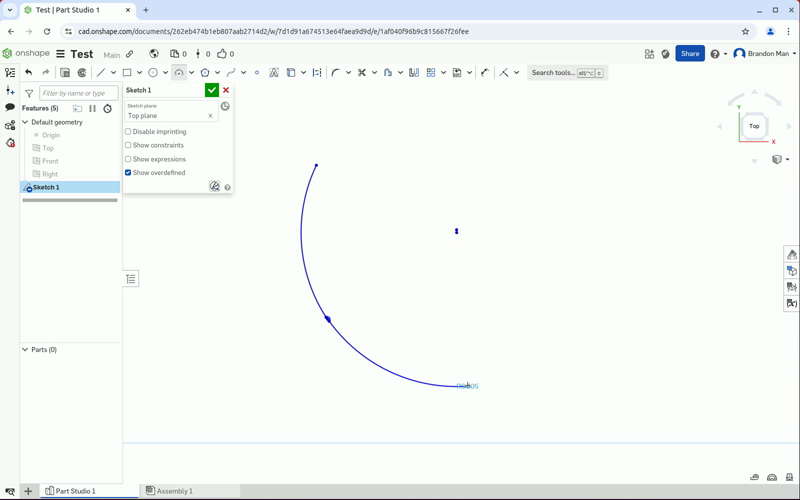
scroll(6)
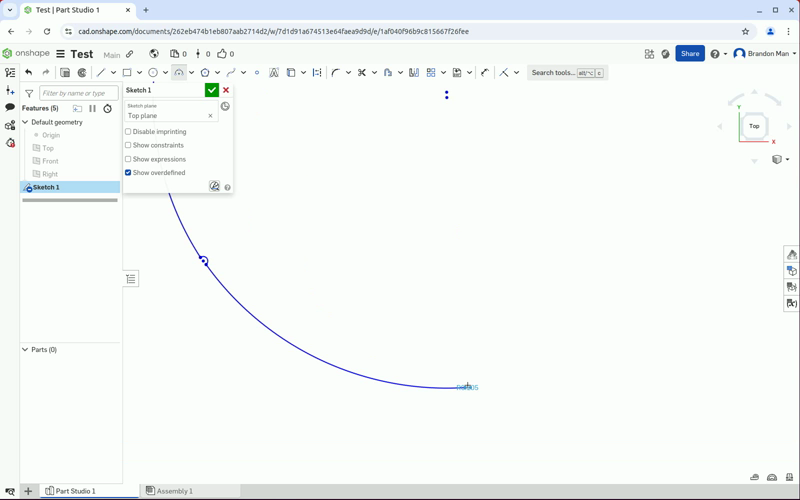
scroll(6)
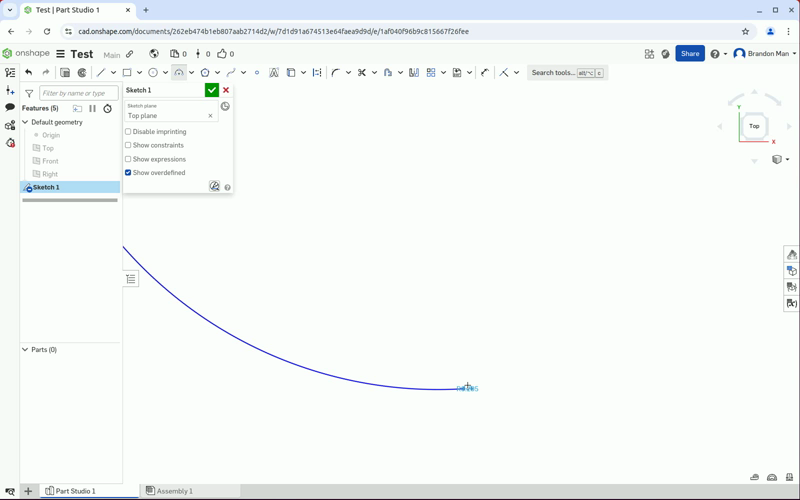
scroll(6)
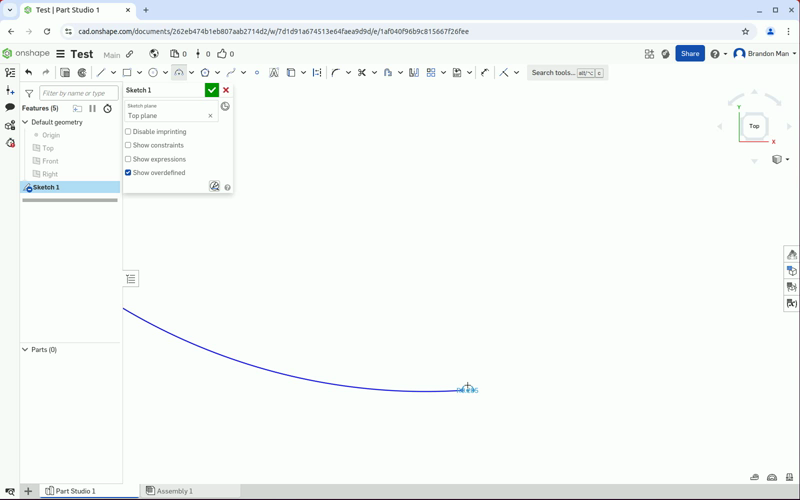
scroll(6)
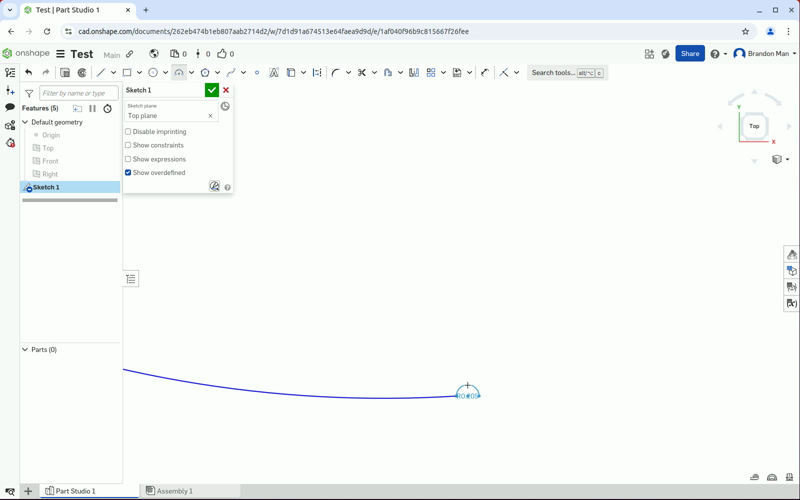
click(467, 384)
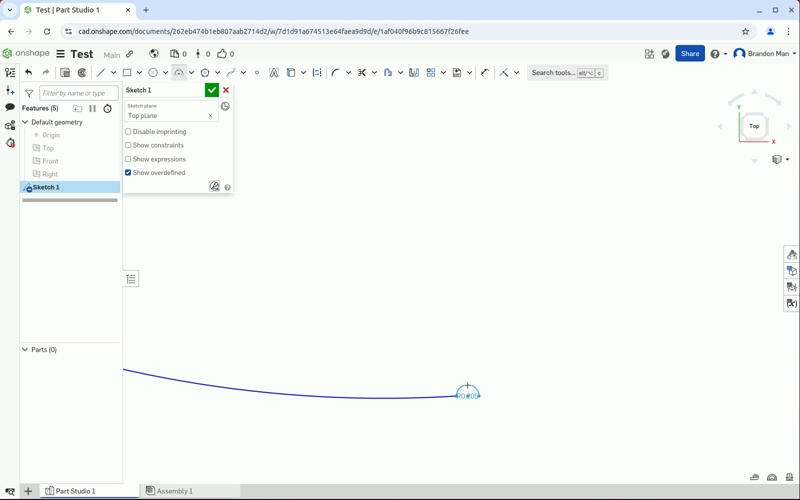
scroll(-6)
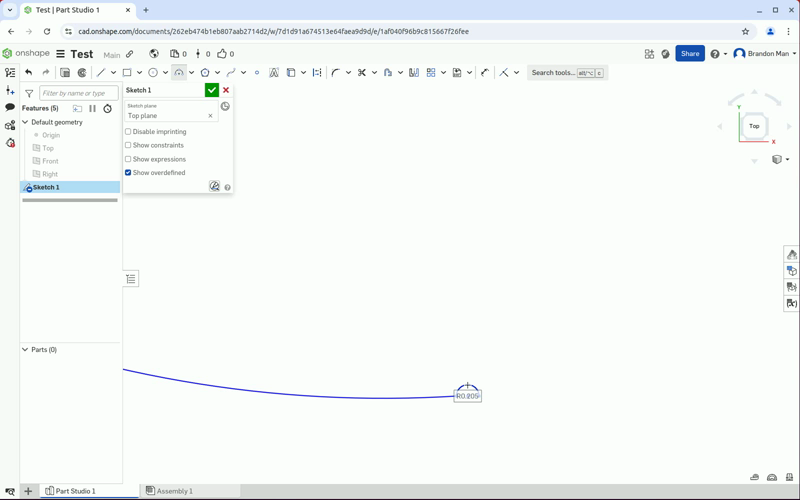
scroll(-6)
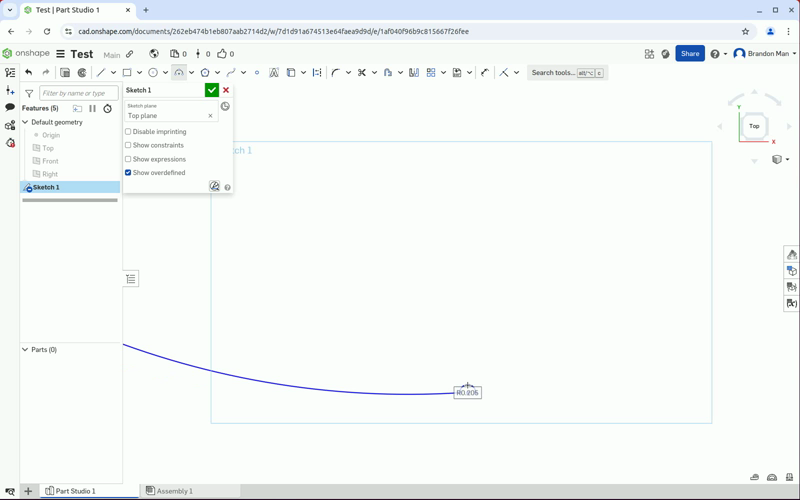
scroll(-6)
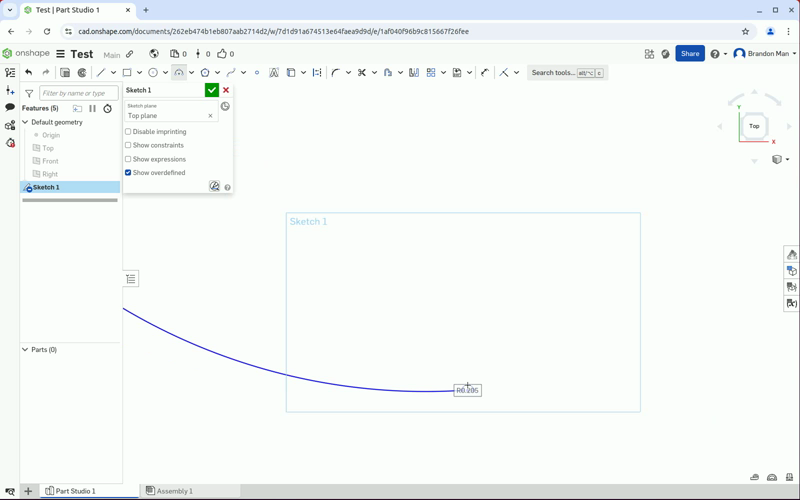
scroll(-6)
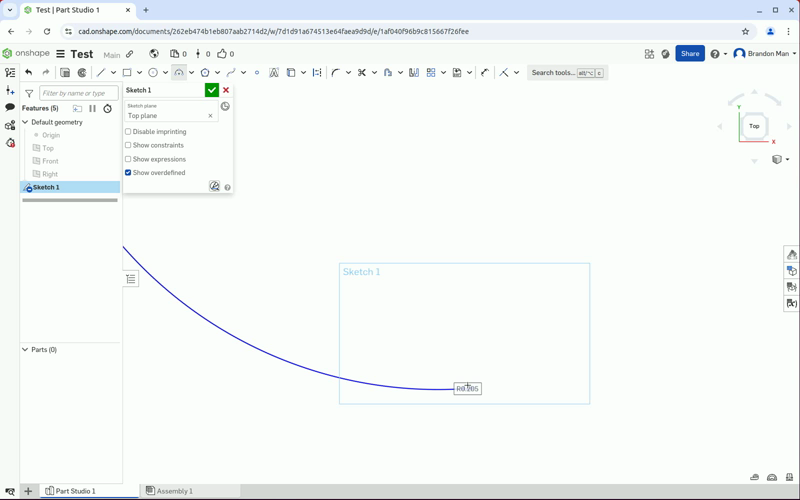
scroll(-6)
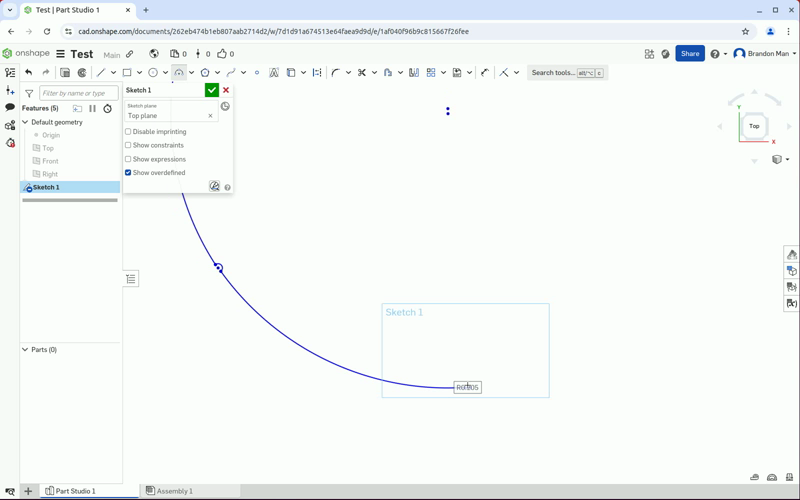
scroll(-6)
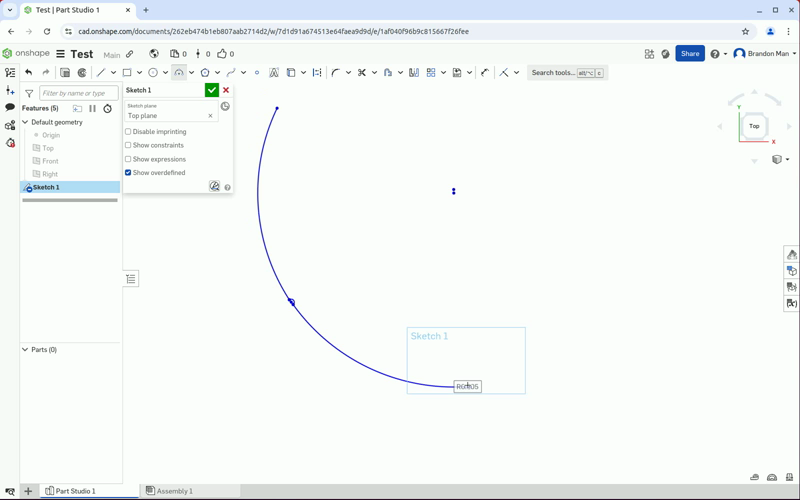
scroll(-6)
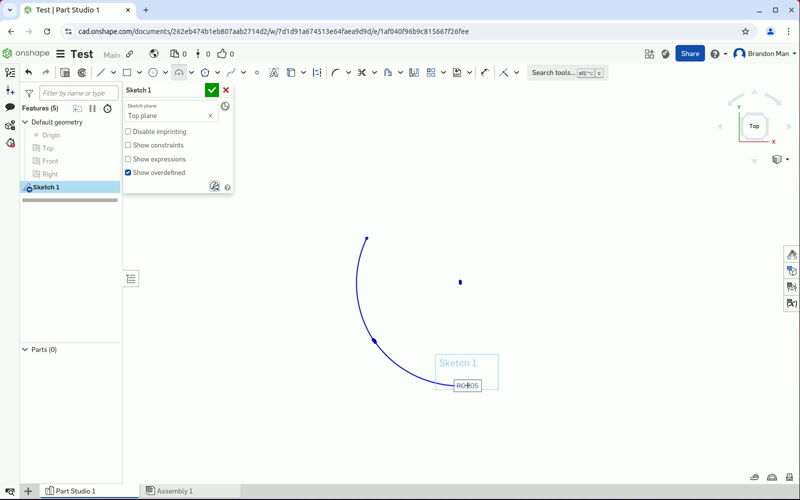
key_up(shift)
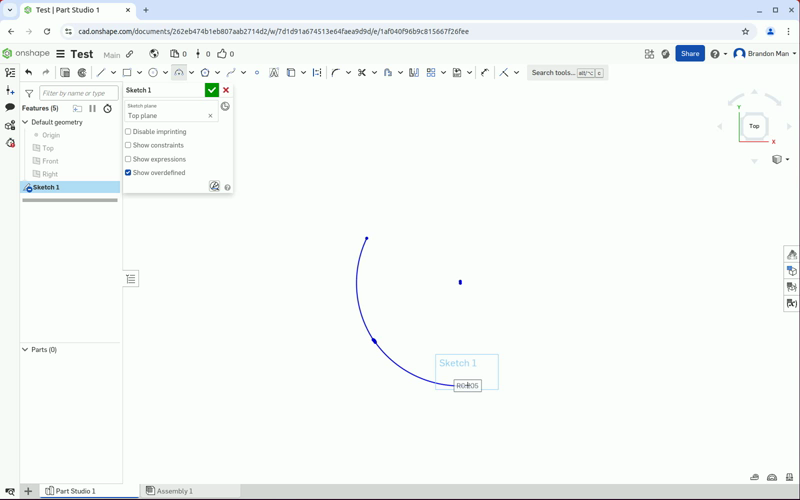
mouse_move(468, 385)
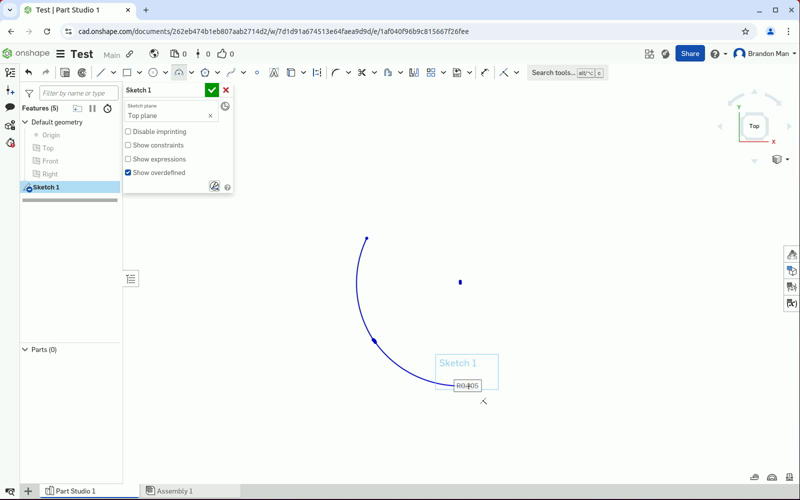
scroll(6)
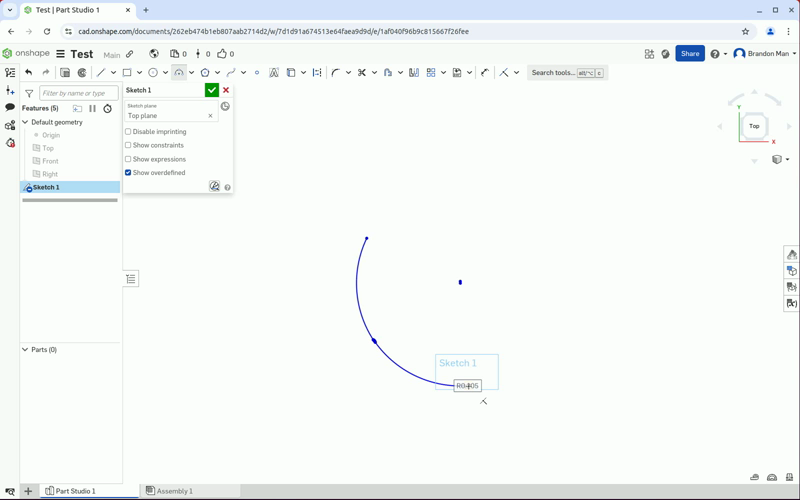
scroll(6)
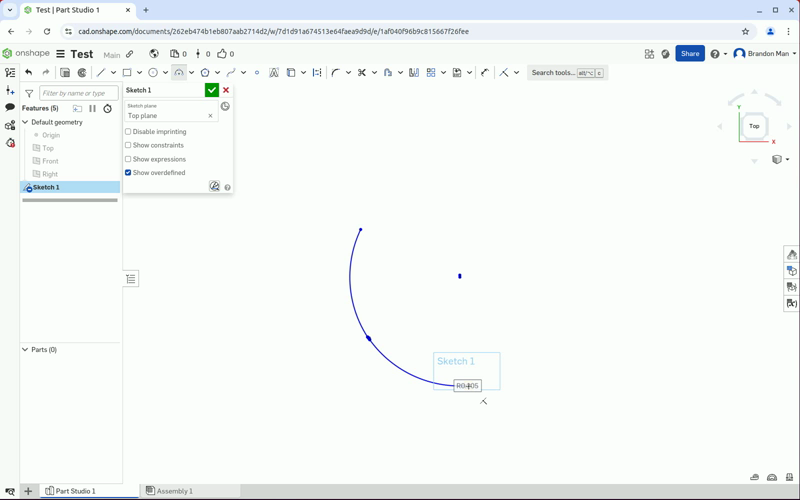
scroll(6)
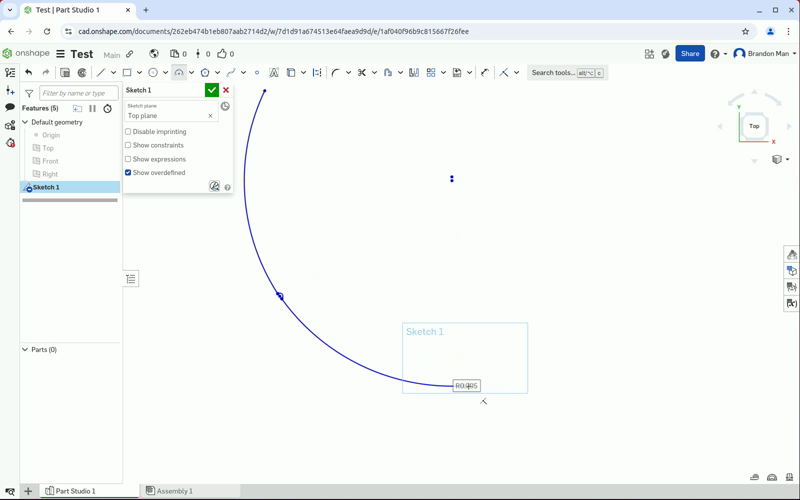
scroll(6)
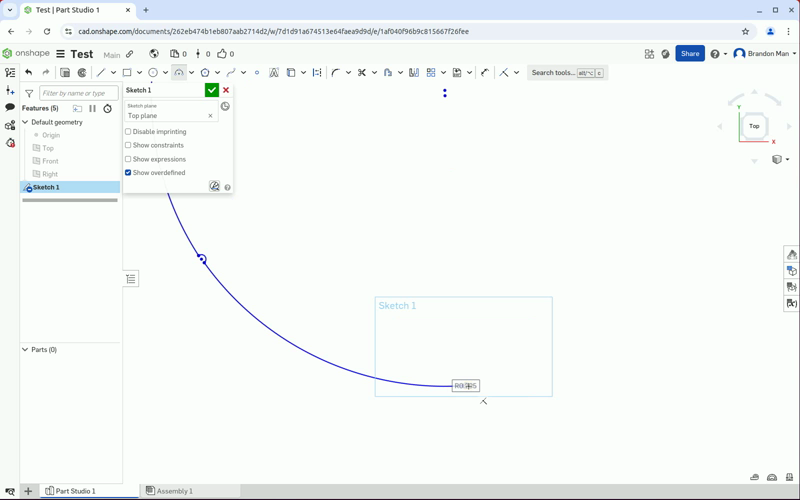
scroll(6)
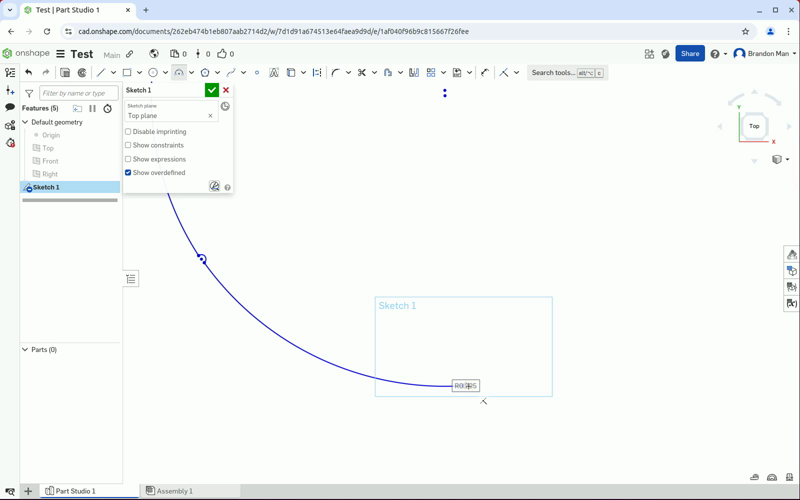
scroll(6)
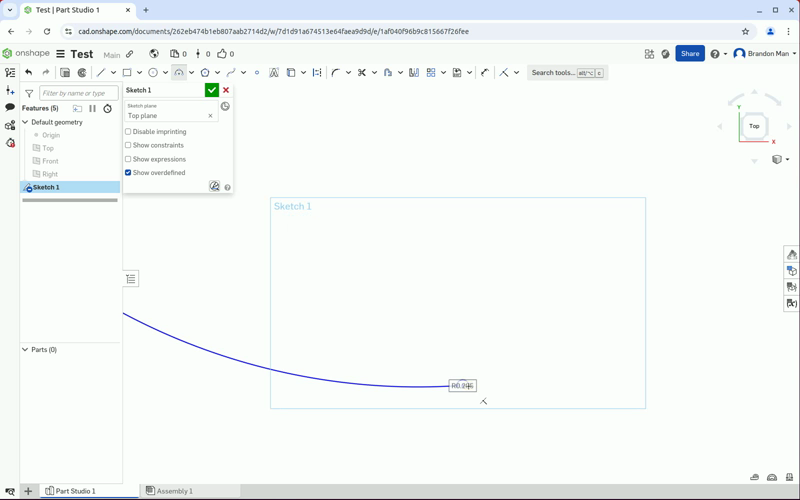
scroll(6)
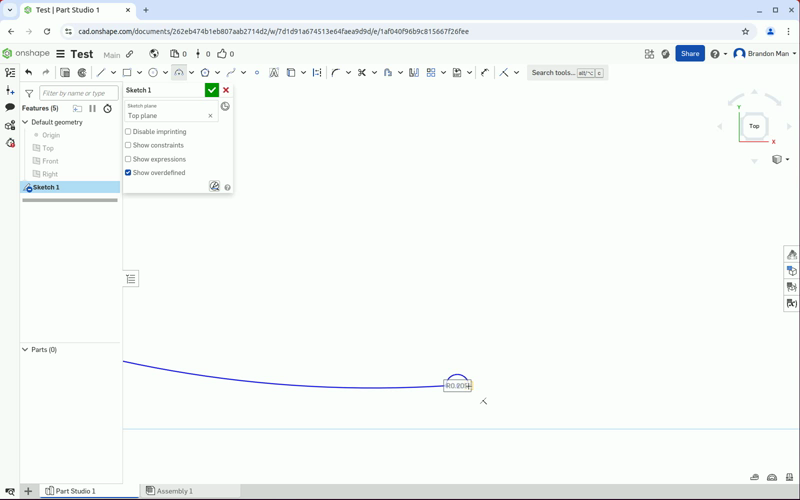
click(468, 385)
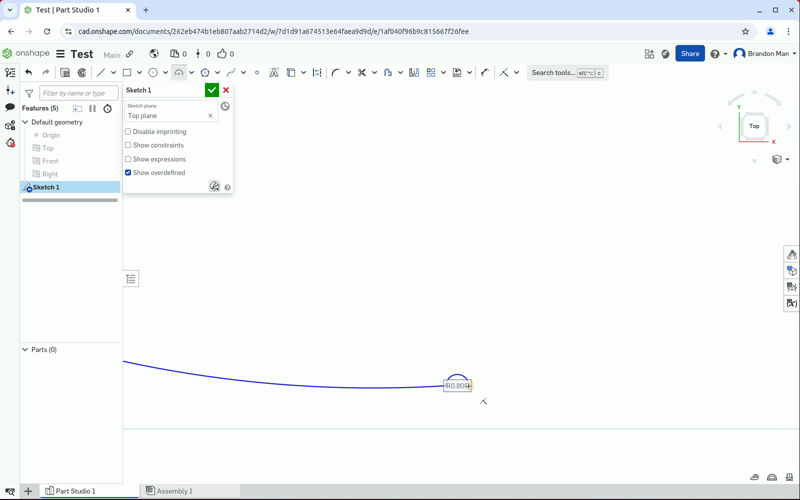
scroll(-6)
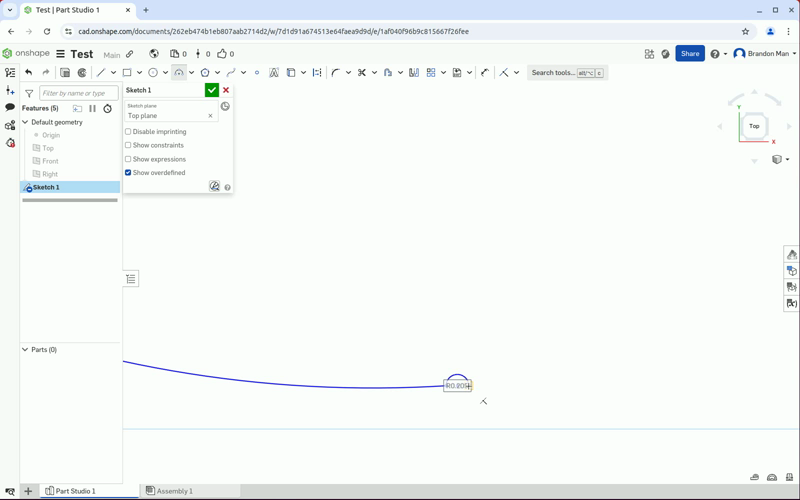
scroll(-6)
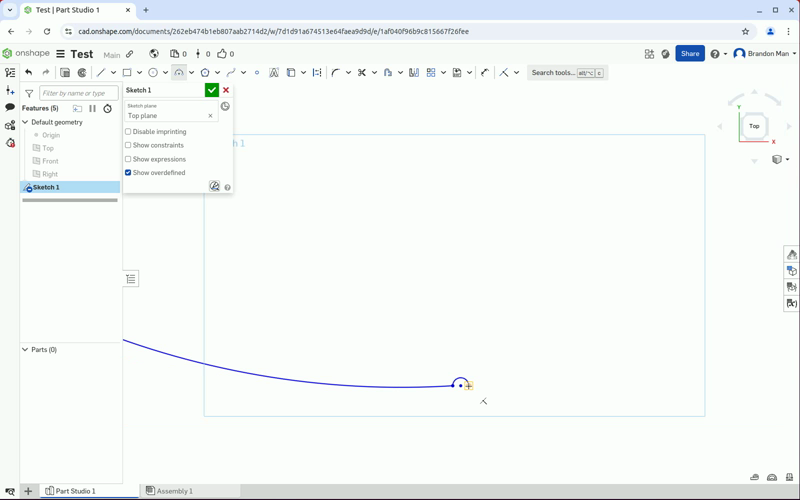
scroll(-6)
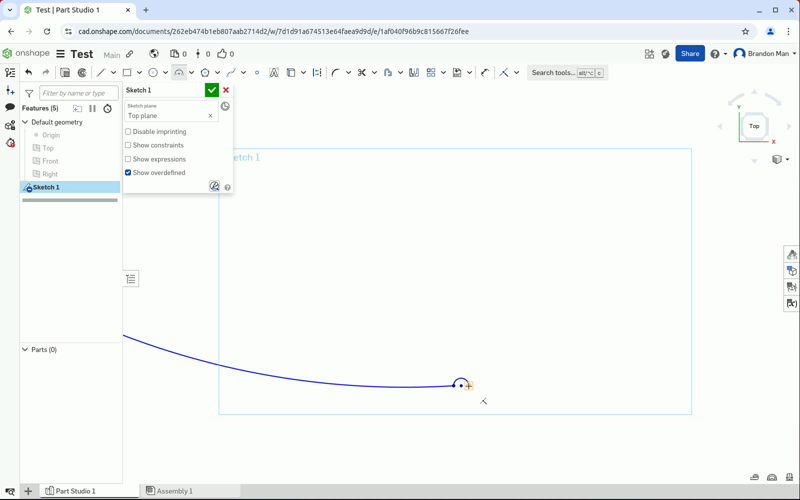
scroll(-6)
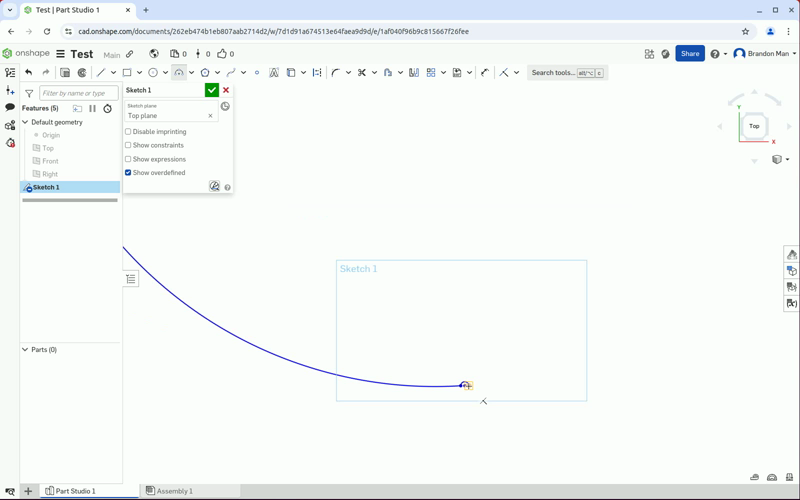
scroll(-6)
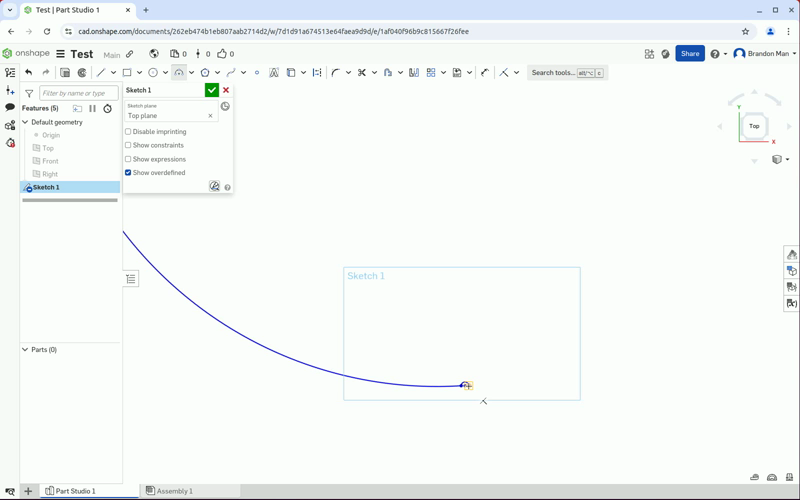
scroll(-6)
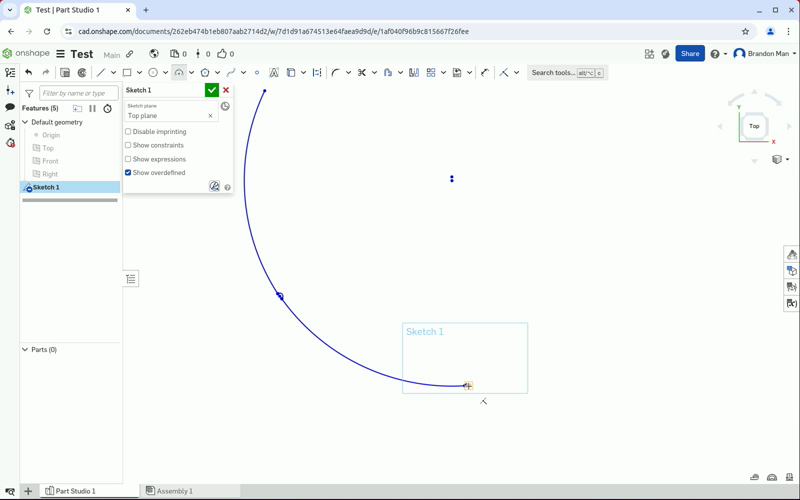
scroll(-6)
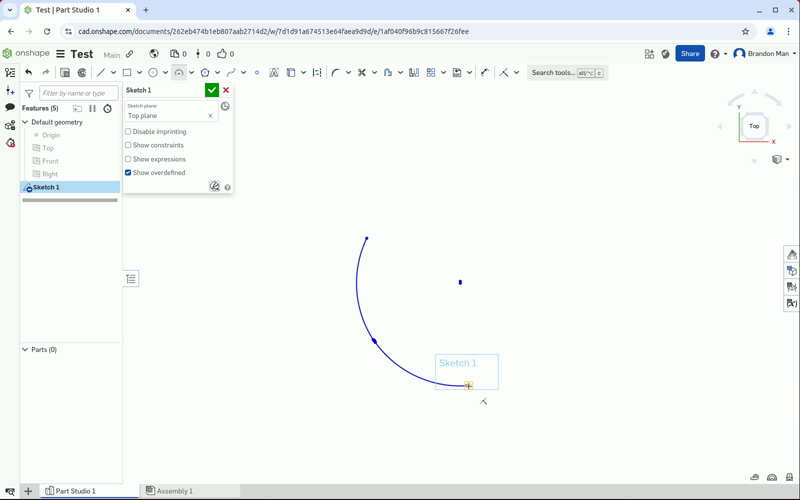
key_down(shift)
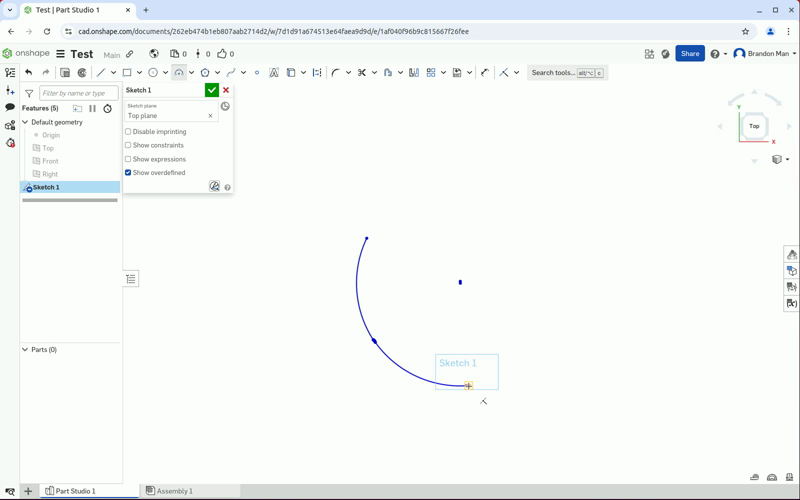
mouse_move(553, 329)
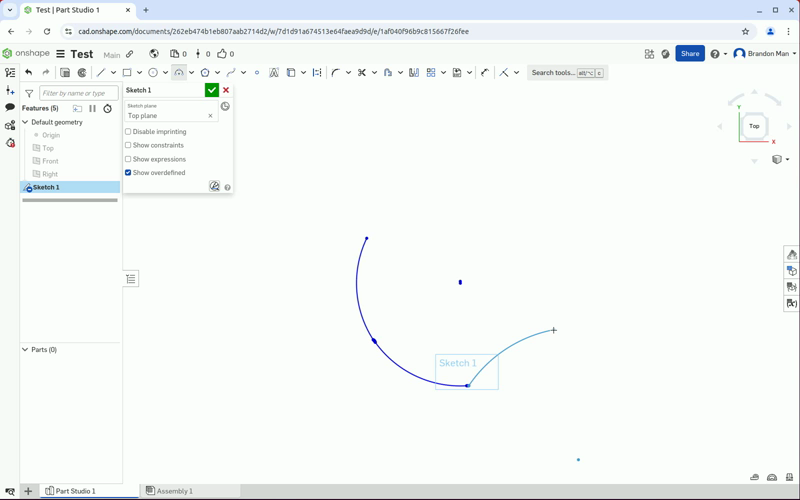
click(553, 329)
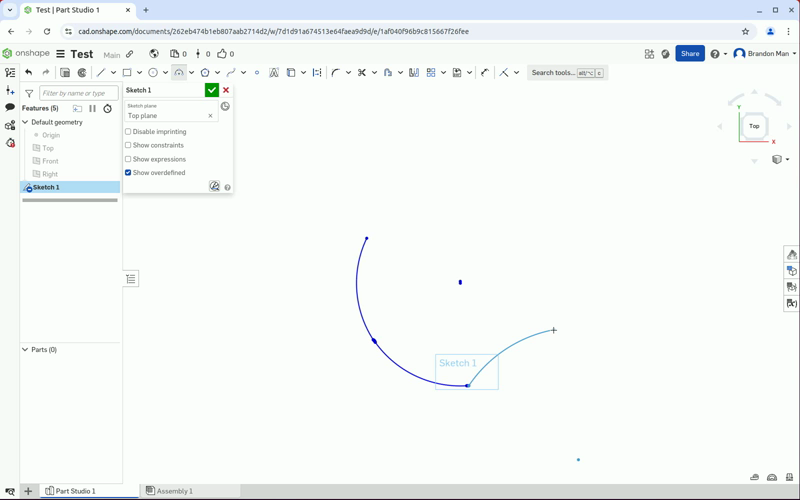
mouse_move(518, 369)
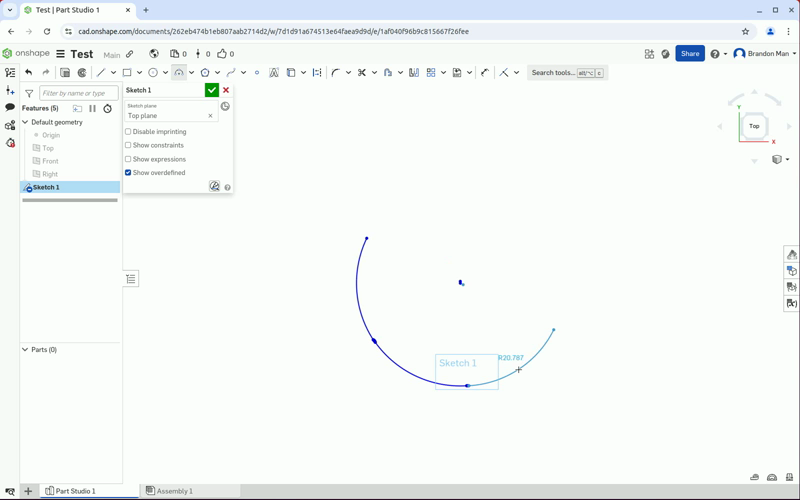
click(518, 369)
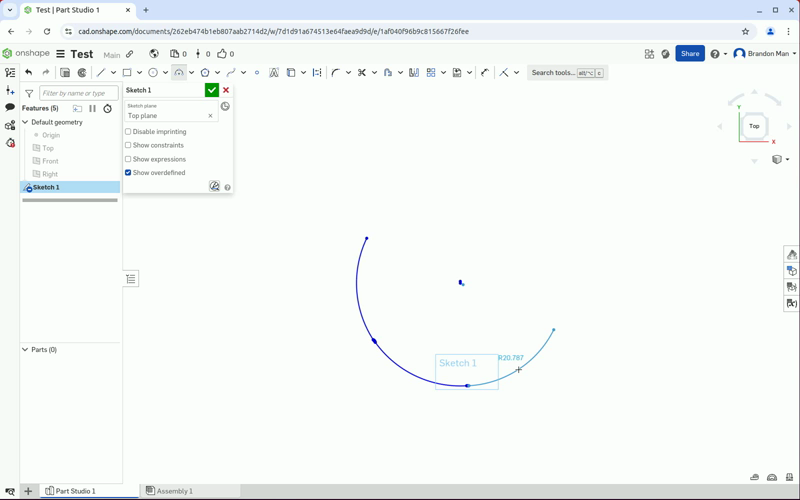
key_up(shift)
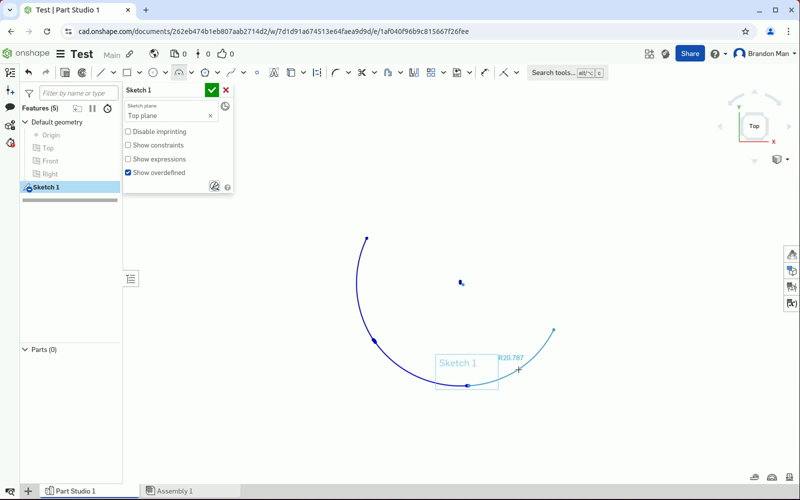
mouse_move(553, 329)
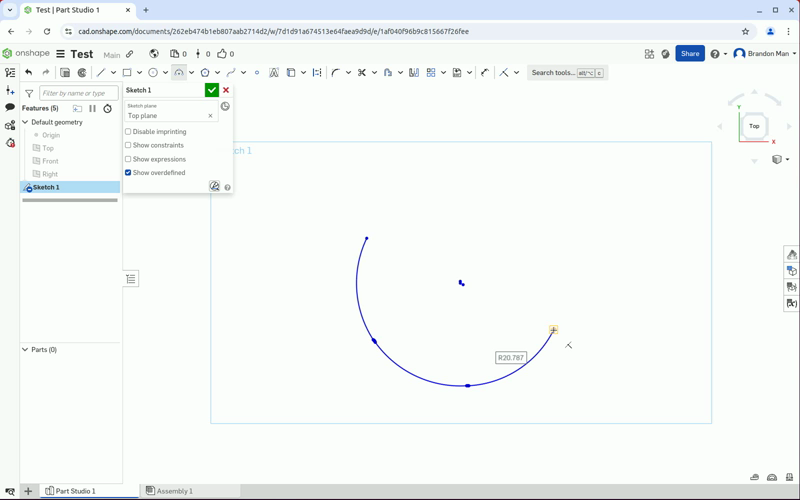
click(553, 329)
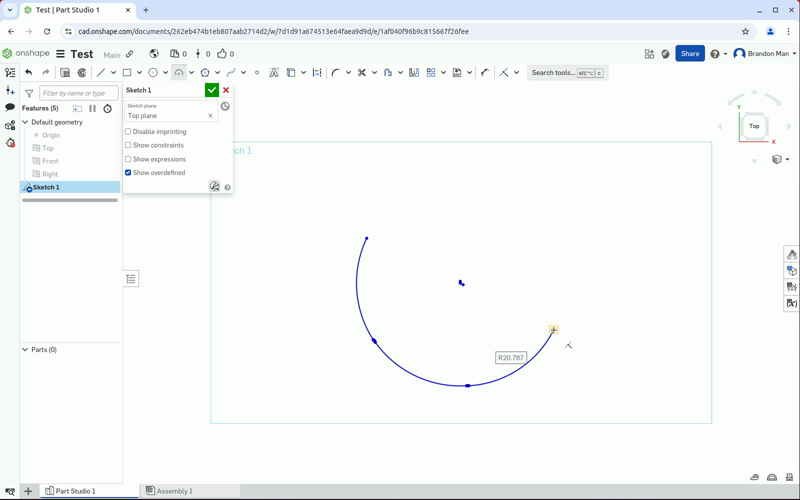
key_down(shift)
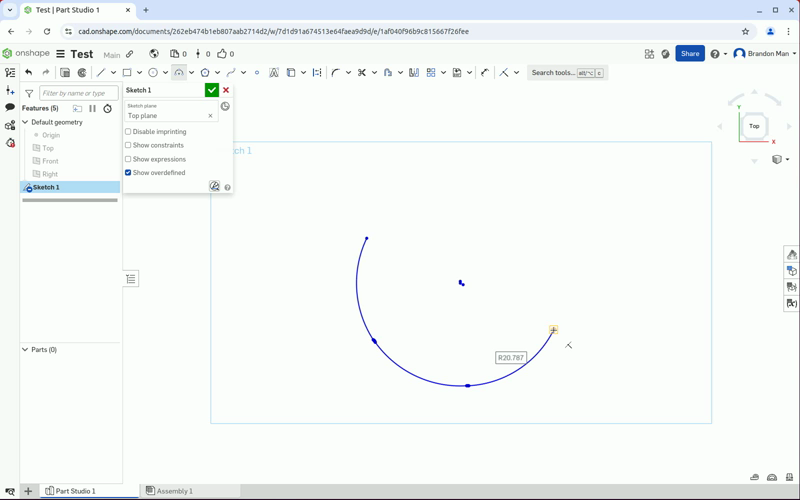
mouse_move(553, 327)
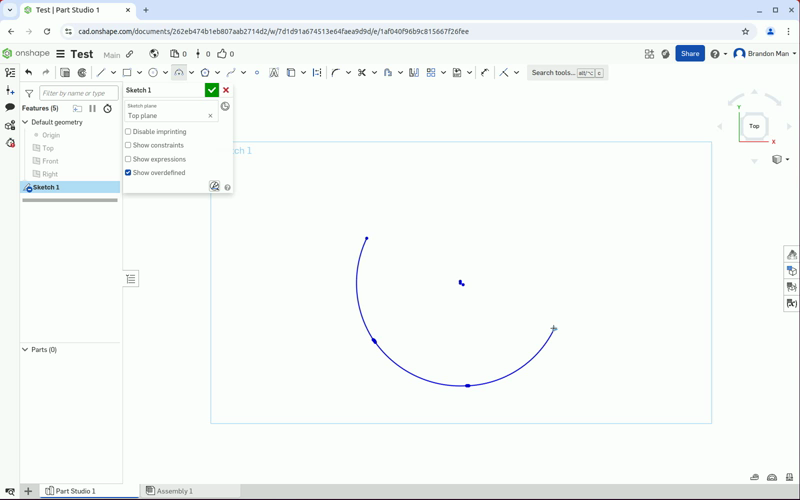
scroll(6)
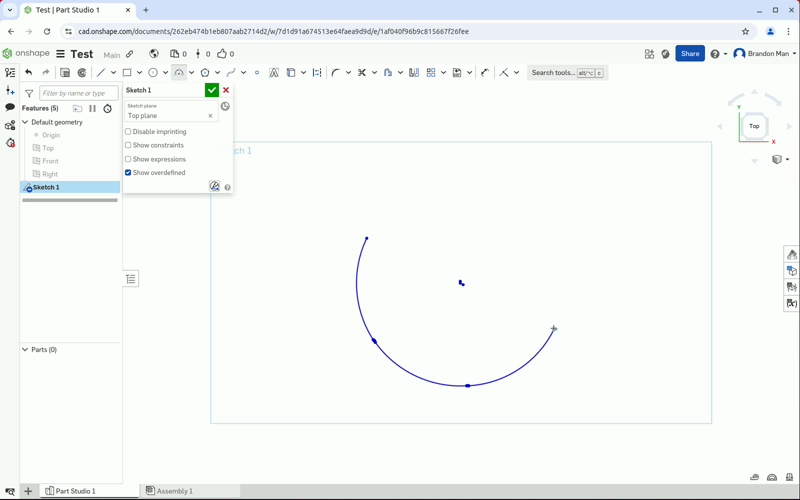
scroll(6)
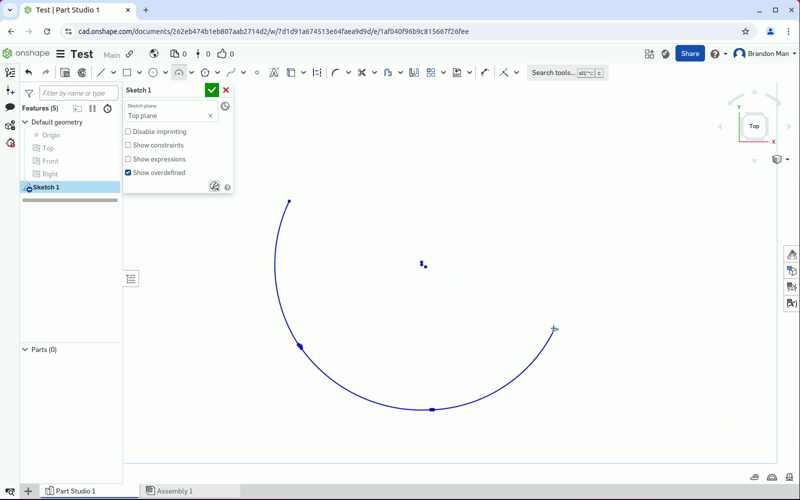
scroll(6)
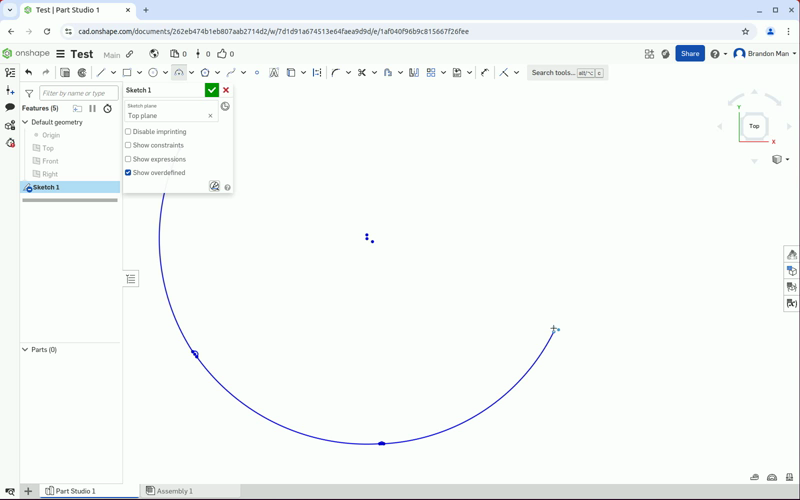
scroll(6)
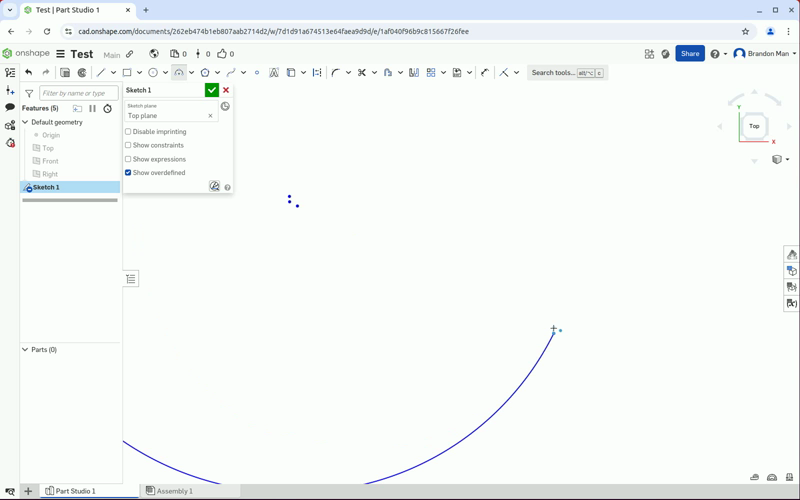
scroll(6)
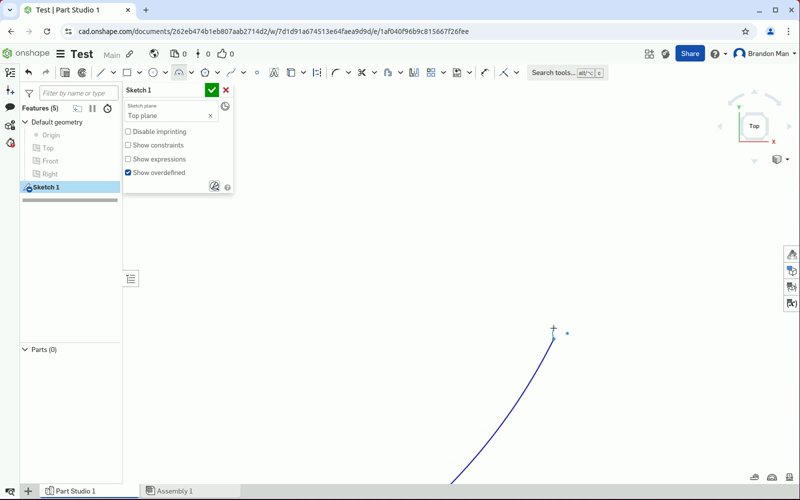
scroll(6)
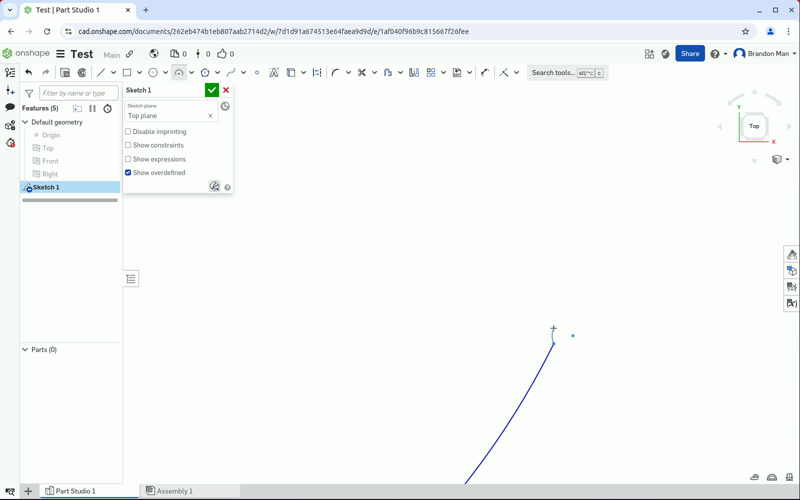
scroll(6)
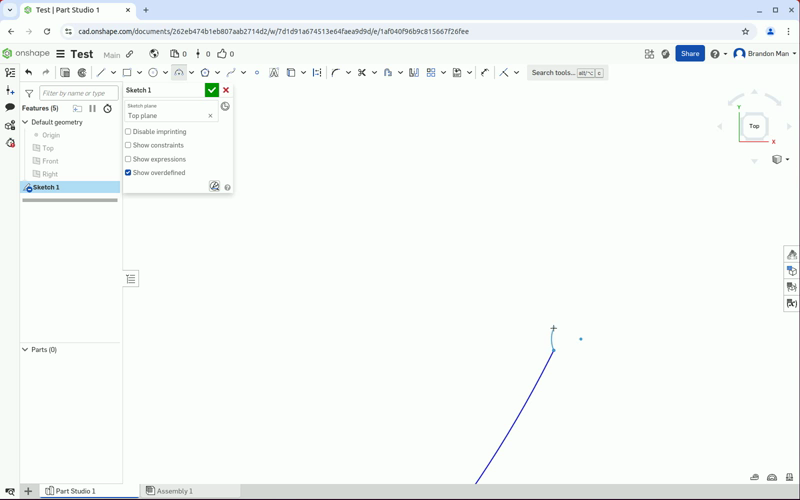
click(553, 327)
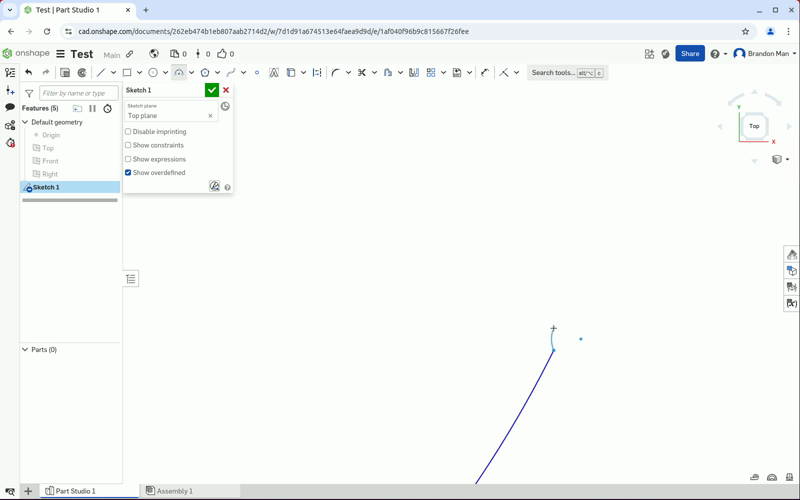
scroll(-6)
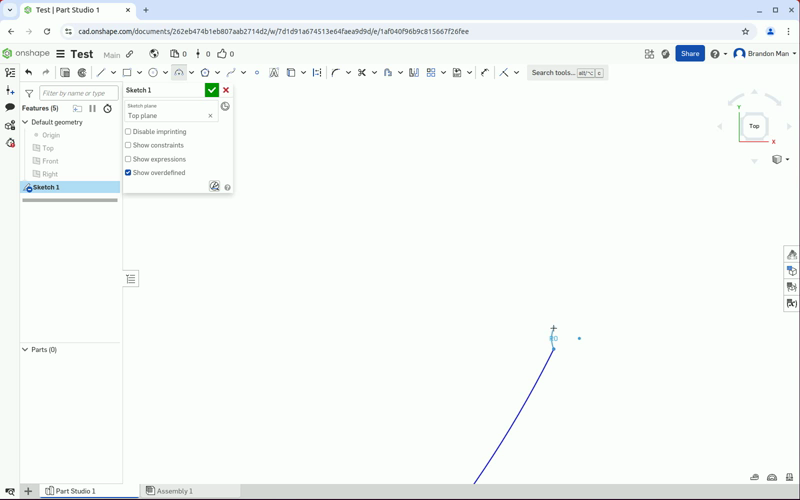
scroll(-6)
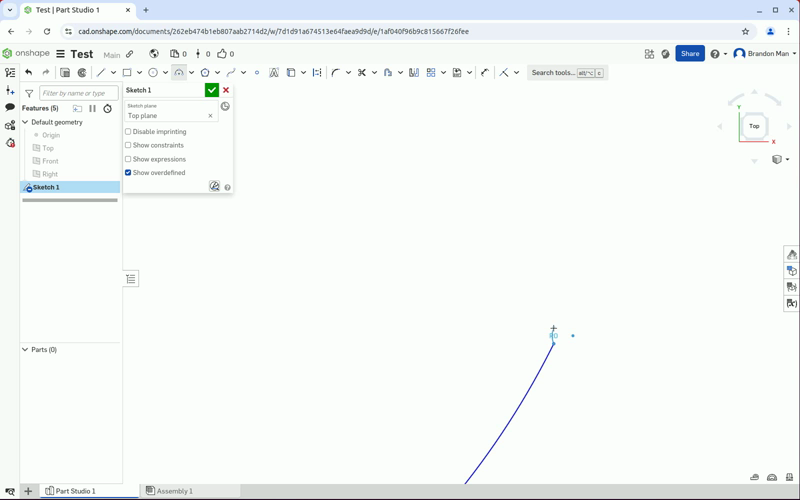
scroll(-6)
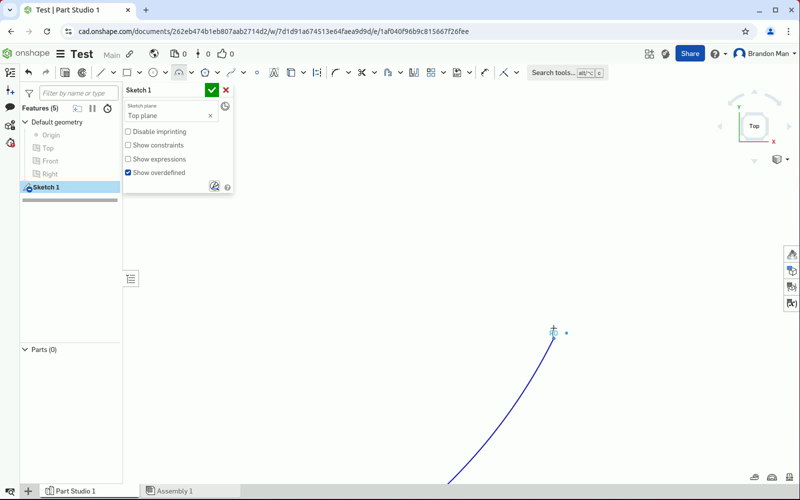
scroll(-6)
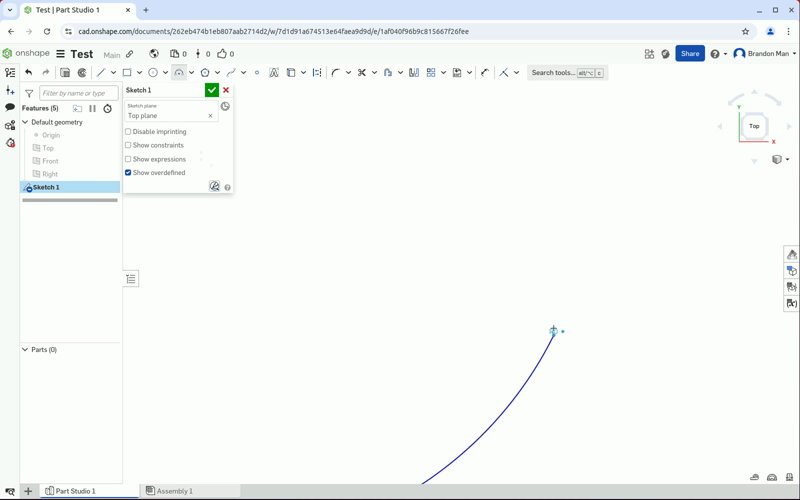
scroll(-6)
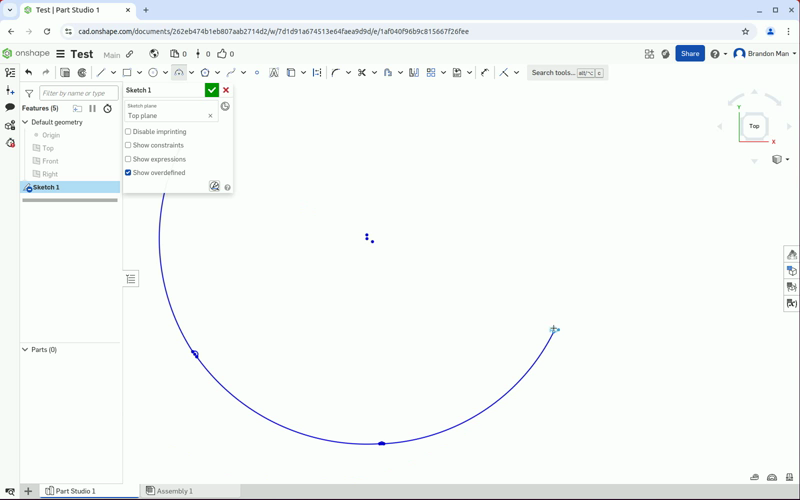
scroll(-6)
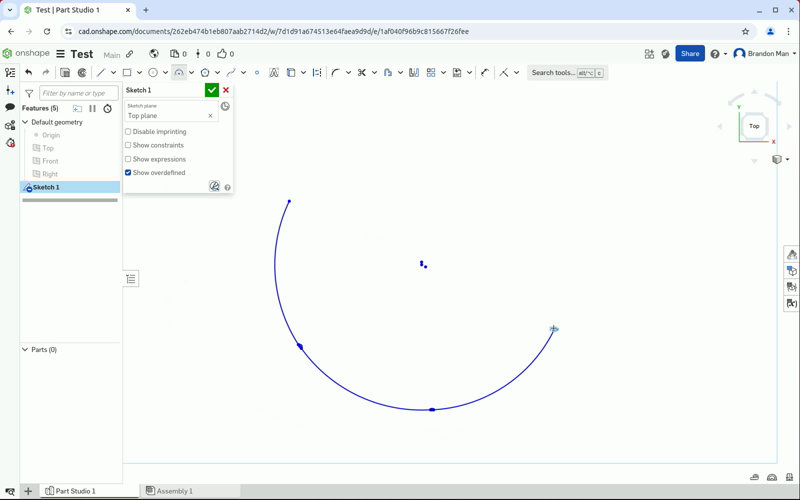
scroll(-6)
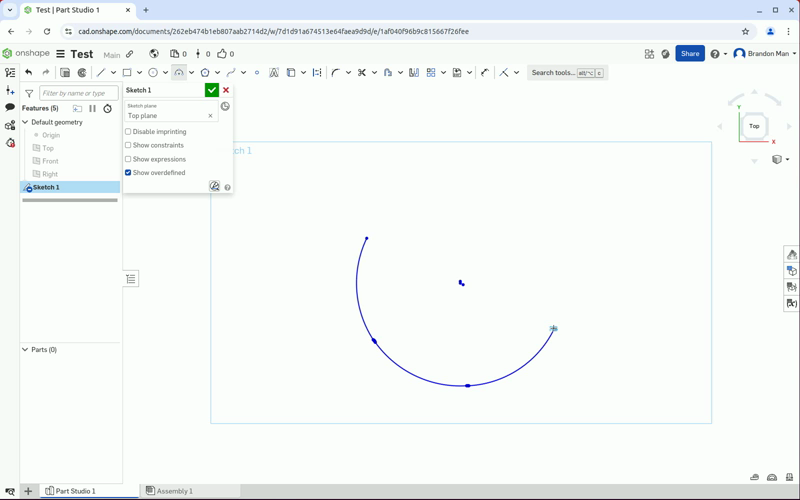
mouse_move(552, 328)
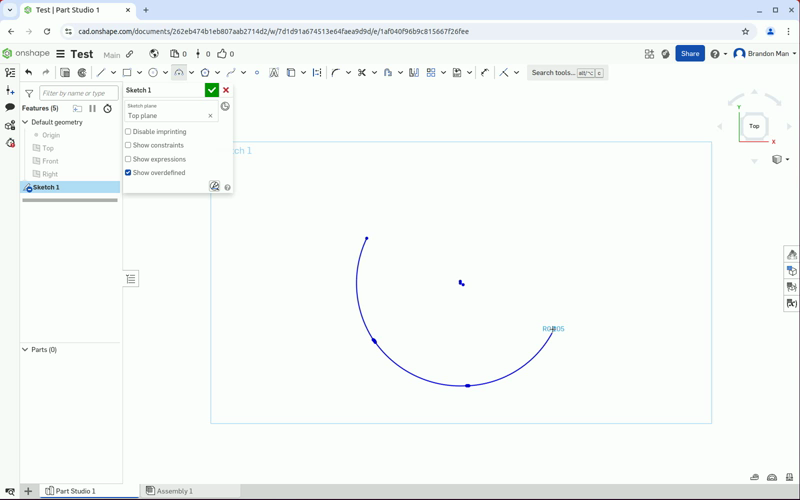
scroll(6)
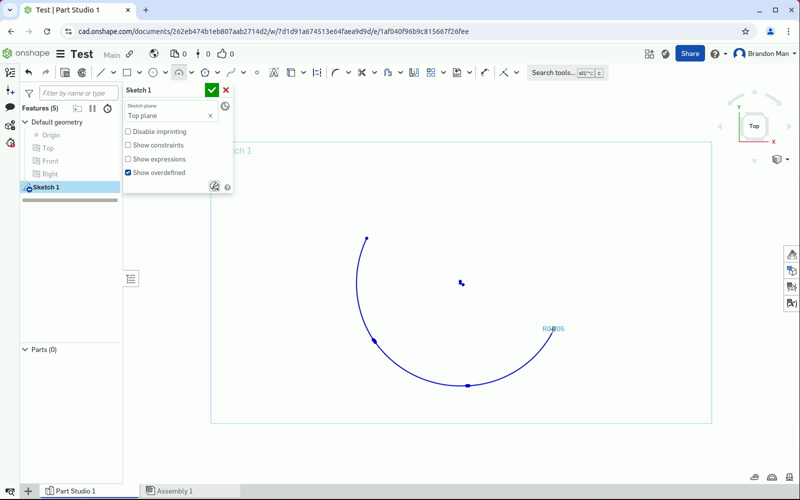
scroll(6)
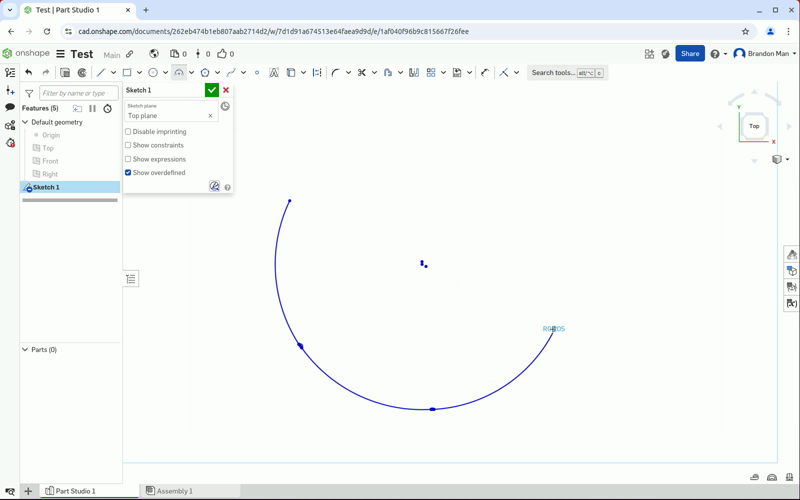
scroll(6)
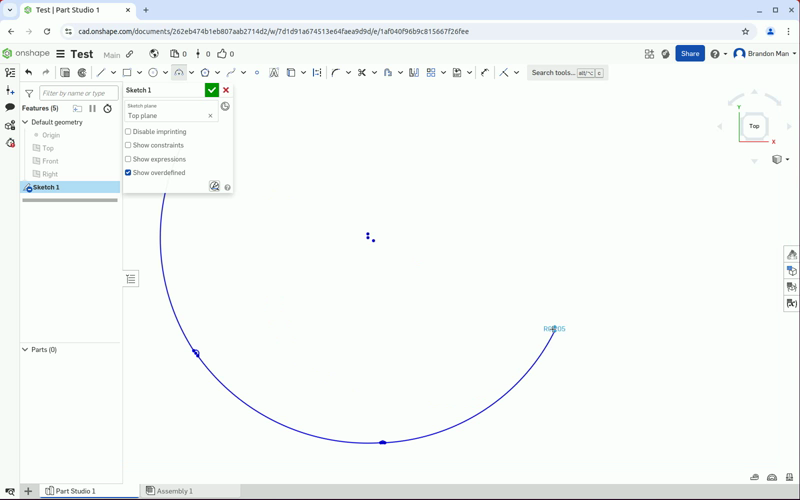
scroll(6)
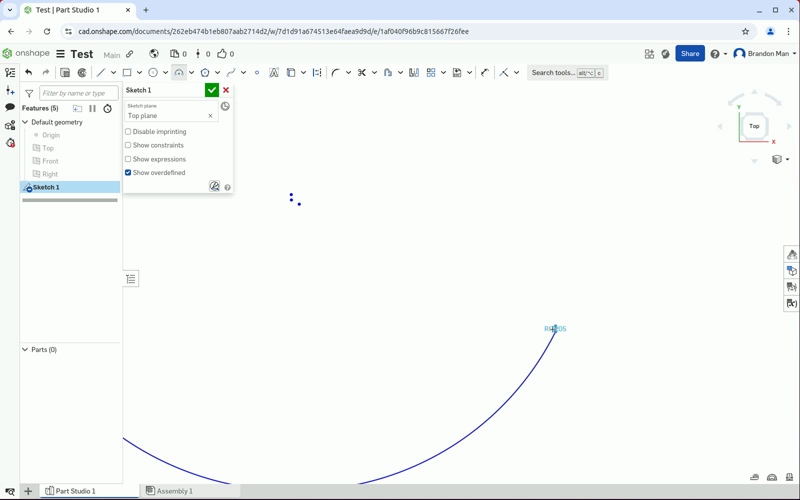
scroll(6)
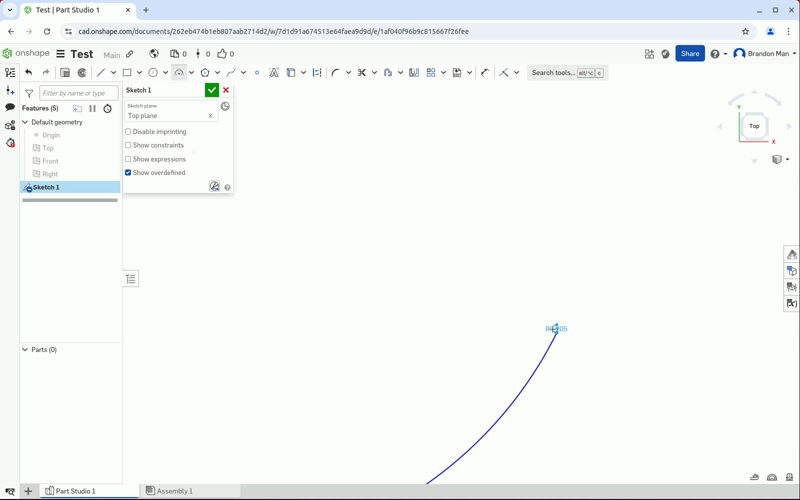
scroll(6)
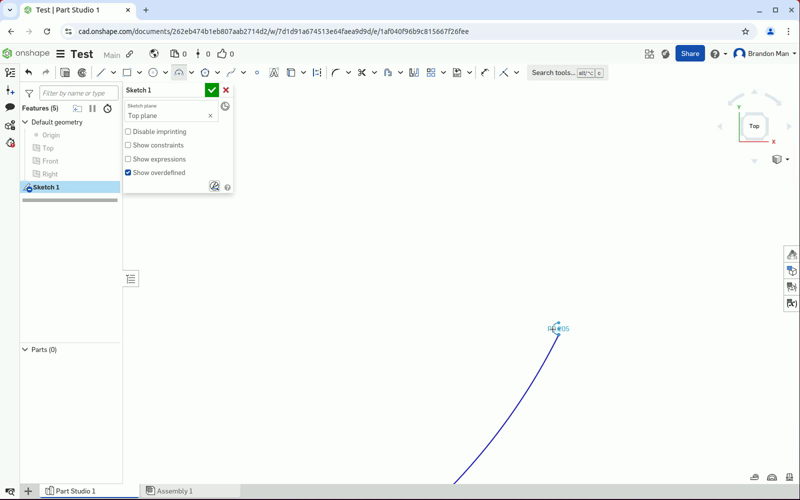
scroll(6)
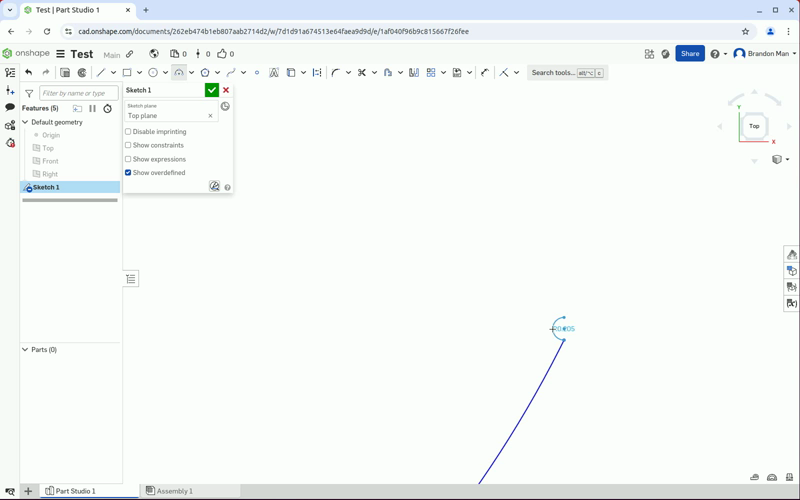
click(552, 328)
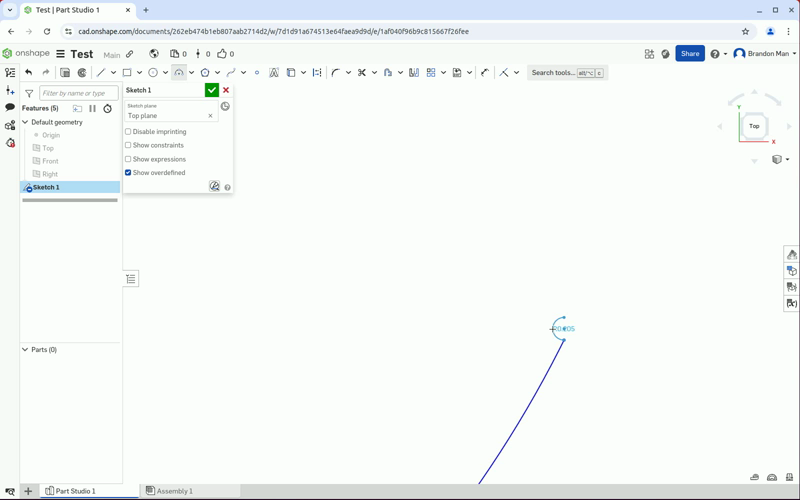
scroll(-6)
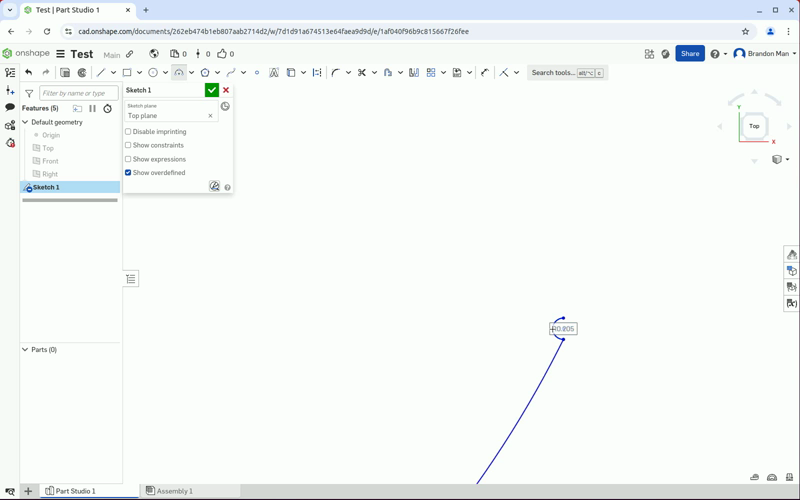
scroll(-6)
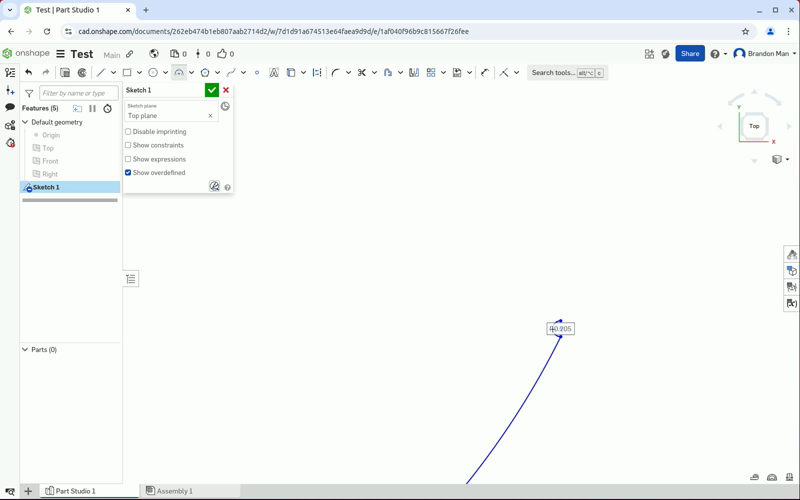
scroll(-6)
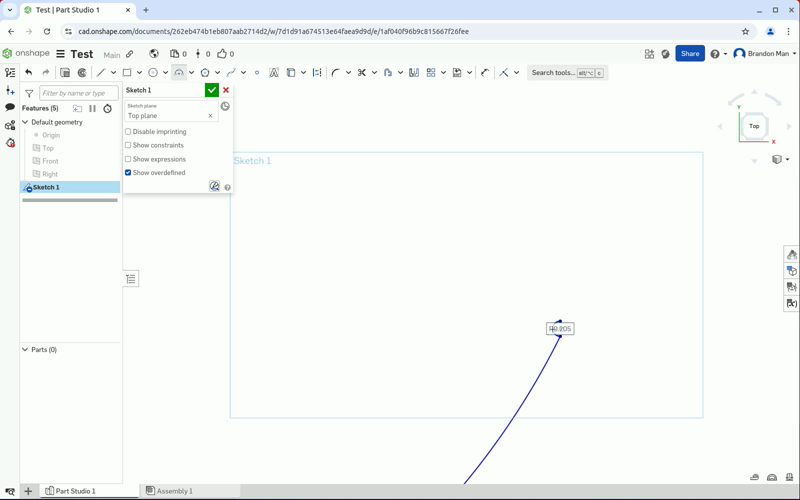
scroll(-6)
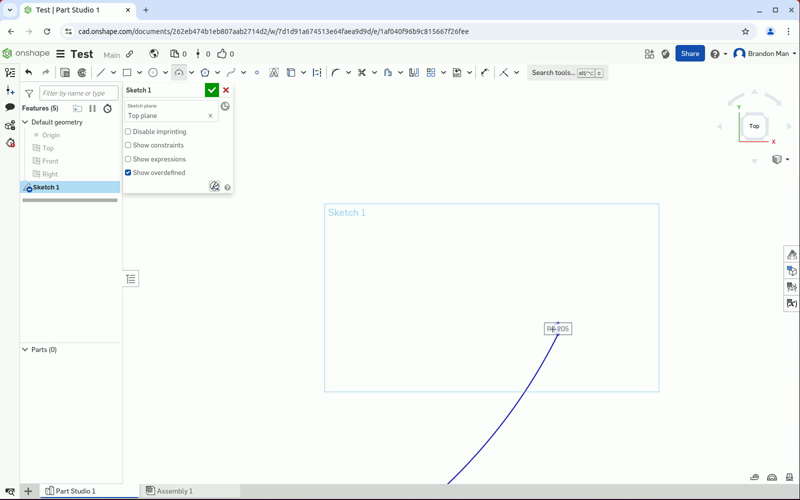
scroll(-6)
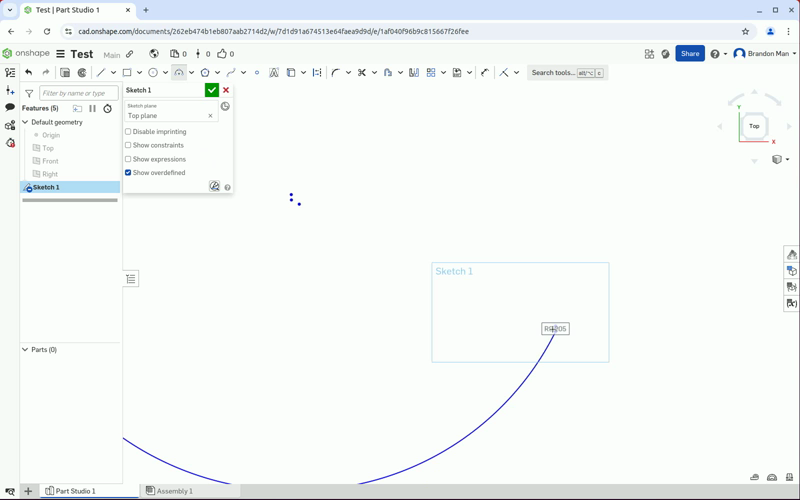
scroll(-6)
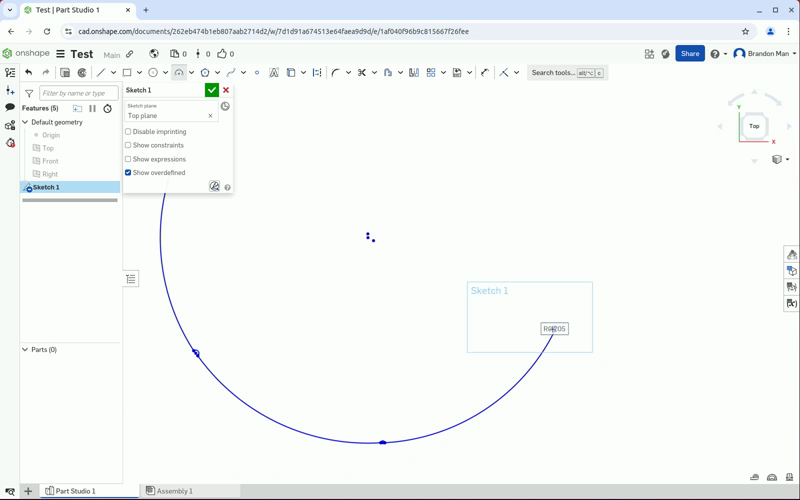
scroll(-6)
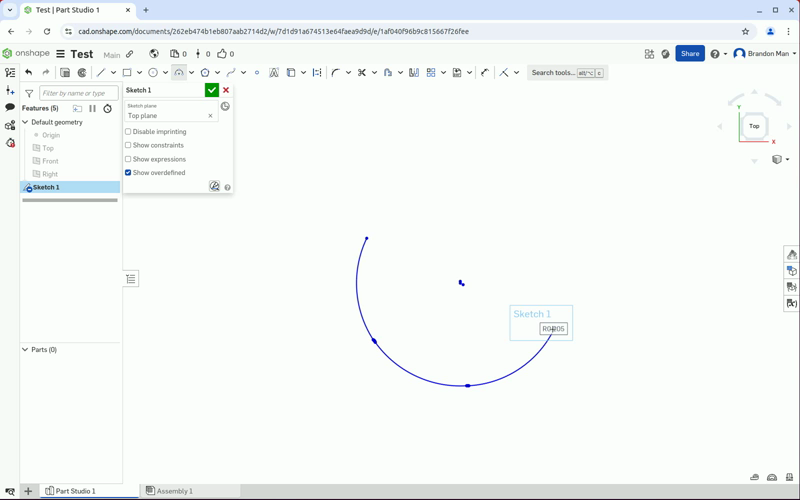
key_up(shift)
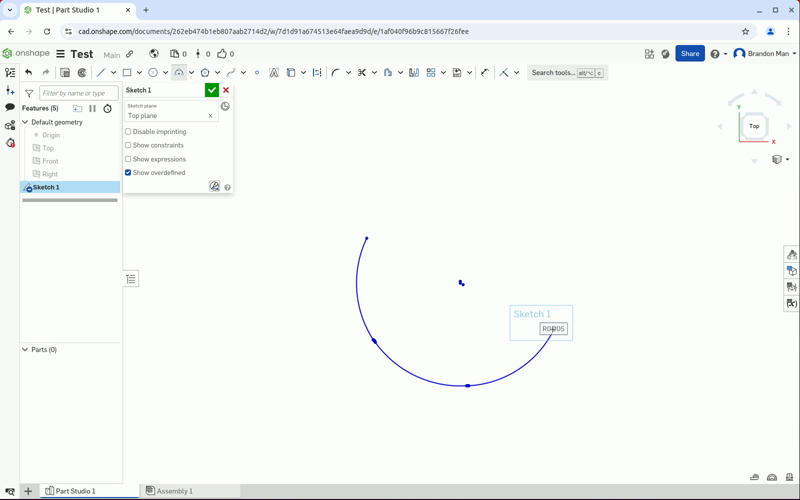
mouse_move(553, 327)
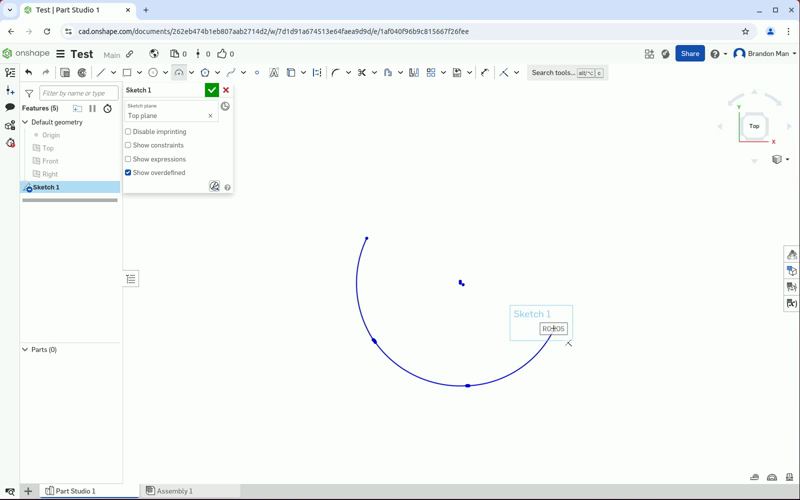
scroll(6)
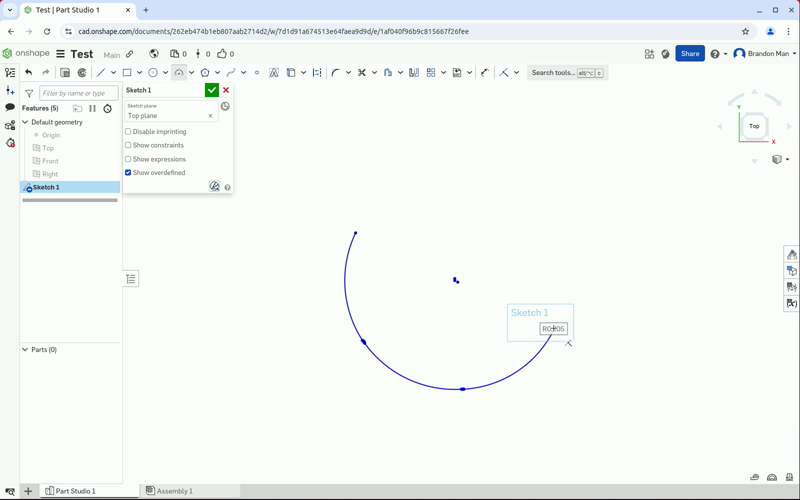
scroll(6)
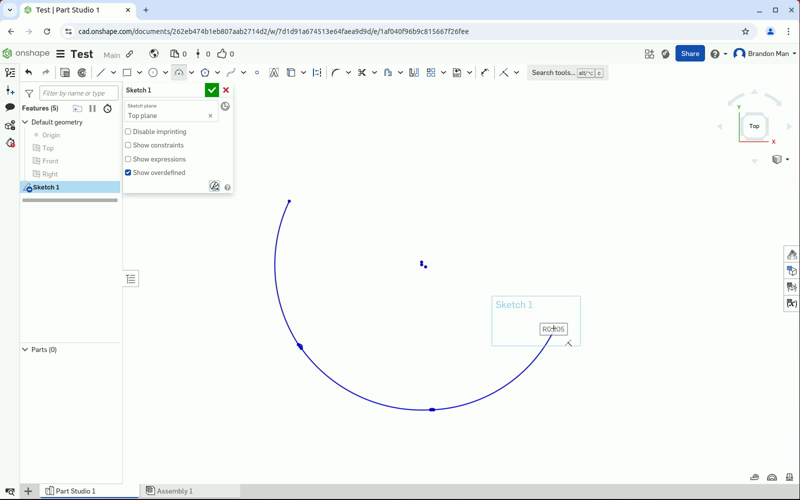
scroll(6)
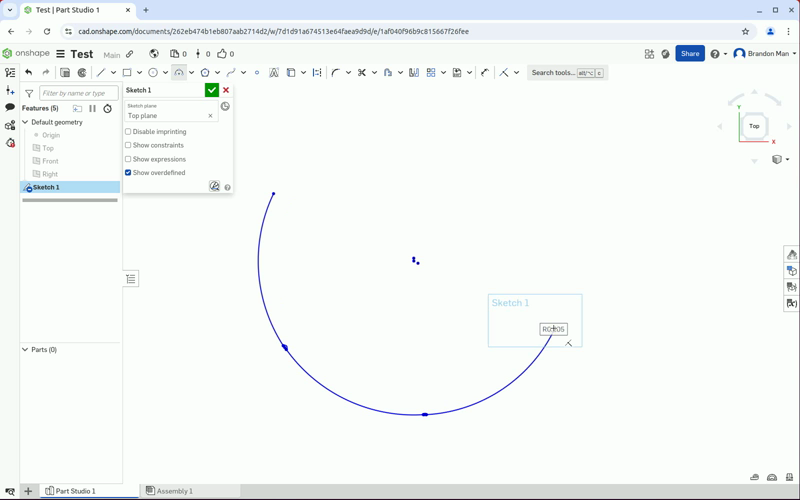
scroll(6)
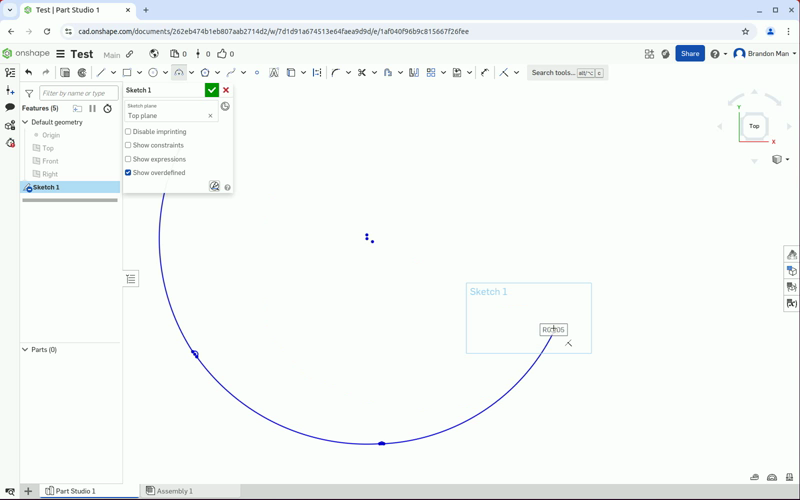
scroll(6)
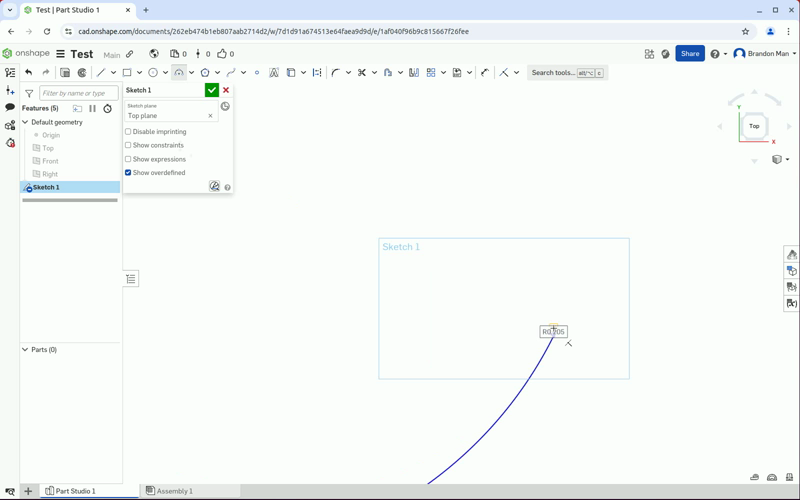
scroll(6)
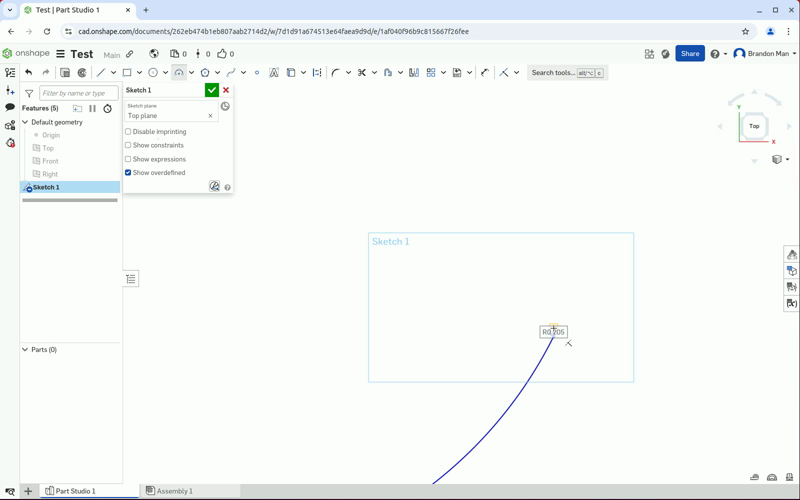
scroll(6)
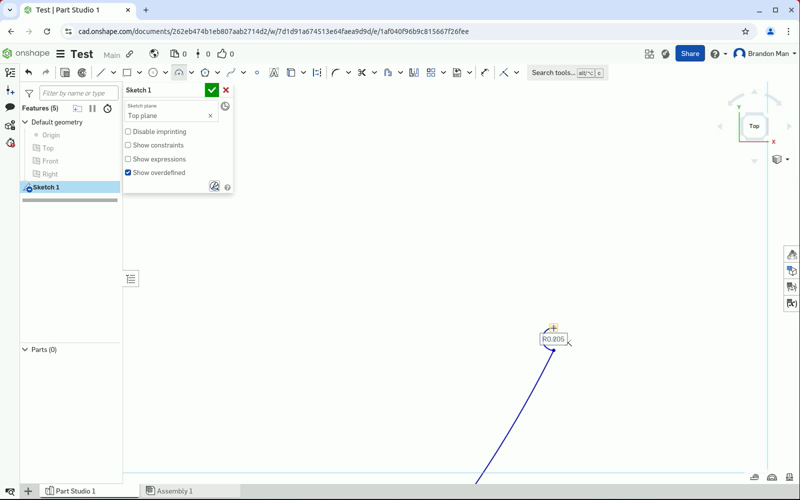
click(553, 327)
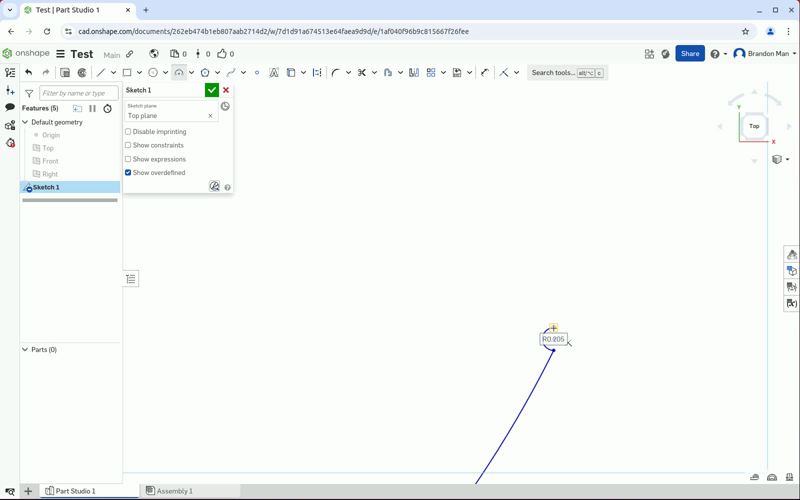
scroll(-6)
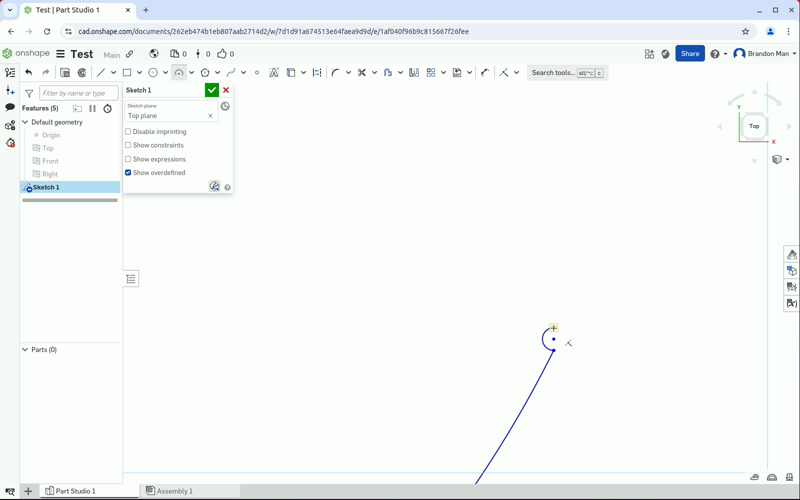
scroll(-6)
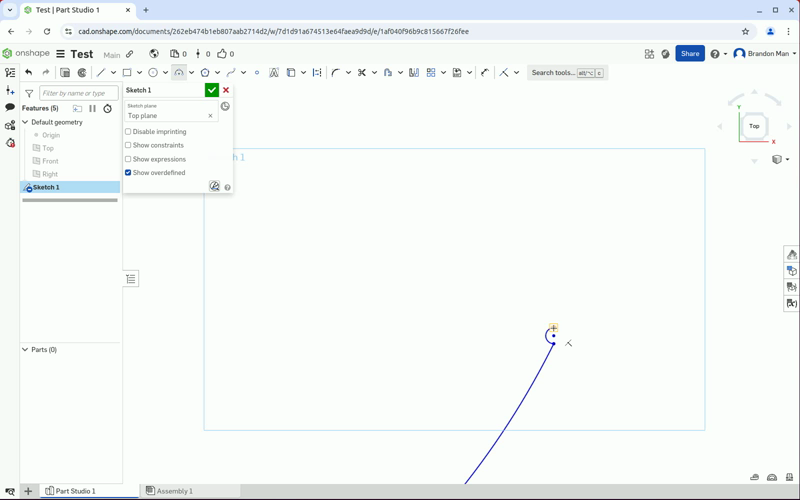
scroll(-6)
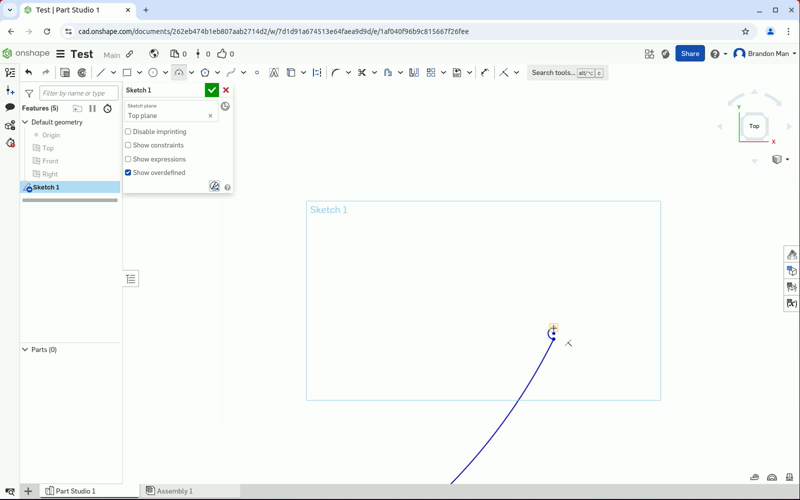
scroll(-6)
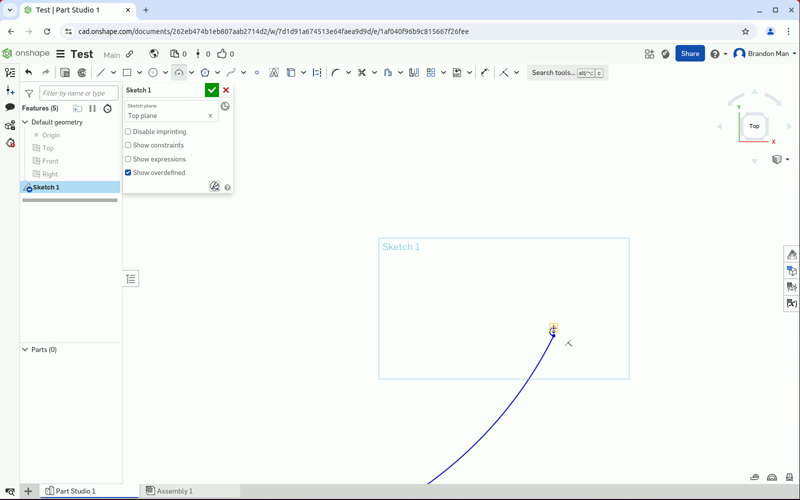
scroll(-6)
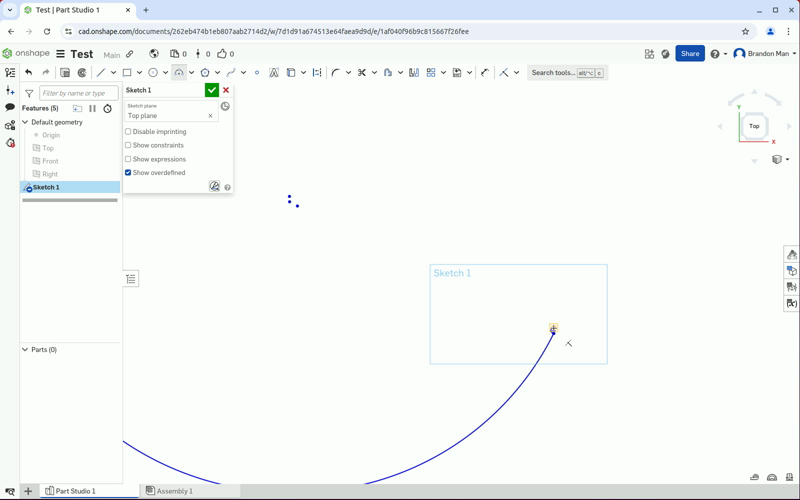
scroll(-6)
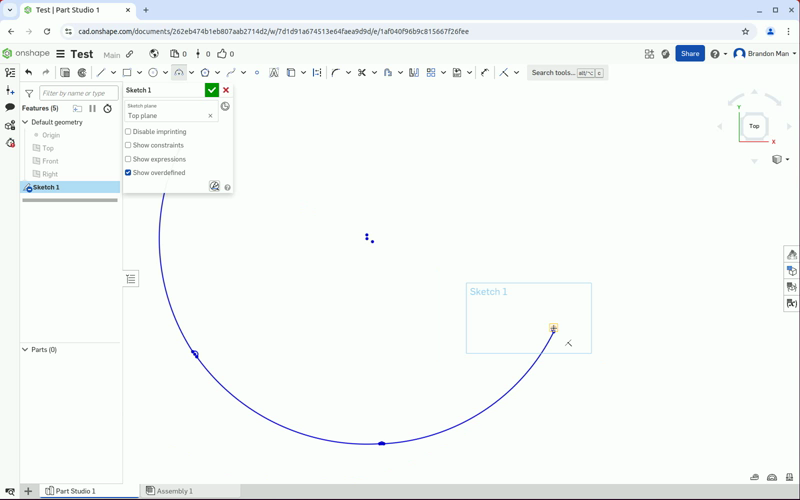
scroll(-6)
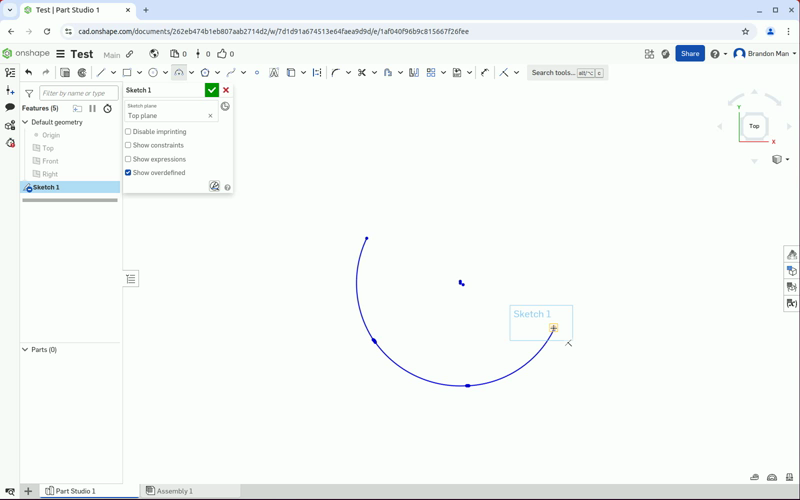
key_down(shift)
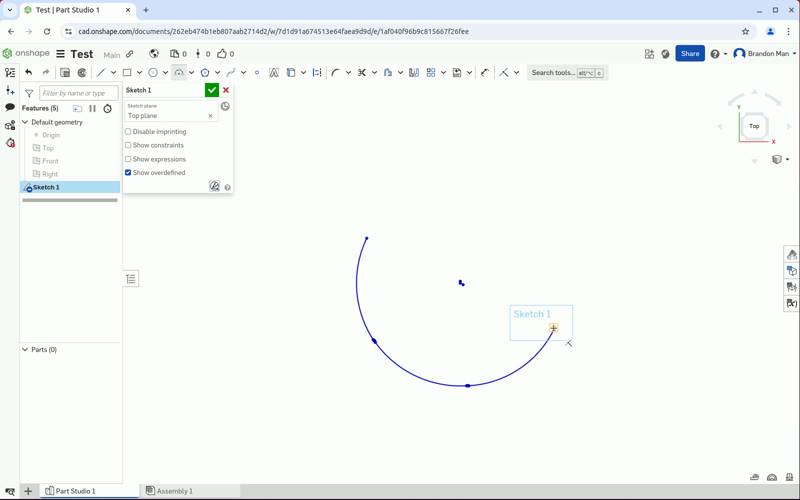
mouse_move(547, 225)
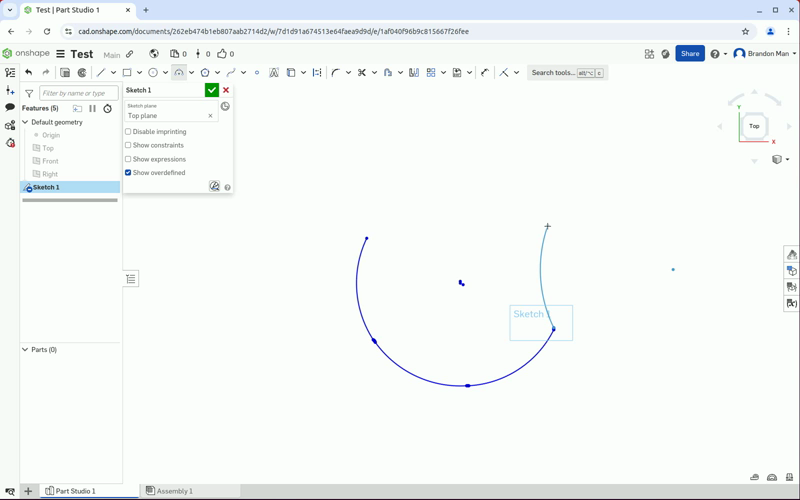
click(547, 225)
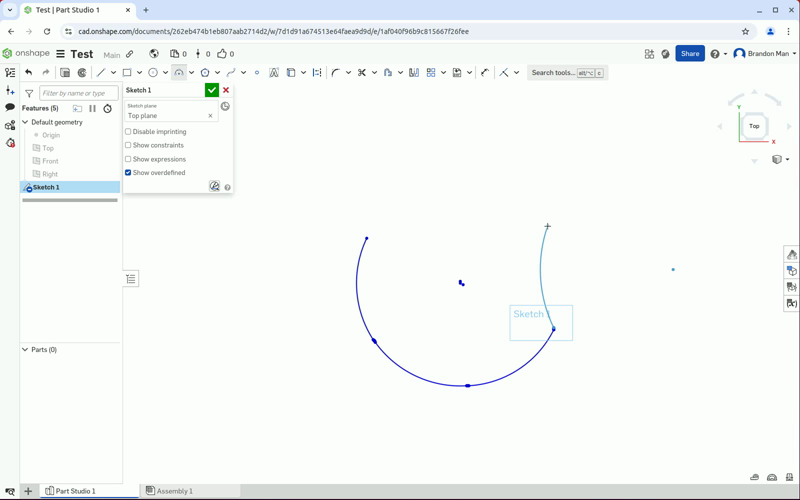
mouse_move(564, 276)
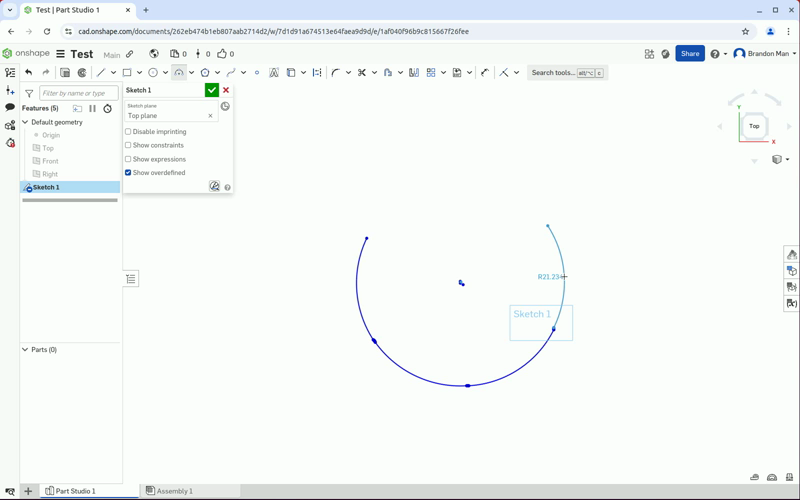
click(564, 276)
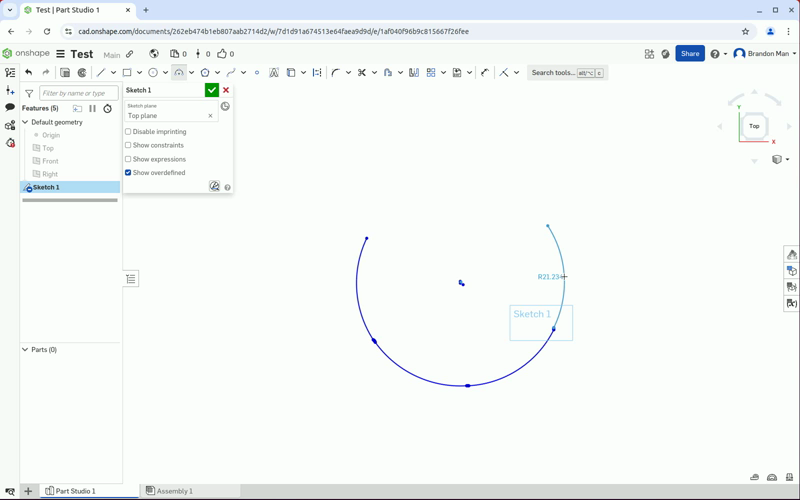
key_up(shift)
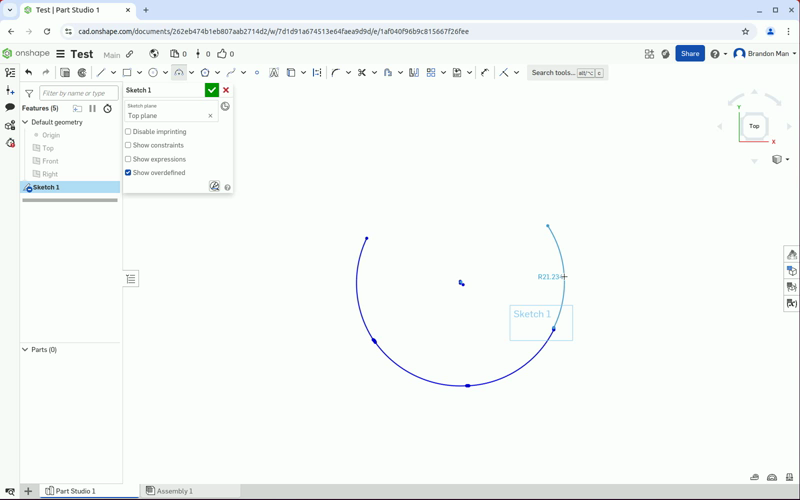
mouse_move(547, 225)
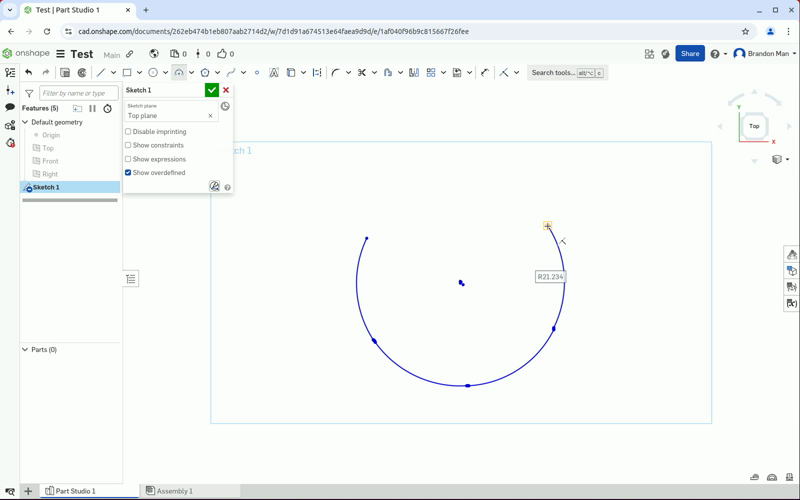
click(547, 225)
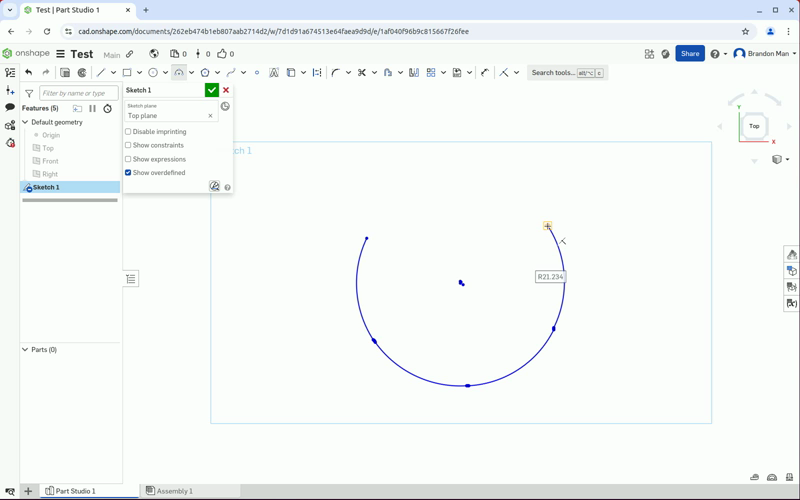
key_down(shift)
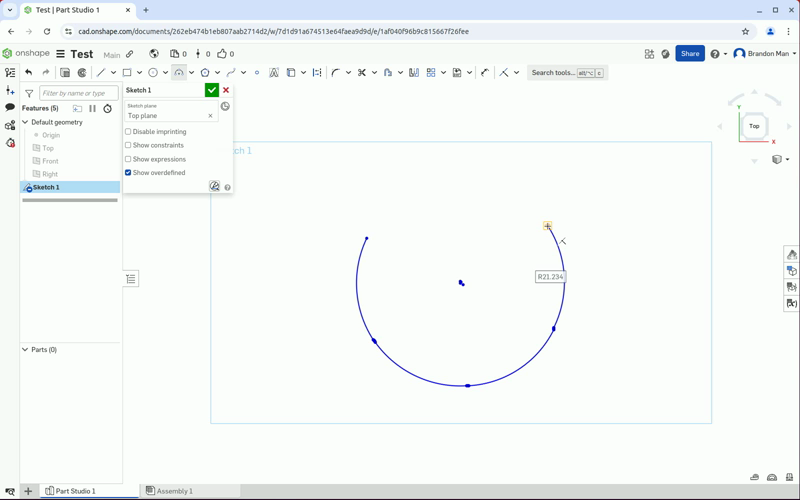
mouse_move(545, 223)
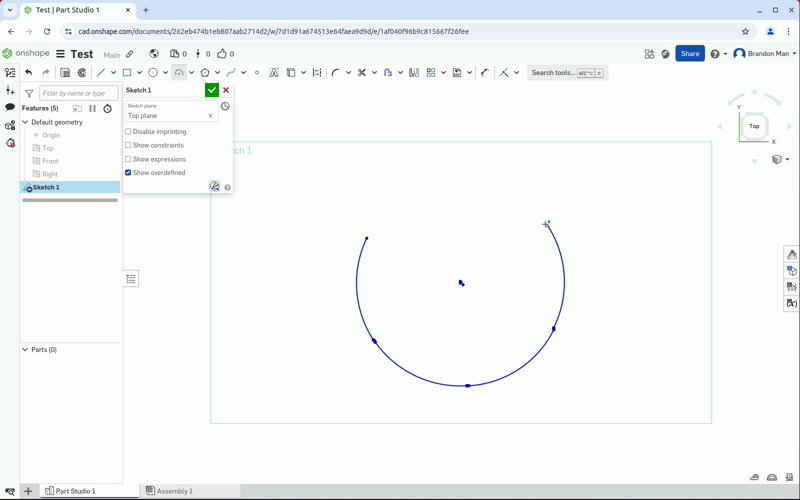
scroll(6)
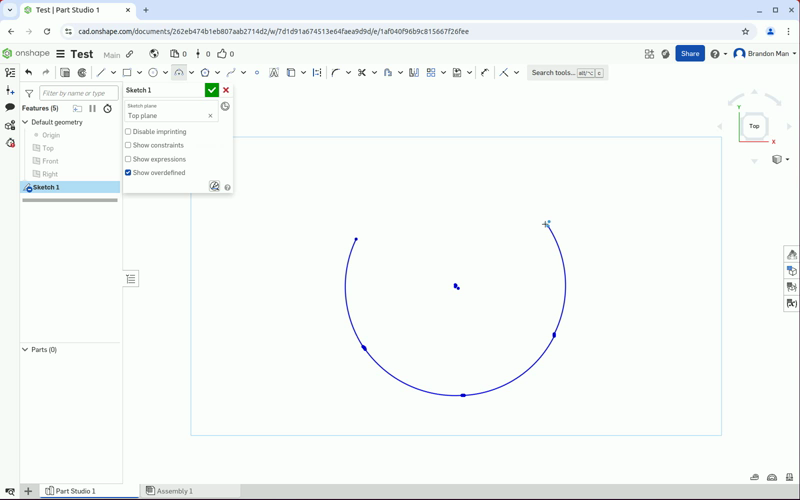
scroll(6)
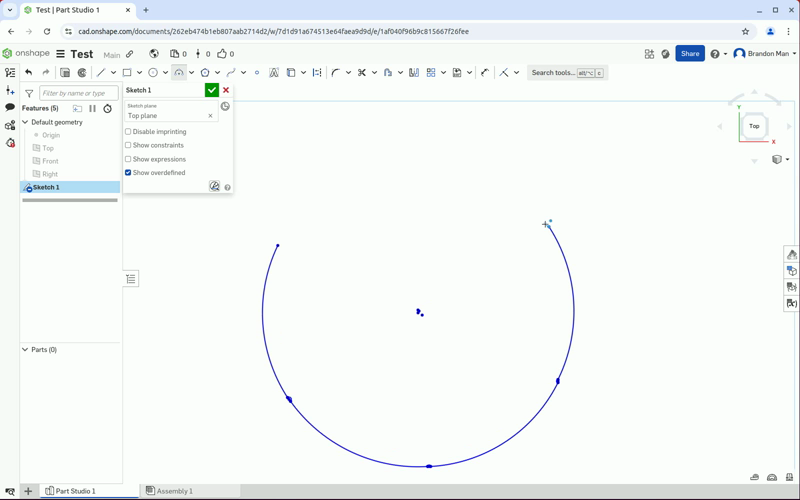
scroll(6)
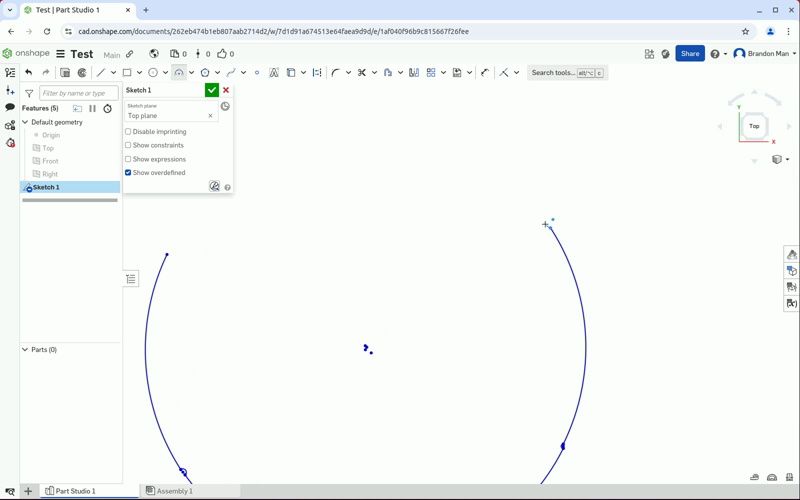
scroll(6)
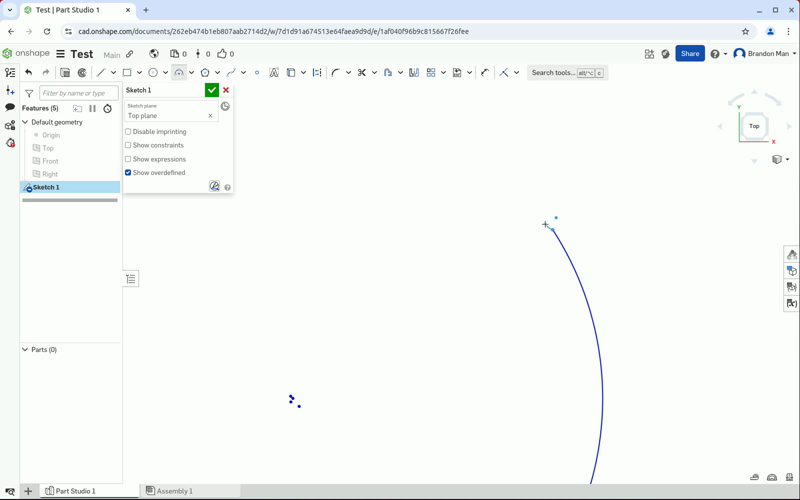
scroll(6)
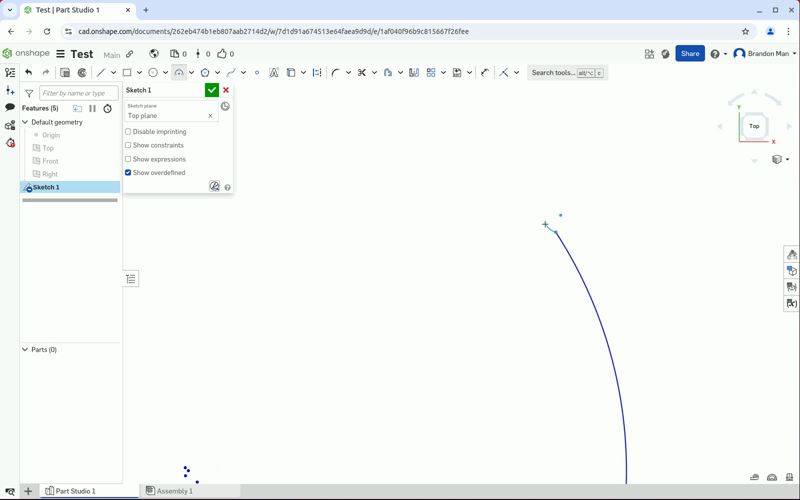
scroll(6)
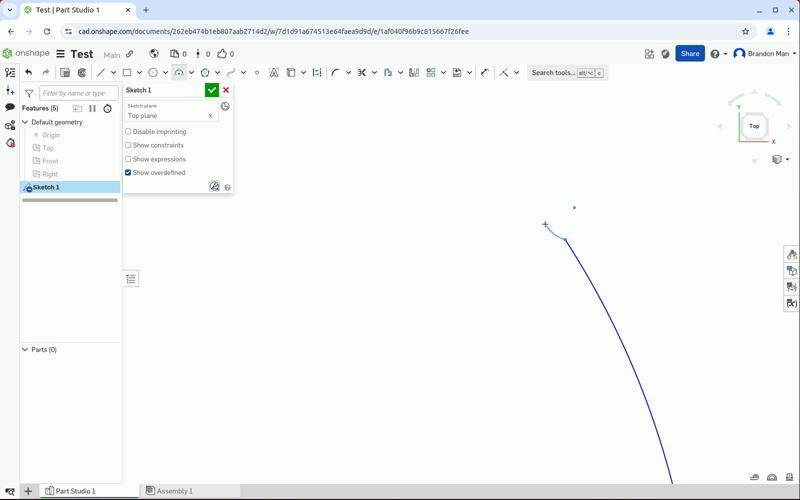
scroll(6)
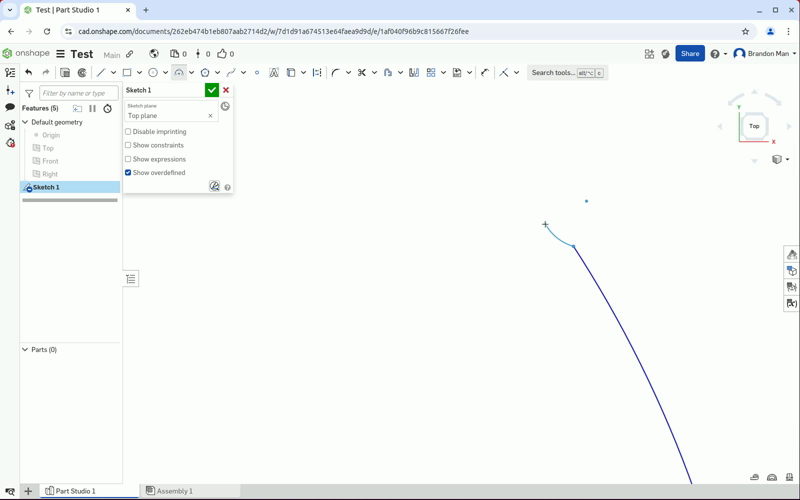
click(545, 223)
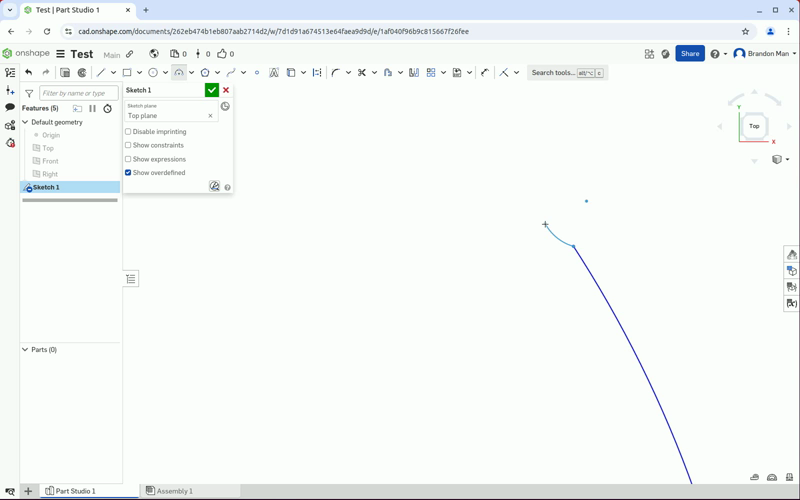
scroll(-6)
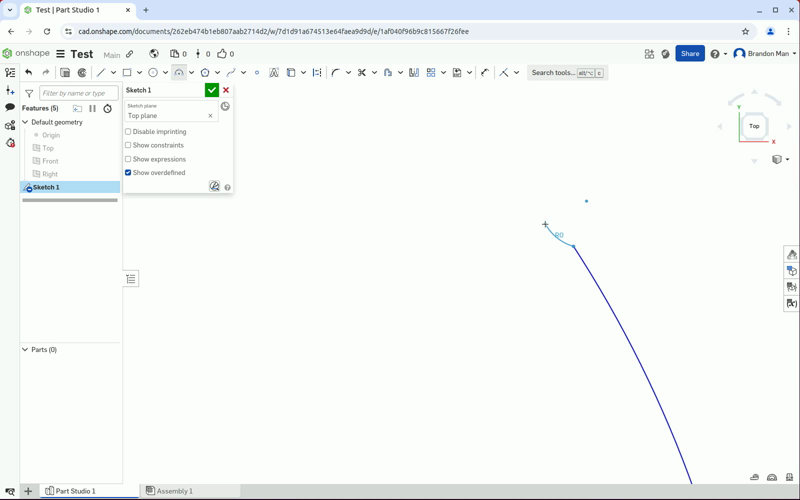
scroll(-6)
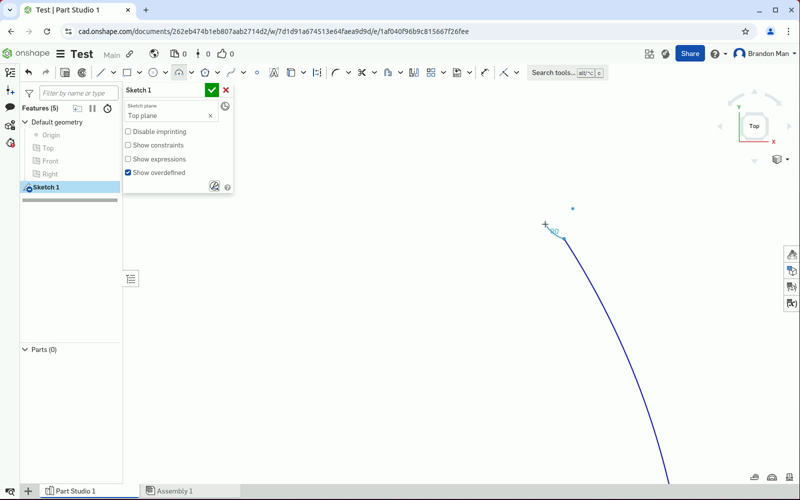
scroll(-6)
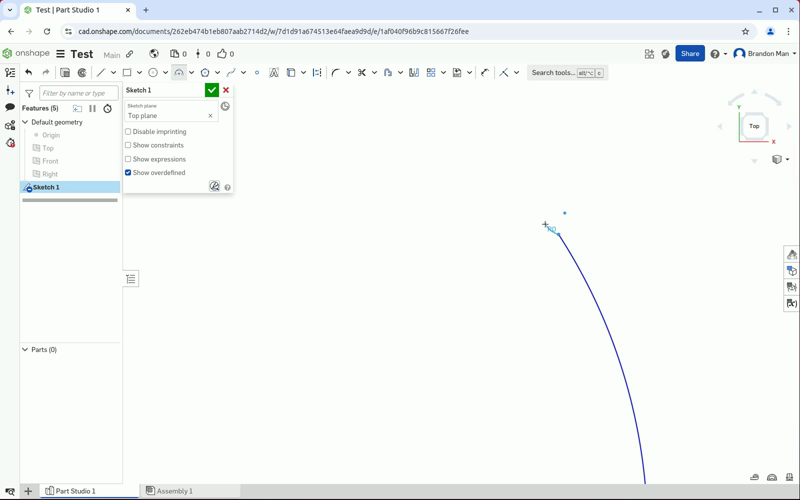
scroll(-6)
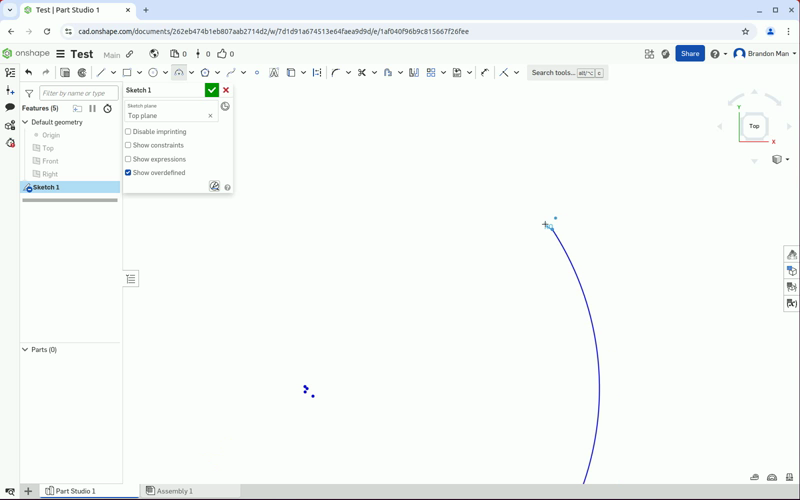
scroll(-6)
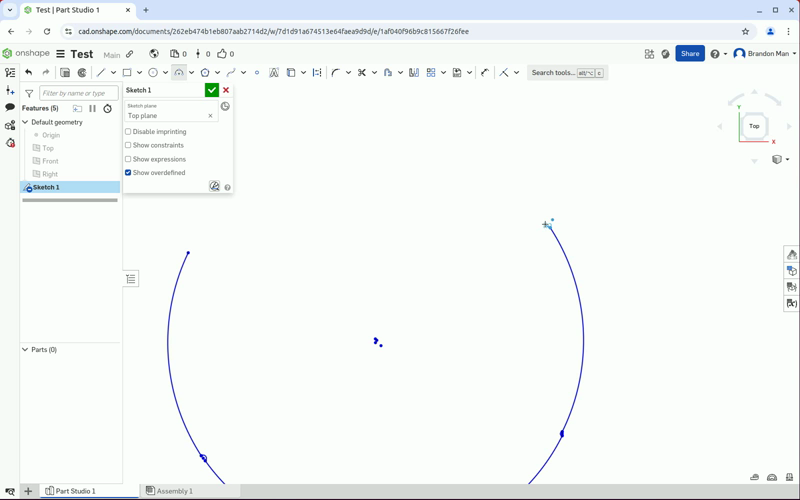
scroll(-6)
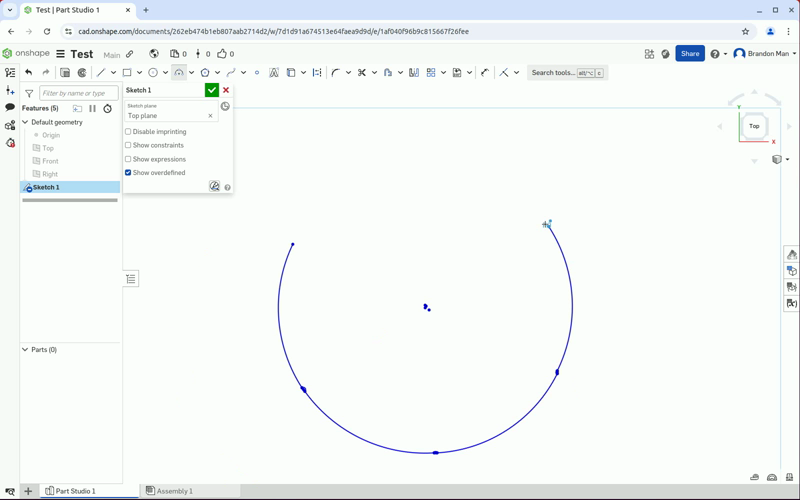
scroll(-6)
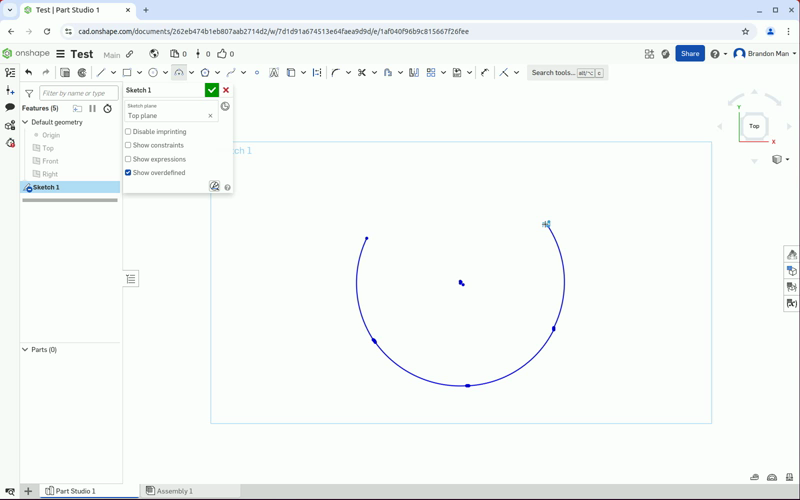
mouse_move(545, 225)
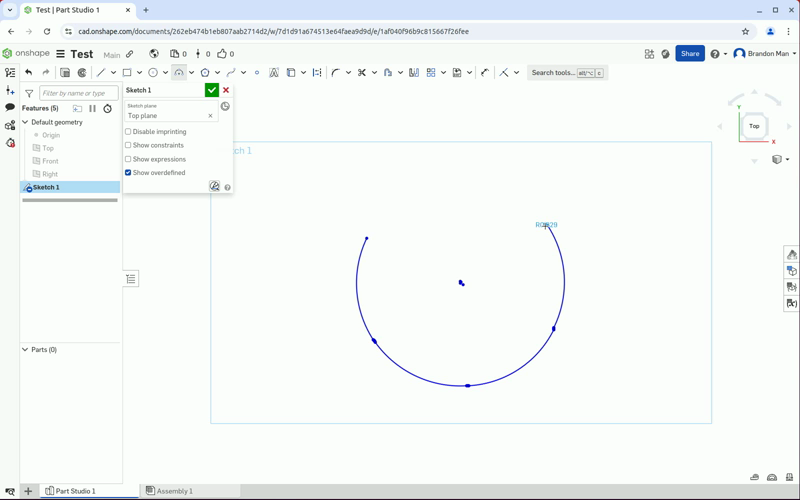
scroll(6)
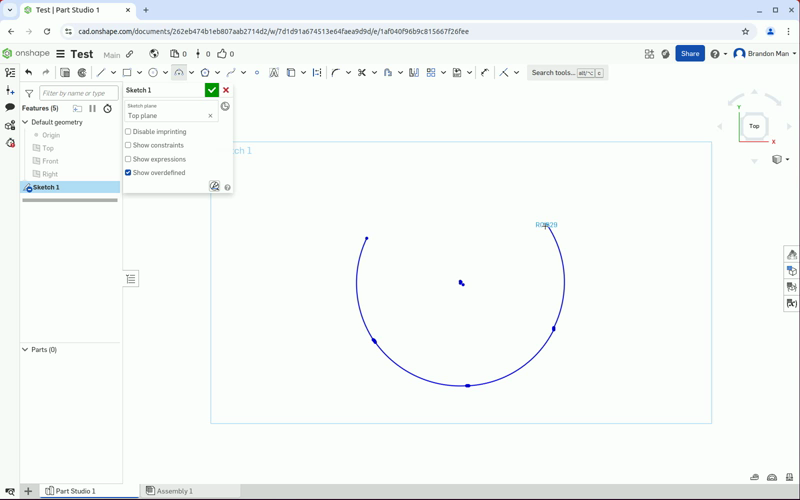
scroll(6)
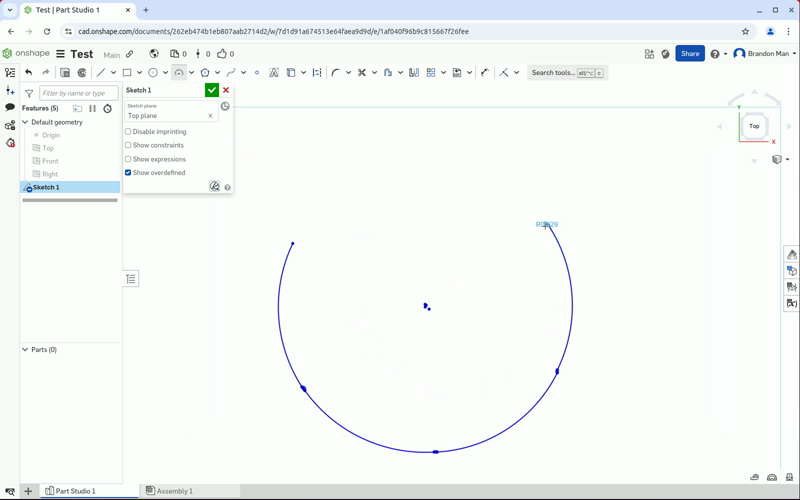
scroll(6)
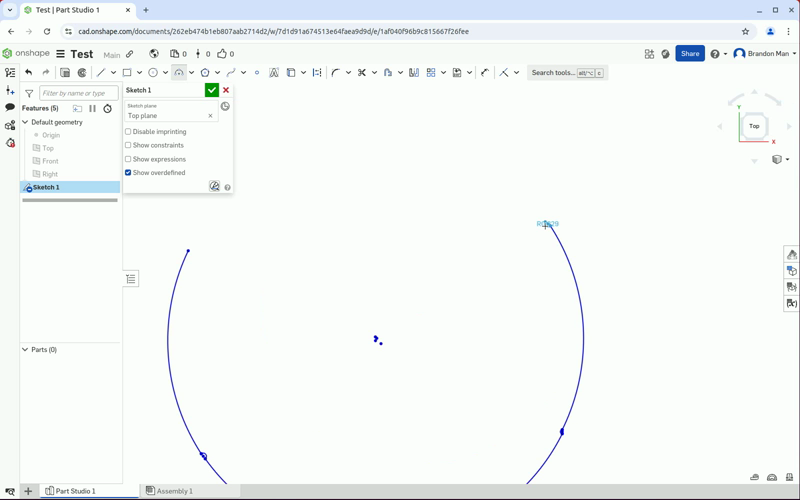
scroll(6)
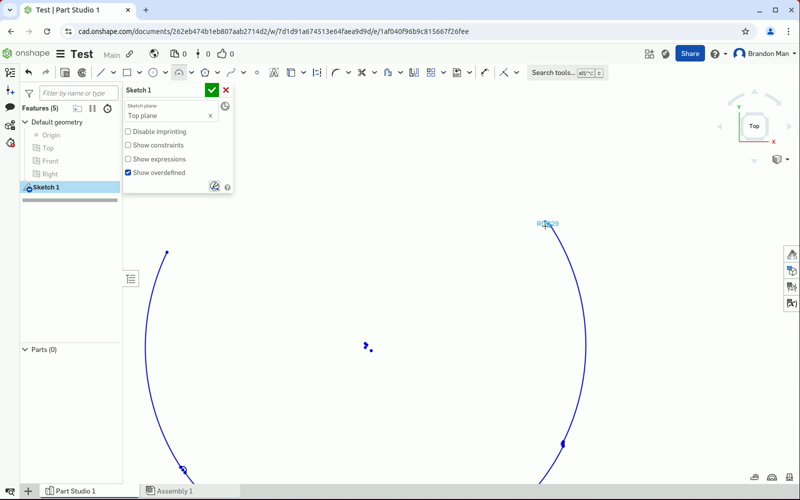
scroll(6)
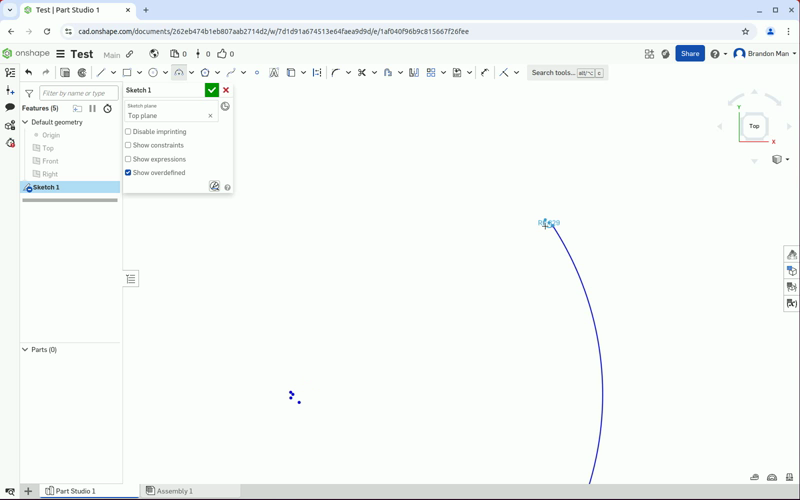
scroll(6)
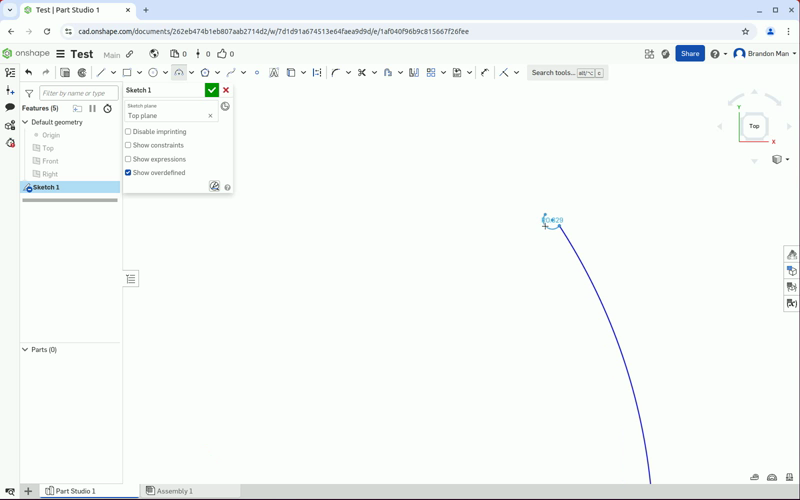
scroll(6)
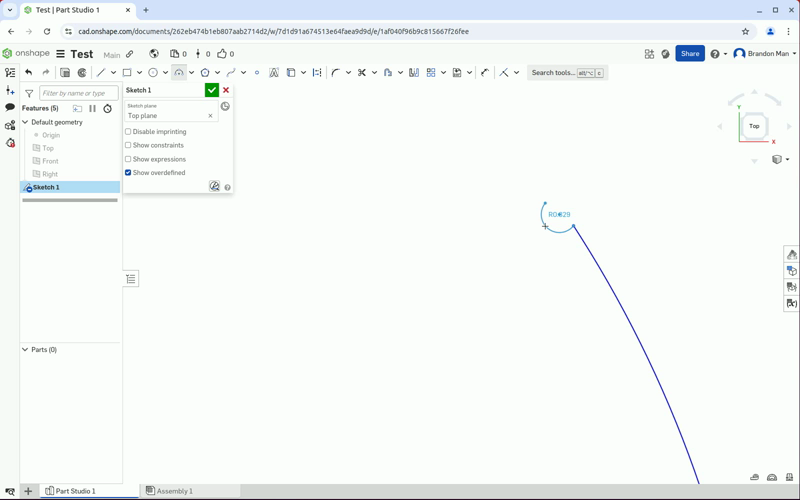
click(545, 225)
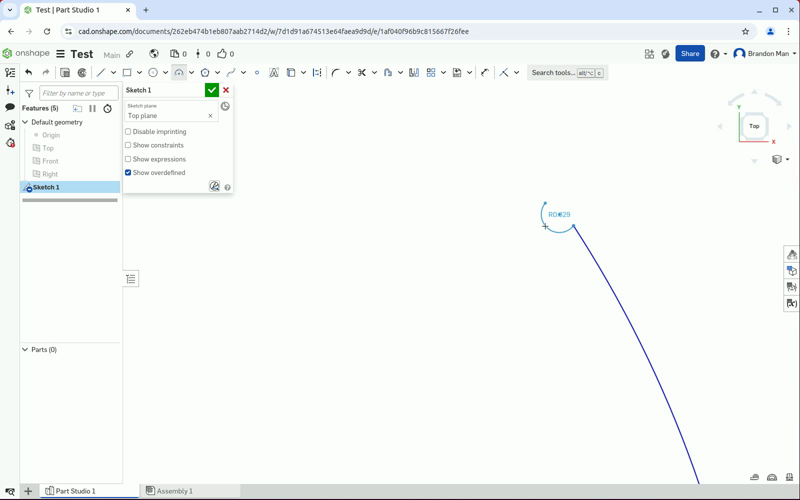
scroll(-6)
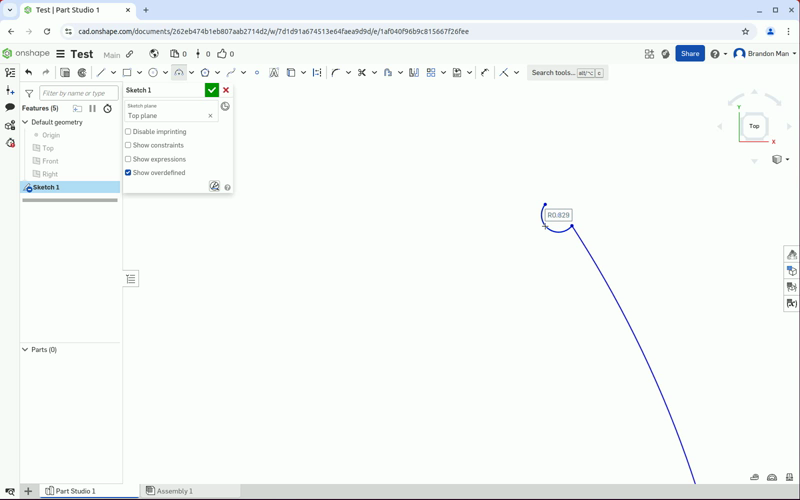
scroll(-6)
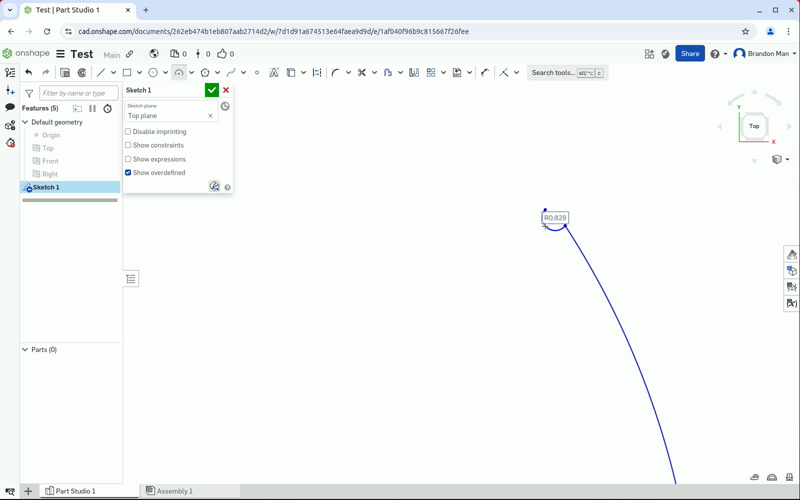
scroll(-6)
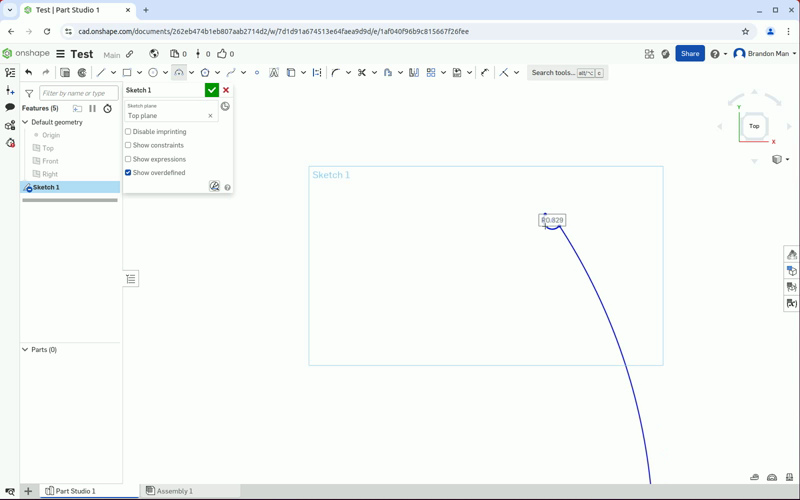
scroll(-6)
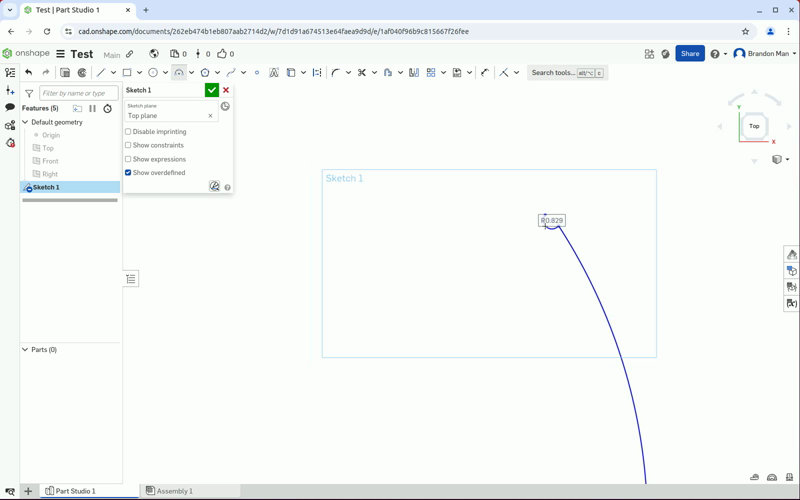
scroll(-6)
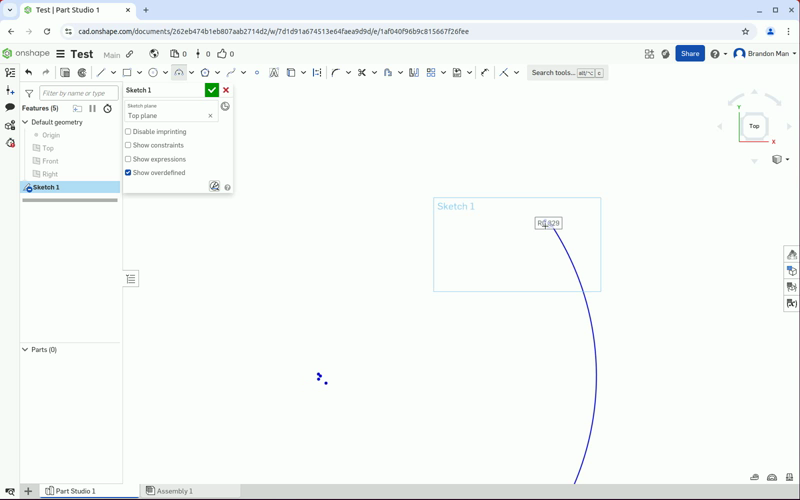
scroll(-6)
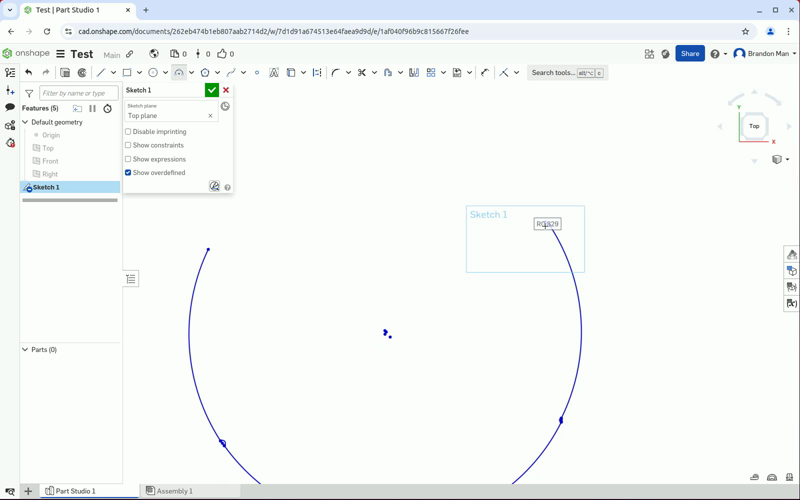
scroll(-6)
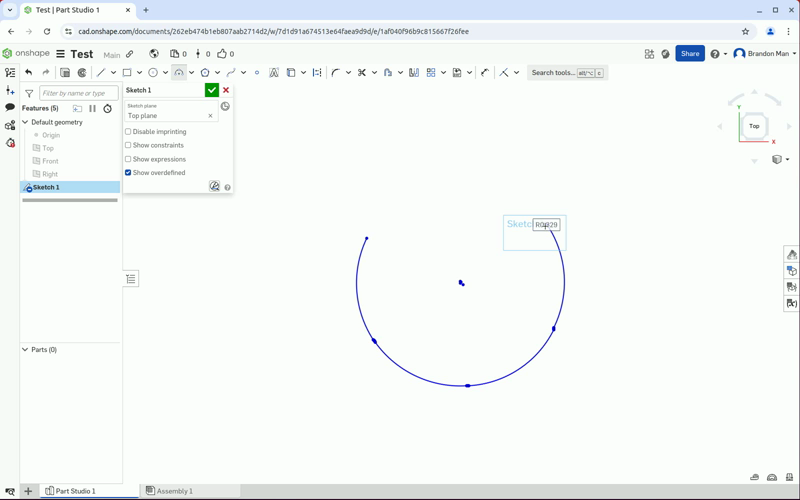
key_up(shift)
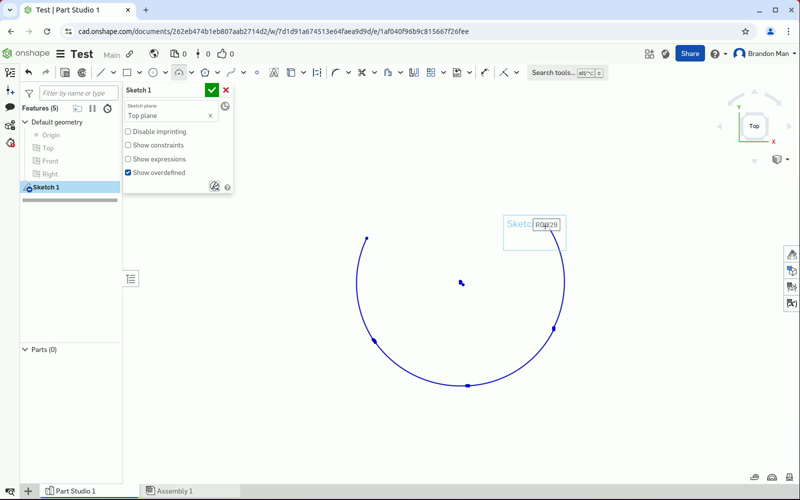
mouse_move(545, 223)
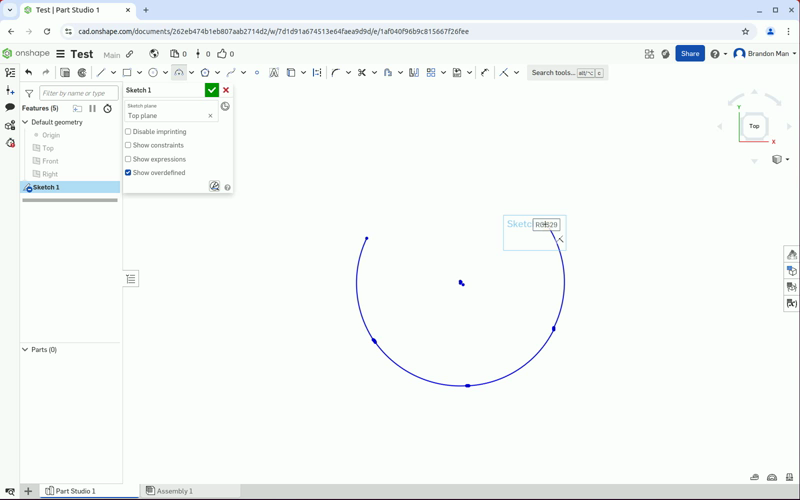
scroll(6)
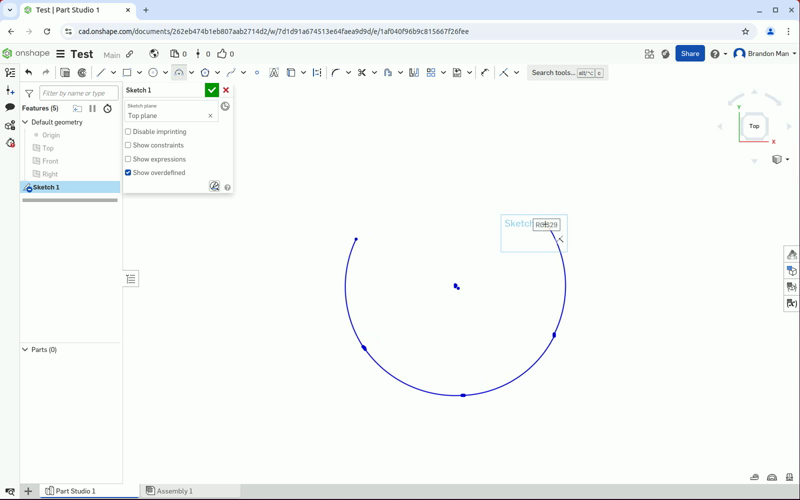
scroll(6)
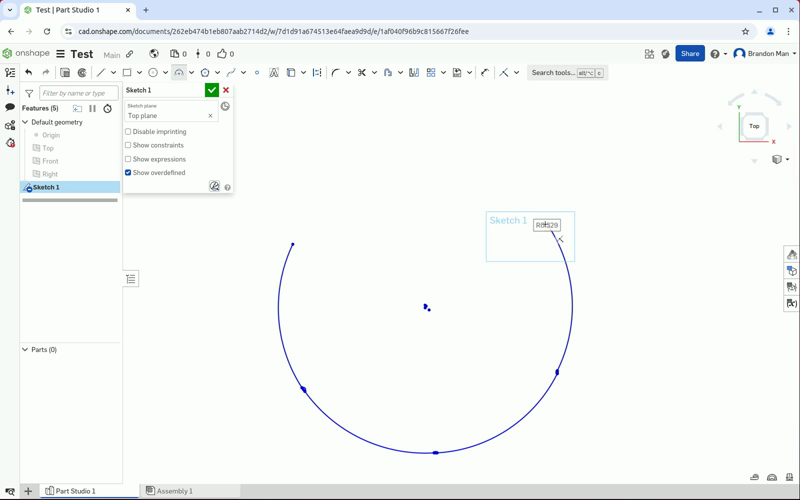
scroll(6)
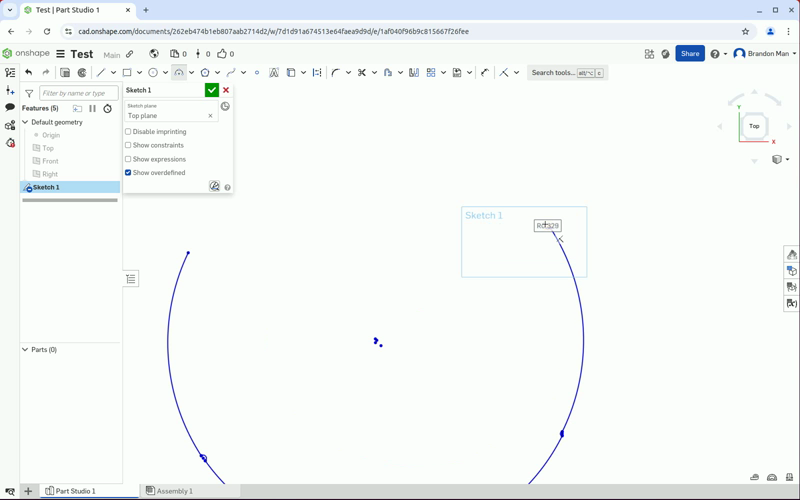
scroll(6)
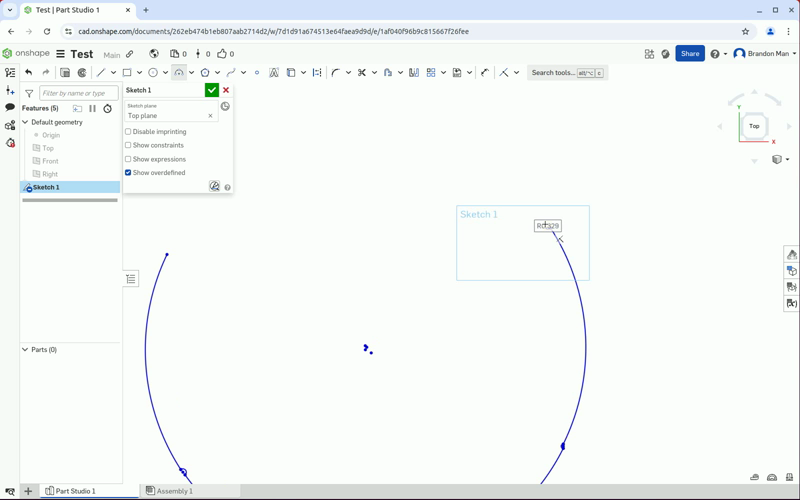
scroll(6)
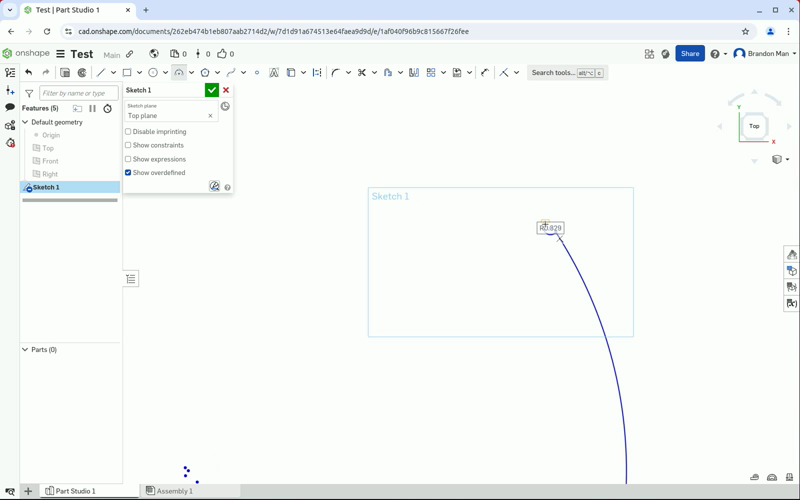
scroll(6)
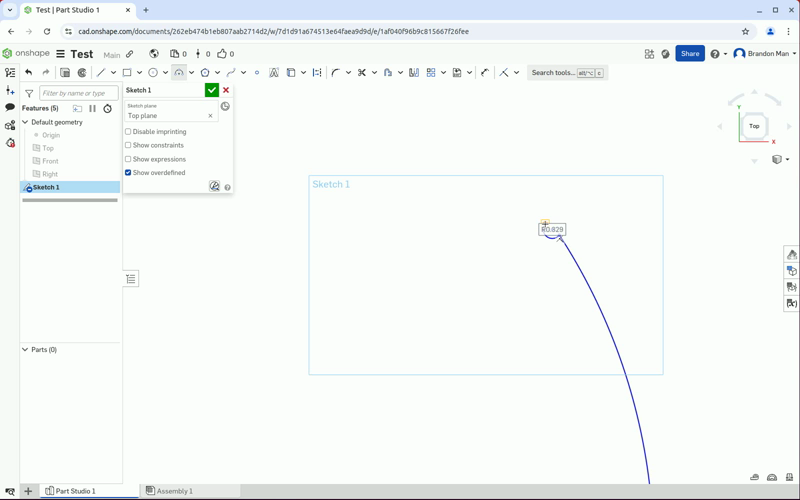
scroll(6)
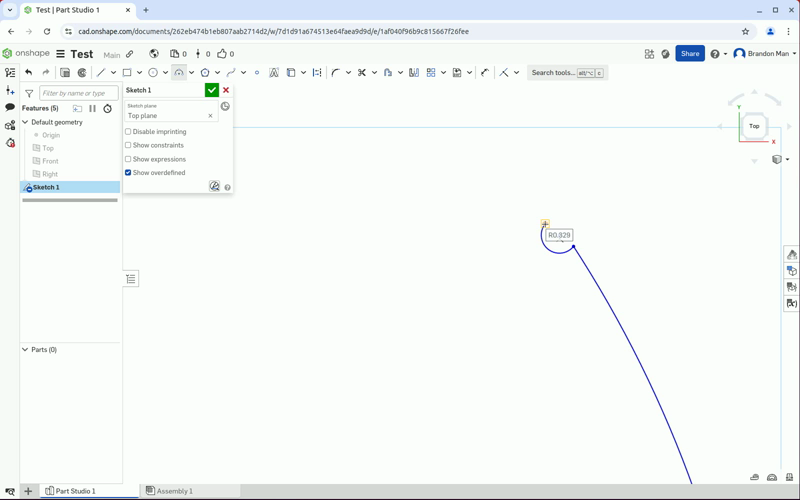
click(545, 223)
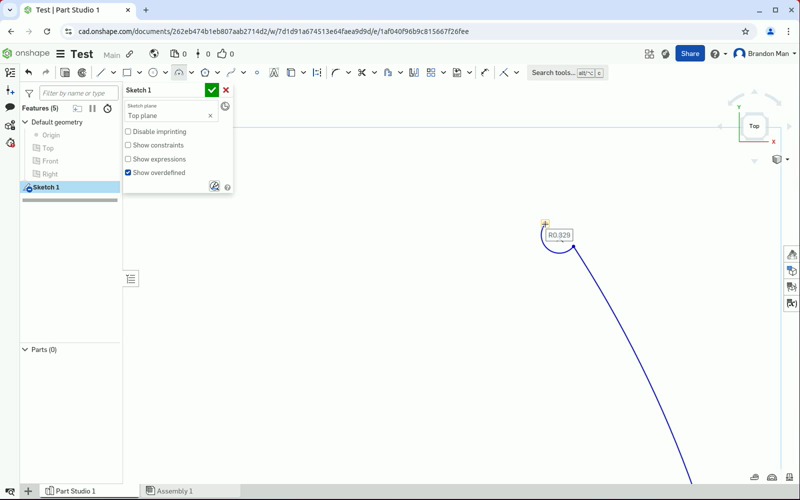
scroll(-6)
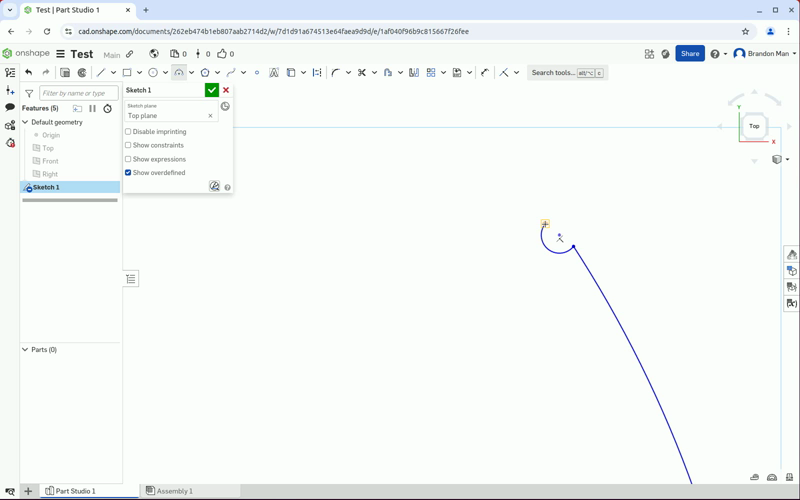
scroll(-6)
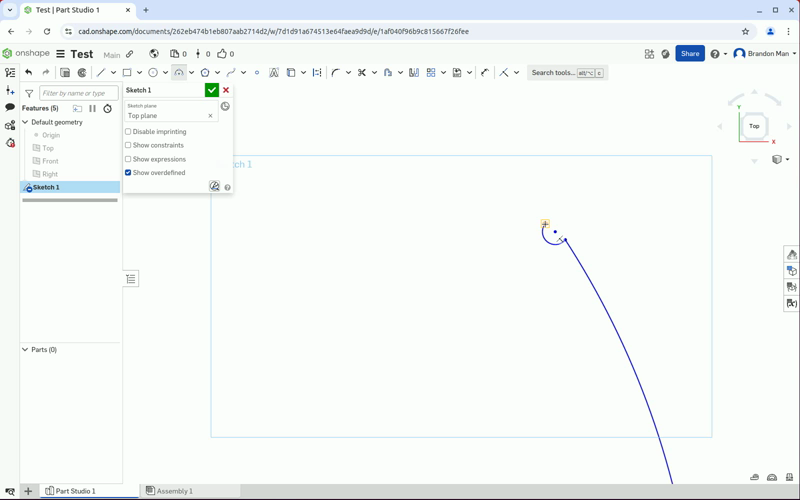
scroll(-6)
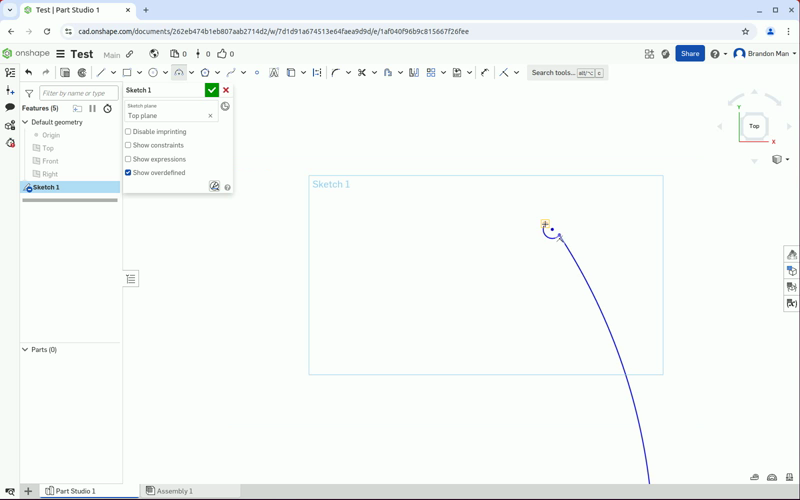
scroll(-6)
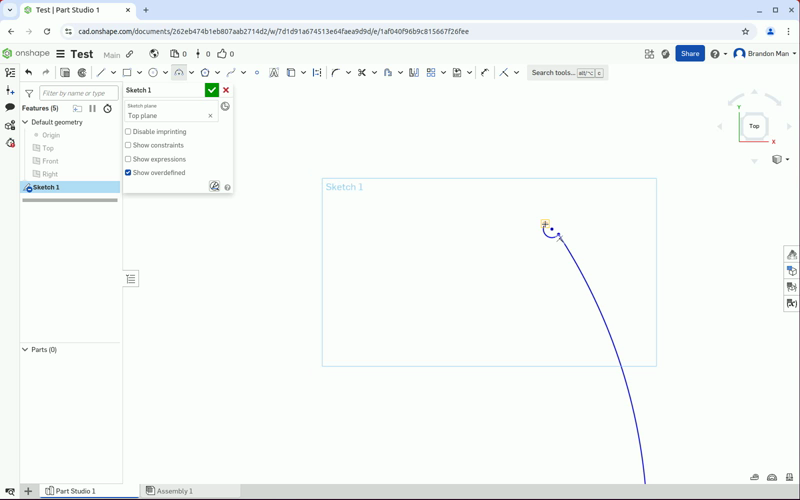
scroll(-6)
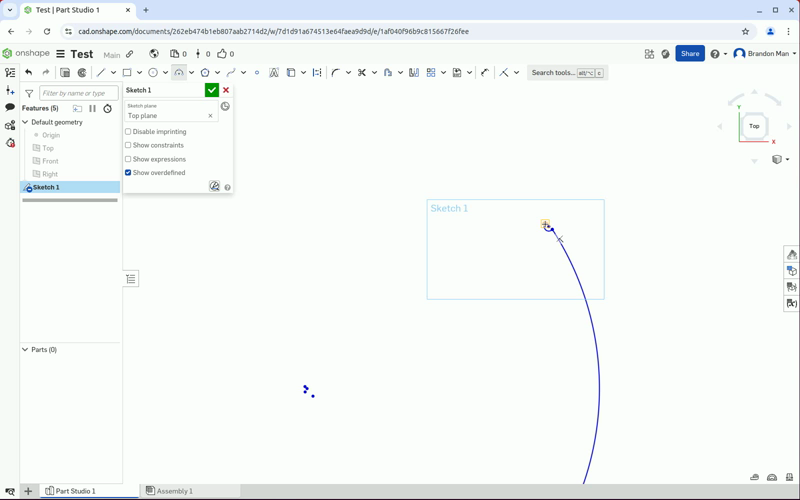
scroll(-6)
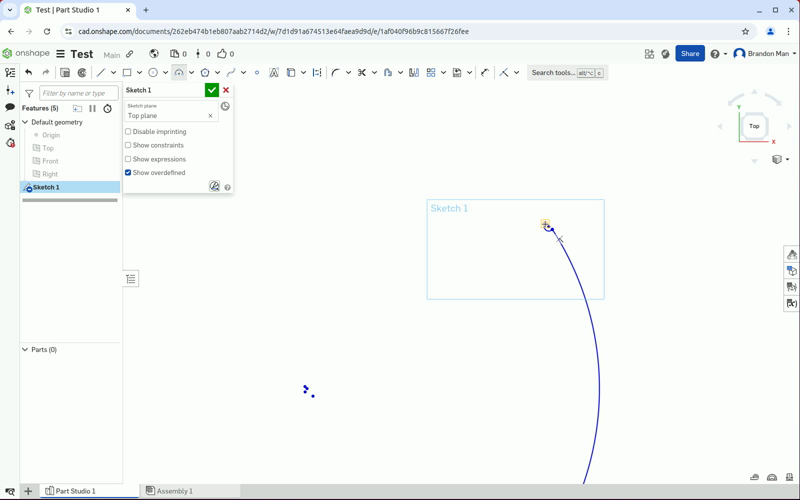
scroll(-6)
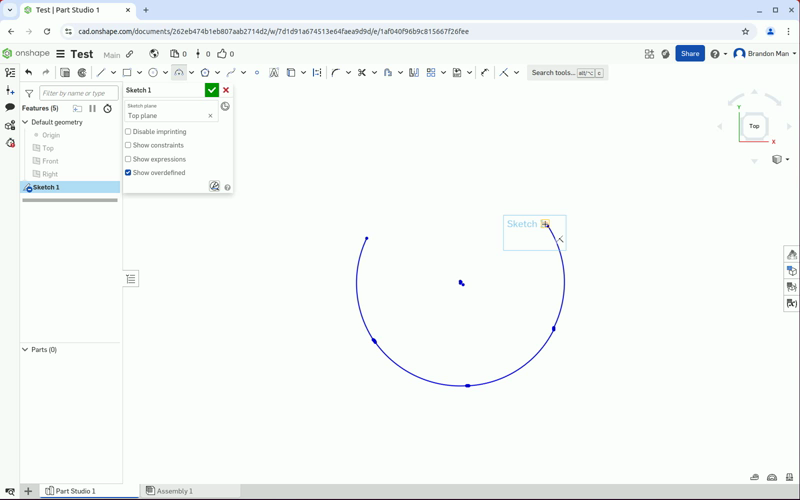
key_down(shift)
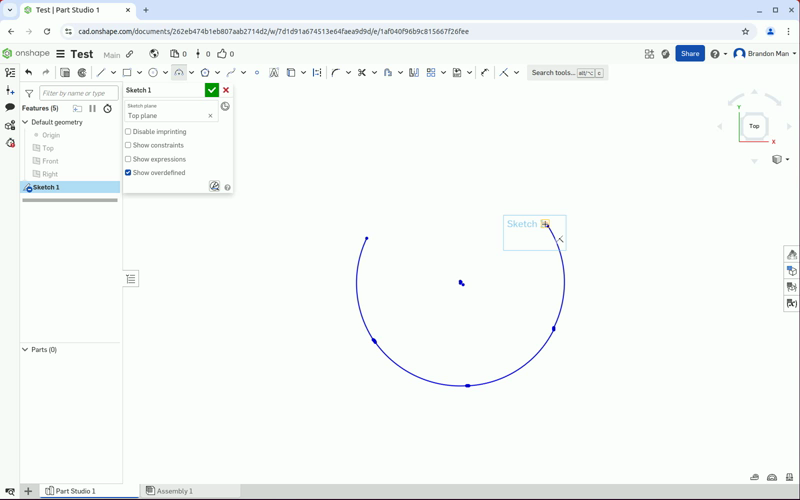
mouse_move(454, 180)
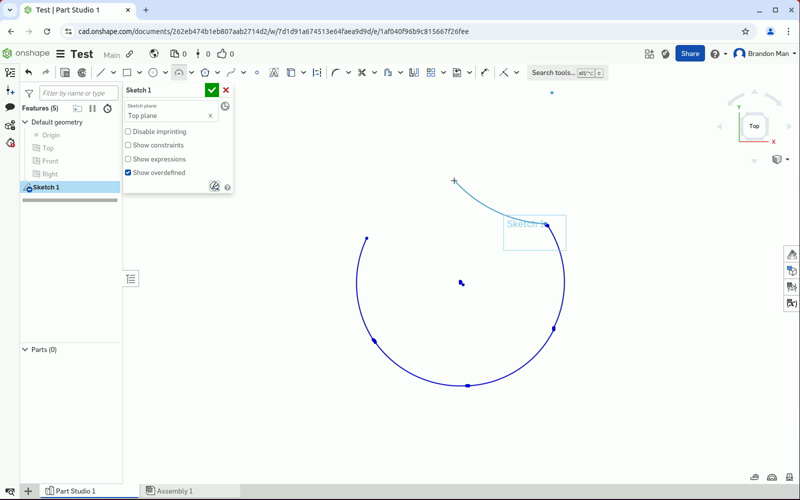
click(454, 180)
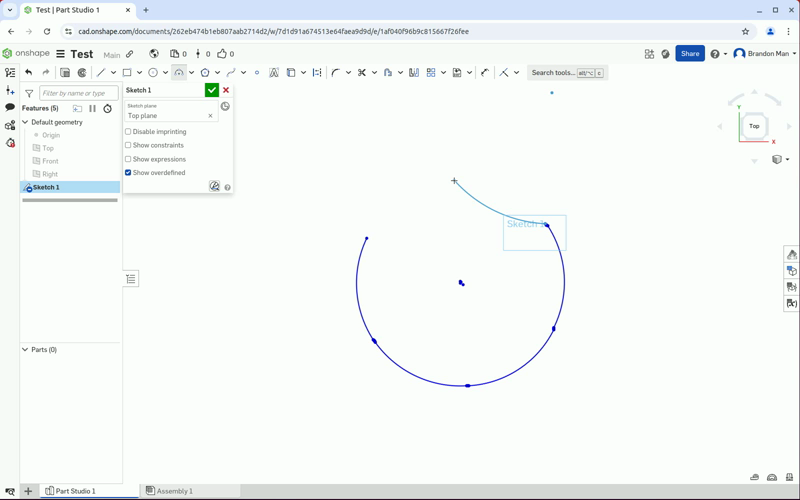
mouse_move(505, 189)
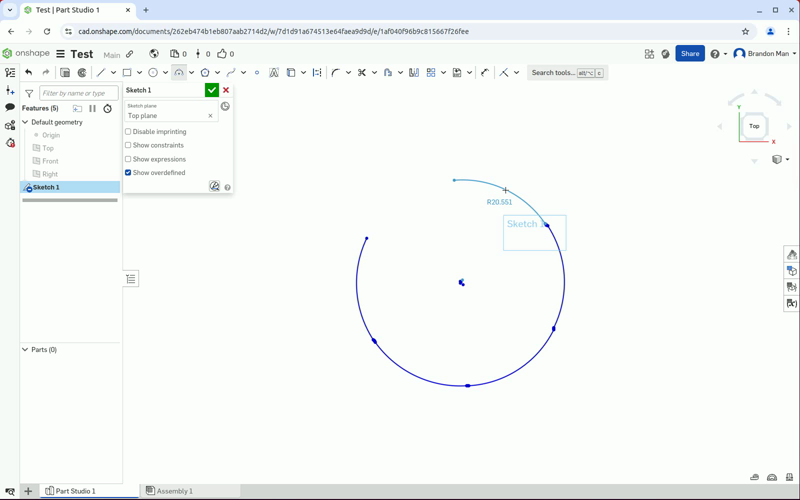
click(505, 189)
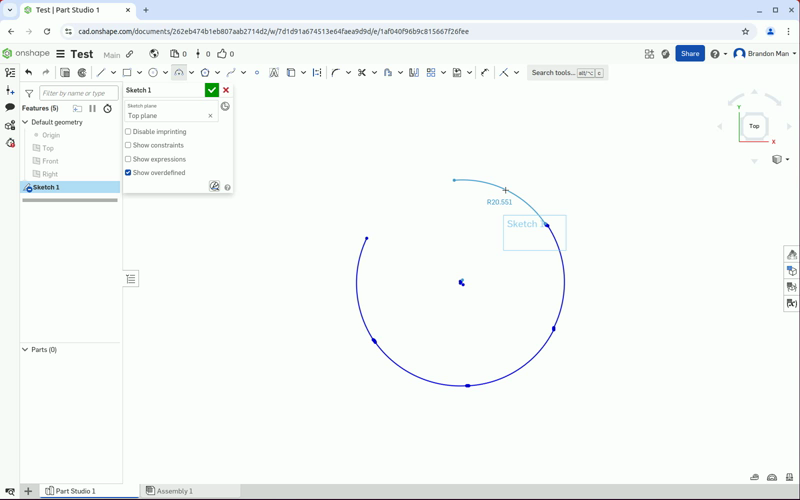
key_up(shift)
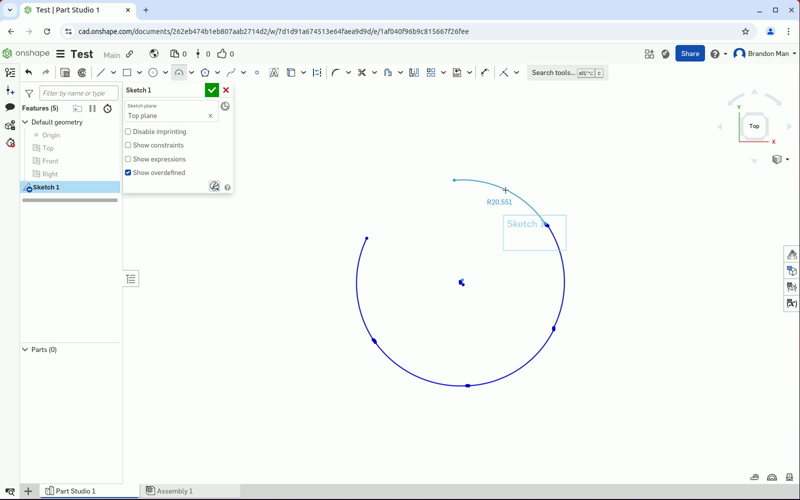
mouse_move(454, 180)
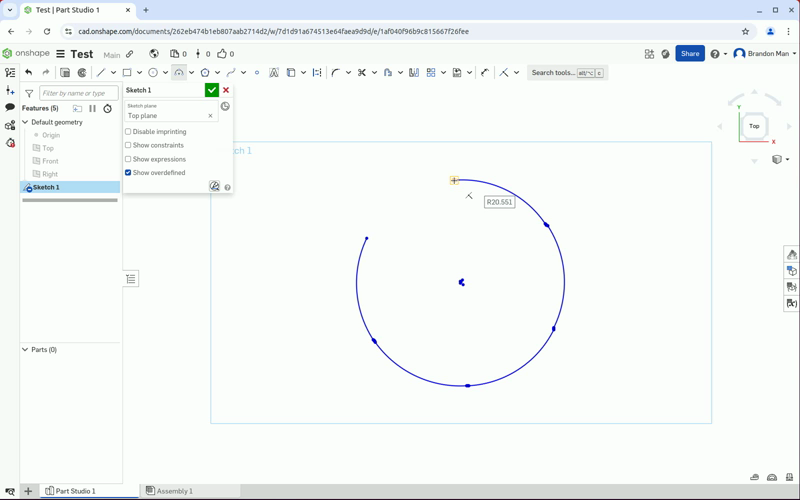
click(454, 180)
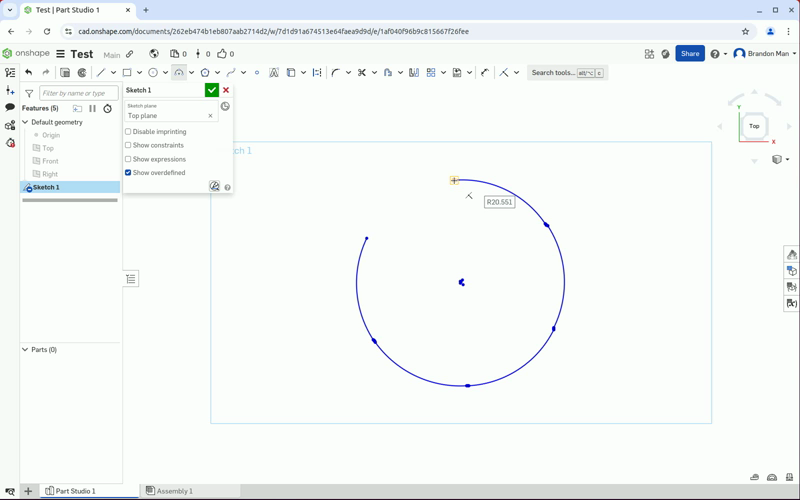
key_down(shift)
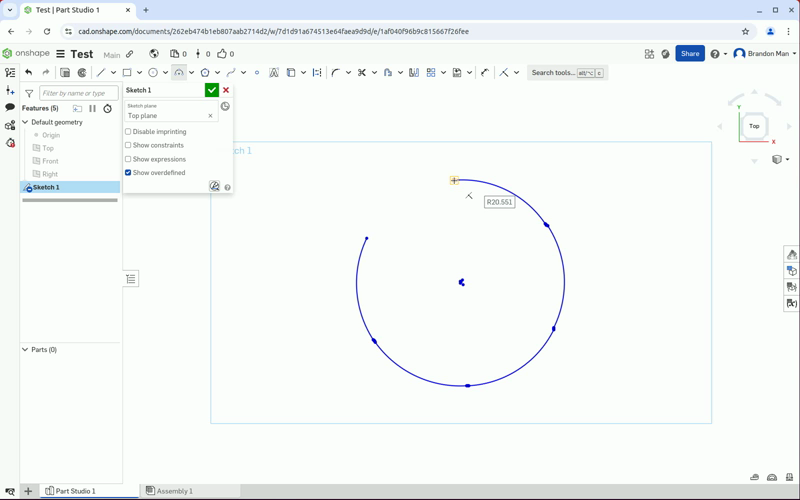
mouse_move(452, 180)
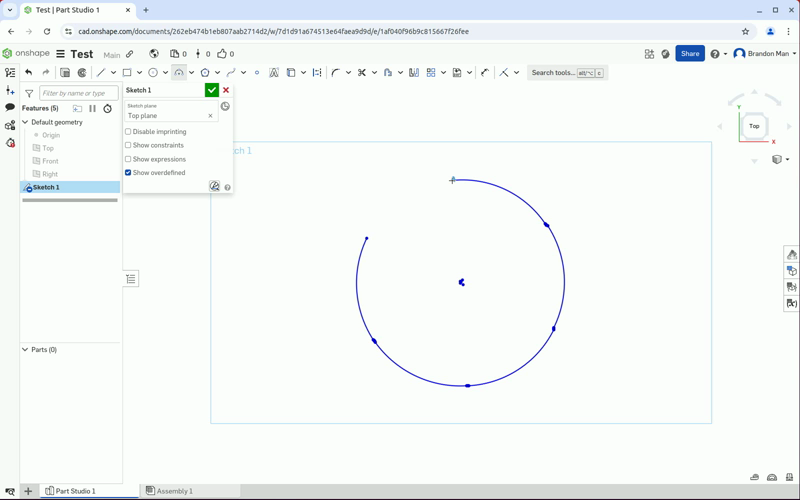
scroll(6)
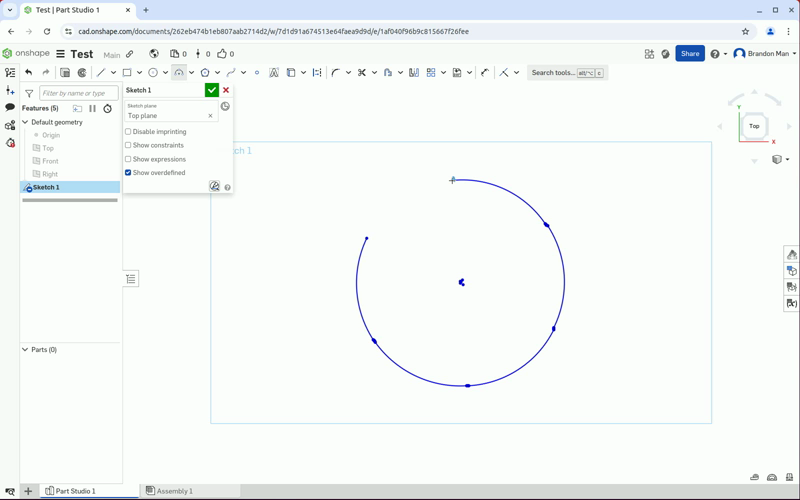
scroll(6)
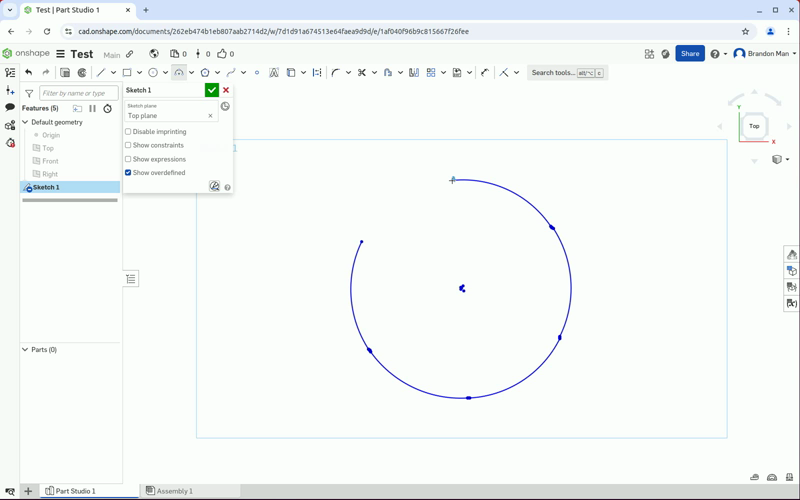
scroll(6)
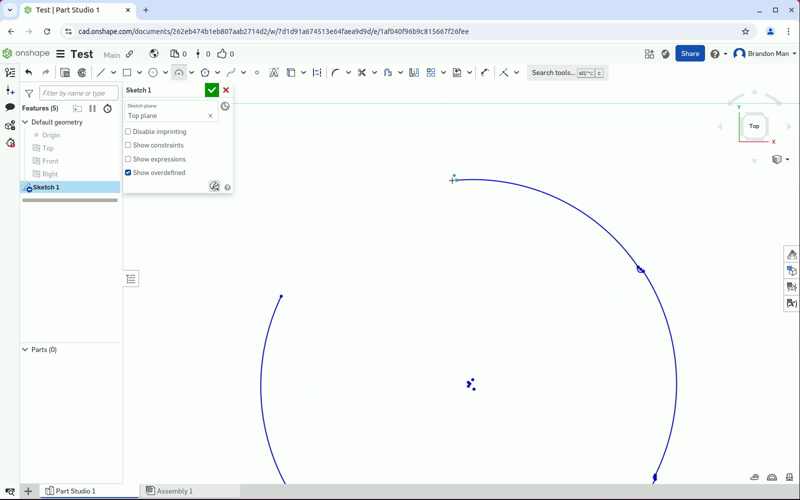
scroll(6)
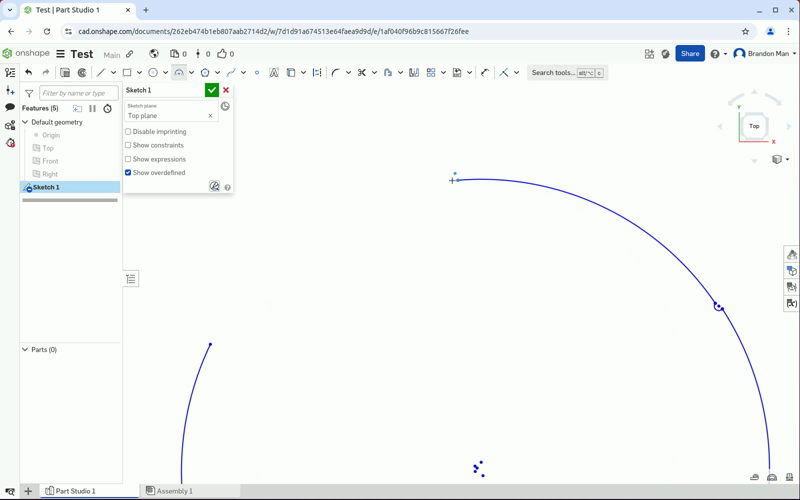
scroll(6)
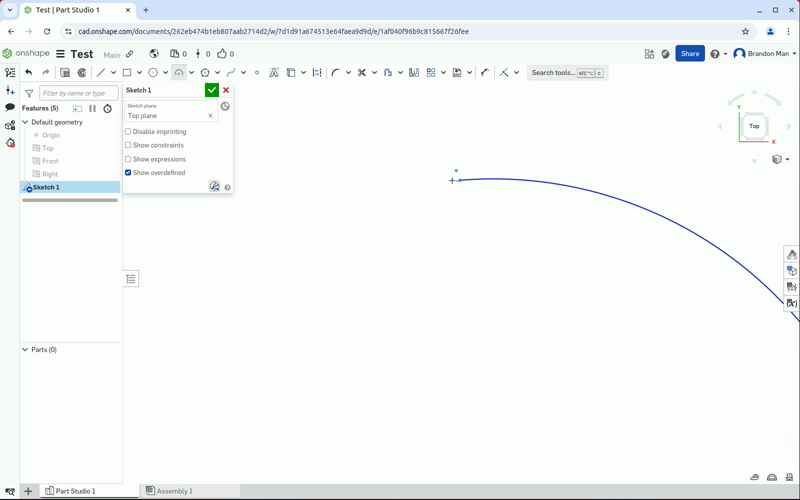
scroll(6)
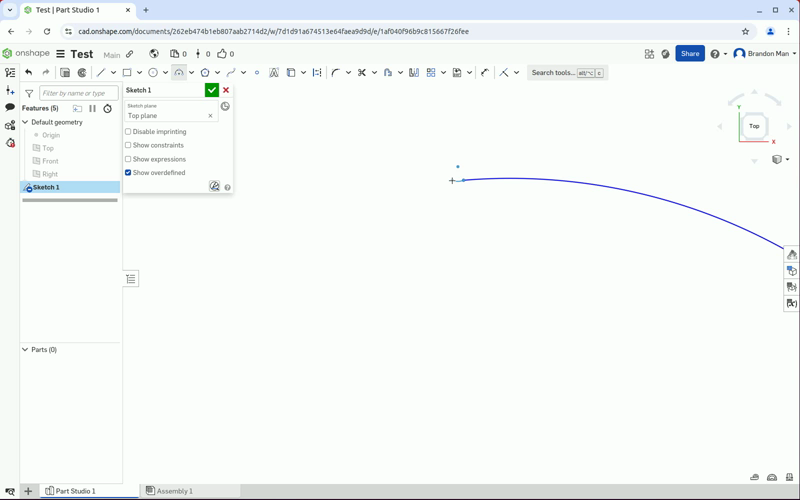
scroll(6)
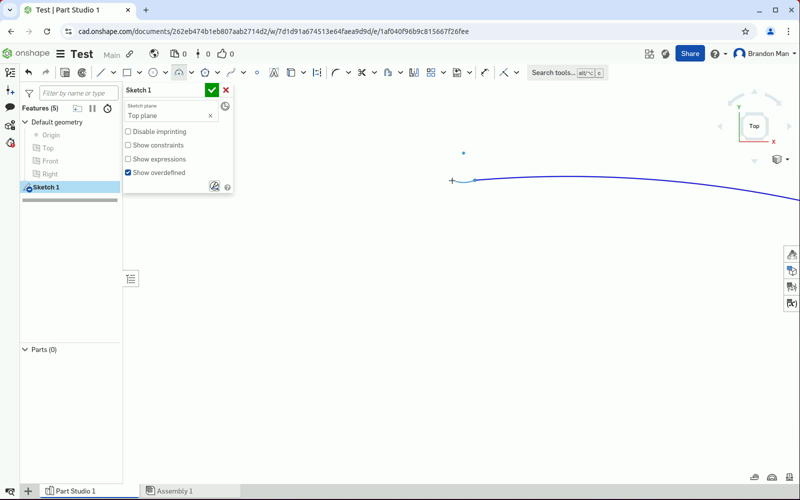
click(452, 180)
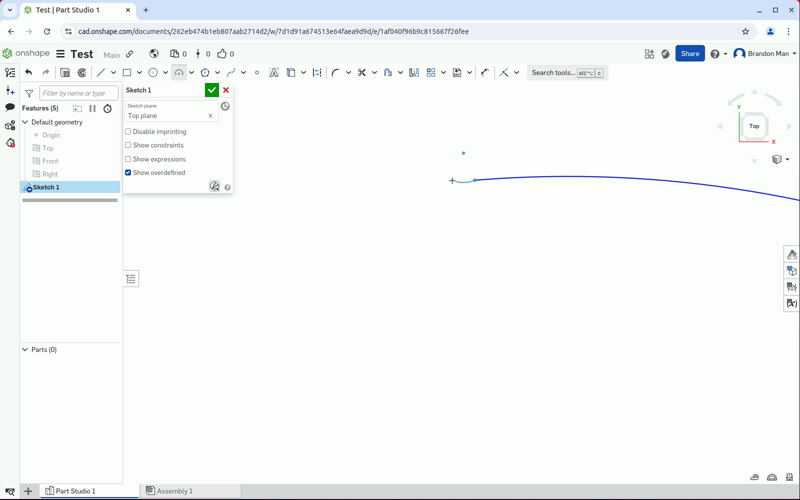
scroll(-6)
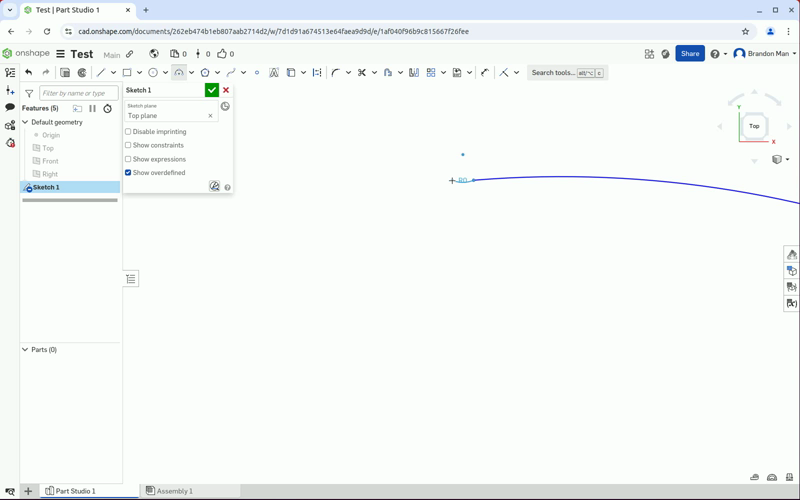
scroll(-6)
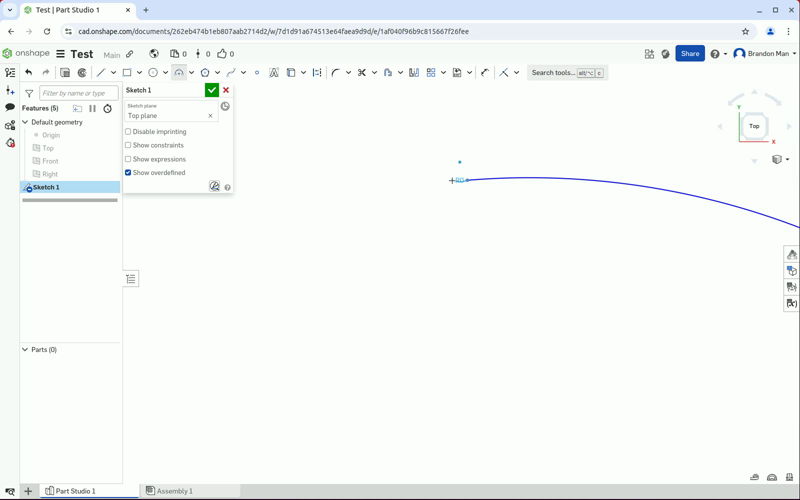
scroll(-6)
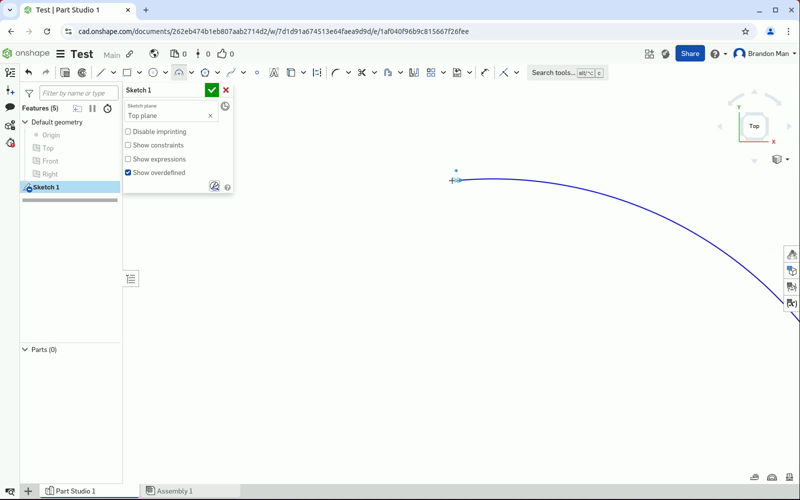
scroll(-6)
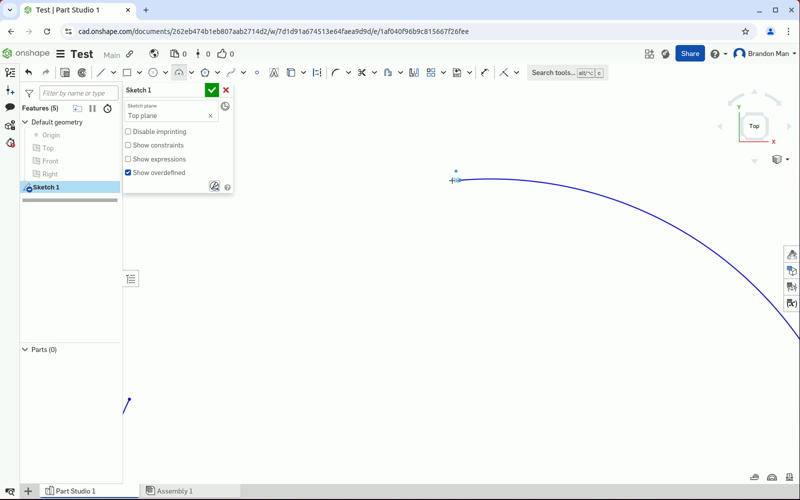
scroll(-6)
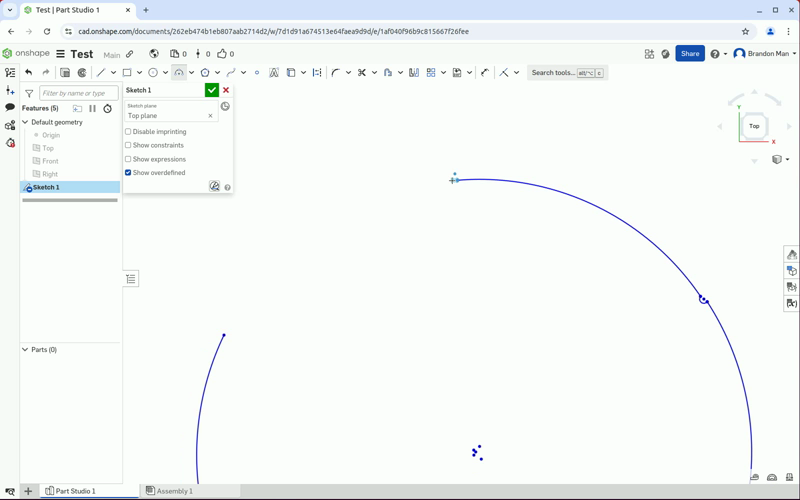
scroll(-6)
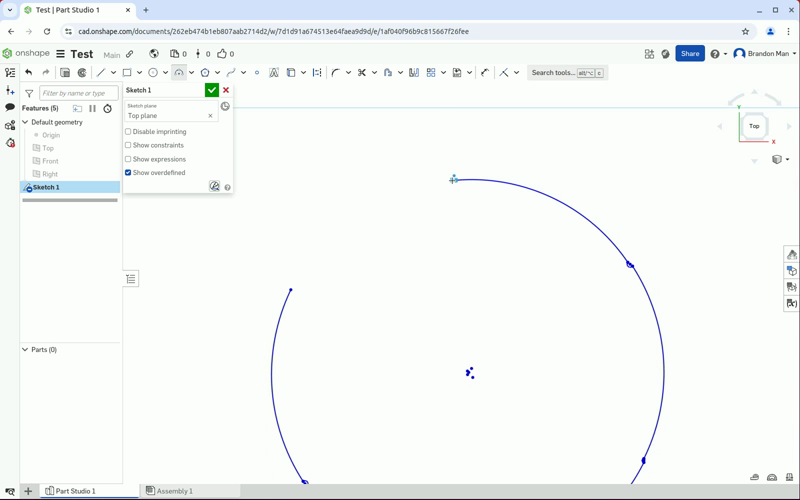
scroll(-6)
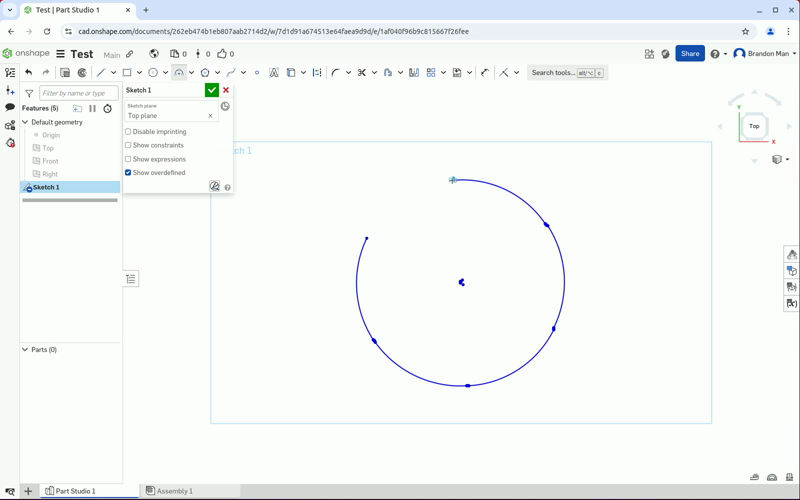
mouse_move(453, 179)
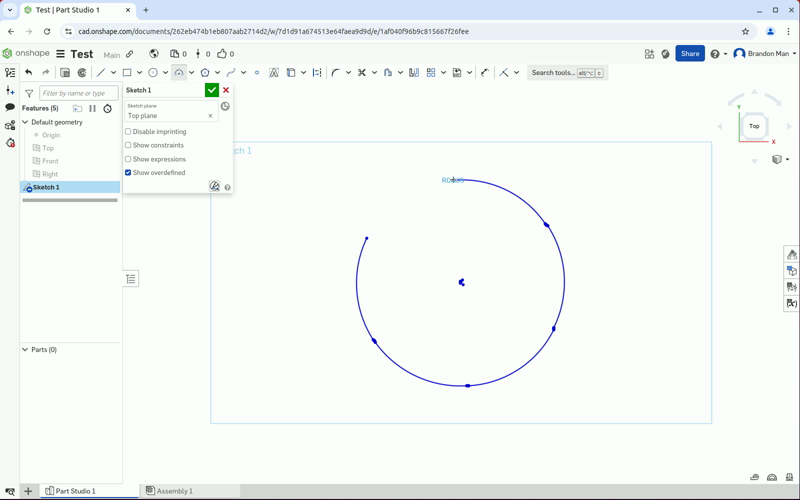
scroll(6)
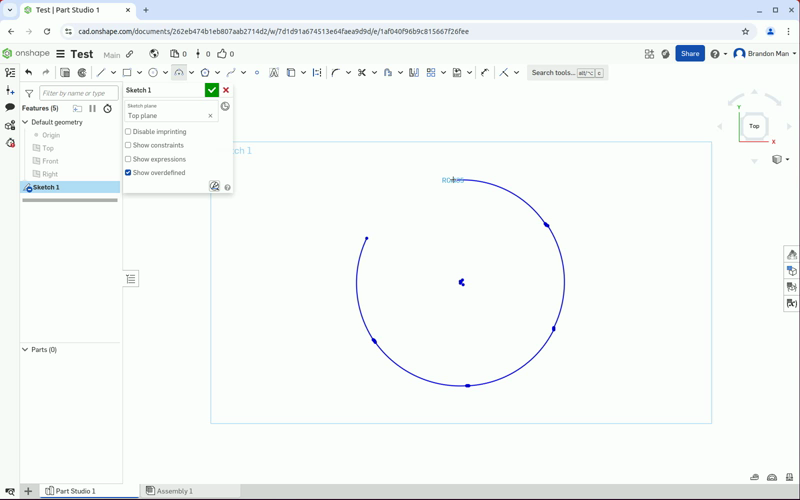
scroll(6)
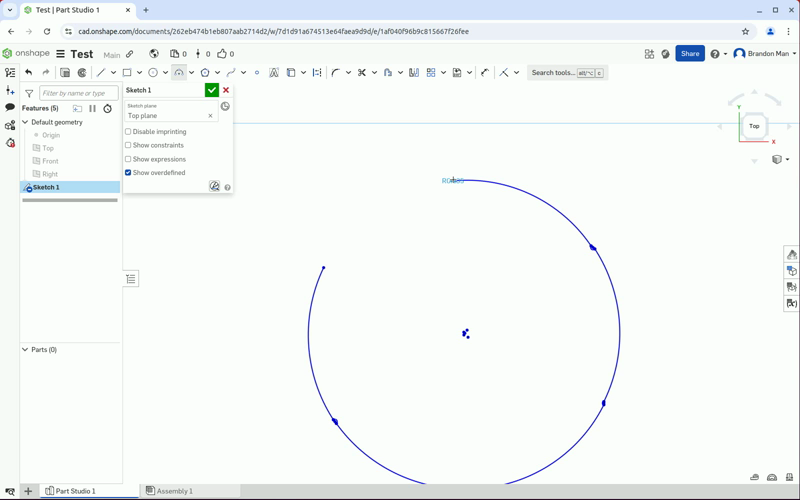
scroll(6)
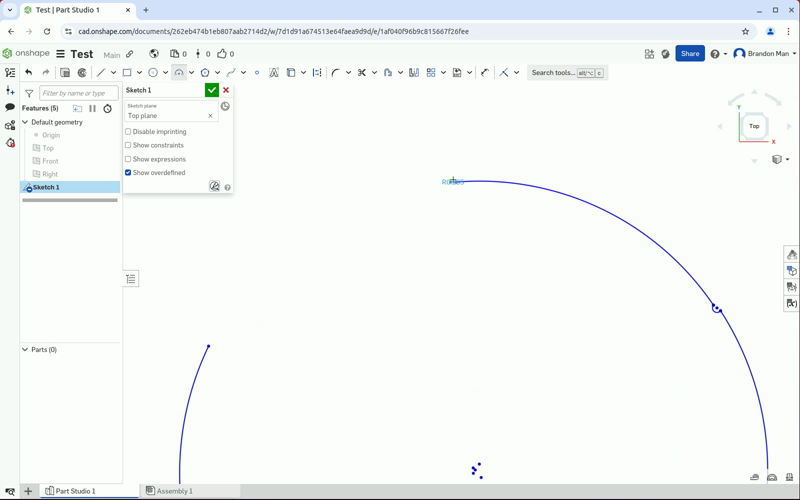
scroll(6)
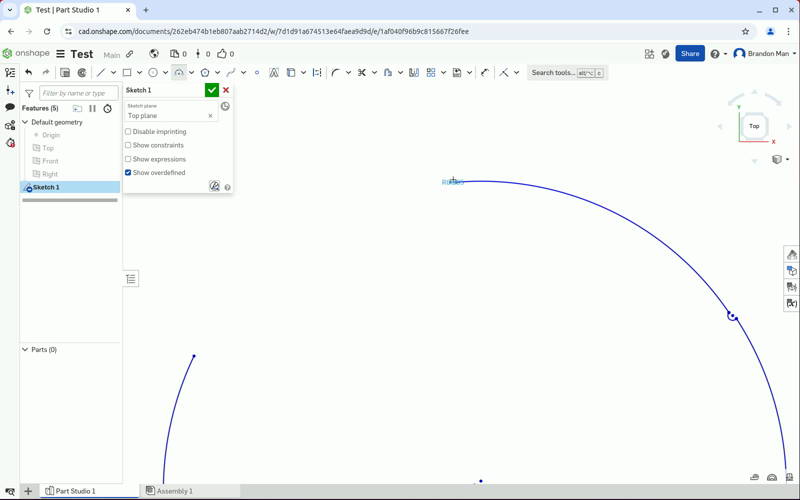
scroll(6)
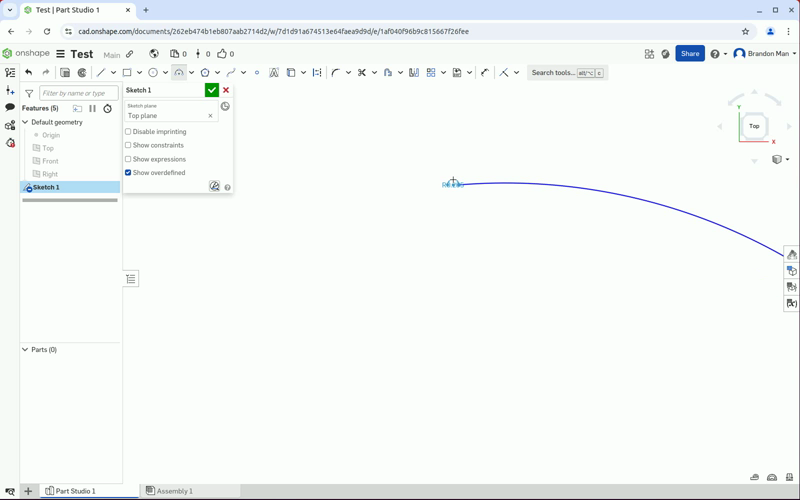
scroll(6)
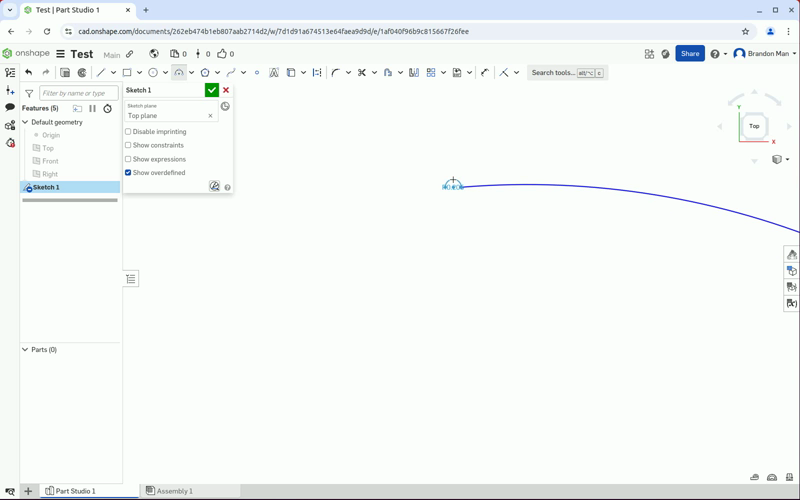
scroll(6)
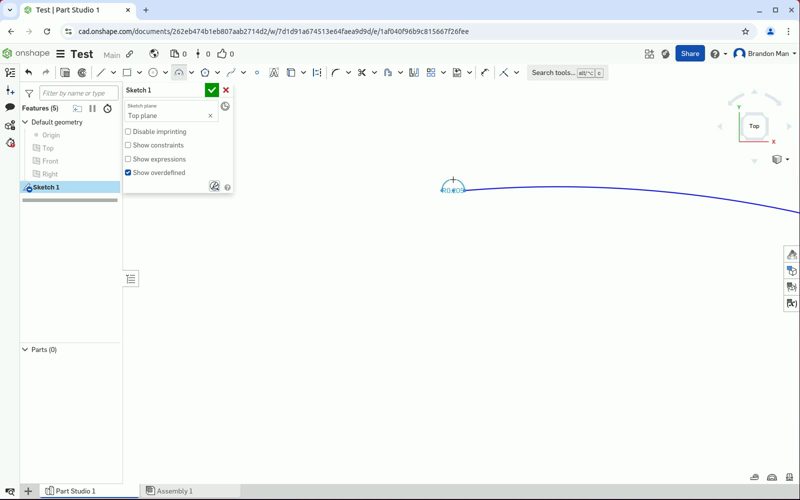
click(453, 179)
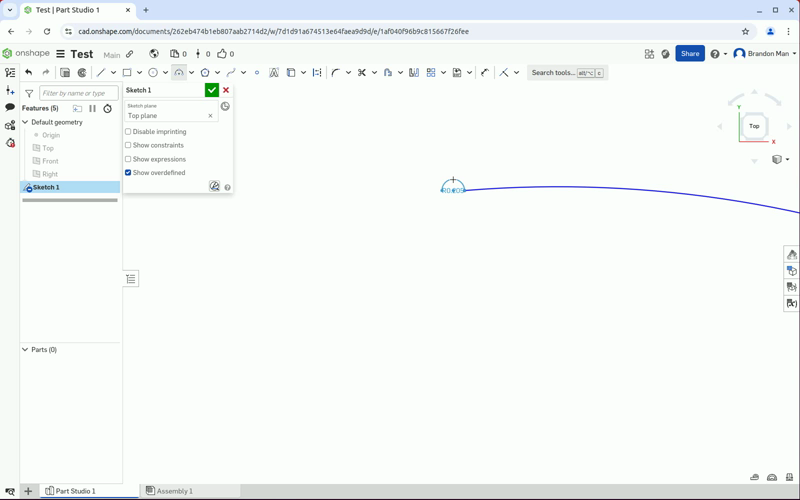
scroll(-6)
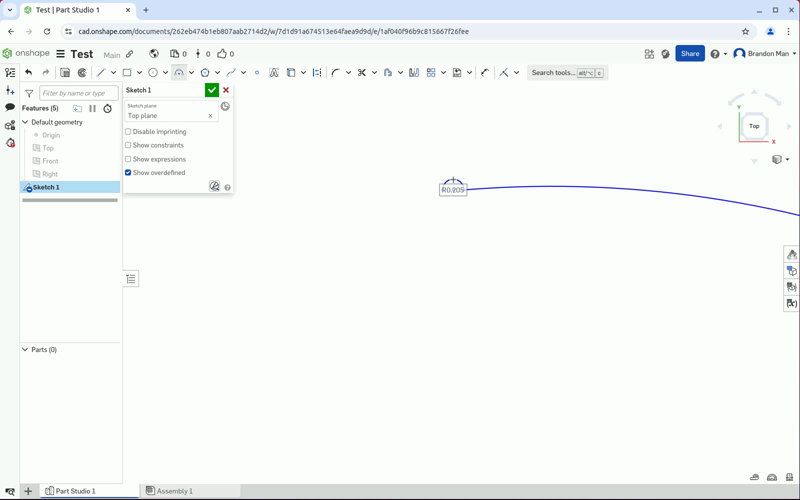
scroll(-6)
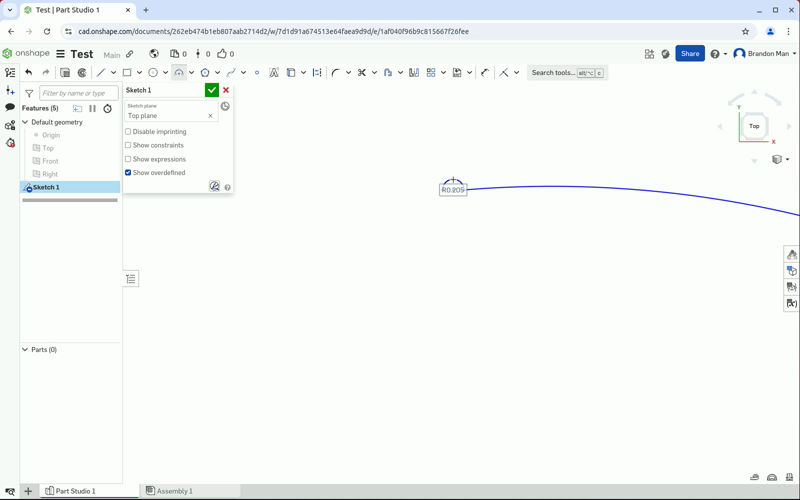
scroll(-6)
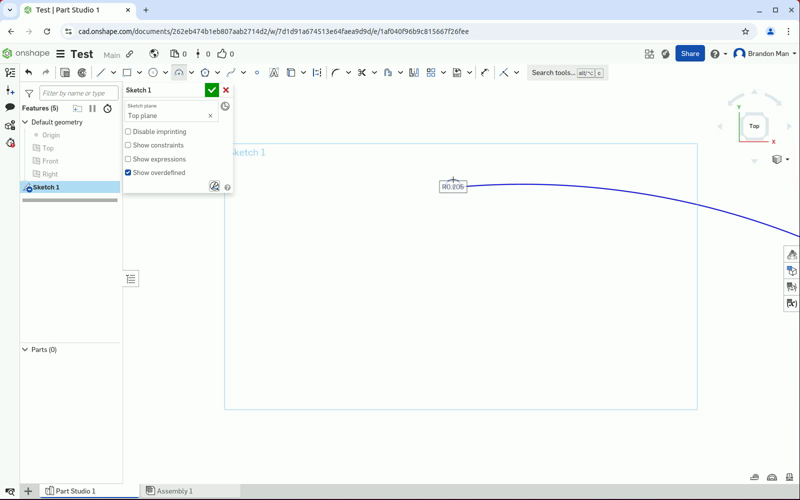
scroll(-6)
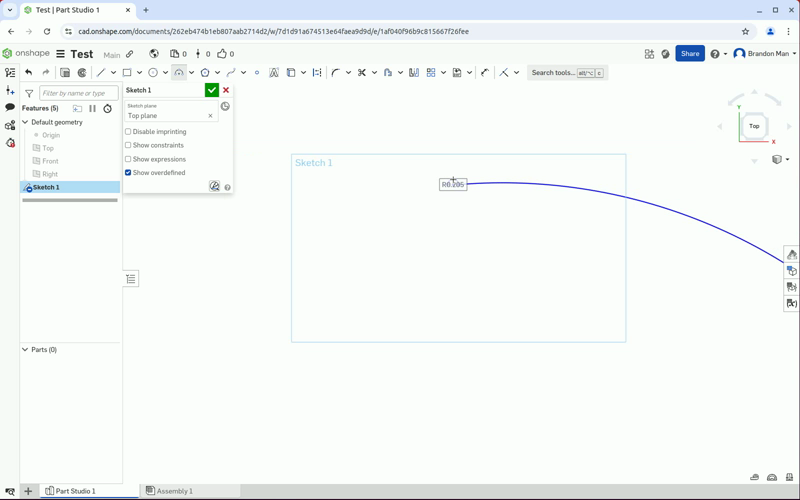
scroll(-6)
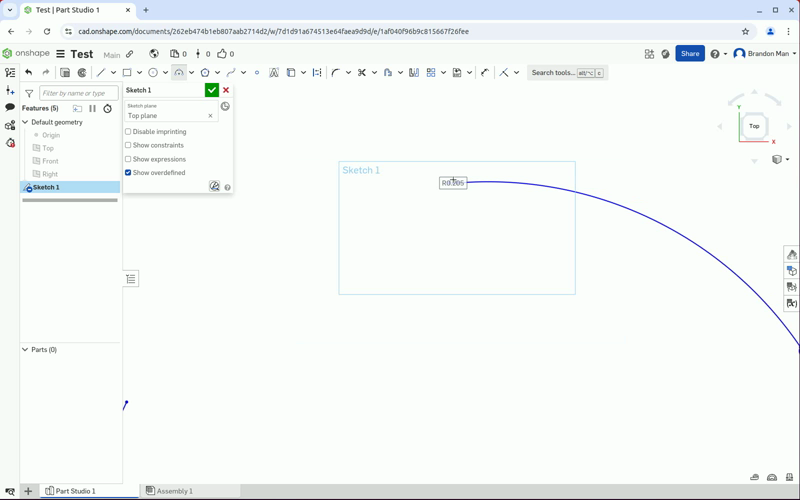
scroll(-6)
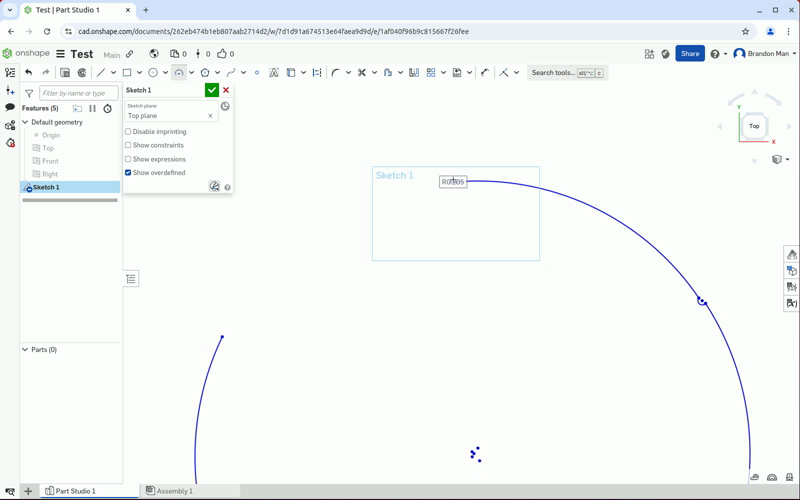
scroll(-6)
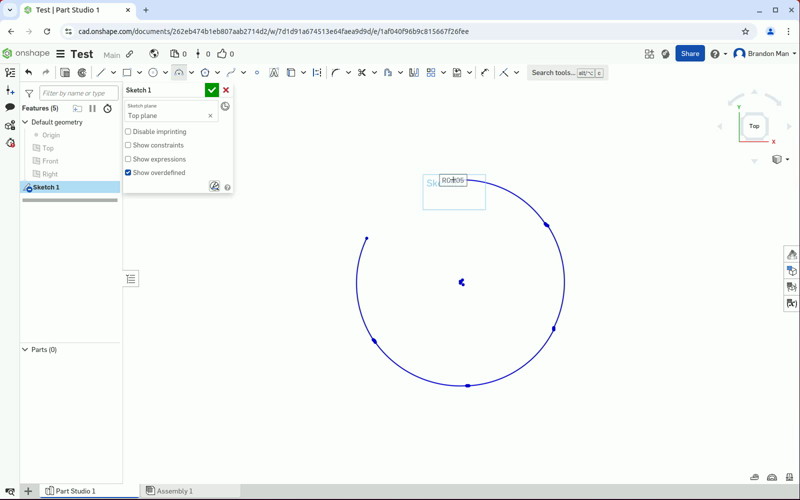
key_up(shift)
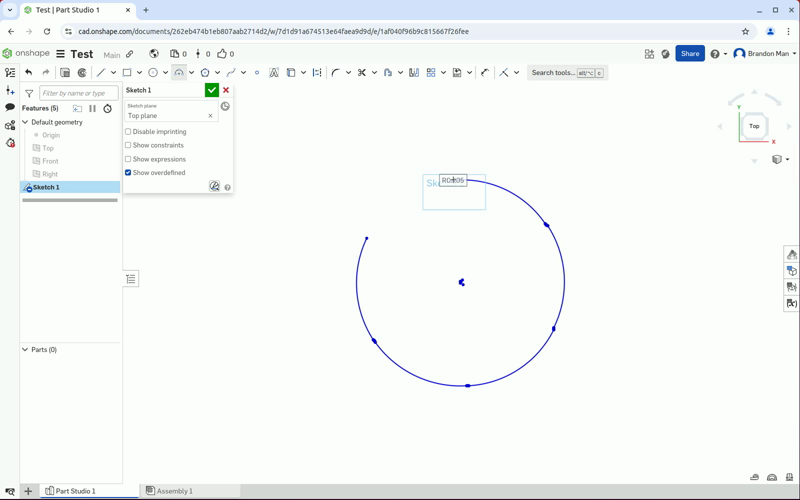
mouse_move(452, 180)
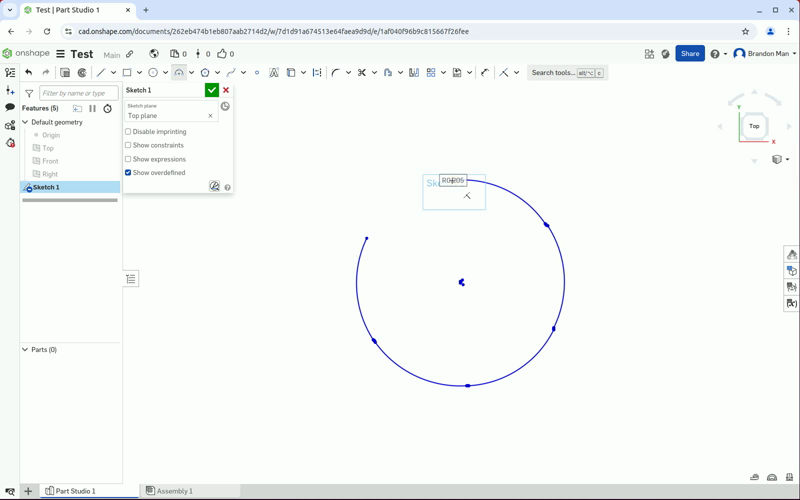
scroll(6)
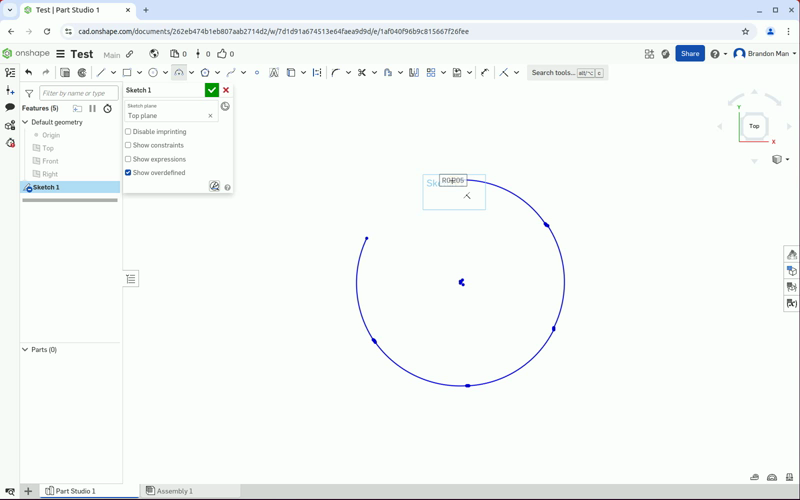
scroll(6)
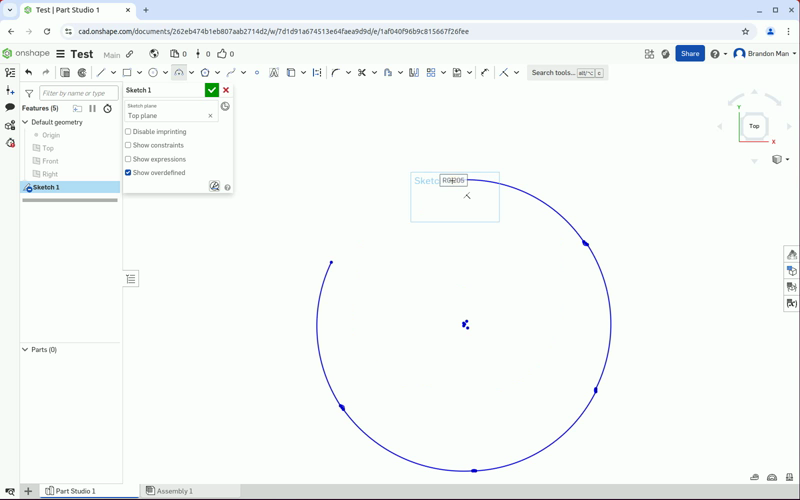
scroll(6)
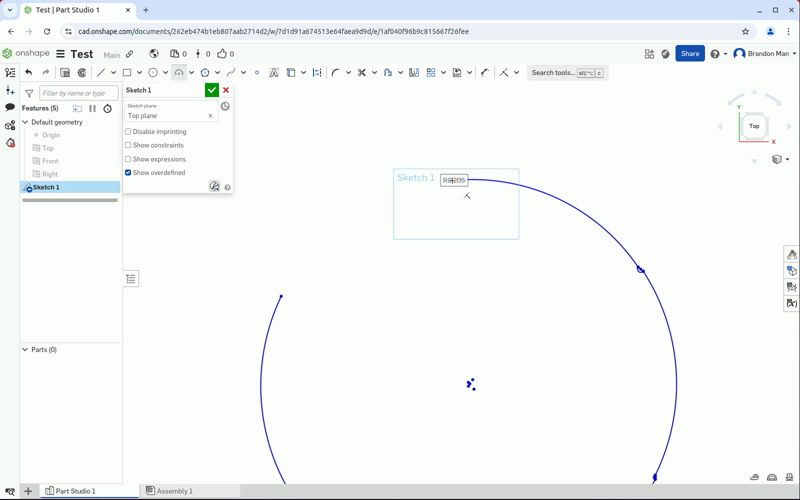
scroll(6)
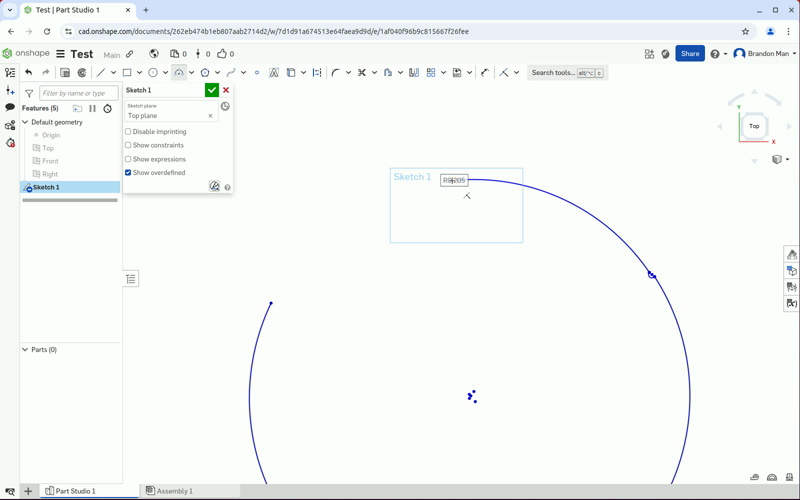
scroll(6)
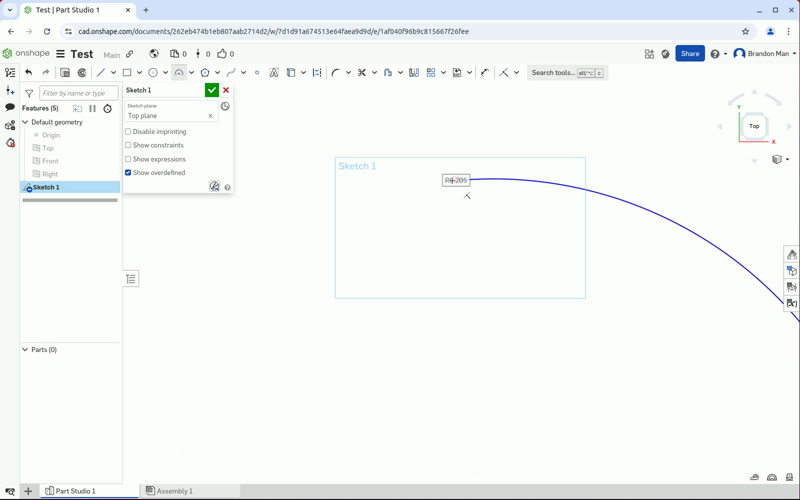
scroll(6)
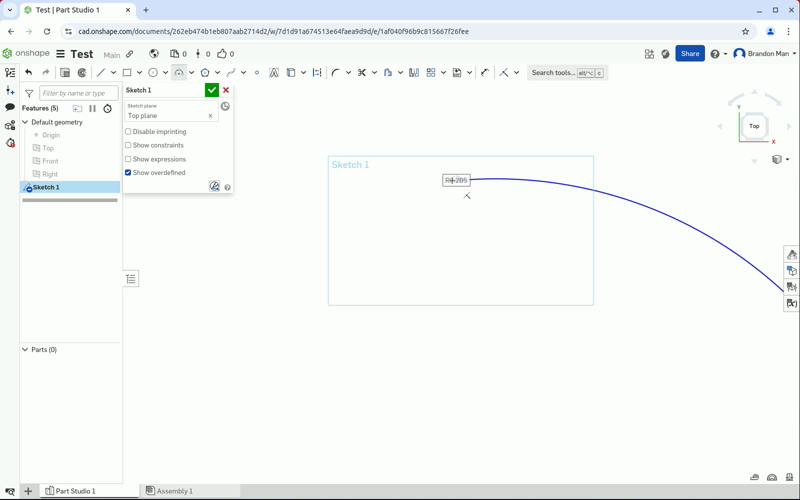
scroll(6)
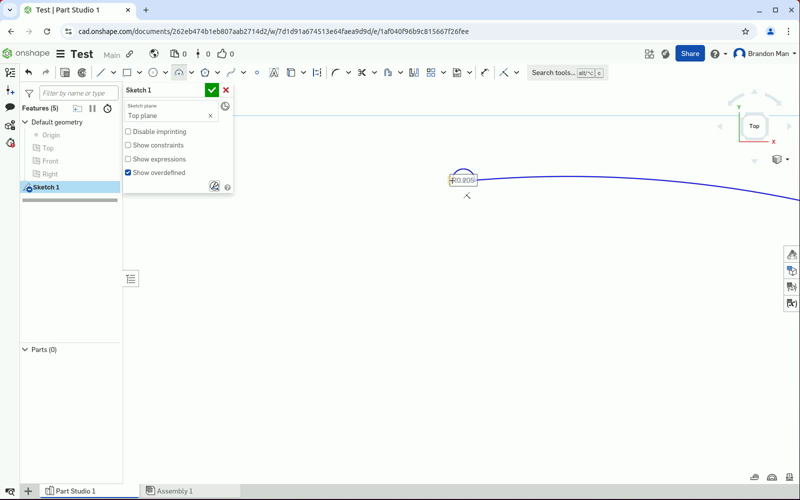
click(452, 180)
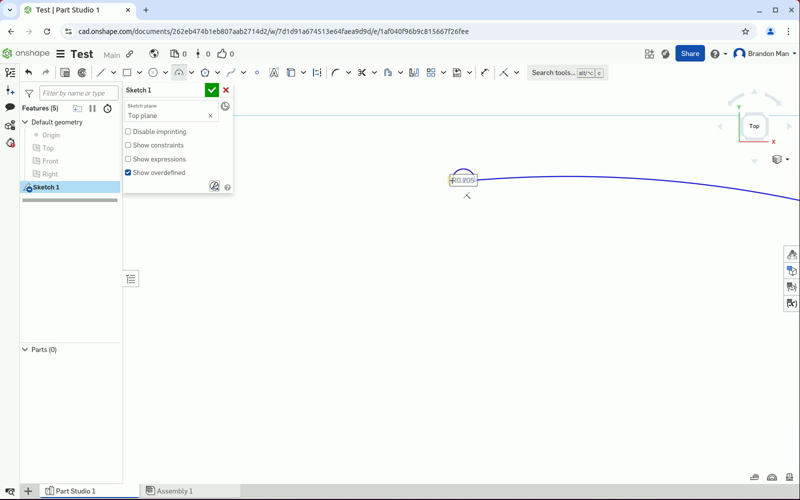
scroll(-6)
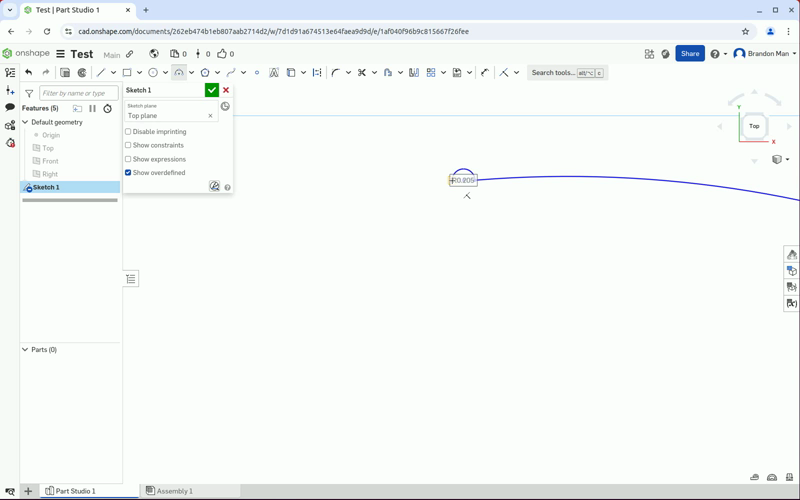
scroll(-6)
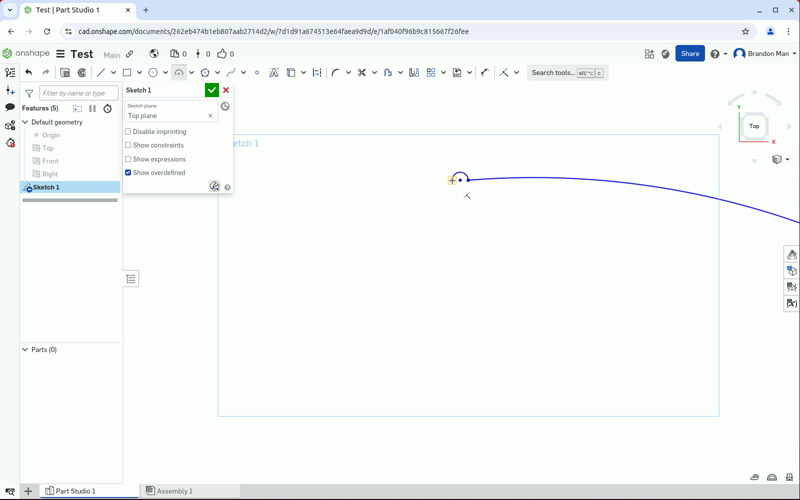
scroll(-6)
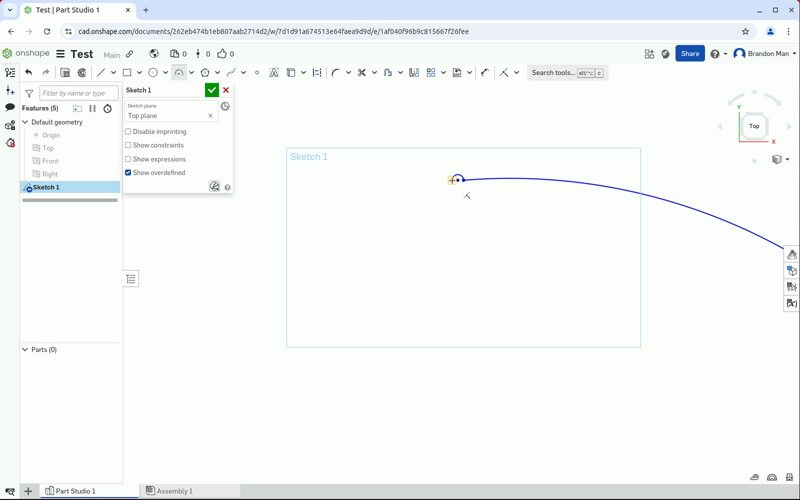
scroll(-6)
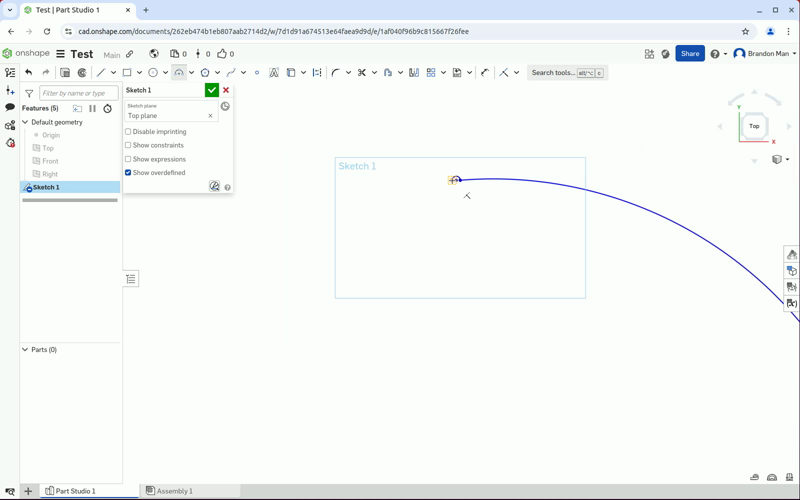
scroll(-6)
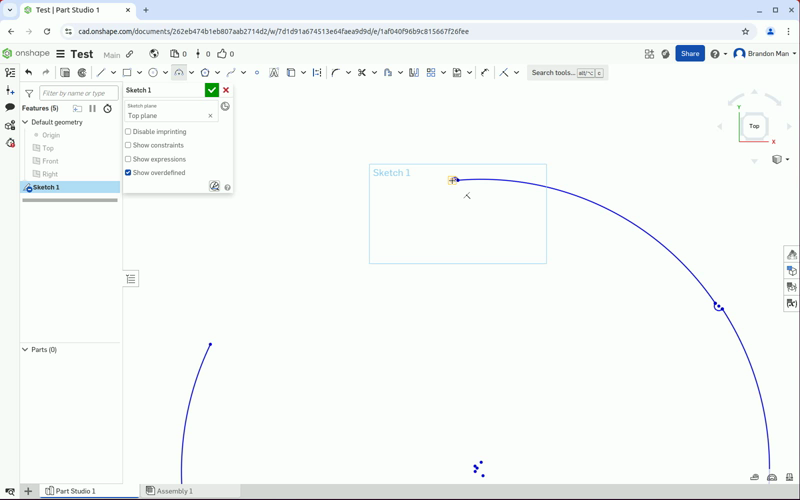
scroll(-6)
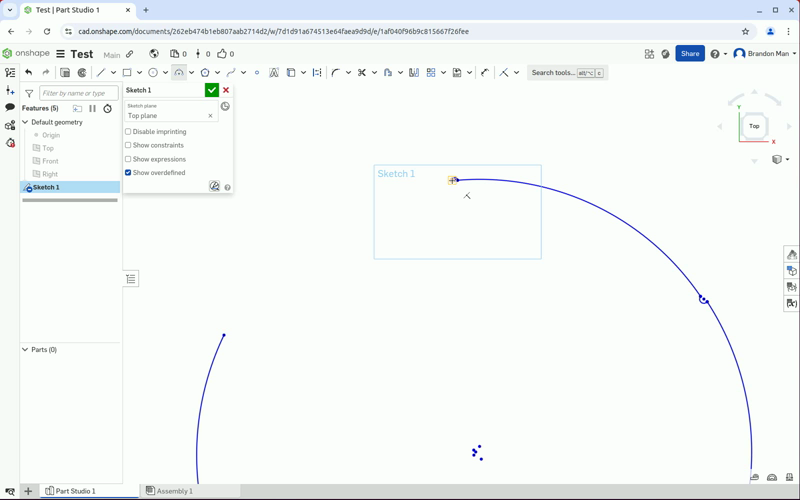
scroll(-6)
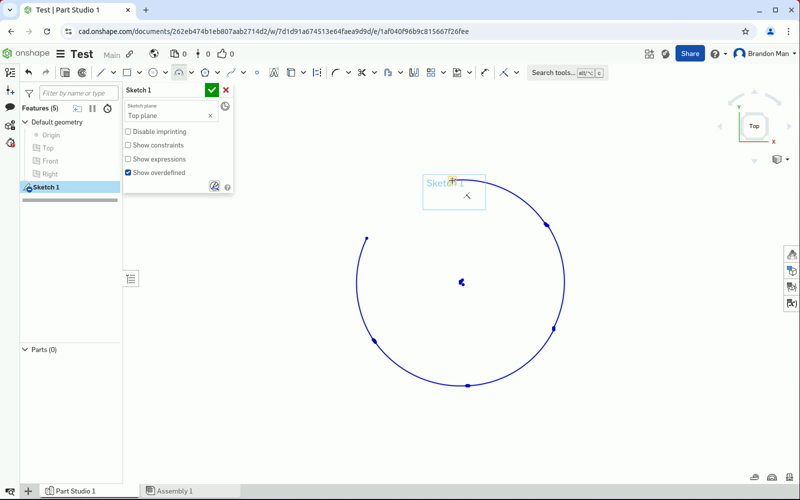
key_down(shift)
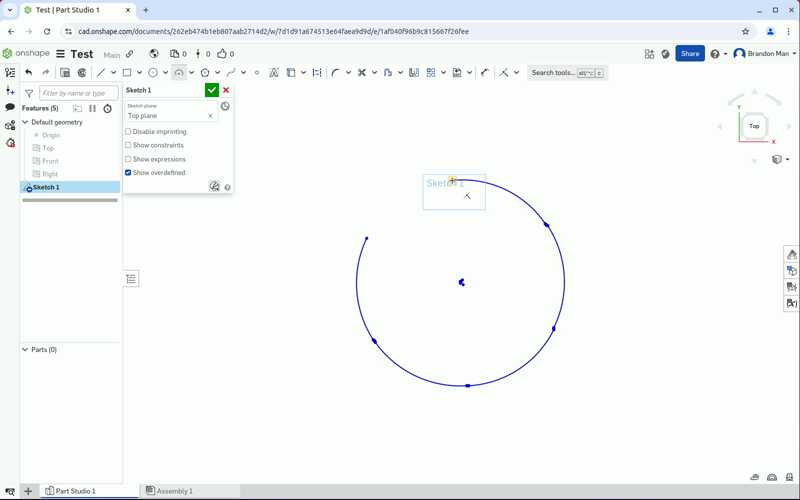
mouse_move(368, 236)
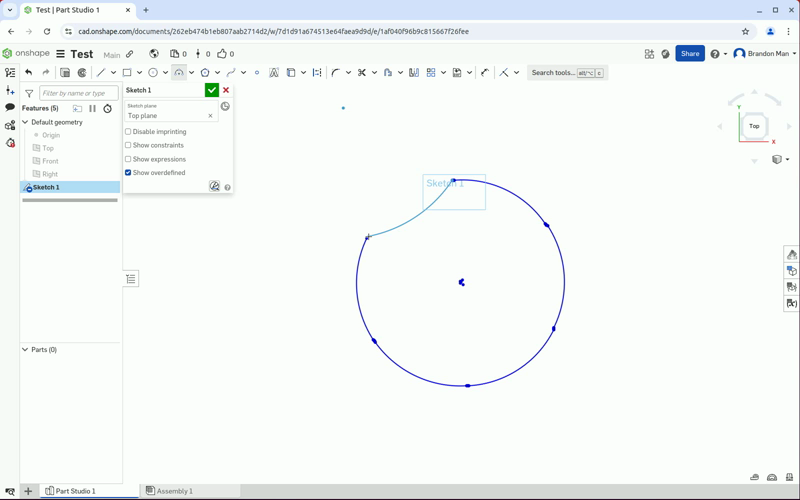
scroll(6)
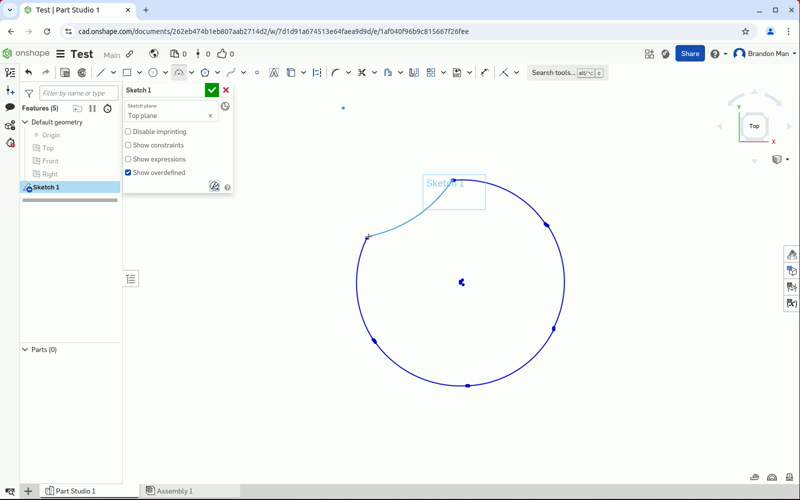
scroll(6)
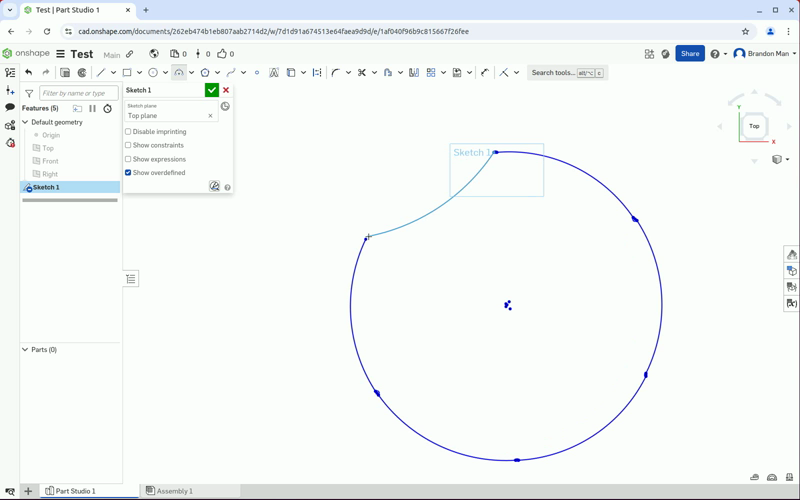
scroll(6)
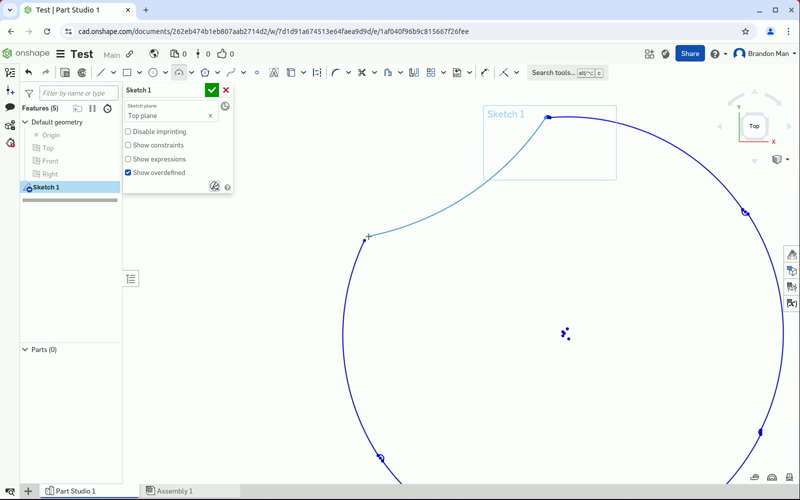
scroll(6)
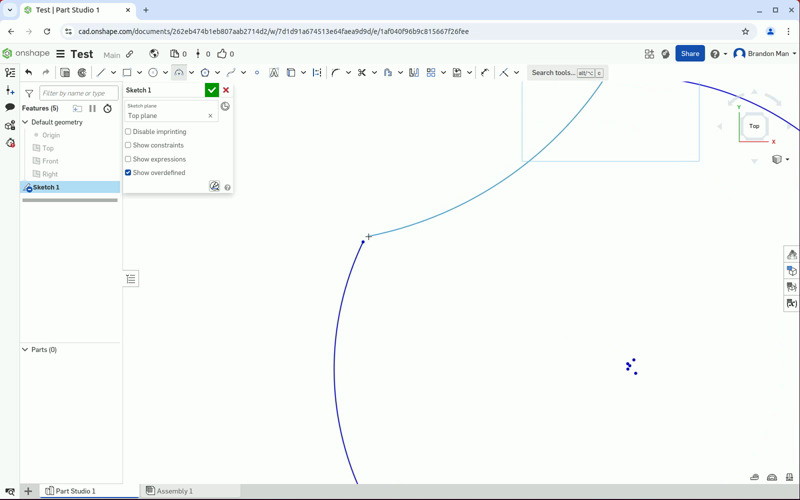
scroll(6)
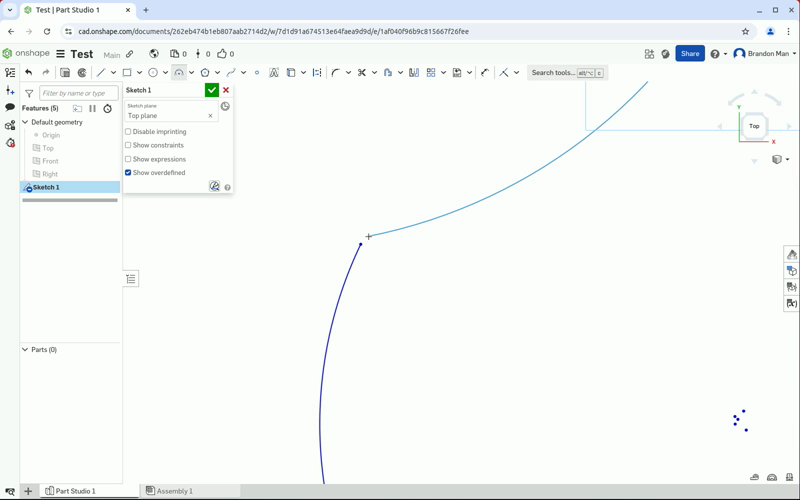
scroll(6)
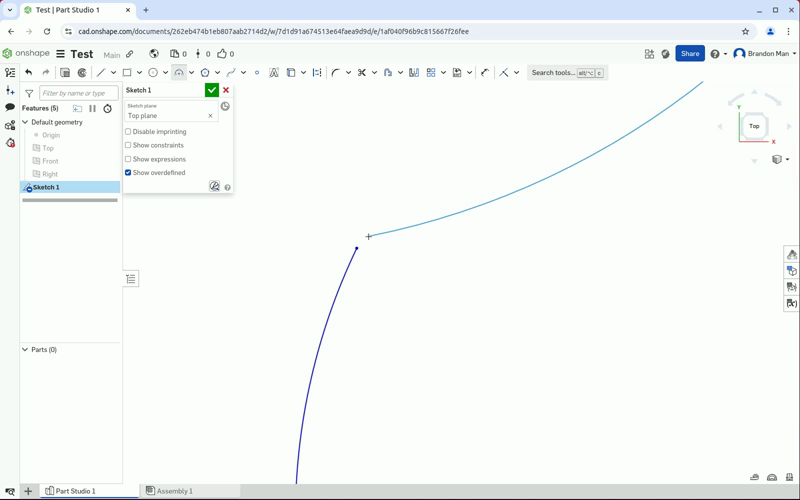
scroll(6)
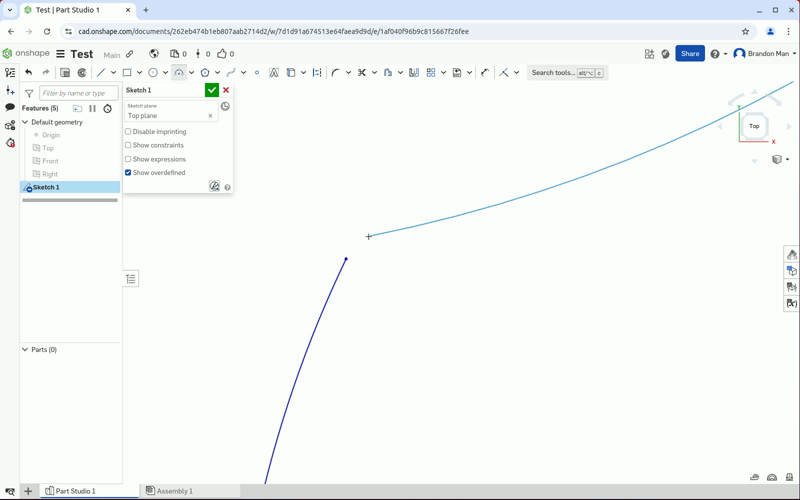
click(368, 236)
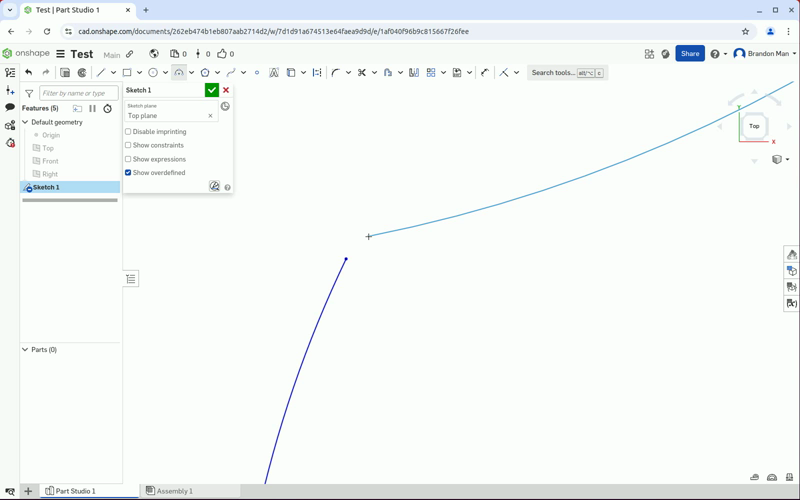
scroll(-6)
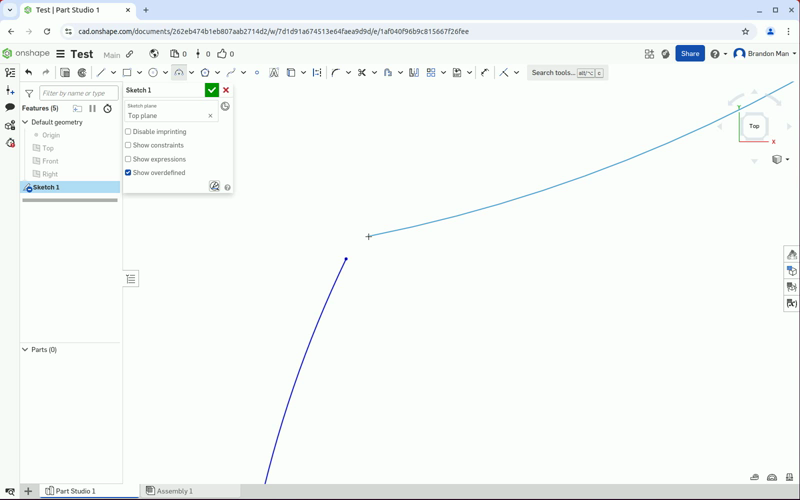
scroll(-6)
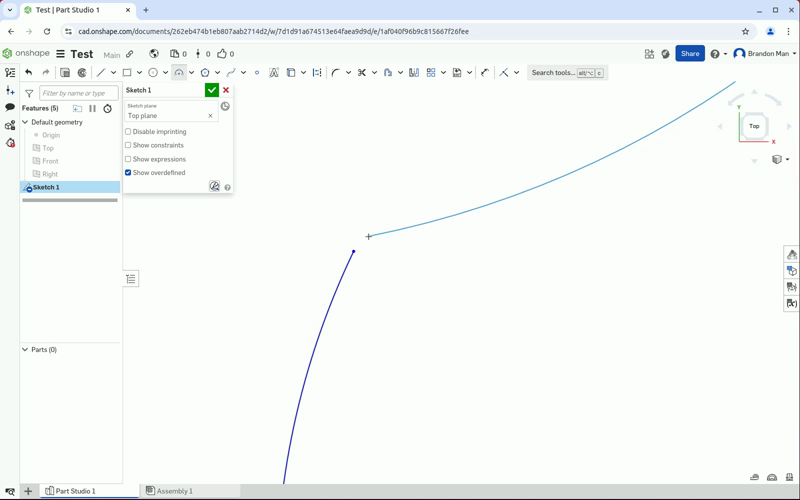
scroll(-6)
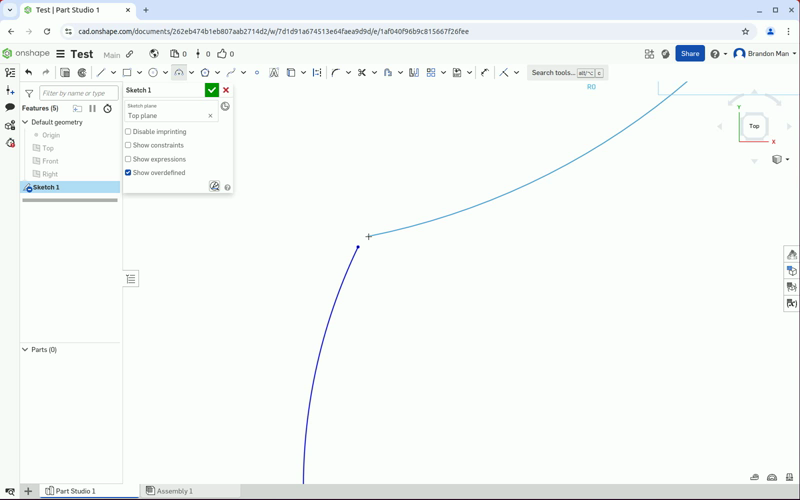
scroll(-6)
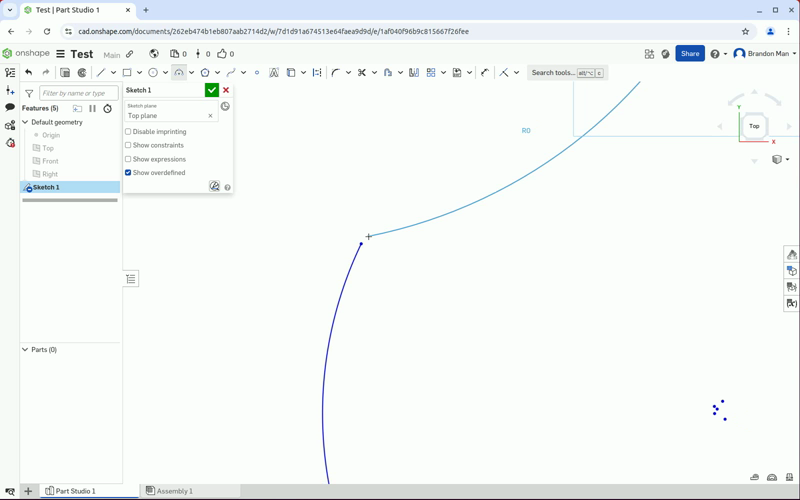
scroll(-6)
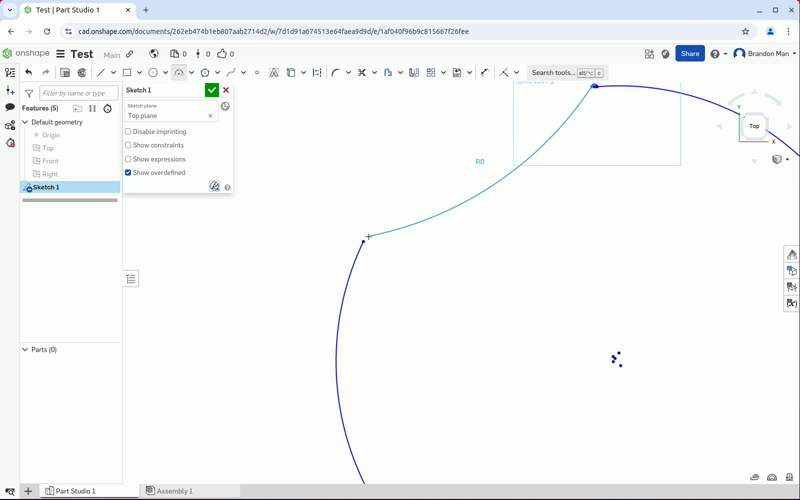
scroll(-6)
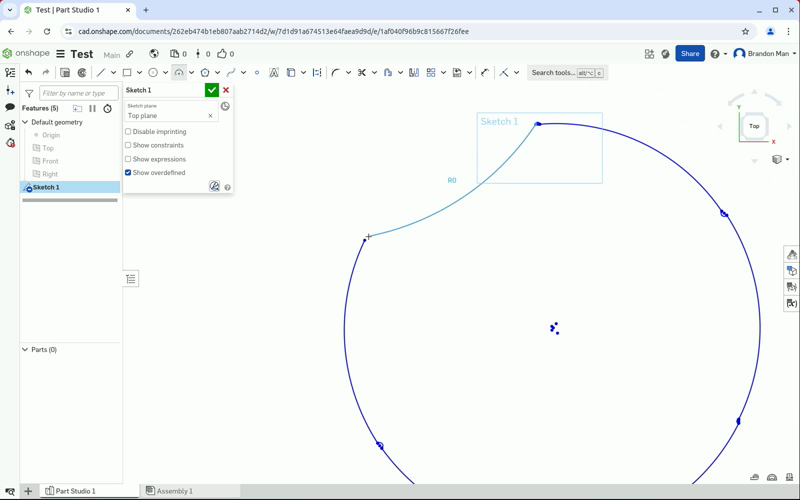
scroll(-6)
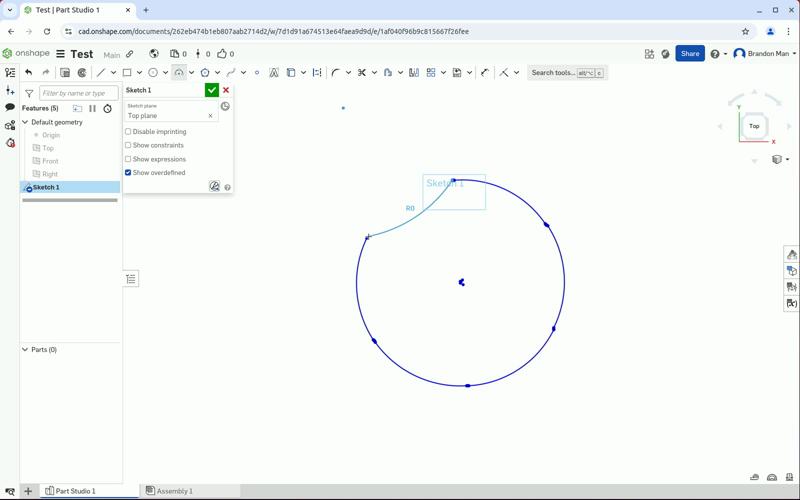
mouse_move(403, 197)
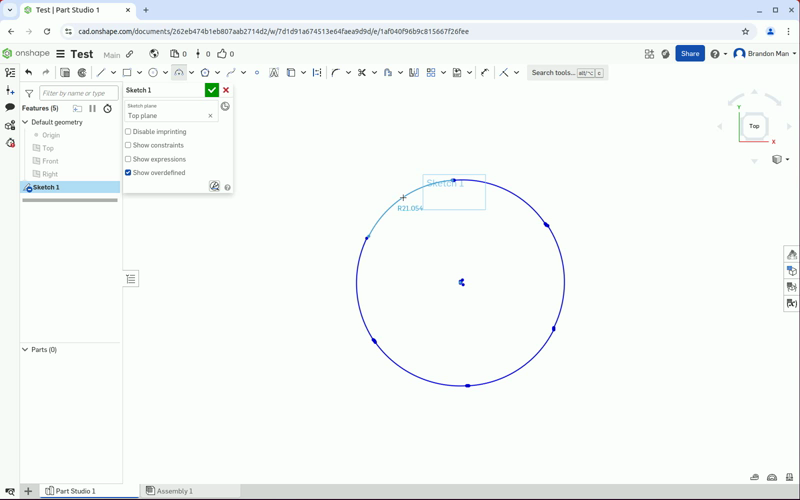
click(403, 197)
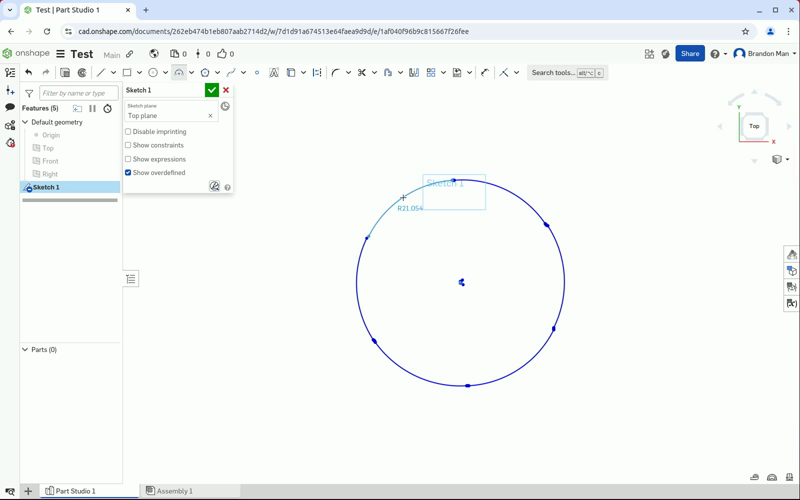
key_up(shift)
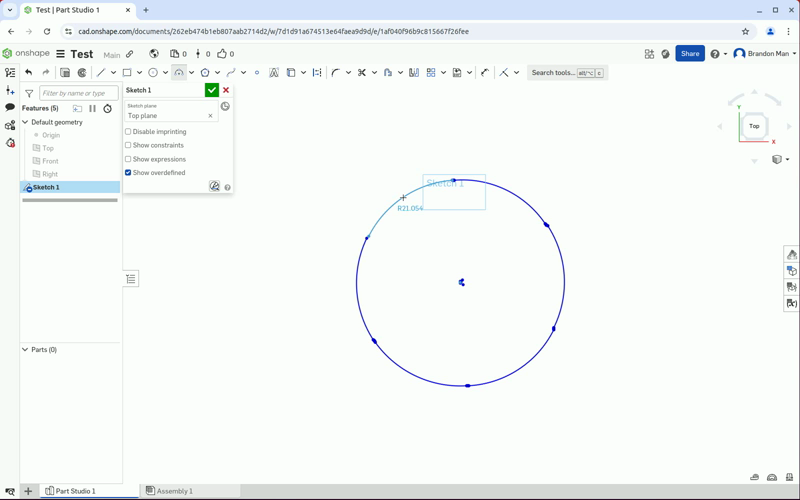
mouse_move(368, 236)
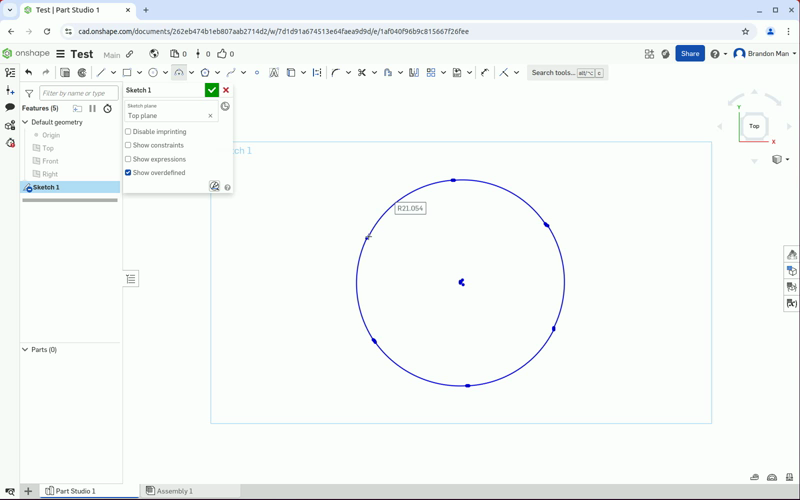
scroll(6)
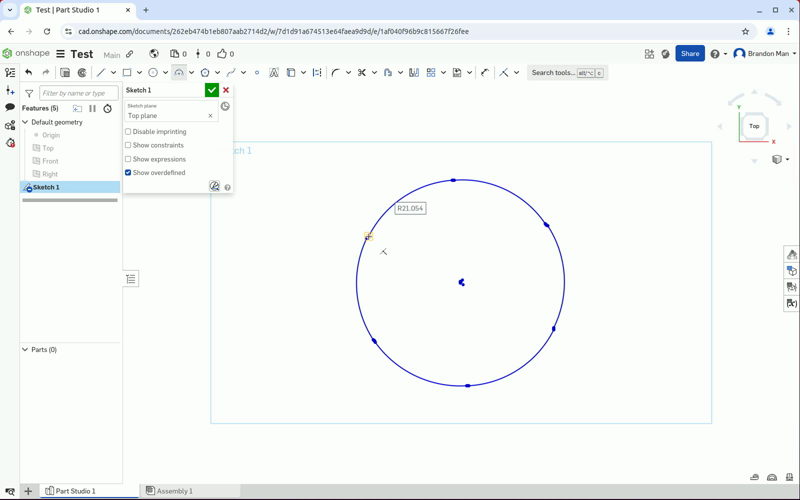
scroll(6)
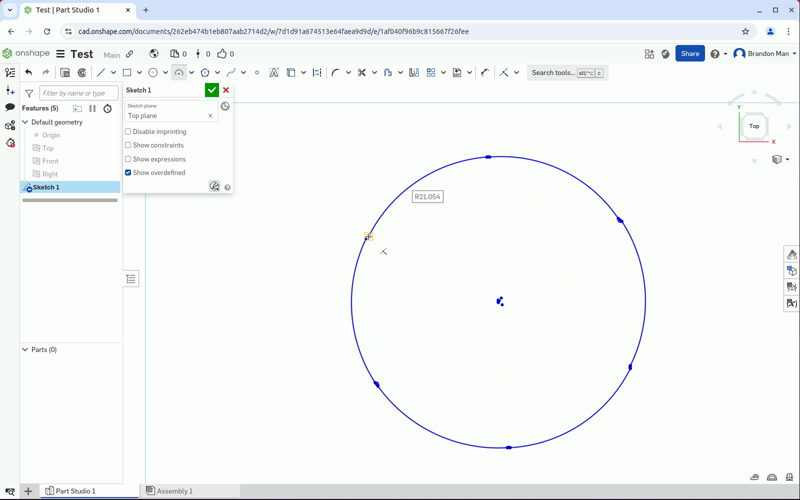
scroll(6)
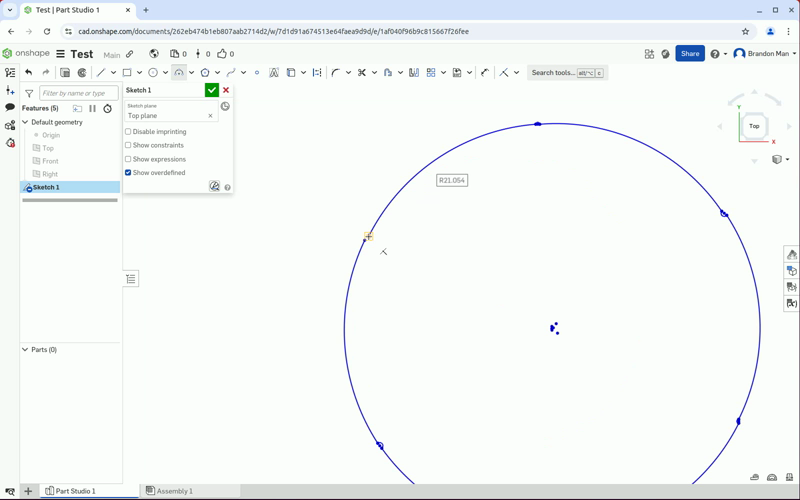
scroll(6)
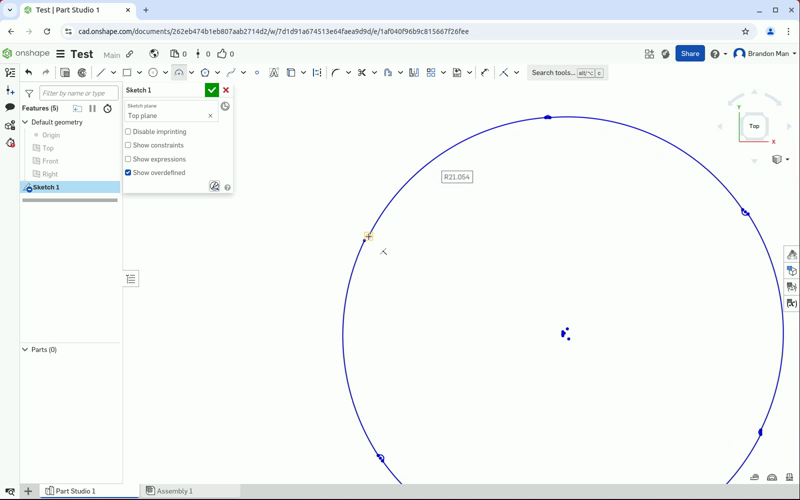
scroll(6)
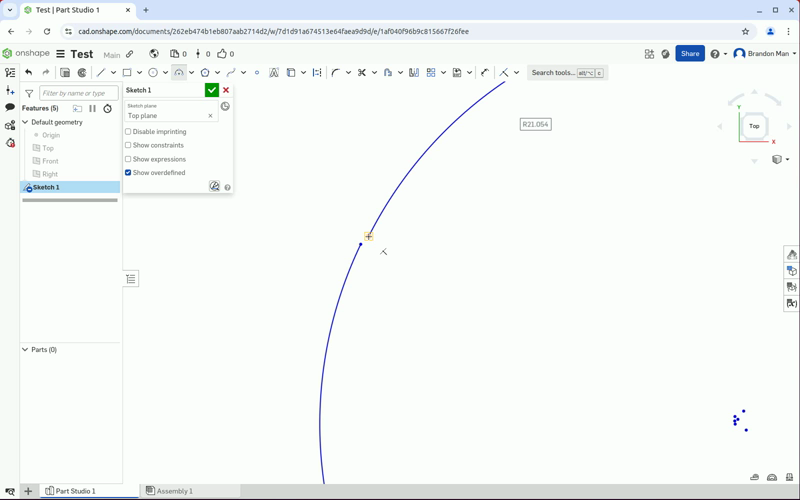
scroll(6)
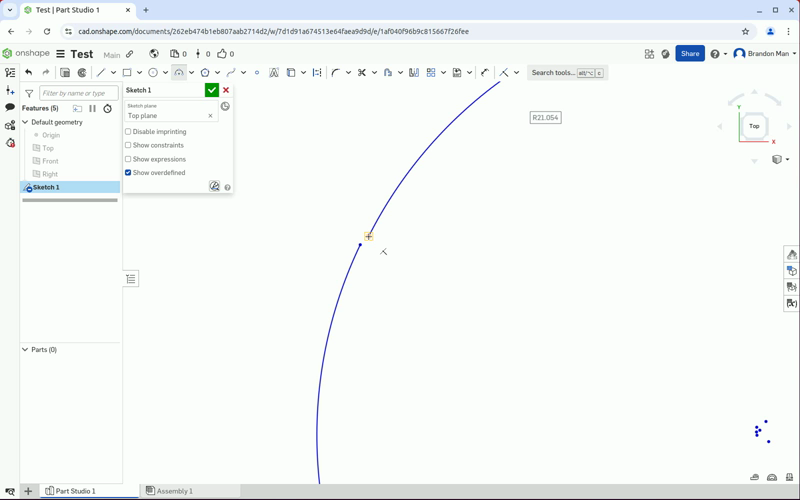
scroll(6)
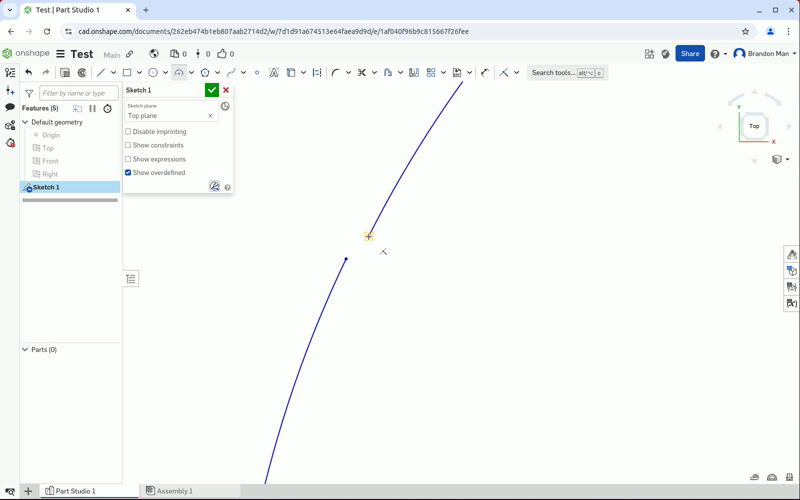
click(368, 236)
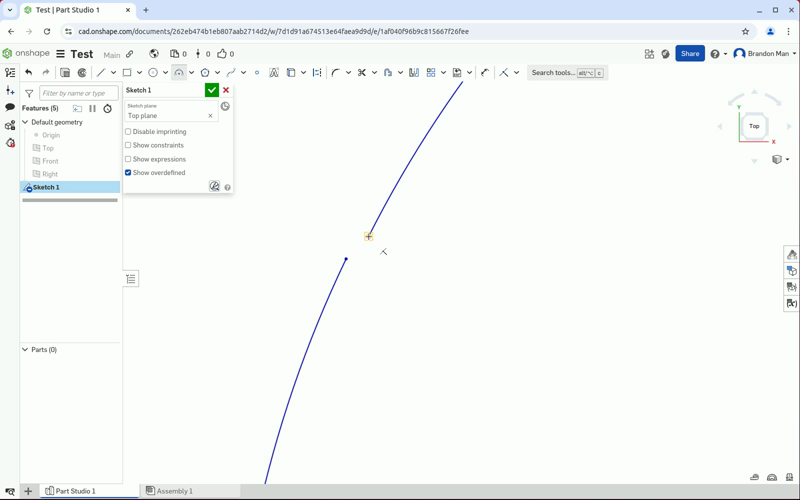
scroll(-6)
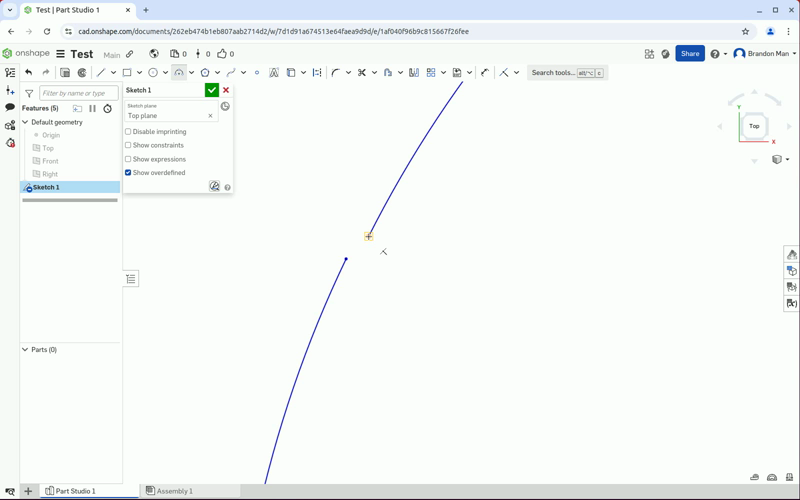
scroll(-6)
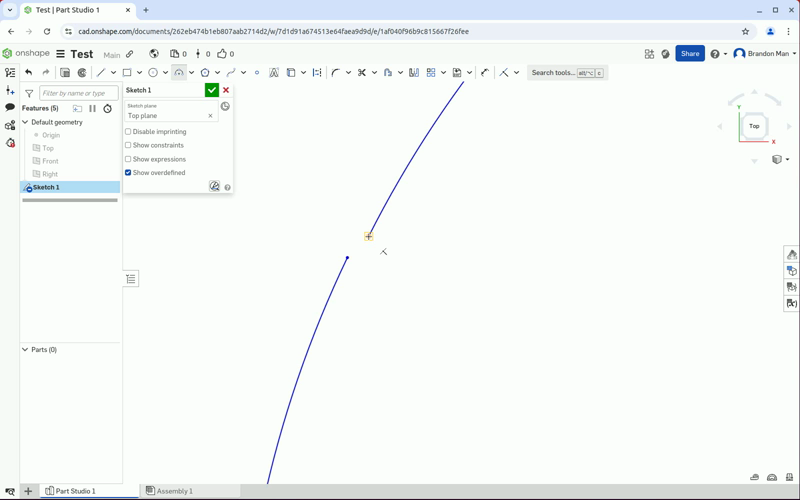
scroll(-6)
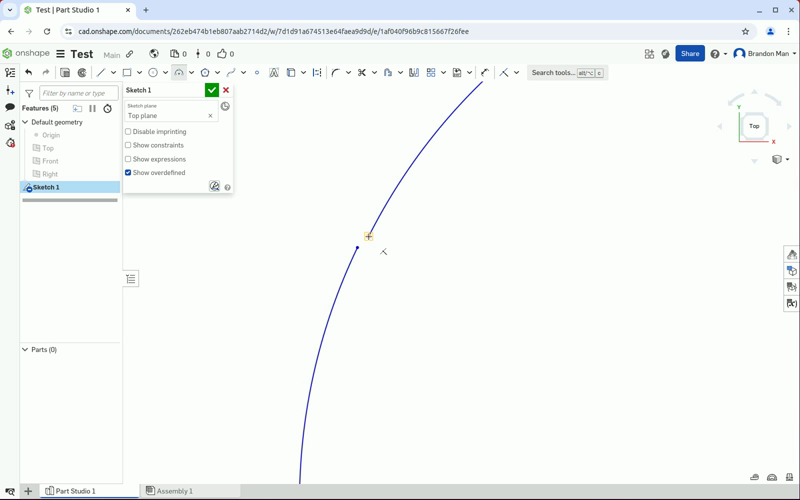
scroll(-6)
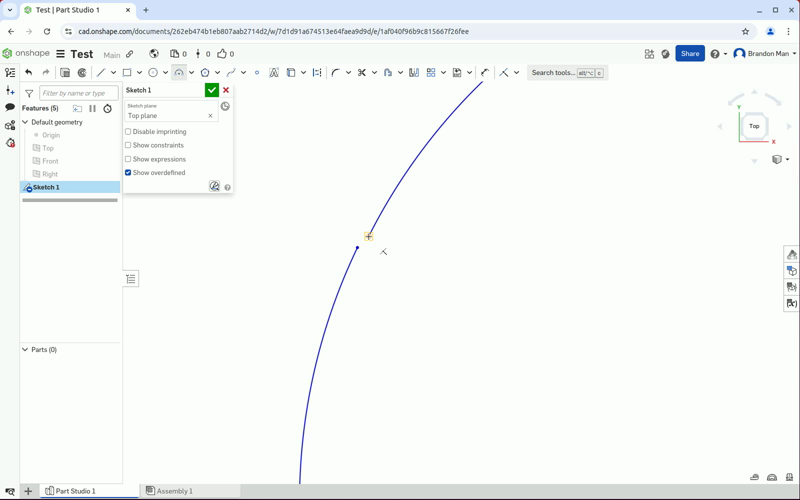
scroll(-6)
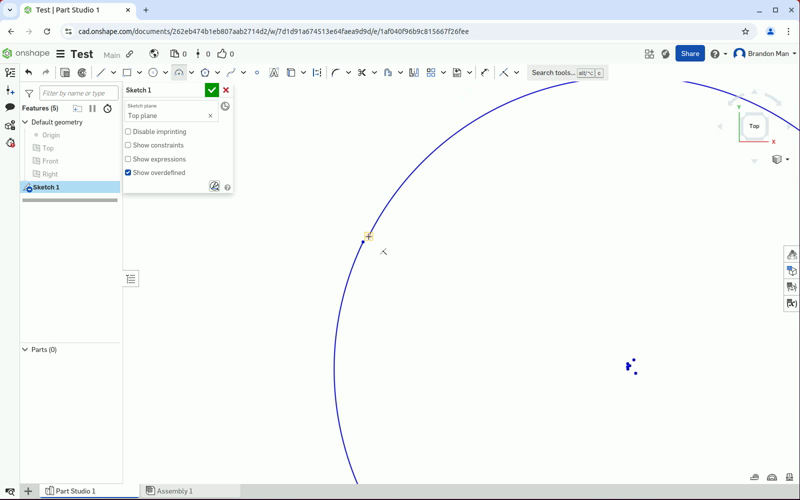
scroll(-6)
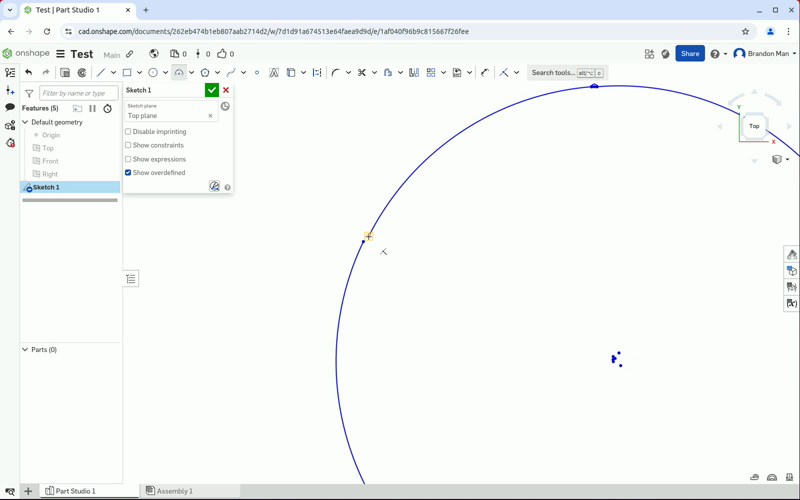
scroll(-6)
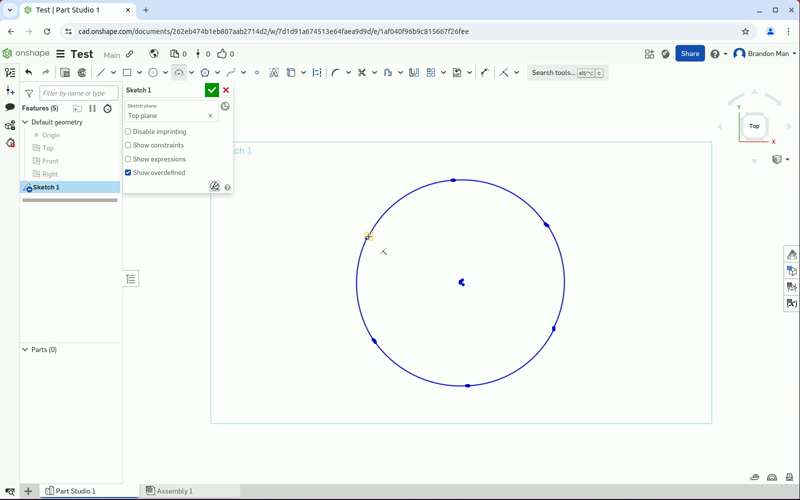
mouse_move(366, 238)
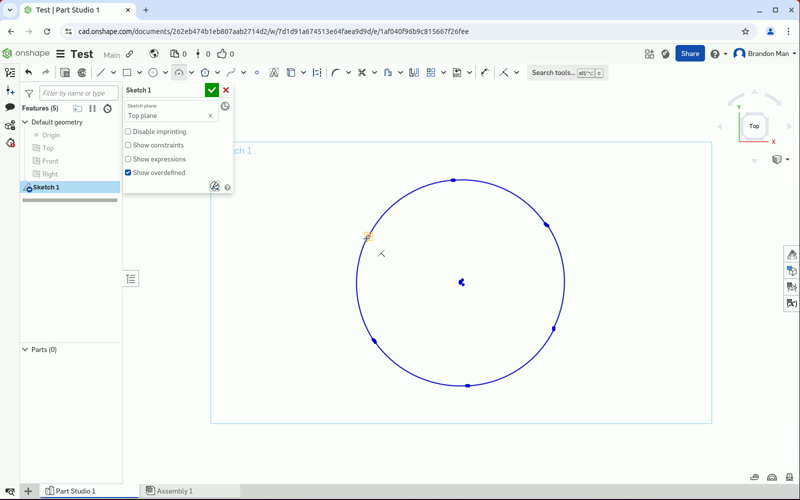
scroll(6)
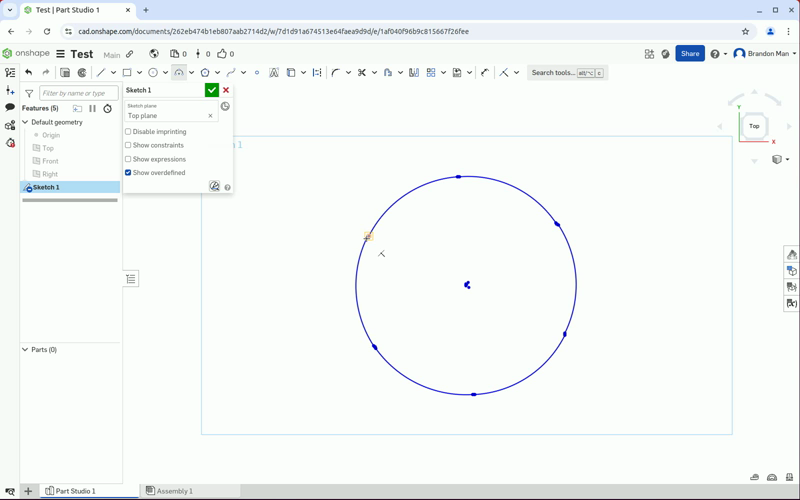
scroll(6)
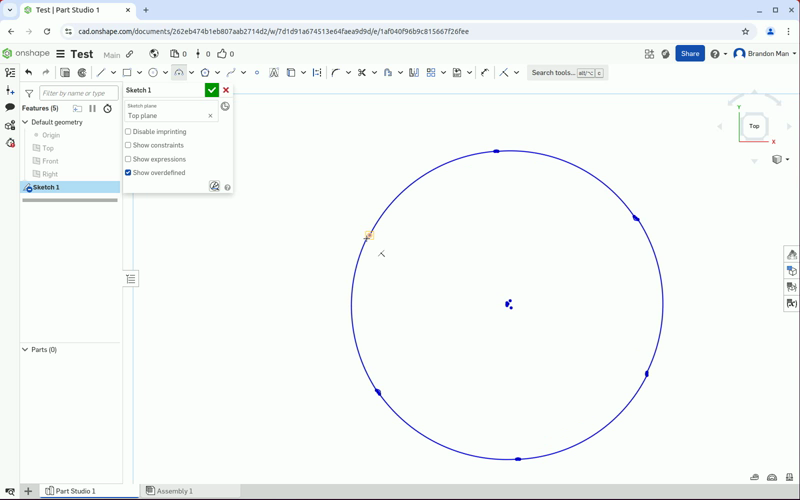
scroll(6)
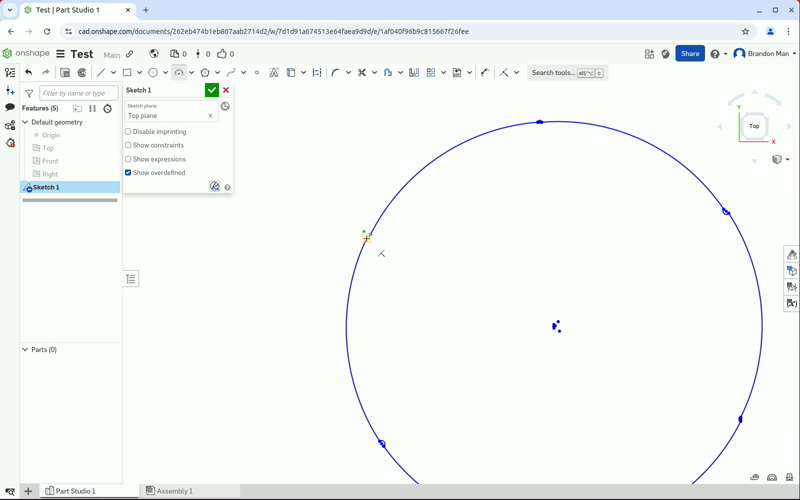
scroll(6)
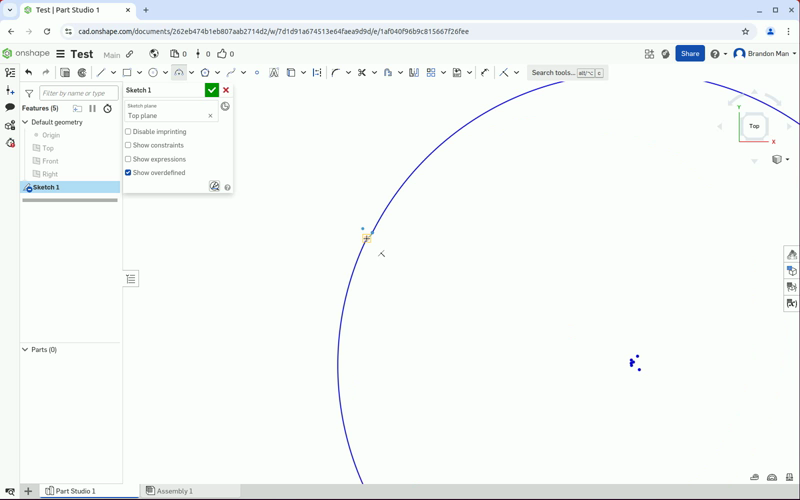
scroll(6)
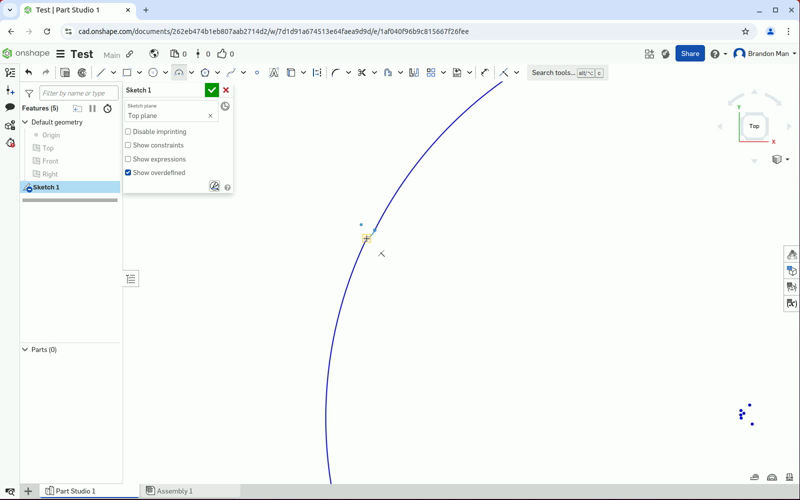
scroll(6)
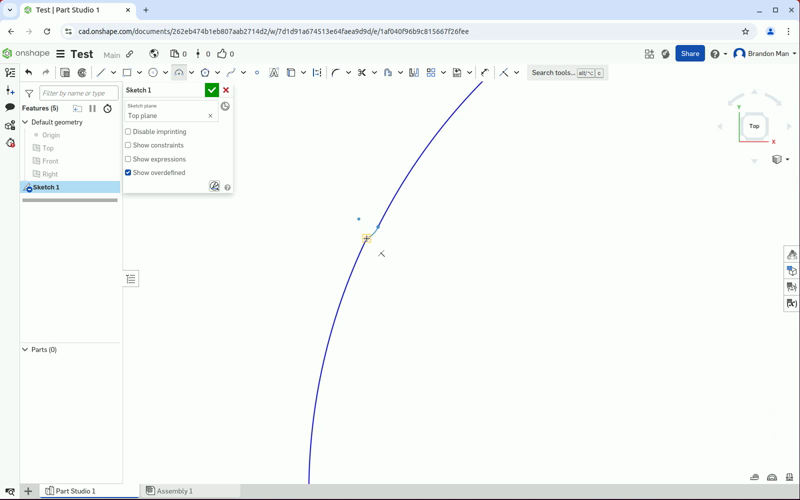
scroll(6)
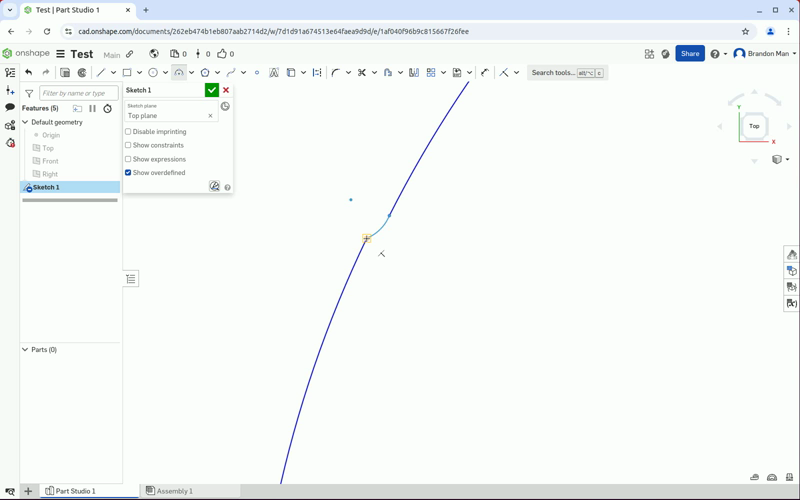
click(366, 238)
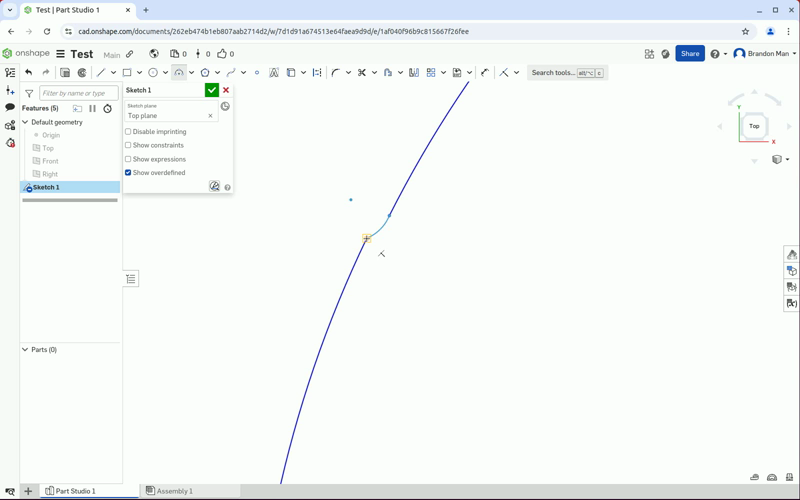
scroll(-6)
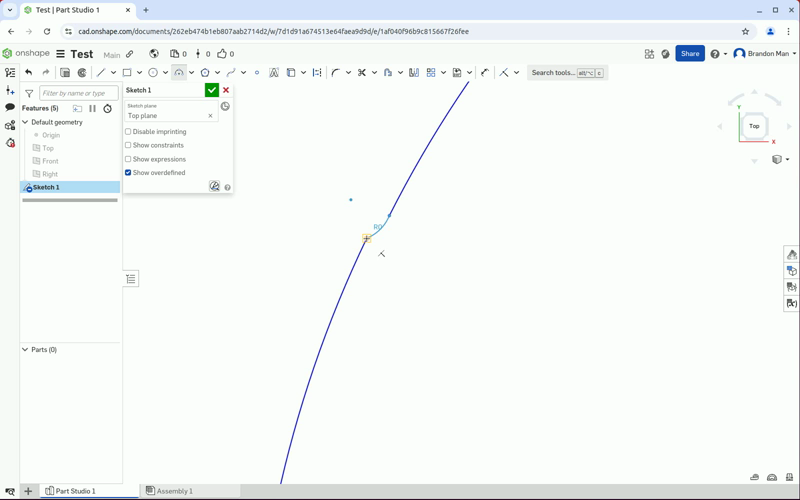
scroll(-6)
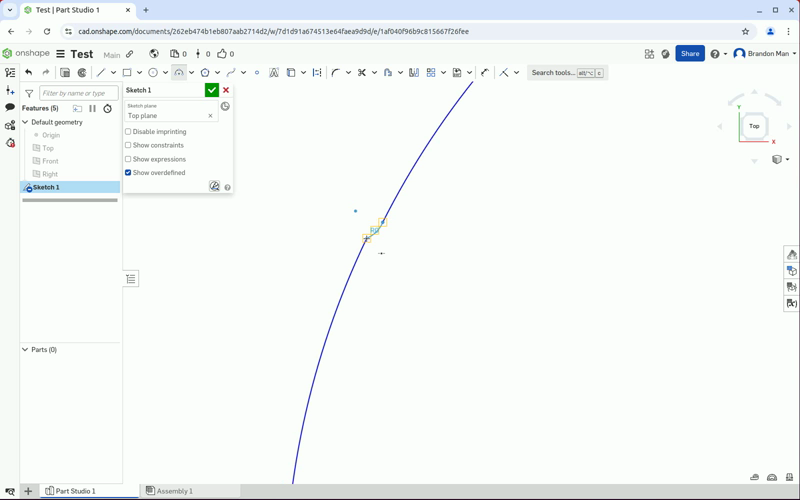
scroll(-6)
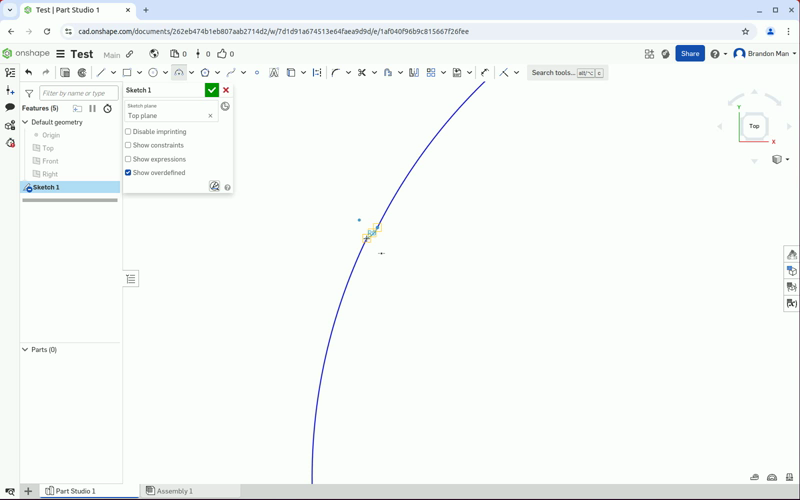
scroll(-6)
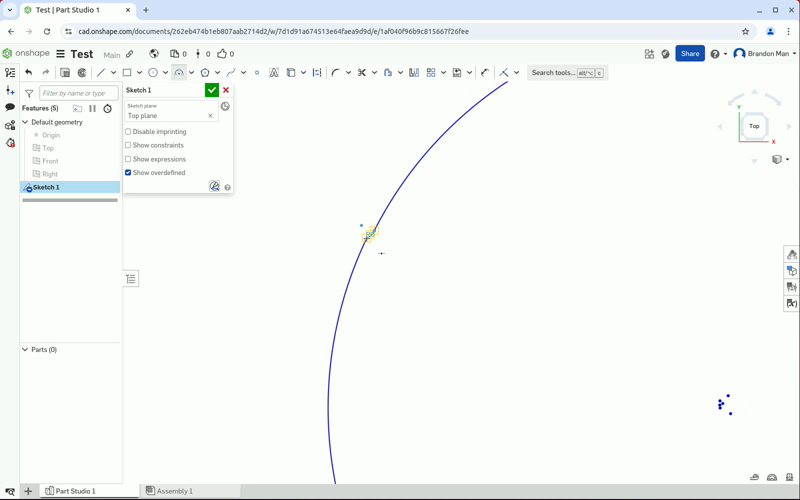
scroll(-6)
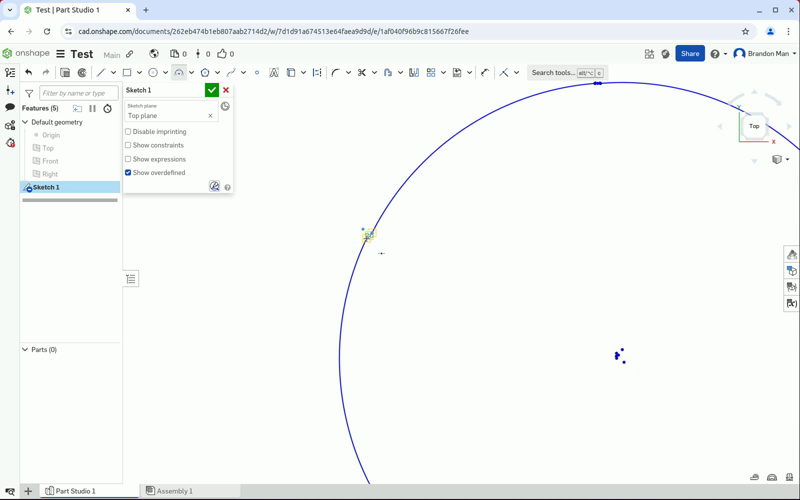
scroll(-6)
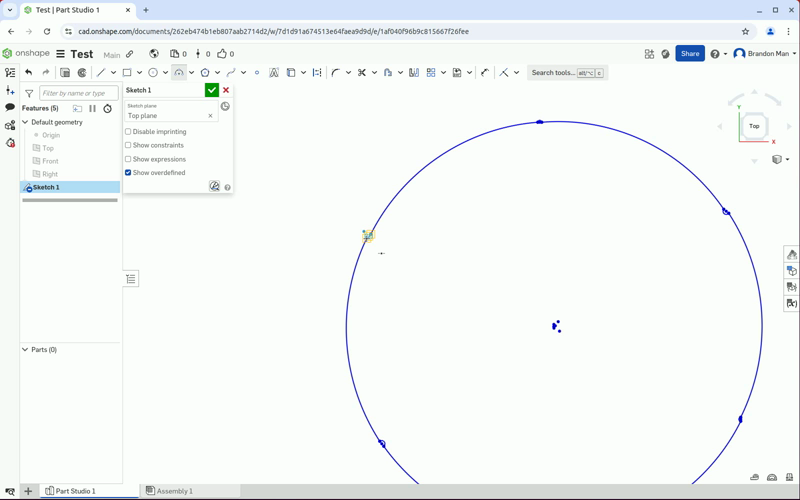
scroll(-6)
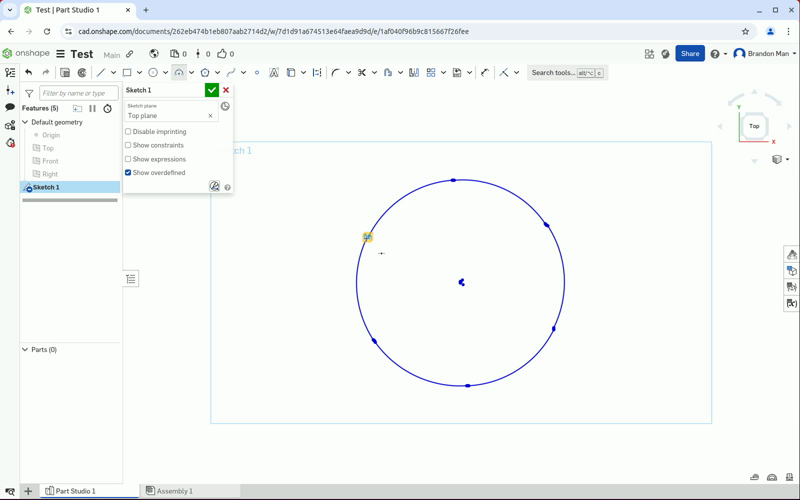
key_down(shift)
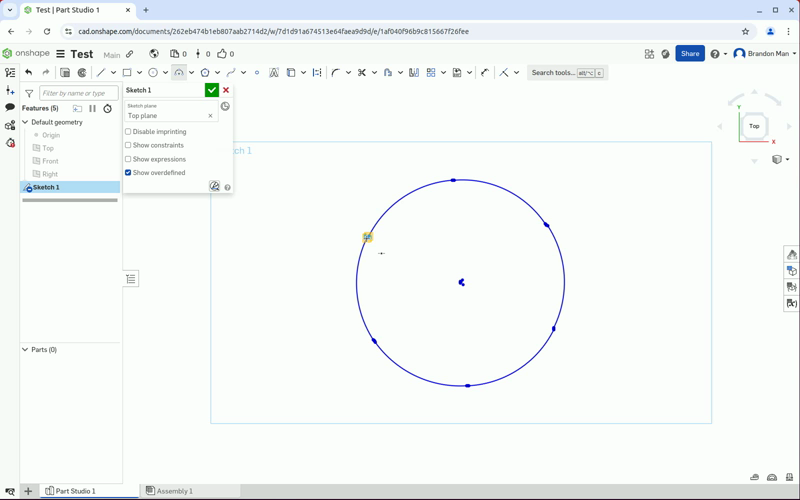
mouse_move(368, 238)
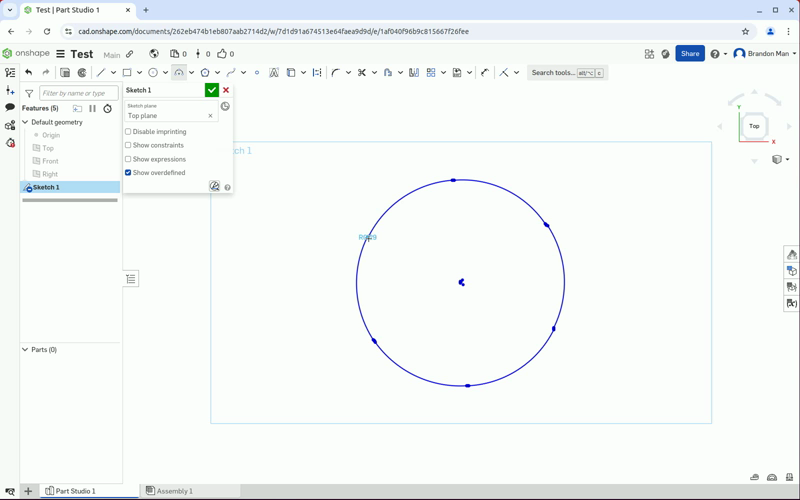
scroll(6)
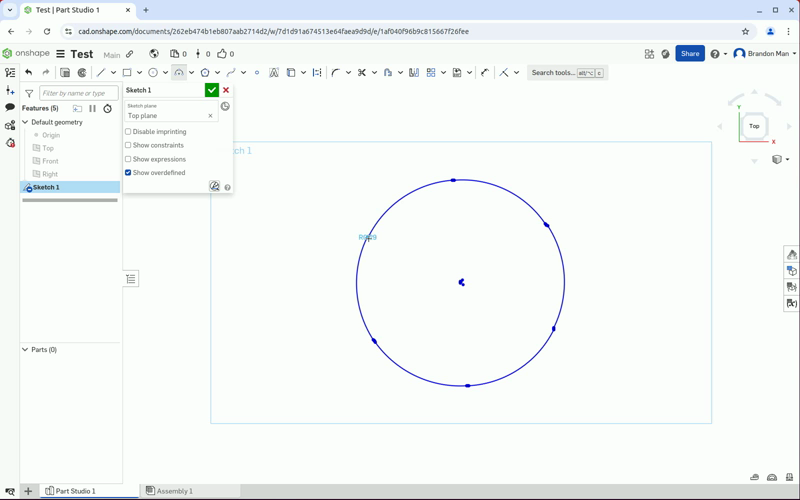
scroll(6)
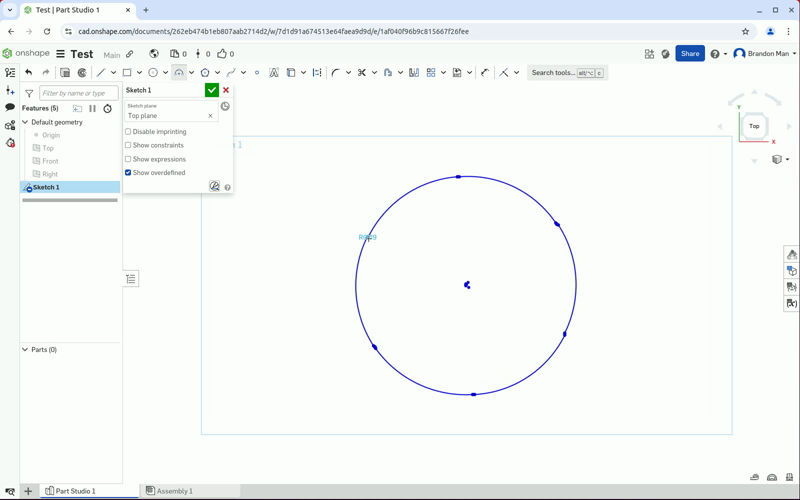
scroll(6)
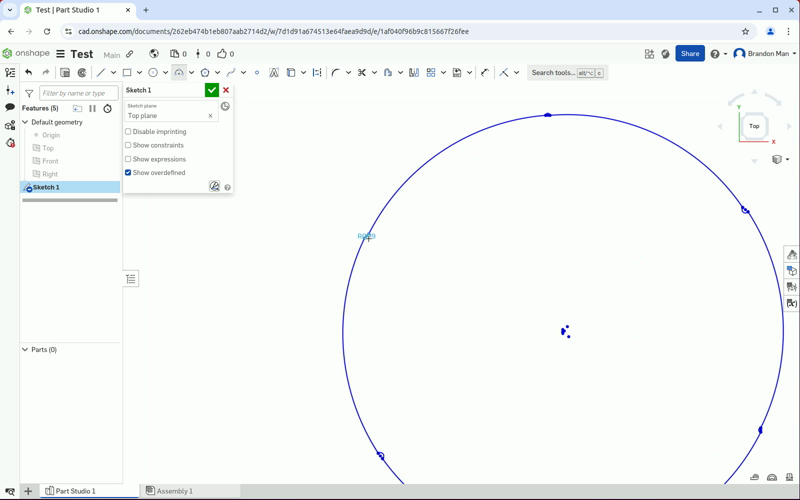
scroll(6)
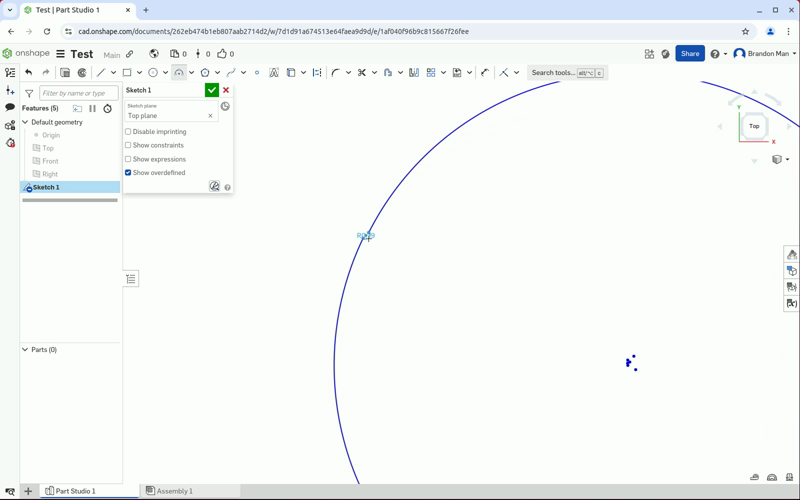
scroll(6)
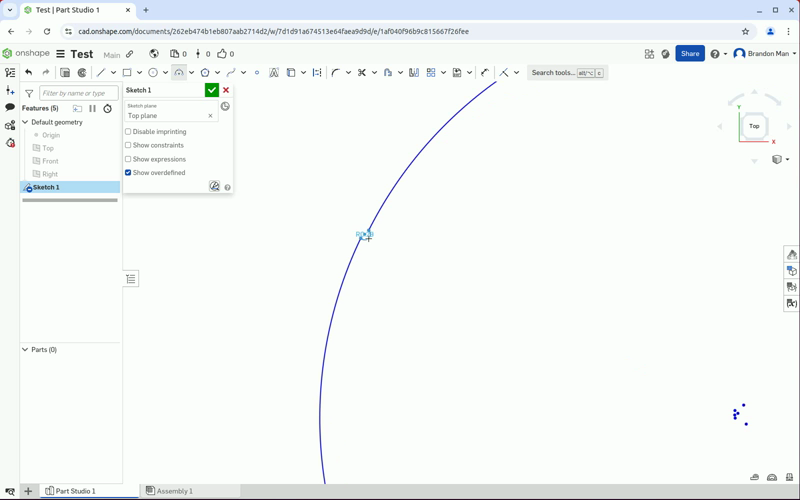
scroll(6)
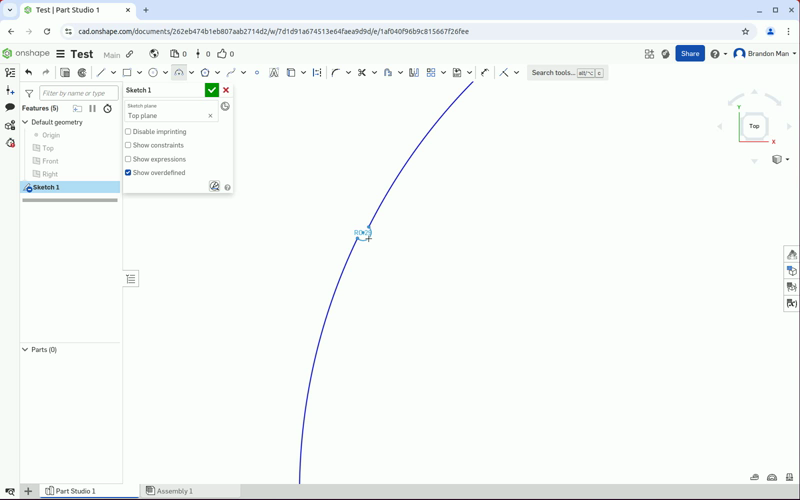
scroll(6)
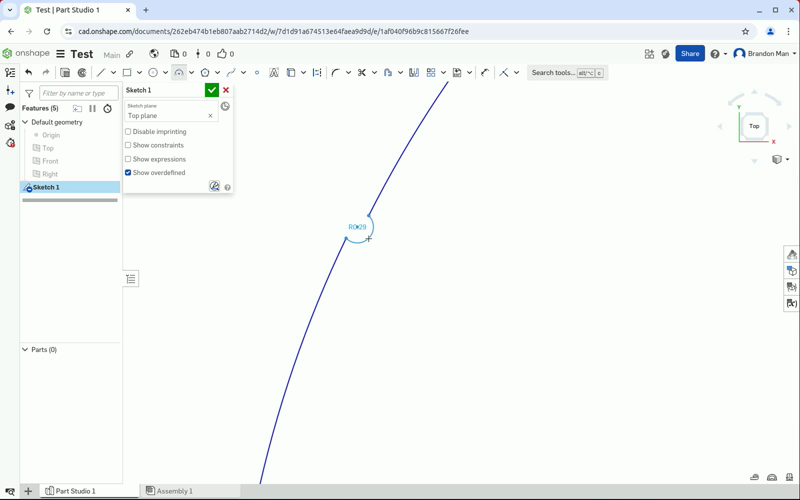
click(368, 238)
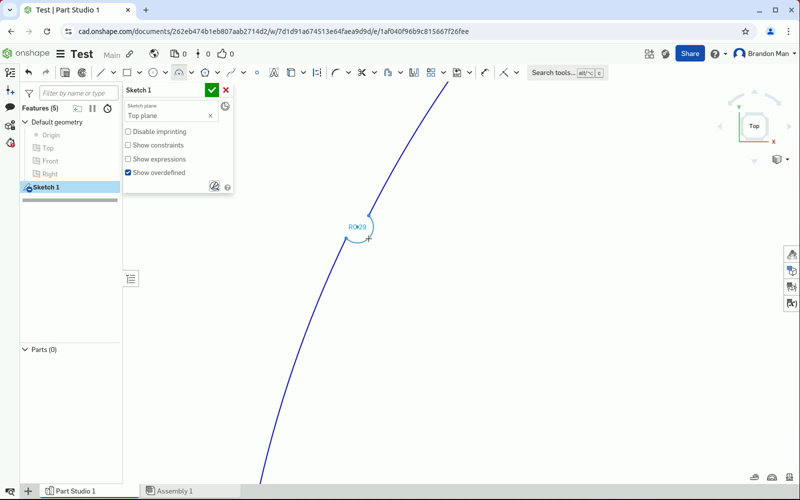
scroll(-6)
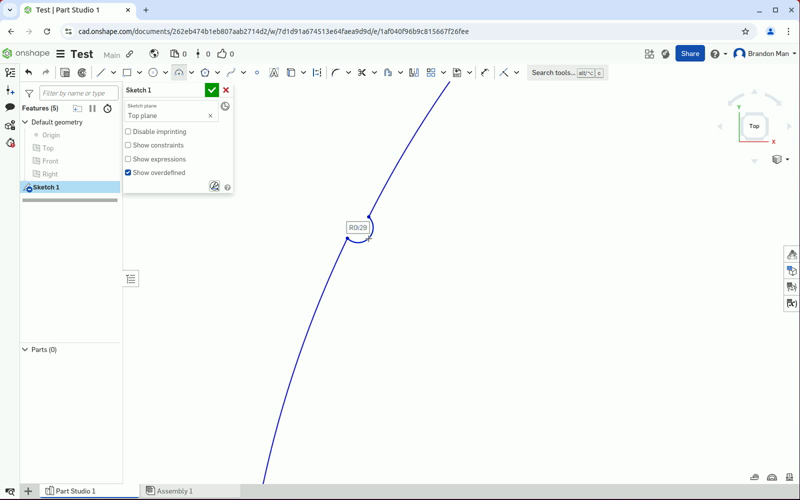
scroll(-6)
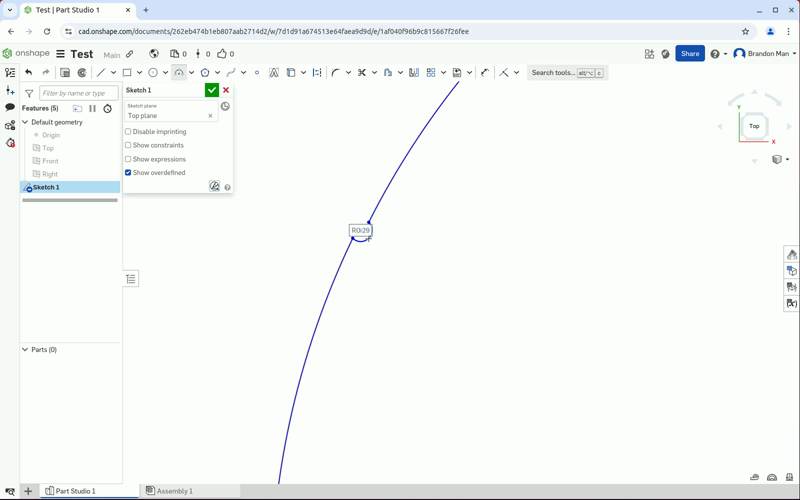
scroll(-6)
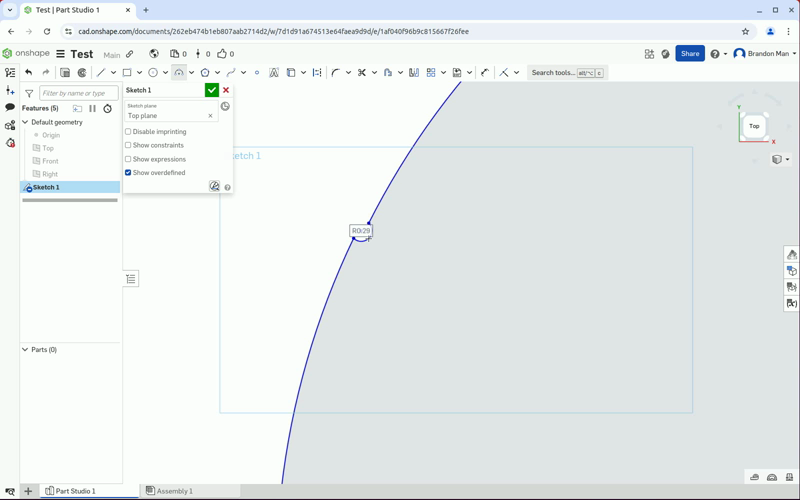
scroll(-6)
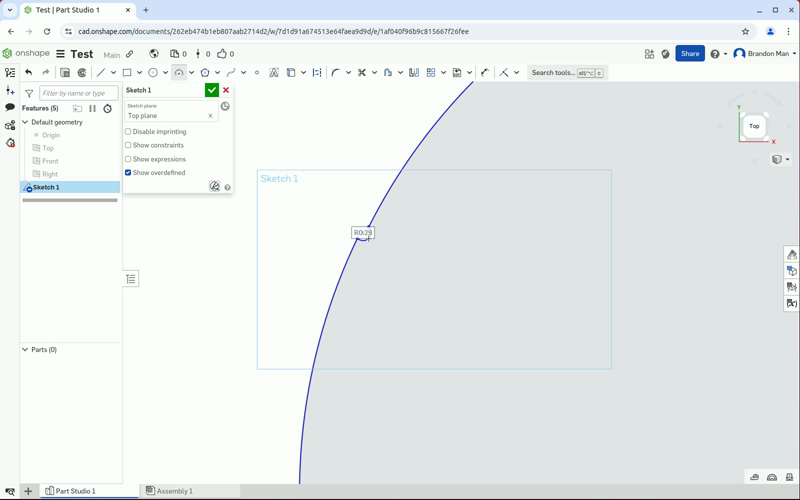
scroll(-6)
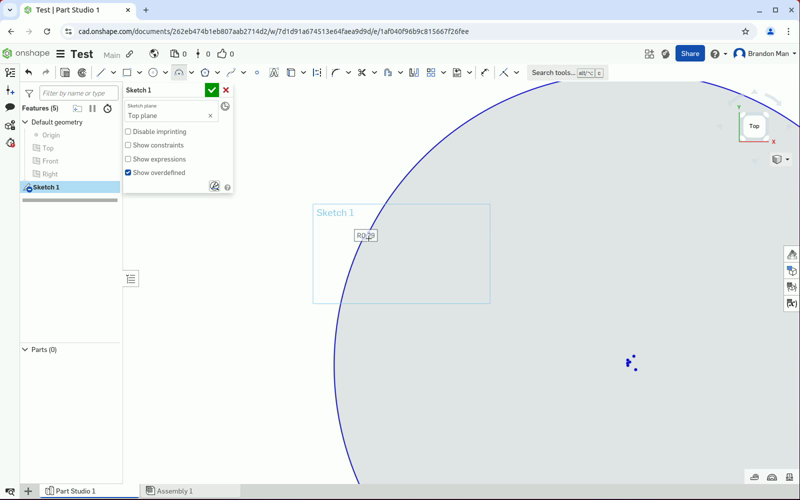
scroll(-6)
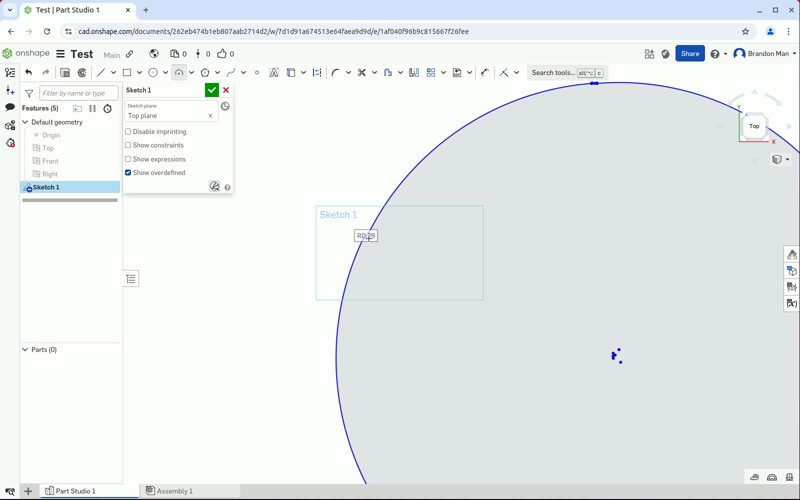
scroll(-6)
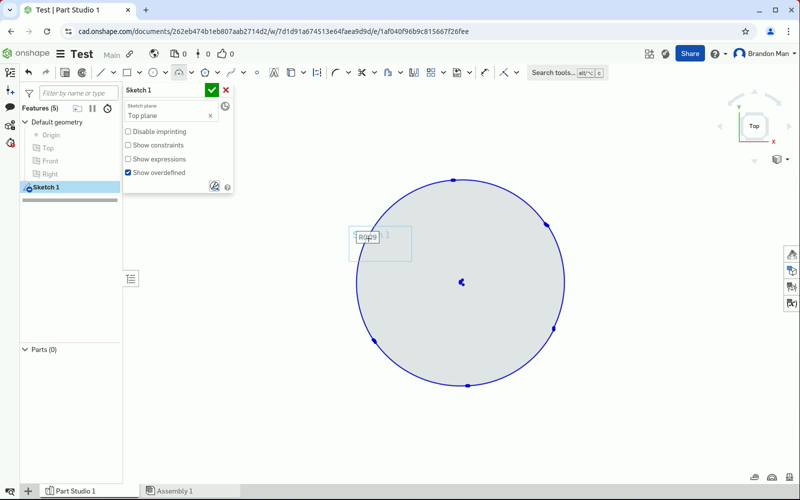
key_up(shift)
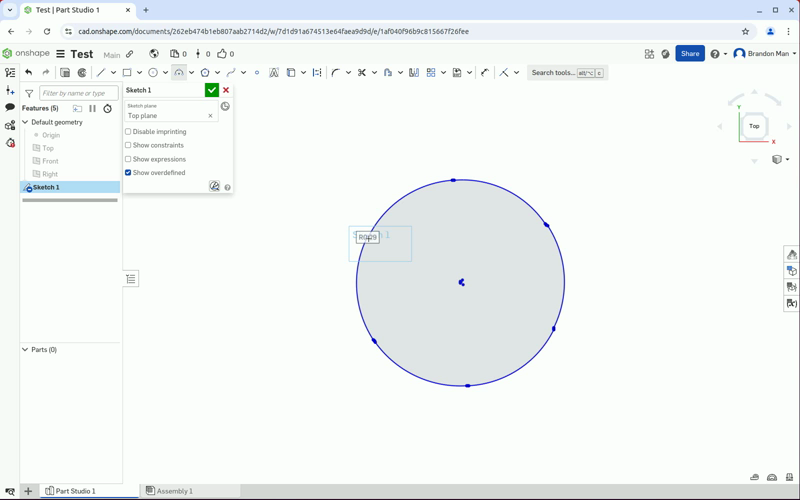
key(esc)
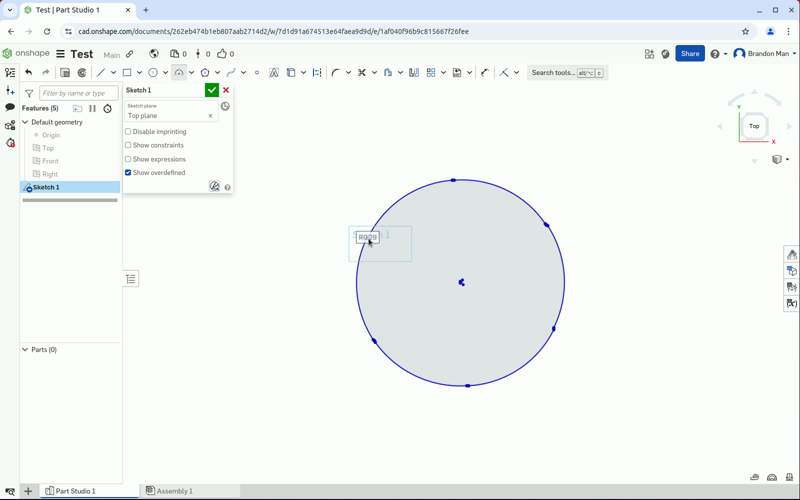
key(c)
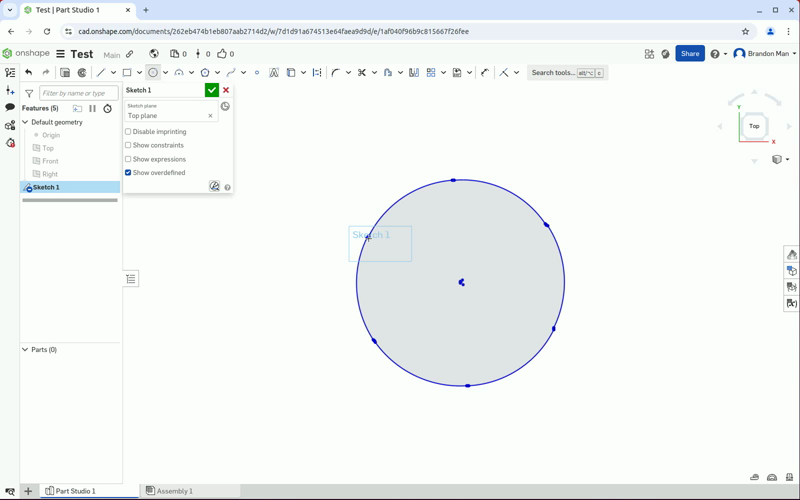
key_down(shift)
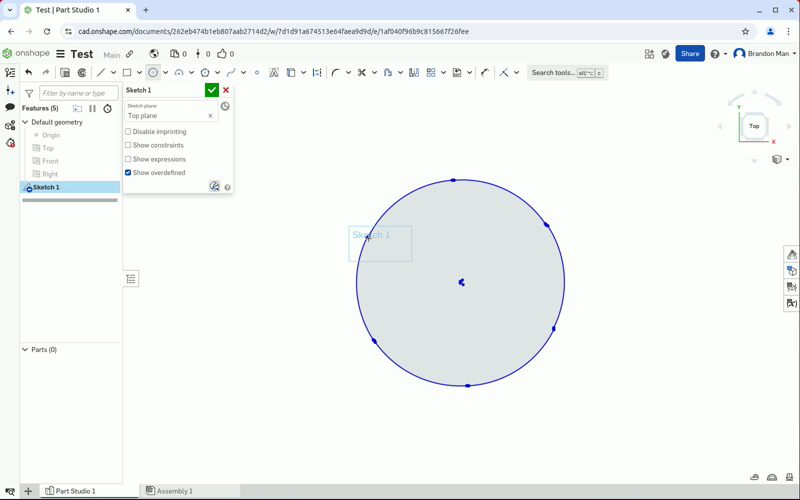
mouse_move(460, 282)
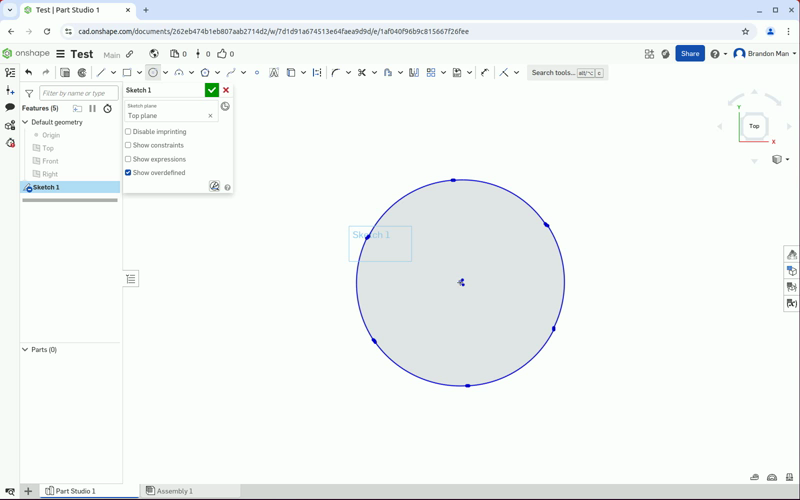
scroll(6)
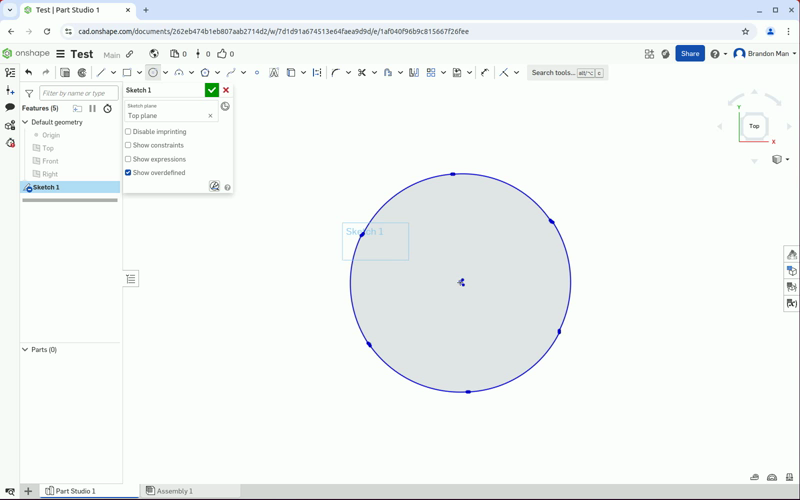
scroll(6)
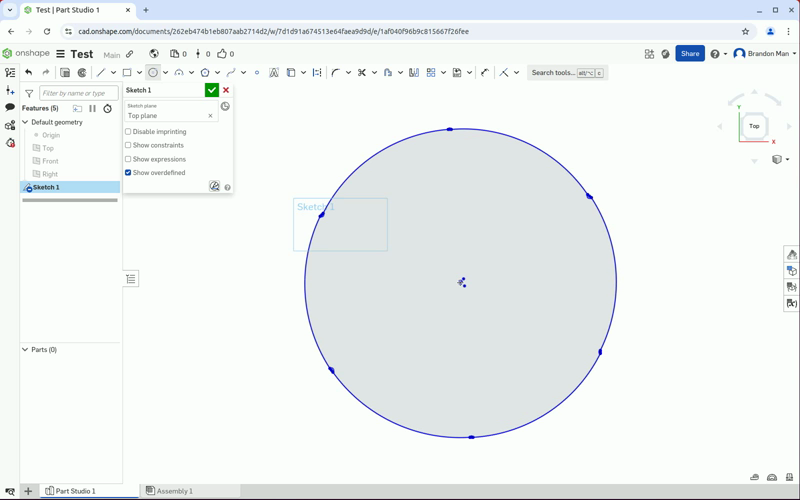
scroll(6)
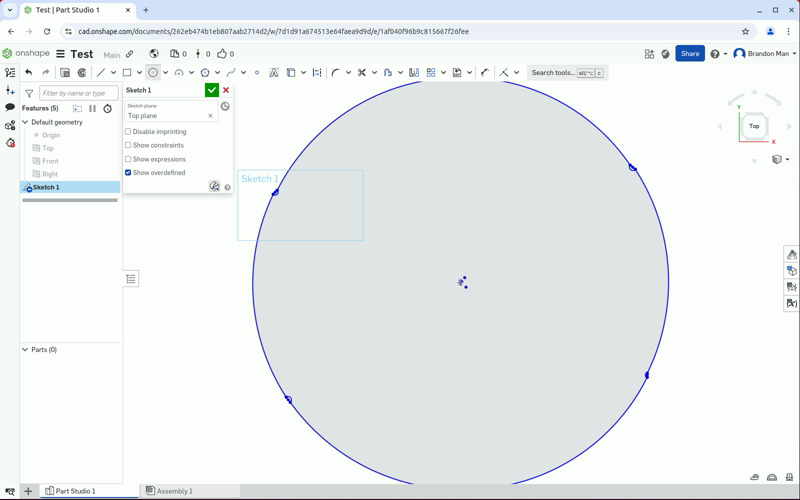
scroll(6)
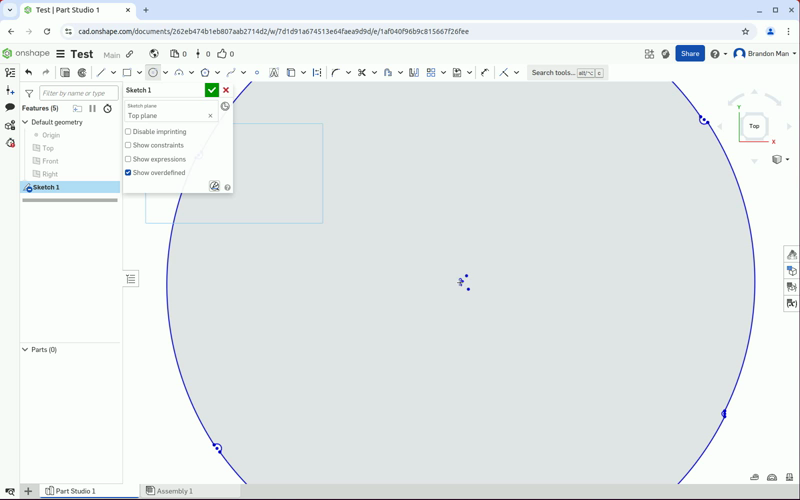
scroll(6)
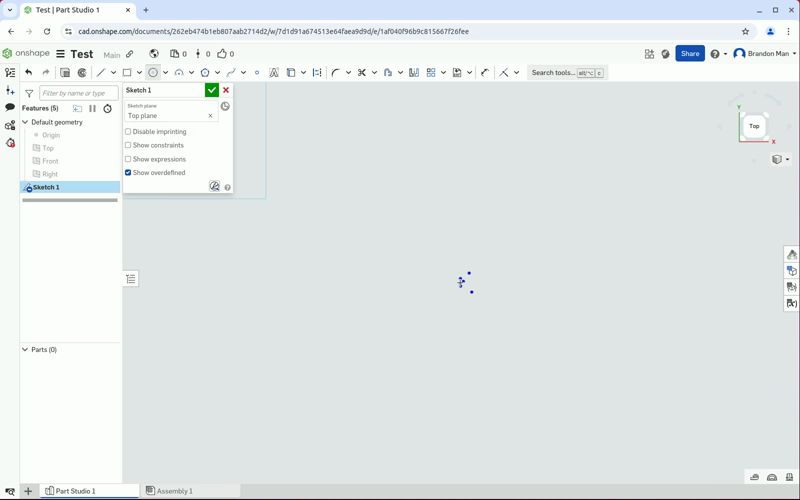
scroll(6)
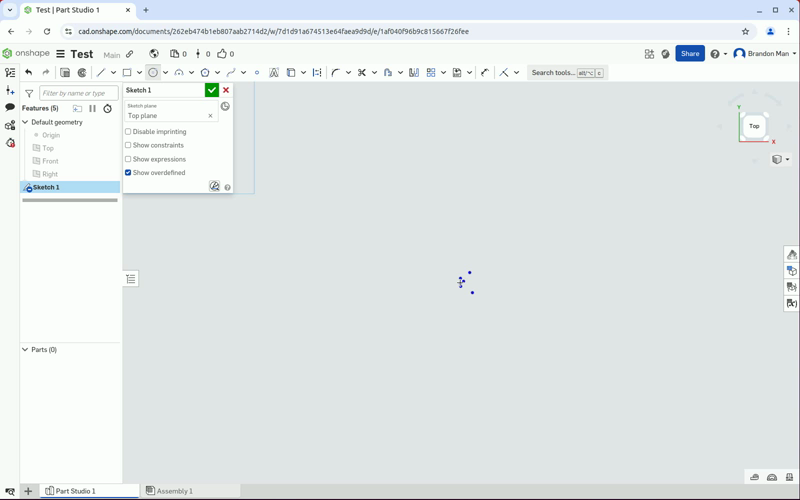
scroll(6)
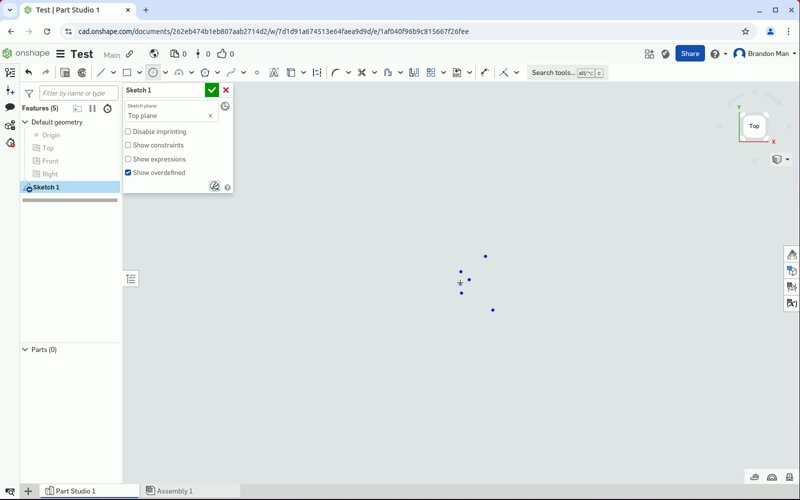
click(460, 282)
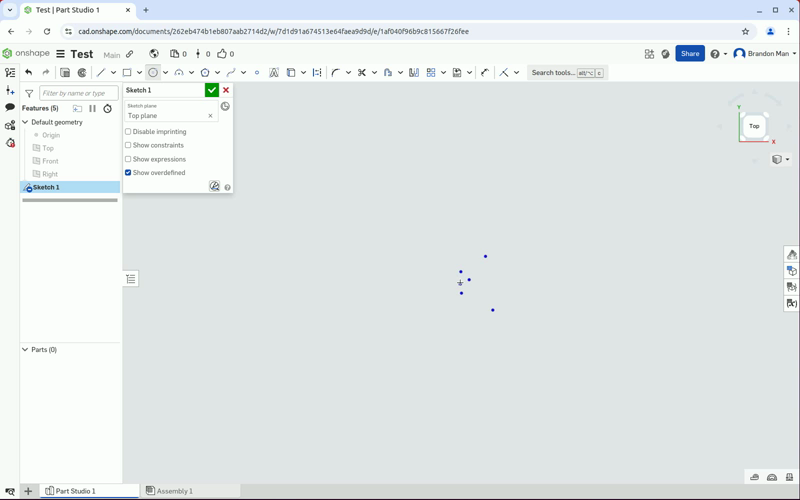
scroll(-6)
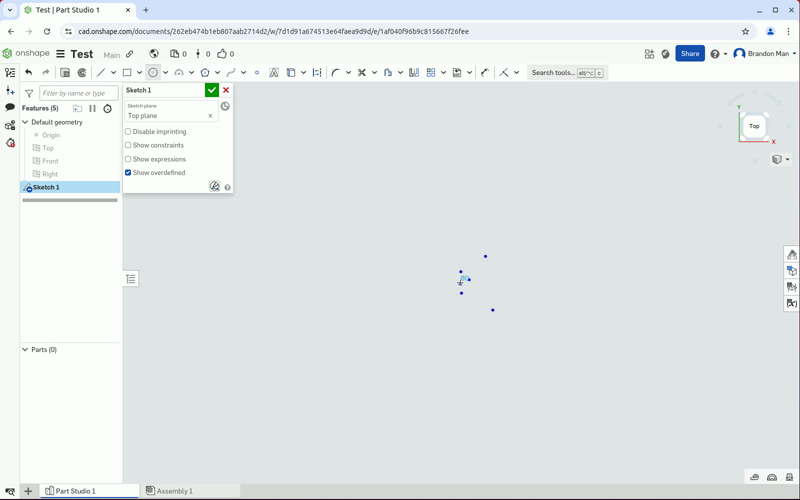
scroll(-6)
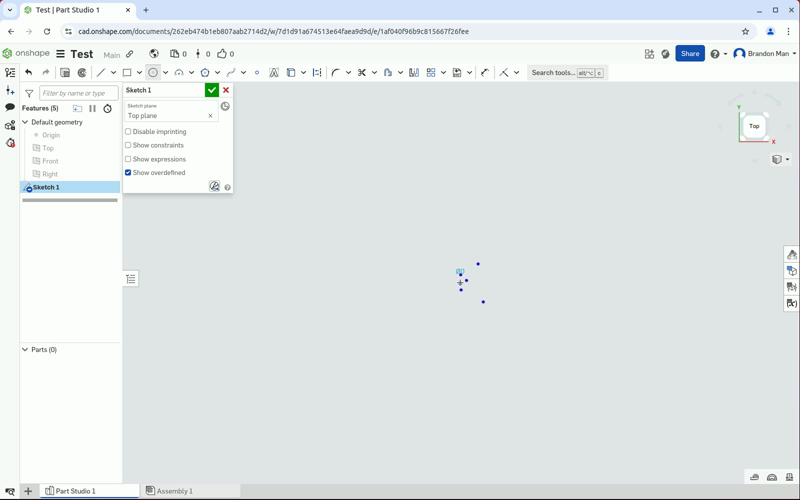
scroll(-6)
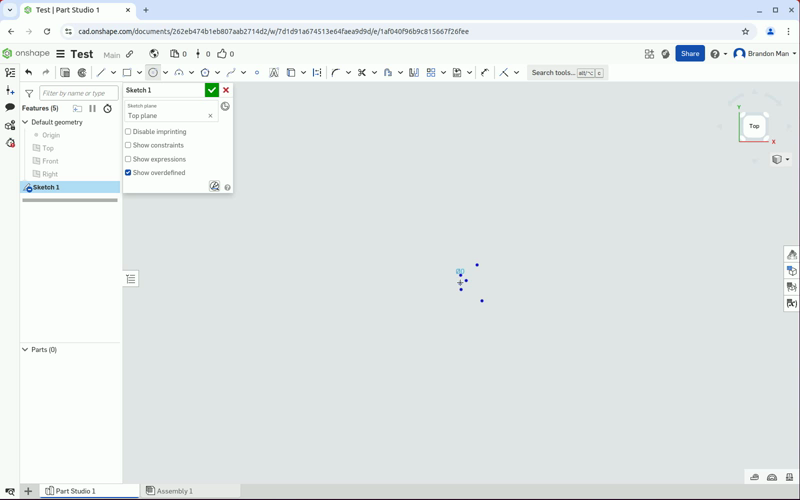
scroll(-6)
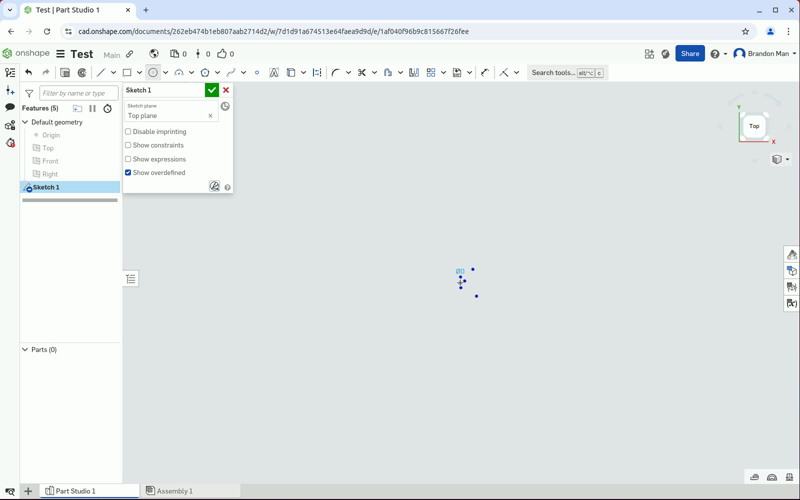
scroll(-6)
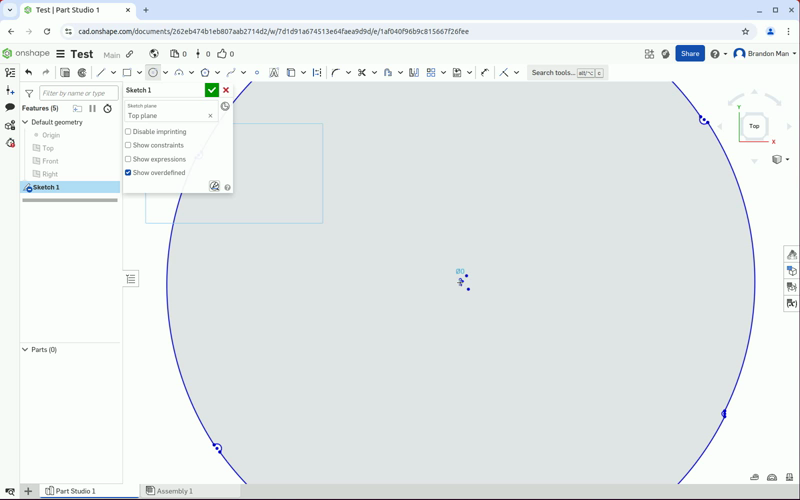
scroll(-6)
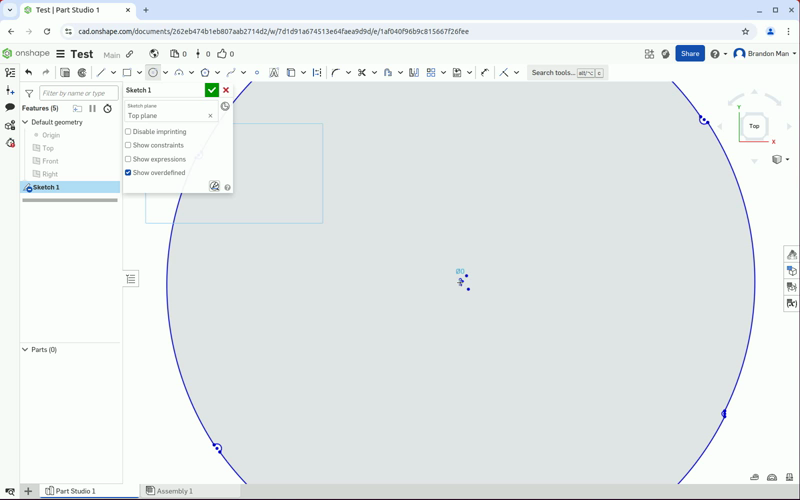
scroll(-6)
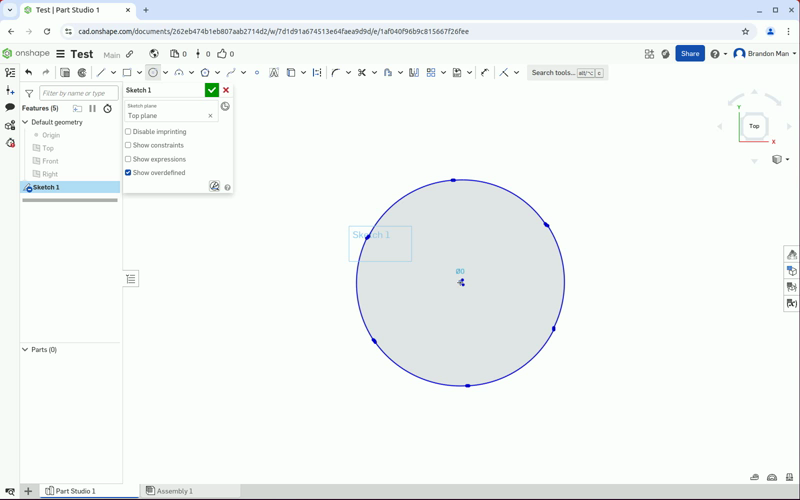
key_up(shift)
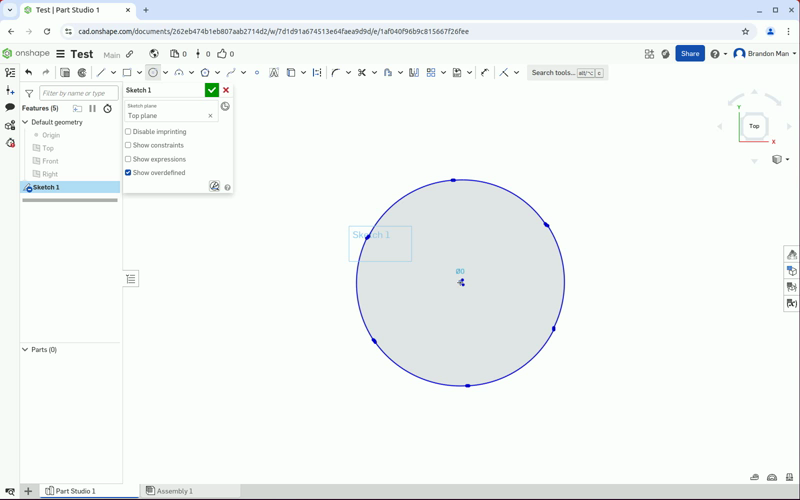
mouse_move(549, 282)
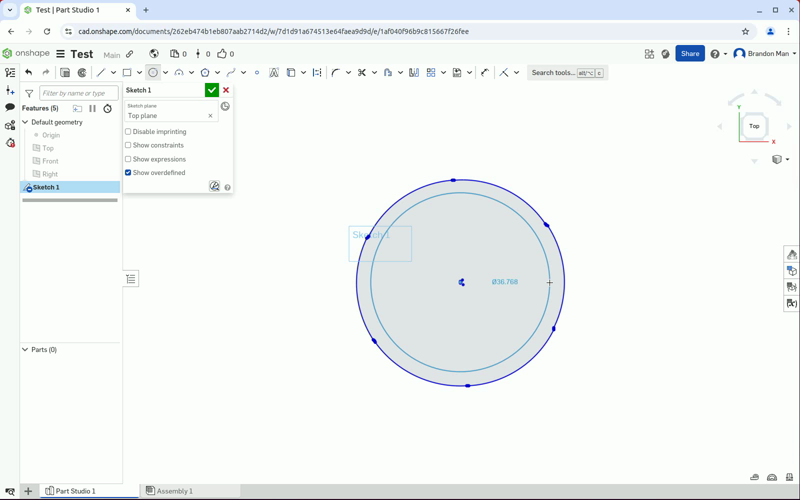
click(549, 282)
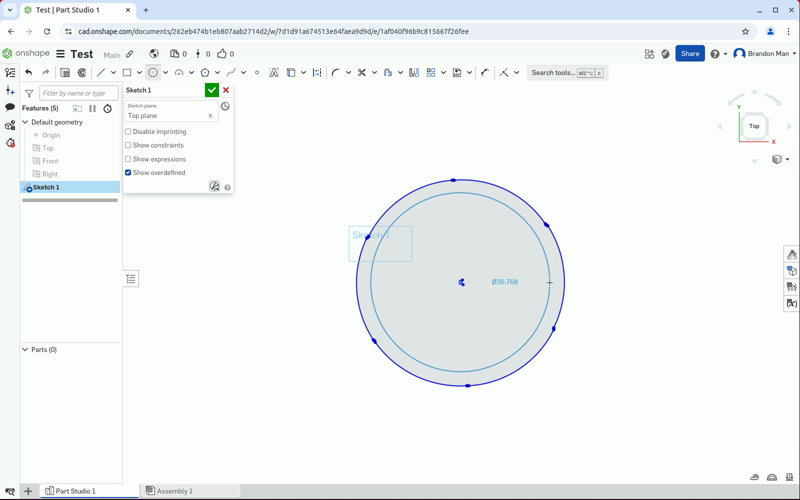
key(esc)
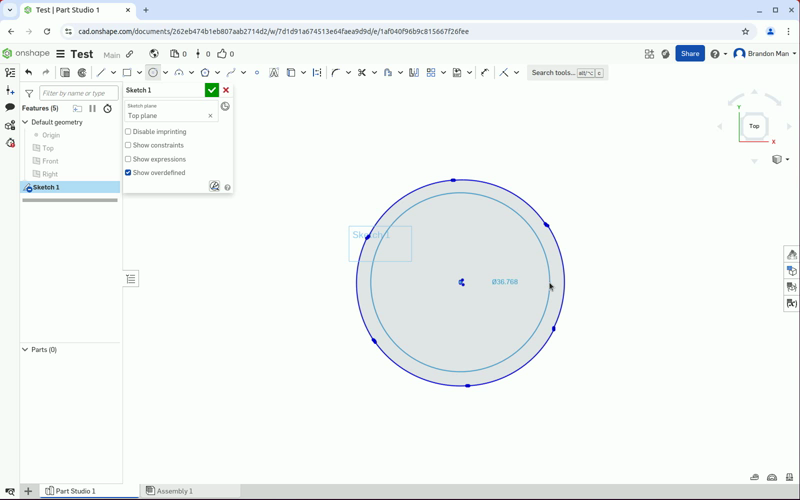
mouse_move(378, 330)
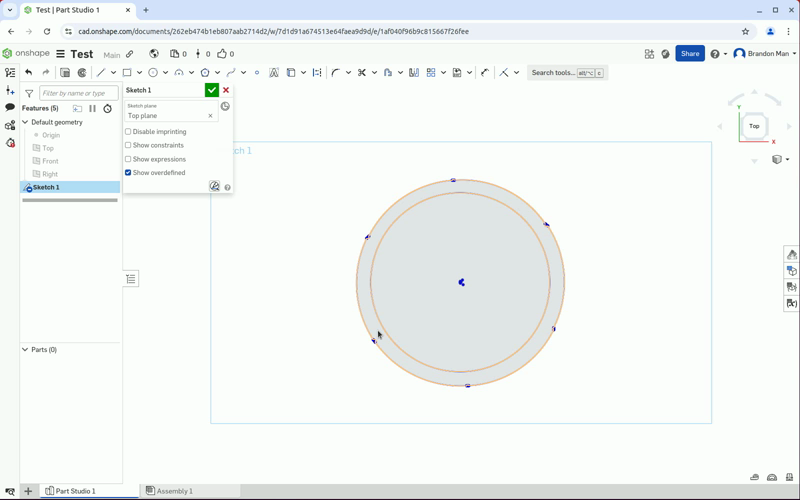
click(378, 330)
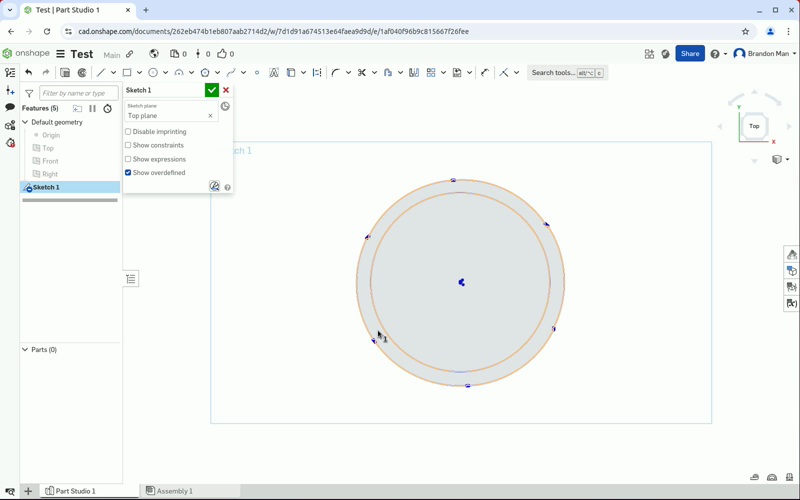
mouse_move(73, 352)
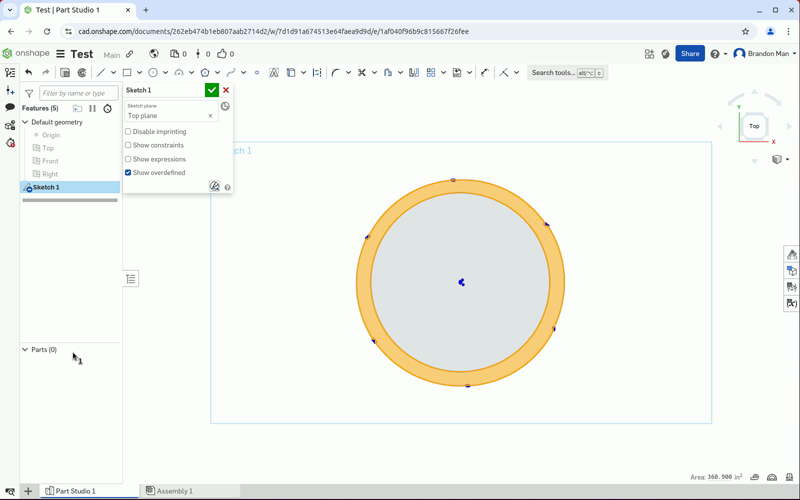
key(shift+y)
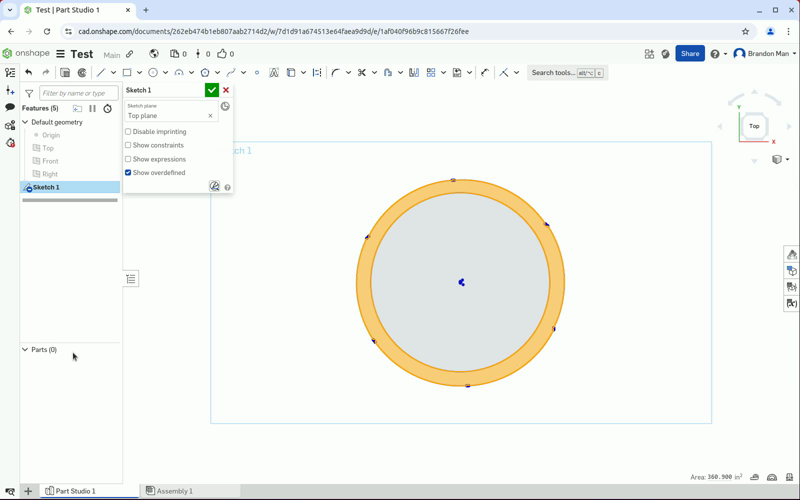
key(shift+e)
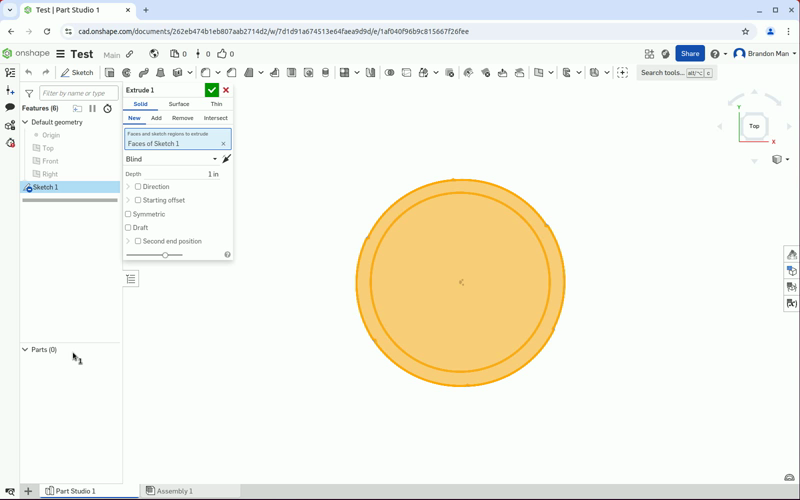
mouse_move(143, 106)
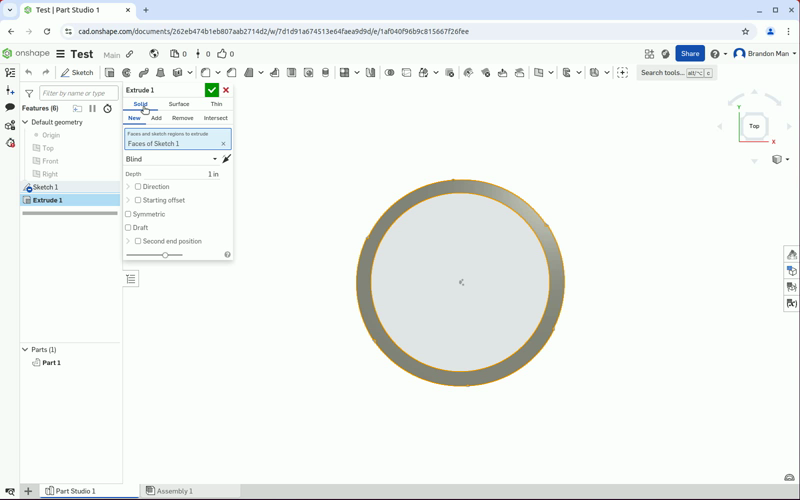
click(143, 106)
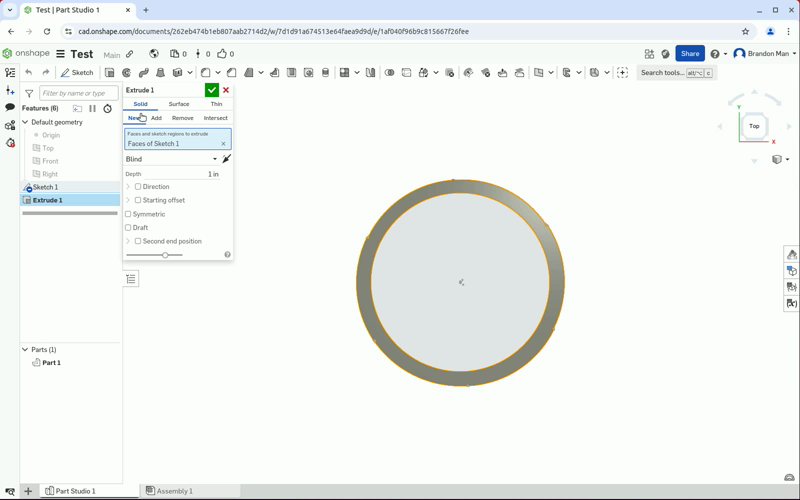
mouse_move(137, 120)
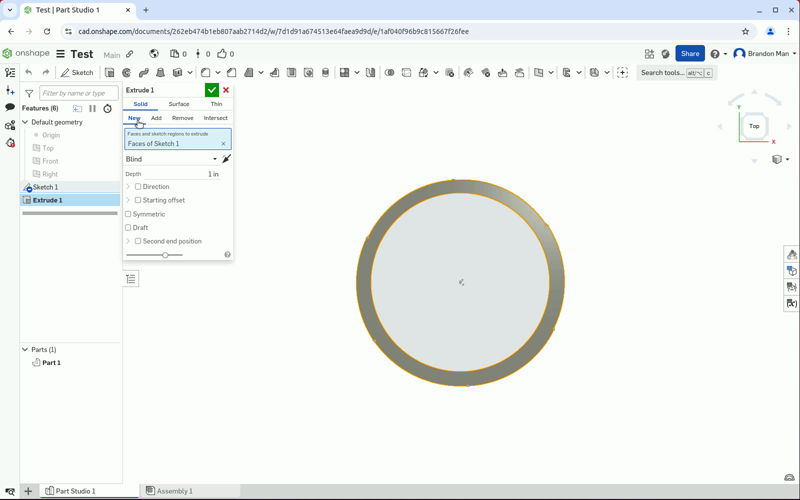
click(137, 120)
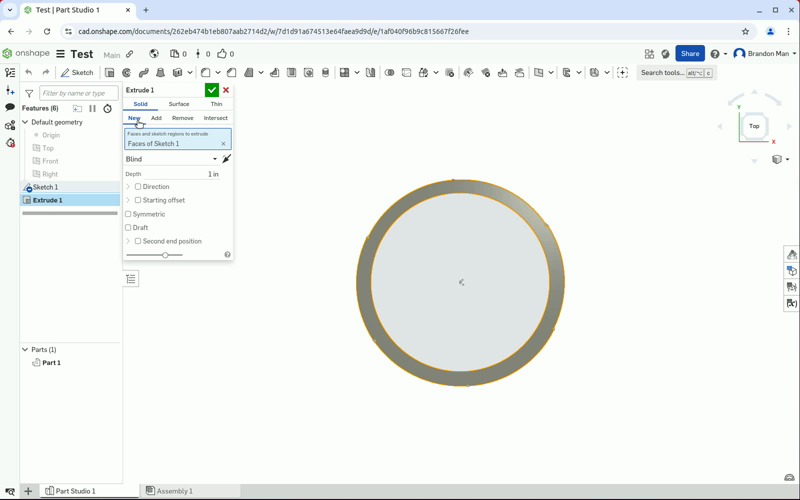
key(tab, 4)
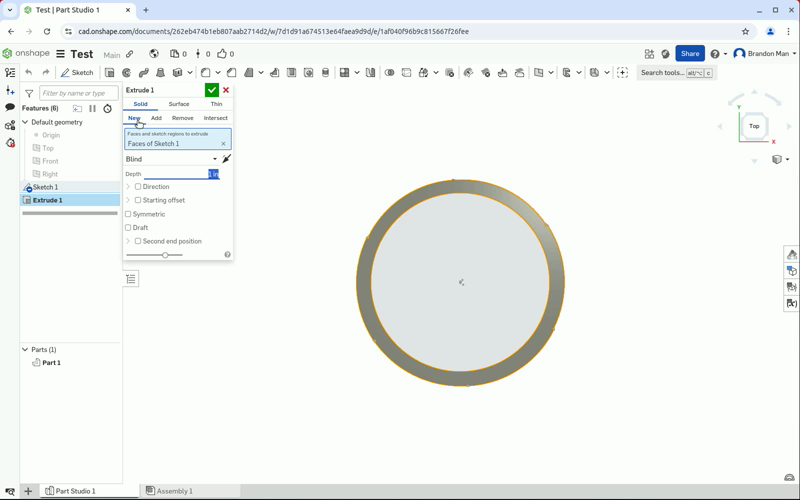
text(1.685)
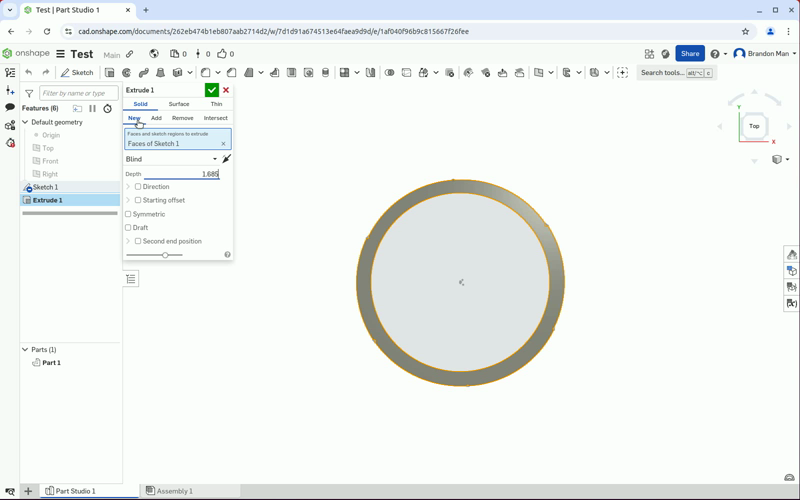
key(enter)
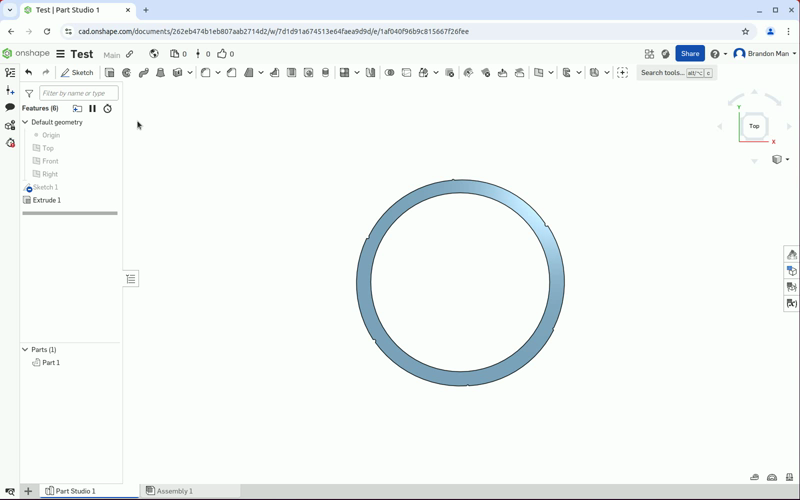
key(shift+h)
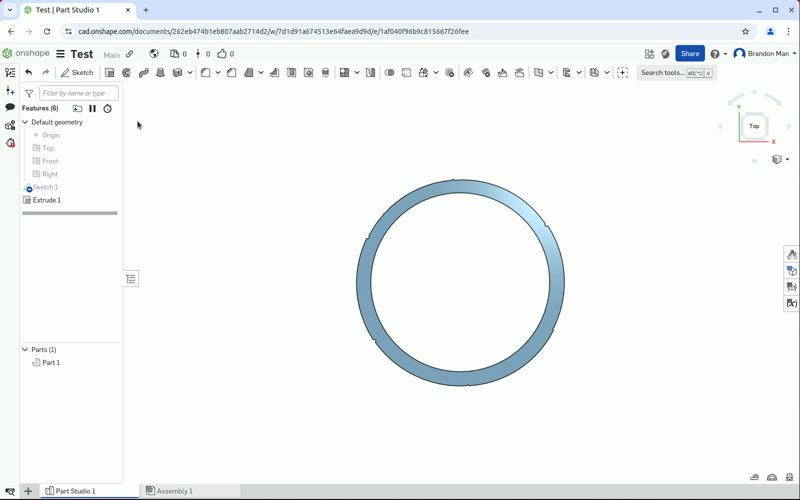
key(shift+h)
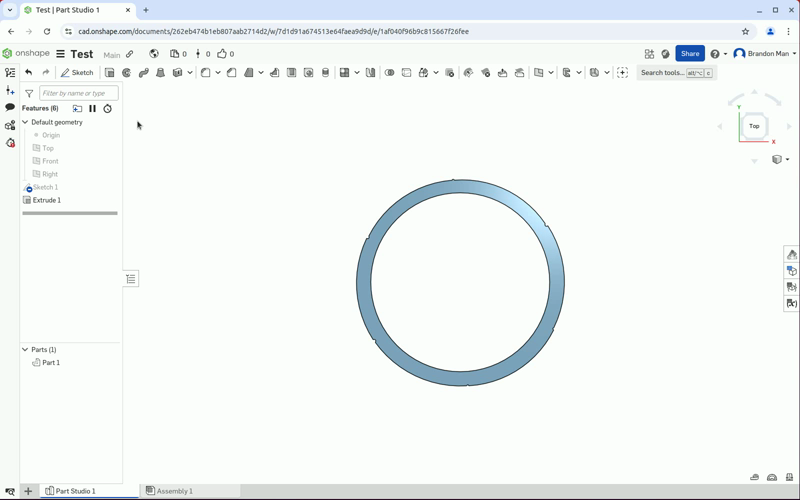
mouse_move(73, 189)
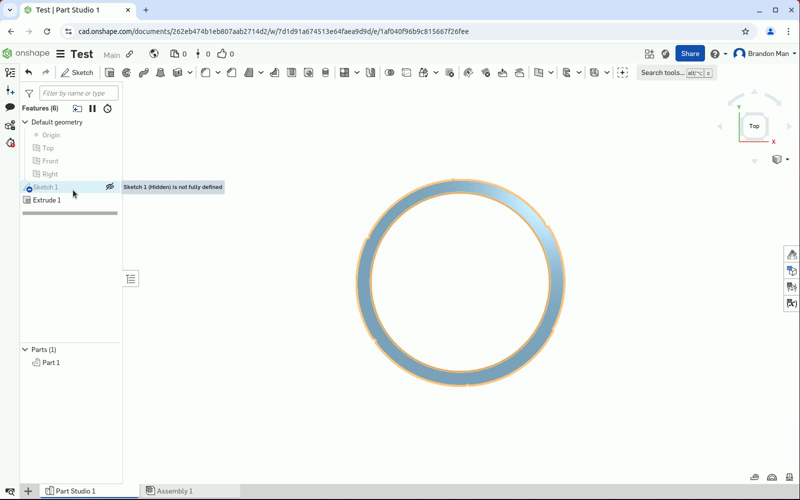
click(73, 189)
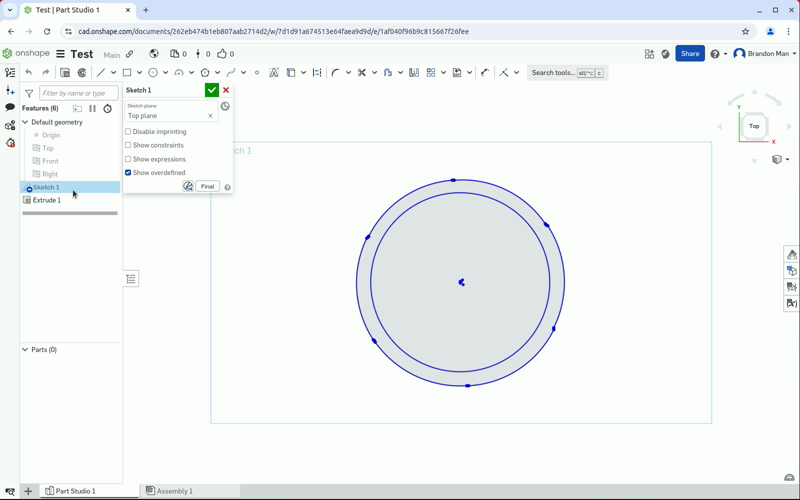
mouse_move(229, 92)
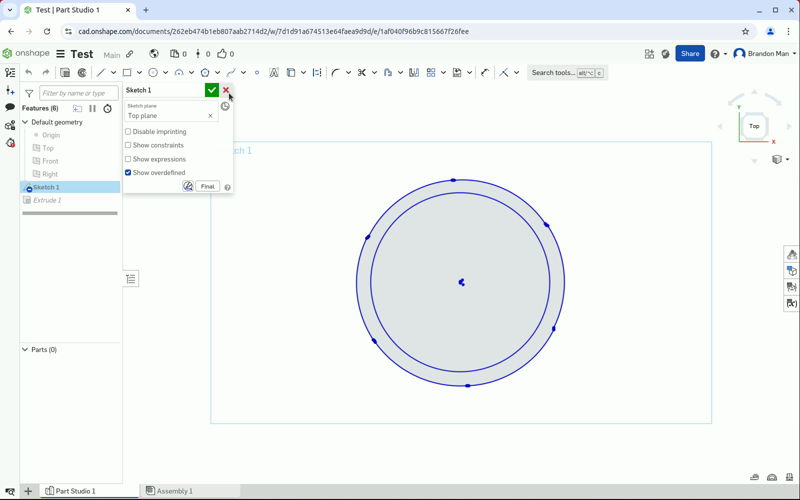
click(229, 92)
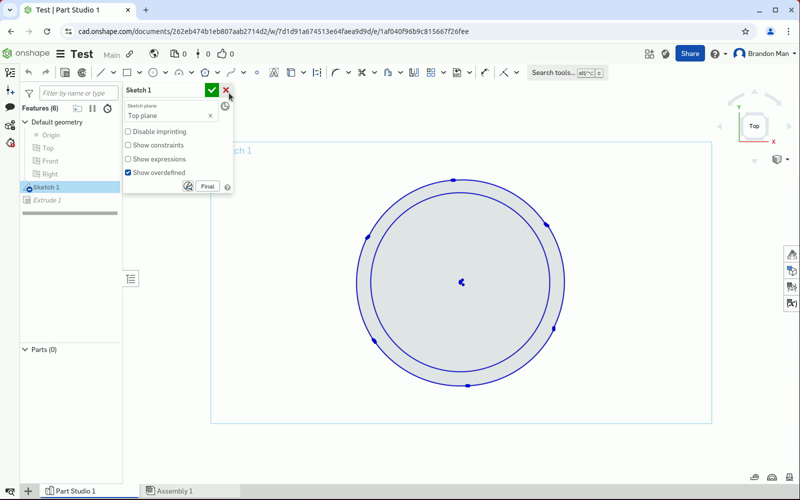
key(shift+s)
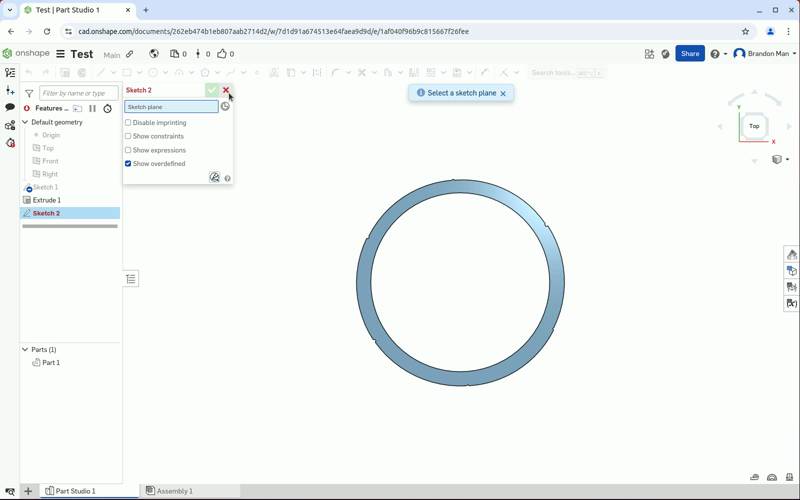
mouse_move(73, 150)
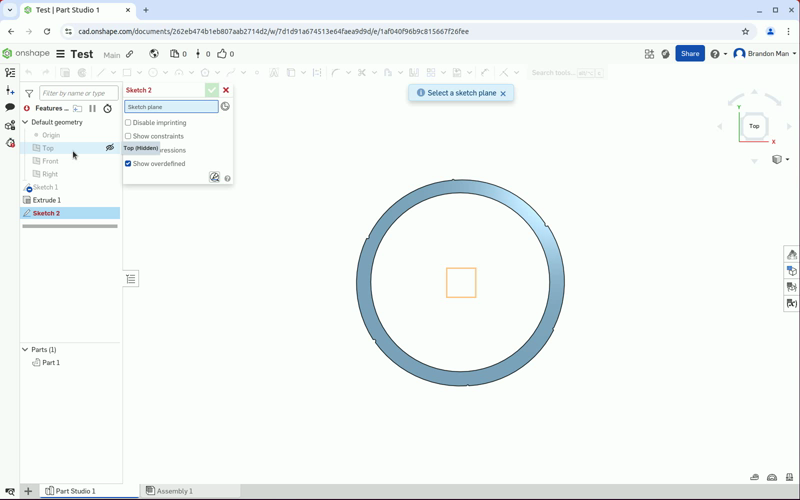
click(73, 150)
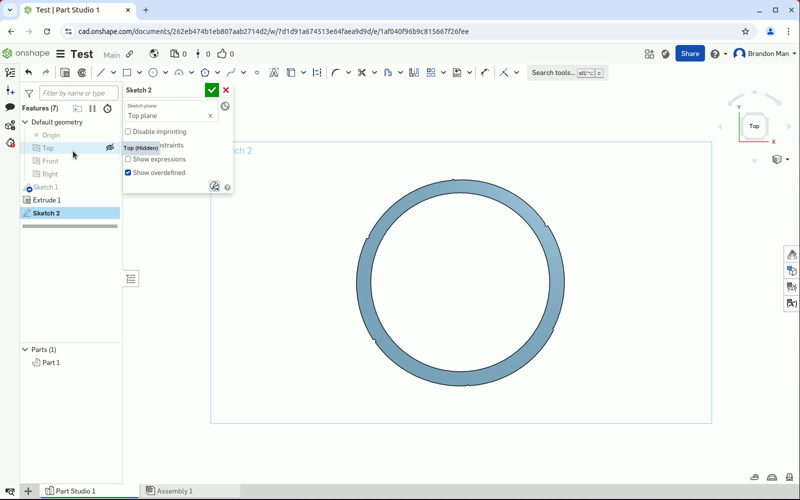
mouse_move(73, 352)
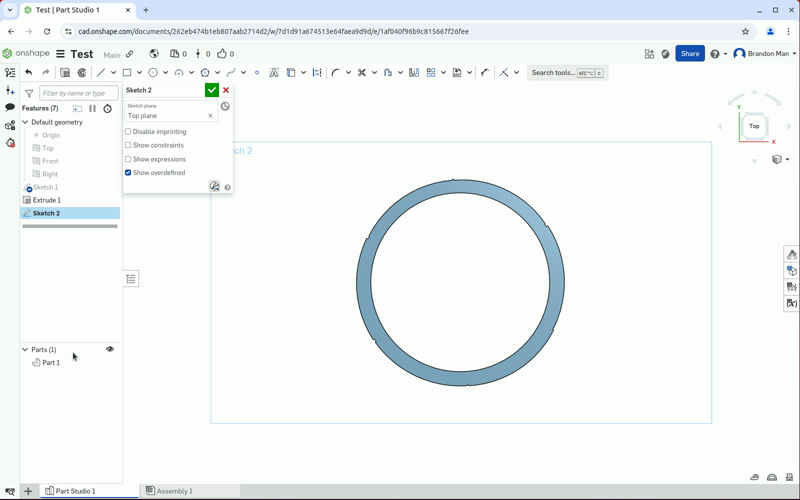
key(y)
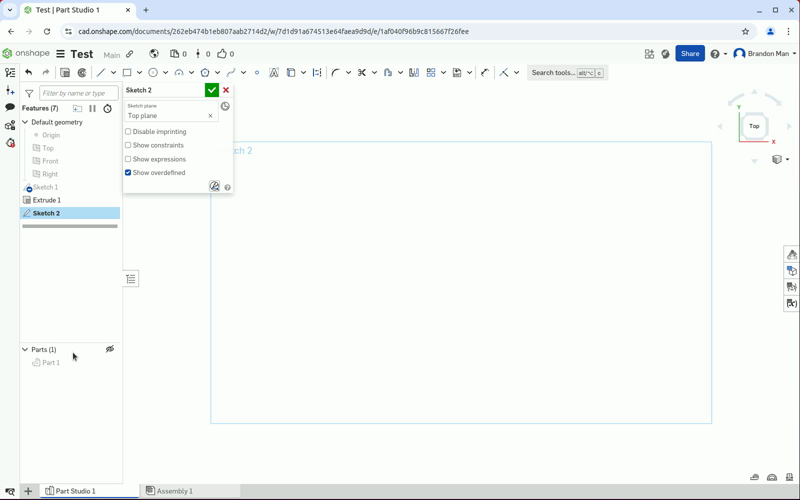
key(c)
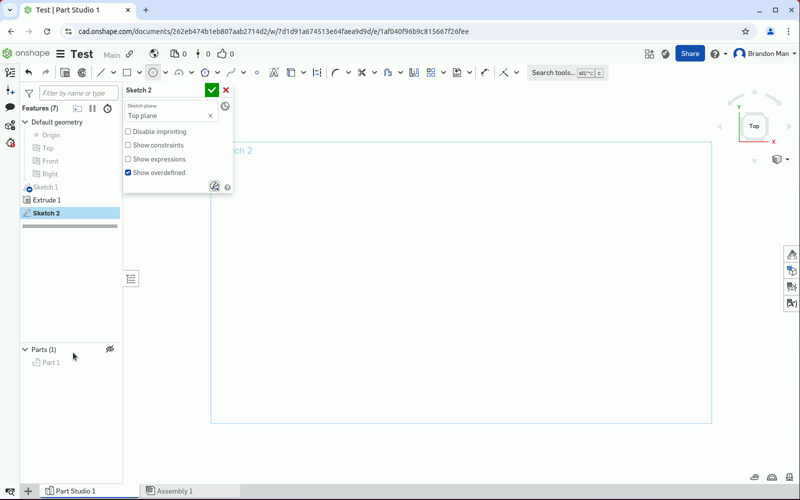
key_down(shift)
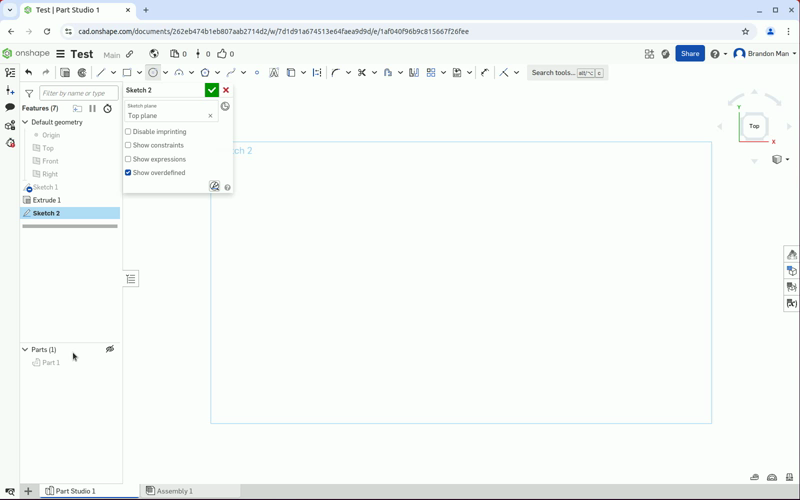
mouse_move(461, 282)
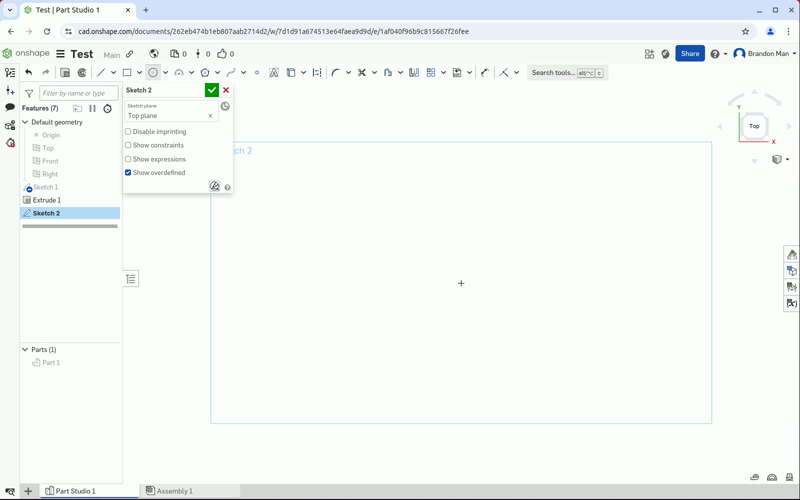
click(461, 282)
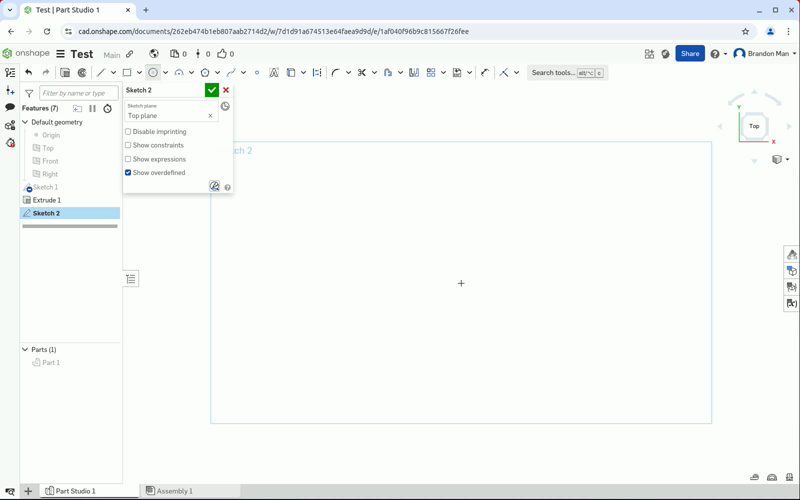
key_up(shift)
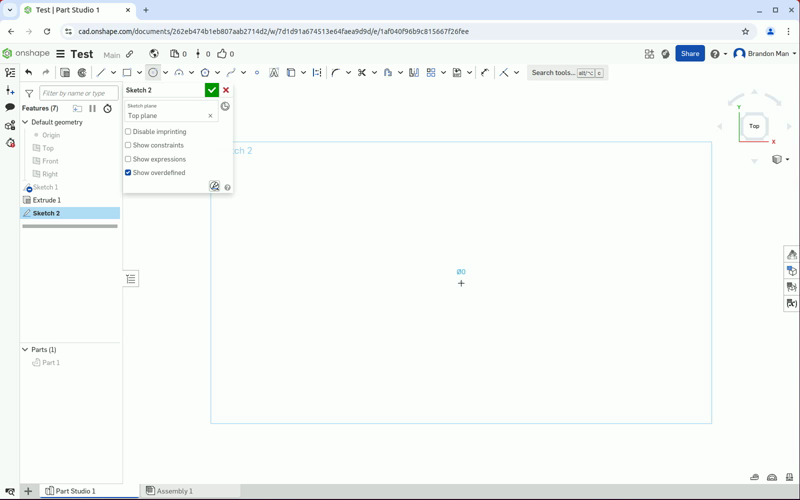
mouse_move(574, 282)
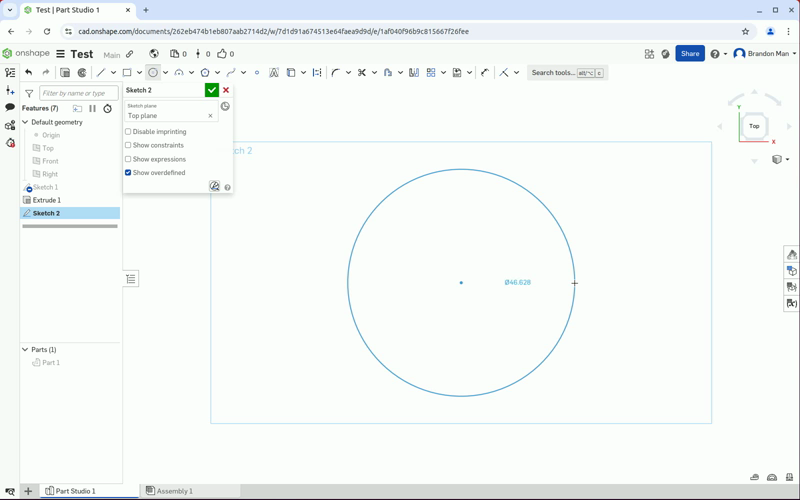
click(574, 282)
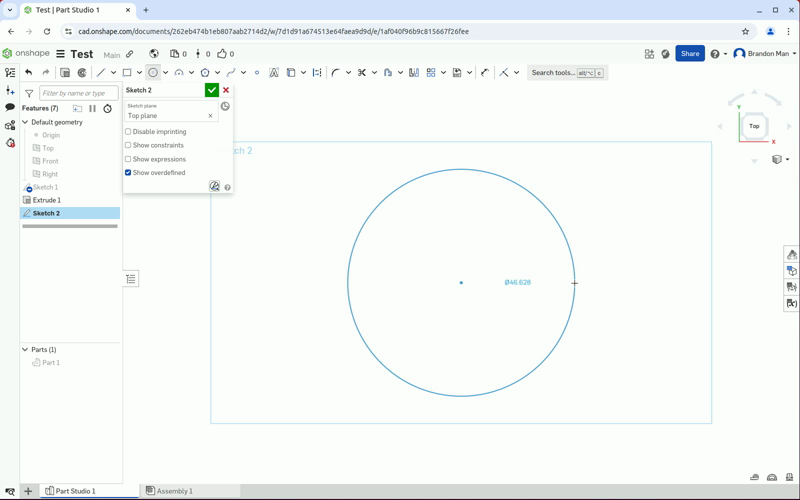
key(esc)
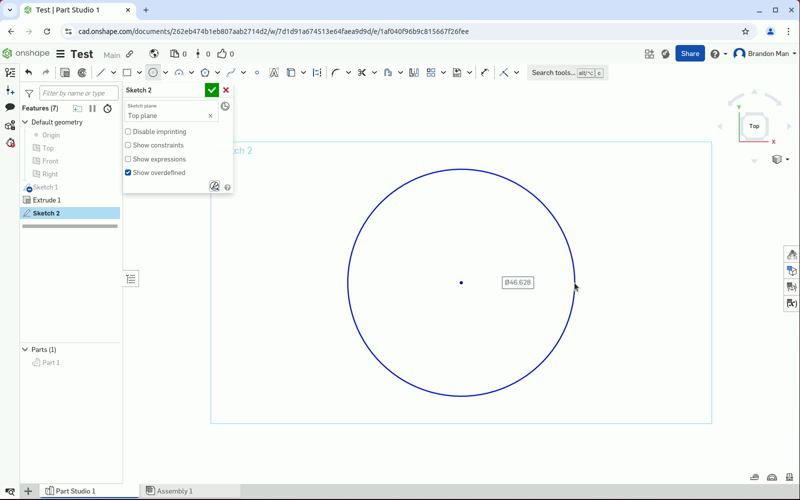
key(a)
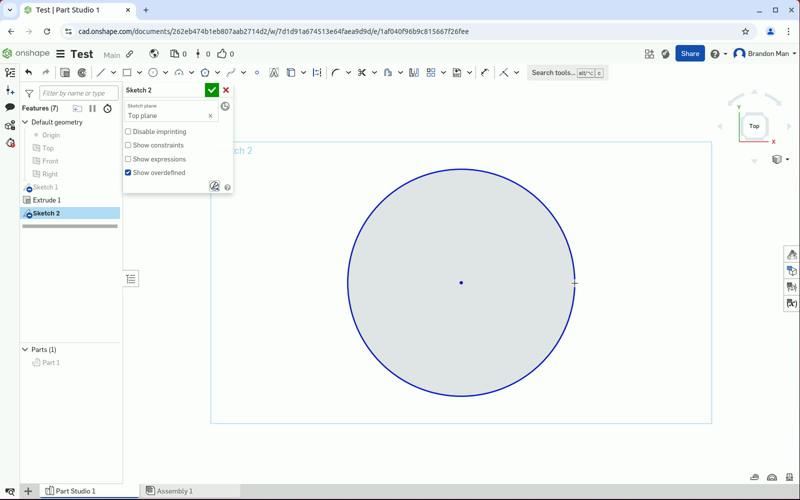
key_down(shift)
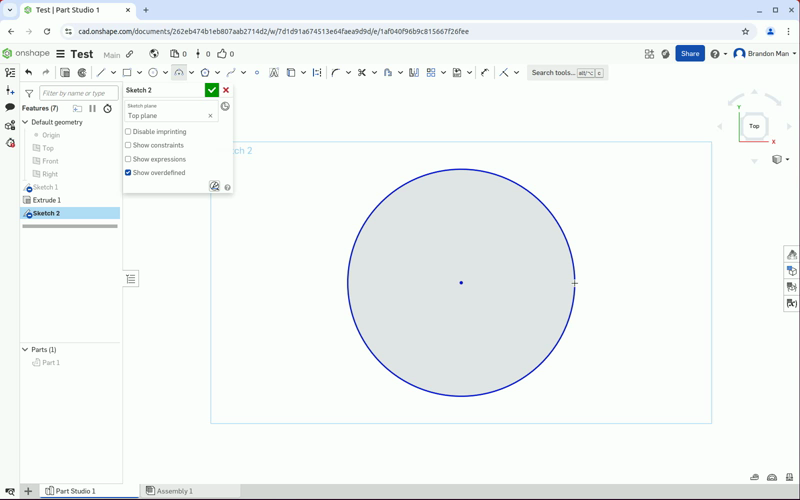
mouse_move(367, 238)
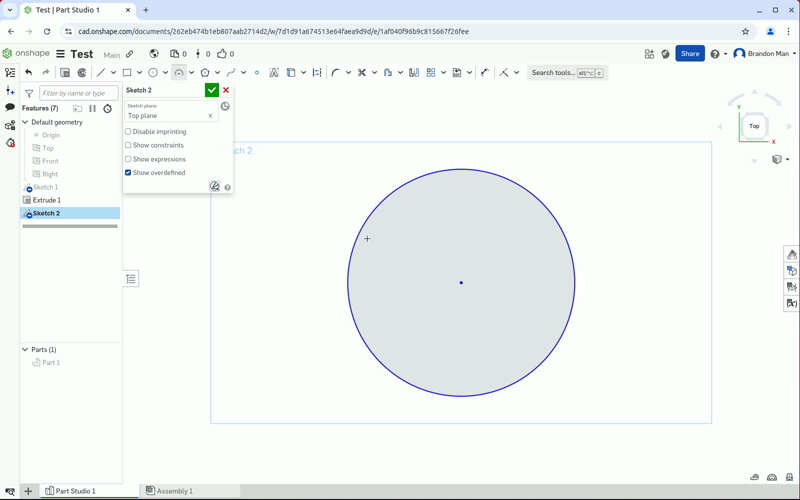
click(367, 238)
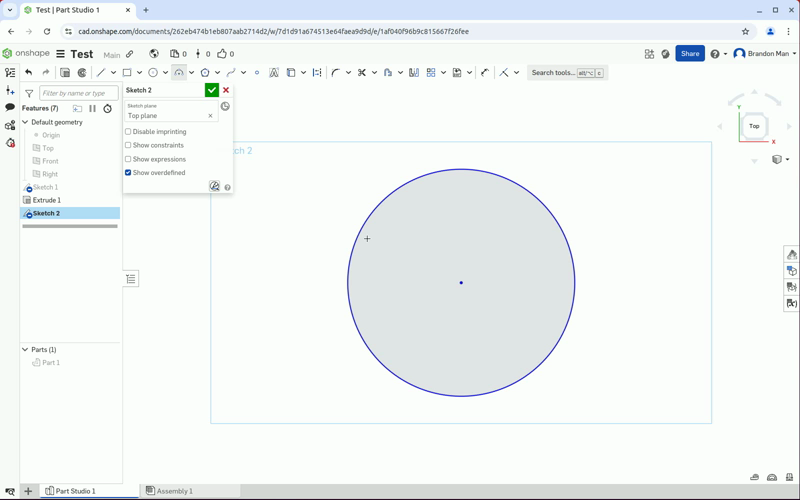
key_up(shift)
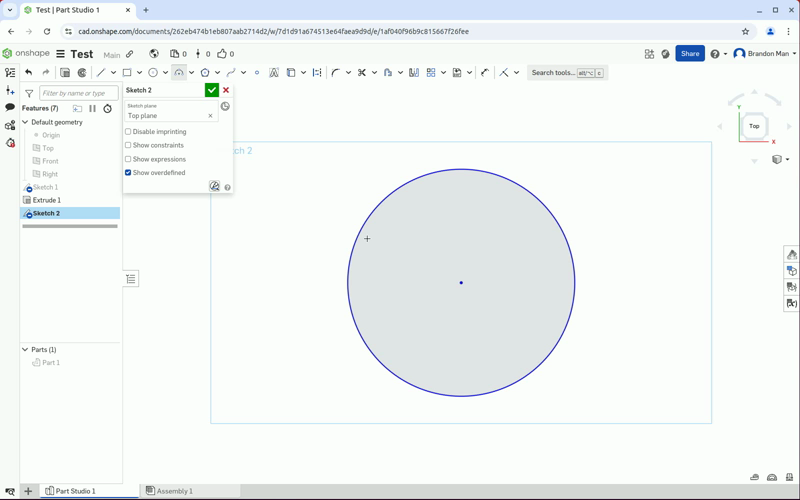
key_down(shift)
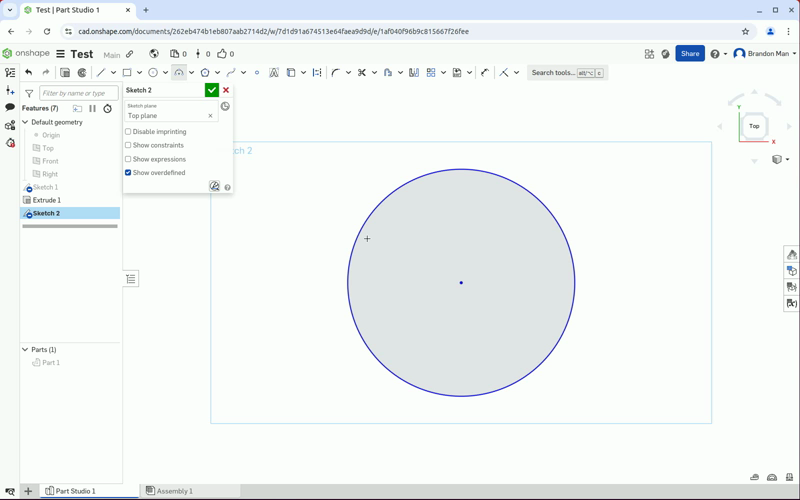
mouse_move(374, 339)
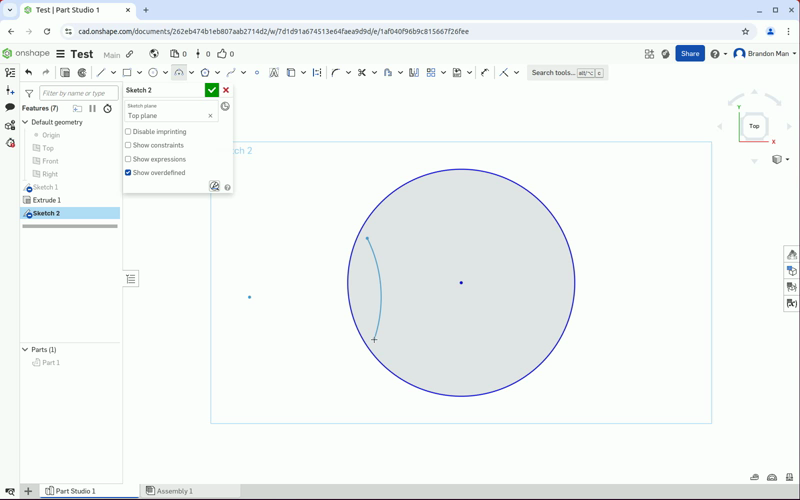
click(374, 339)
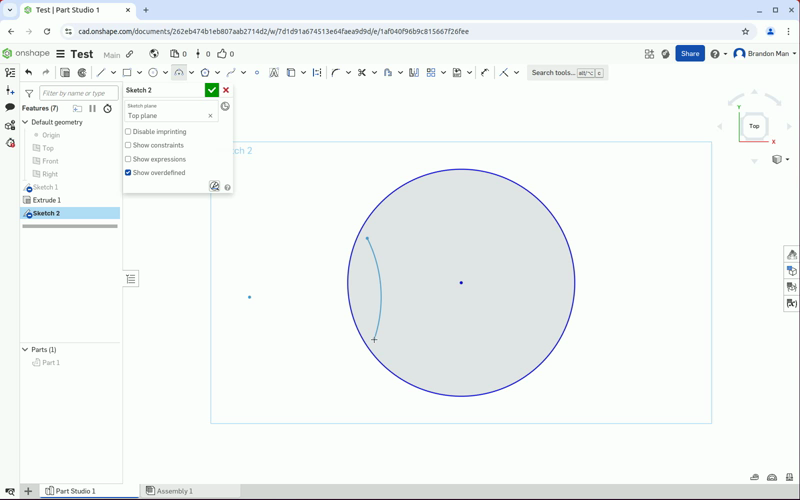
mouse_move(357, 289)
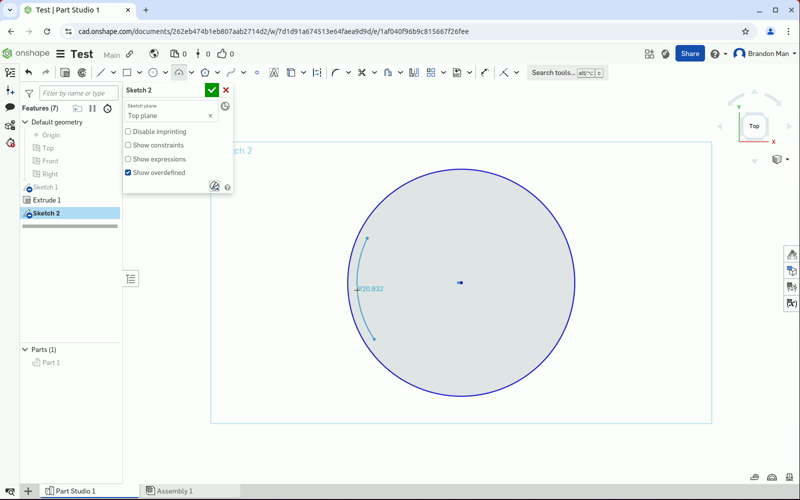
click(357, 289)
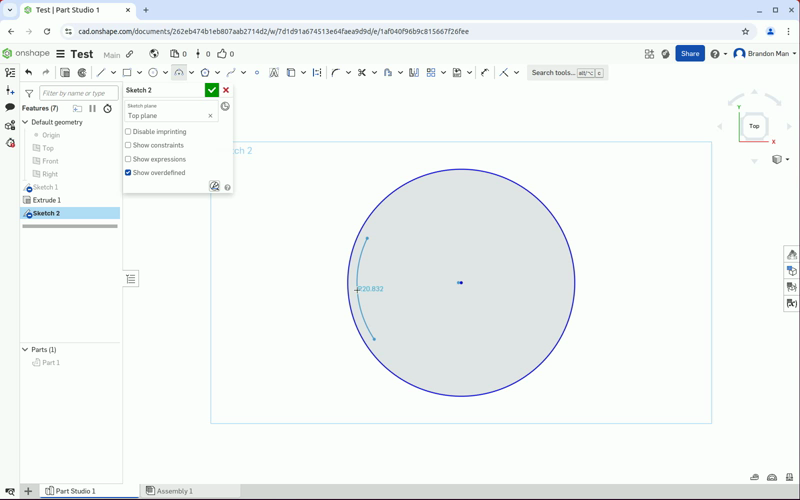
key_up(shift)
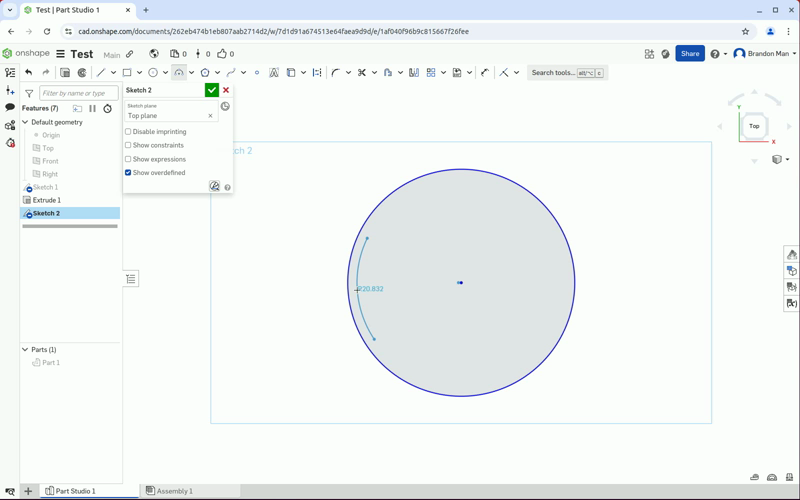
mouse_move(374, 339)
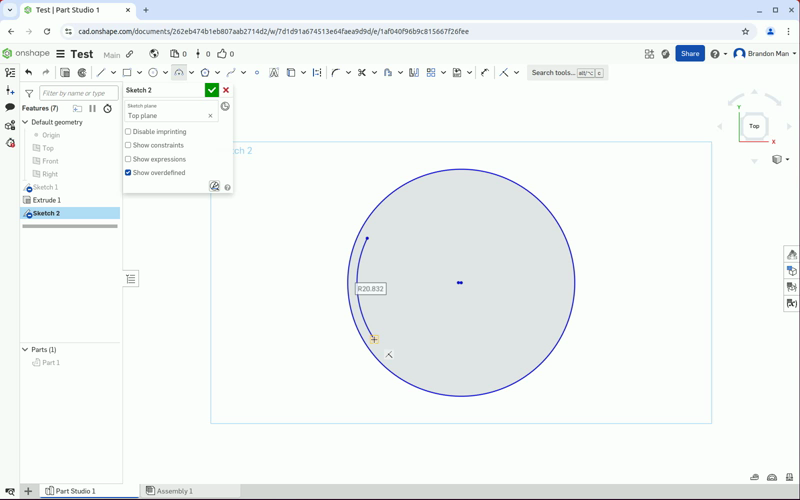
click(374, 339)
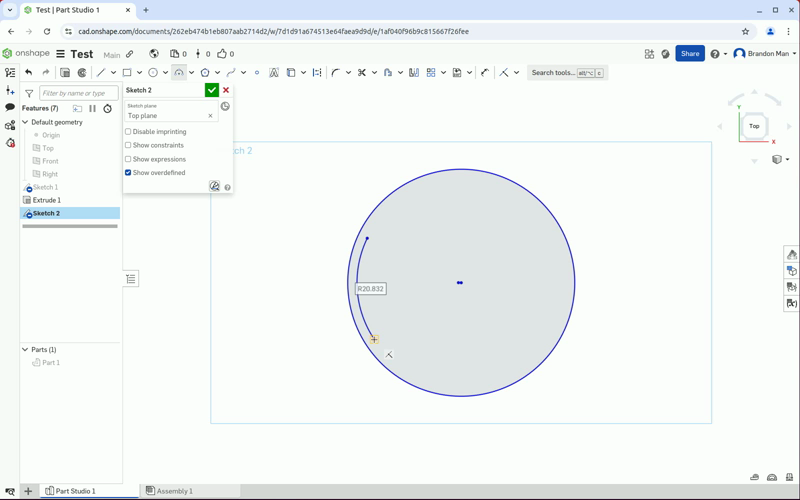
key_down(shift)
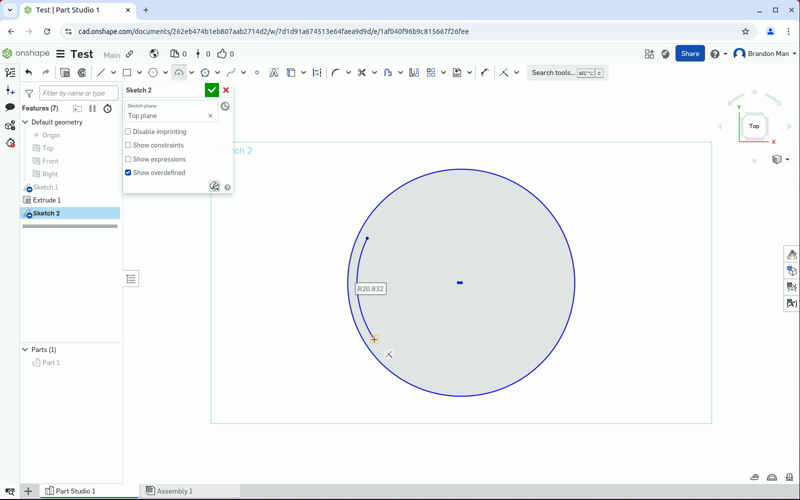
mouse_move(374, 341)
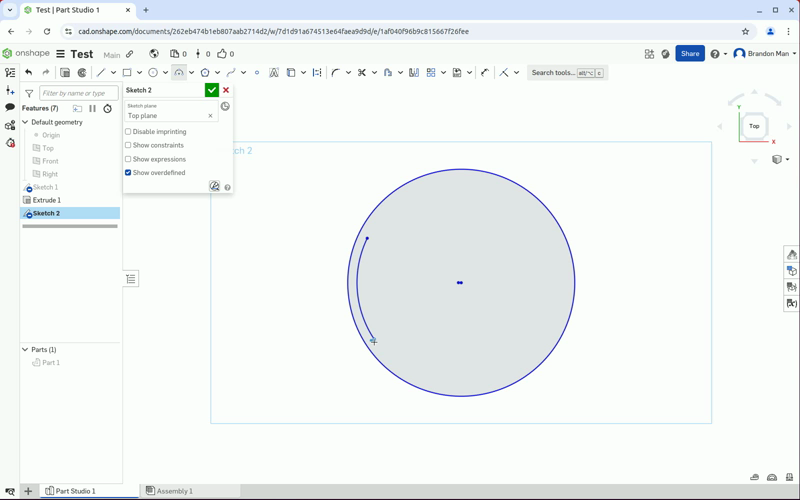
scroll(6)
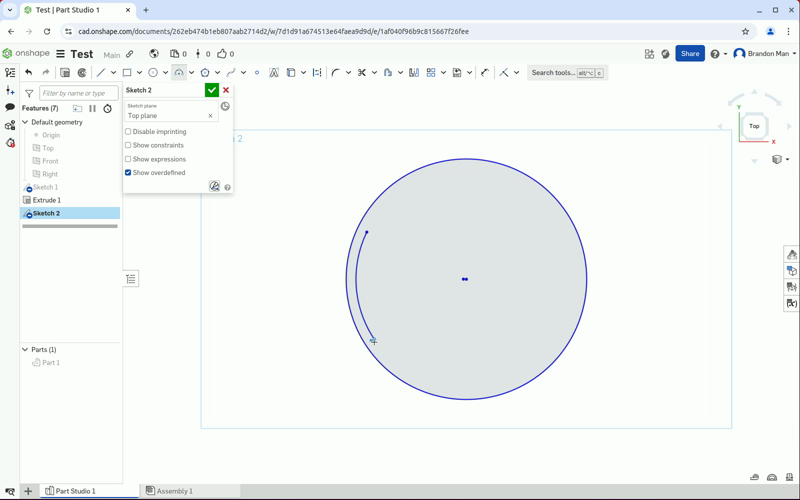
scroll(6)
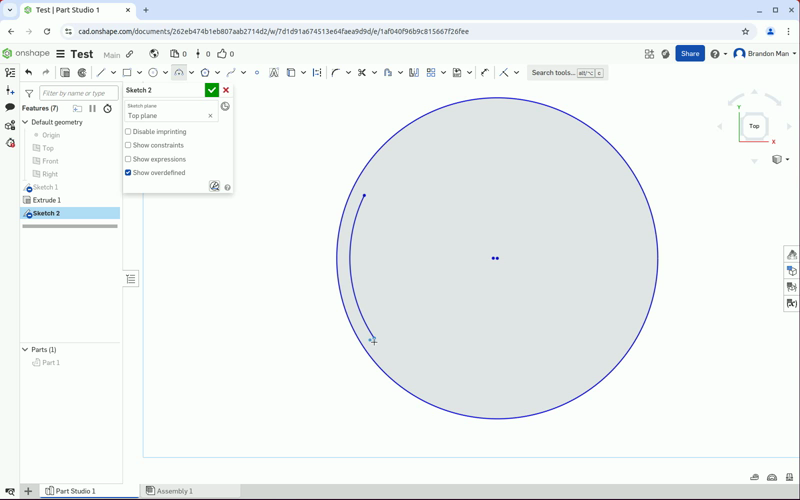
scroll(6)
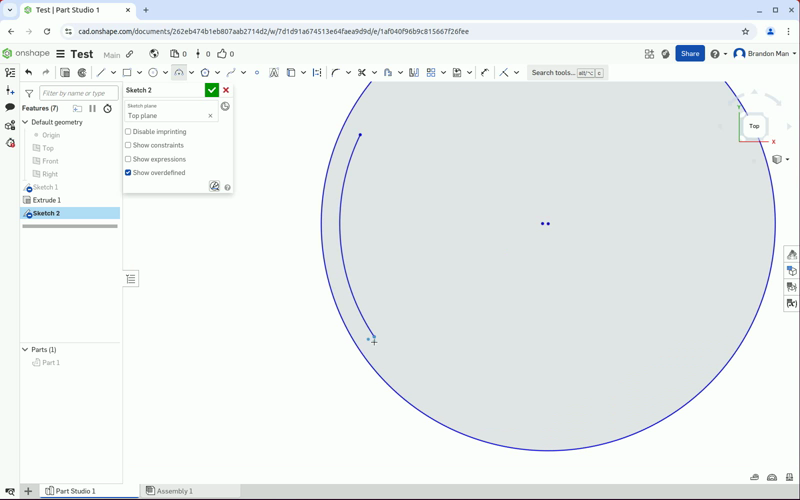
scroll(6)
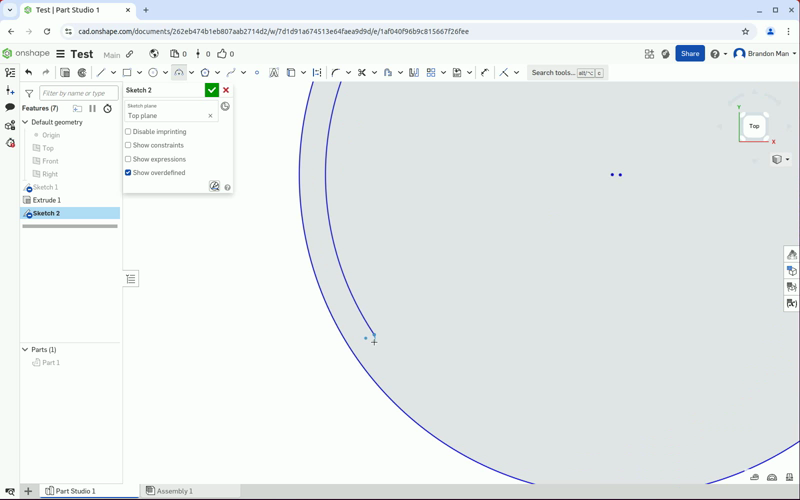
scroll(6)
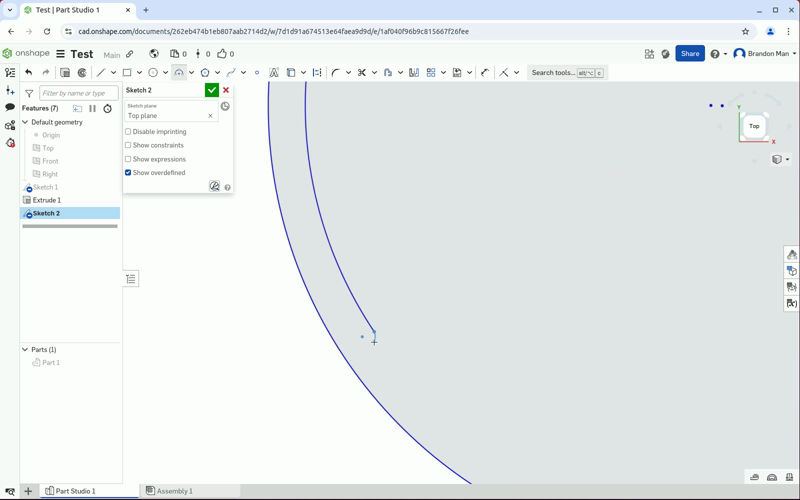
scroll(6)
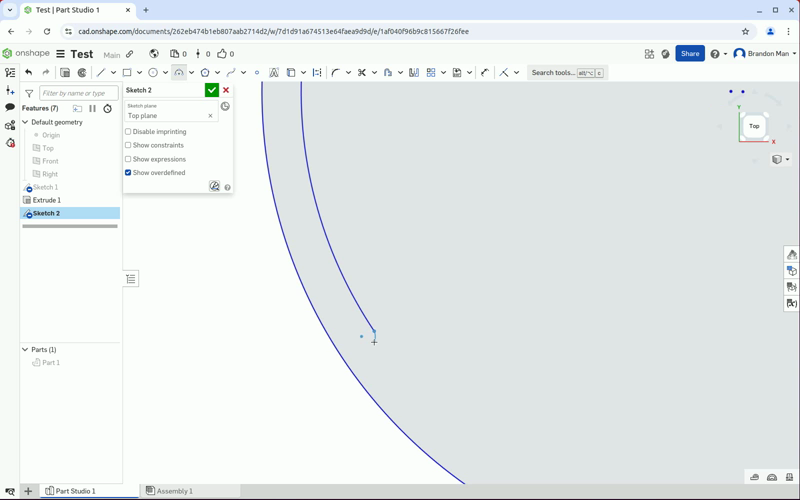
scroll(6)
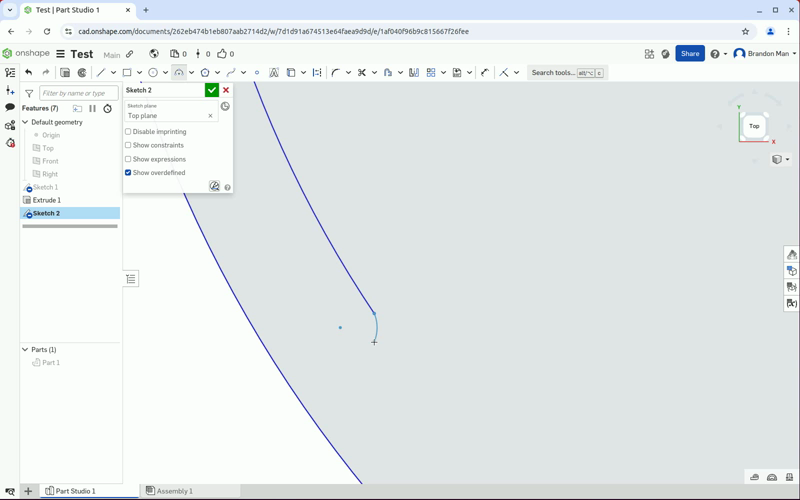
click(374, 341)
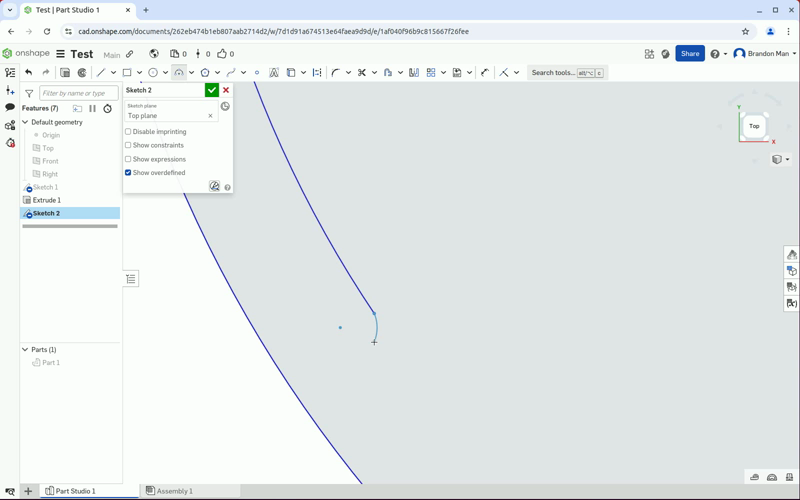
scroll(-6)
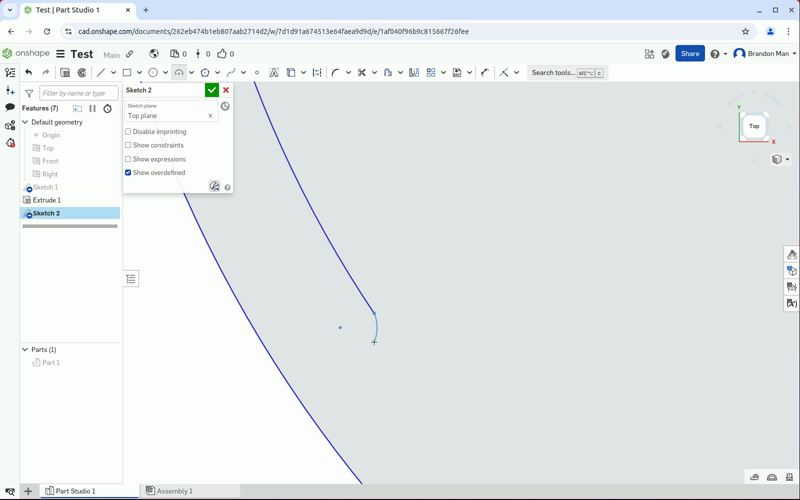
scroll(-6)
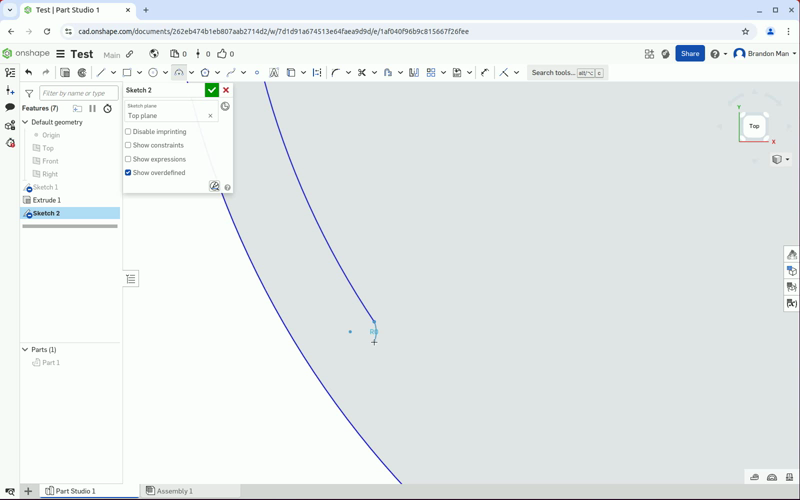
scroll(-6)
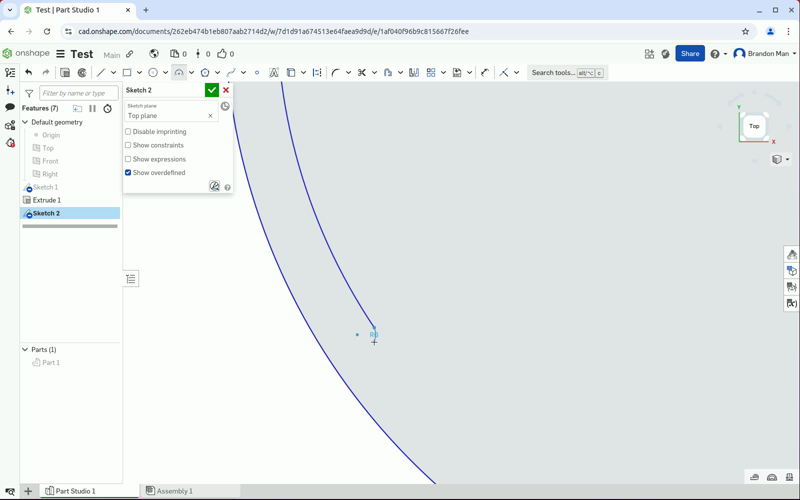
scroll(-6)
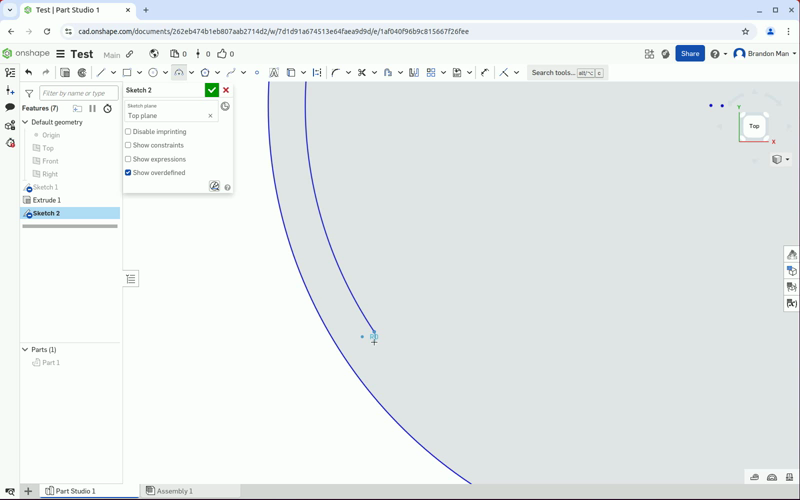
scroll(-6)
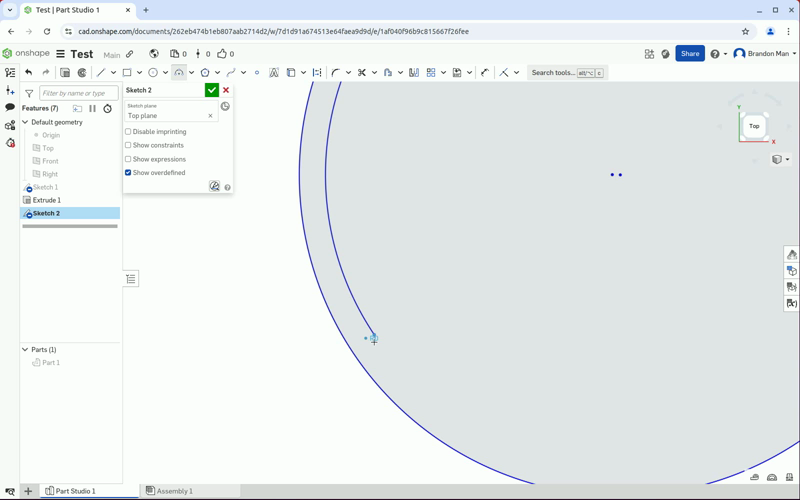
scroll(-6)
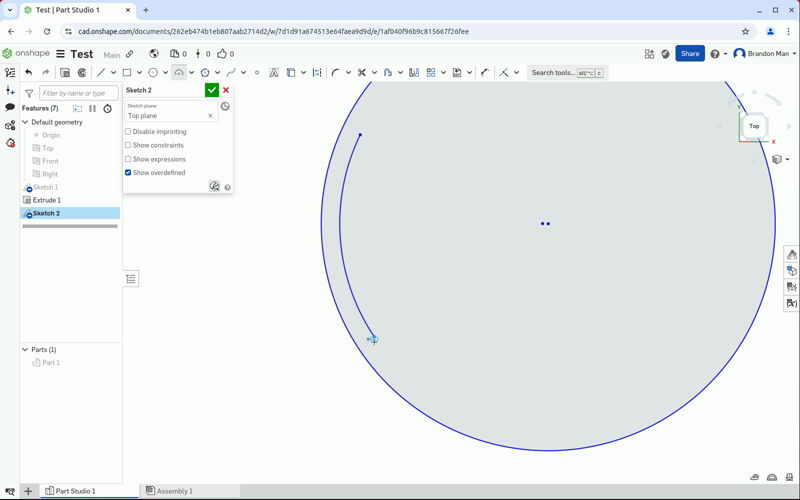
scroll(-6)
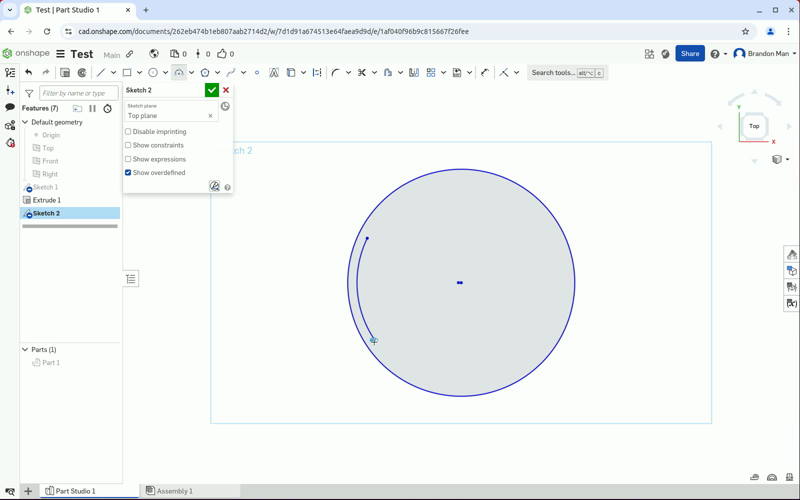
mouse_move(375, 340)
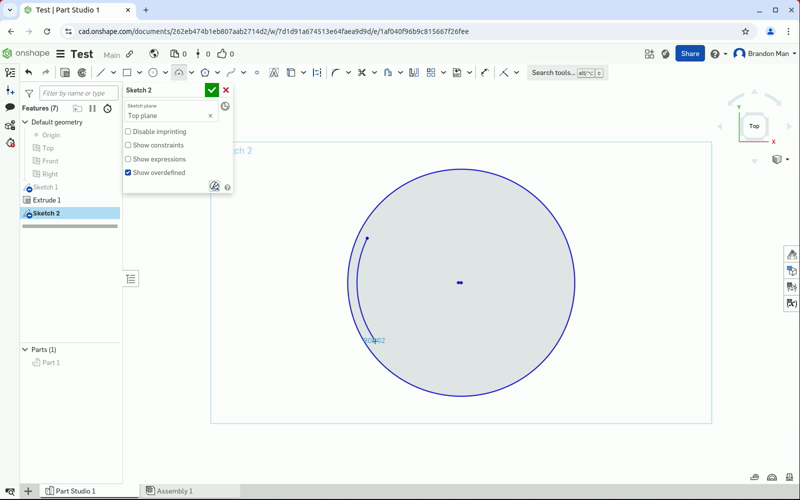
scroll(6)
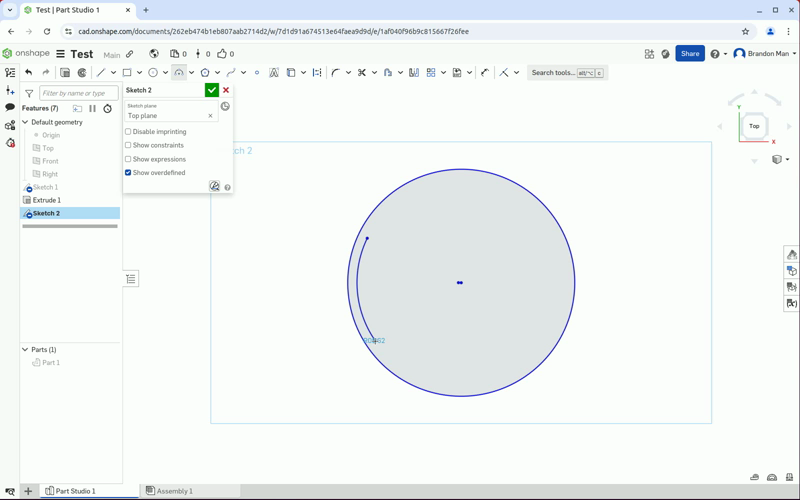
scroll(6)
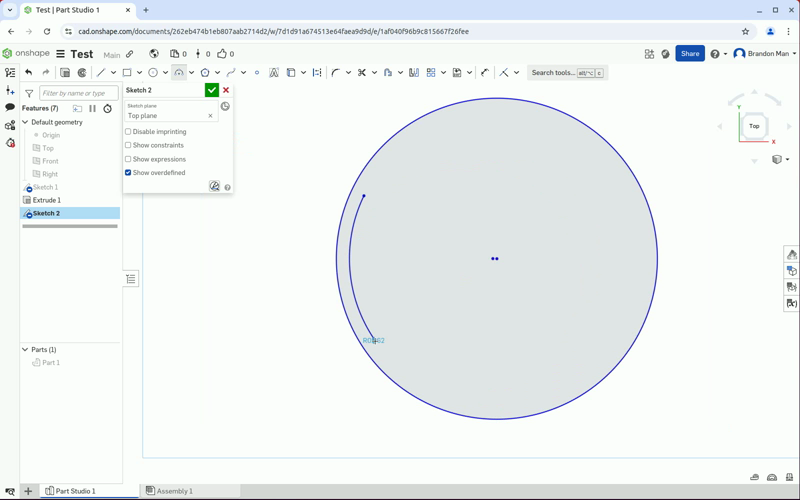
scroll(6)
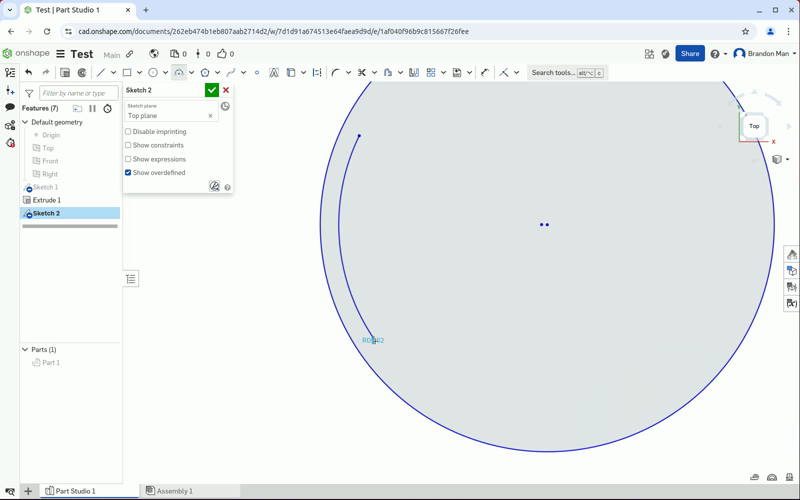
scroll(6)
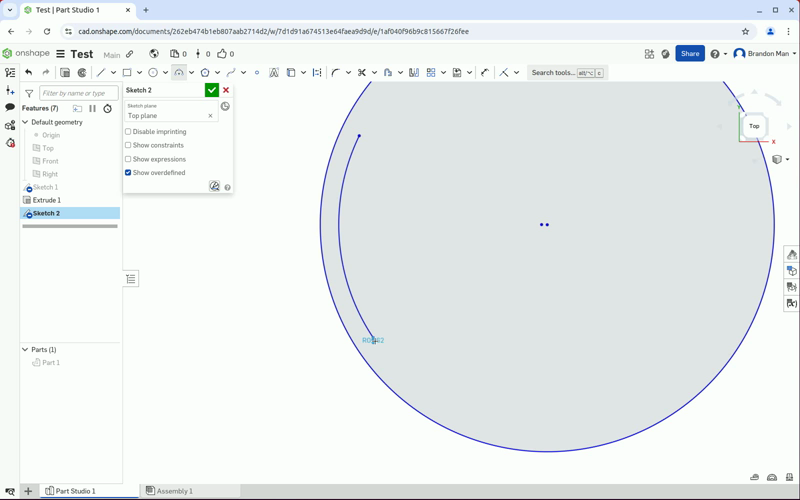
scroll(6)
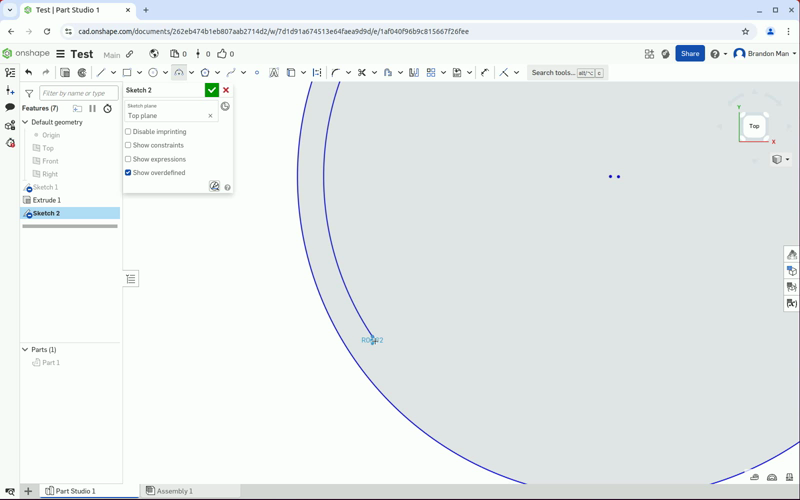
scroll(6)
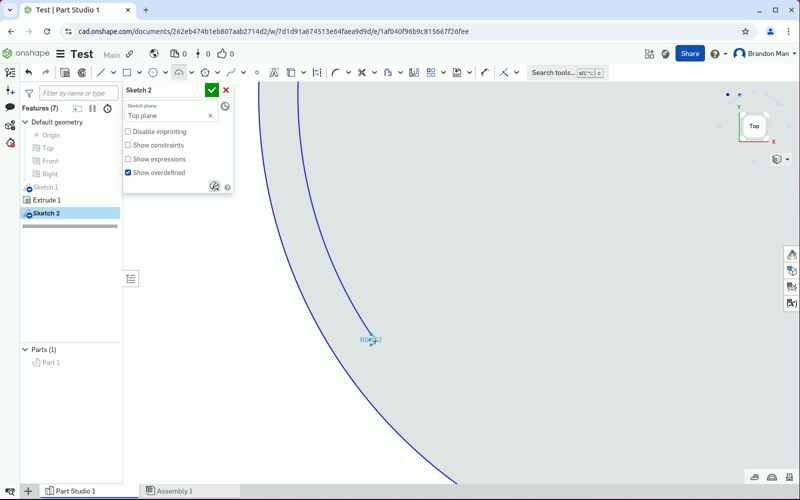
scroll(6)
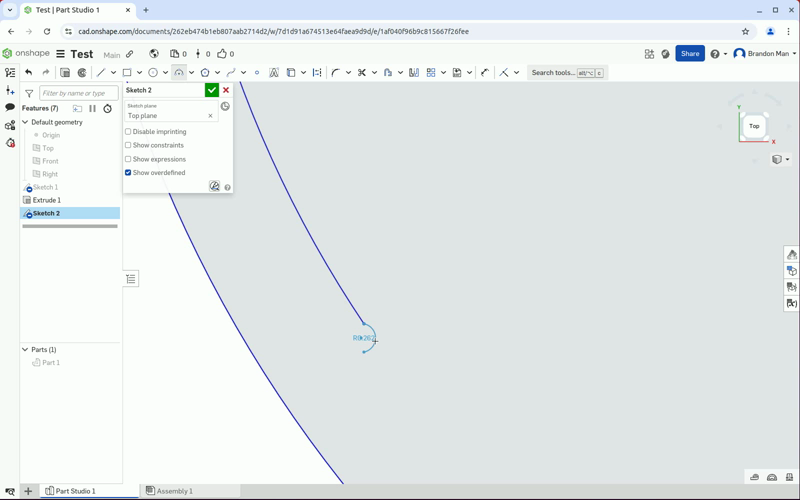
click(375, 340)
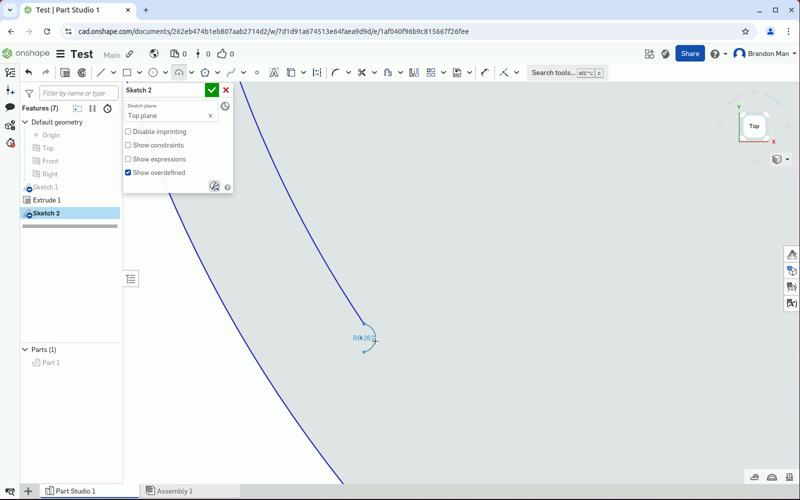
scroll(-6)
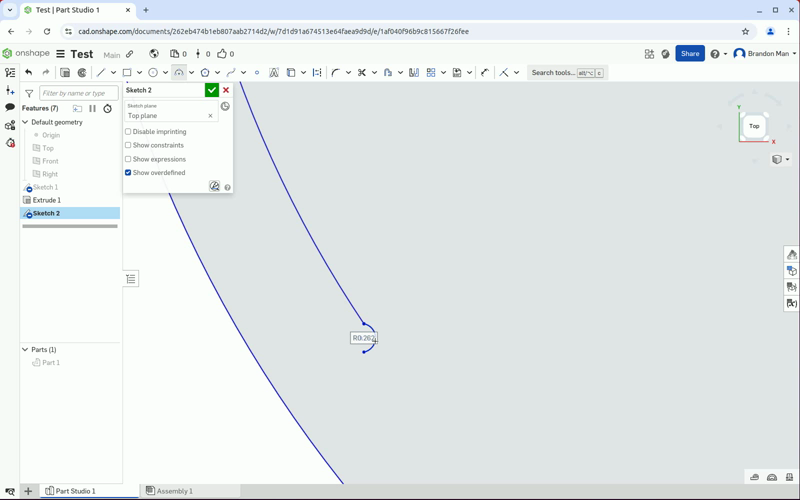
scroll(-6)
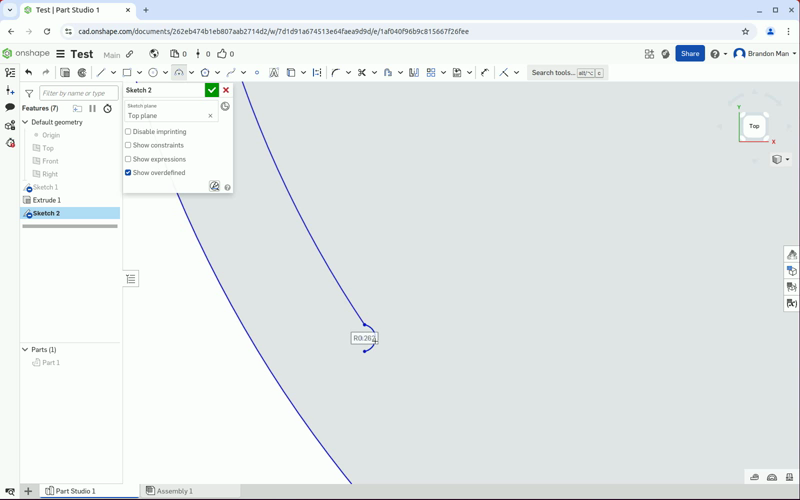
scroll(-6)
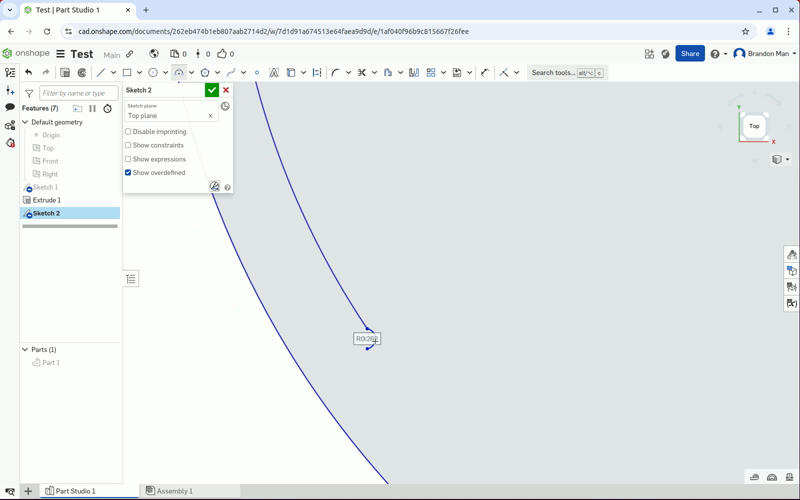
scroll(-6)
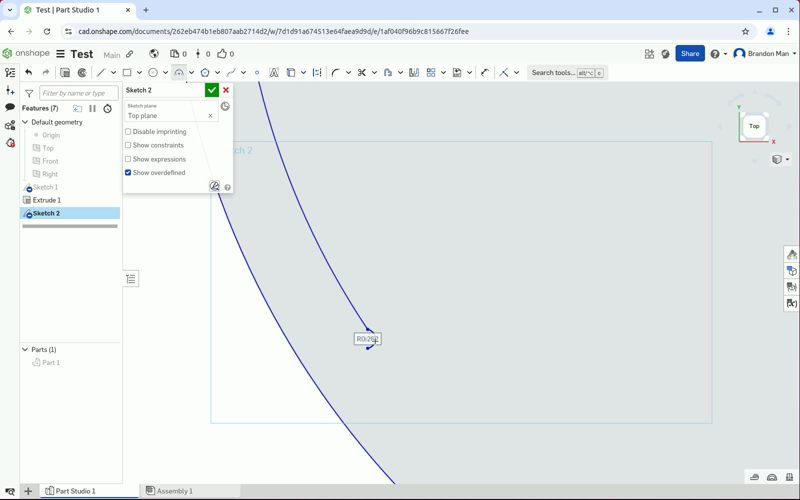
scroll(-6)
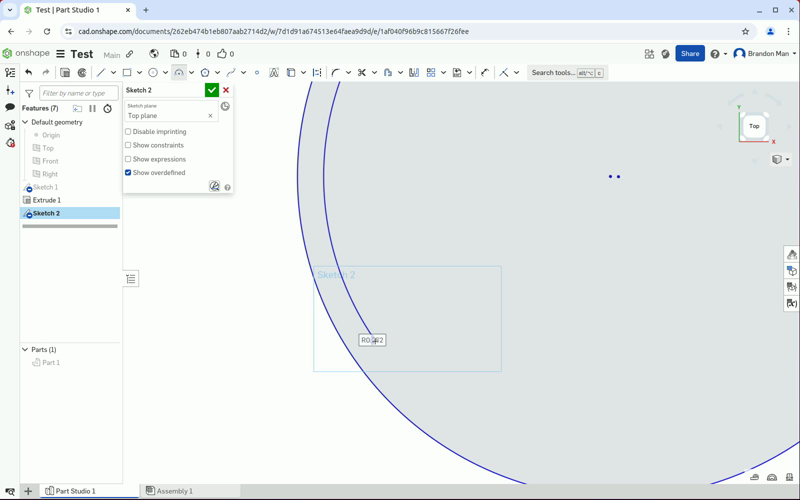
scroll(-6)
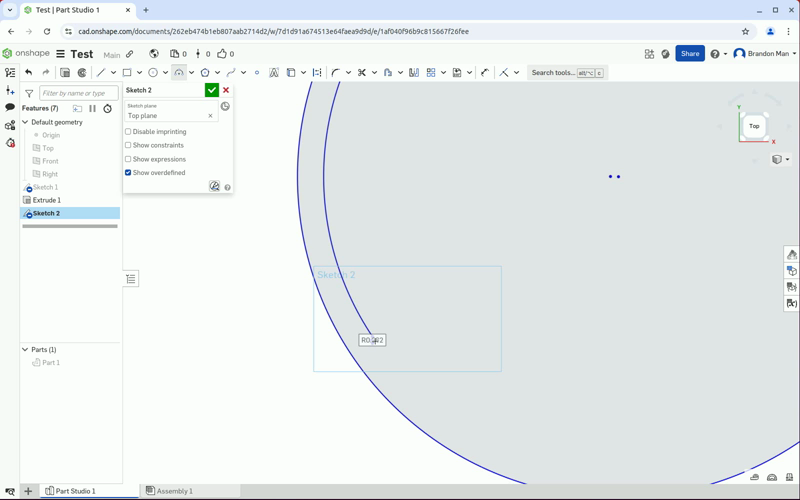
scroll(-6)
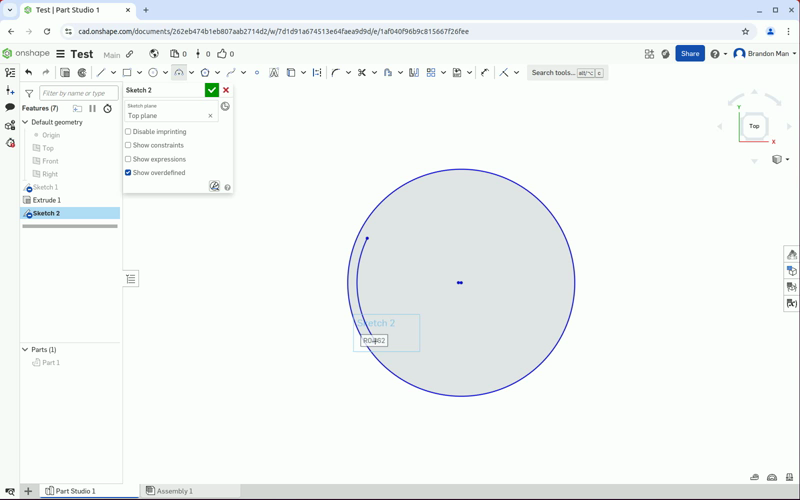
key_up(shift)
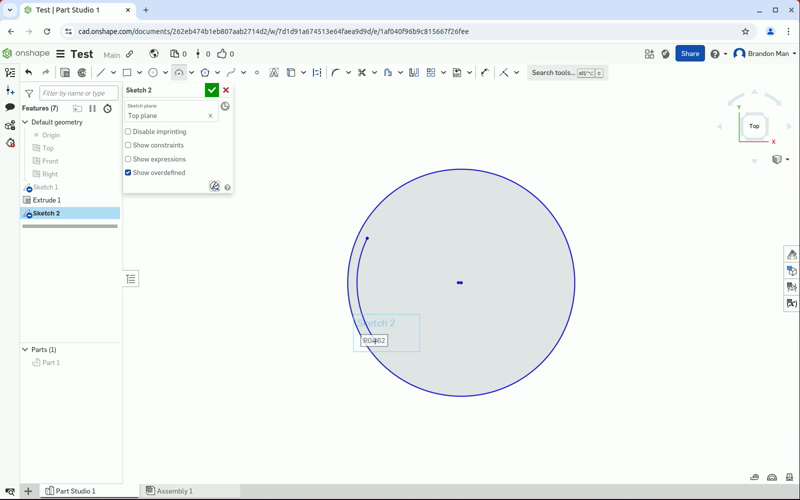
mouse_move(374, 341)
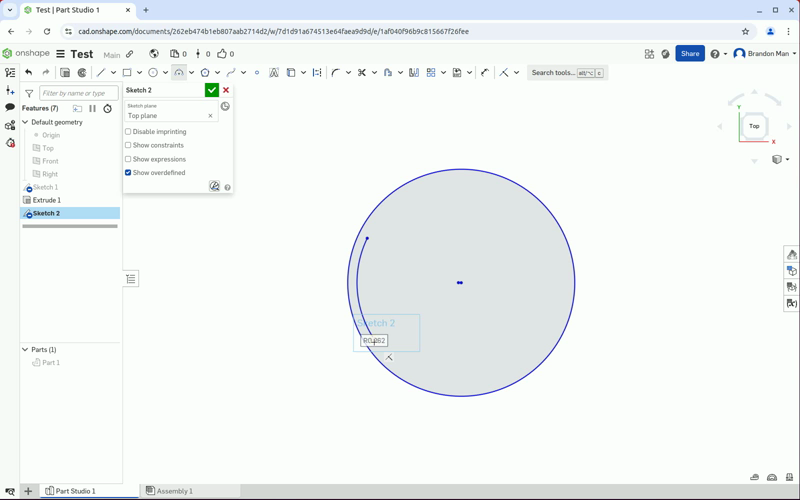
scroll(6)
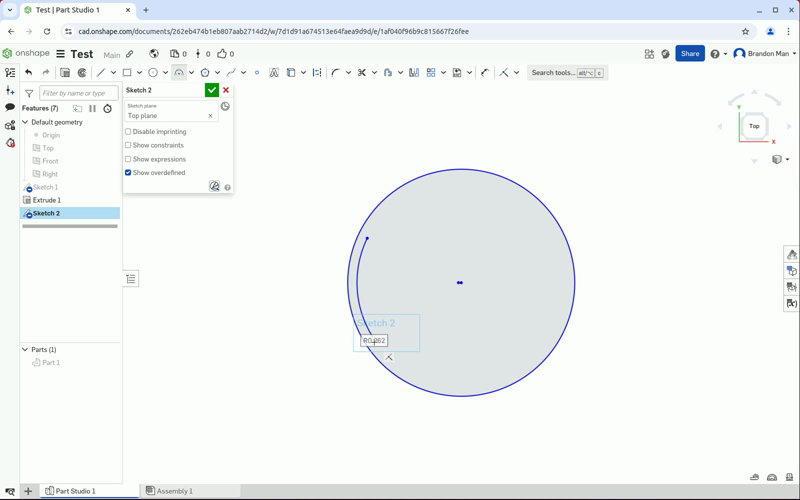
scroll(6)
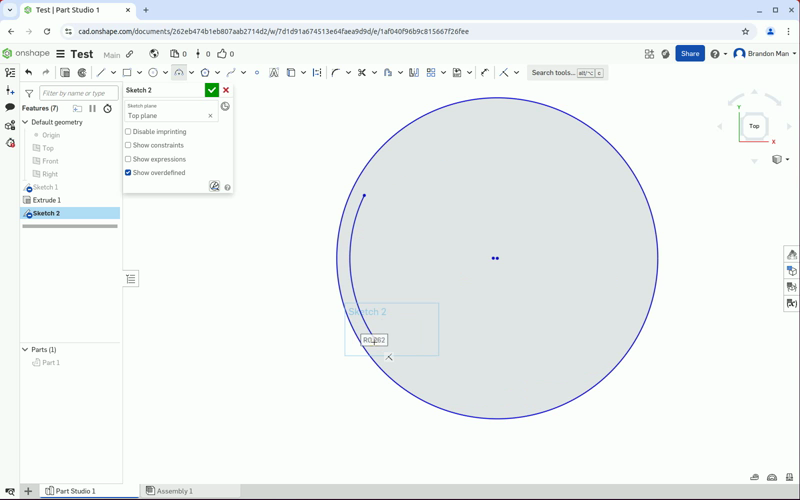
scroll(6)
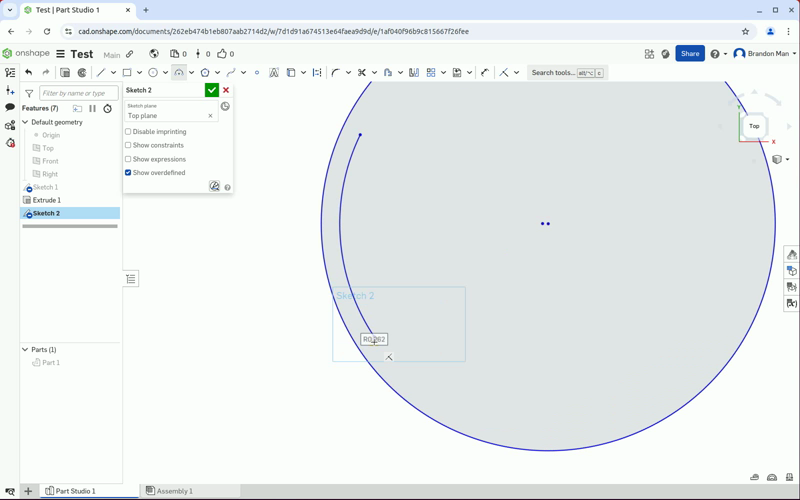
scroll(6)
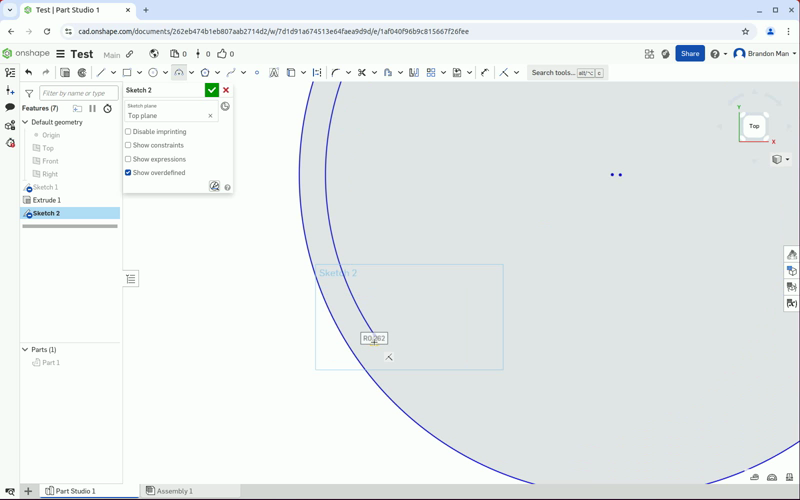
scroll(6)
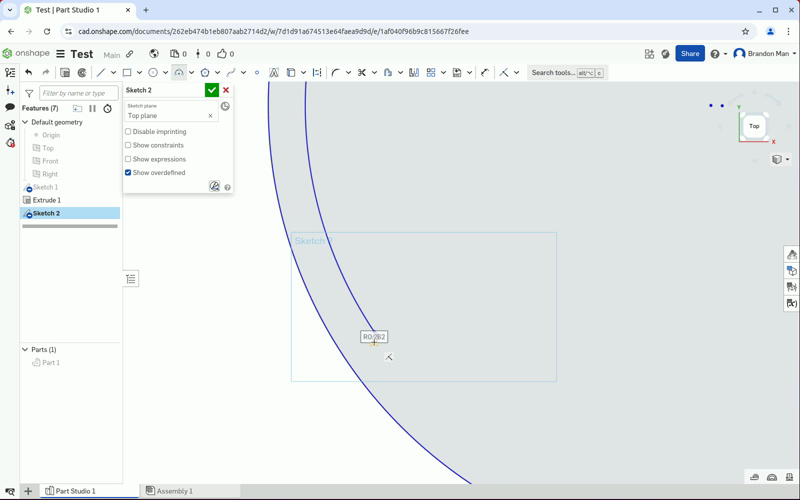
scroll(6)
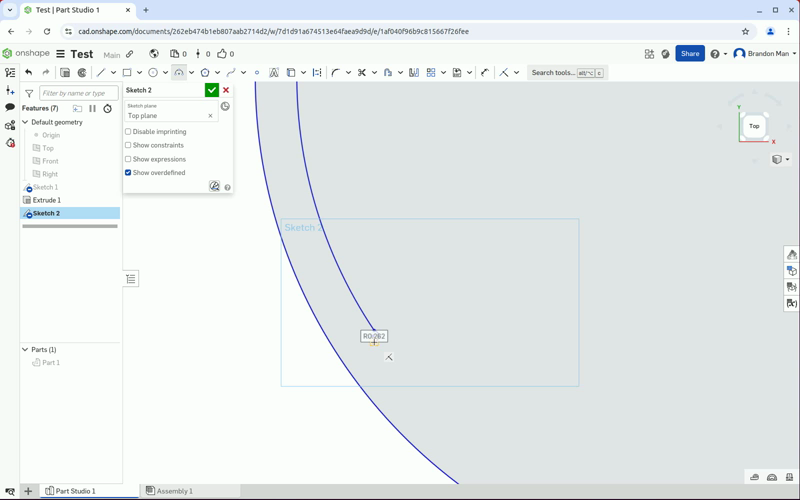
scroll(6)
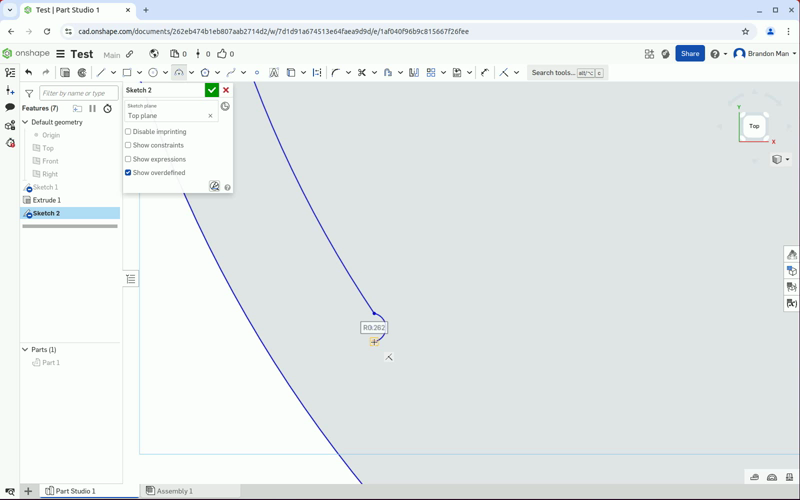
click(374, 341)
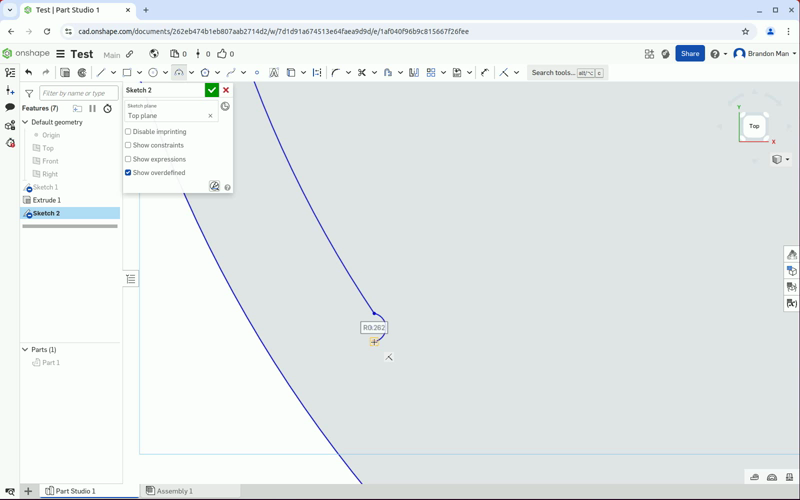
scroll(-6)
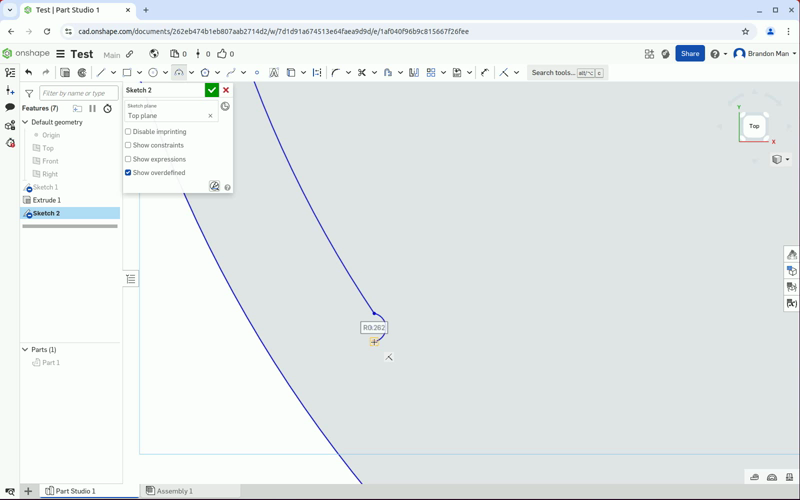
scroll(-6)
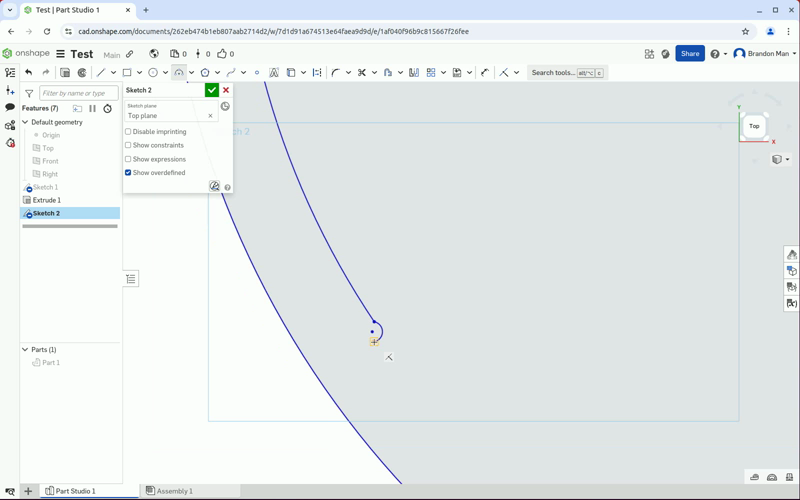
scroll(-6)
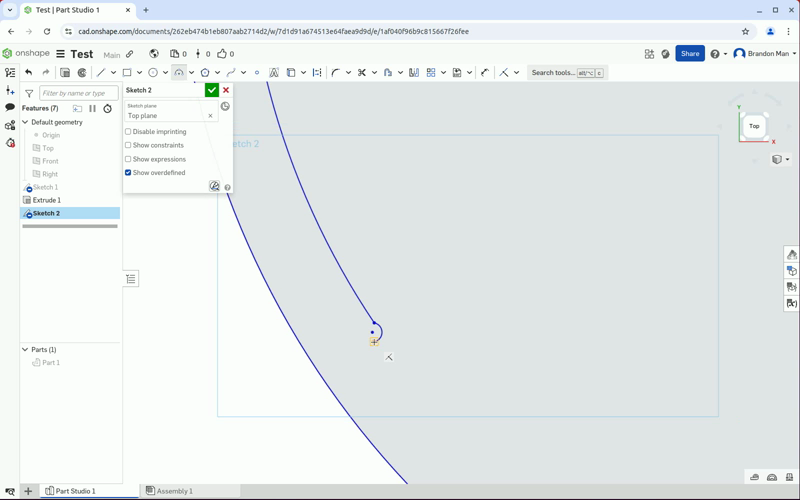
scroll(-6)
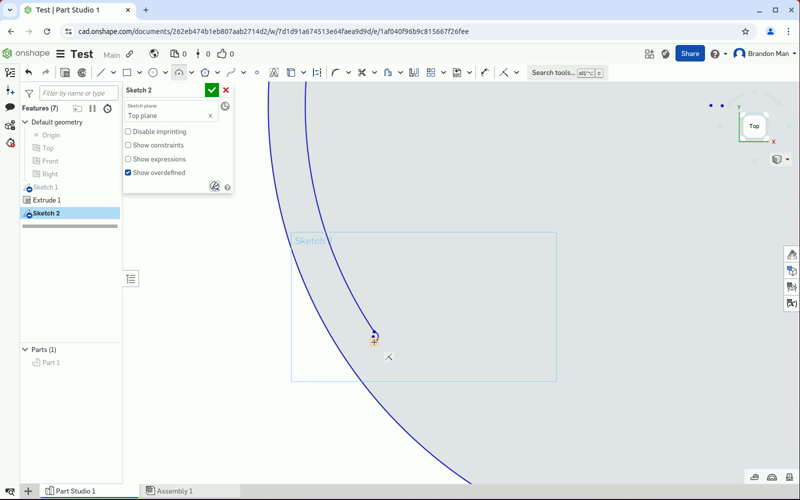
scroll(-6)
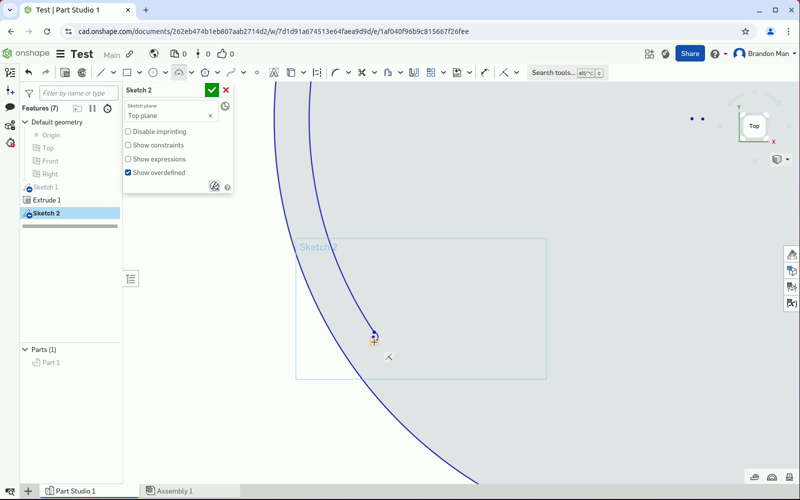
scroll(-6)
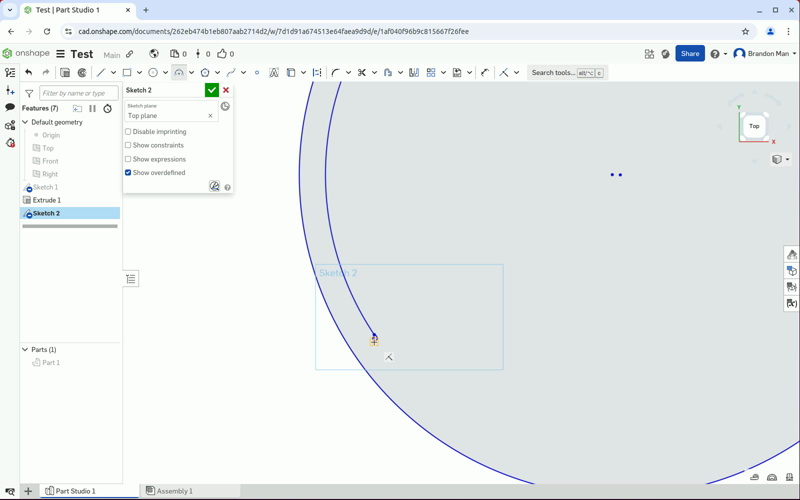
scroll(-6)
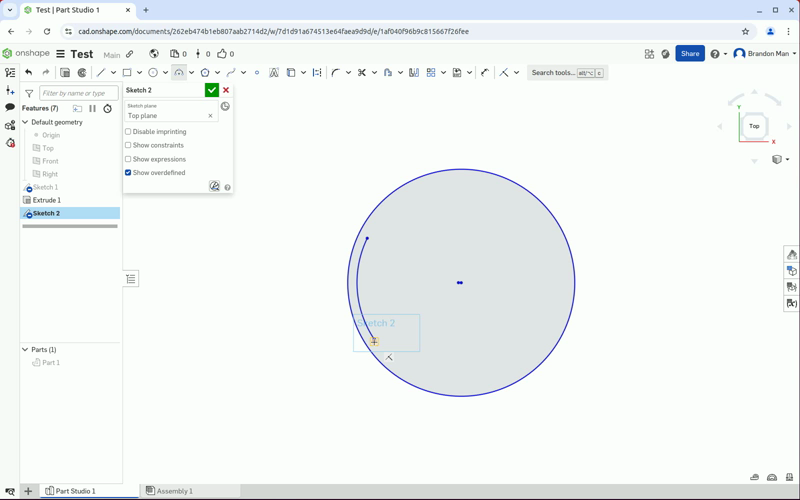
key_down(shift)
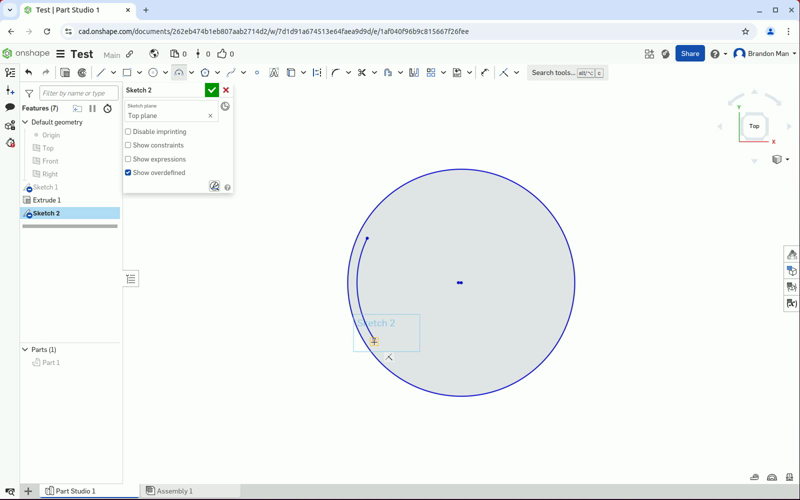
mouse_move(466, 386)
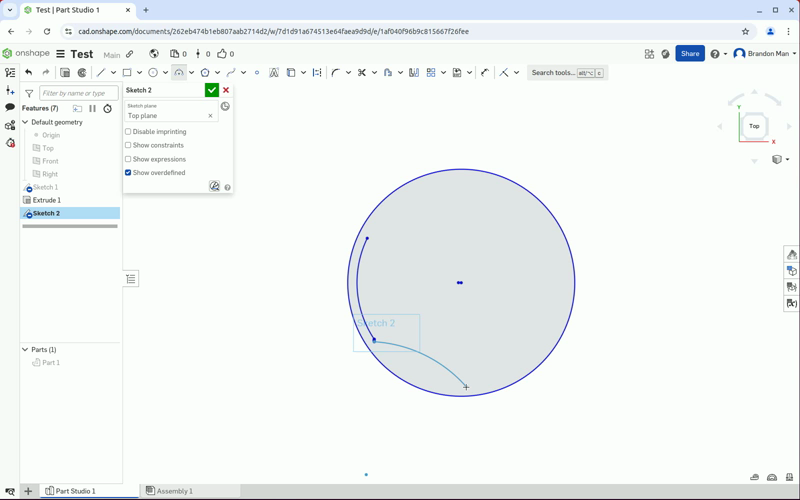
click(466, 386)
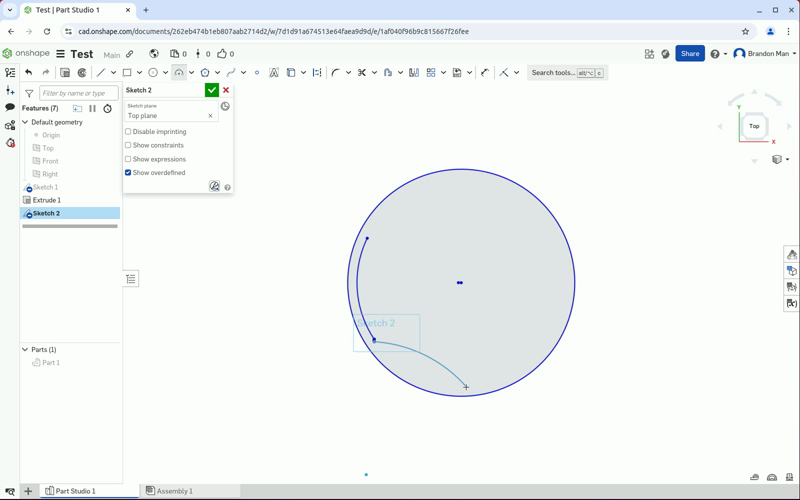
mouse_move(414, 376)
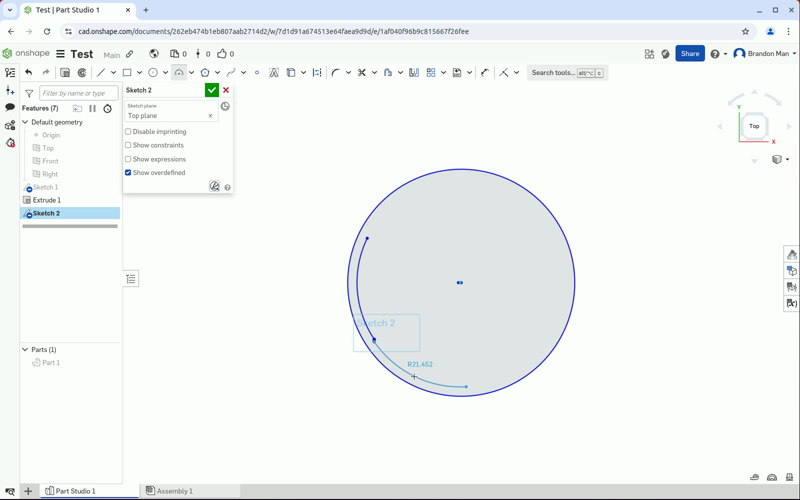
click(414, 376)
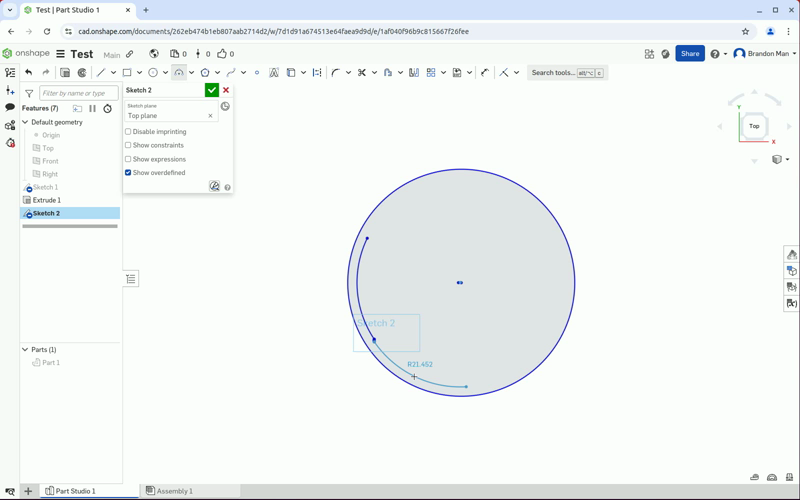
key_up(shift)
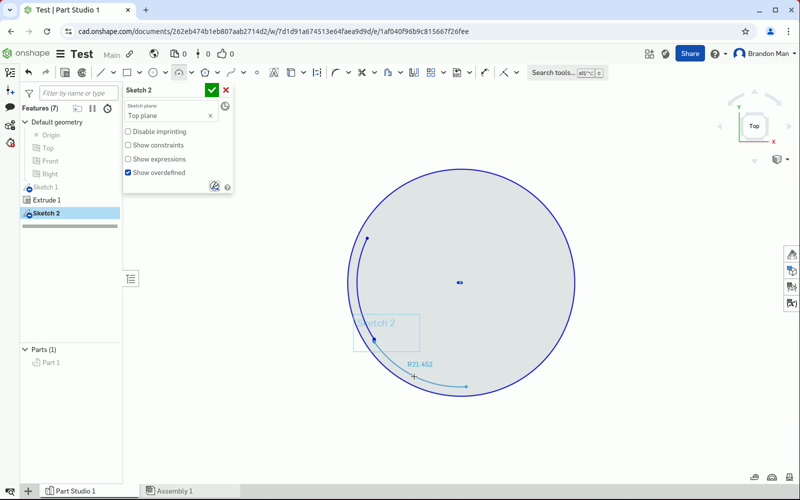
mouse_move(466, 386)
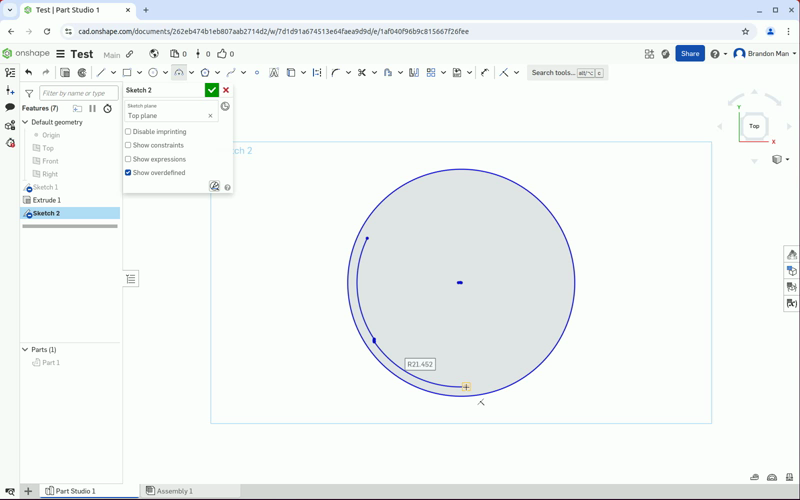
click(466, 386)
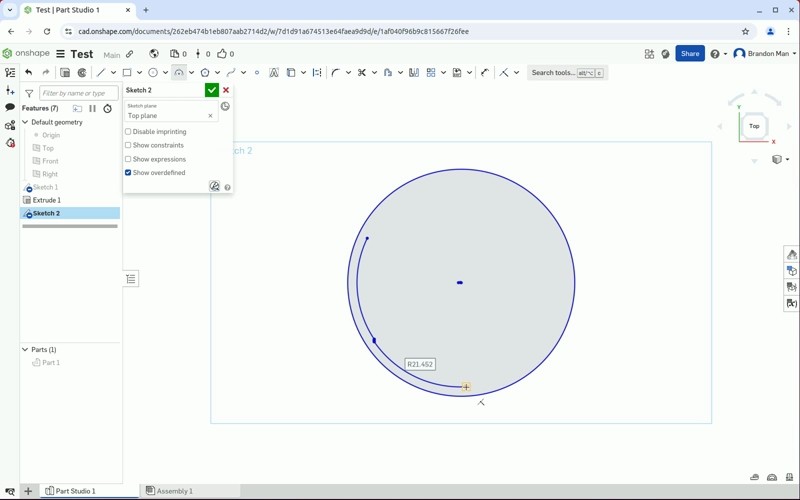
key_down(shift)
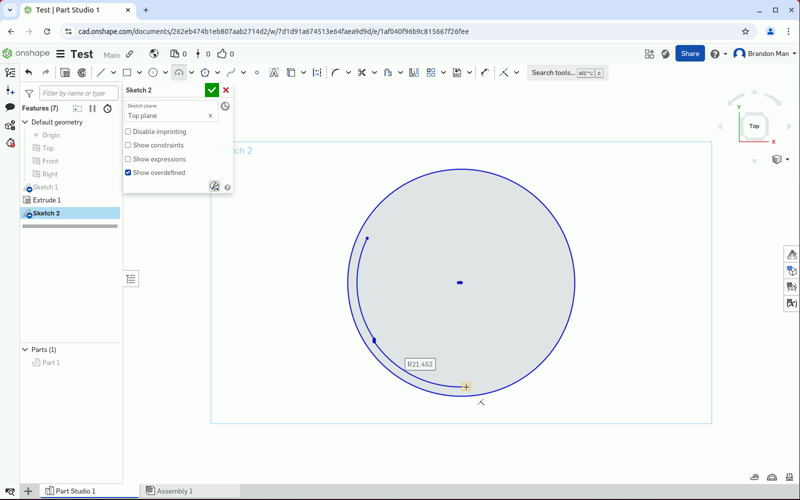
mouse_move(468, 386)
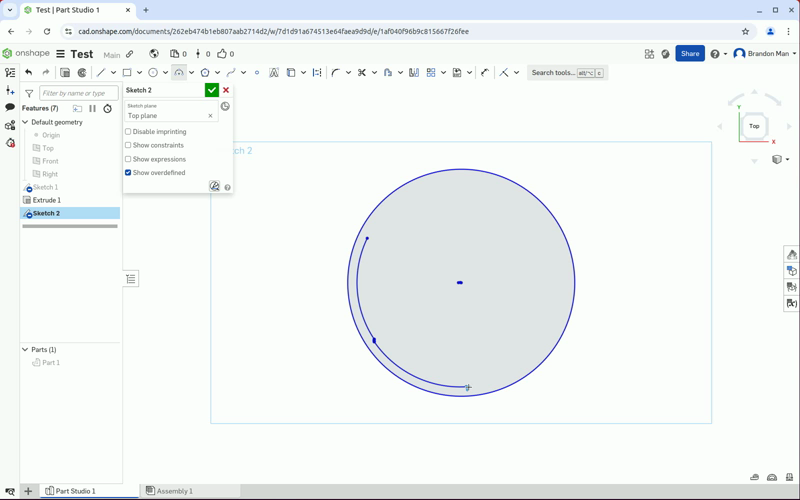
scroll(6)
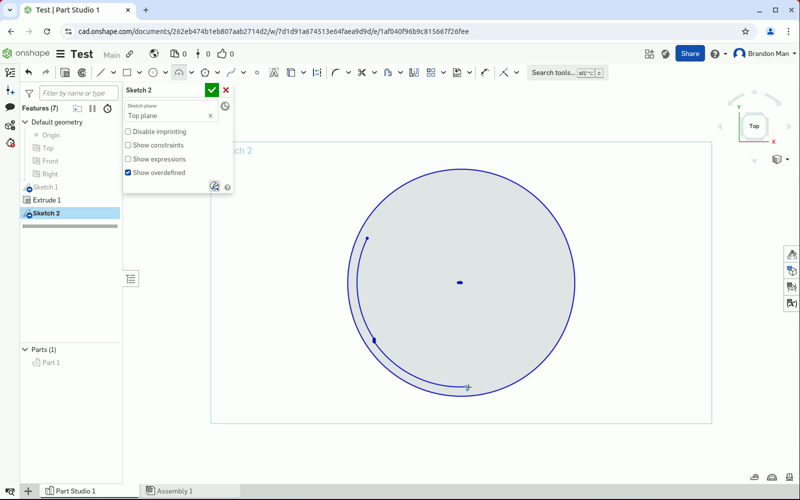
scroll(6)
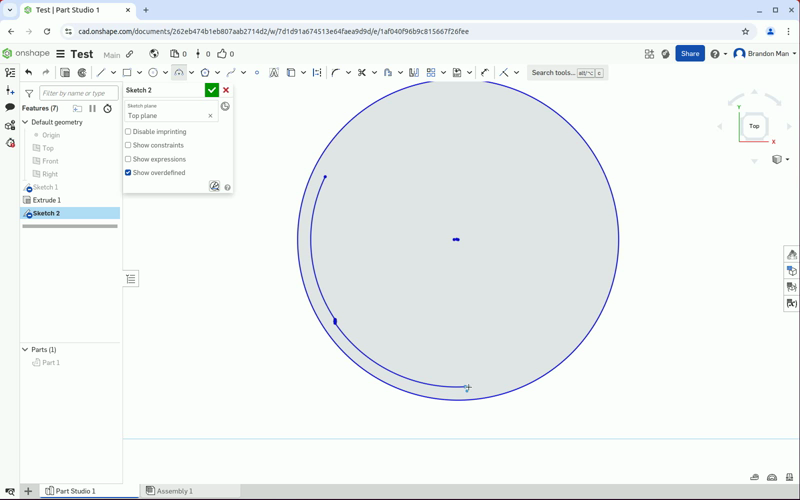
scroll(6)
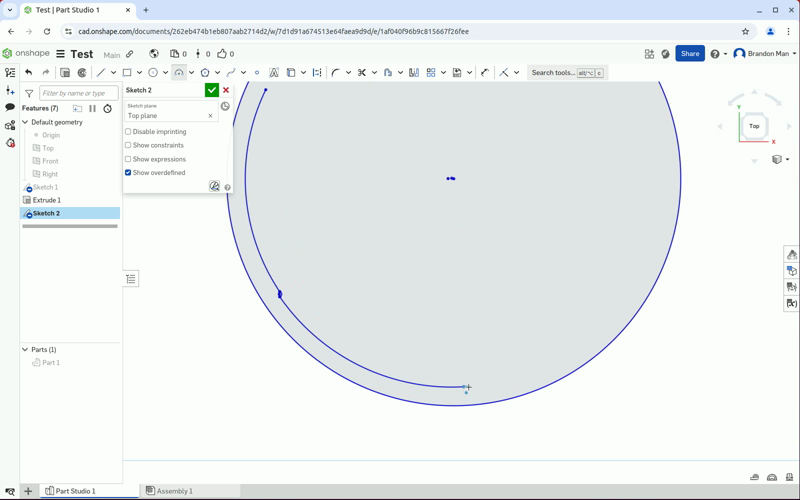
scroll(6)
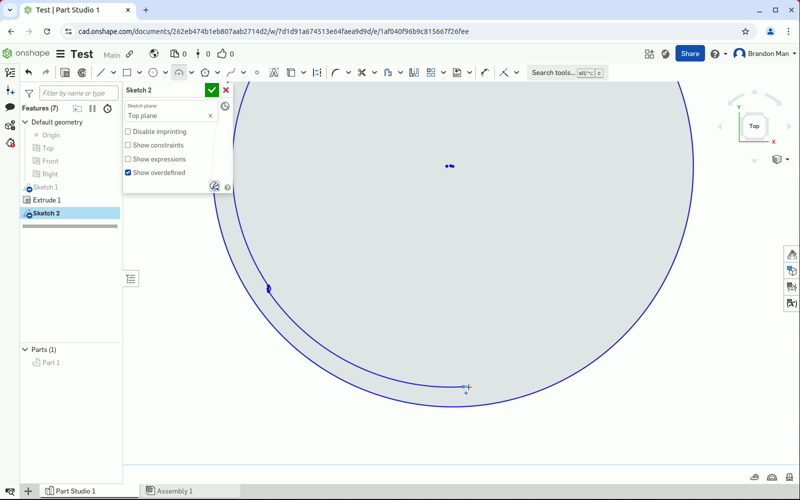
scroll(6)
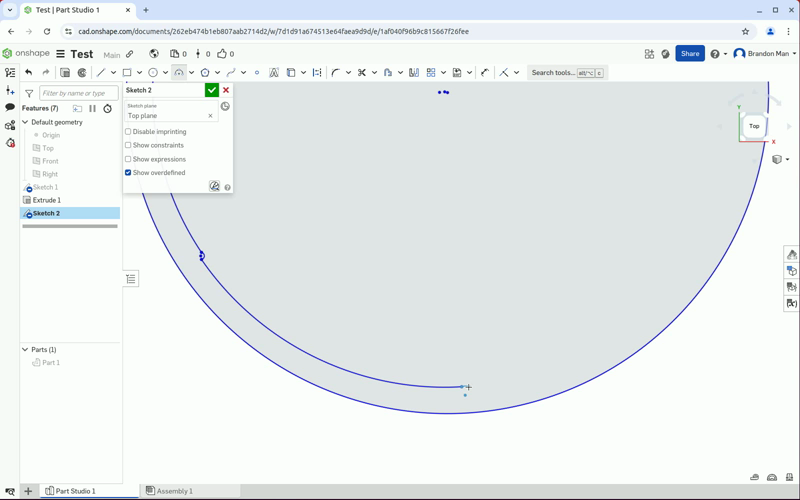
scroll(6)
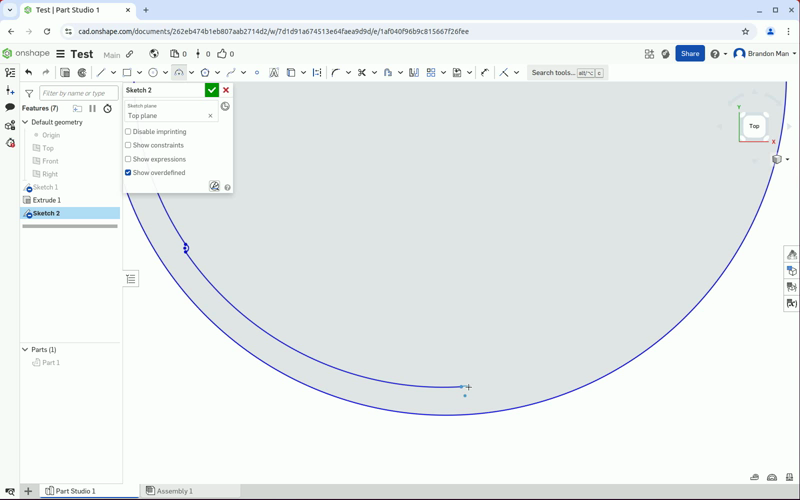
scroll(6)
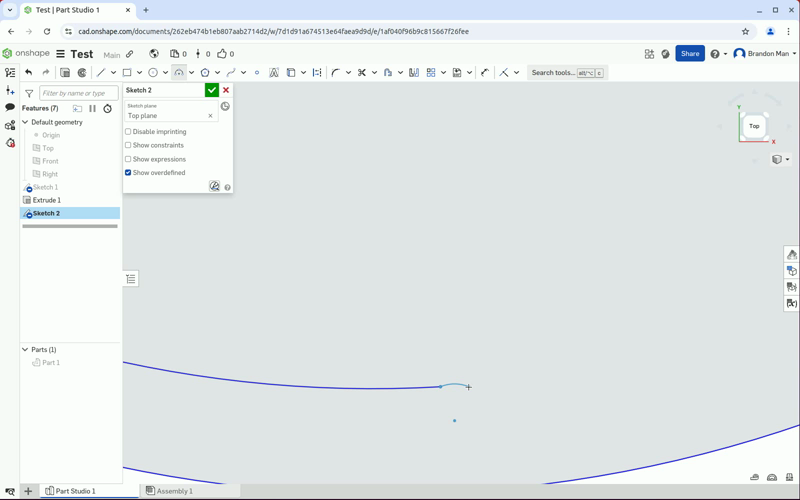
click(468, 386)
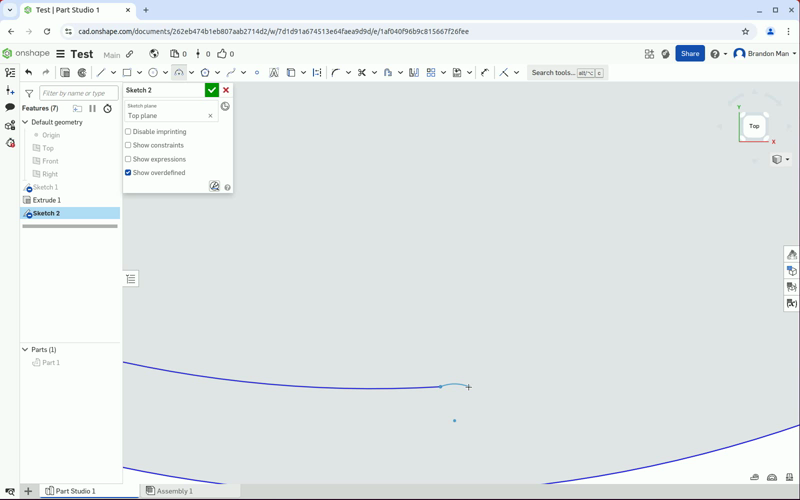
scroll(-6)
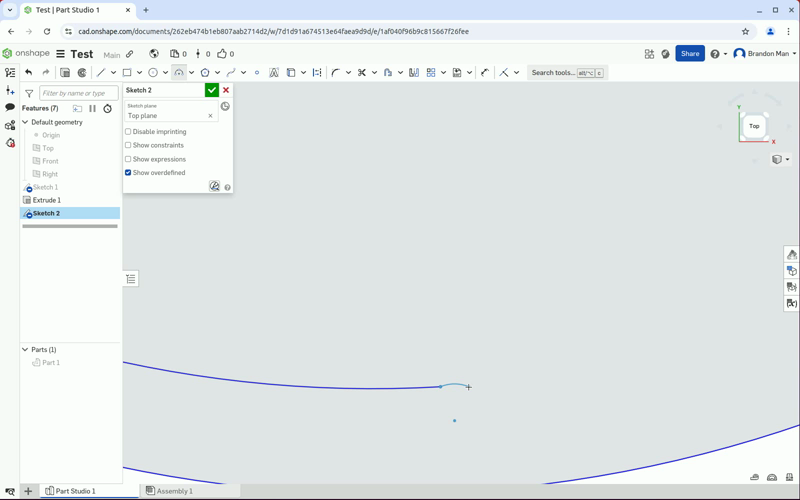
scroll(-6)
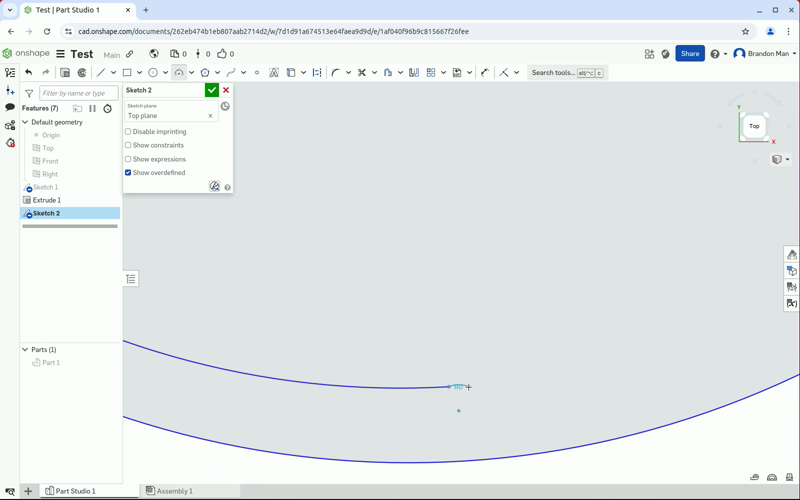
scroll(-6)
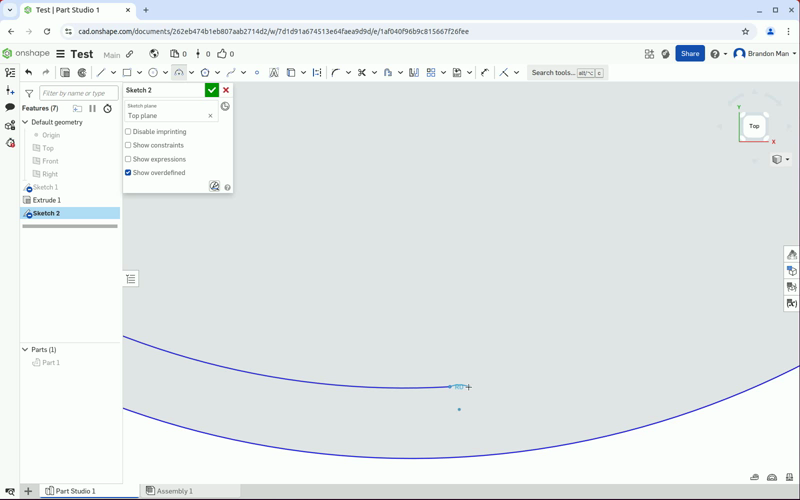
scroll(-6)
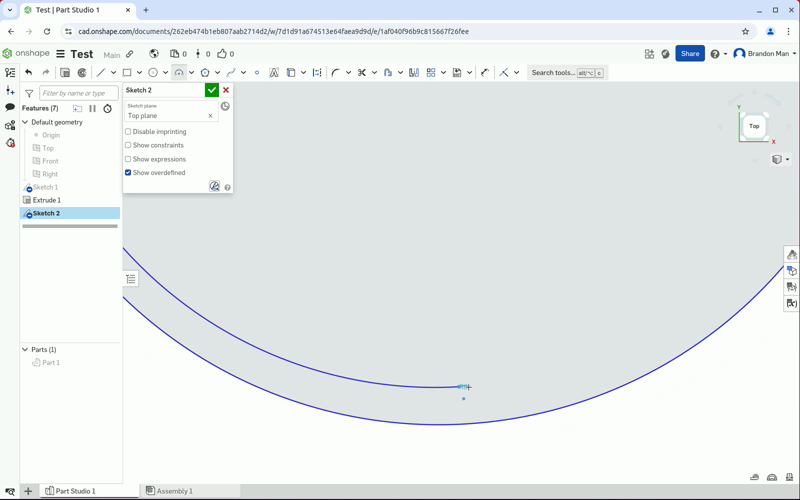
scroll(-6)
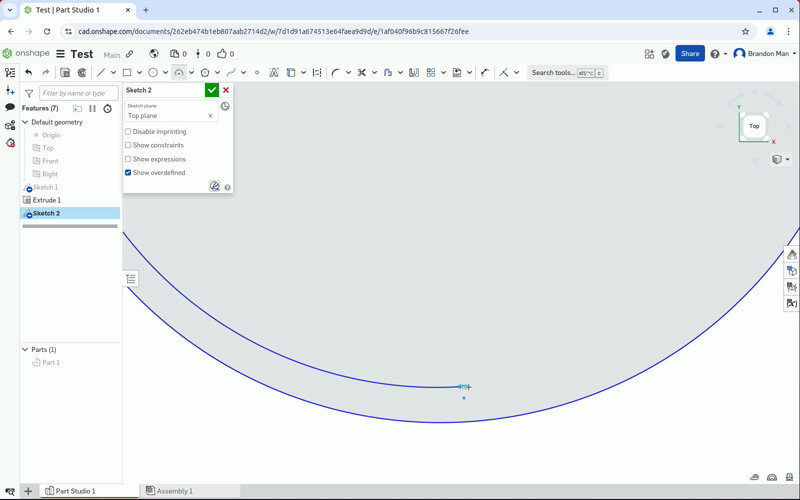
scroll(-6)
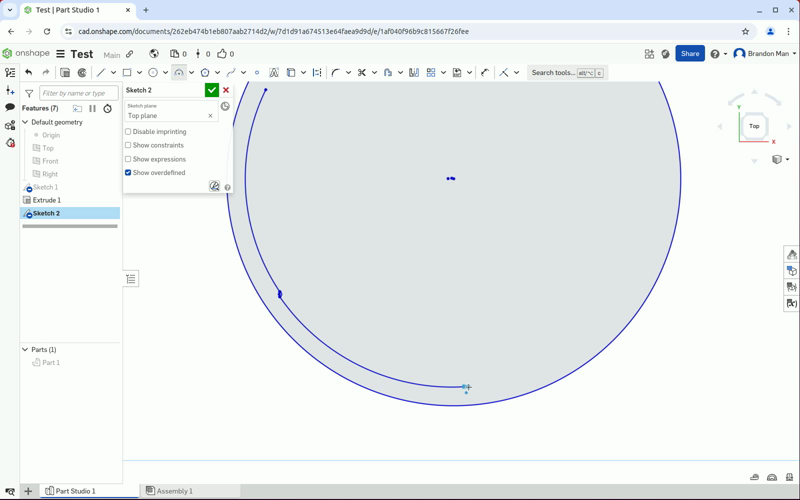
scroll(-6)
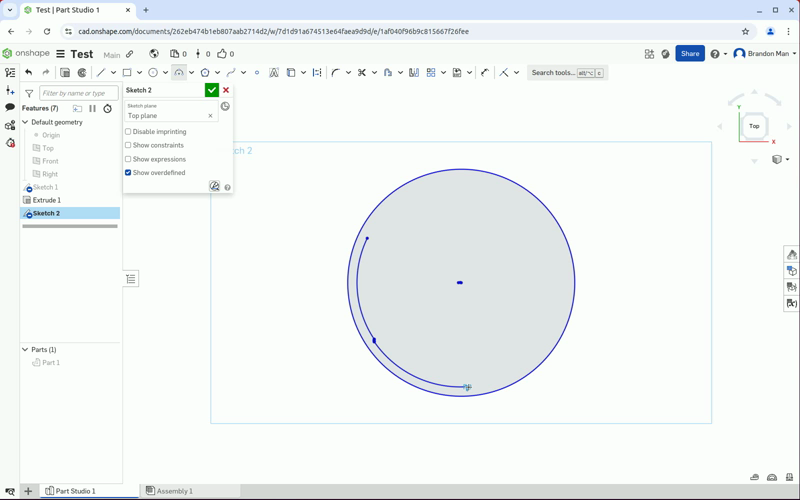
mouse_move(467, 385)
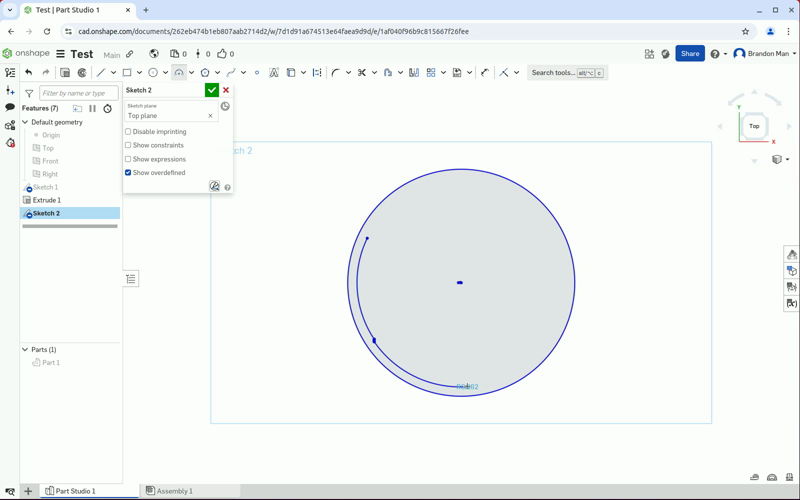
scroll(6)
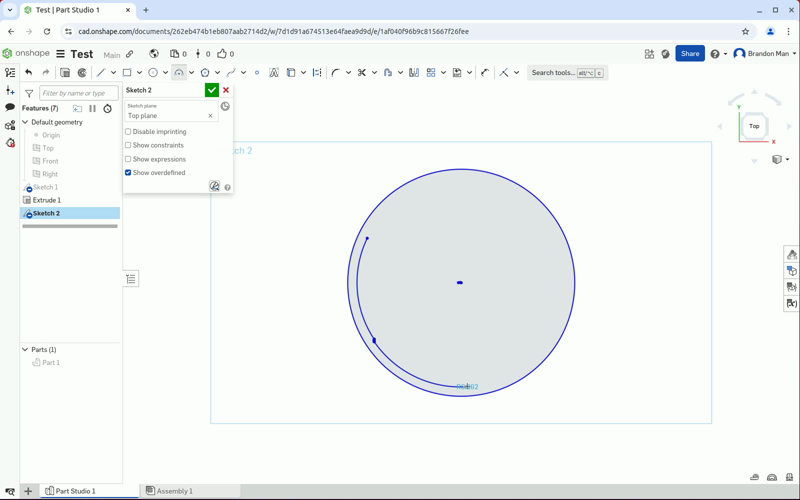
scroll(6)
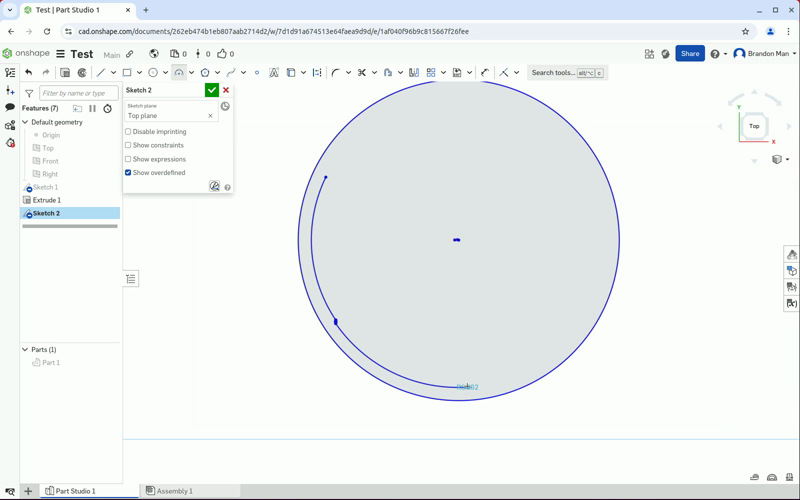
scroll(6)
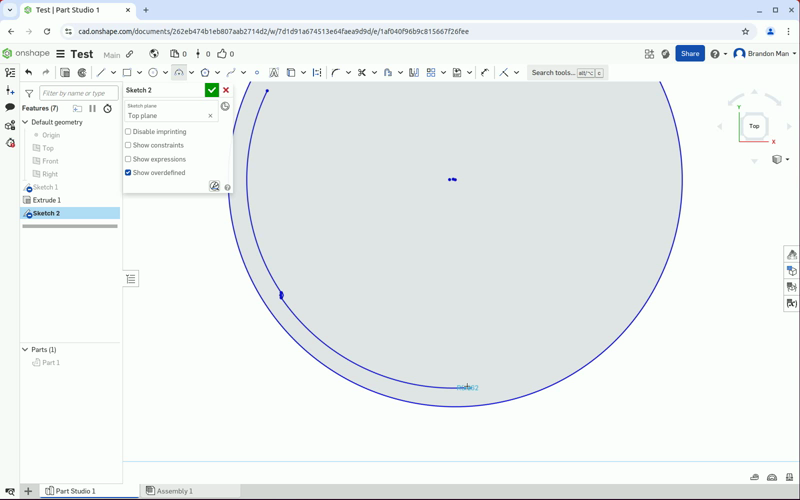
scroll(6)
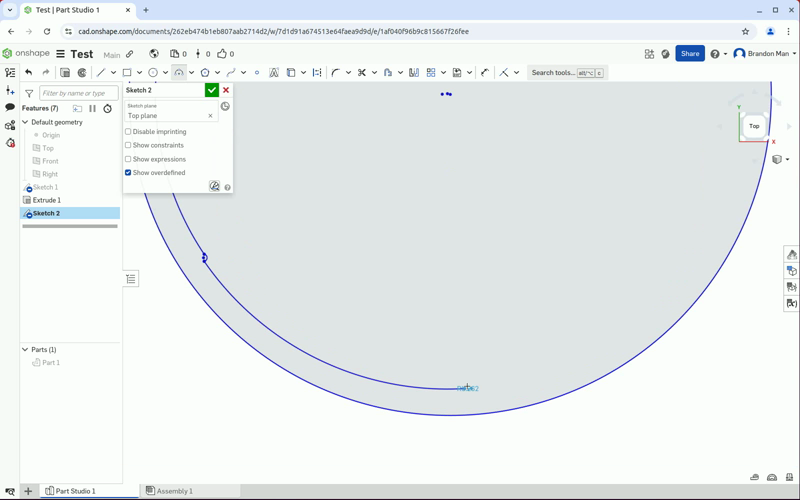
scroll(6)
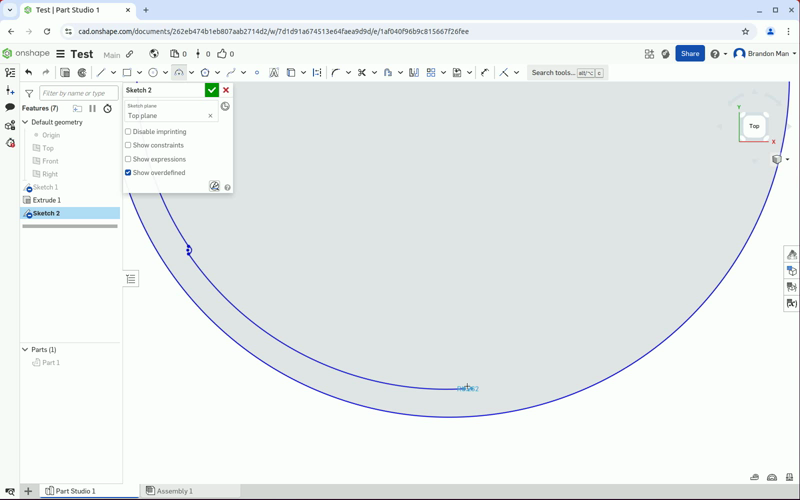
scroll(6)
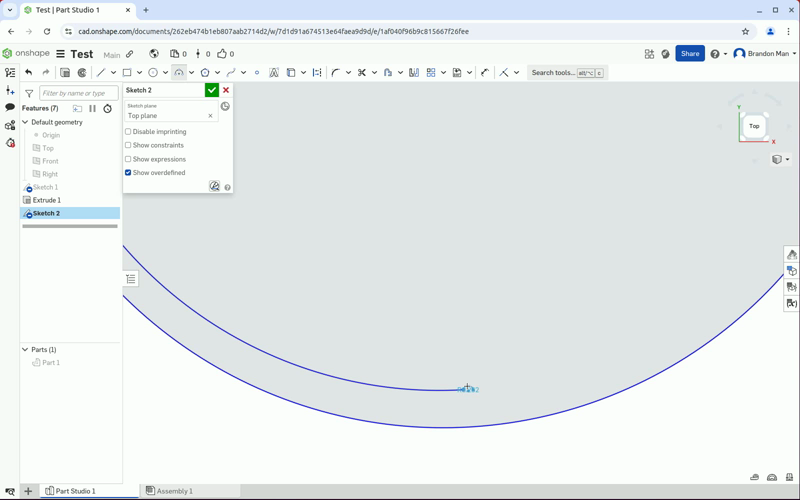
scroll(6)
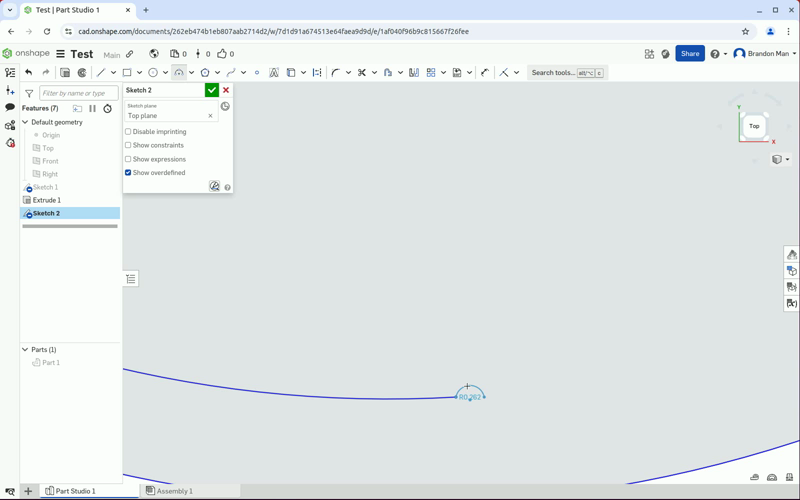
click(467, 385)
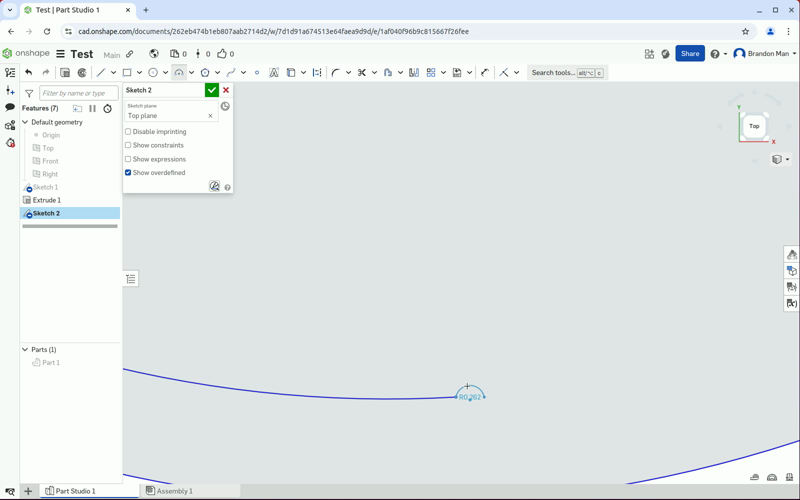
scroll(-6)
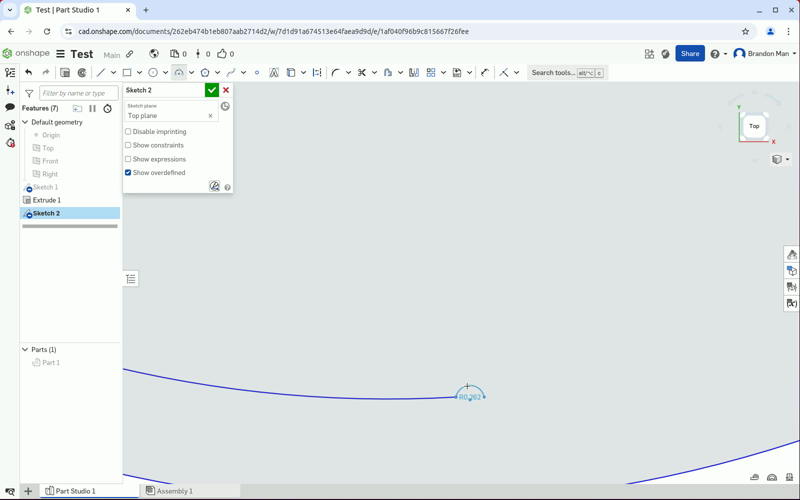
scroll(-6)
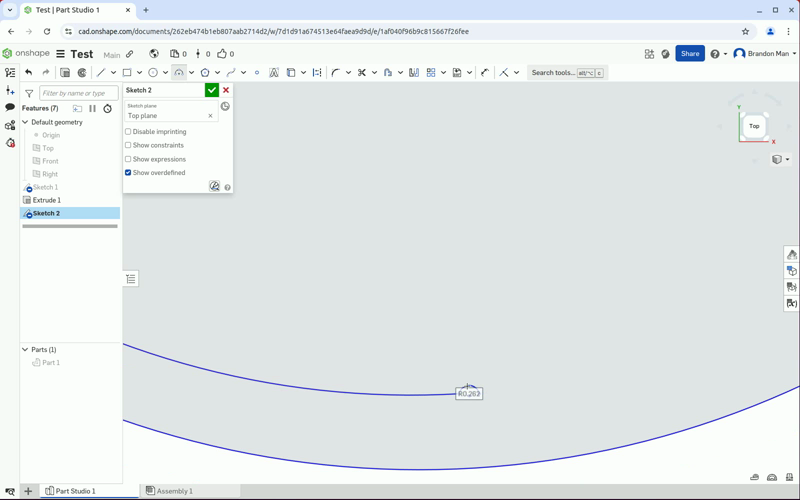
scroll(-6)
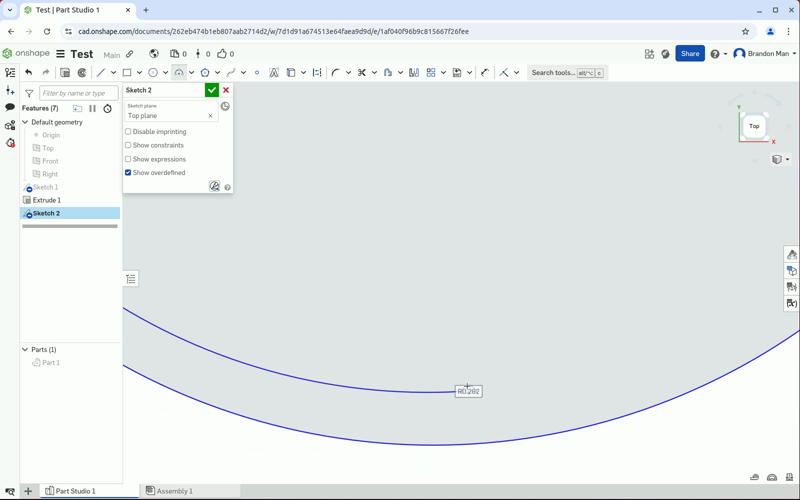
scroll(-6)
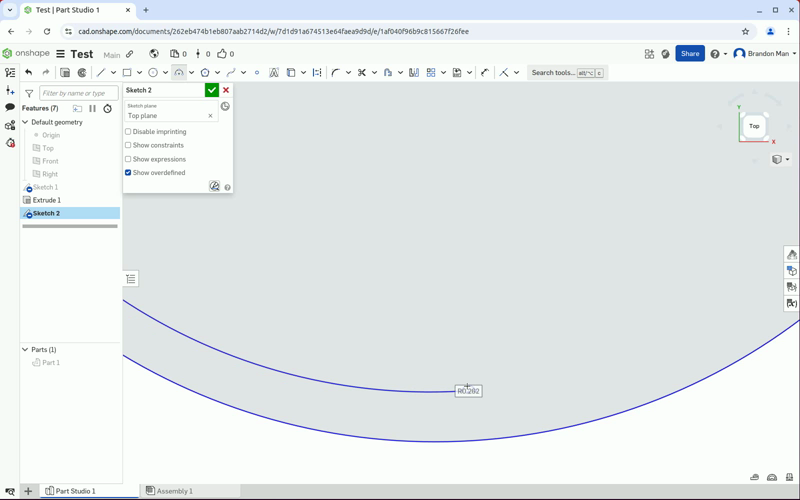
scroll(-6)
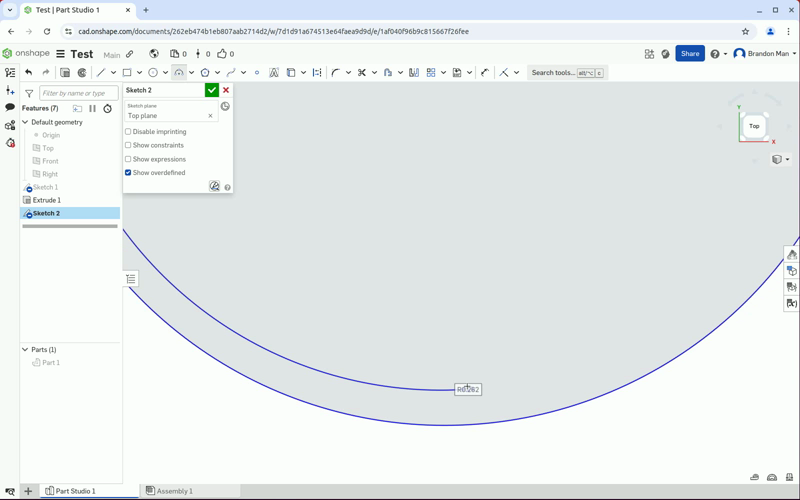
scroll(-6)
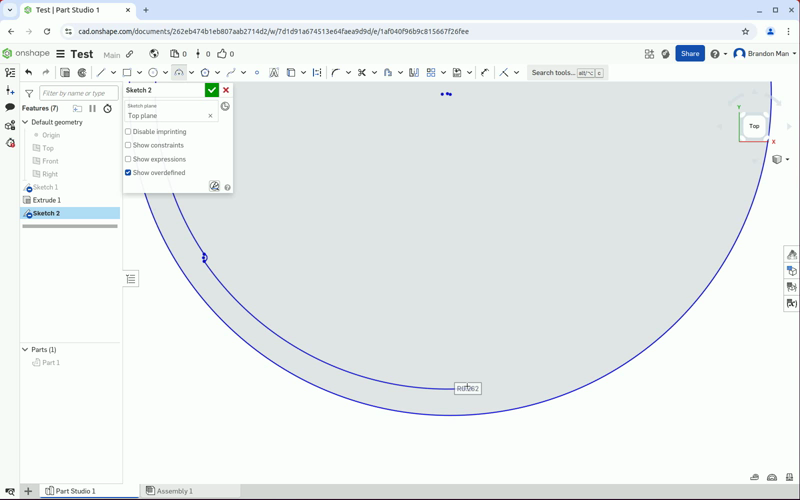
scroll(-6)
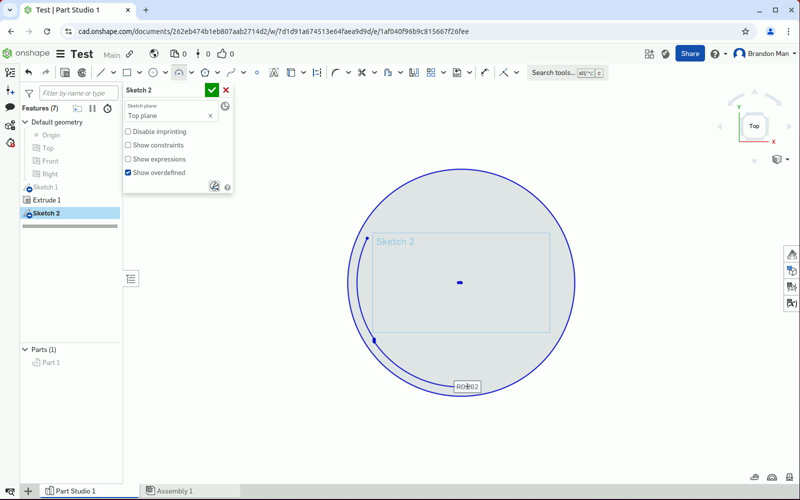
key_up(shift)
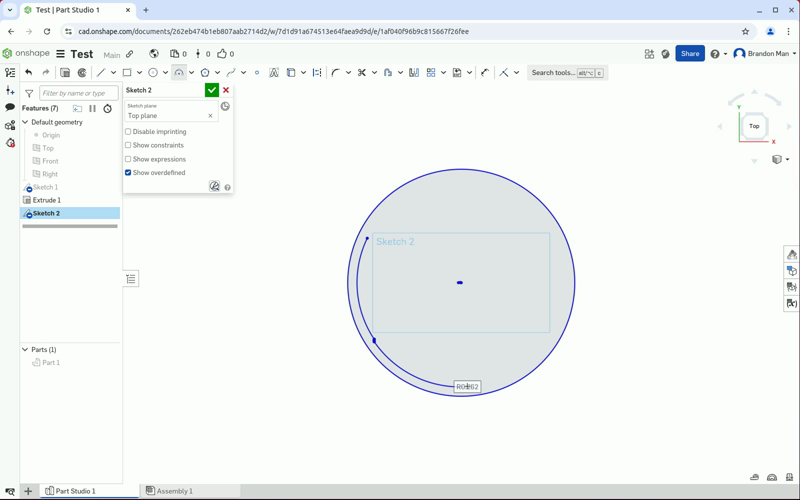
mouse_move(468, 386)
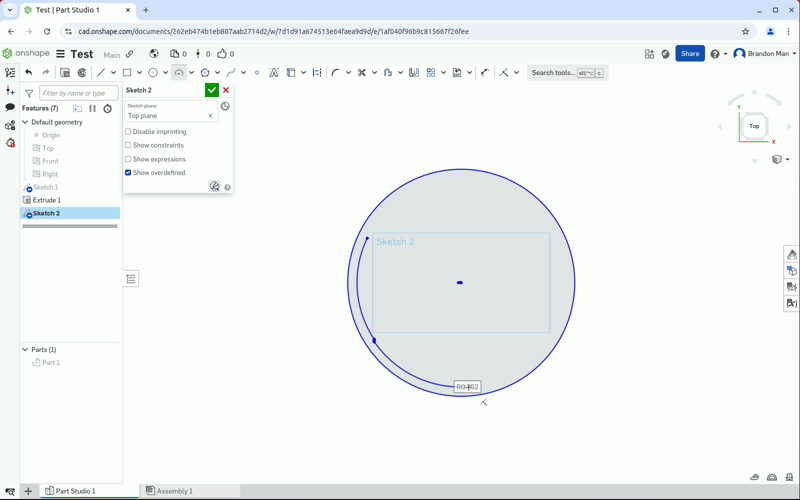
scroll(6)
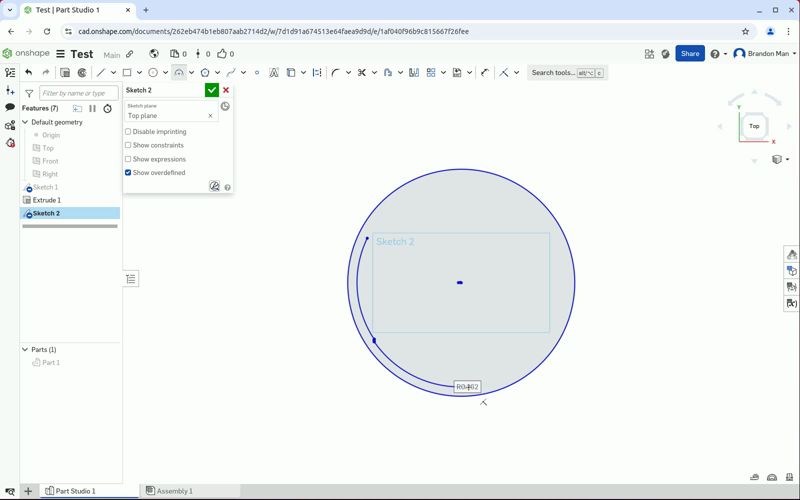
scroll(6)
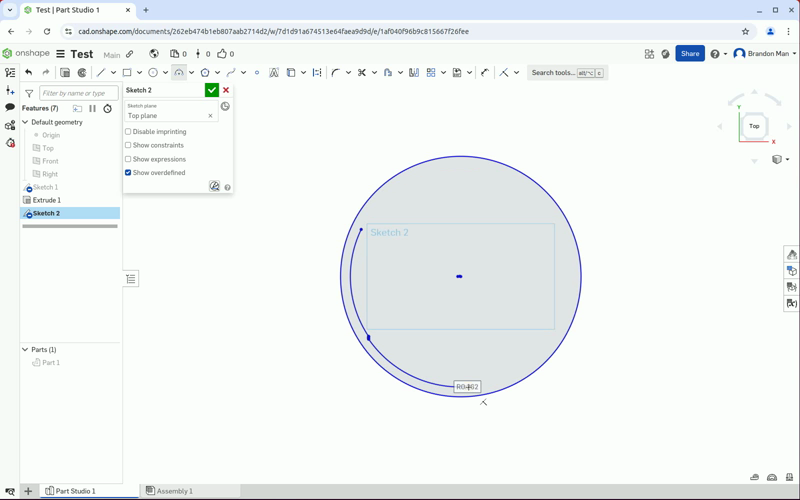
scroll(6)
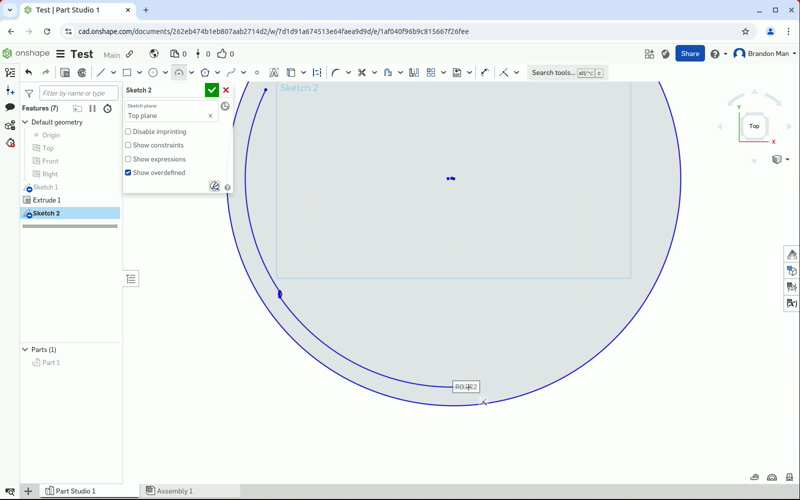
scroll(6)
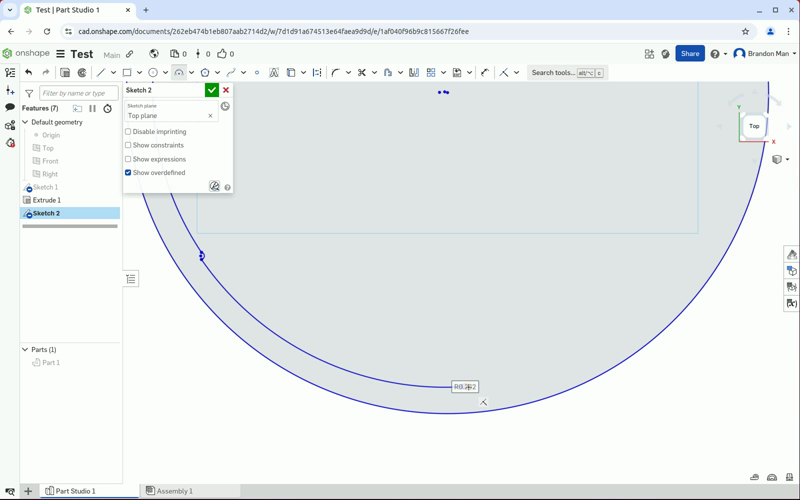
scroll(6)
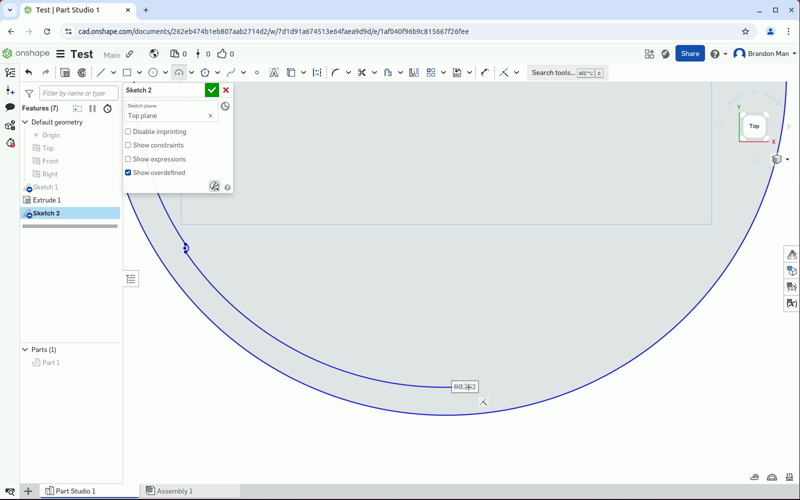
scroll(6)
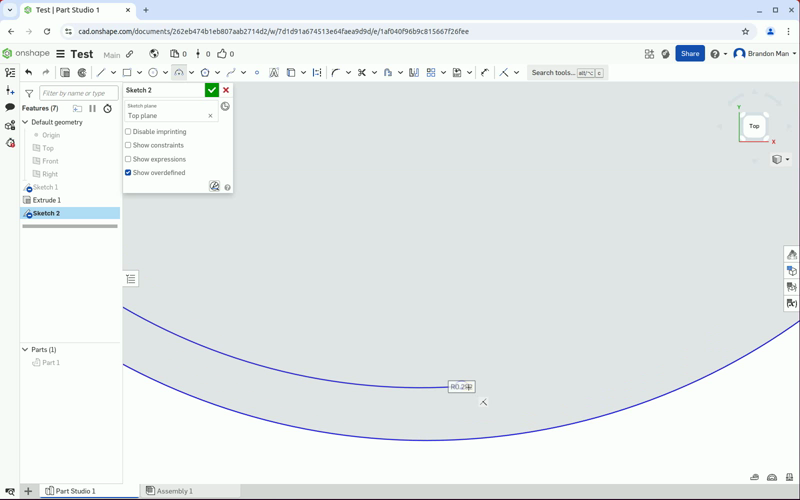
scroll(6)
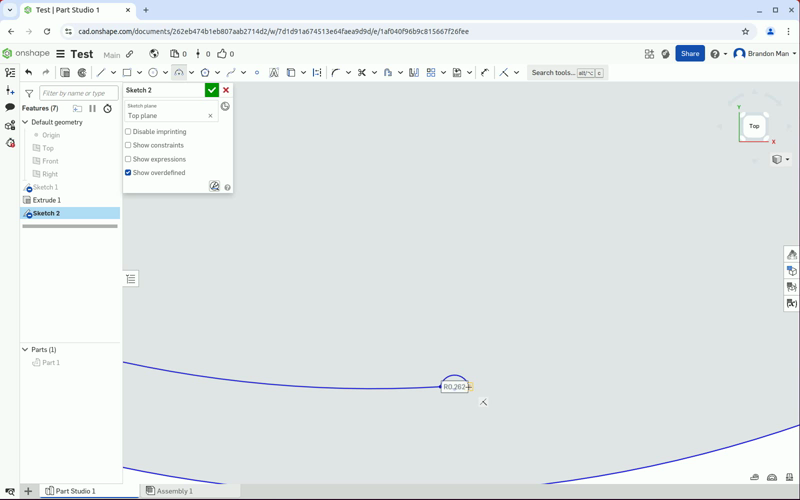
click(468, 386)
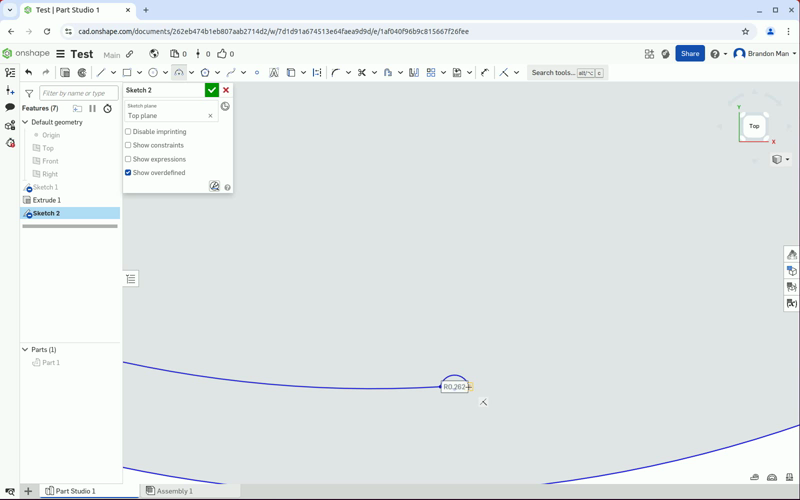
scroll(-6)
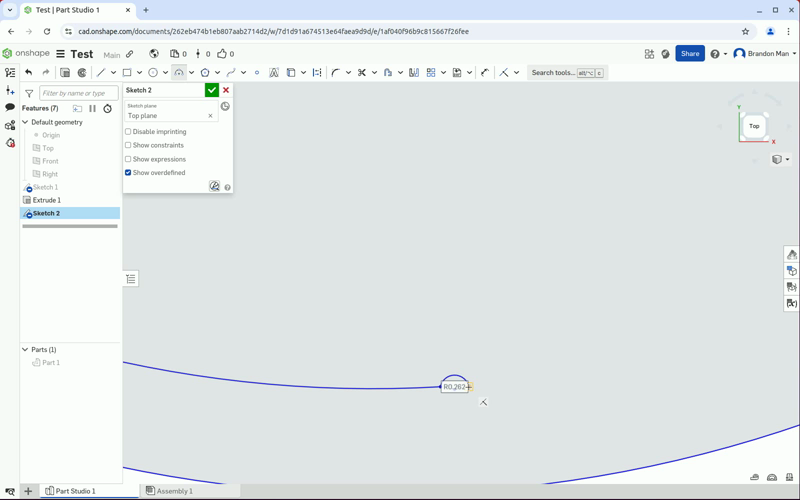
scroll(-6)
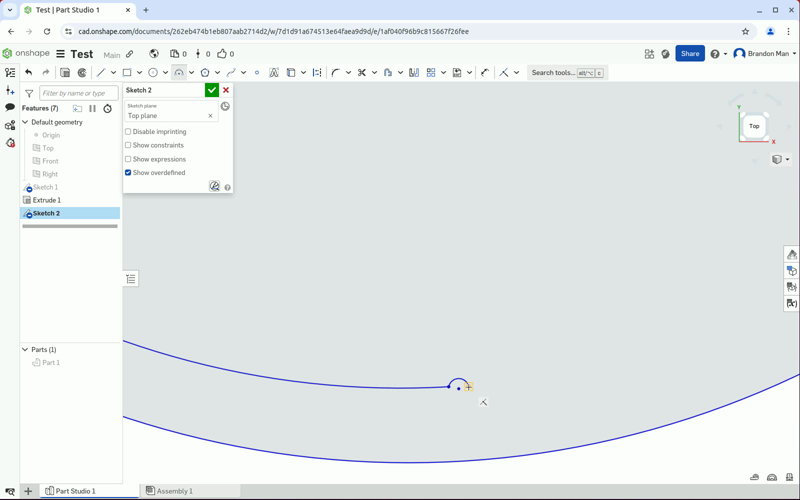
scroll(-6)
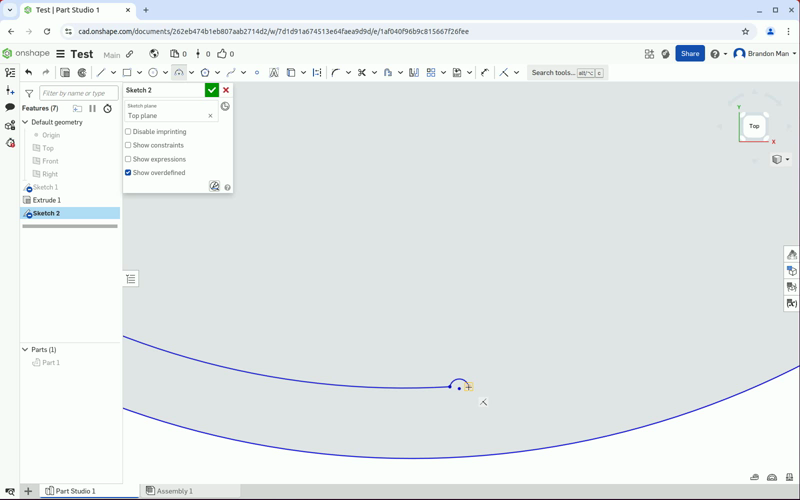
scroll(-6)
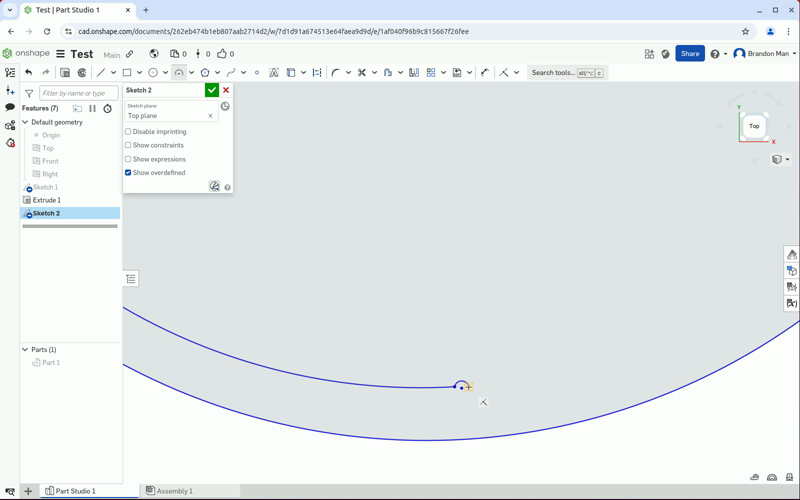
scroll(-6)
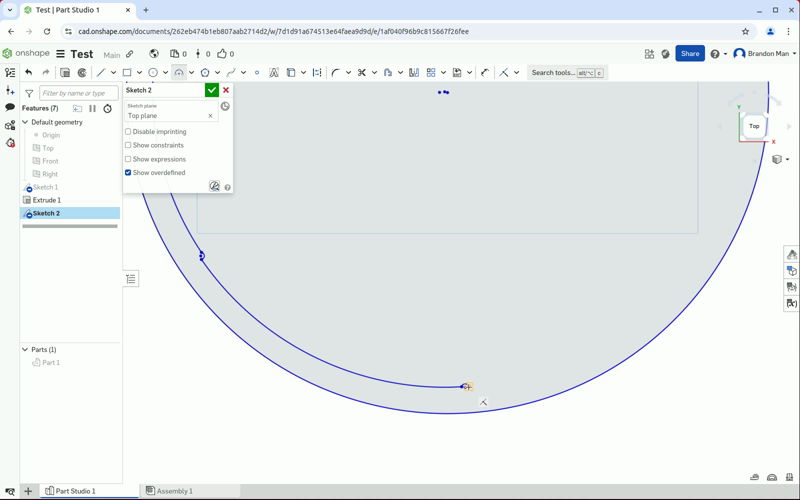
scroll(-6)
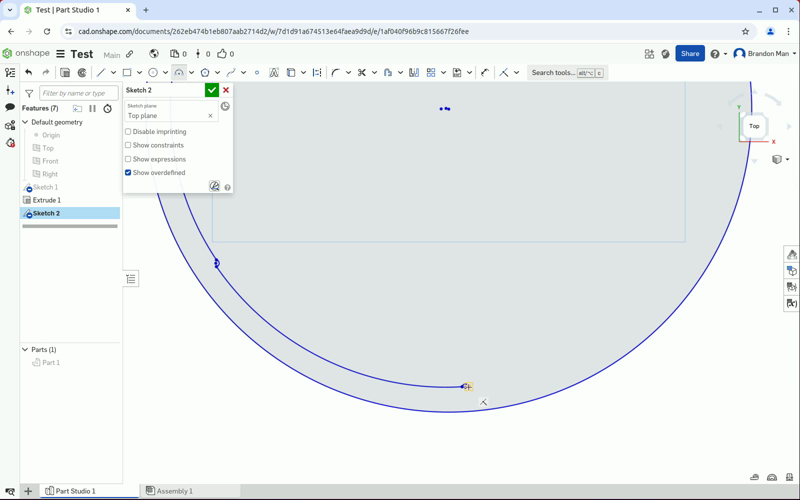
scroll(-6)
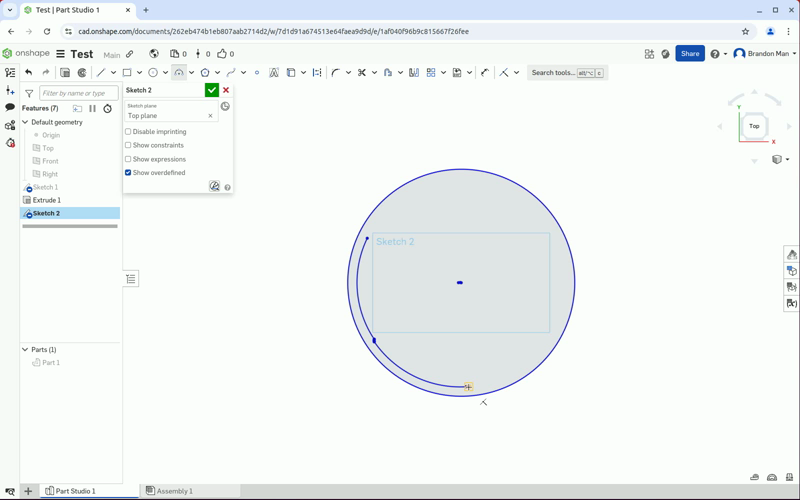
key_down(shift)
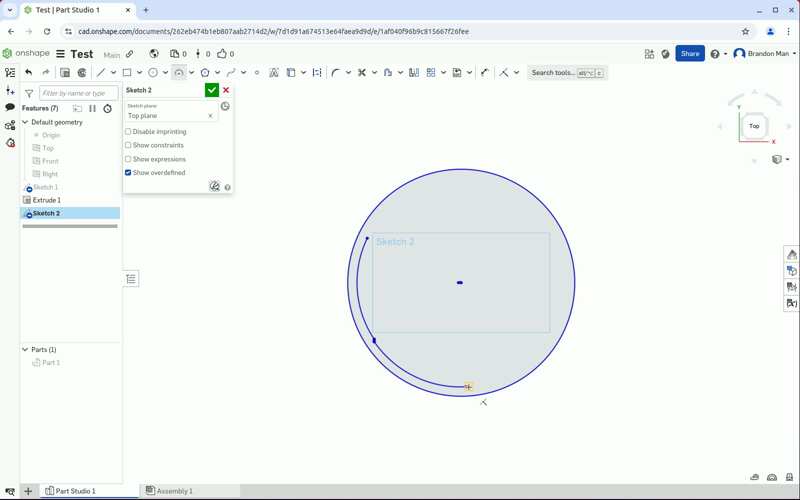
mouse_move(553, 330)
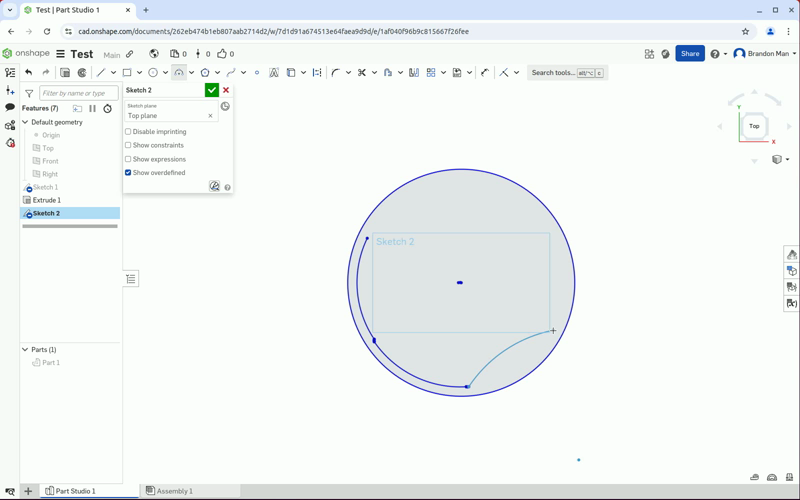
click(553, 330)
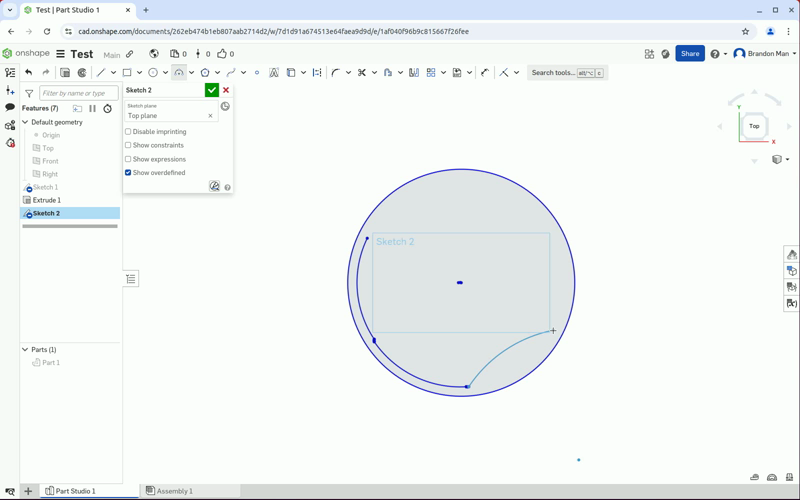
mouse_move(518, 369)
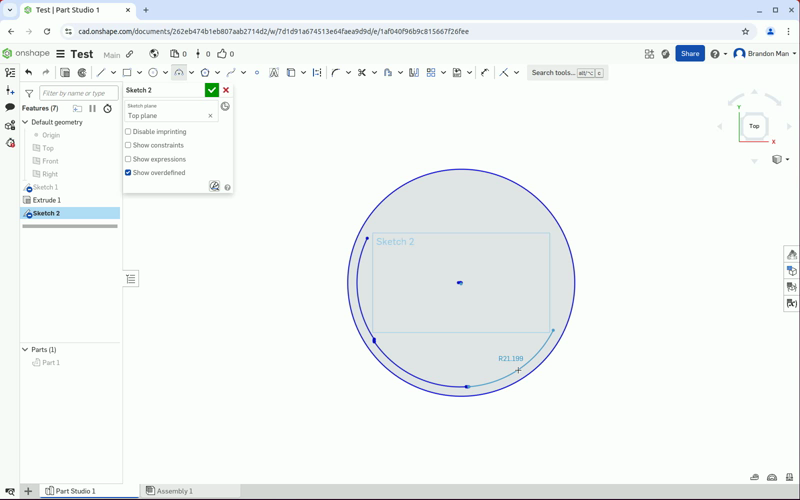
click(518, 369)
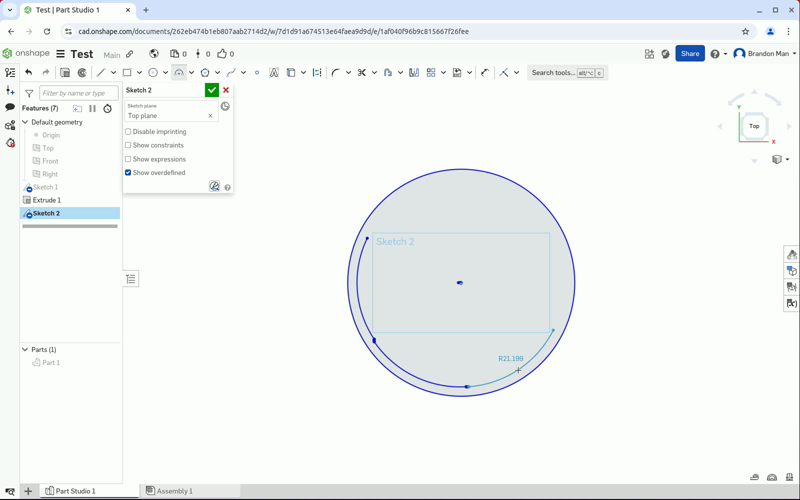
key_up(shift)
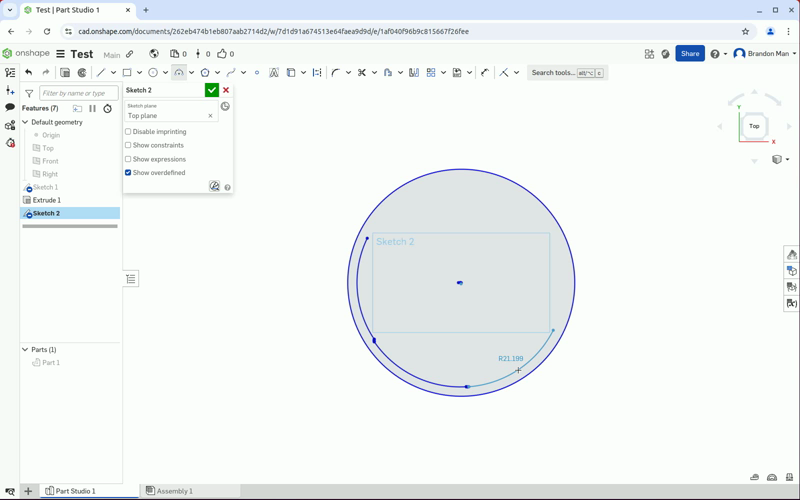
mouse_move(553, 330)
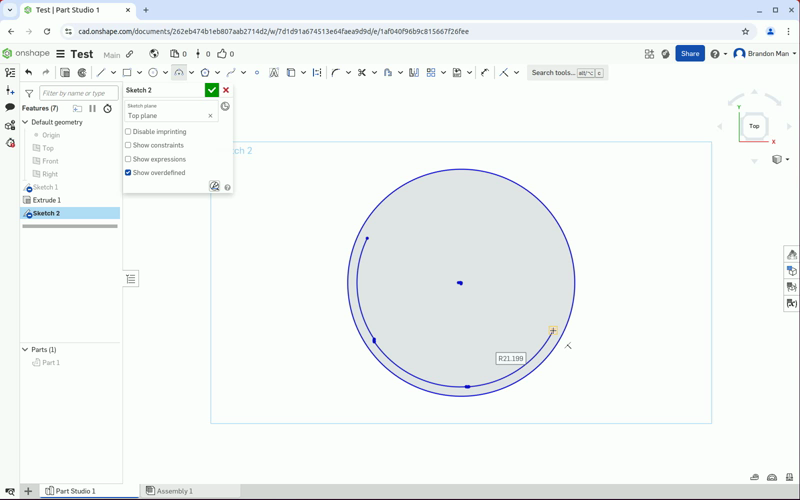
click(553, 330)
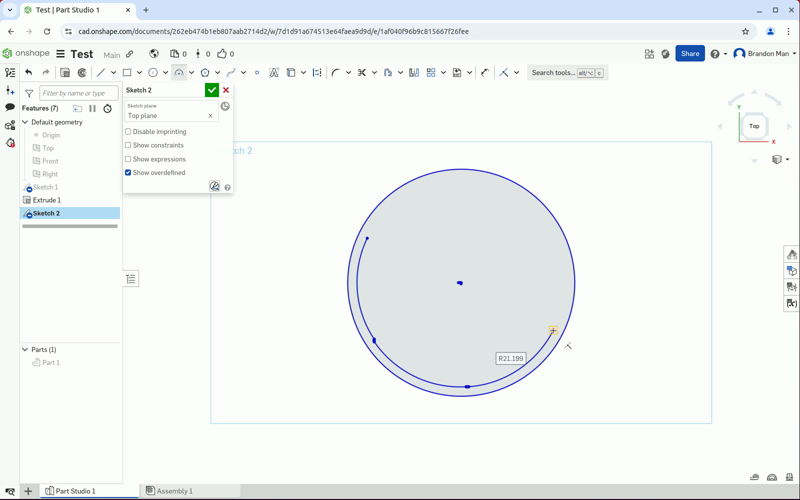
key_down(shift)
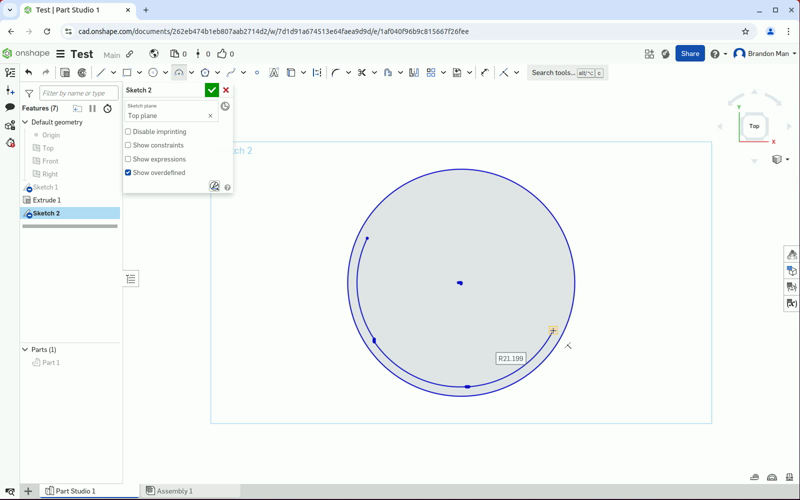
mouse_move(553, 327)
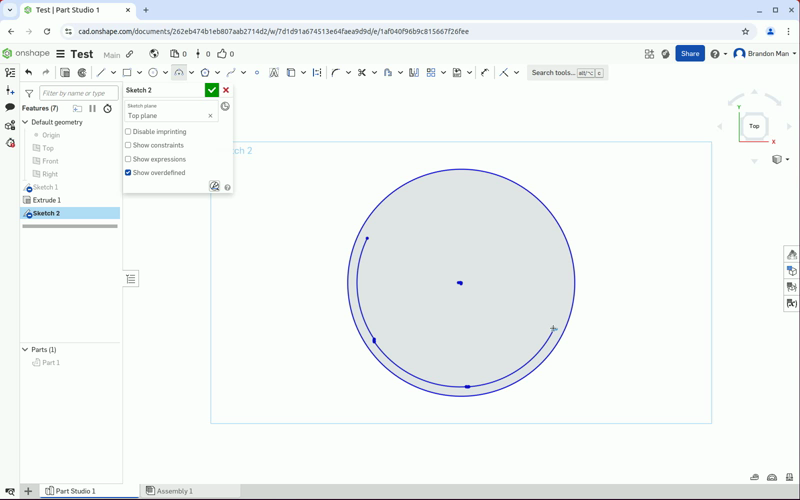
scroll(6)
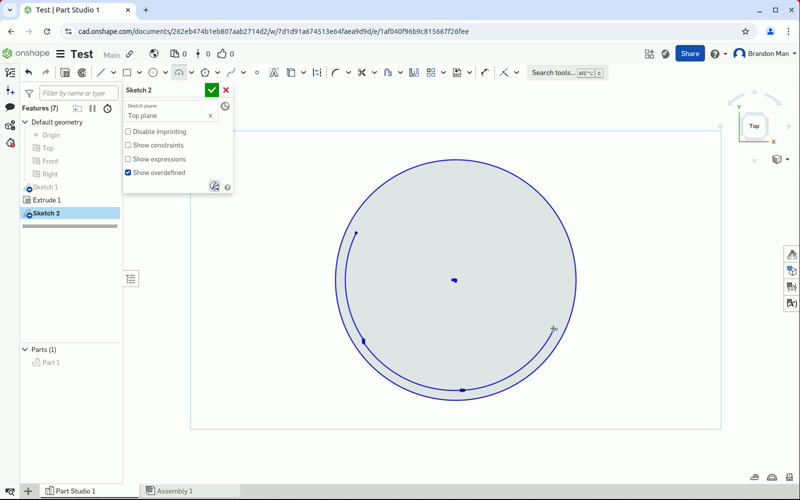
scroll(6)
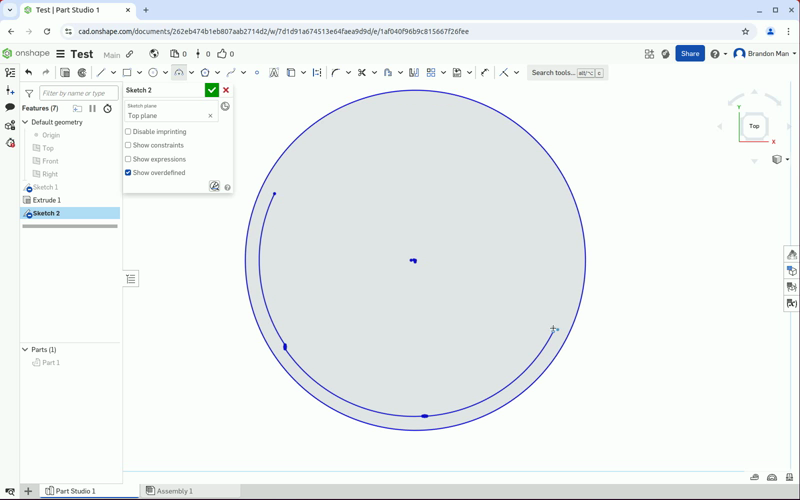
scroll(6)
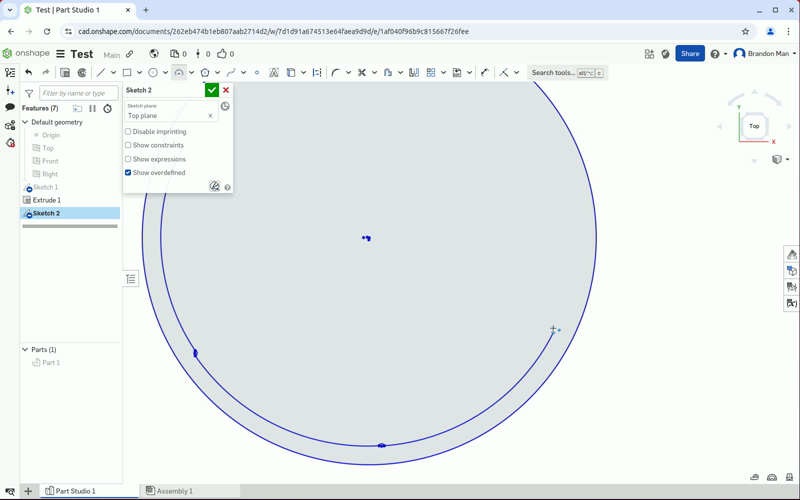
scroll(6)
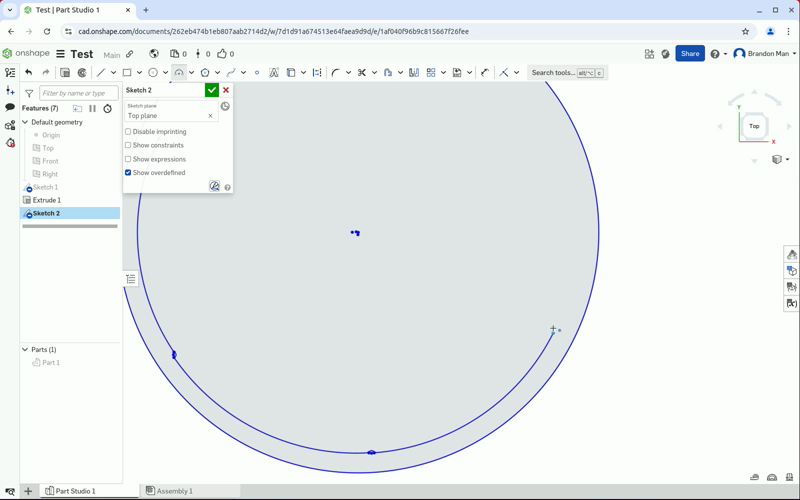
scroll(6)
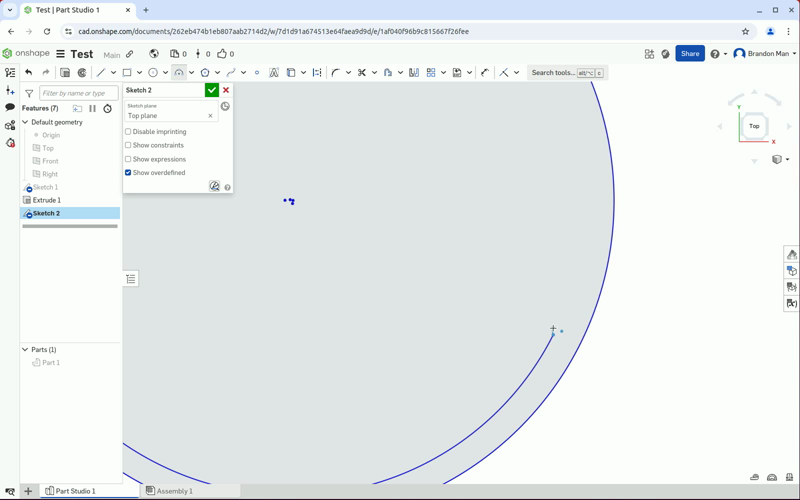
scroll(6)
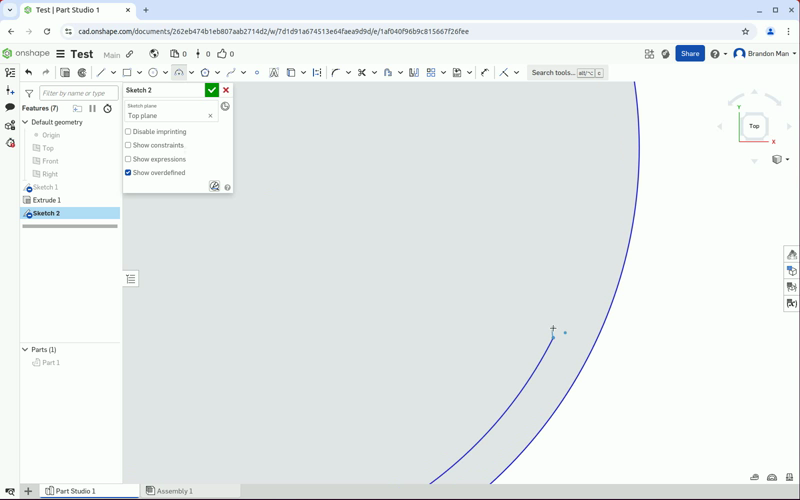
scroll(6)
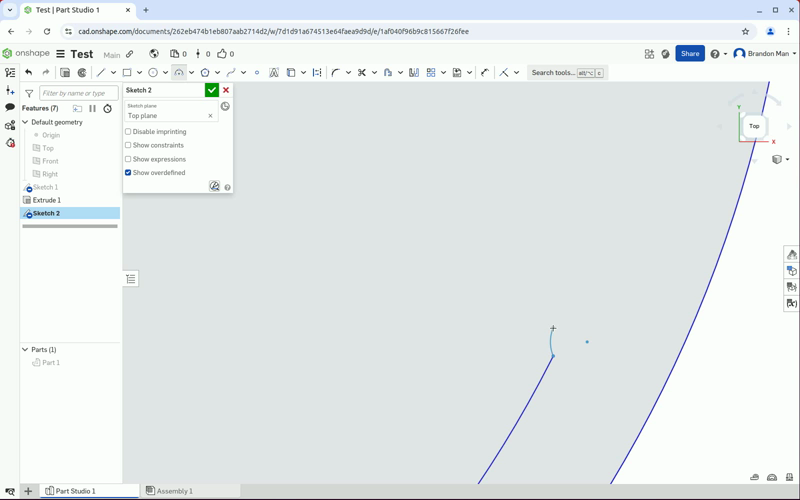
click(553, 327)
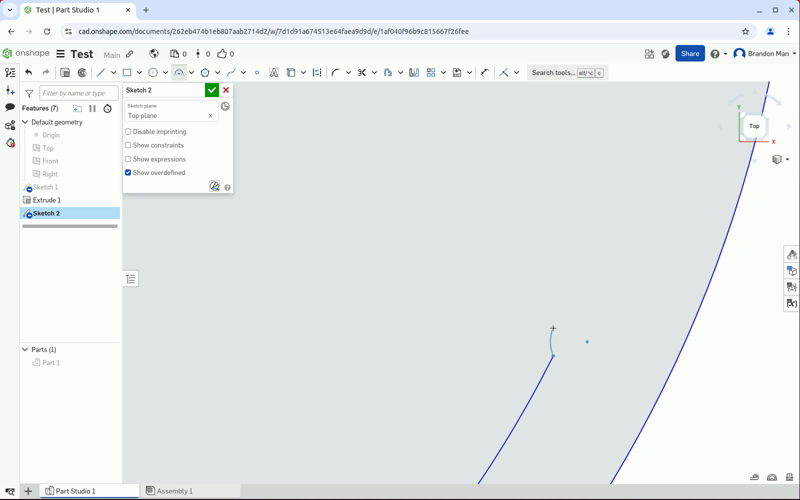
scroll(-6)
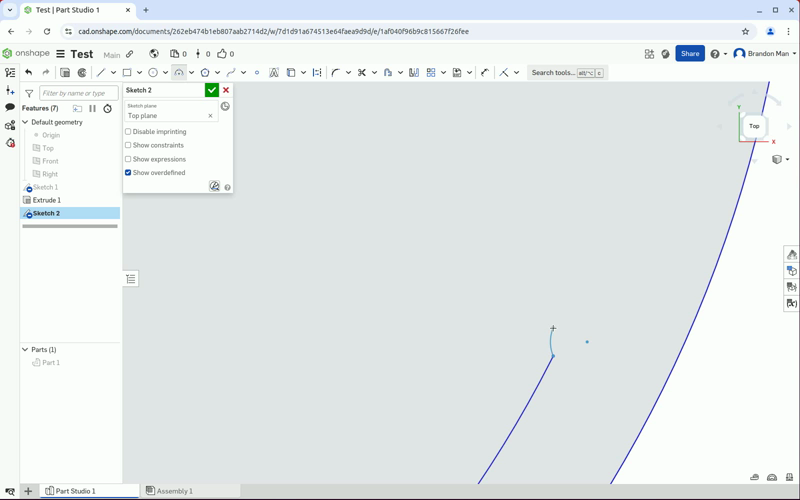
scroll(-6)
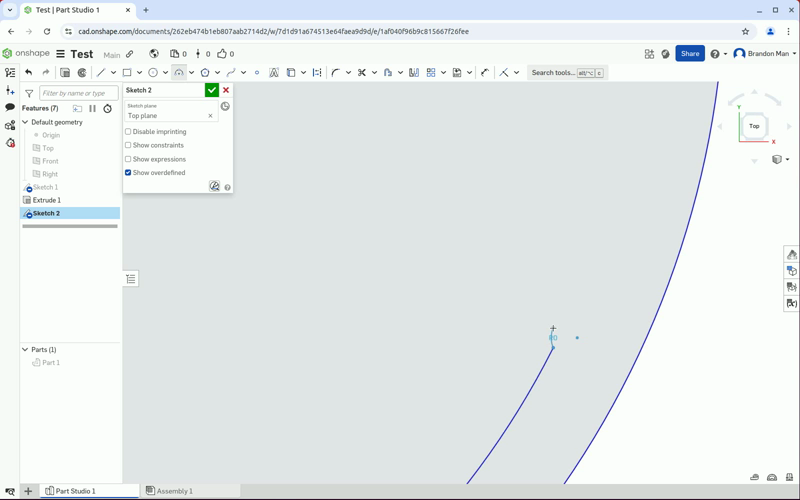
scroll(-6)
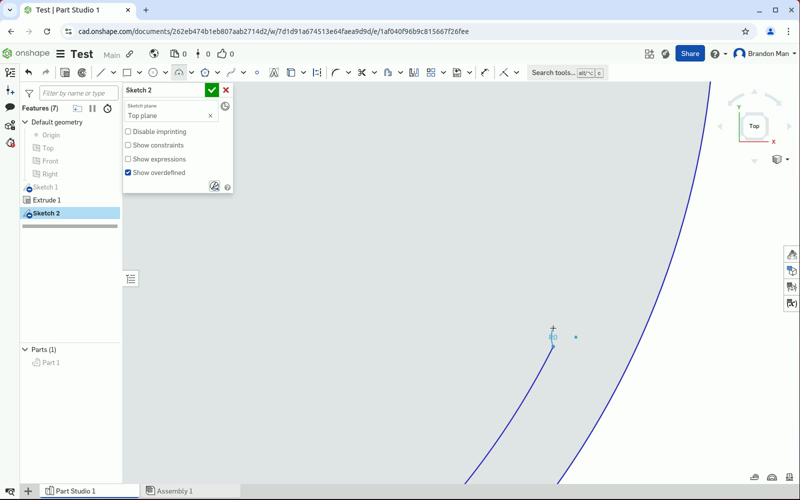
scroll(-6)
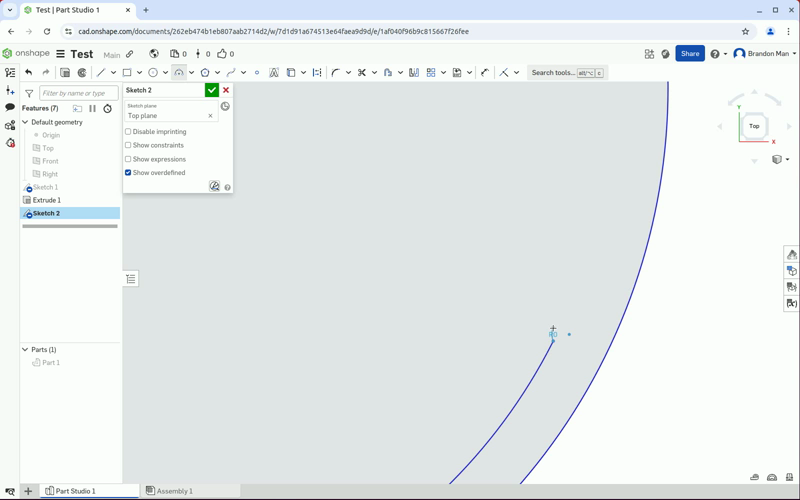
scroll(-6)
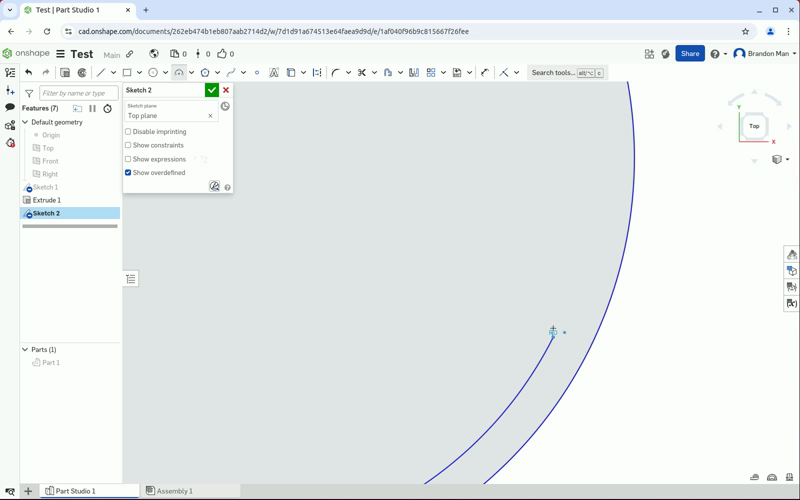
scroll(-6)
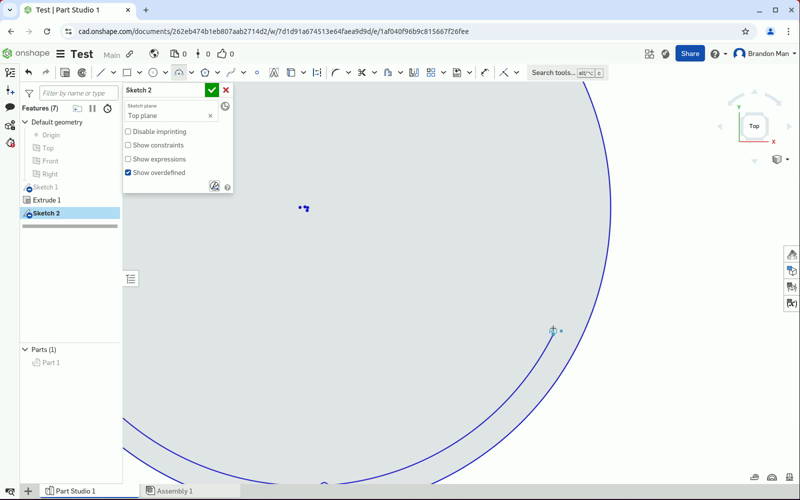
scroll(-6)
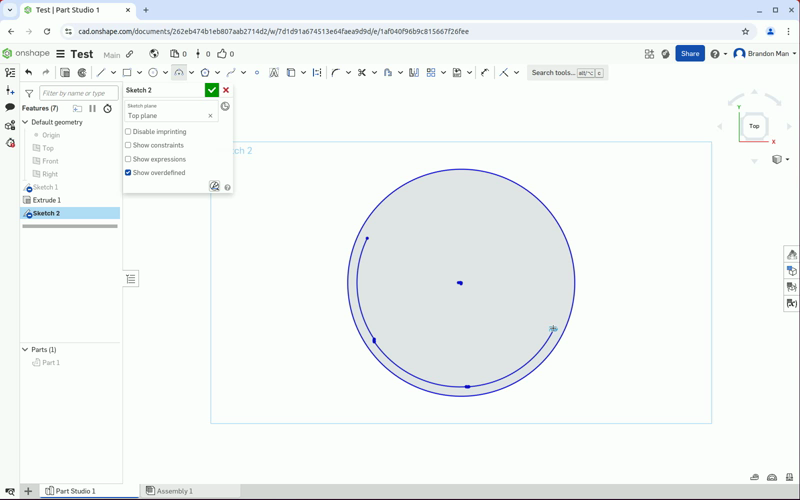
mouse_move(552, 328)
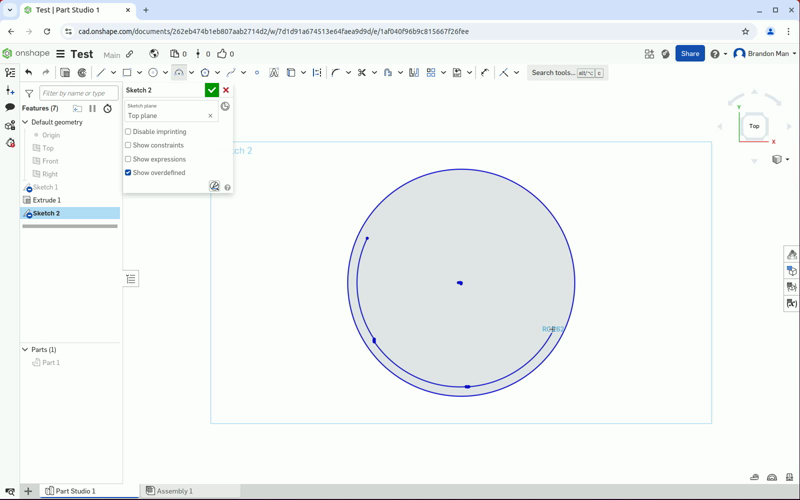
scroll(6)
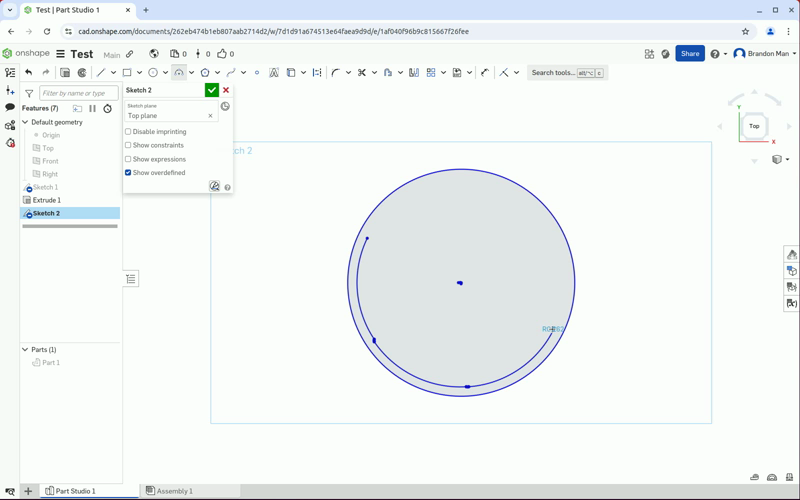
scroll(6)
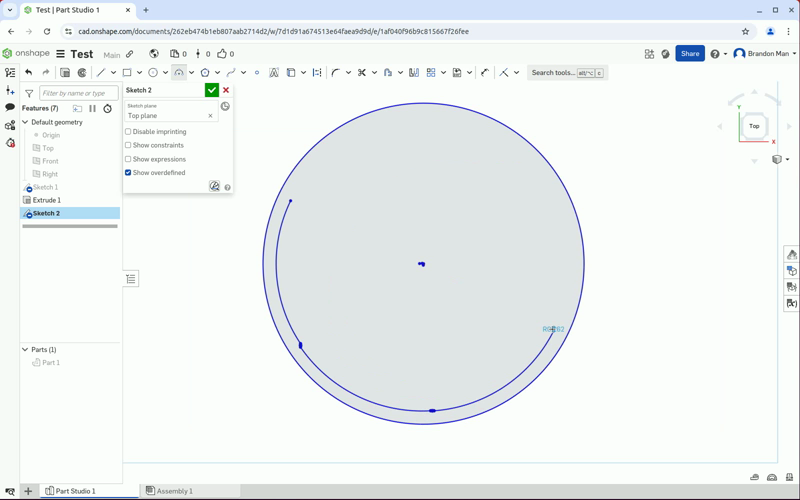
scroll(6)
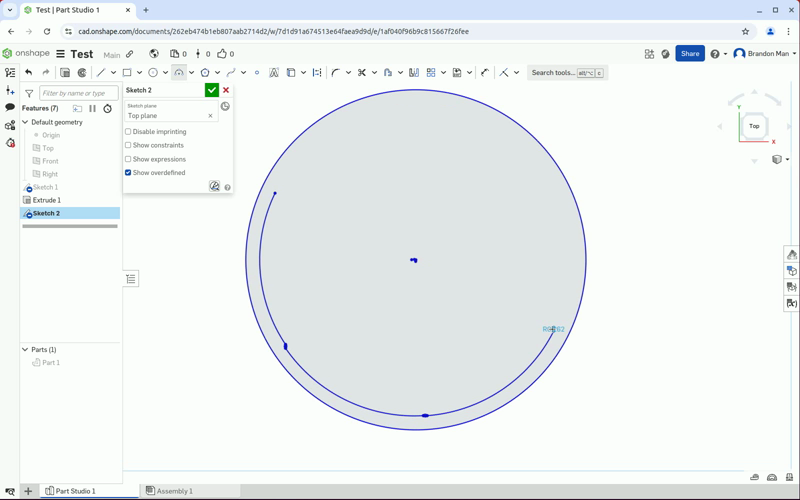
scroll(6)
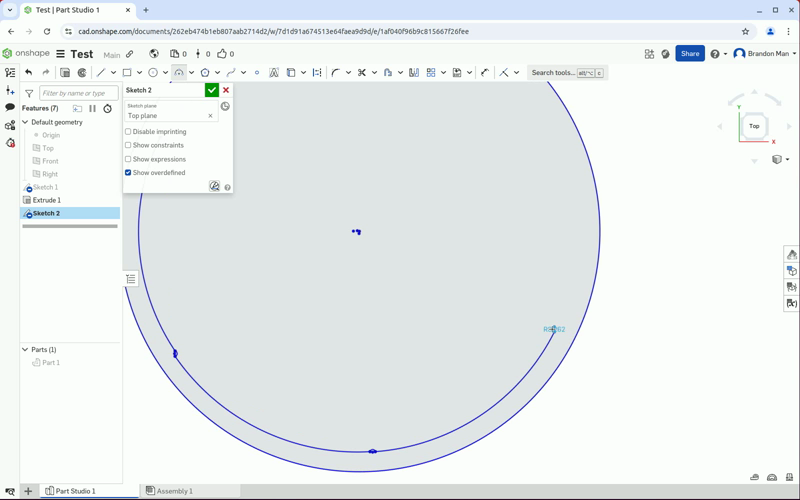
scroll(6)
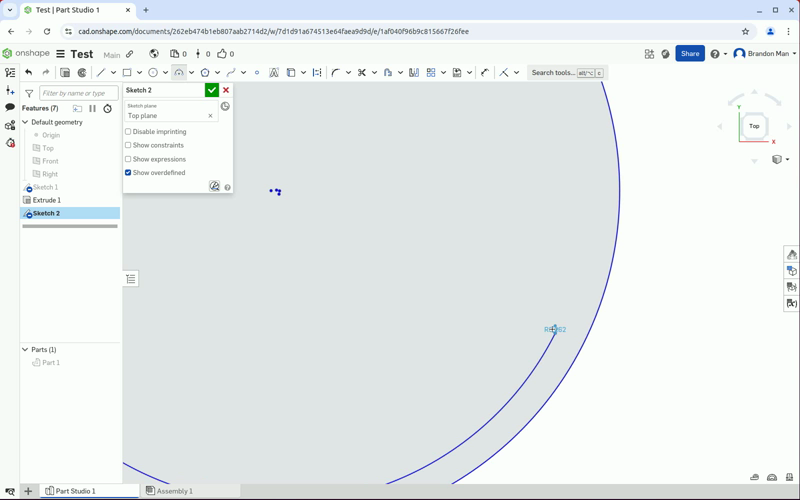
scroll(6)
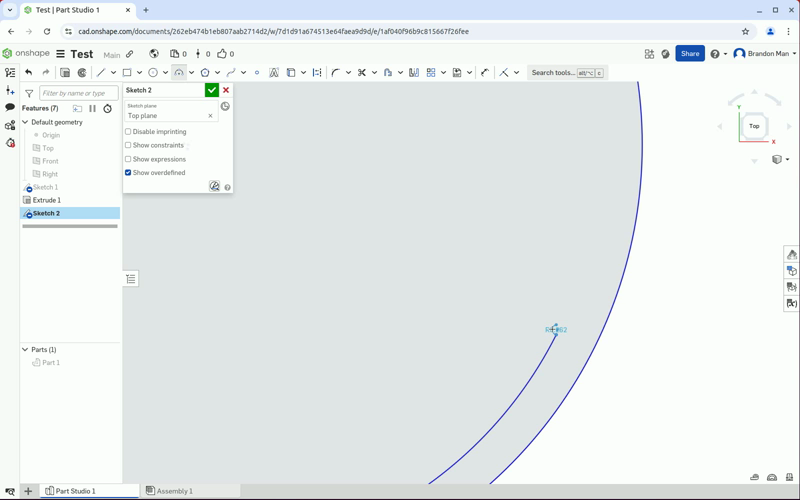
scroll(6)
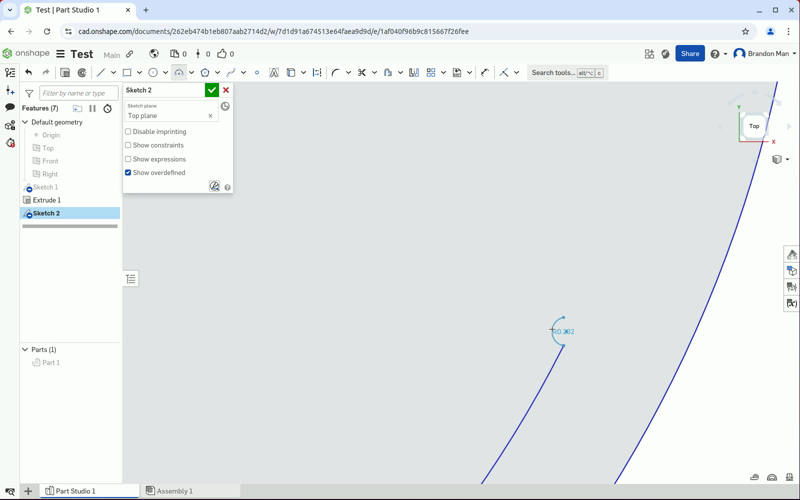
click(552, 328)
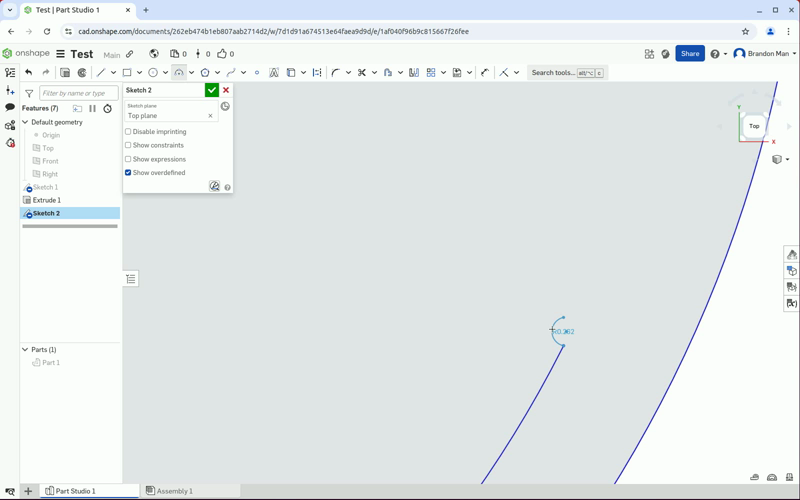
scroll(-6)
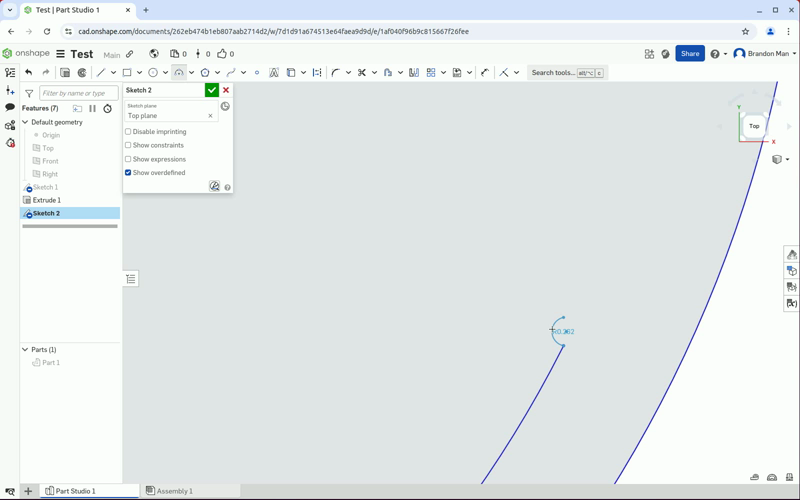
scroll(-6)
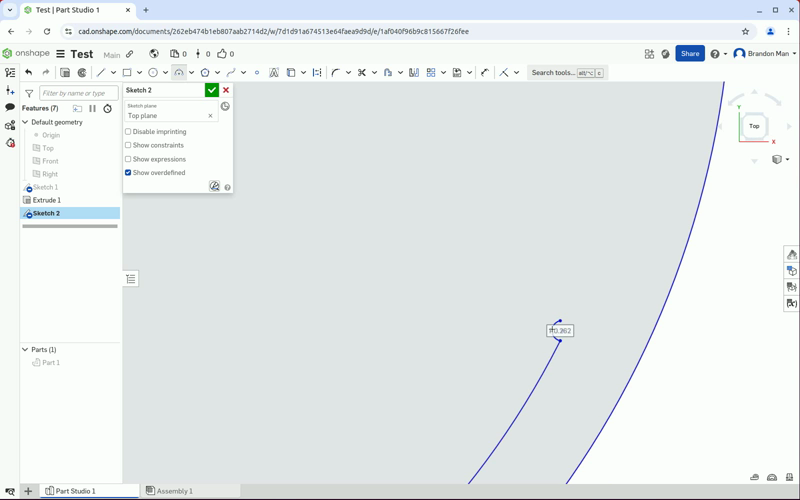
scroll(-6)
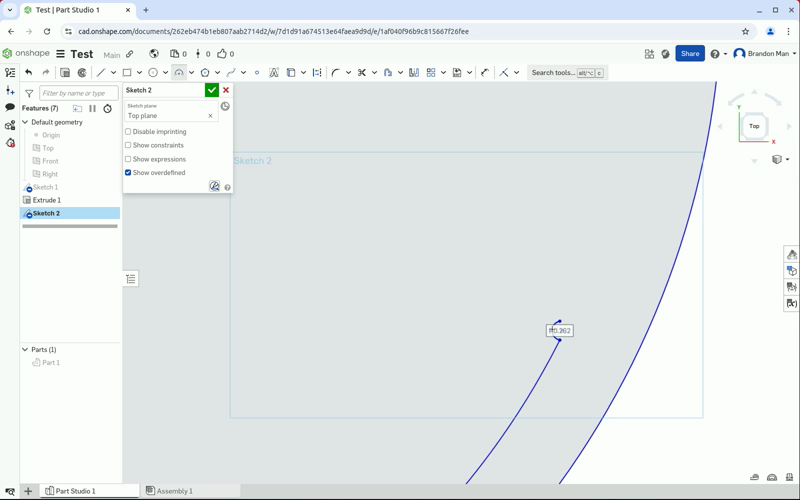
scroll(-6)
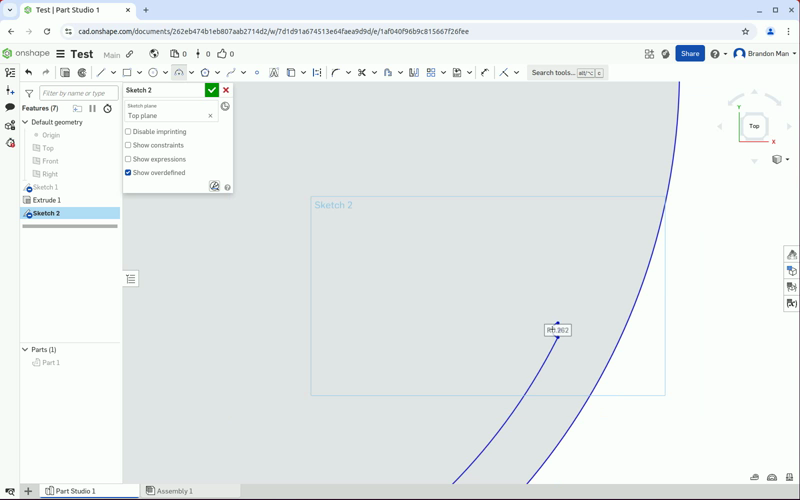
scroll(-6)
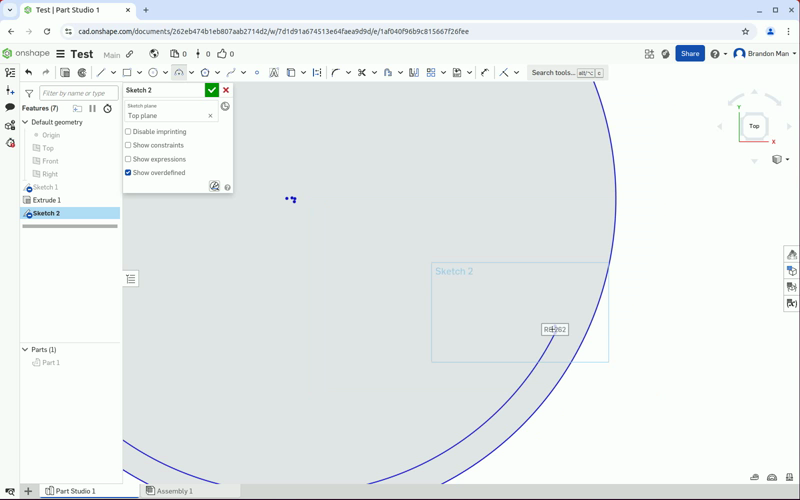
scroll(-6)
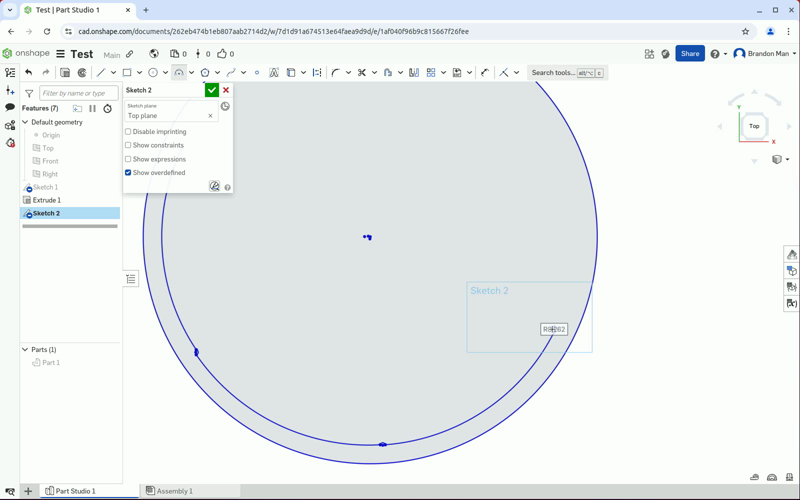
scroll(-6)
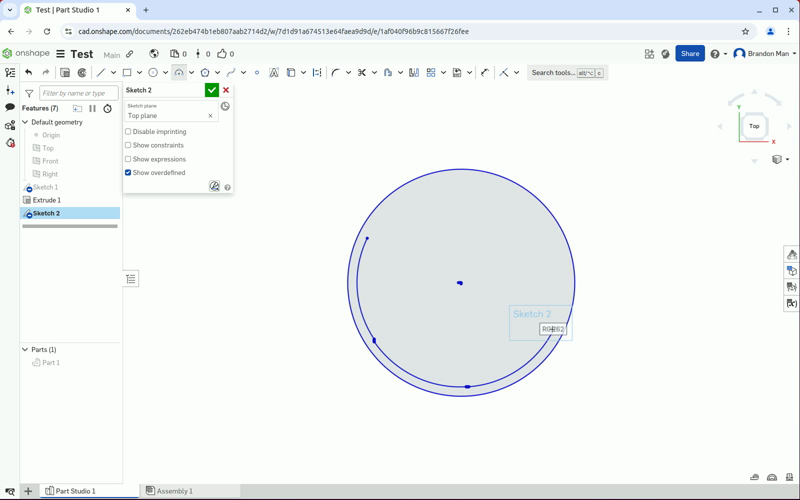
key_up(shift)
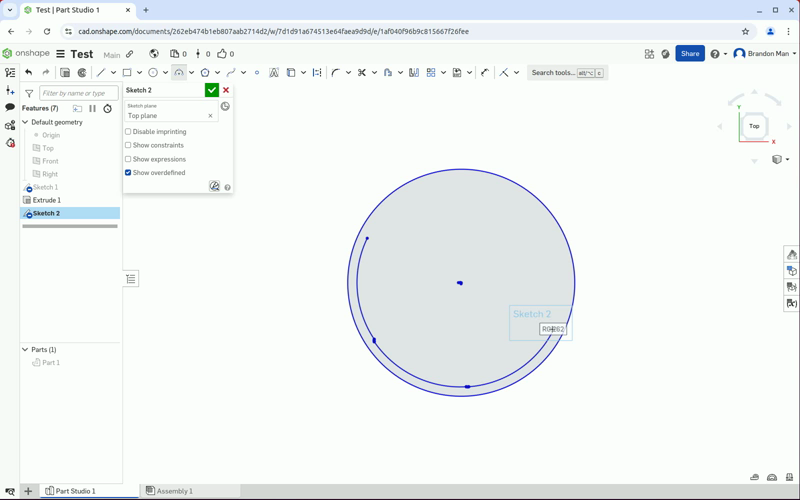
mouse_move(553, 327)
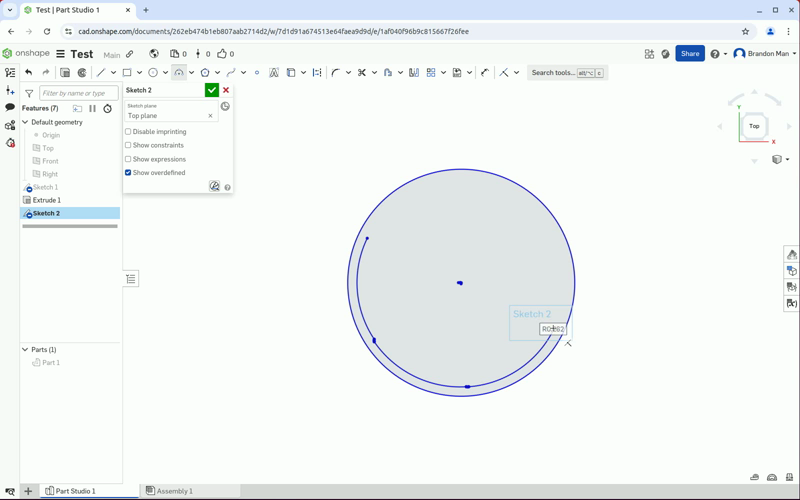
scroll(6)
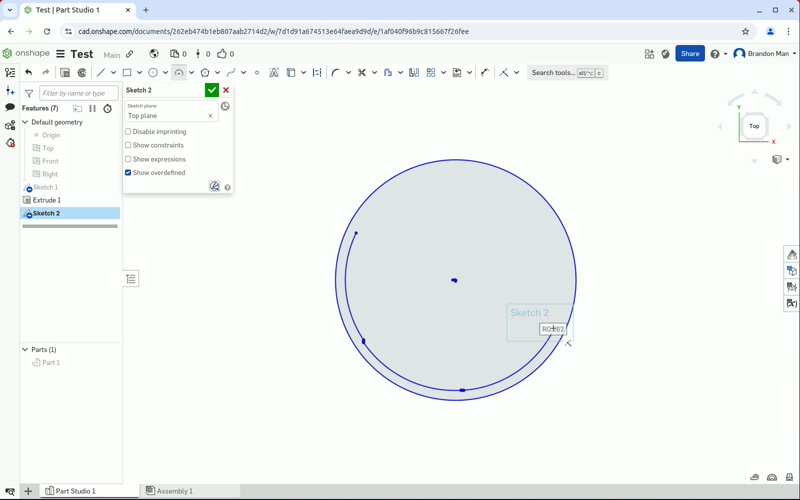
scroll(6)
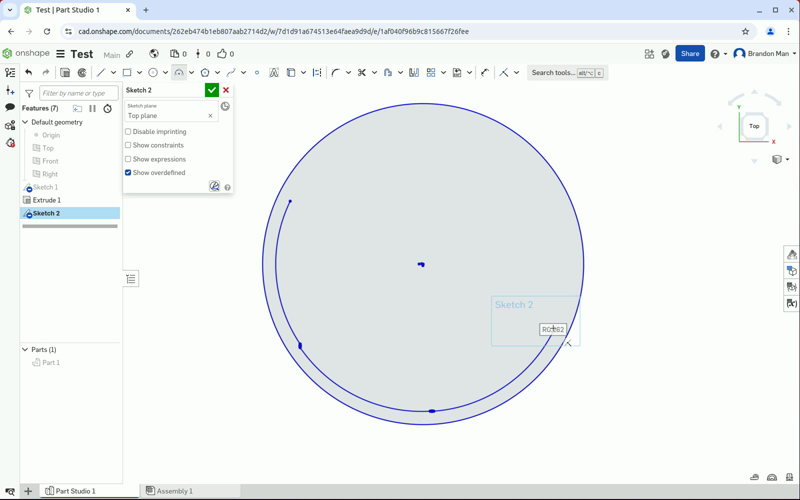
scroll(6)
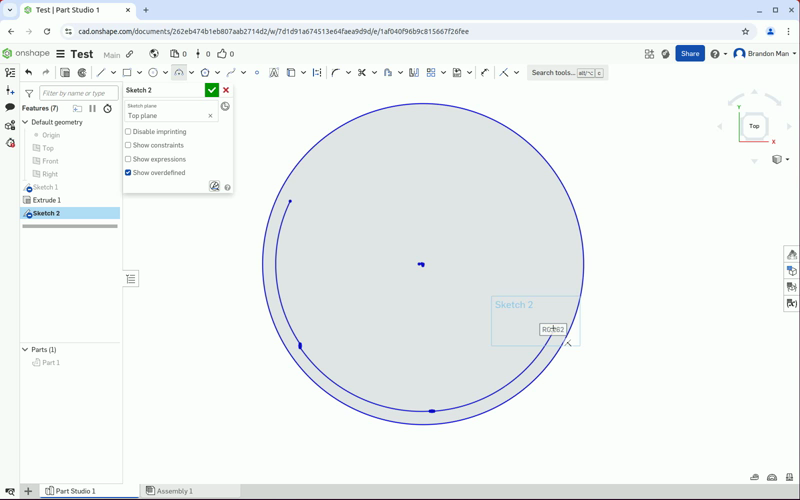
scroll(6)
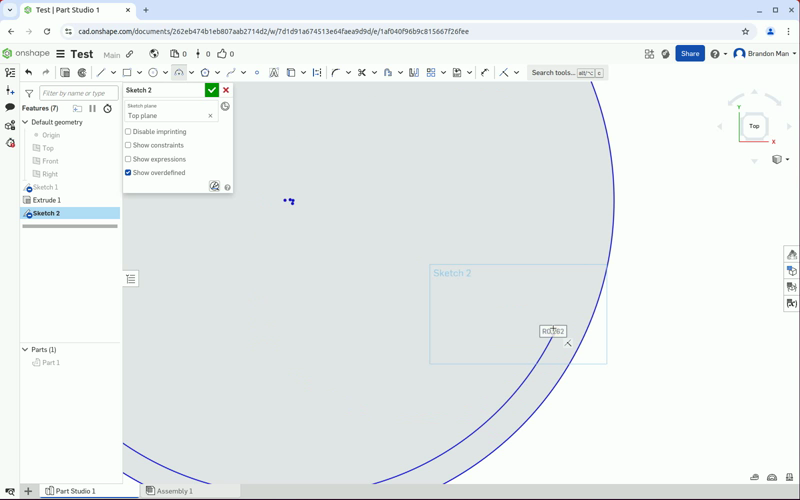
scroll(6)
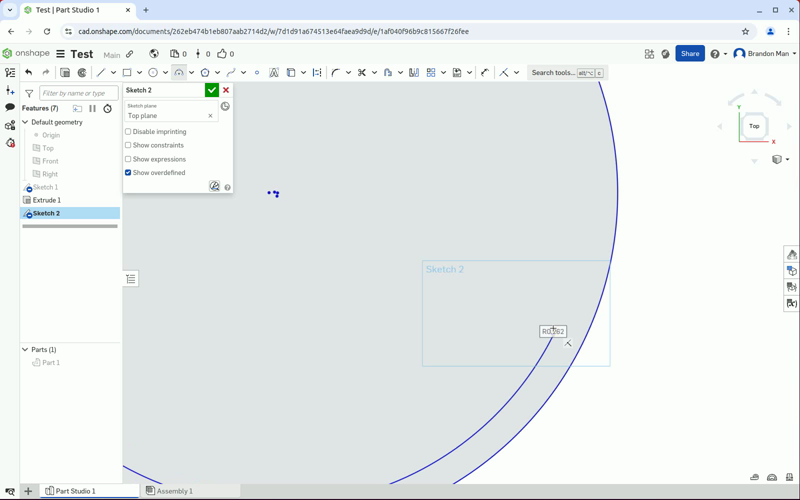
scroll(6)
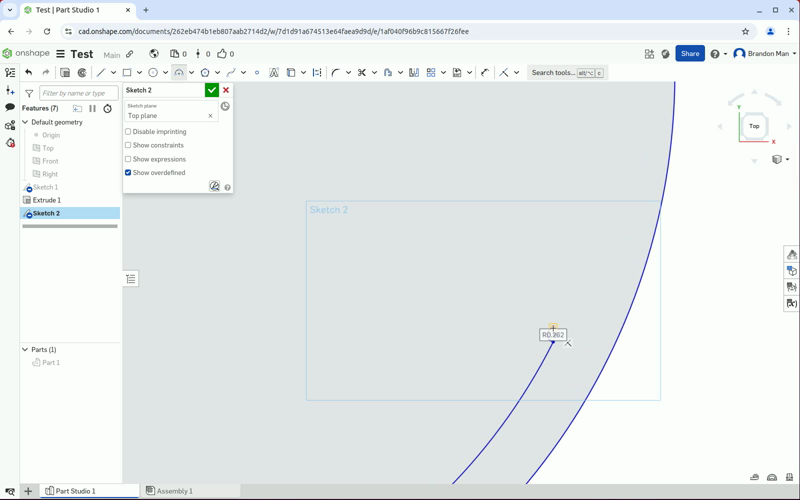
scroll(6)
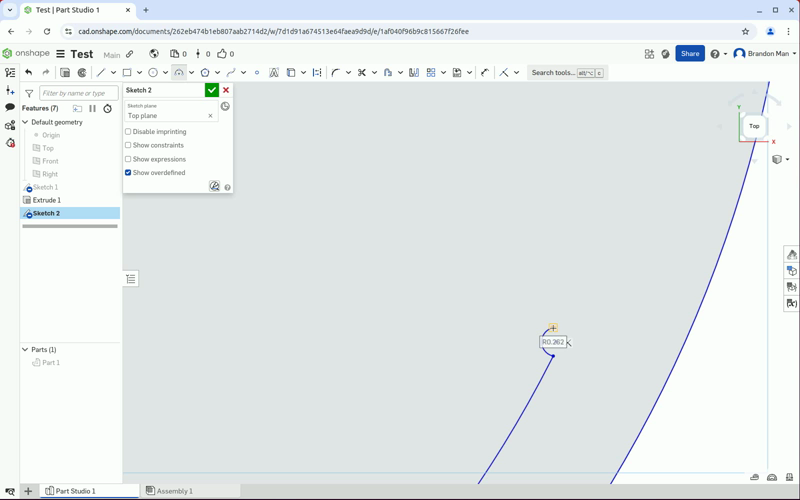
click(553, 327)
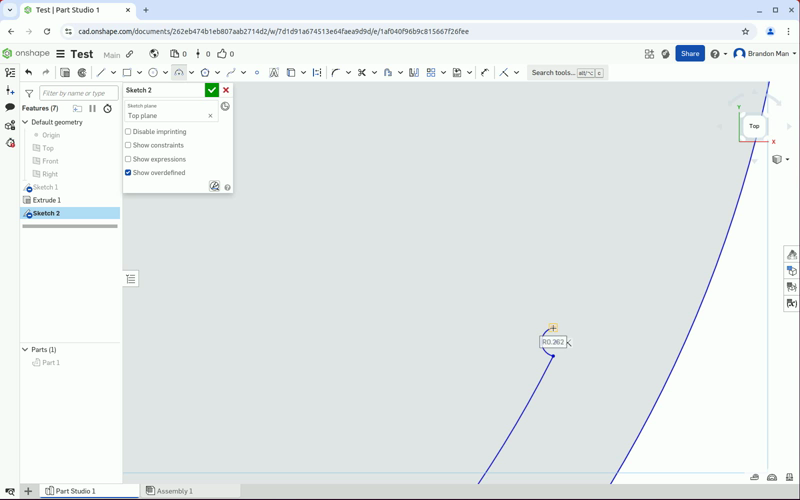
scroll(-6)
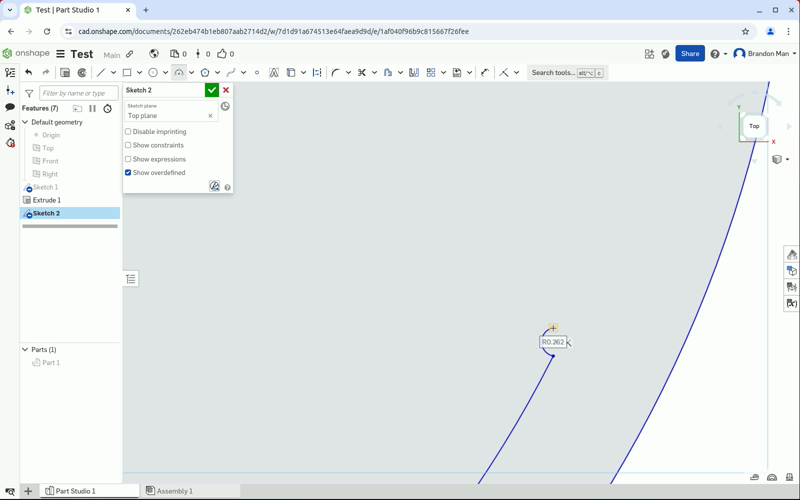
scroll(-6)
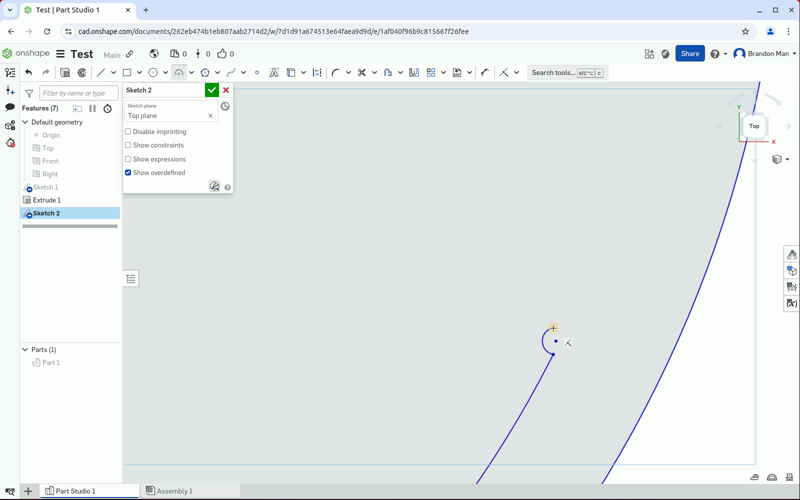
scroll(-6)
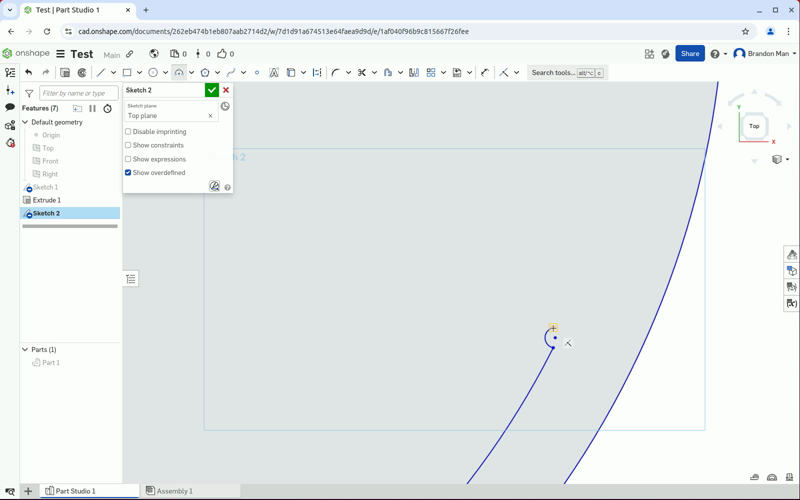
scroll(-6)
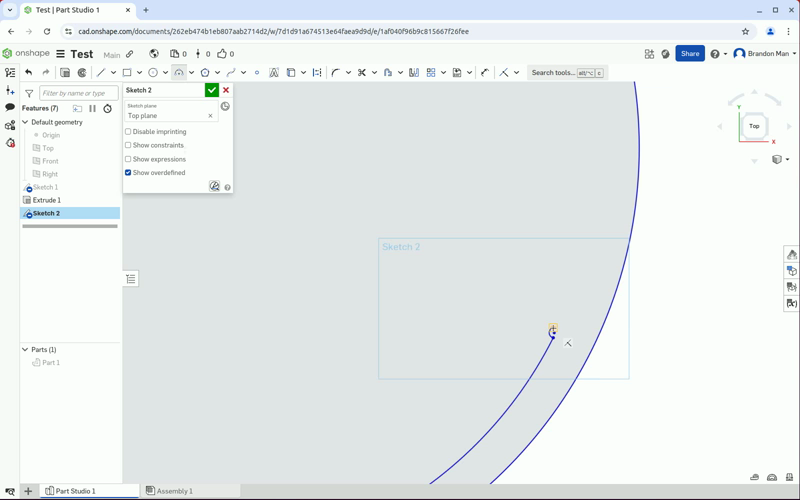
scroll(-6)
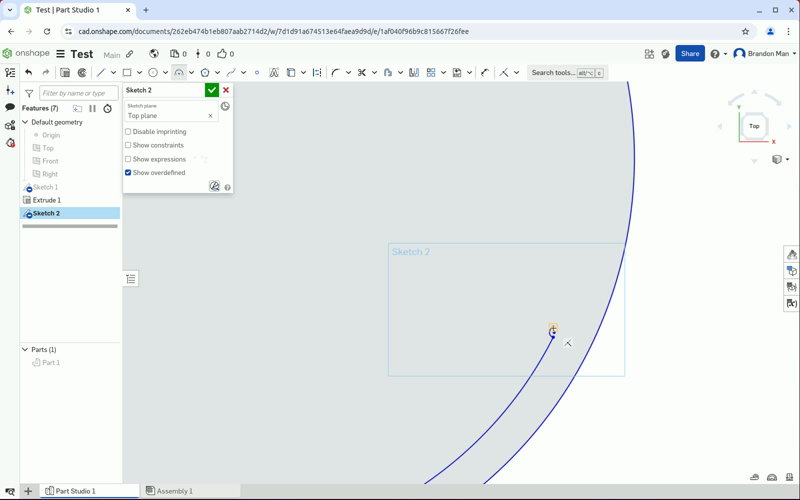
scroll(-6)
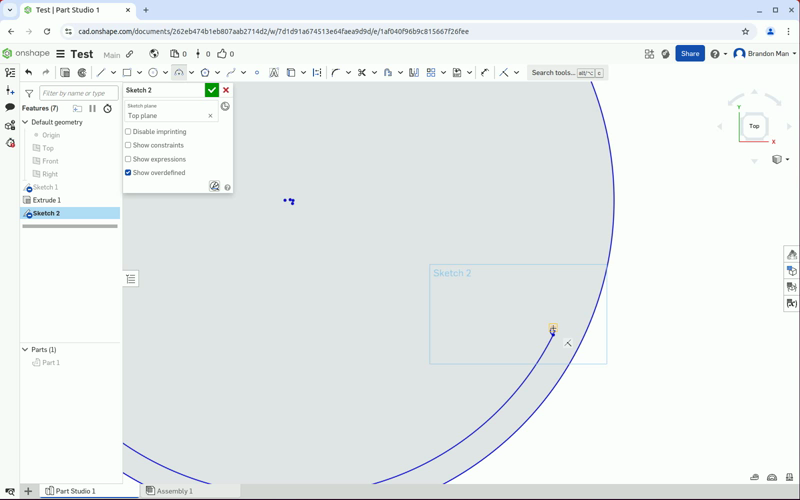
scroll(-6)
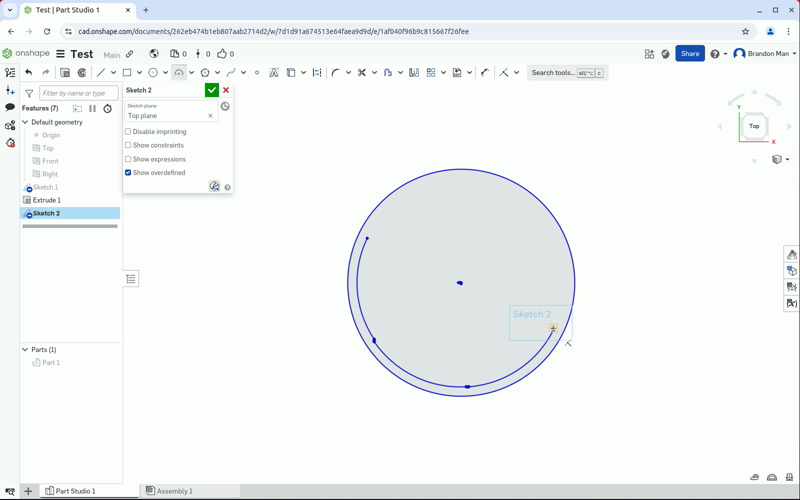
key_down(shift)
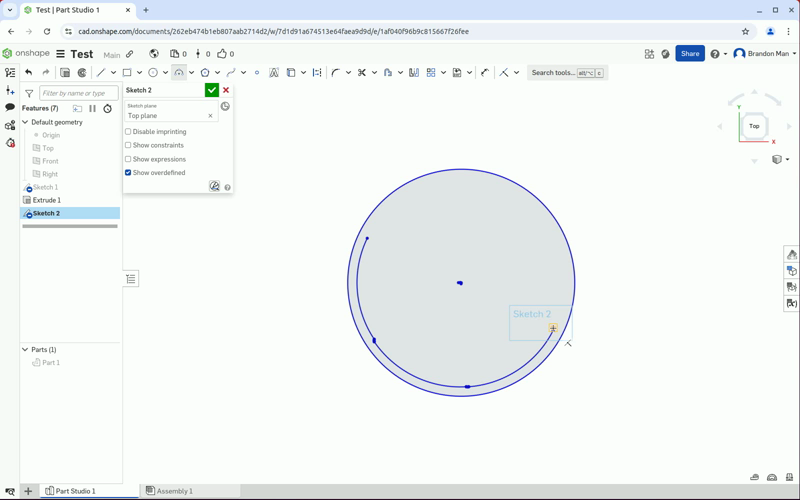
mouse_move(546, 226)
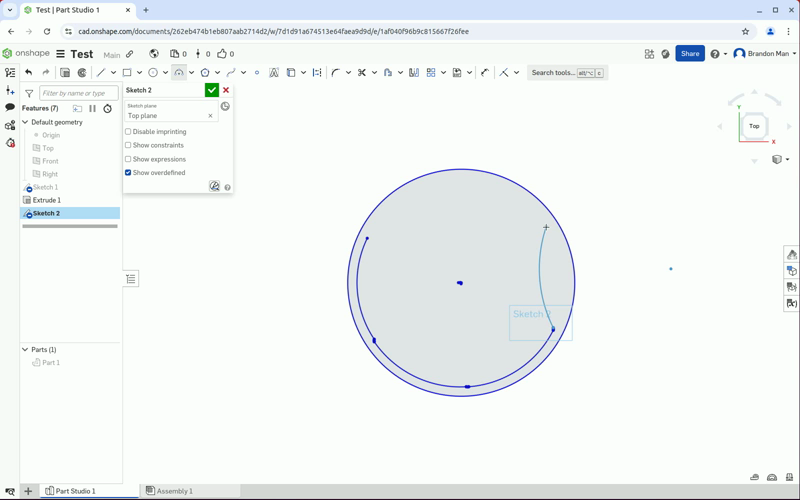
click(546, 226)
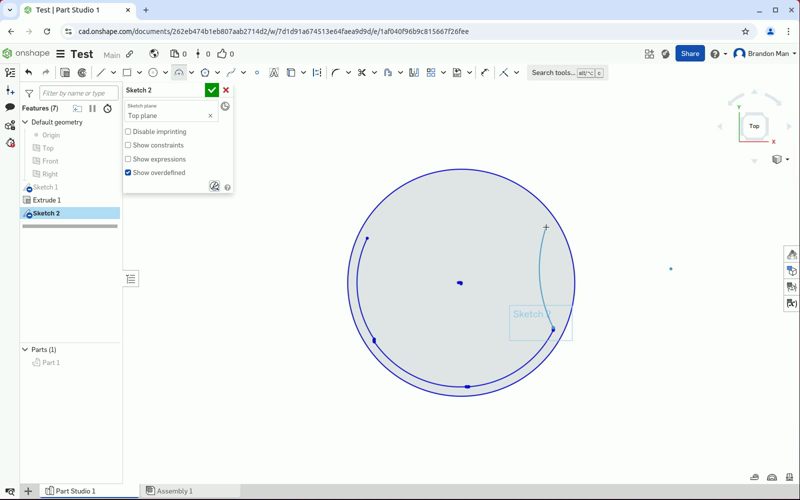
mouse_move(563, 276)
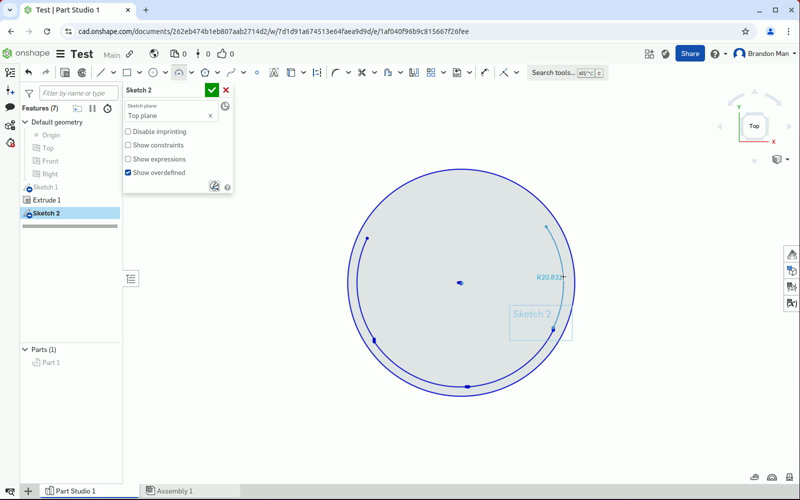
click(563, 276)
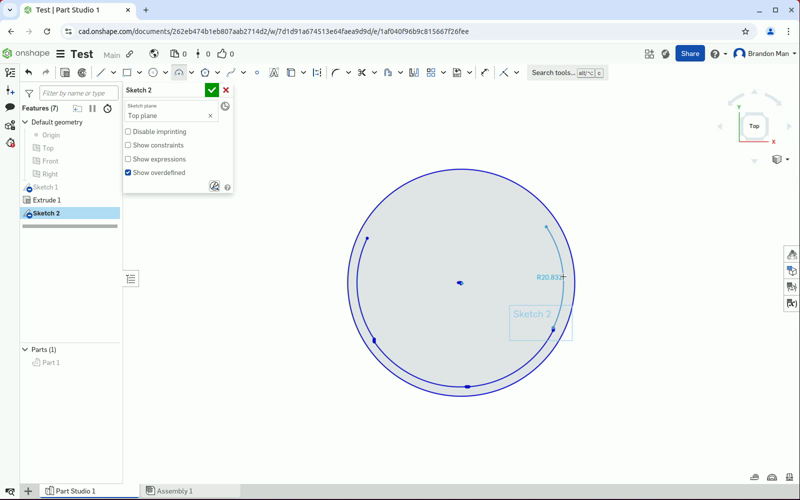
key_up(shift)
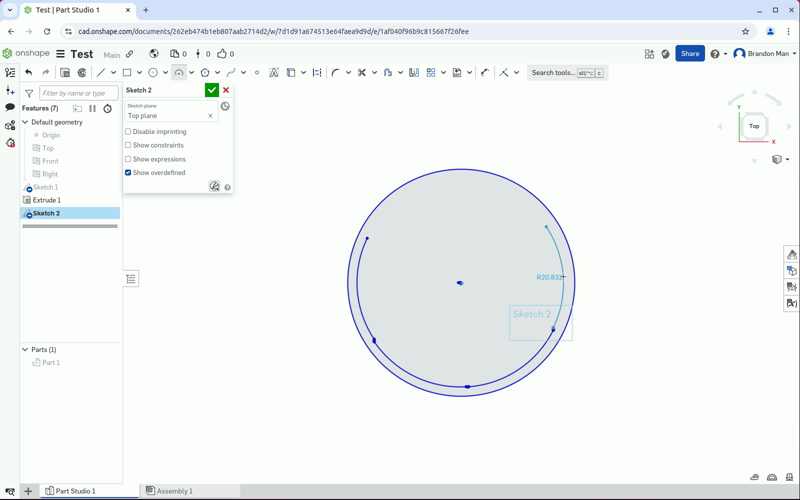
mouse_move(546, 226)
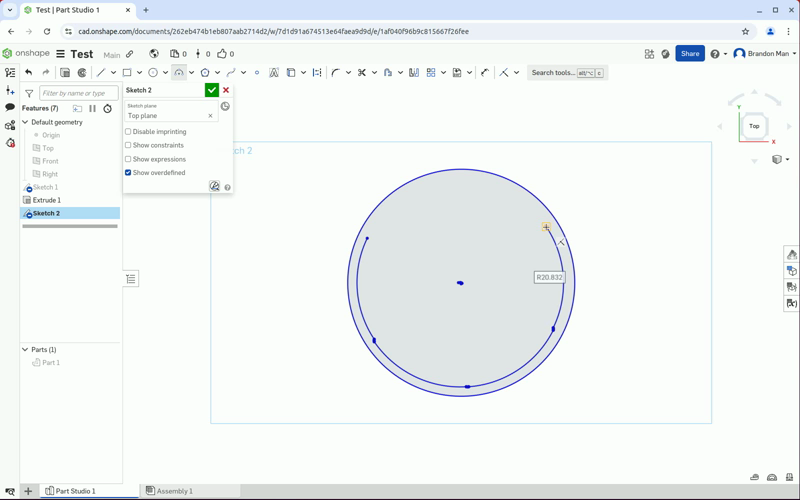
click(546, 226)
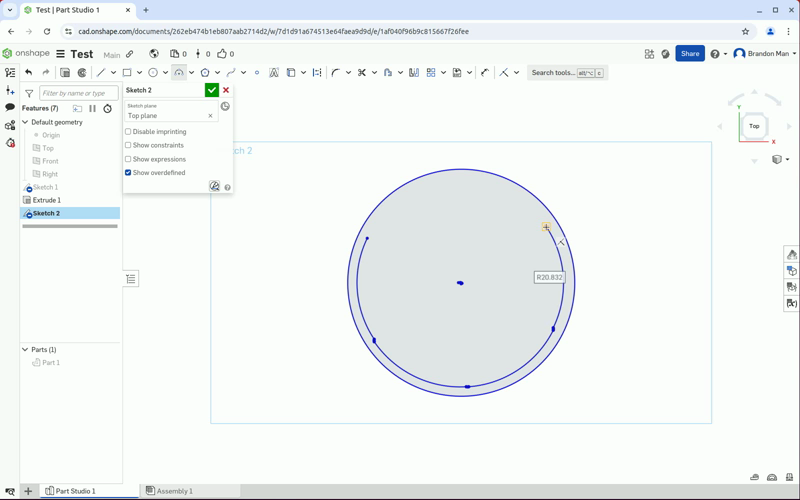
key_down(shift)
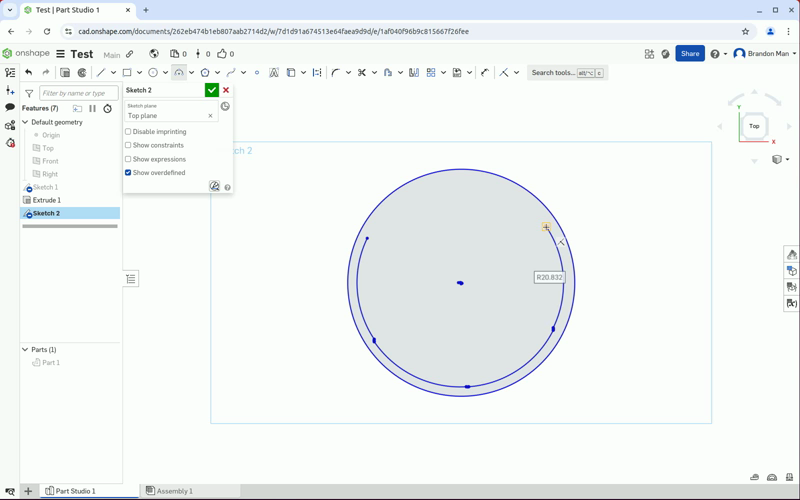
mouse_move(546, 224)
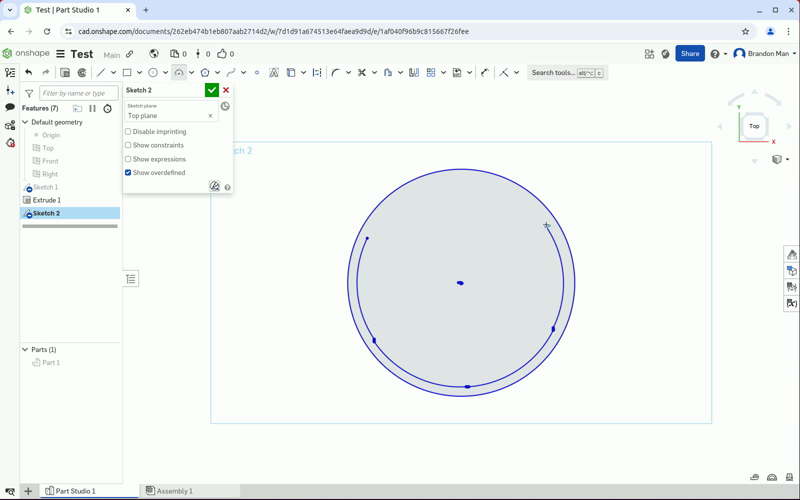
scroll(6)
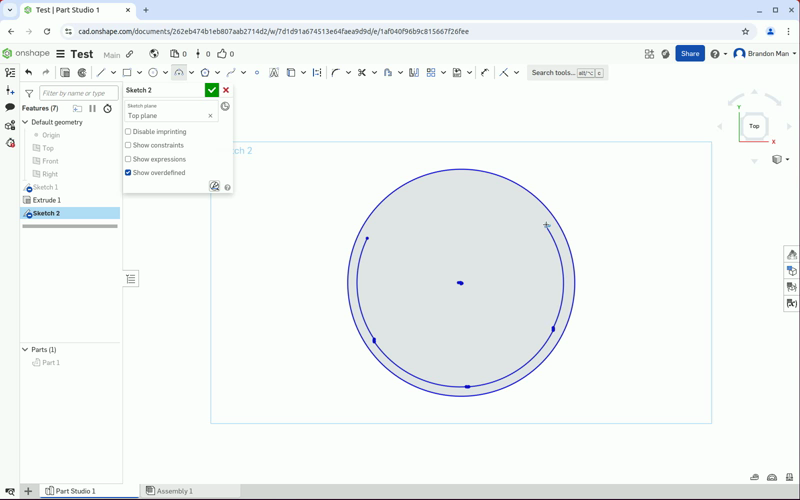
scroll(6)
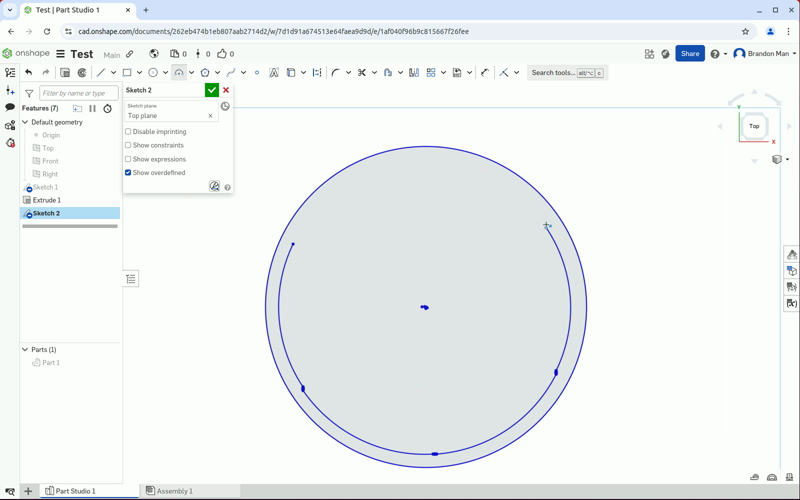
scroll(6)
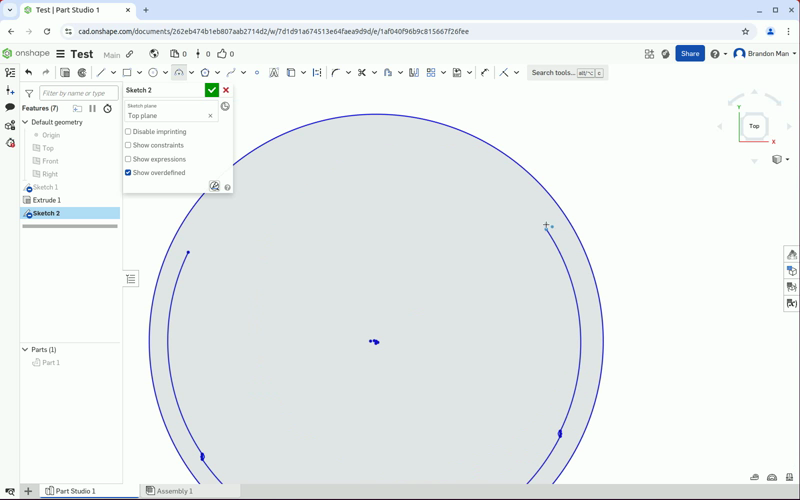
scroll(6)
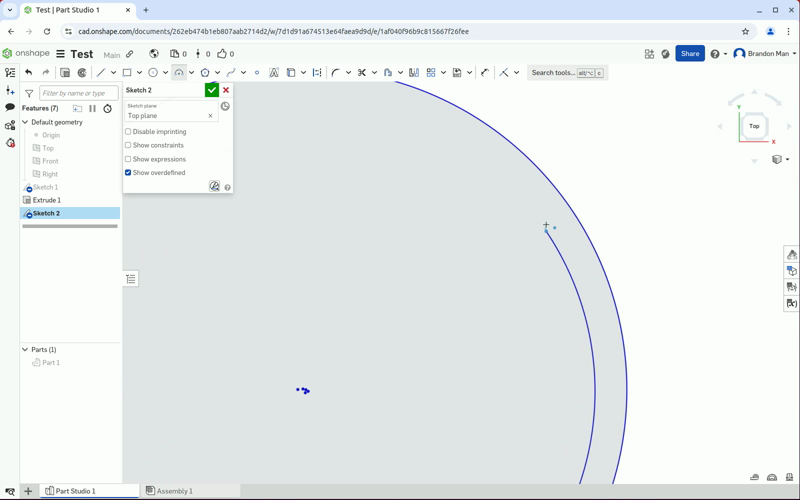
scroll(6)
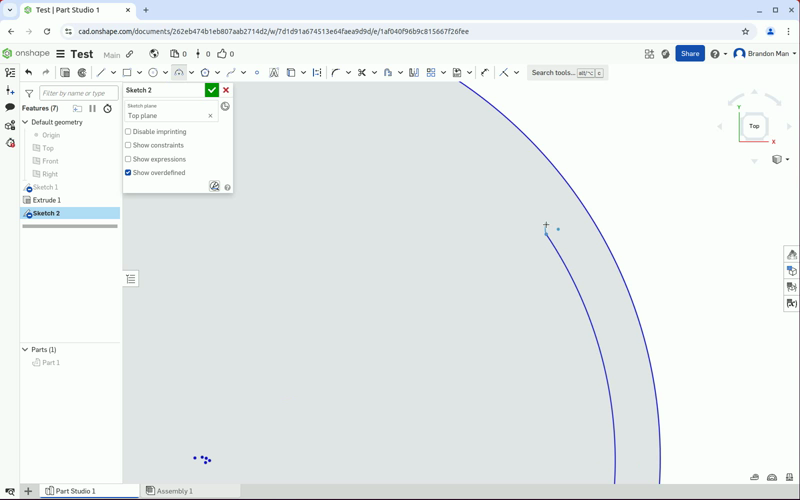
scroll(6)
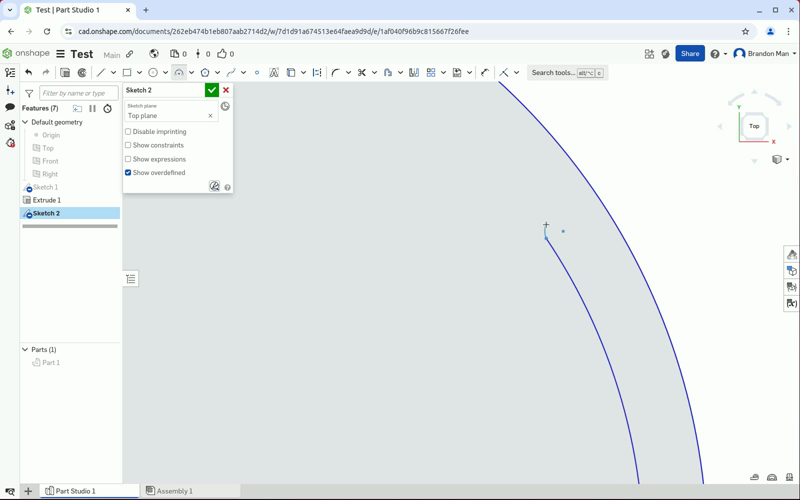
scroll(6)
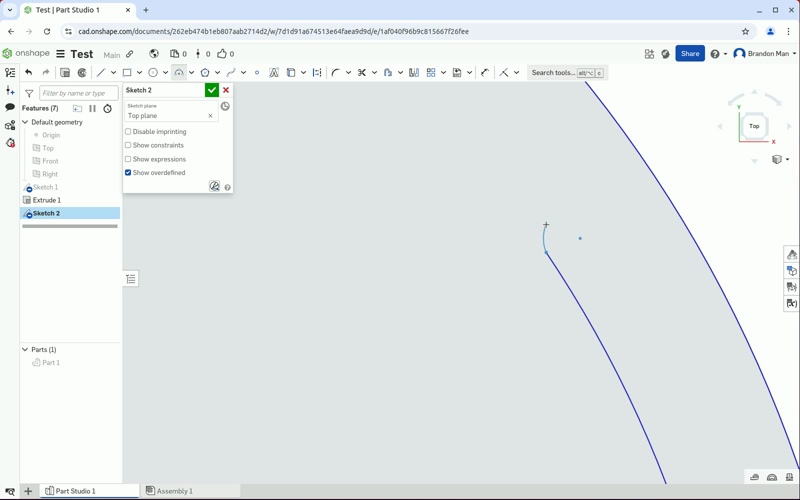
click(546, 224)
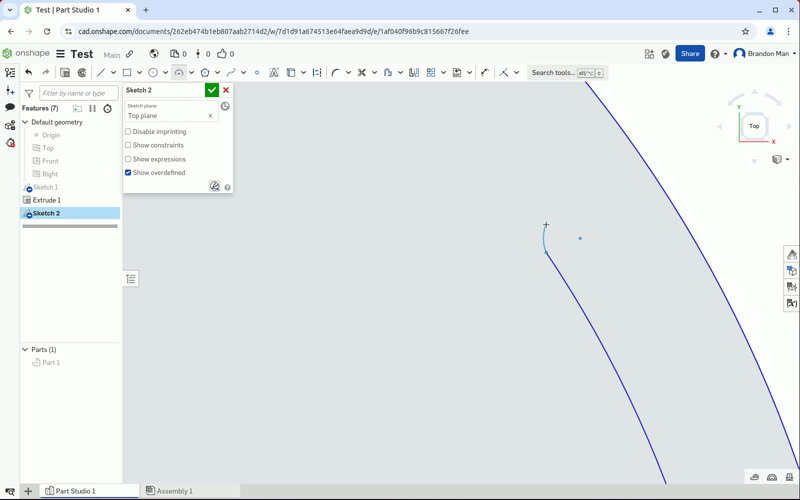
scroll(-6)
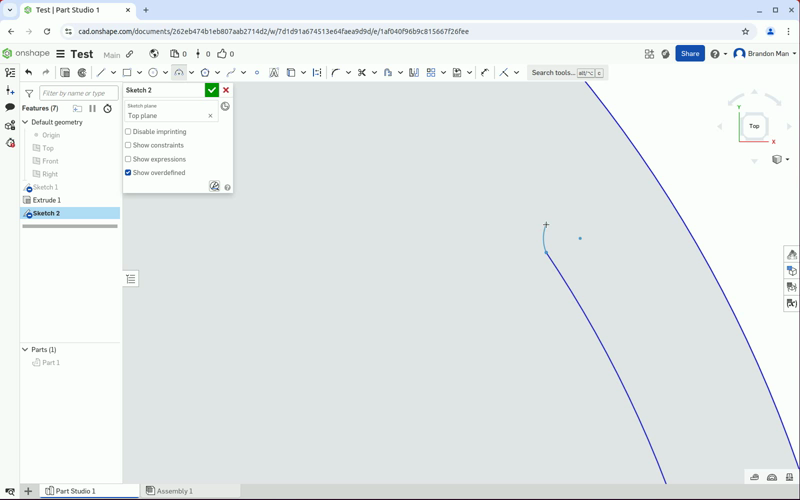
scroll(-6)
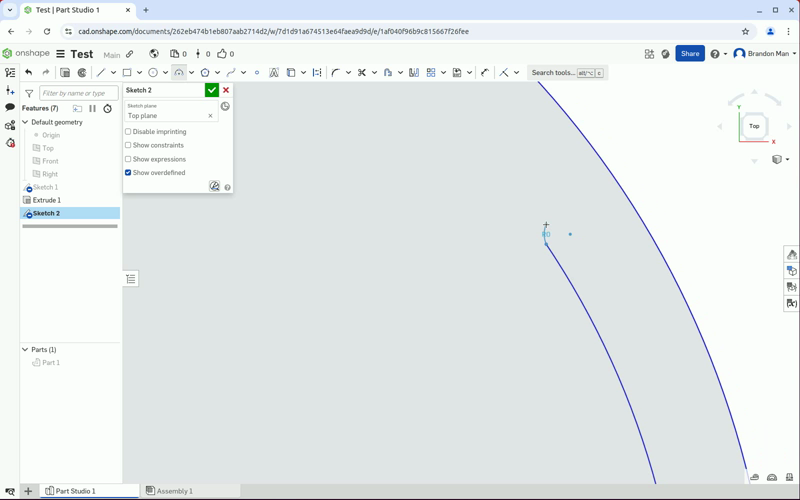
scroll(-6)
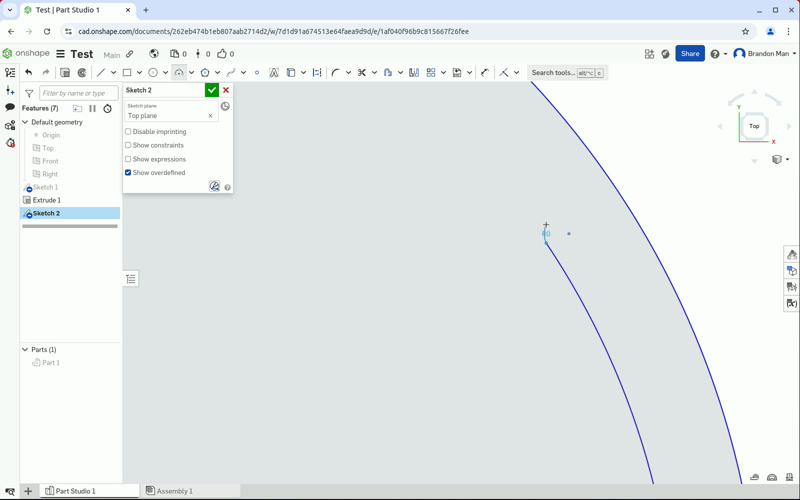
scroll(-6)
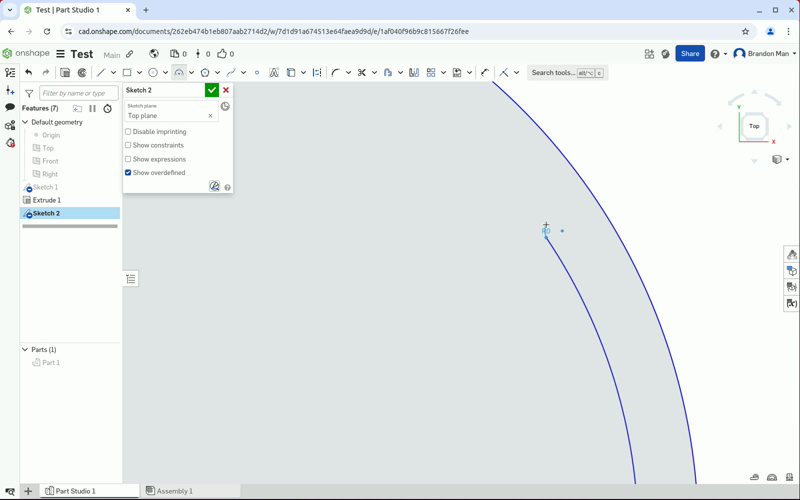
scroll(-6)
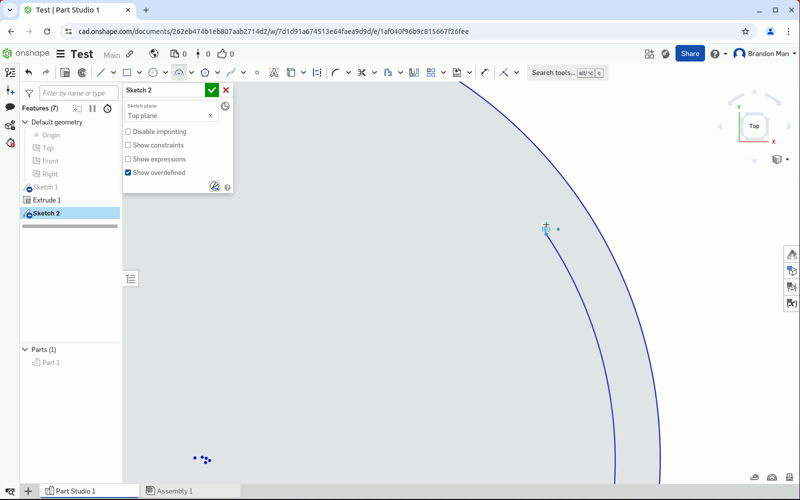
scroll(-6)
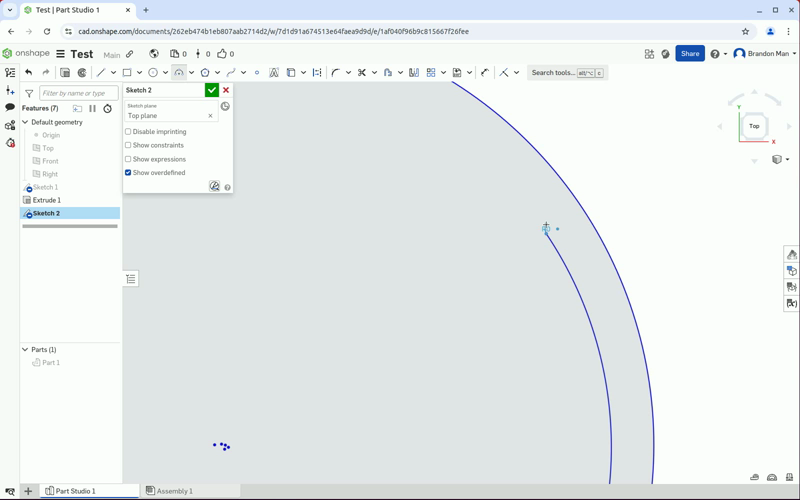
scroll(-6)
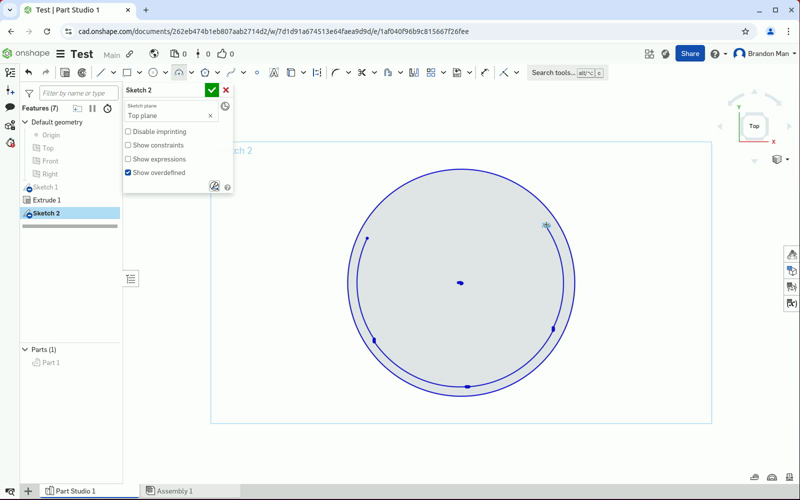
mouse_move(545, 225)
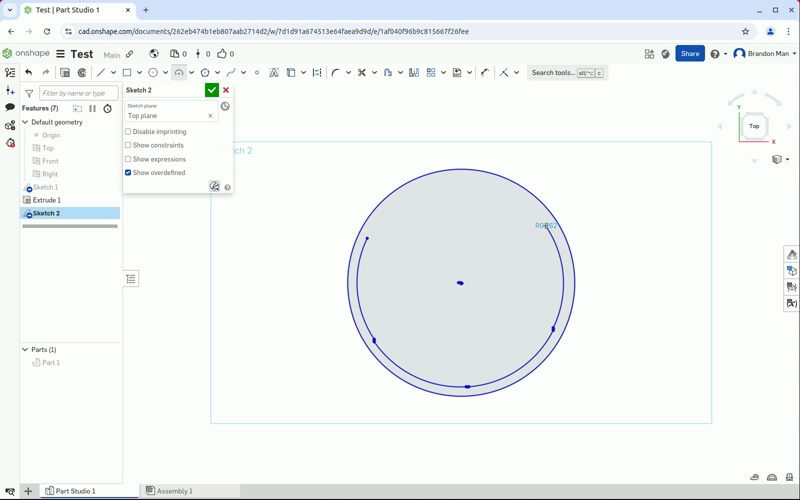
scroll(6)
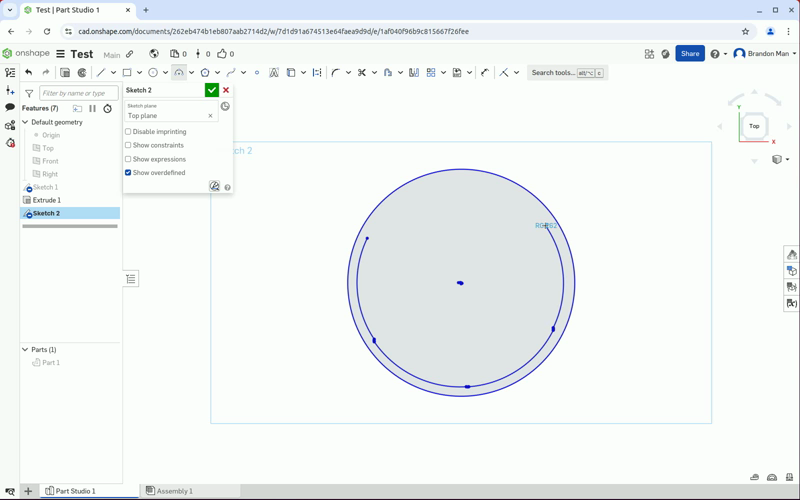
scroll(6)
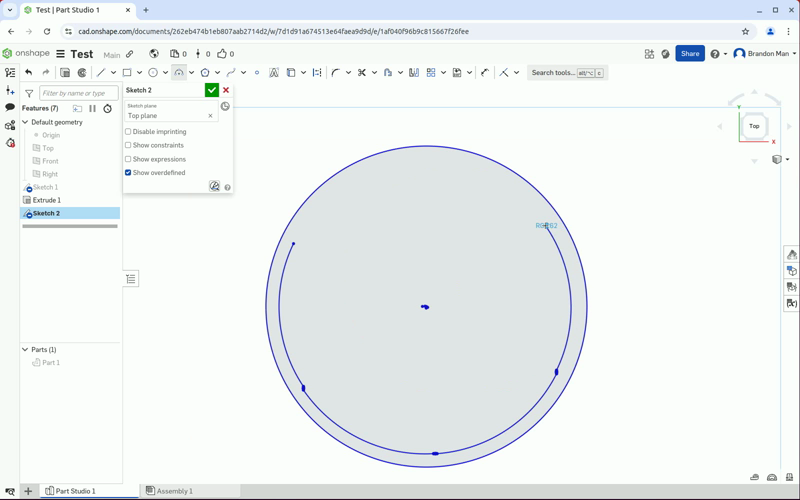
scroll(6)
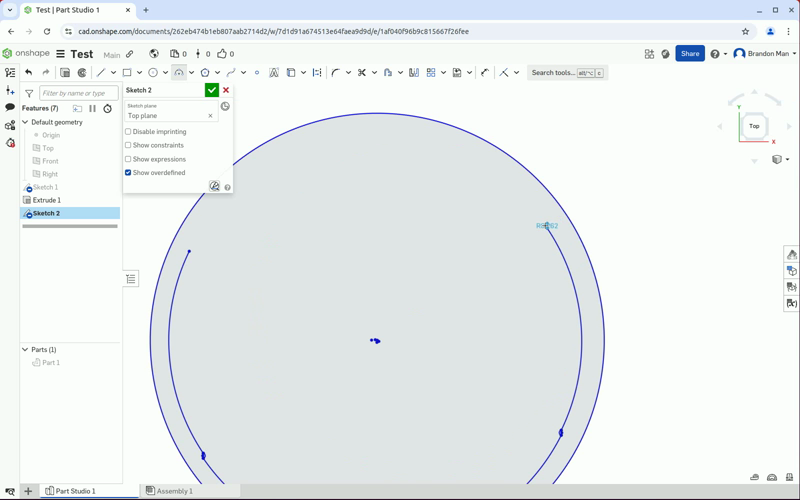
scroll(6)
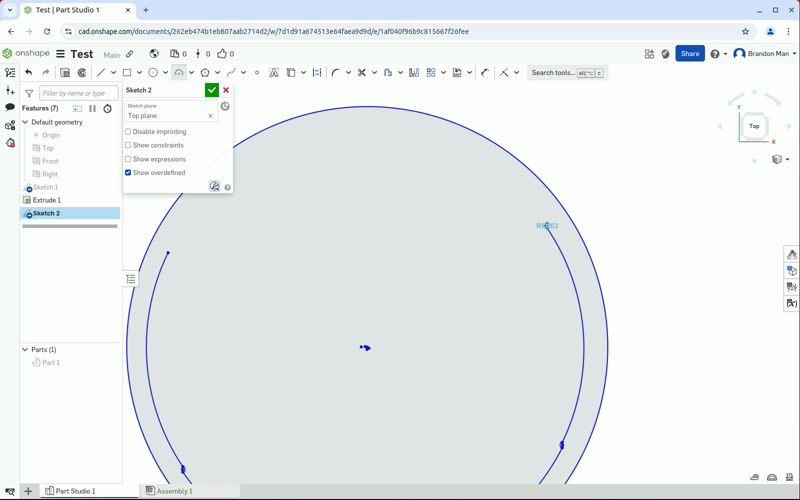
scroll(6)
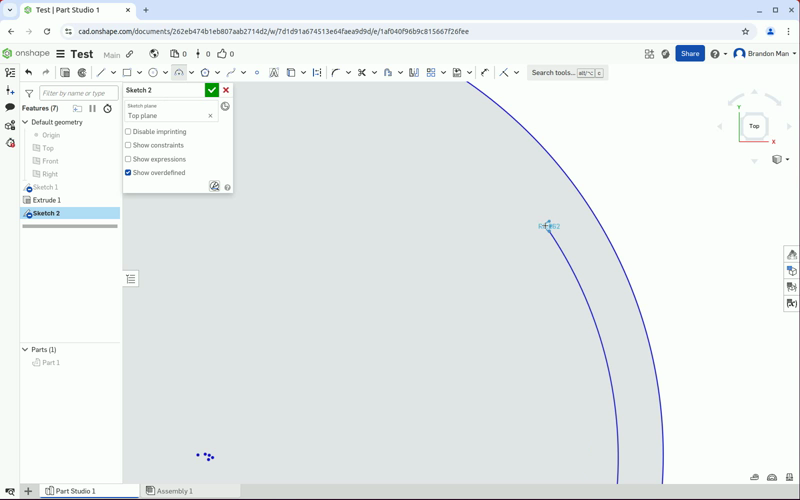
scroll(6)
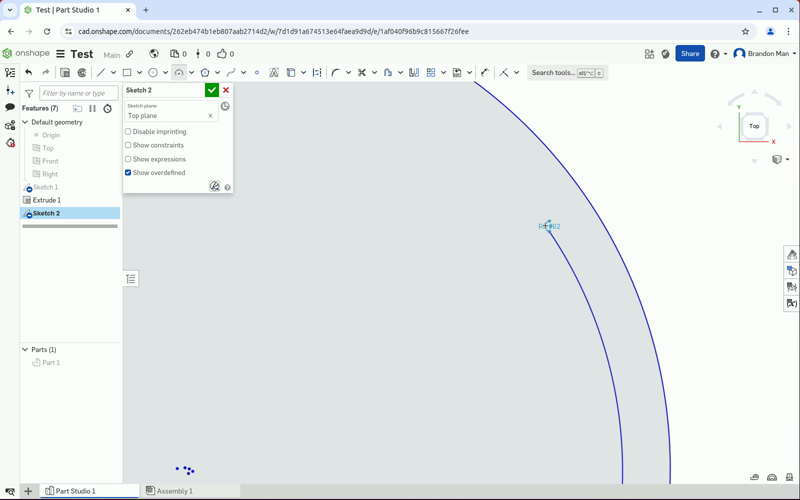
scroll(6)
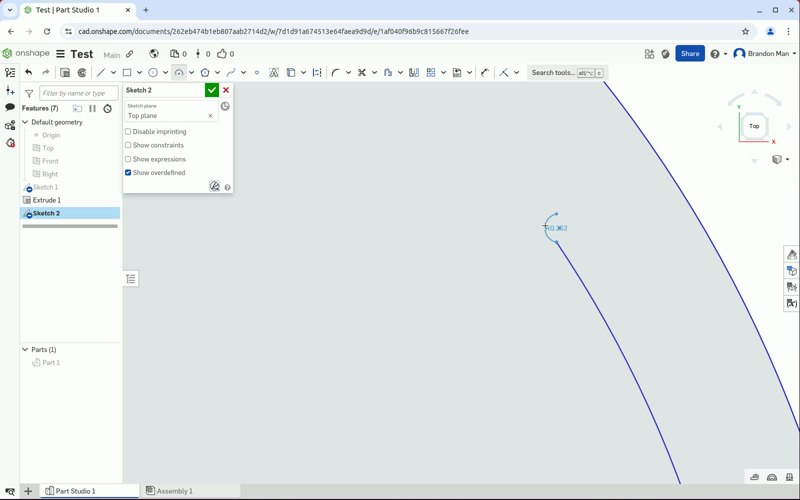
click(545, 225)
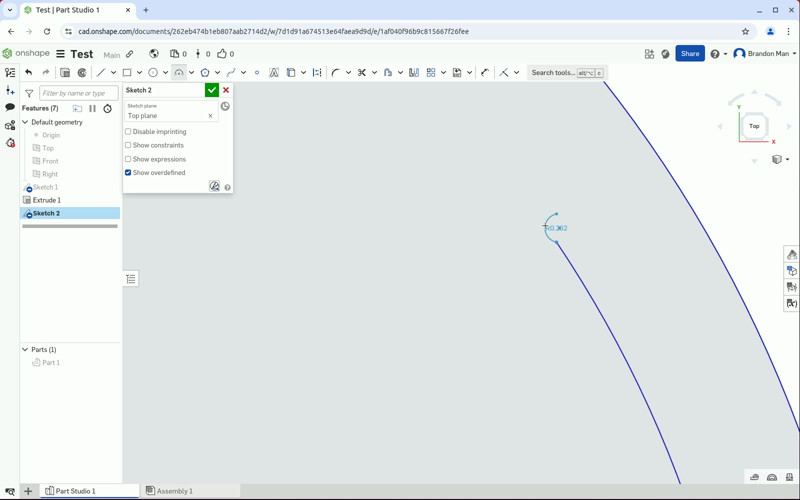
scroll(-6)
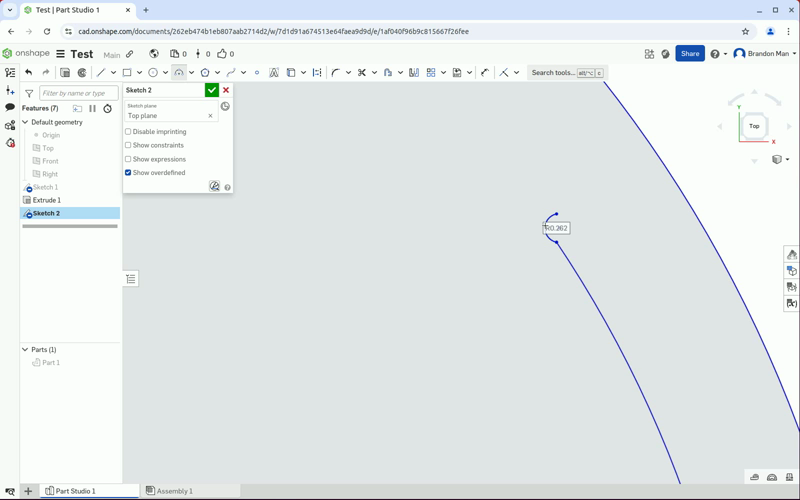
scroll(-6)
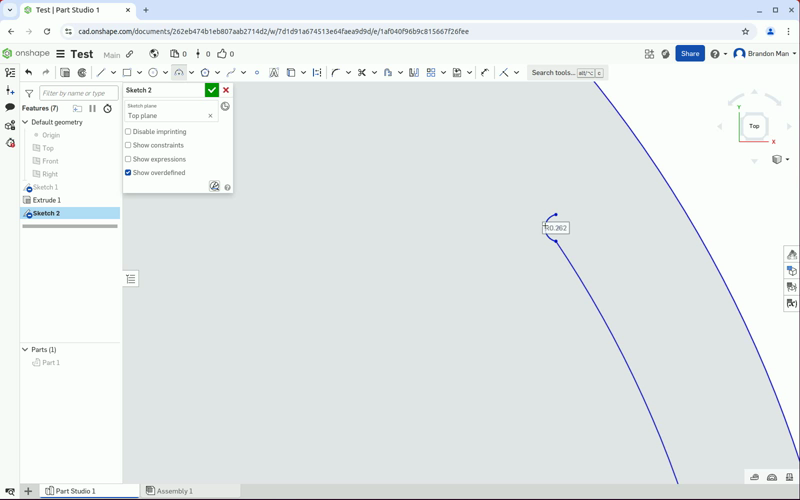
scroll(-6)
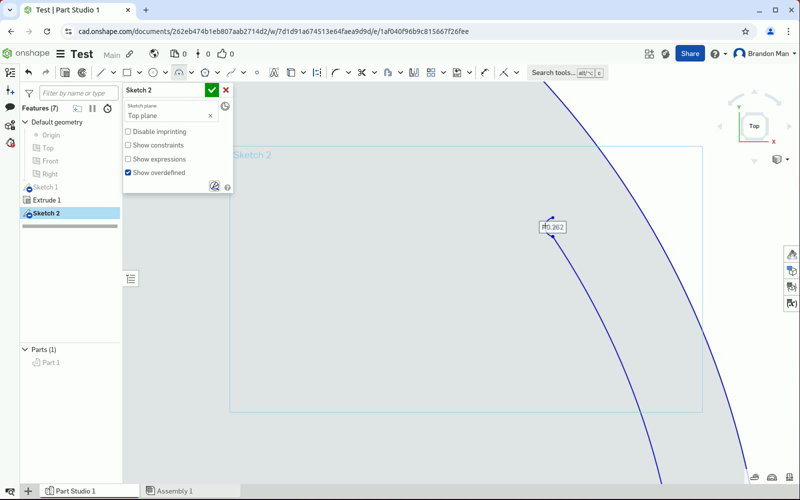
scroll(-6)
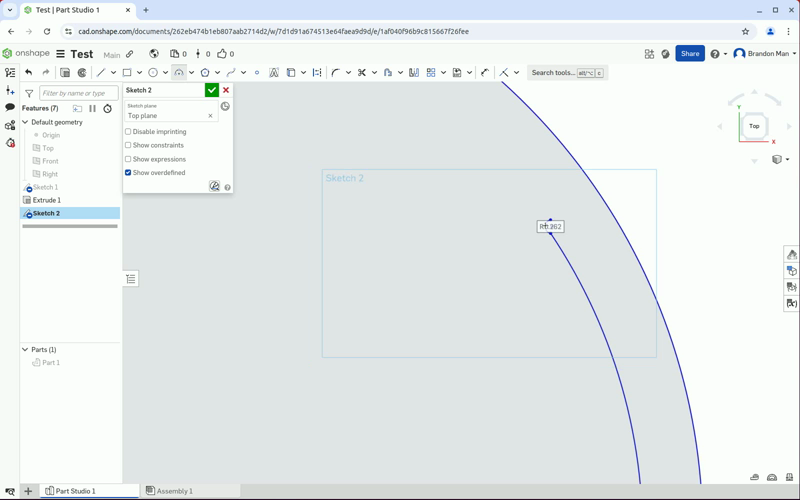
scroll(-6)
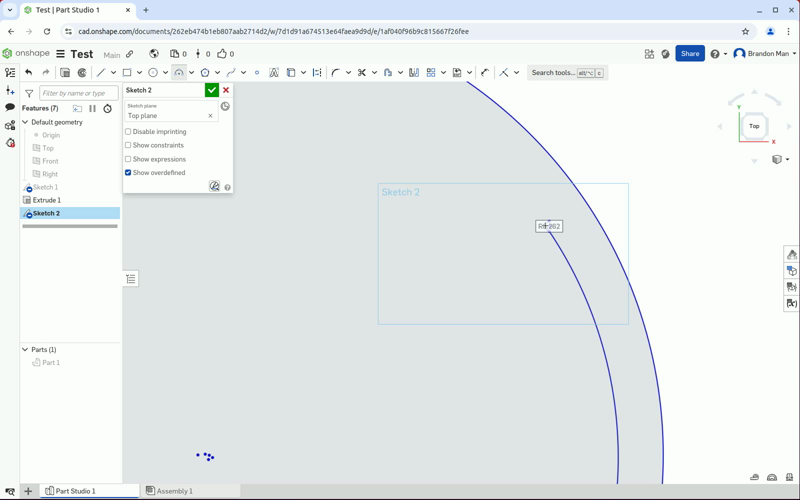
scroll(-6)
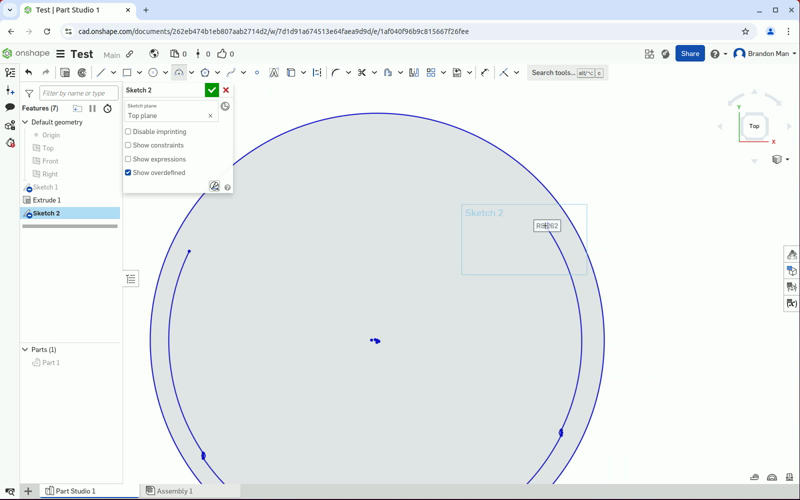
scroll(-6)
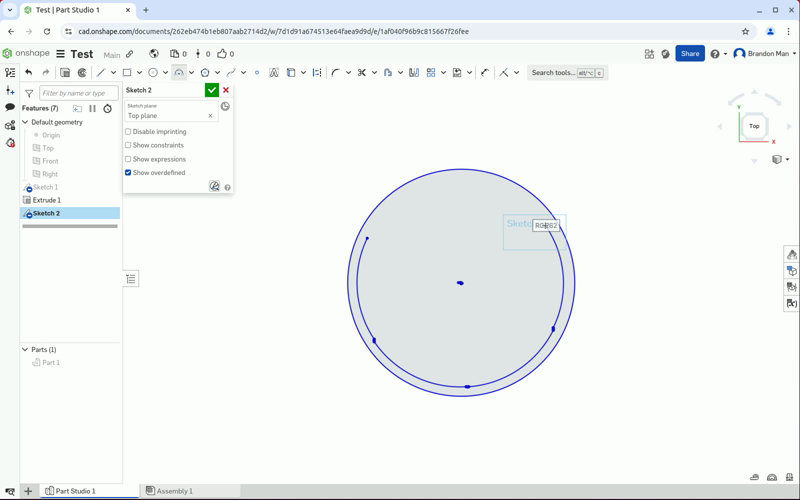
key_up(shift)
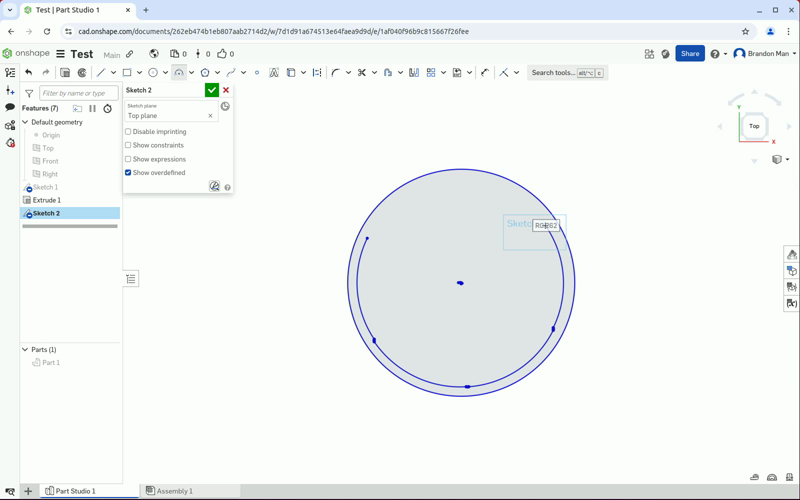
mouse_move(546, 224)
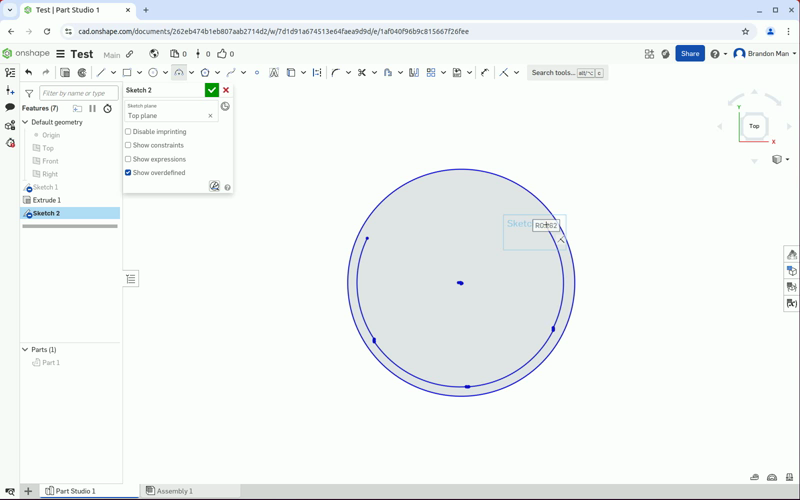
scroll(6)
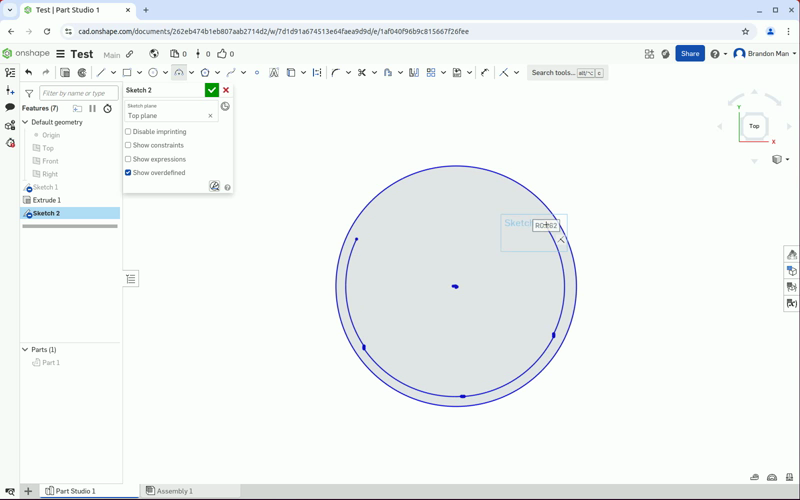
scroll(6)
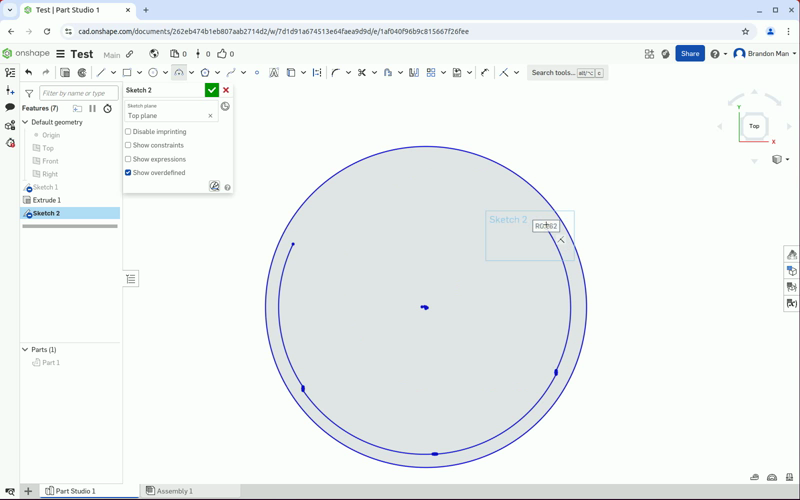
scroll(6)
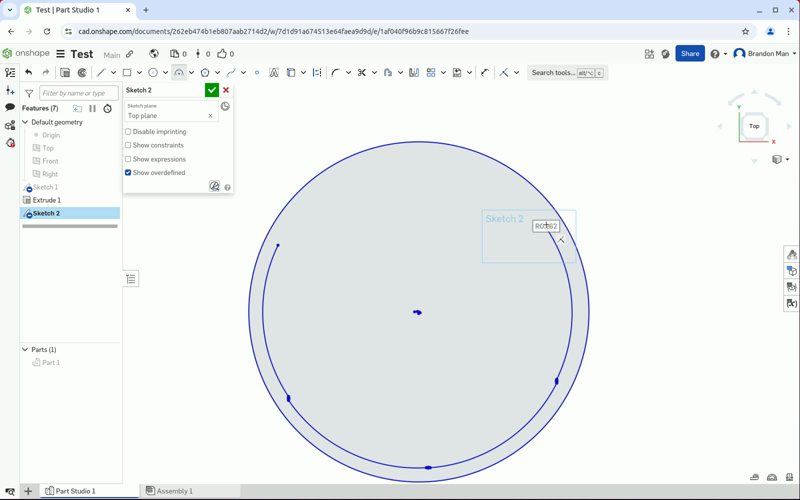
scroll(6)
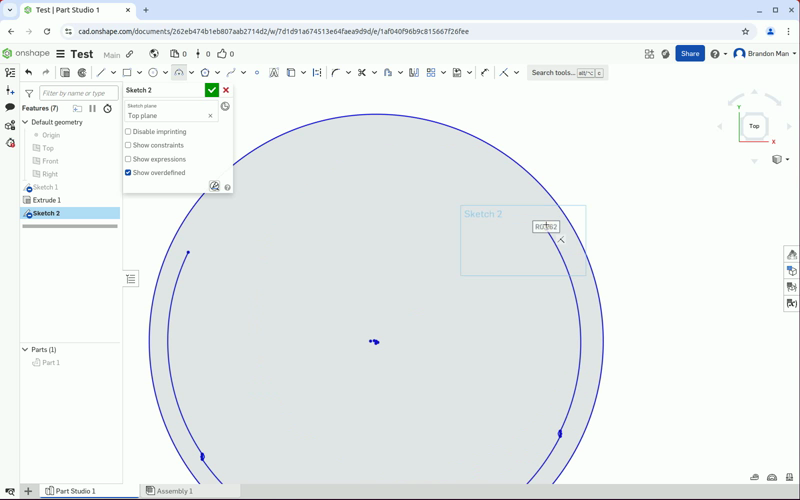
scroll(6)
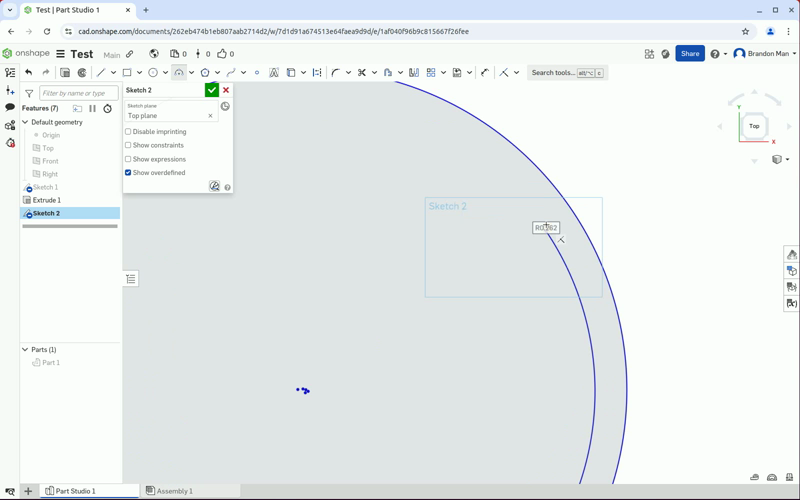
scroll(6)
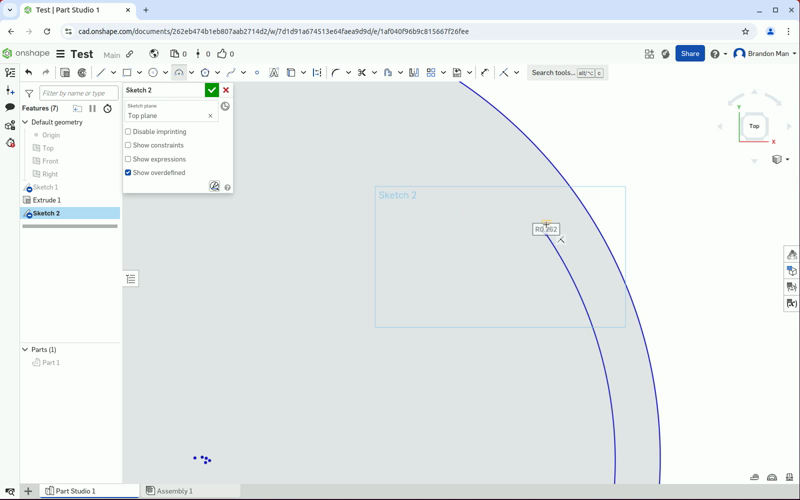
scroll(6)
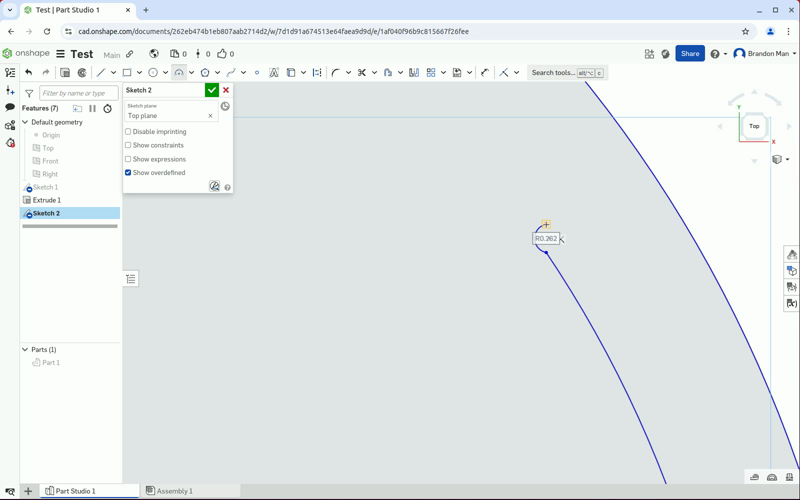
click(546, 224)
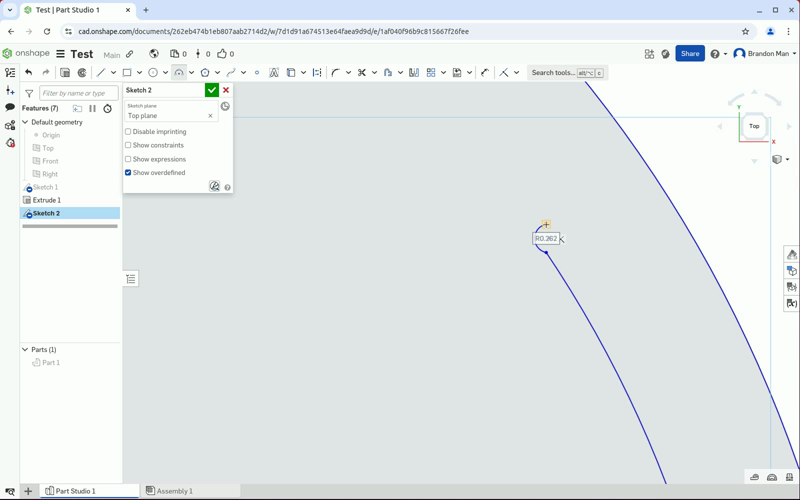
scroll(-6)
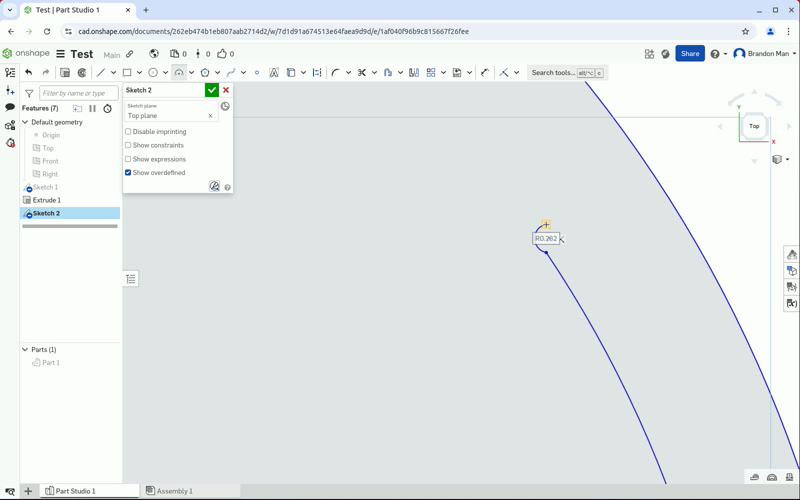
scroll(-6)
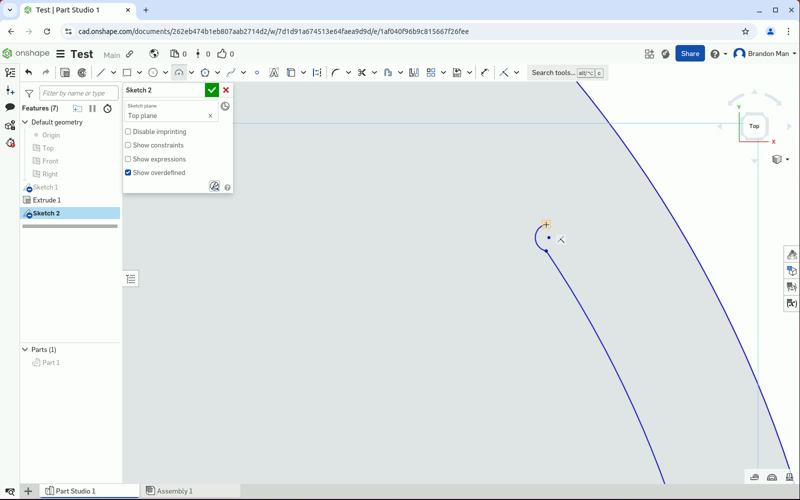
scroll(-6)
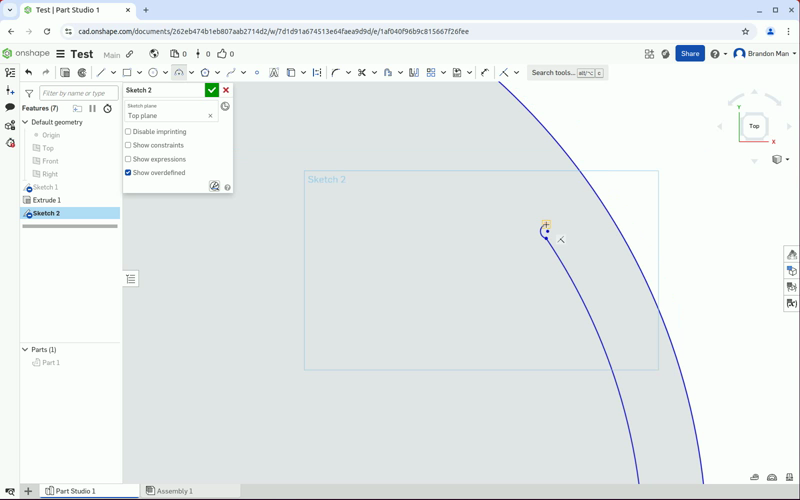
scroll(-6)
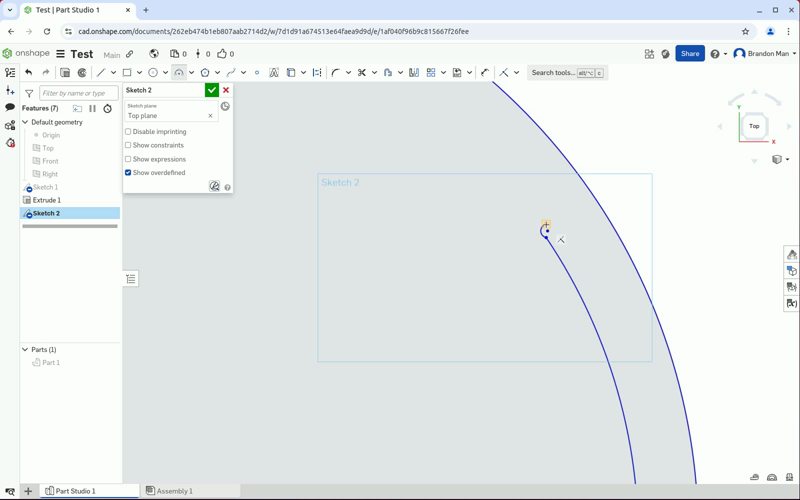
scroll(-6)
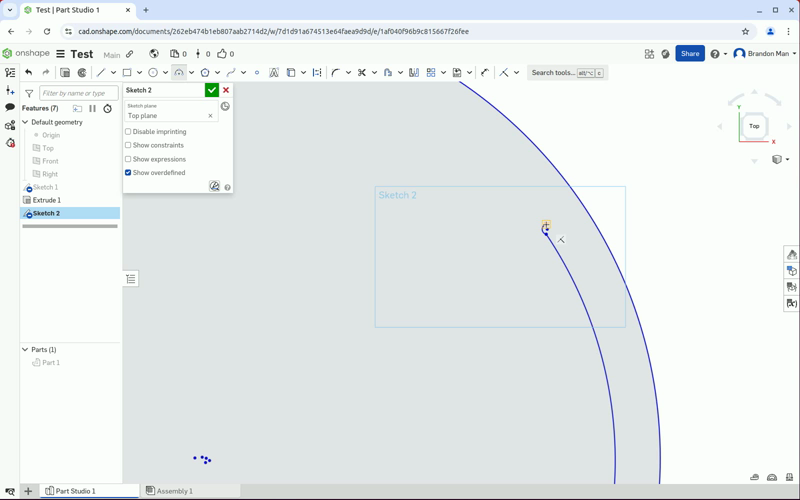
scroll(-6)
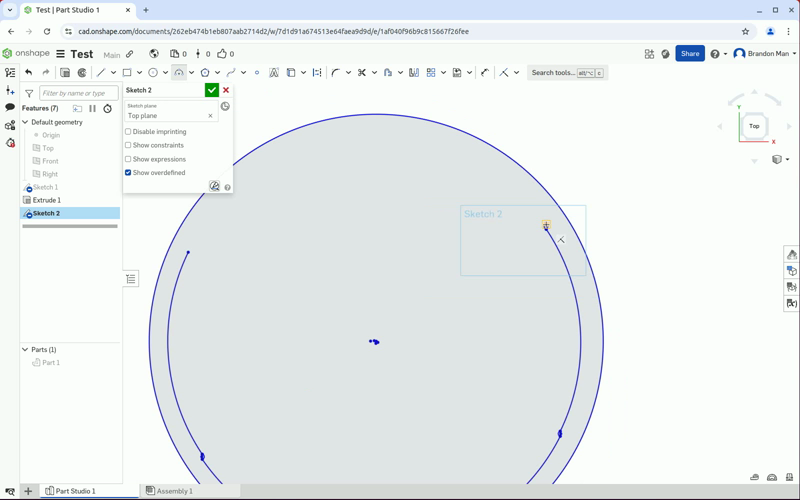
scroll(-6)
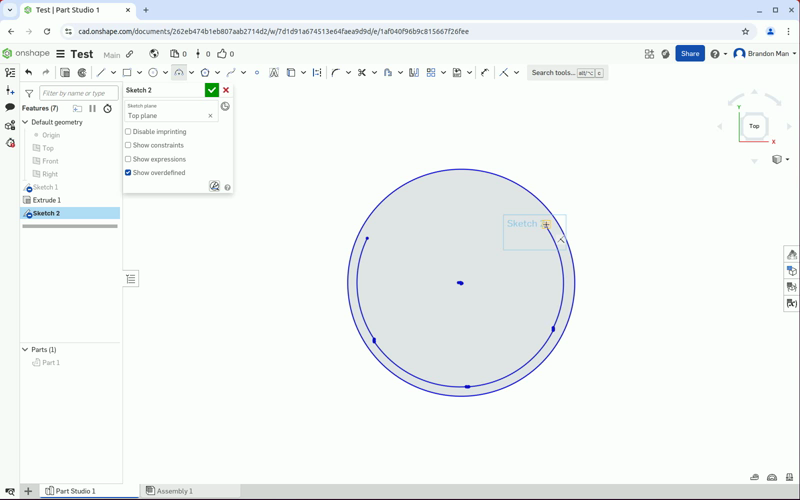
key_down(shift)
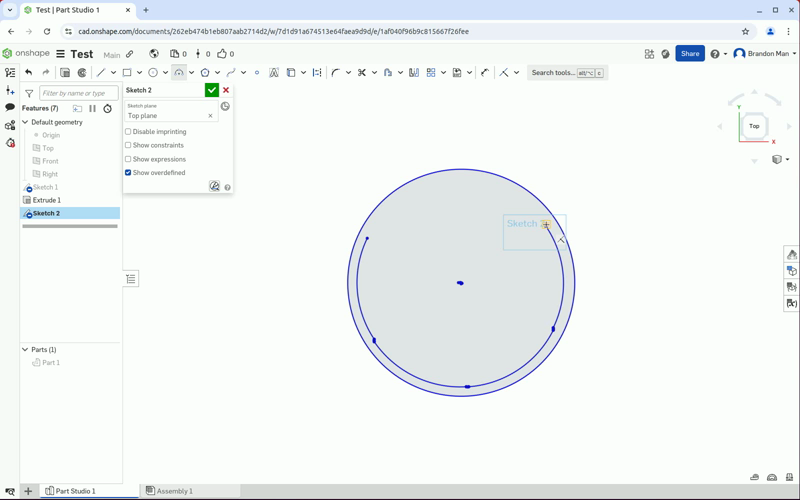
mouse_move(454, 179)
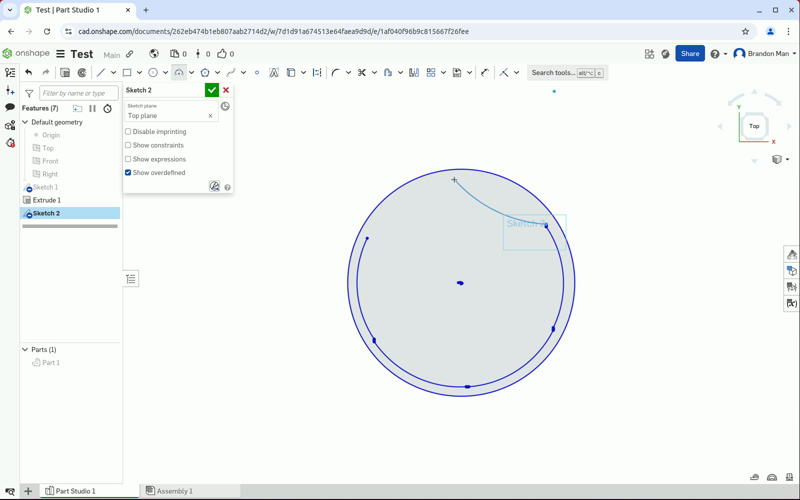
click(454, 179)
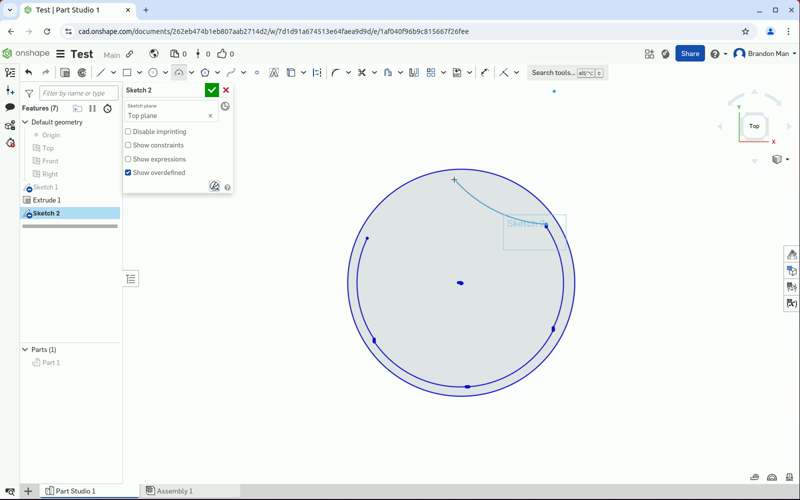
mouse_move(506, 189)
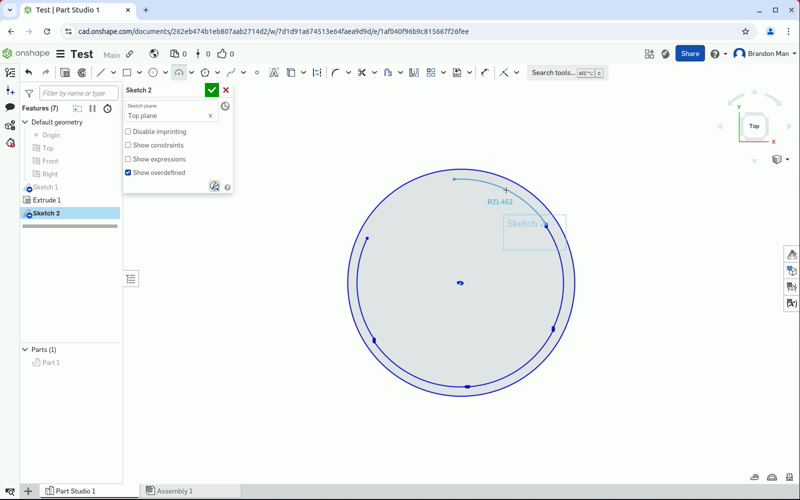
click(506, 189)
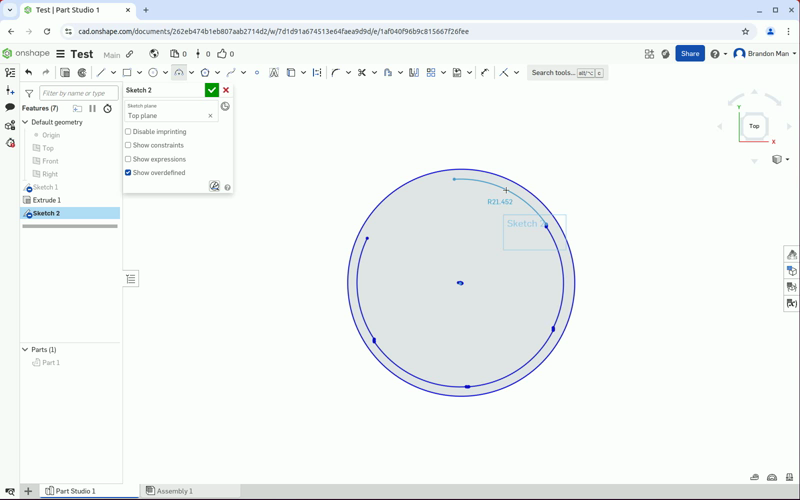
key_up(shift)
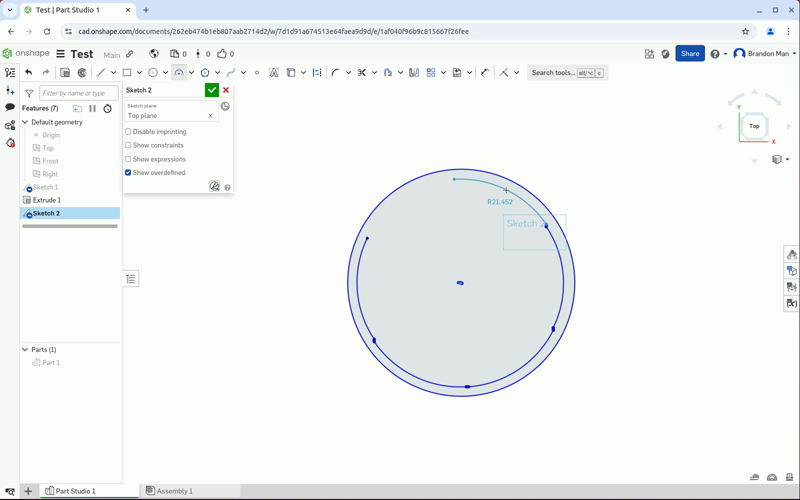
mouse_move(454, 179)
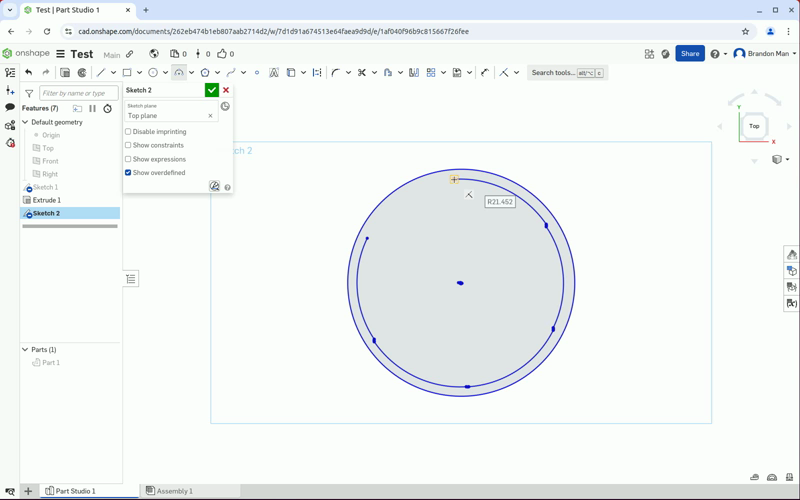
click(454, 179)
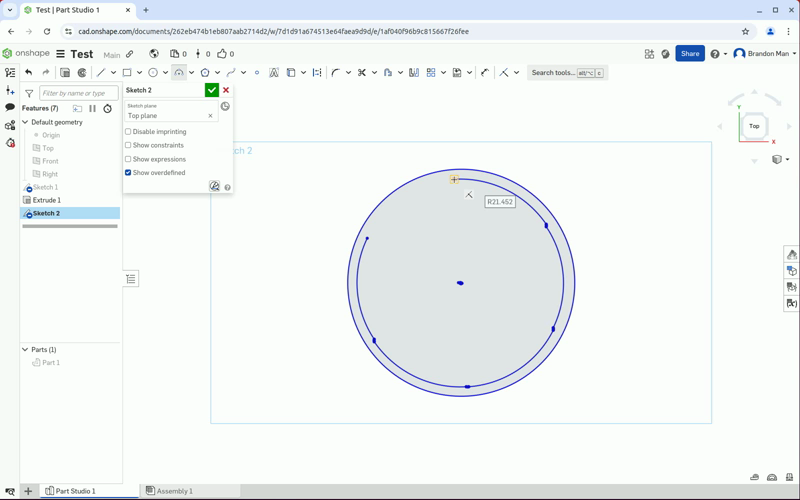
key_down(shift)
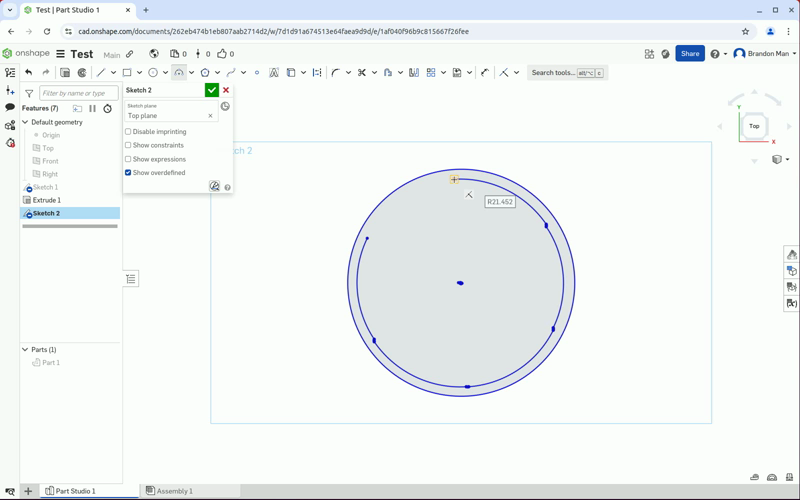
mouse_move(452, 179)
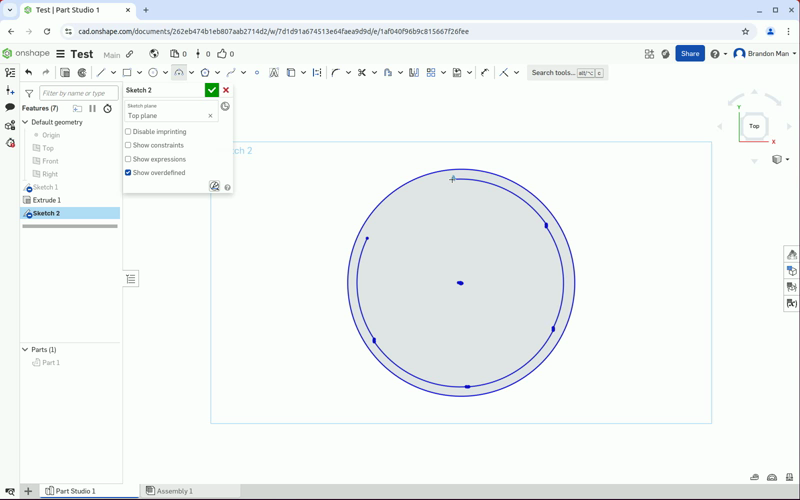
scroll(6)
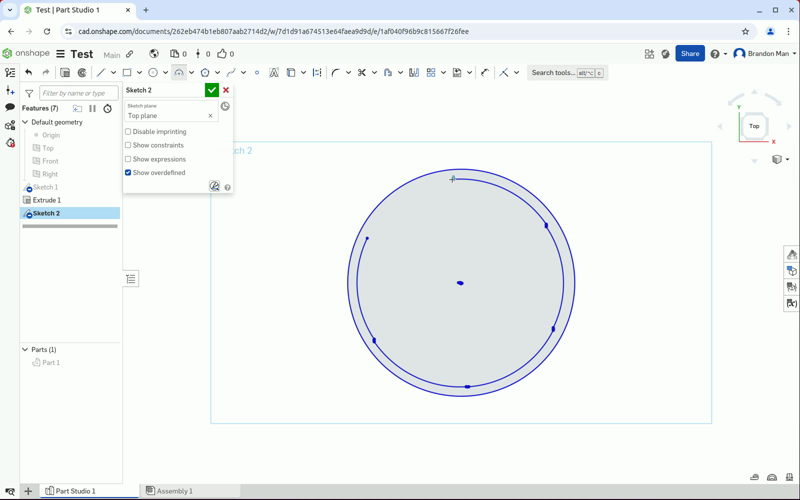
scroll(6)
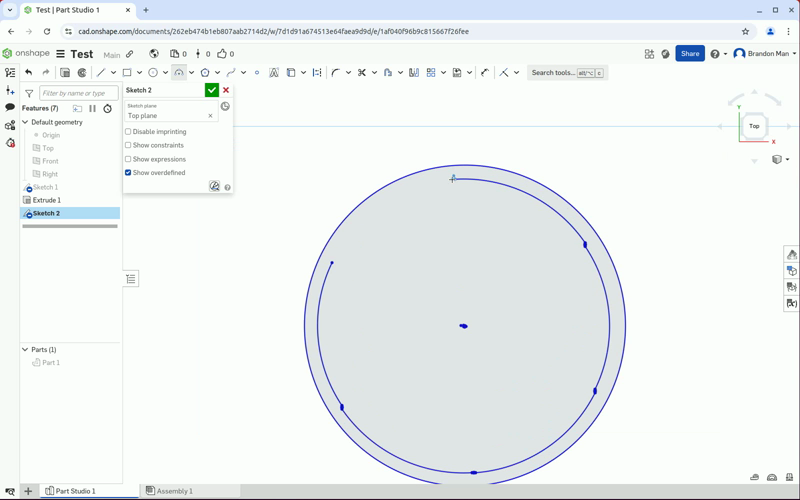
scroll(6)
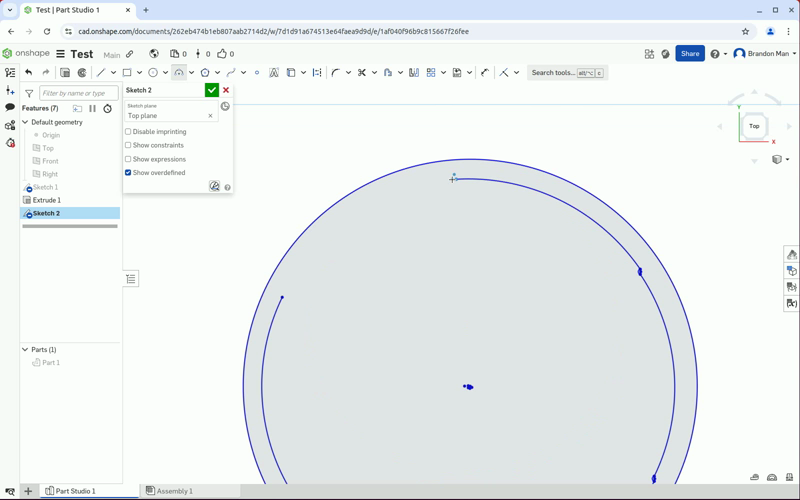
scroll(6)
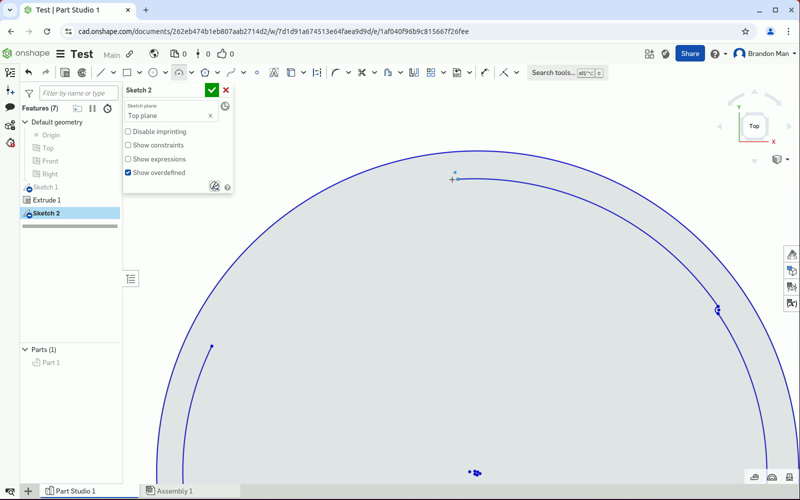
scroll(6)
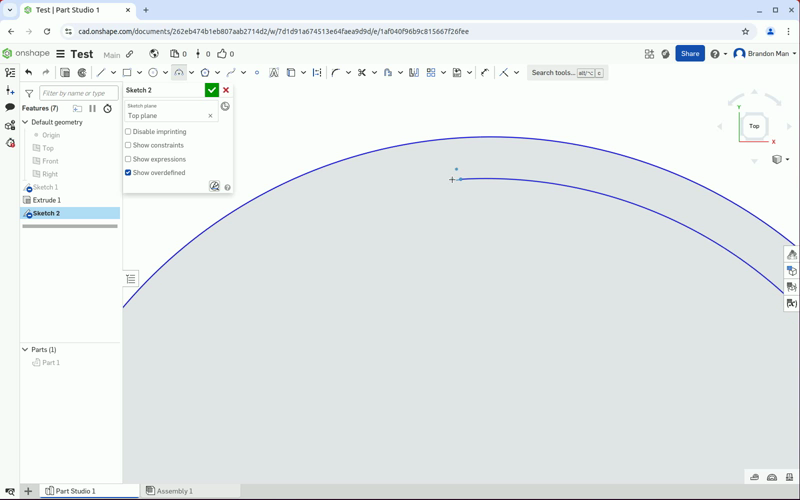
scroll(6)
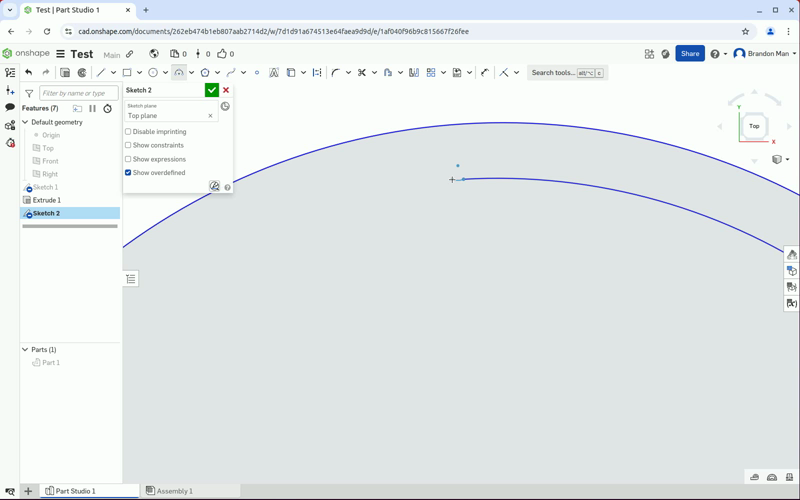
scroll(6)
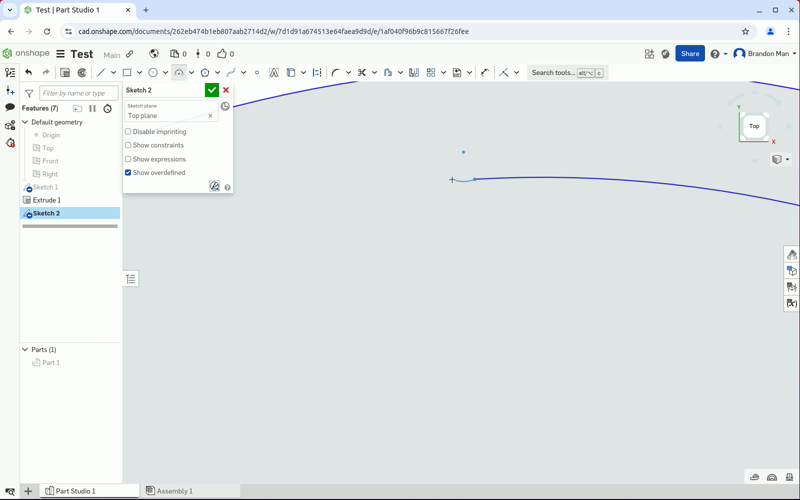
click(452, 179)
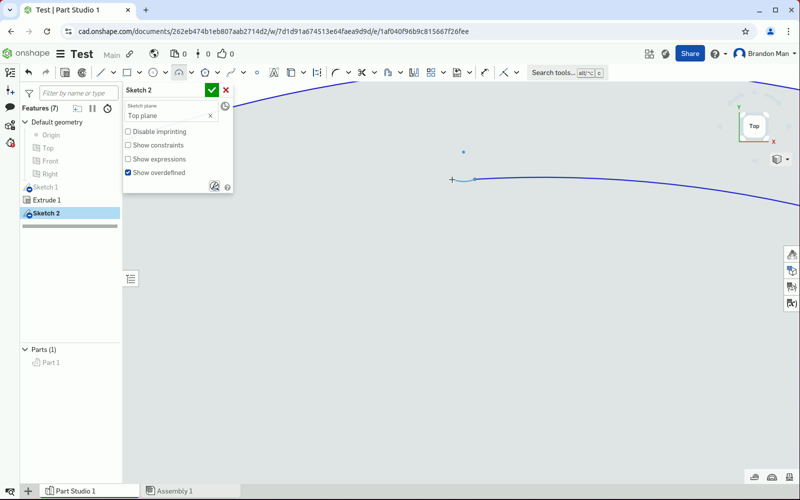
scroll(-6)
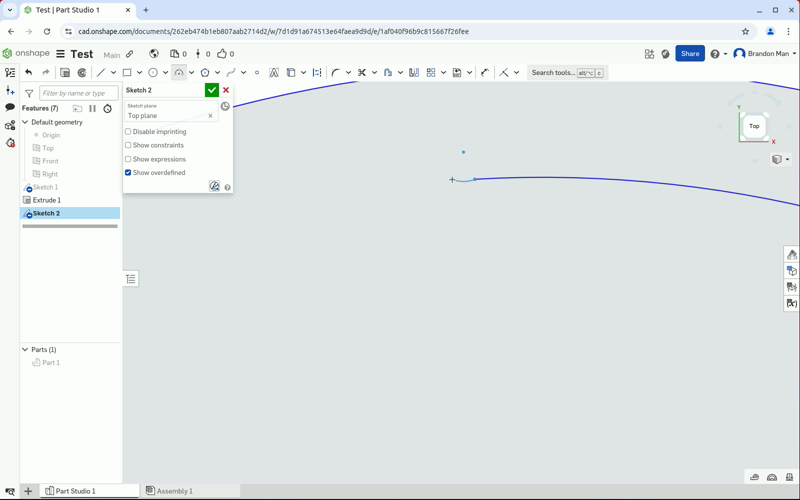
scroll(-6)
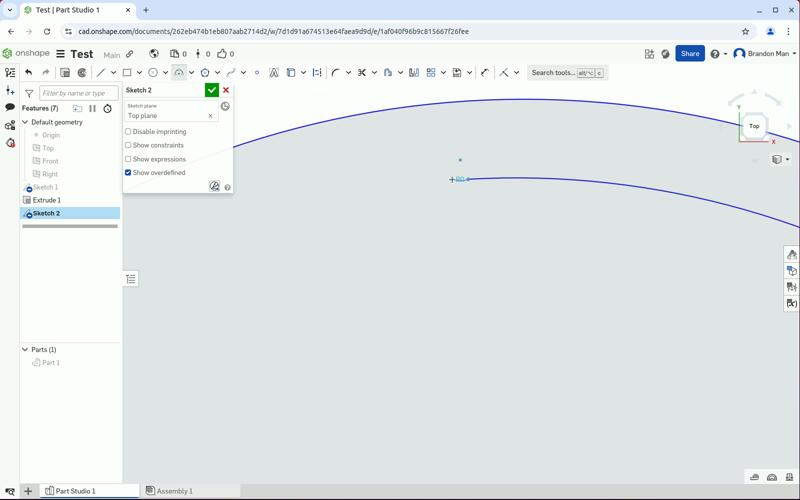
scroll(-6)
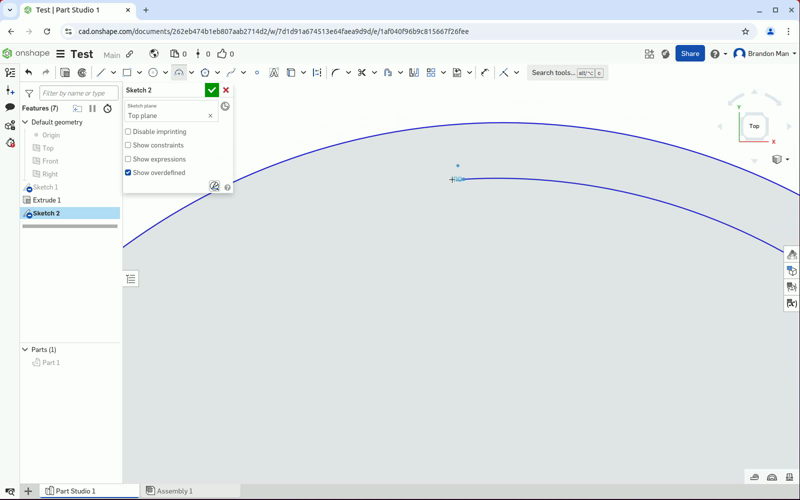
scroll(-6)
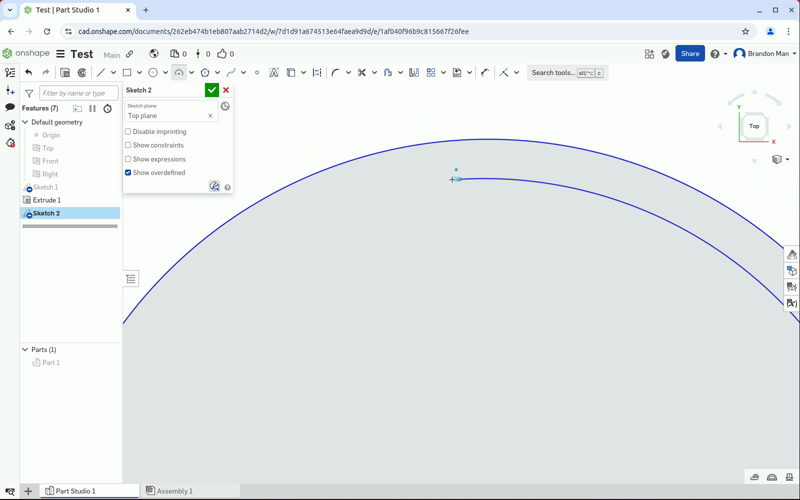
scroll(-6)
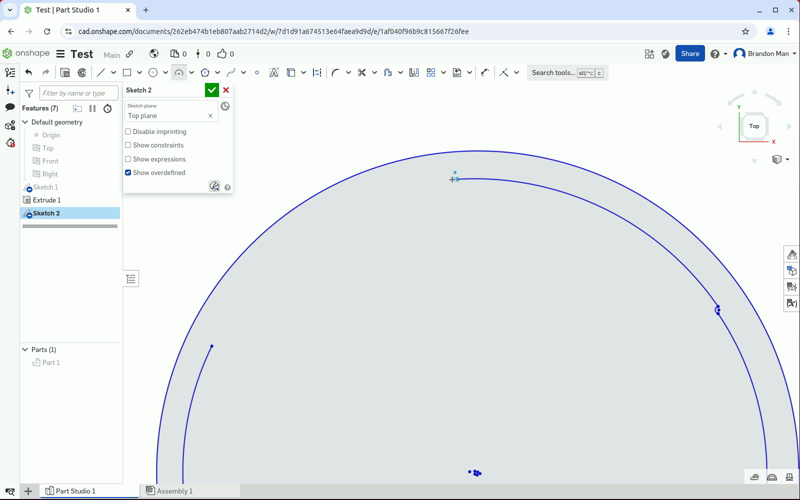
scroll(-6)
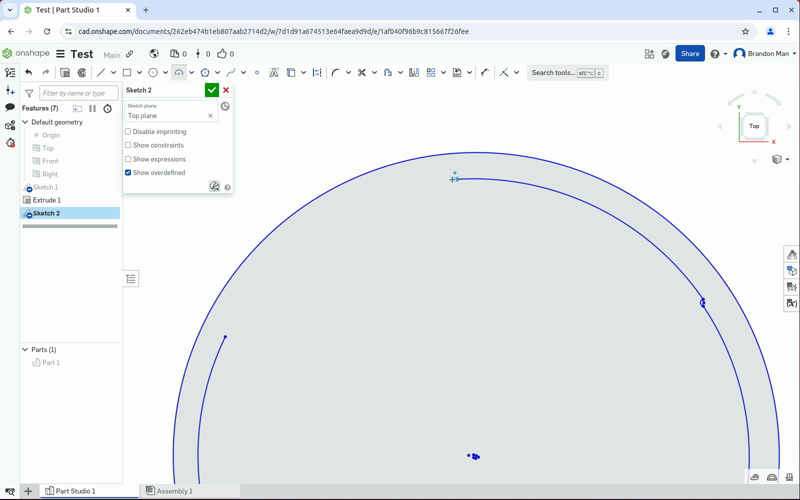
scroll(-6)
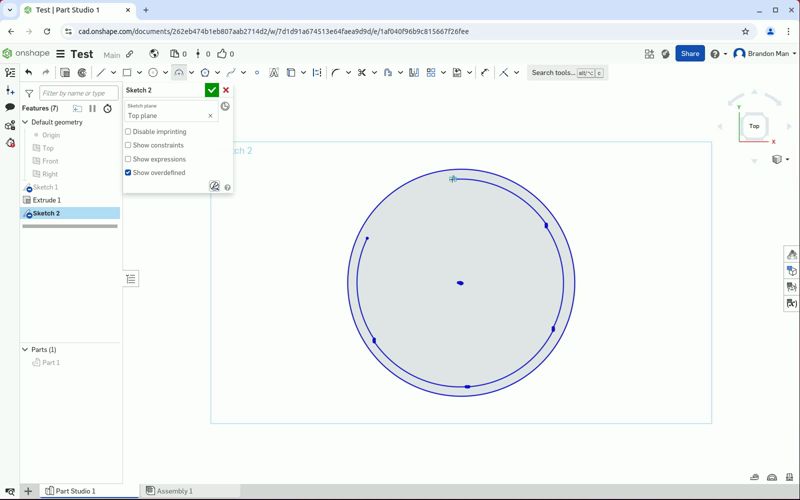
mouse_move(453, 180)
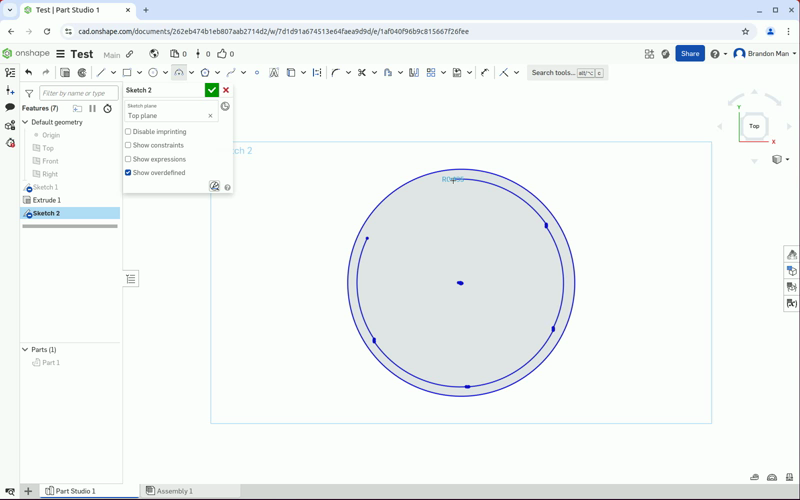
scroll(6)
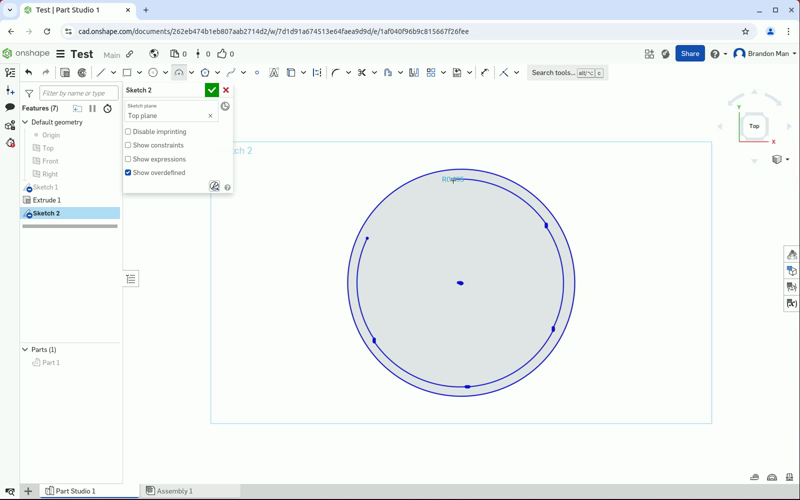
scroll(6)
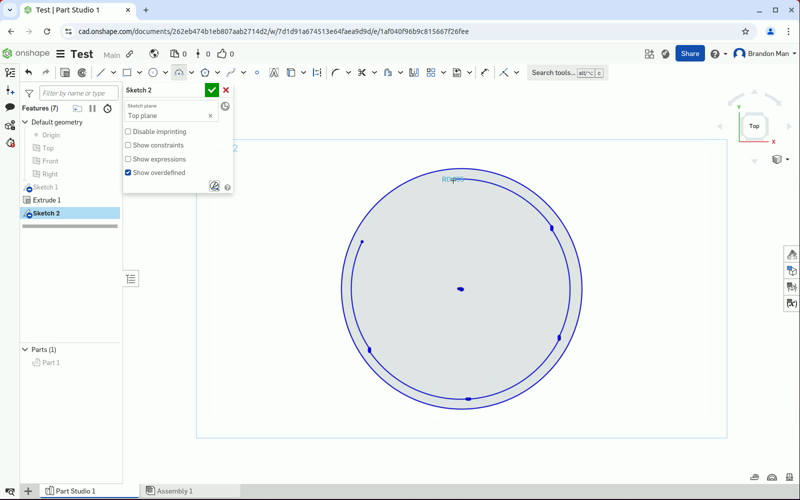
scroll(6)
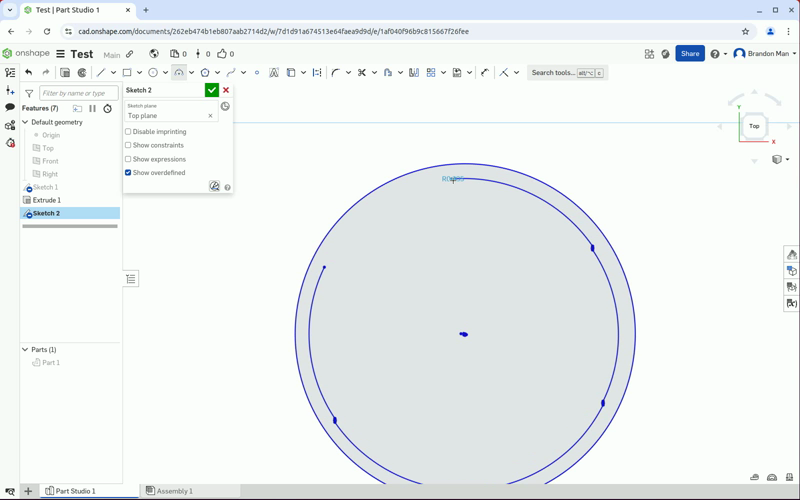
scroll(6)
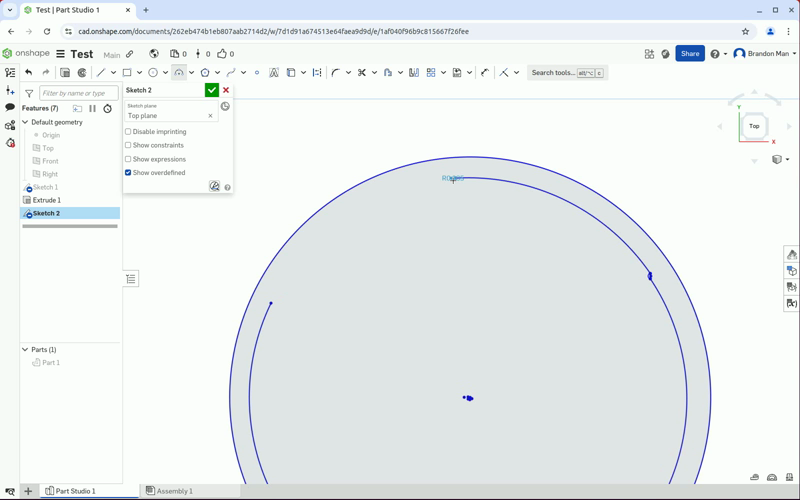
scroll(6)
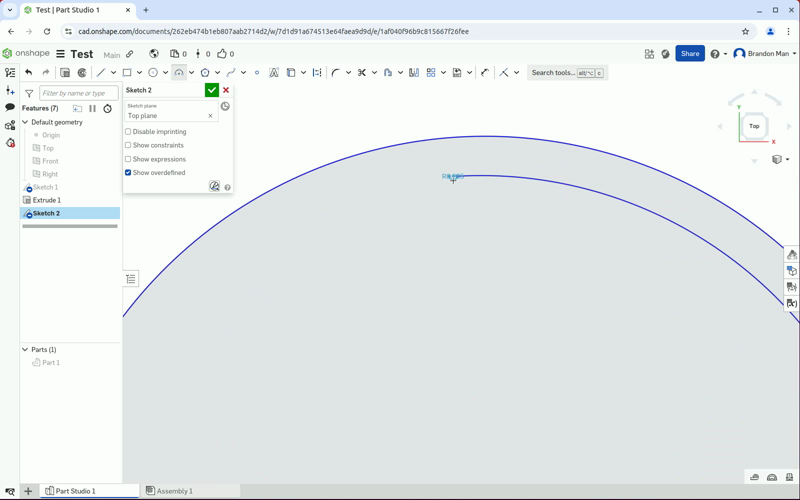
scroll(6)
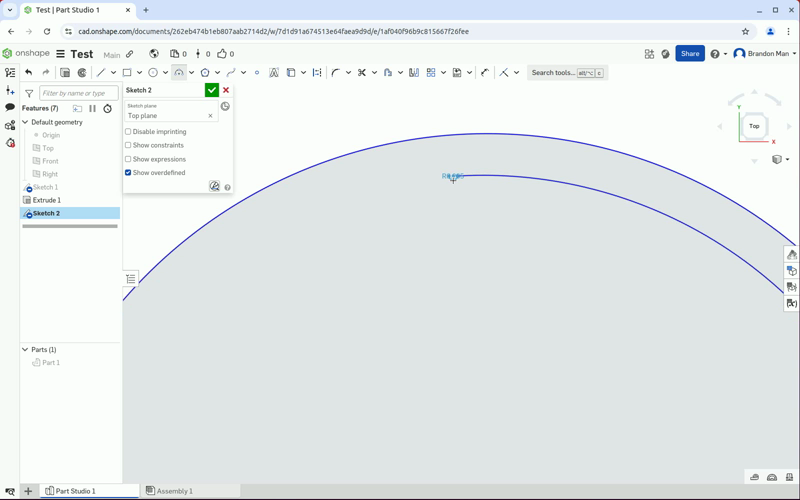
scroll(6)
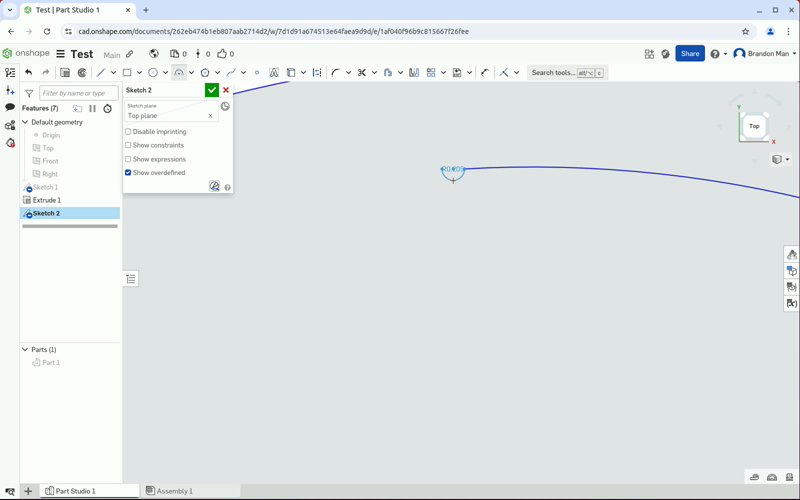
click(453, 180)
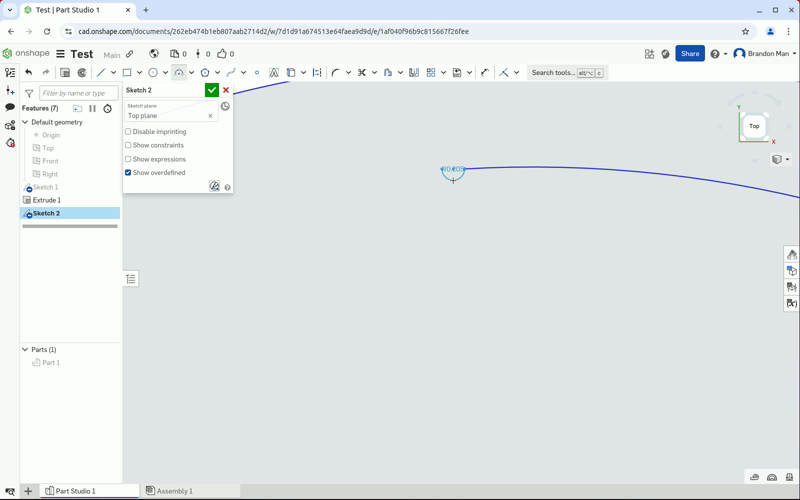
scroll(-6)
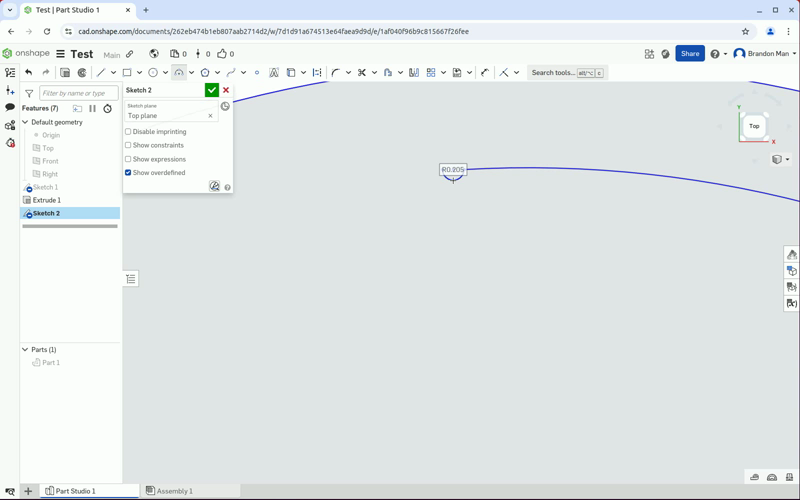
scroll(-6)
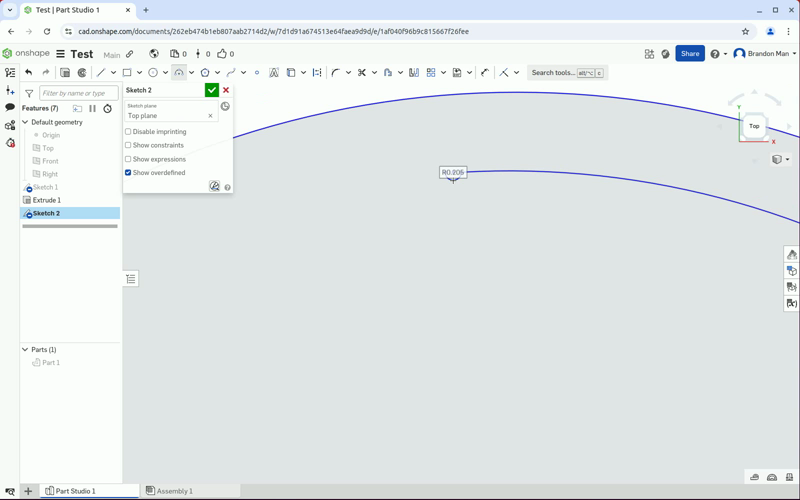
scroll(-6)
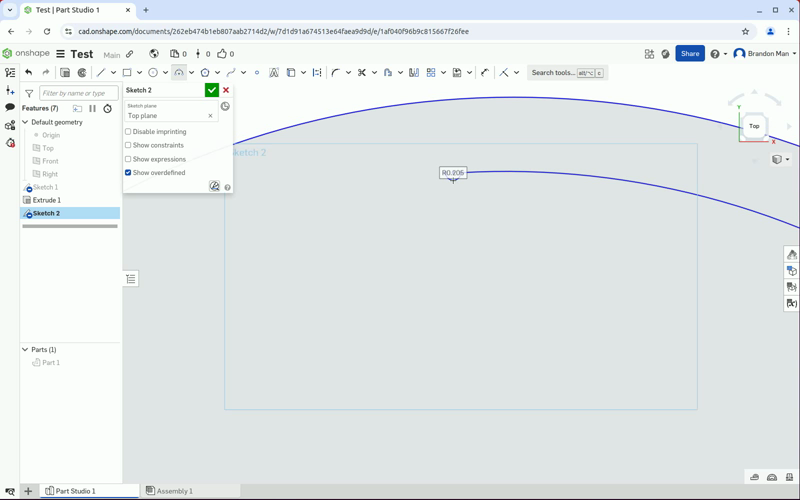
scroll(-6)
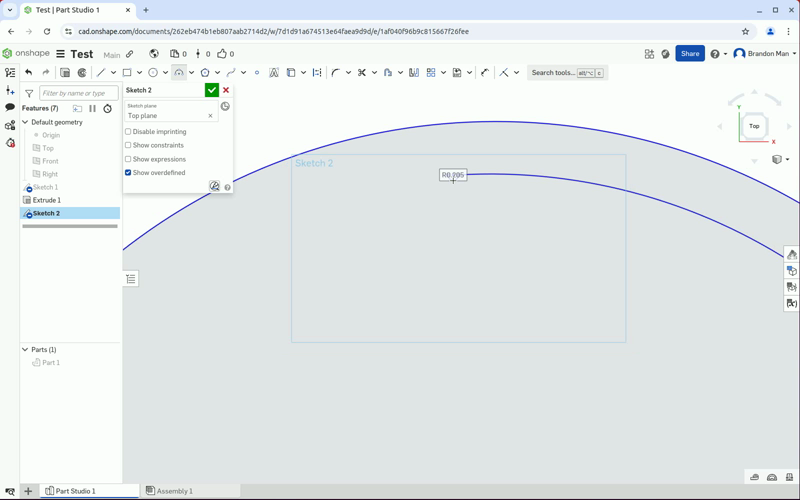
scroll(-6)
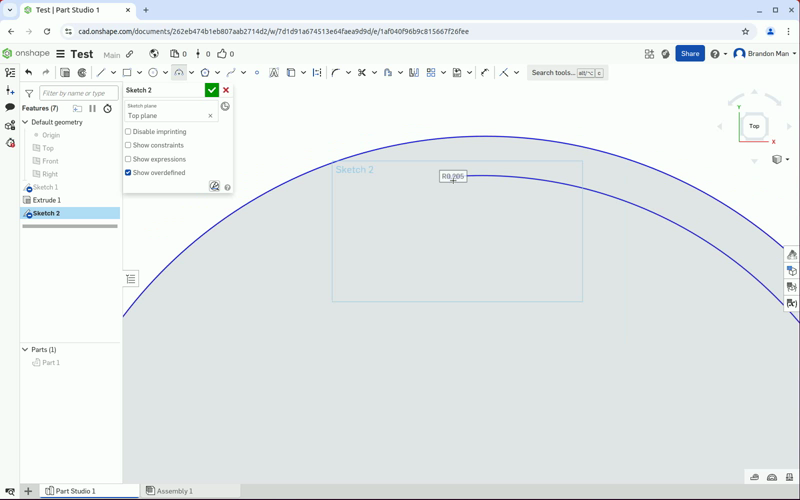
scroll(-6)
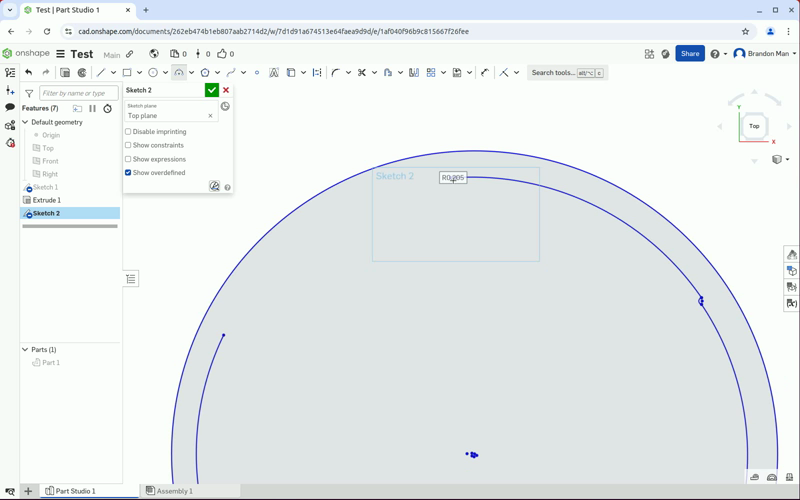
scroll(-6)
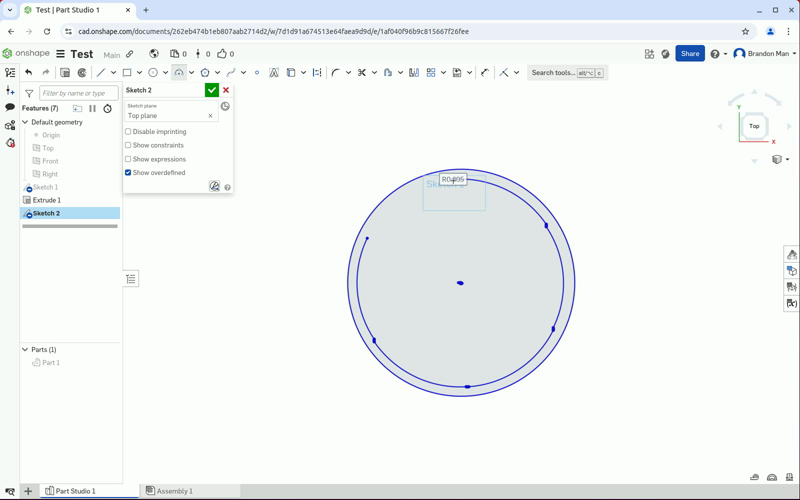
key_up(shift)
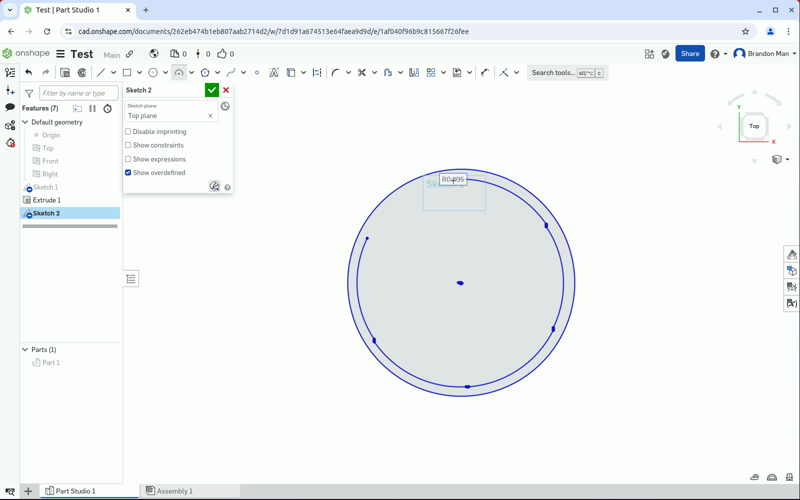
mouse_move(452, 179)
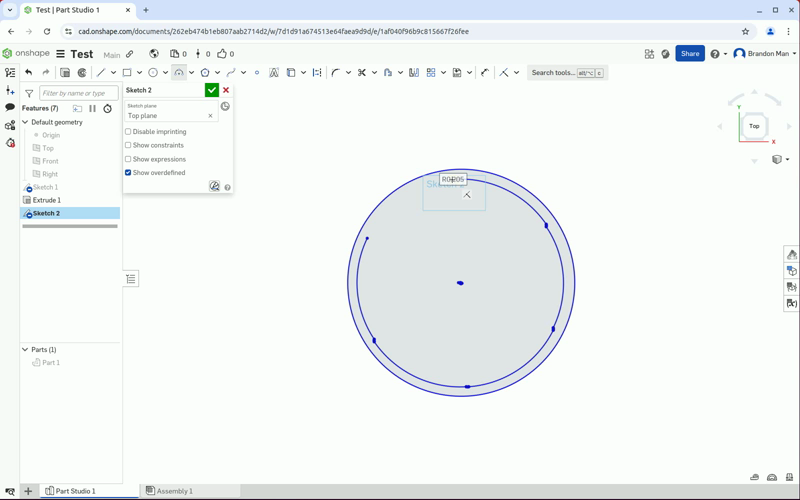
scroll(6)
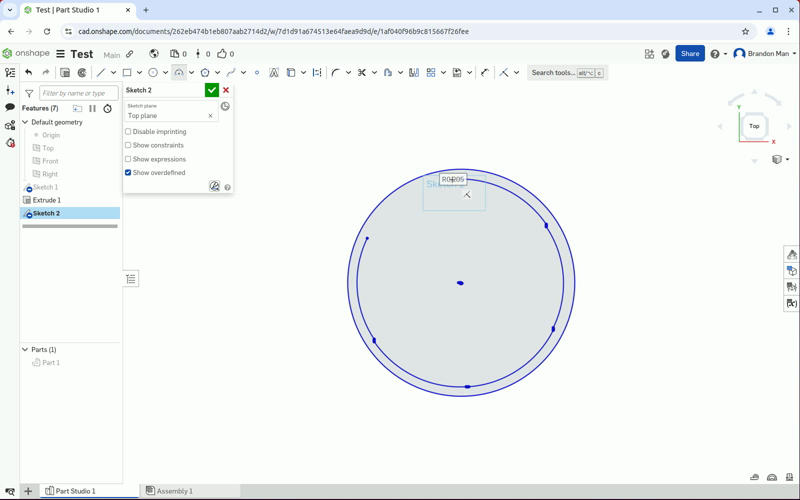
scroll(6)
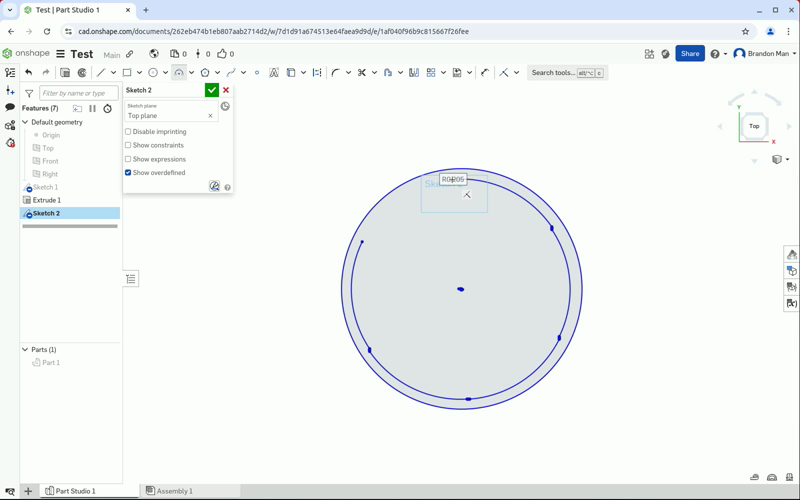
scroll(6)
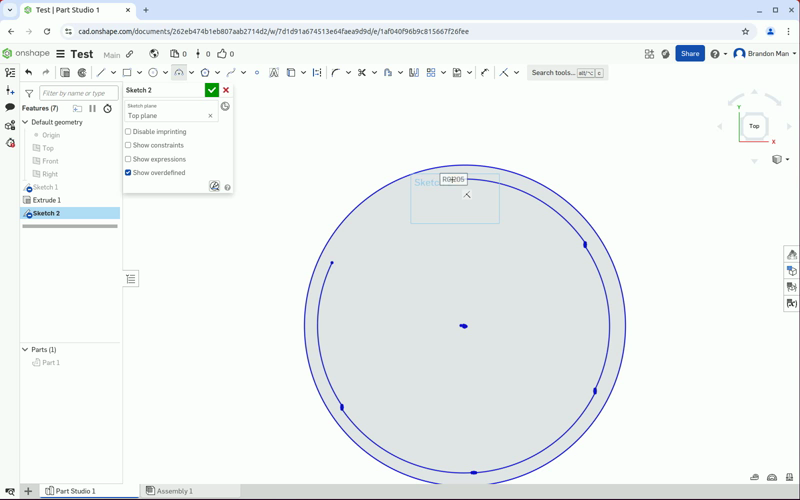
scroll(6)
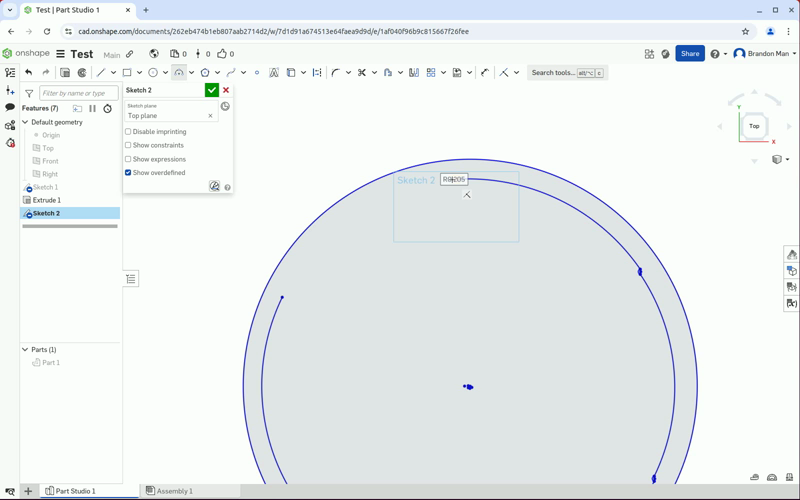
scroll(6)
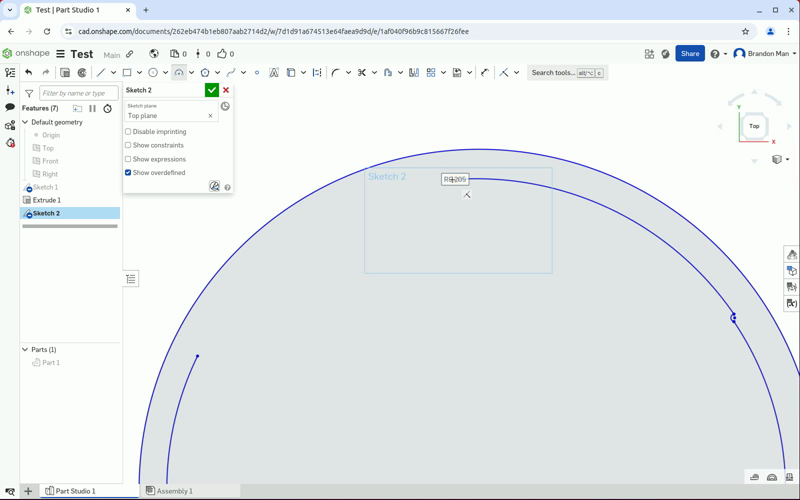
scroll(6)
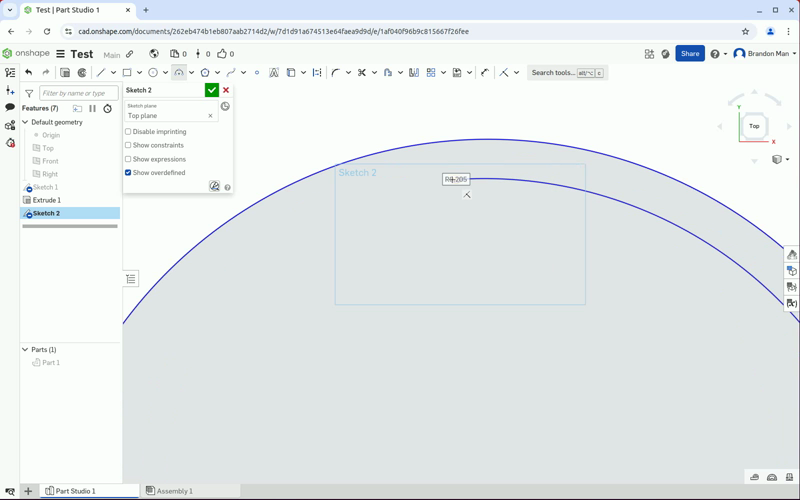
scroll(6)
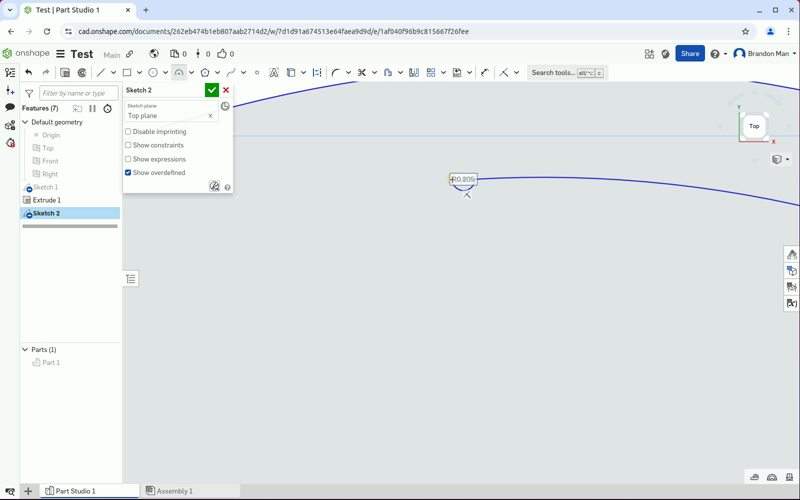
click(452, 179)
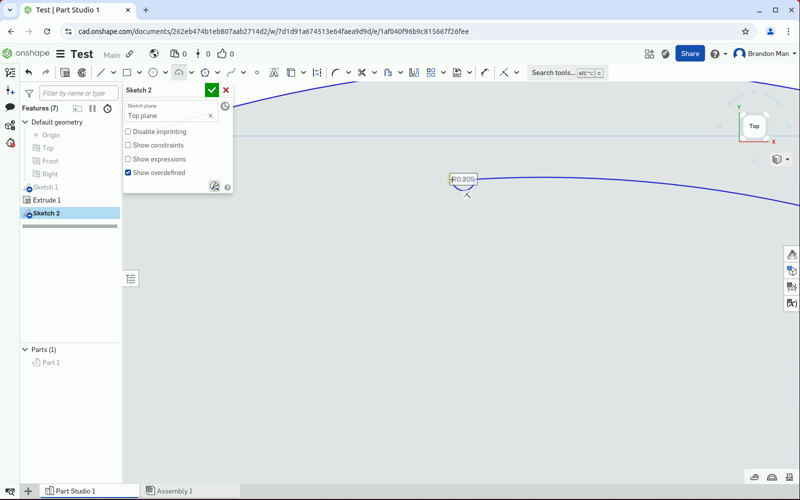
scroll(-6)
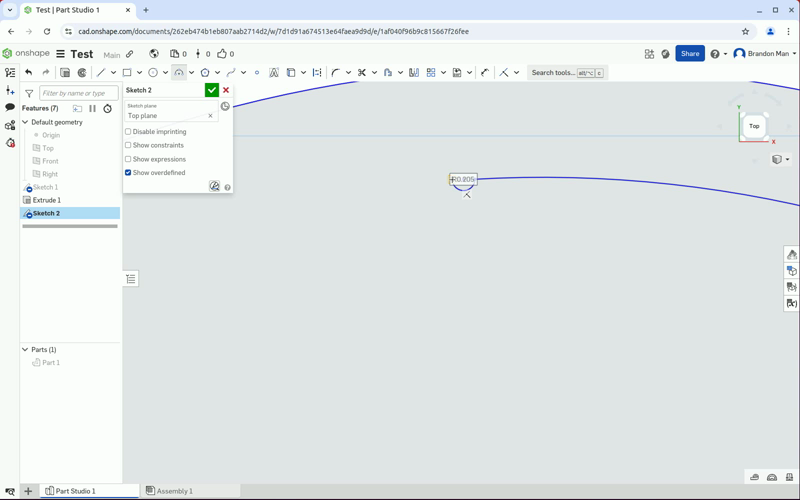
scroll(-6)
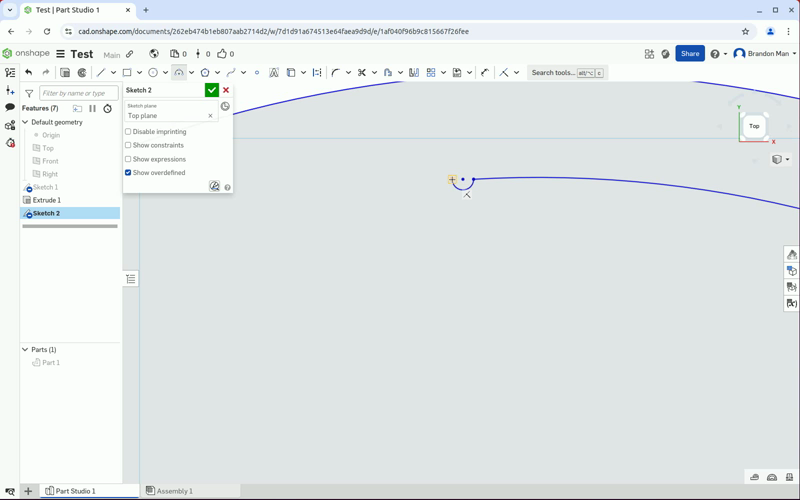
scroll(-6)
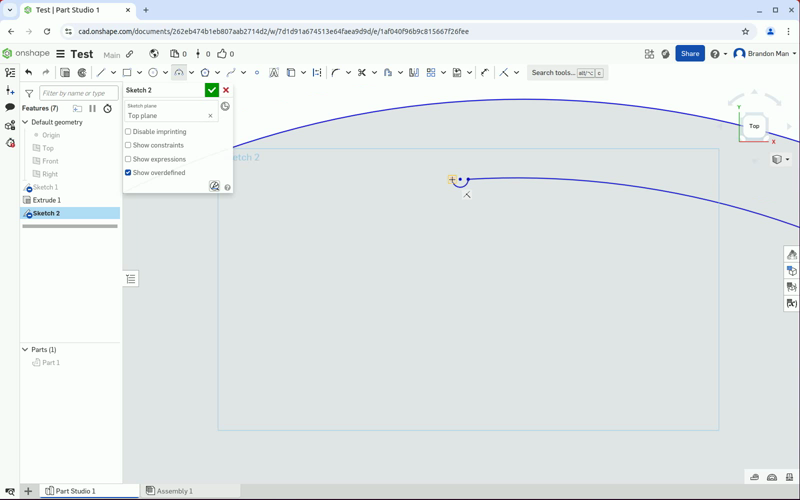
scroll(-6)
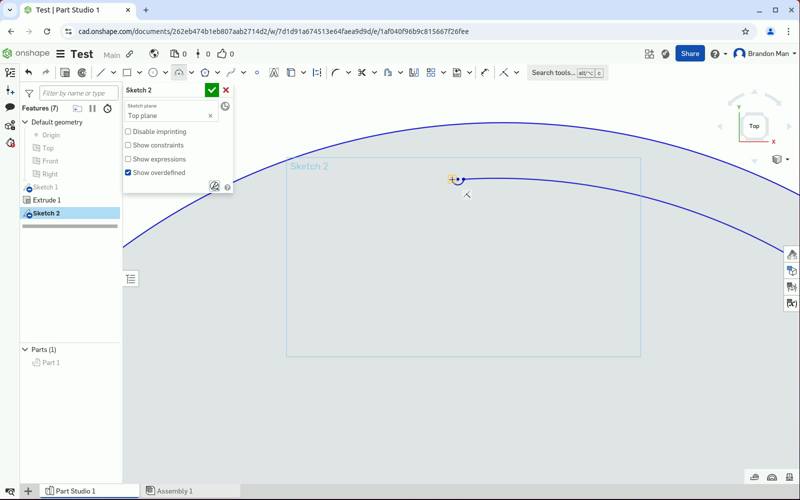
scroll(-6)
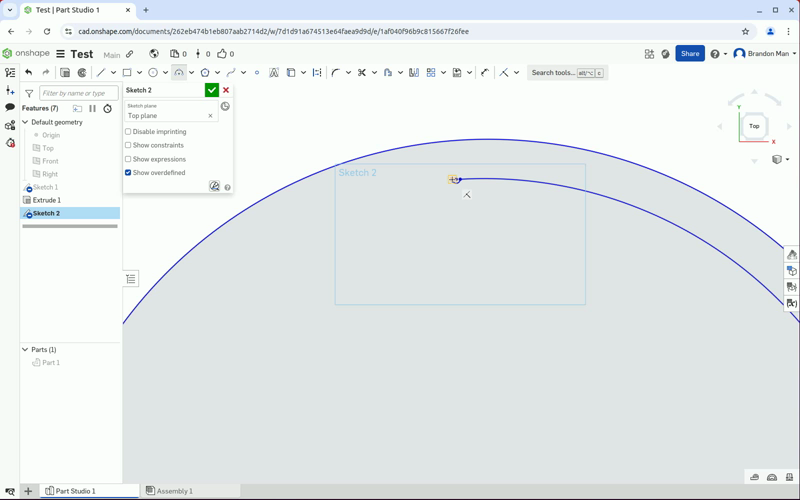
scroll(-6)
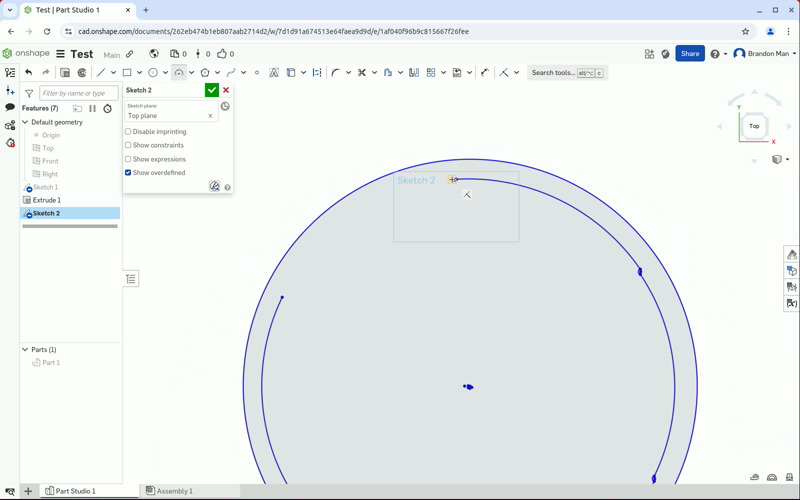
scroll(-6)
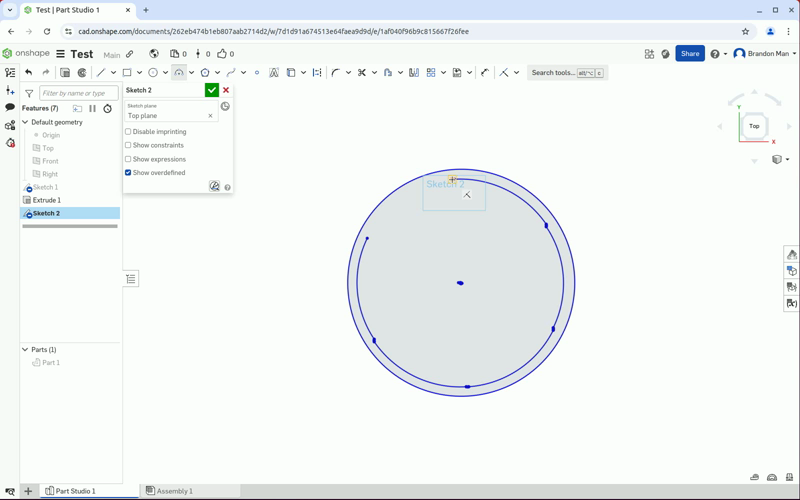
key_down(shift)
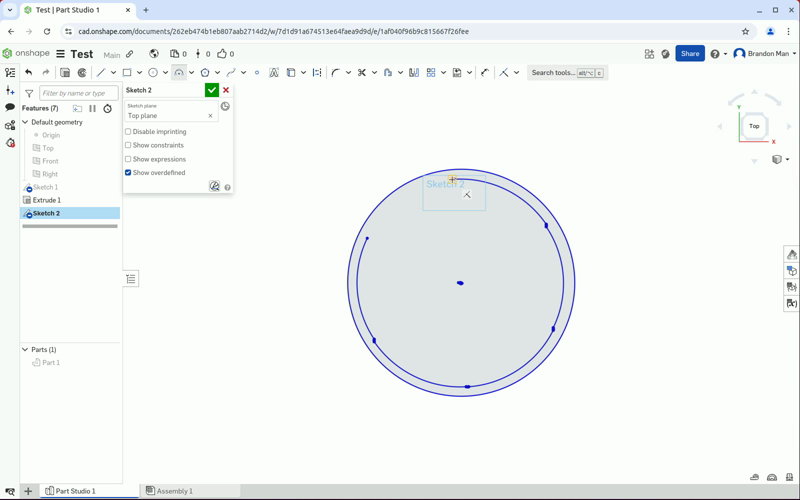
mouse_move(367, 235)
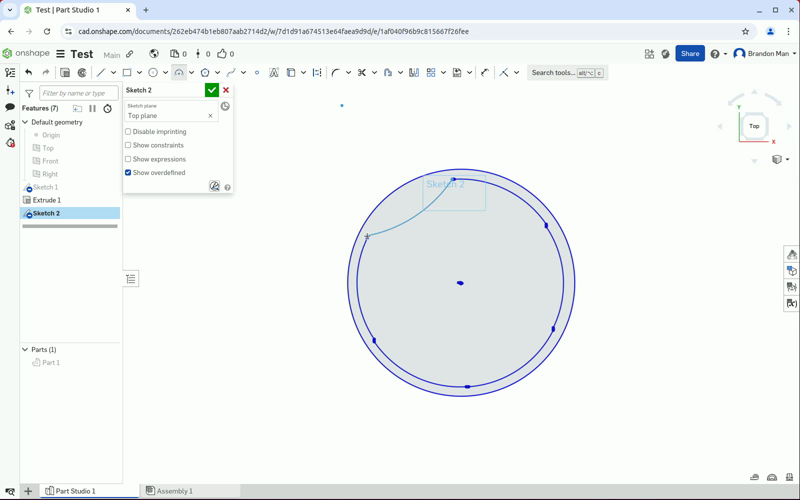
scroll(6)
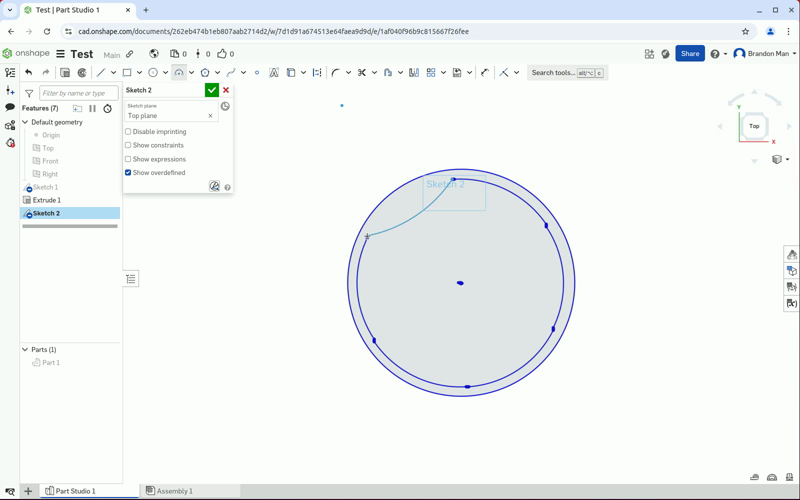
scroll(6)
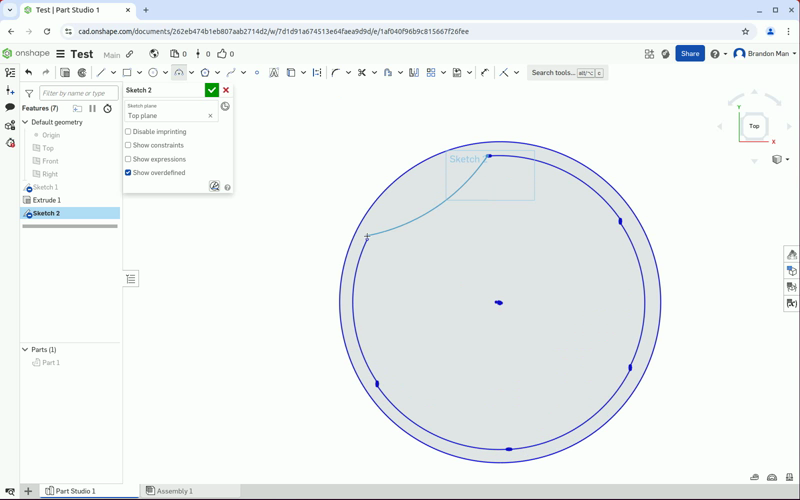
scroll(6)
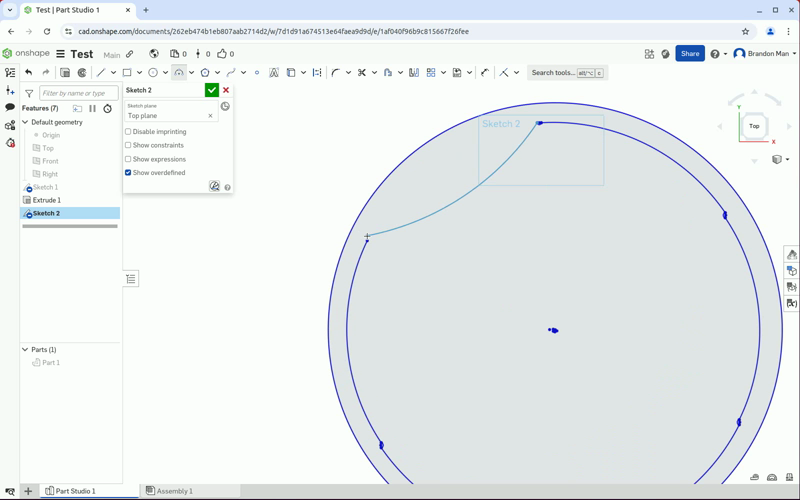
scroll(6)
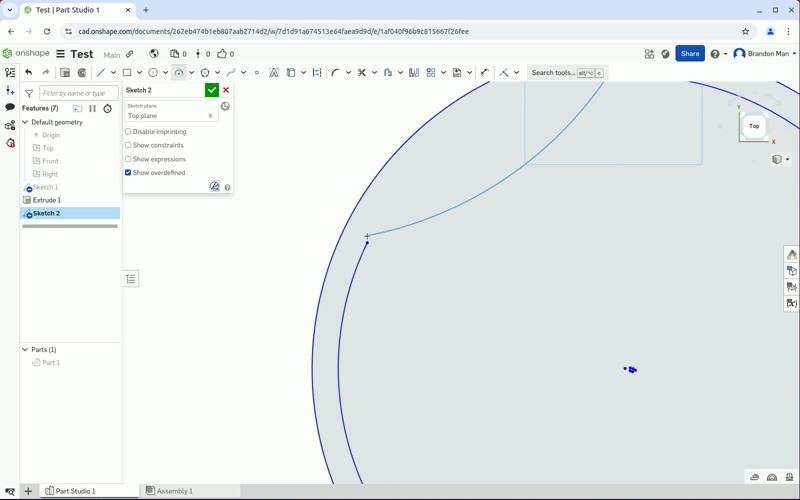
scroll(6)
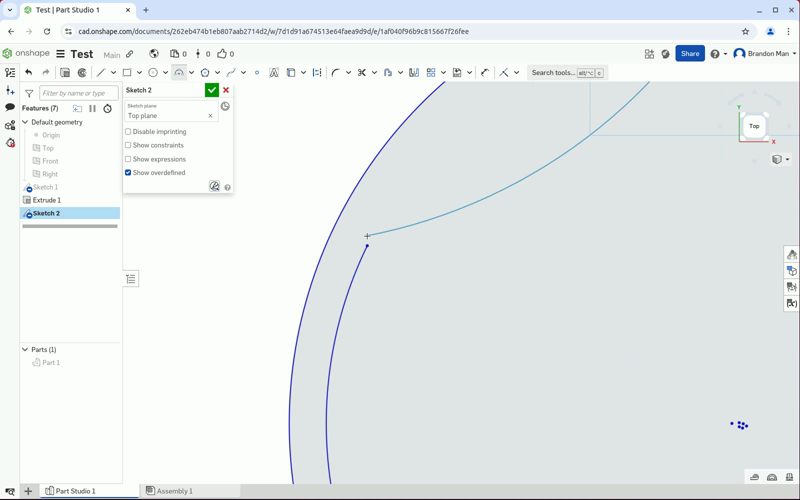
scroll(6)
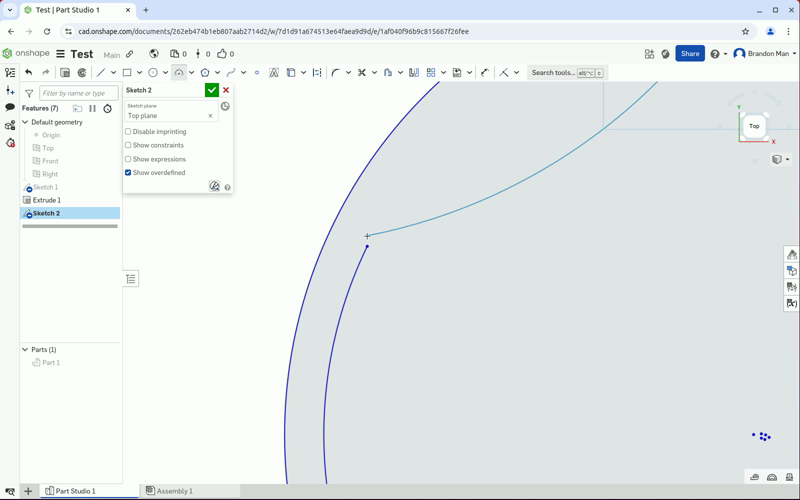
scroll(6)
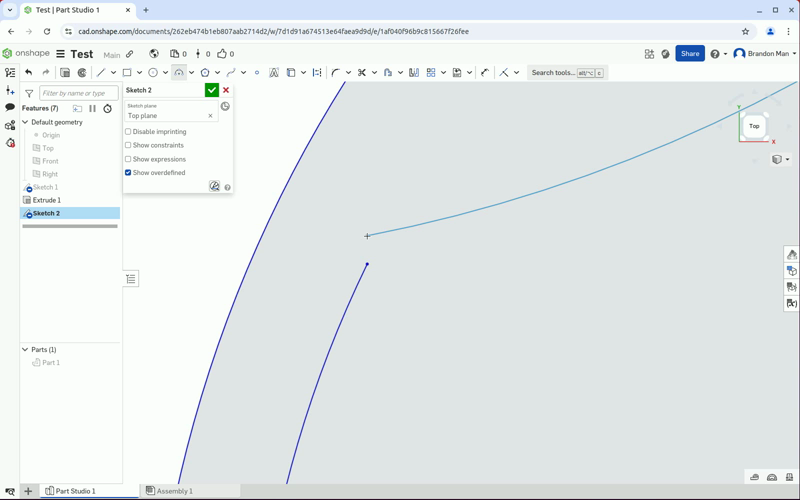
click(367, 235)
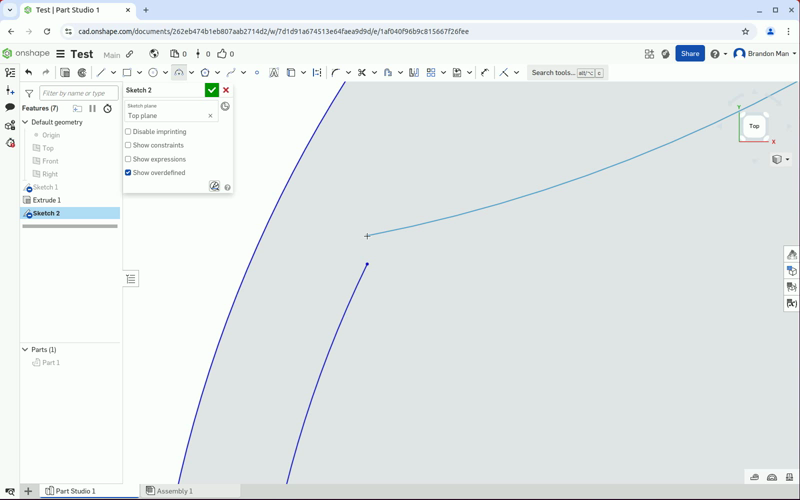
scroll(-6)
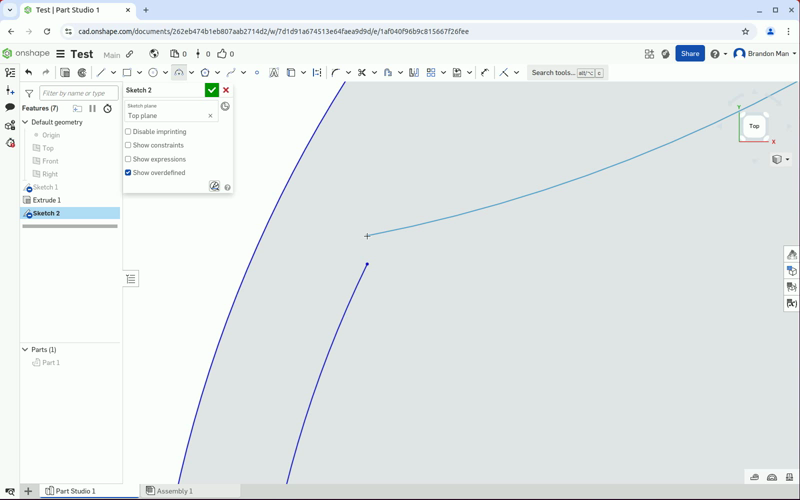
scroll(-6)
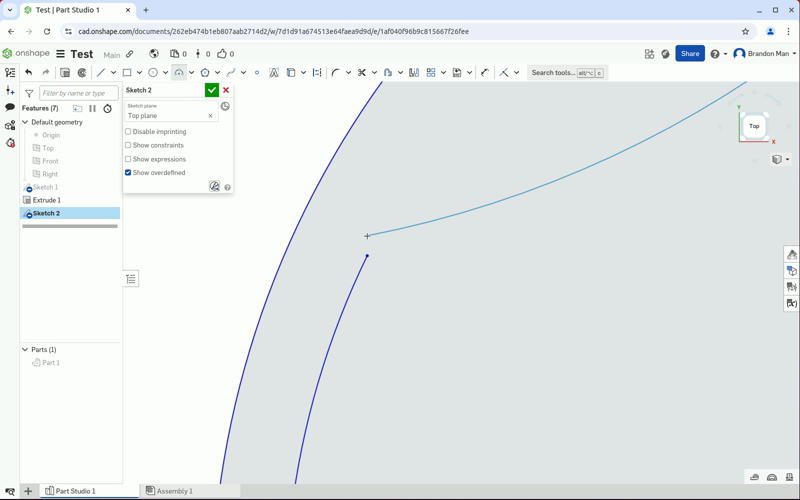
scroll(-6)
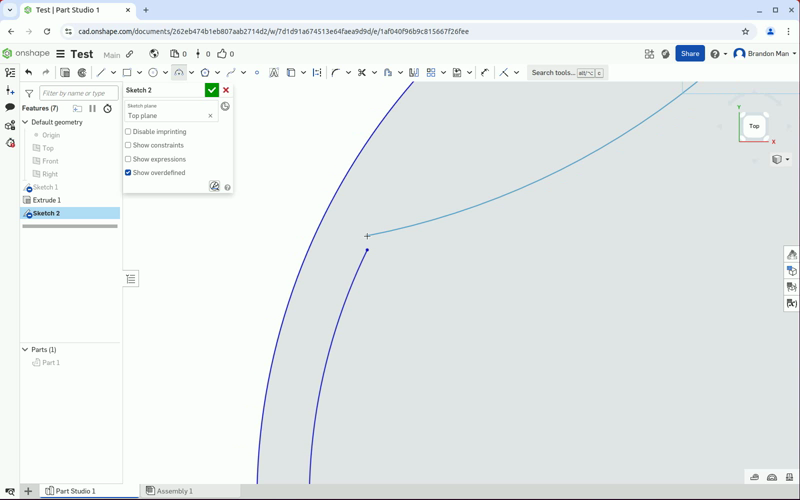
scroll(-6)
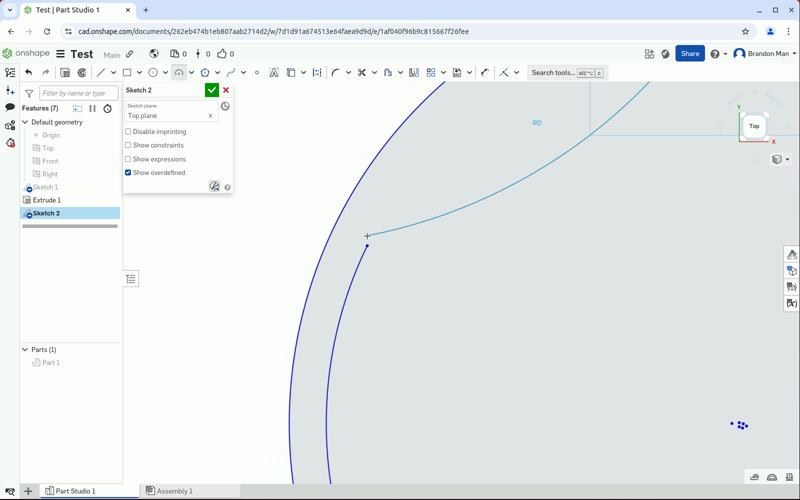
scroll(-6)
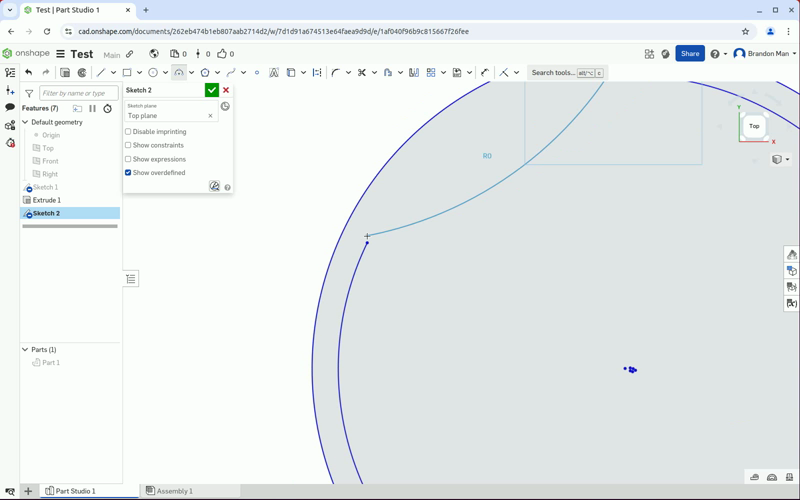
scroll(-6)
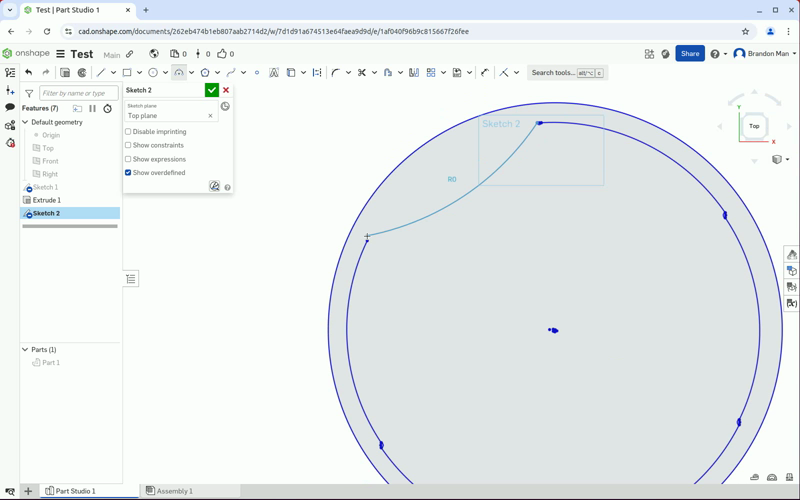
scroll(-6)
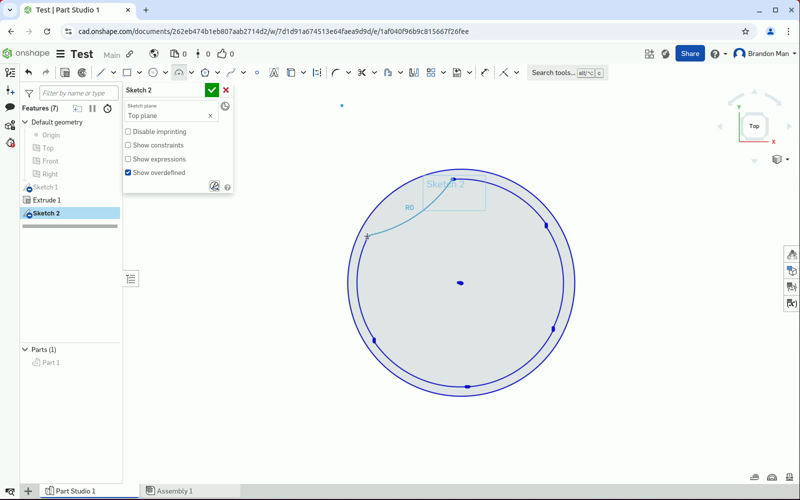
mouse_move(401, 196)
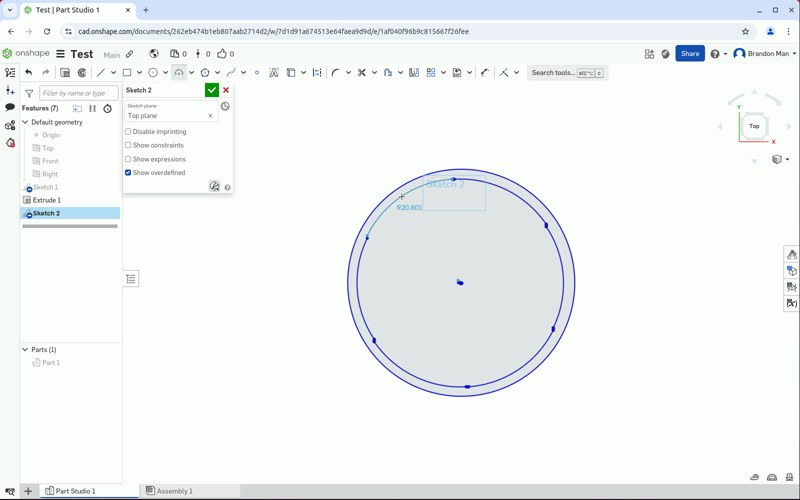
click(401, 196)
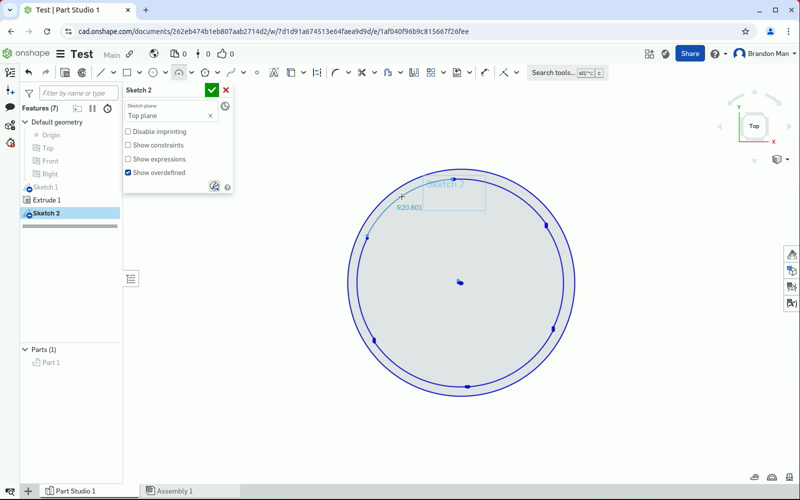
key_up(shift)
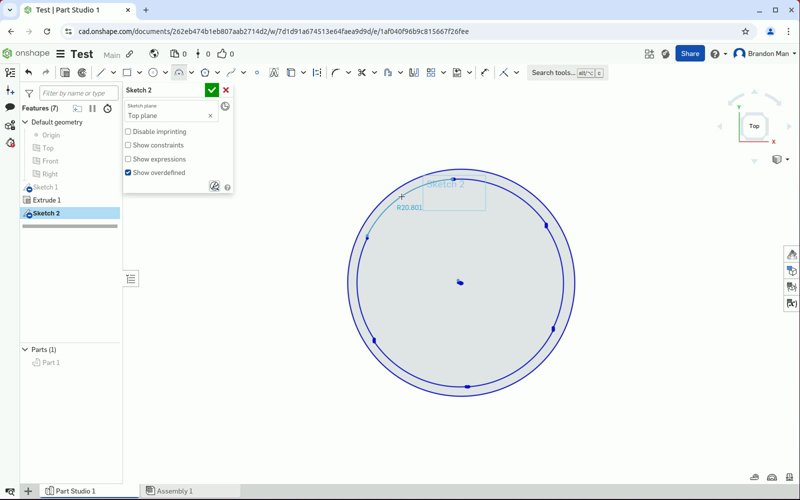
mouse_move(367, 235)
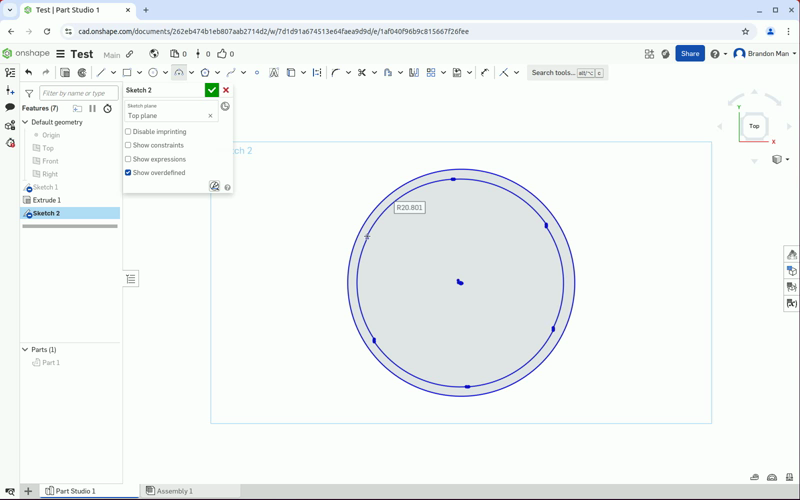
scroll(6)
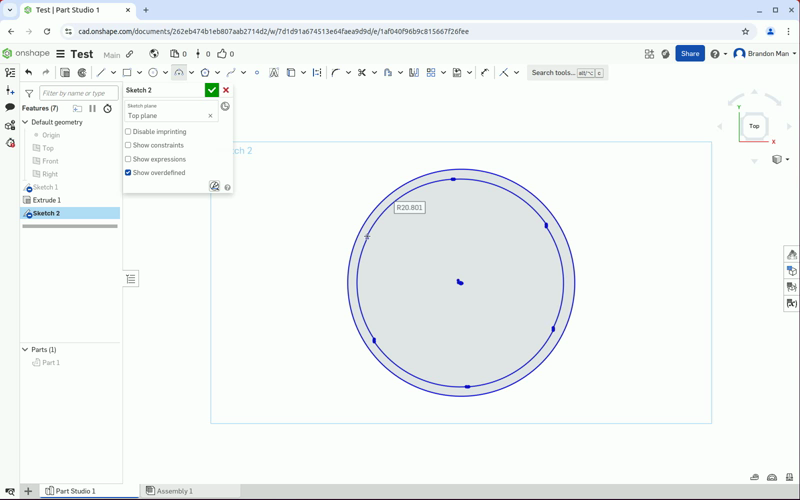
scroll(6)
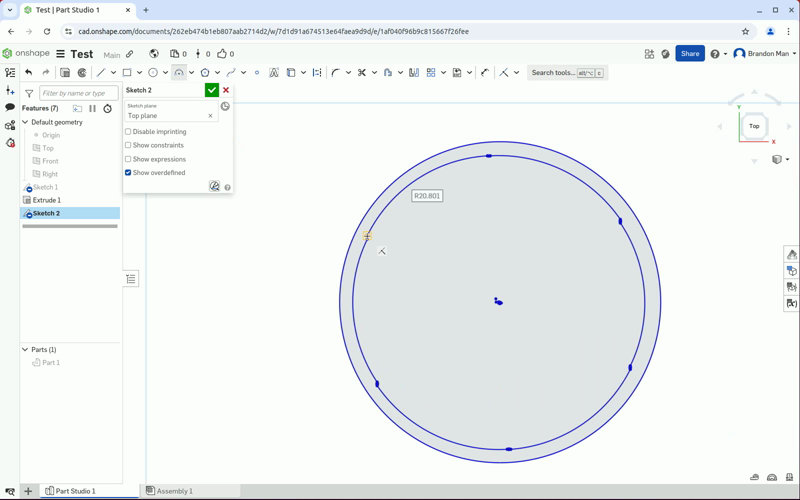
scroll(6)
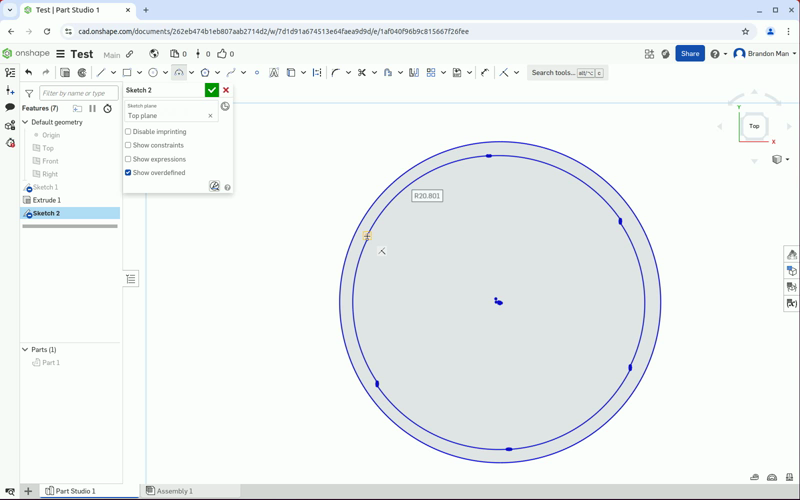
scroll(6)
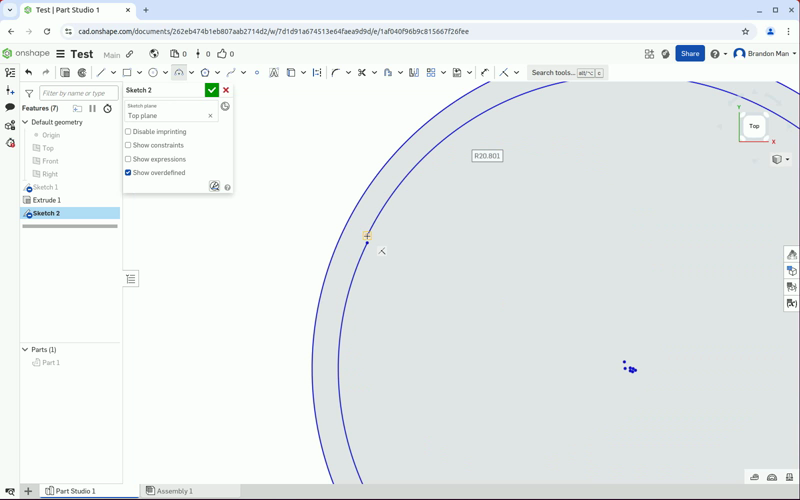
scroll(6)
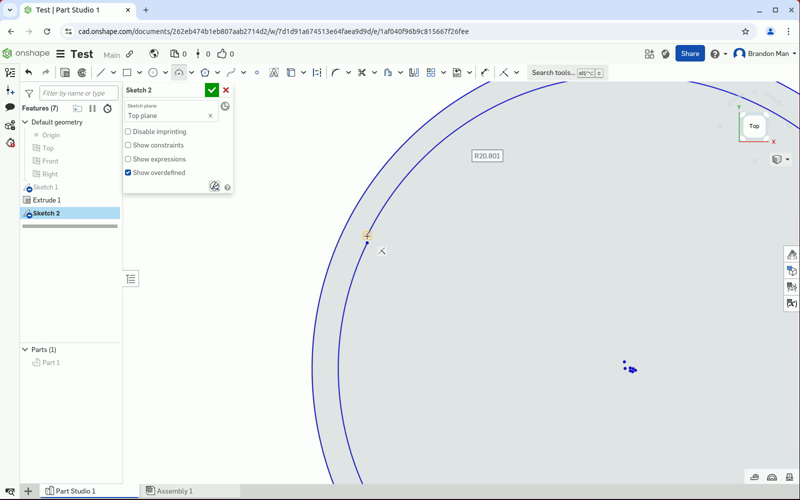
scroll(6)
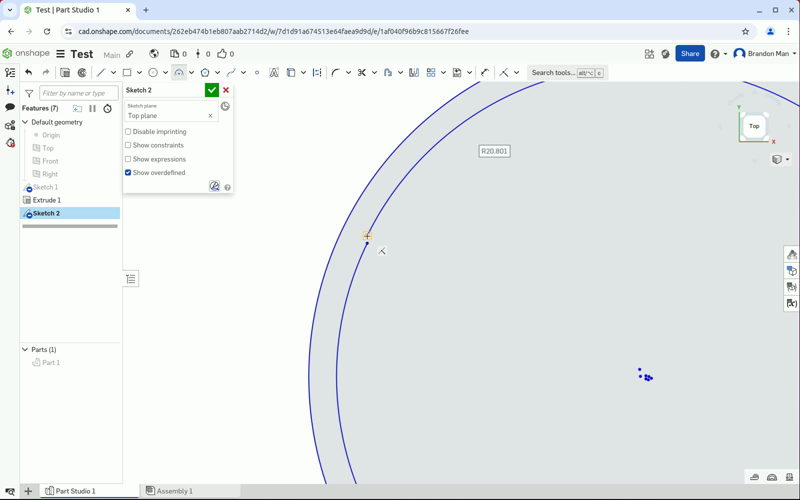
scroll(6)
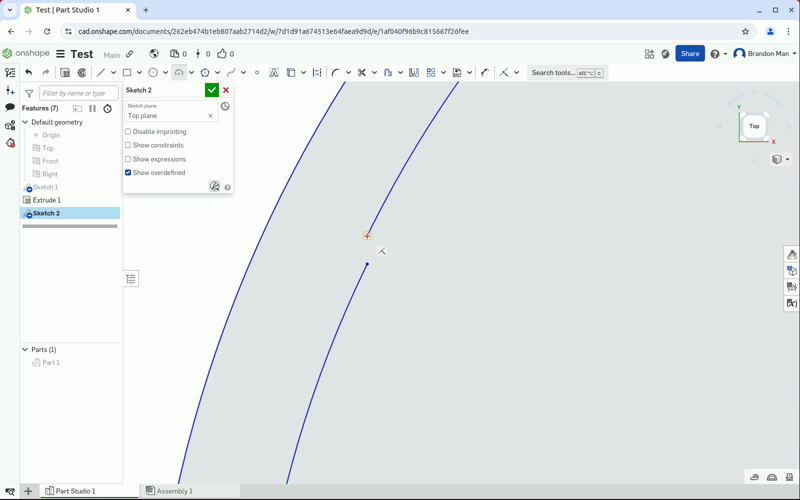
click(367, 235)
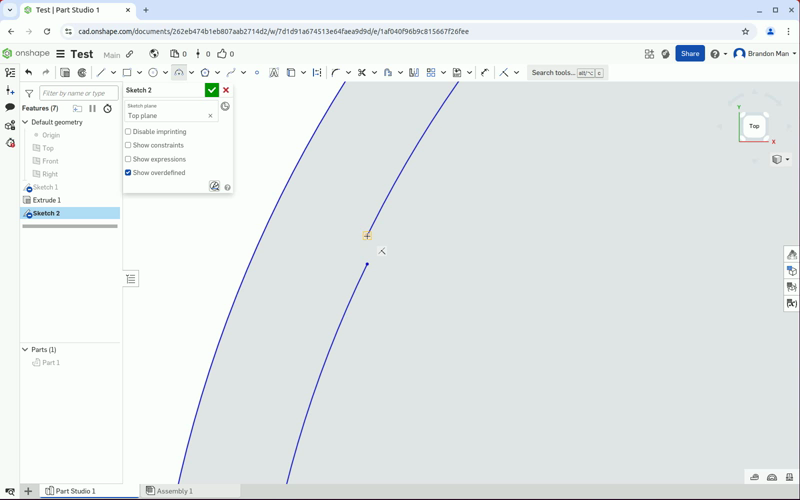
scroll(-6)
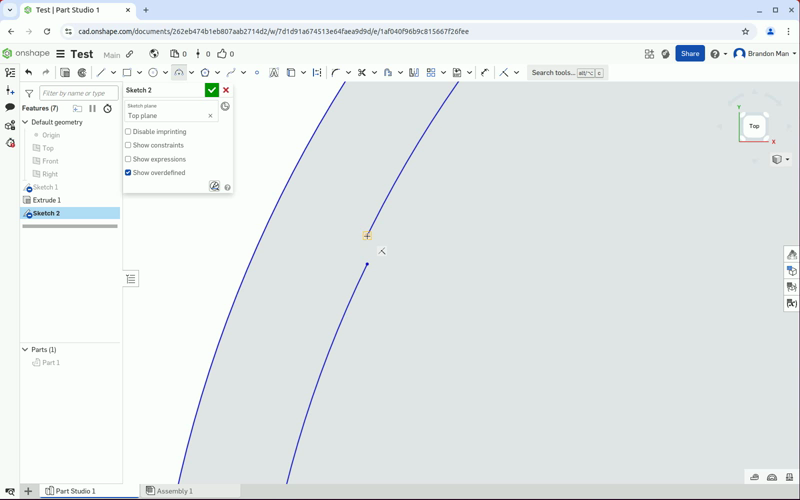
scroll(-6)
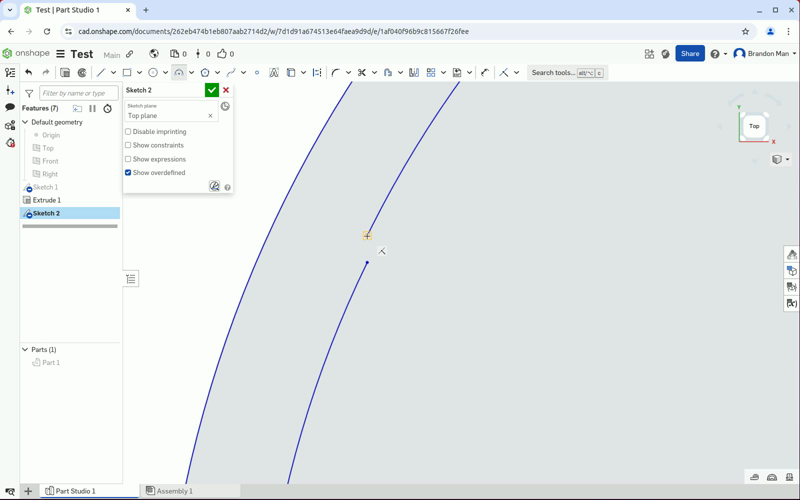
scroll(-6)
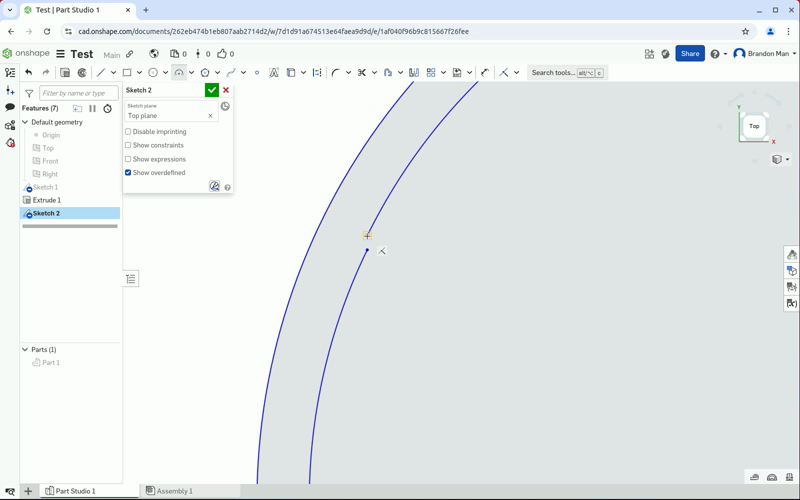
scroll(-6)
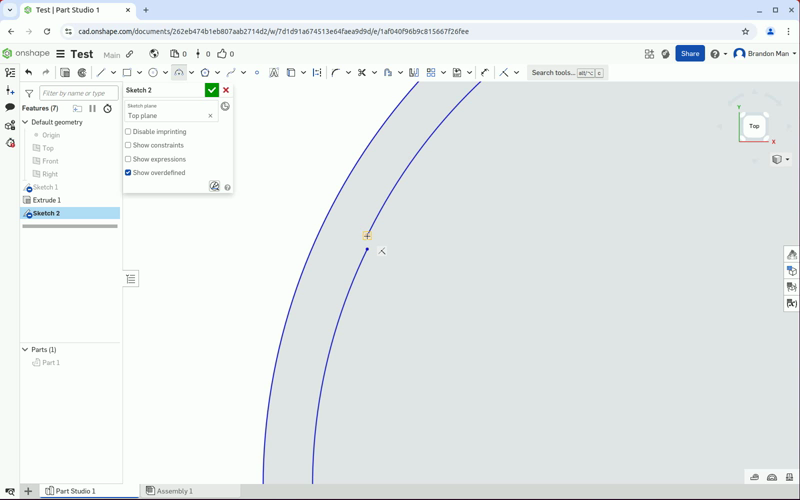
scroll(-6)
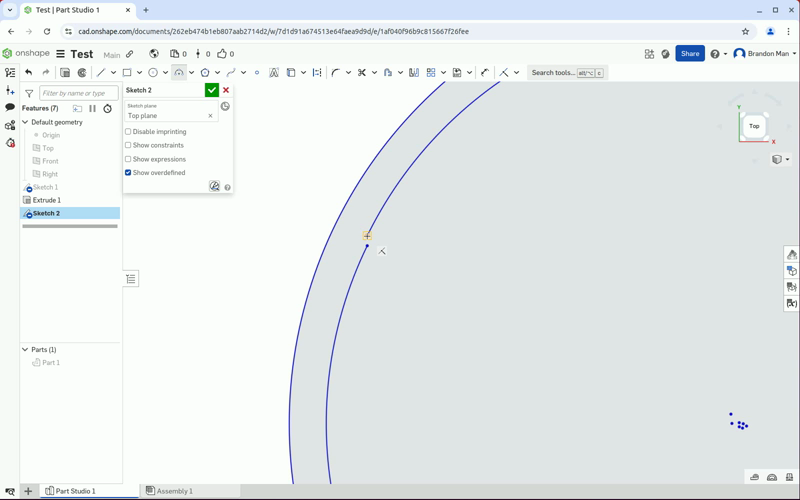
scroll(-6)
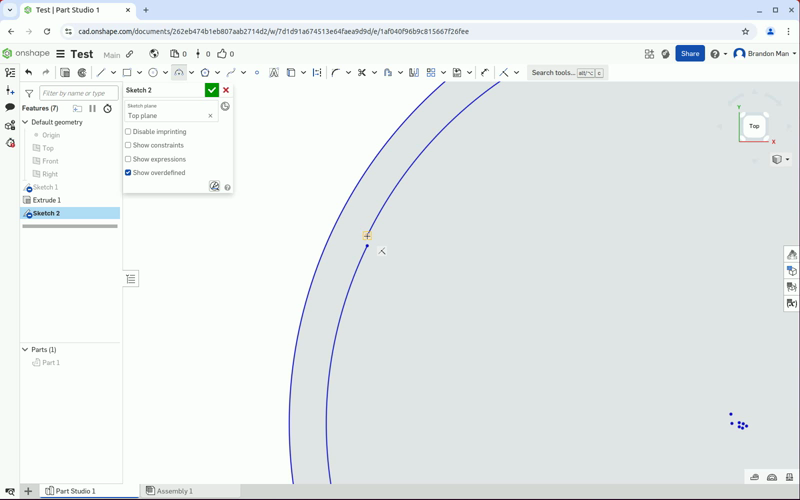
scroll(-6)
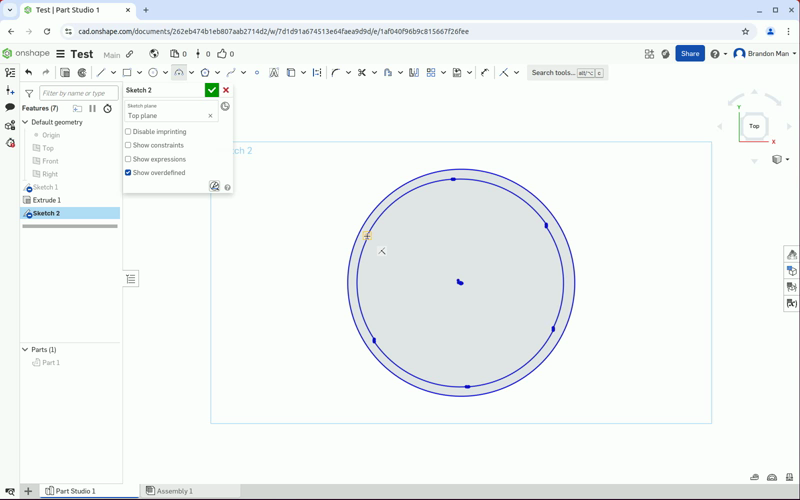
mouse_move(367, 238)
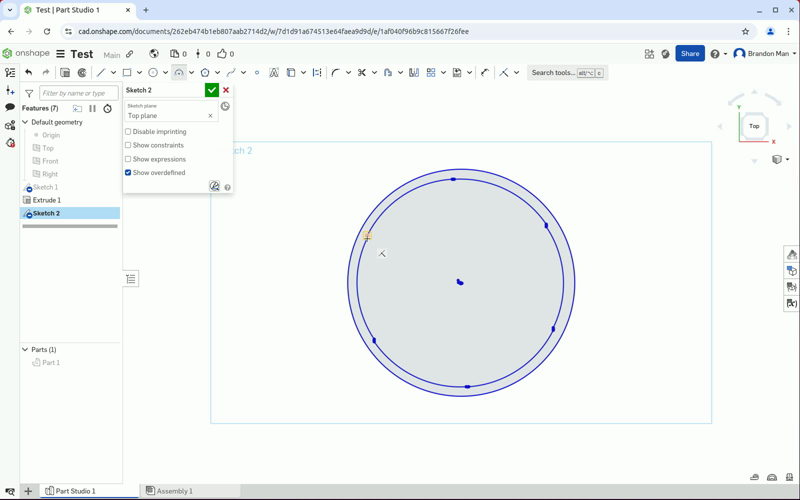
scroll(6)
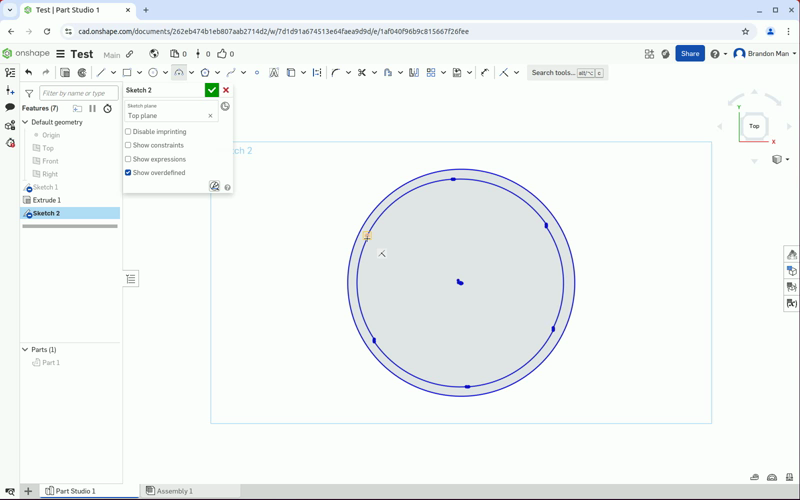
scroll(6)
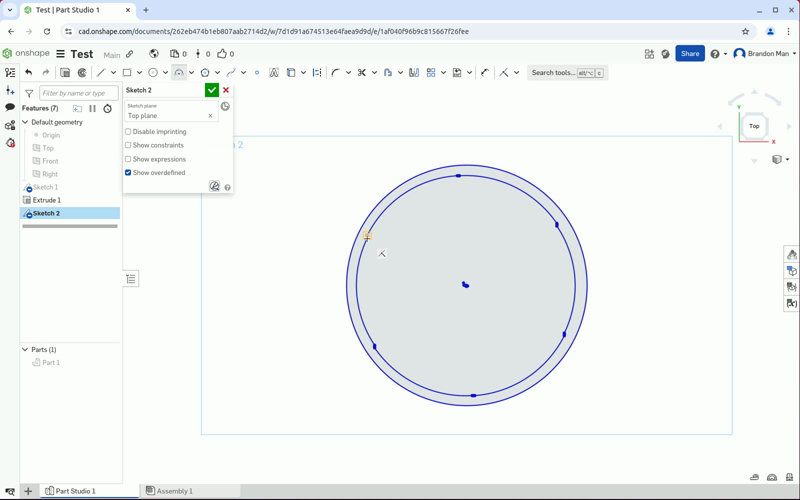
scroll(6)
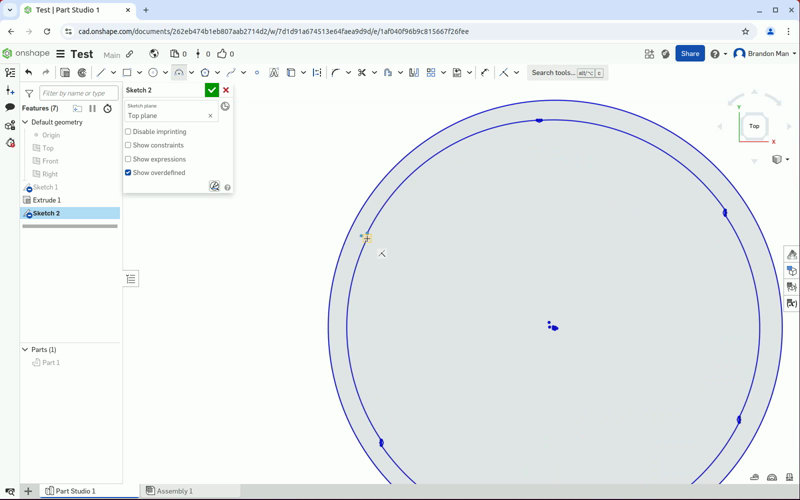
scroll(6)
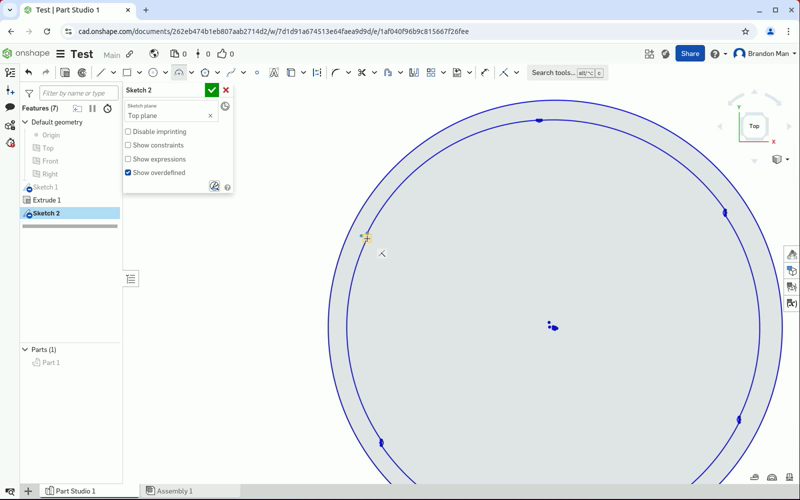
scroll(6)
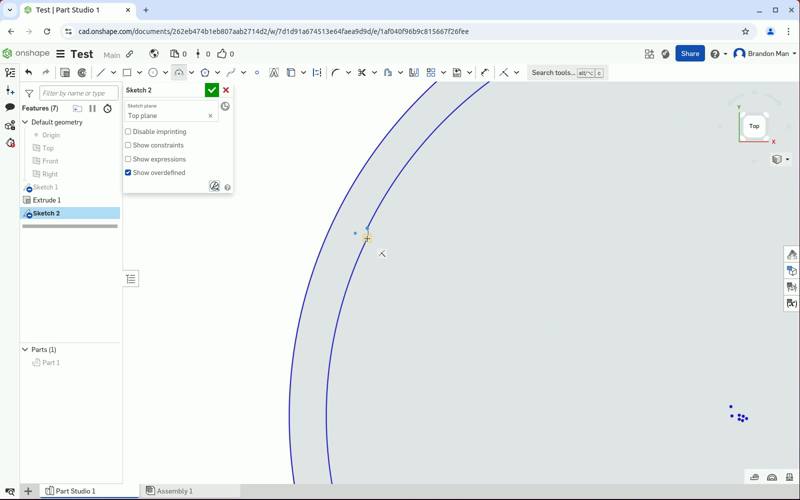
scroll(6)
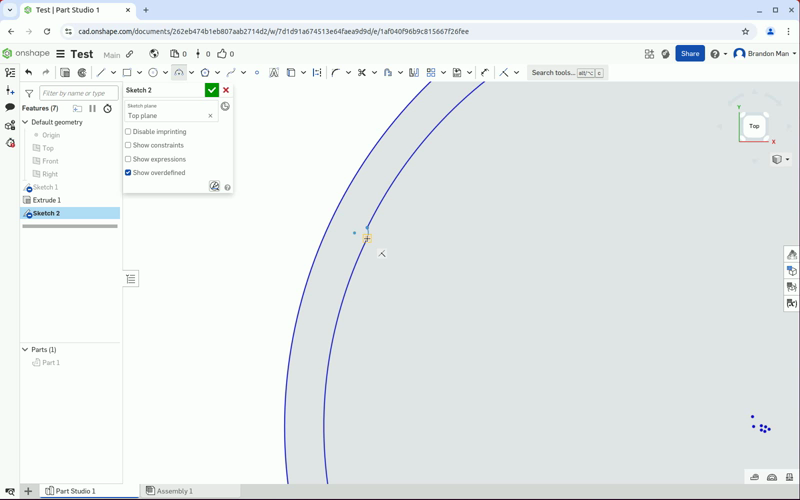
scroll(6)
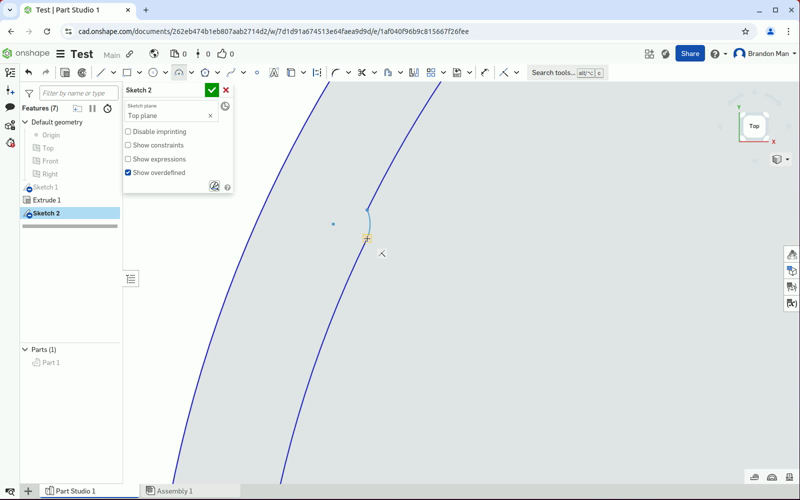
click(367, 238)
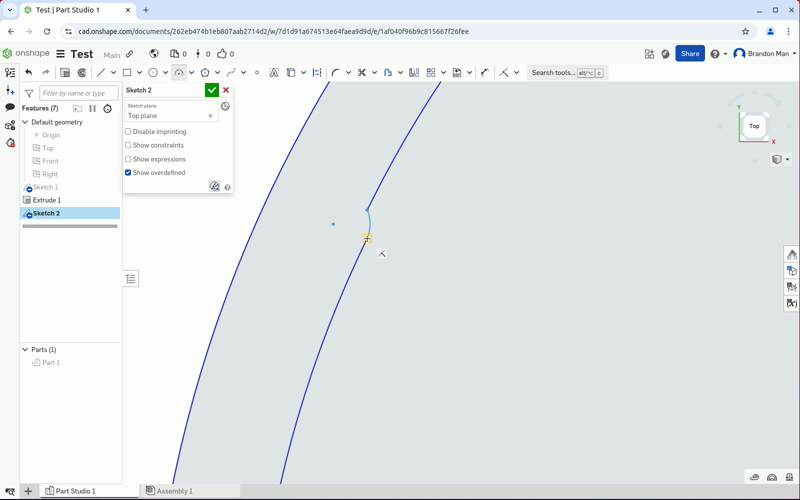
scroll(-6)
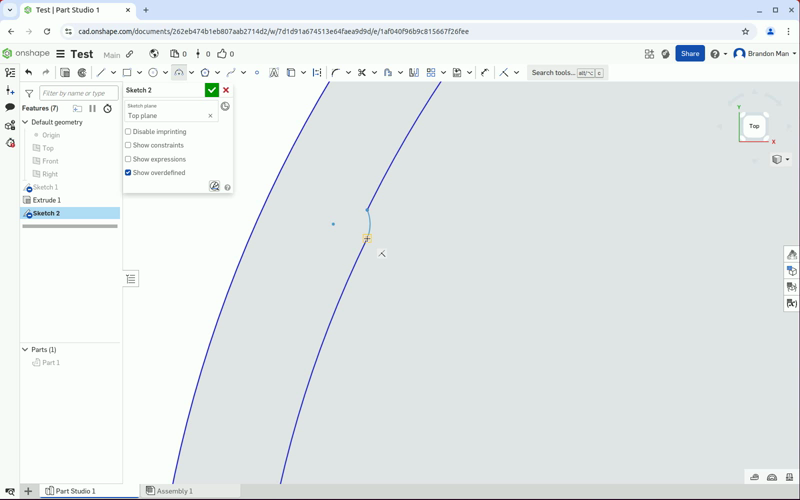
scroll(-6)
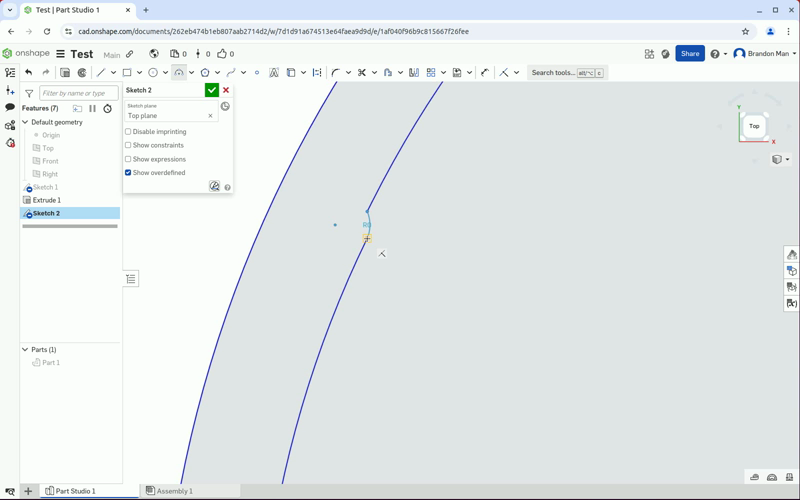
scroll(-6)
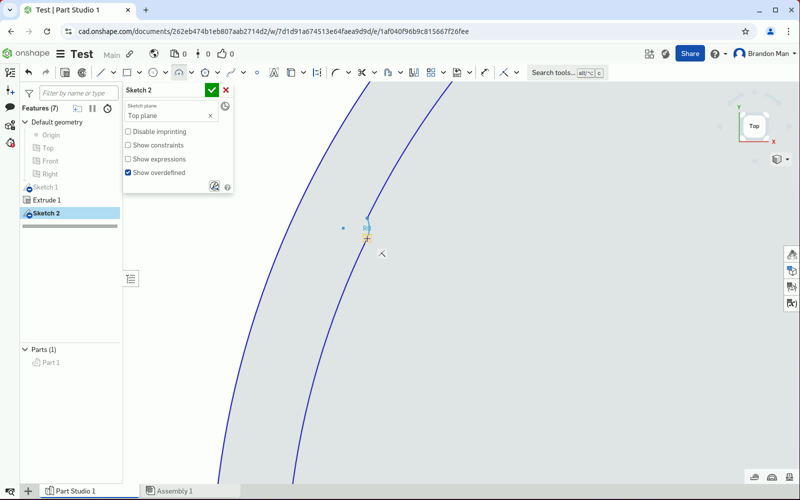
scroll(-6)
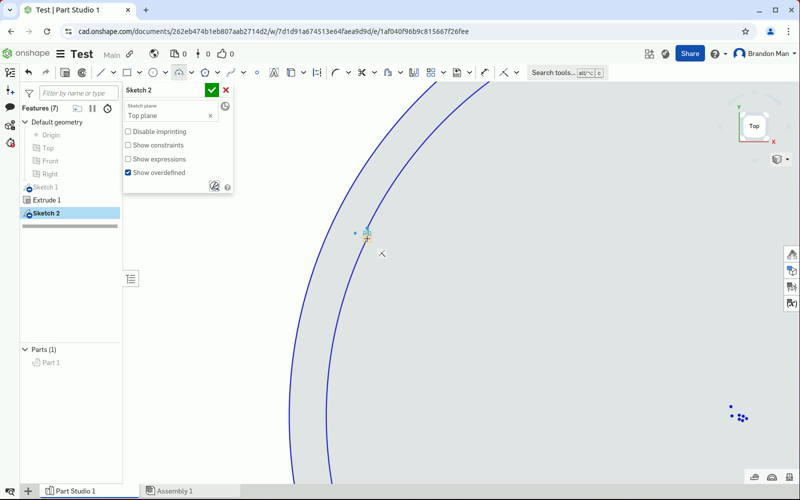
scroll(-6)
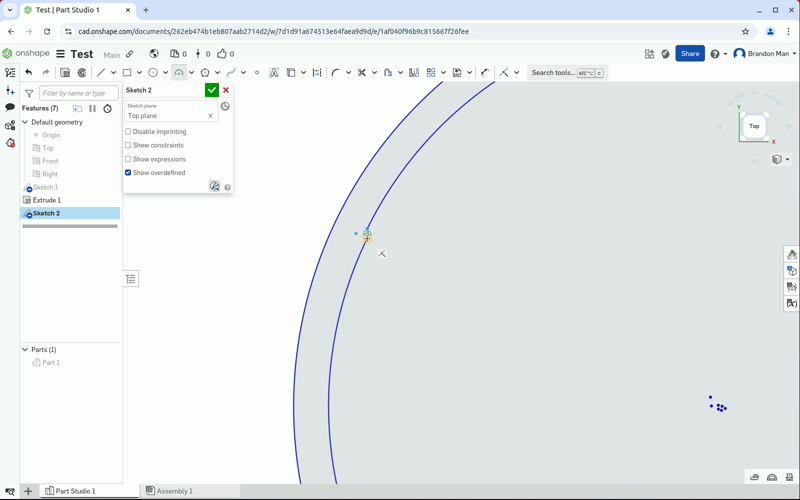
scroll(-6)
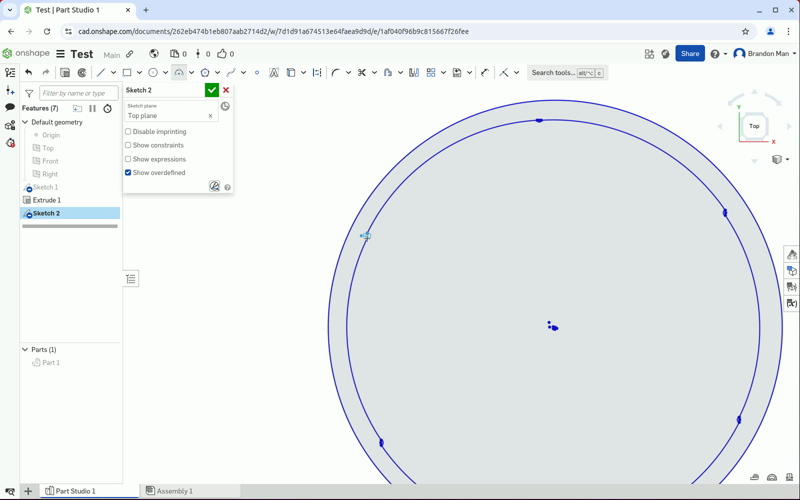
scroll(-6)
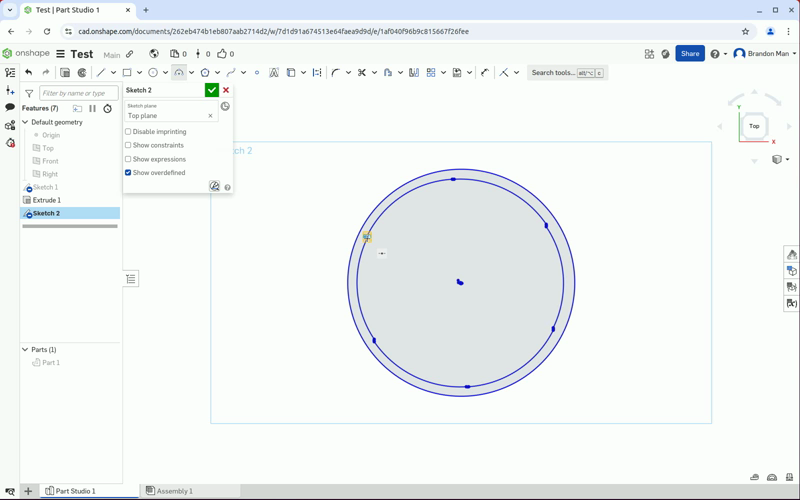
key_down(shift)
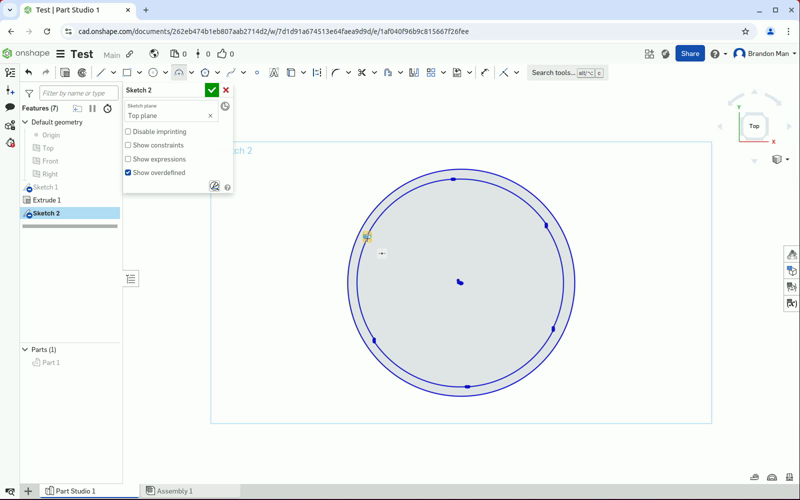
mouse_move(368, 237)
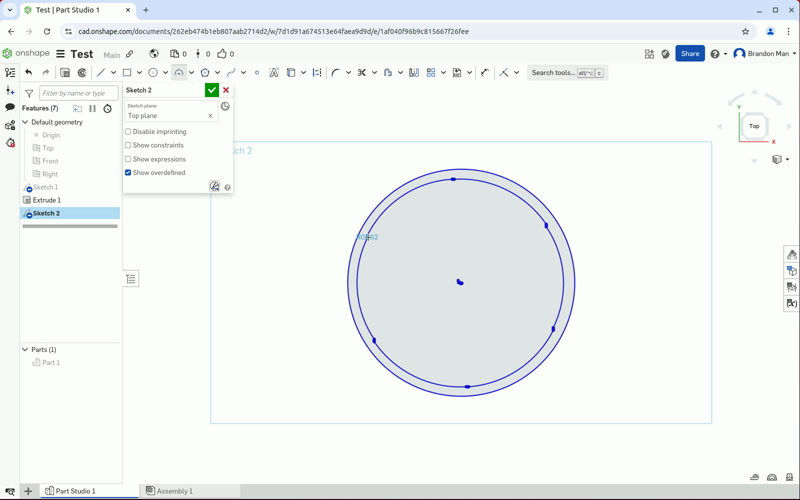
scroll(6)
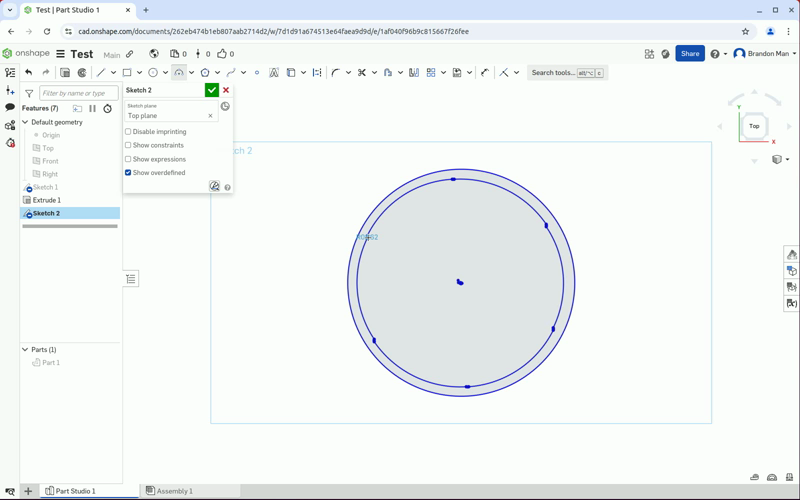
scroll(6)
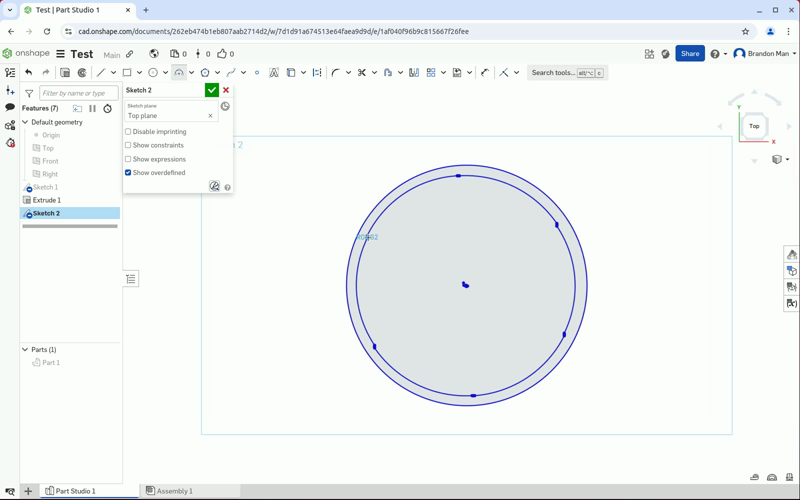
scroll(6)
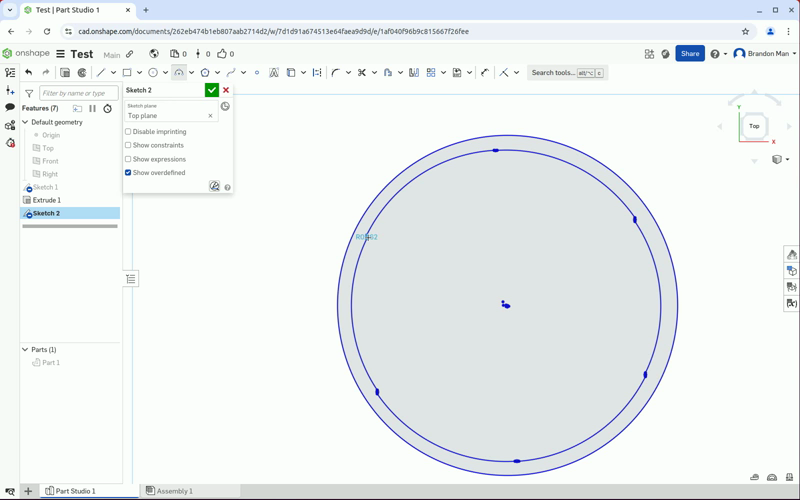
scroll(6)
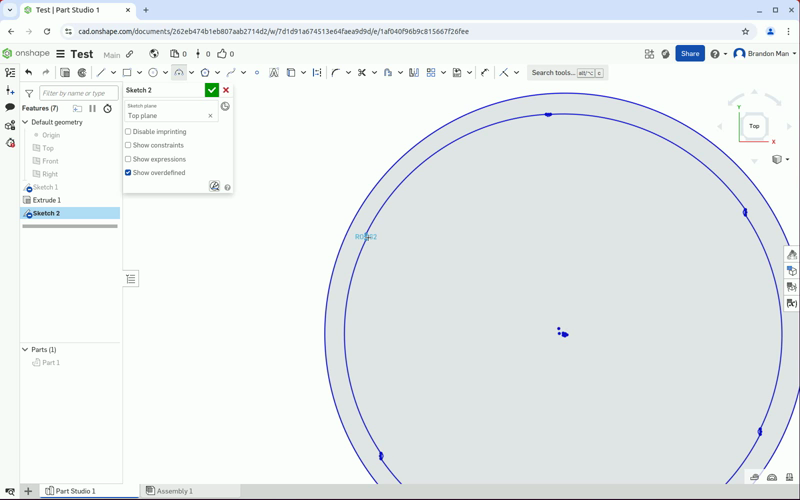
scroll(6)
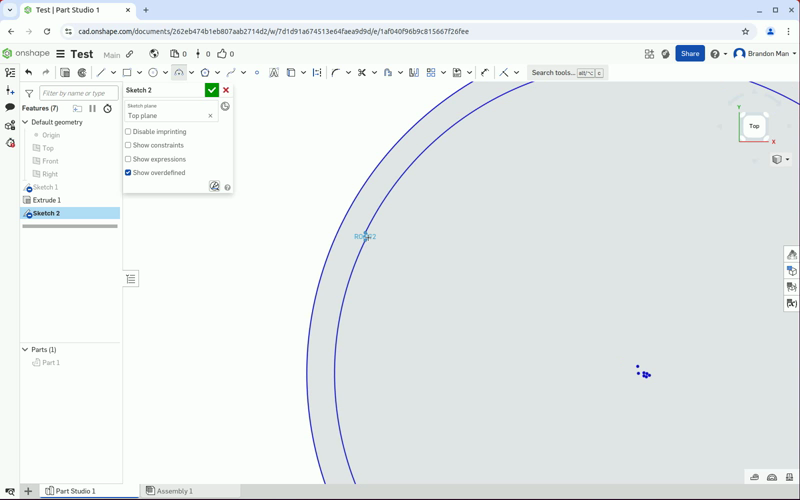
scroll(6)
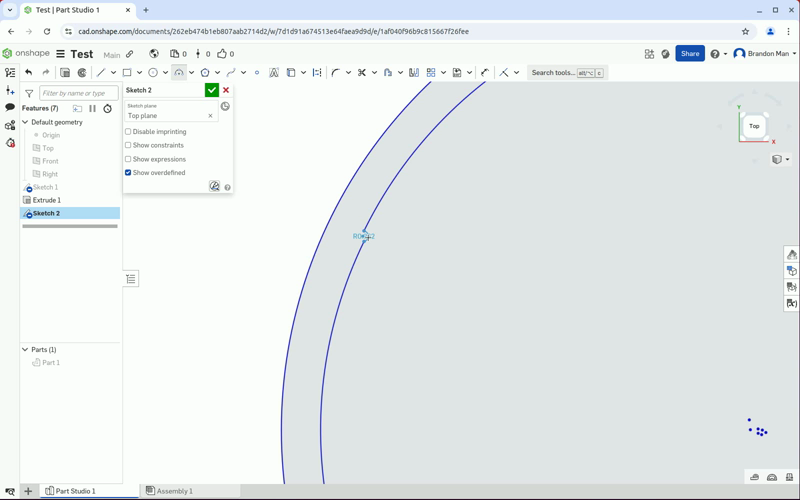
scroll(6)
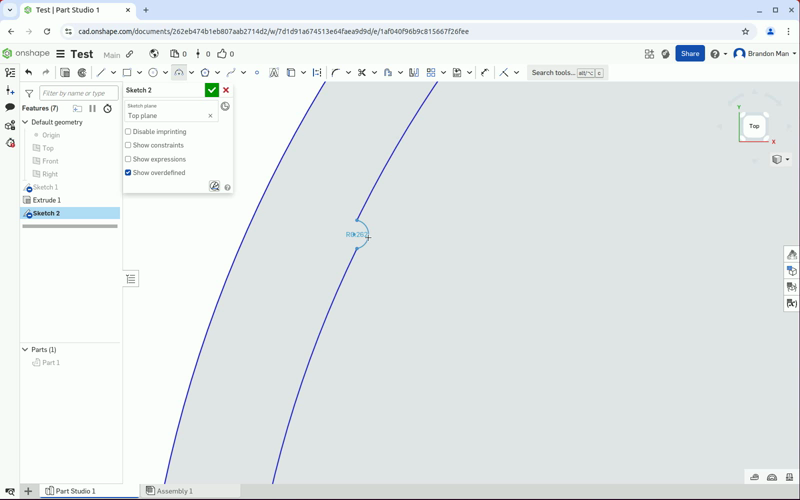
click(368, 237)
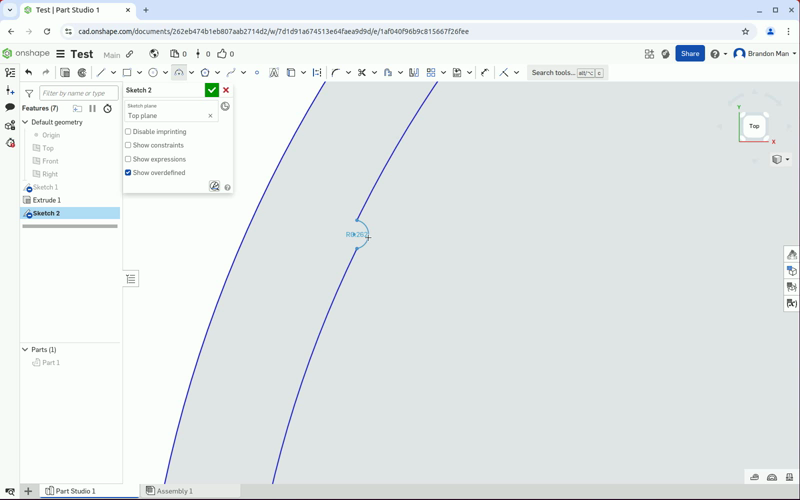
scroll(-6)
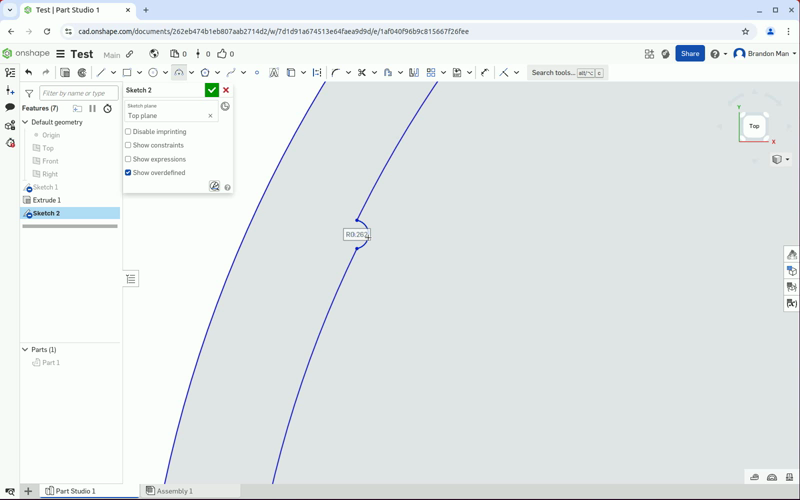
scroll(-6)
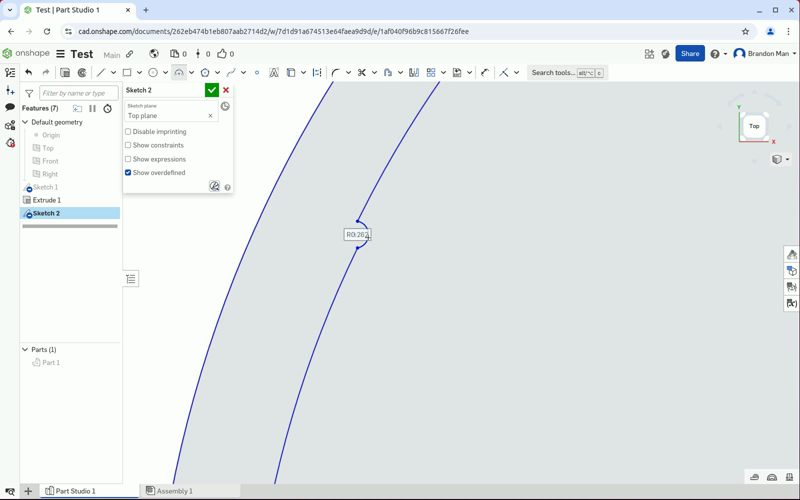
scroll(-6)
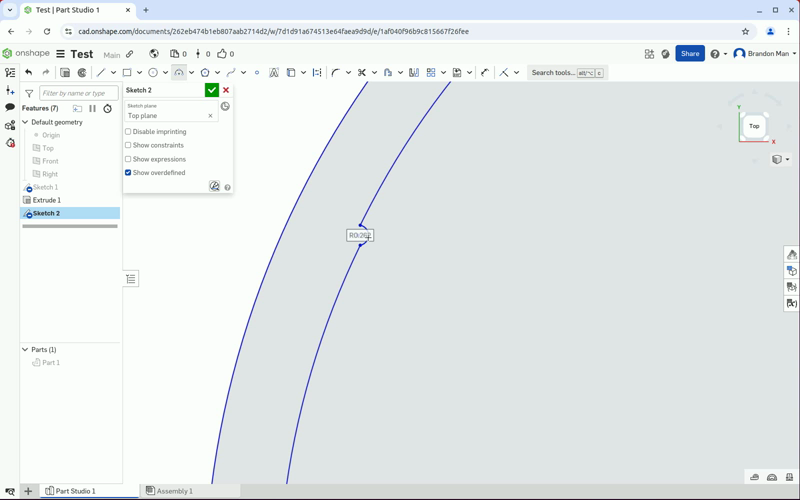
scroll(-6)
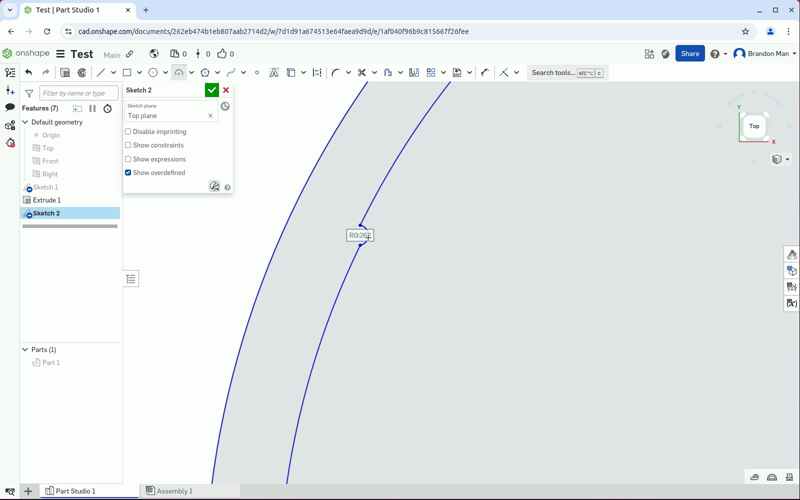
scroll(-6)
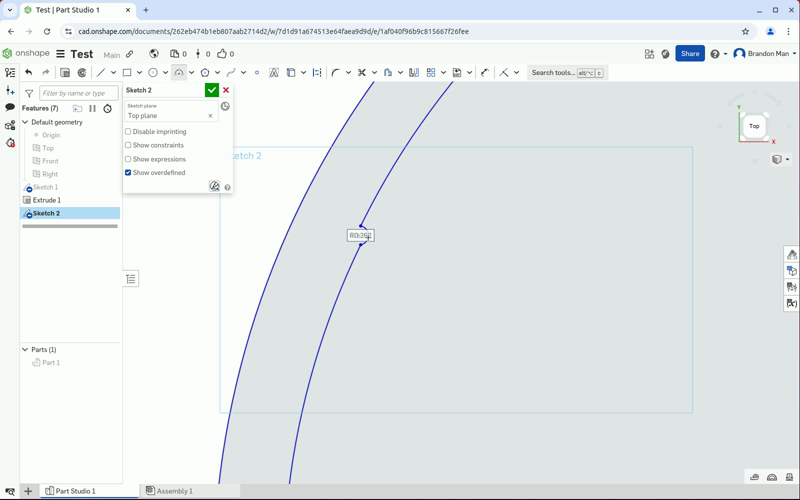
scroll(-6)
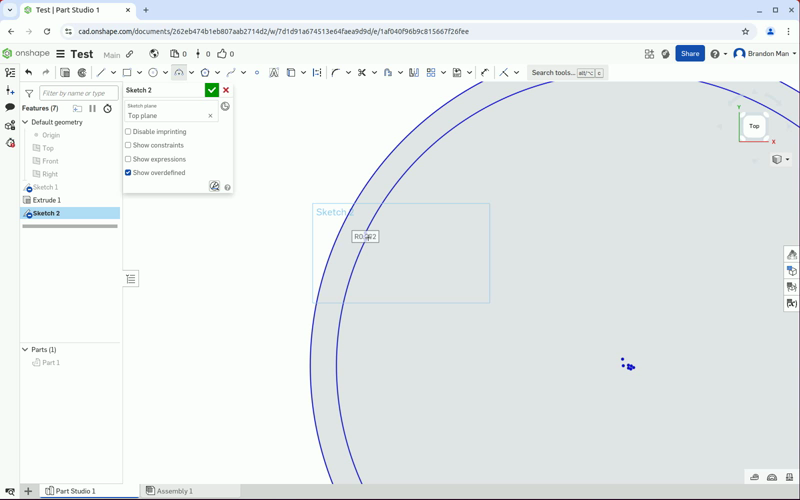
scroll(-6)
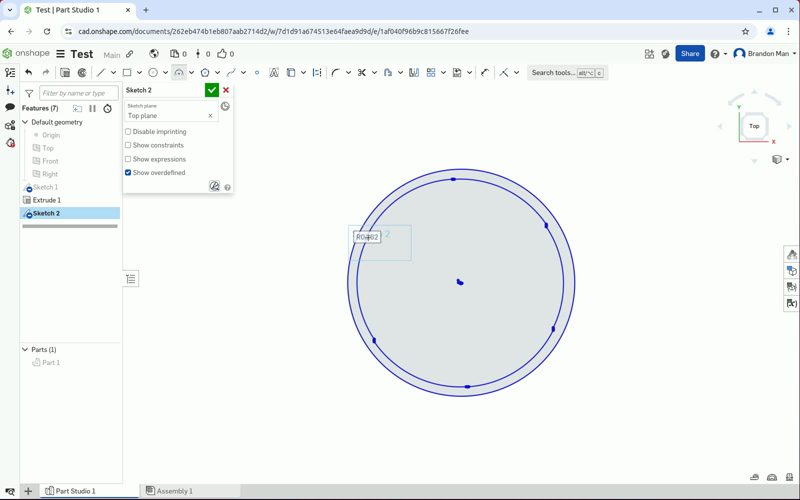
key_up(shift)
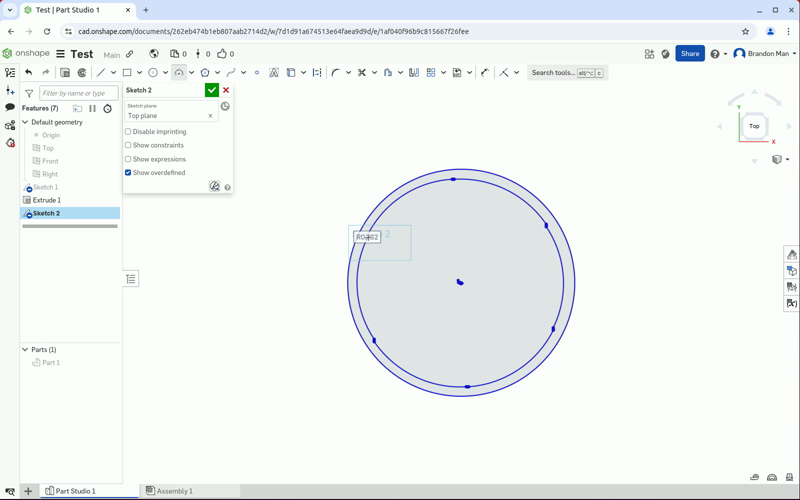
key(esc)
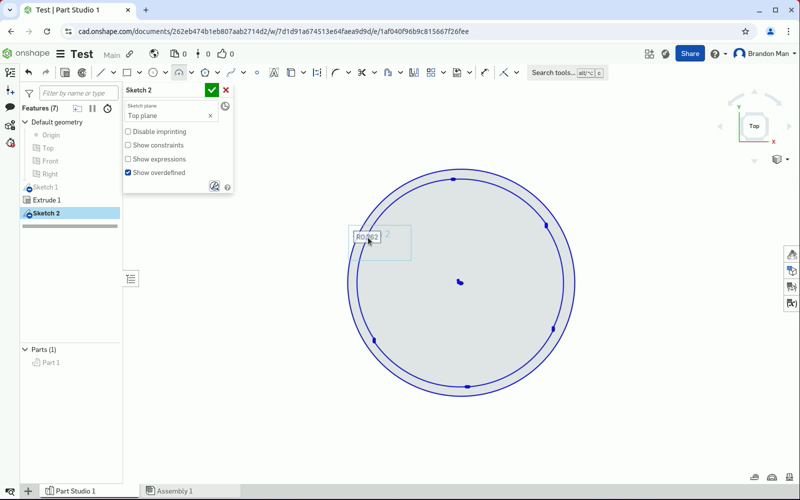
mouse_move(465, 391)
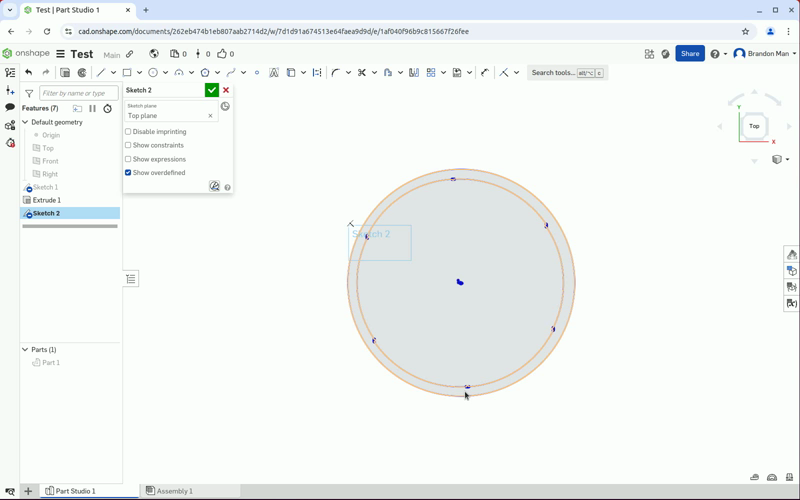
click(465, 391)
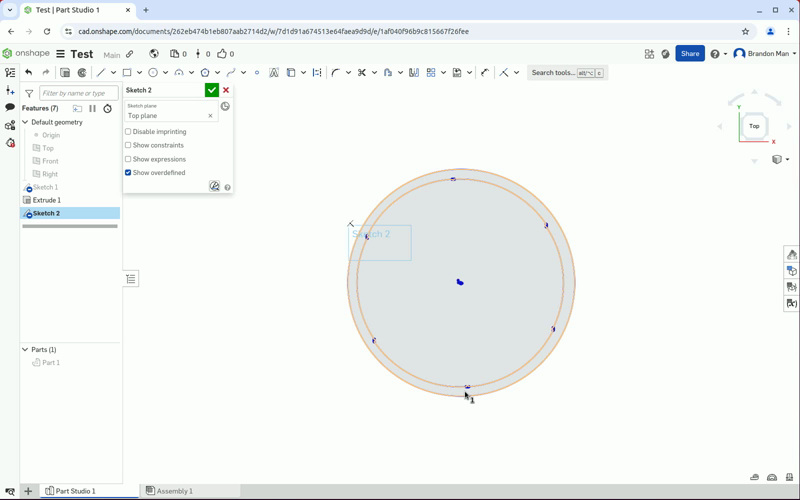
mouse_move(73, 352)
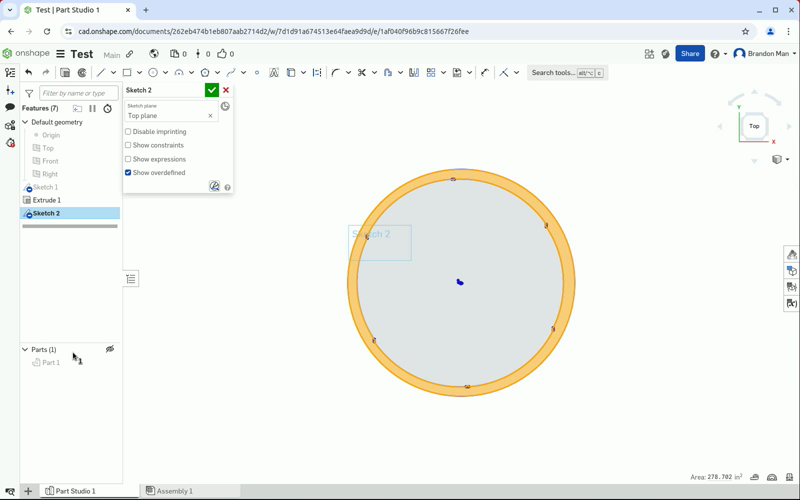
key(shift+y)
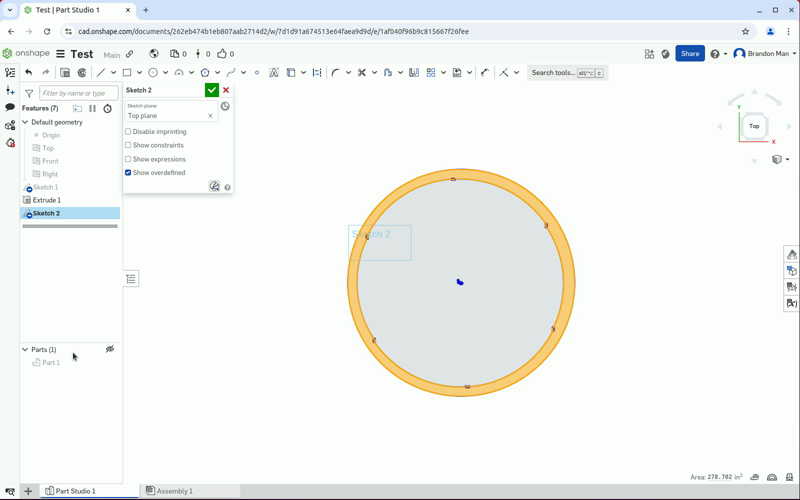
key(shift+e)
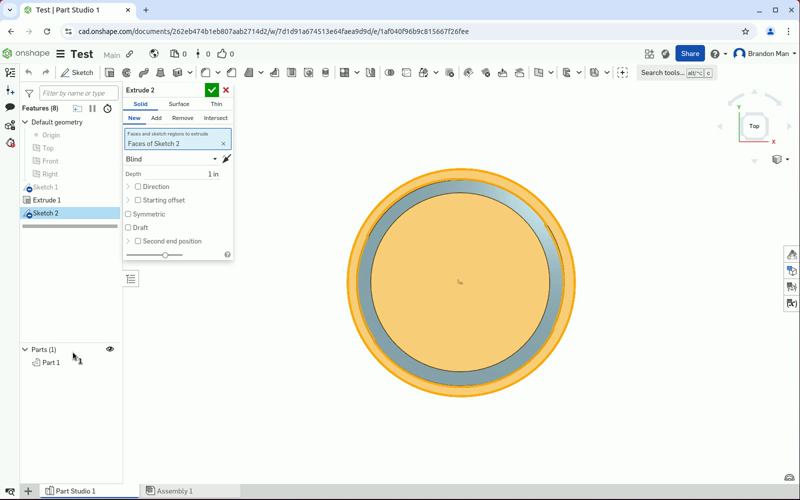
mouse_move(143, 106)
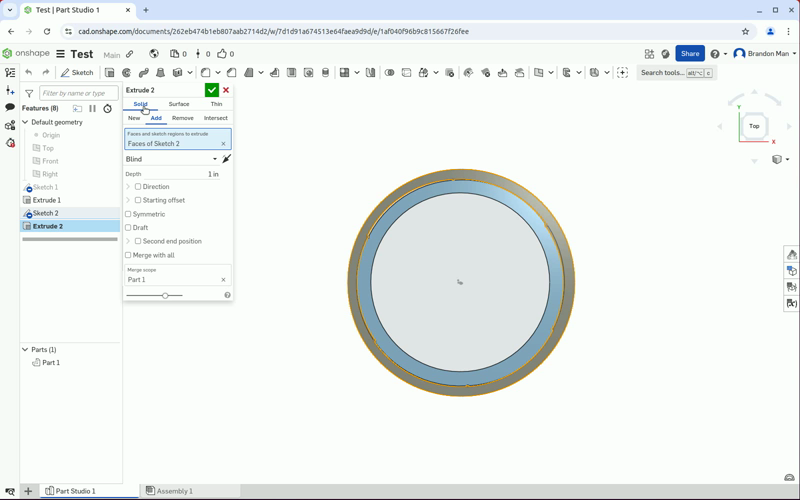
click(143, 106)
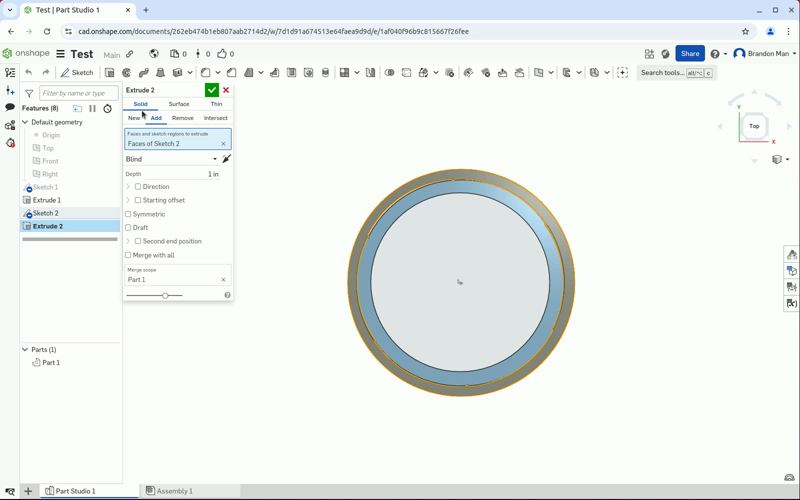
mouse_move(137, 120)
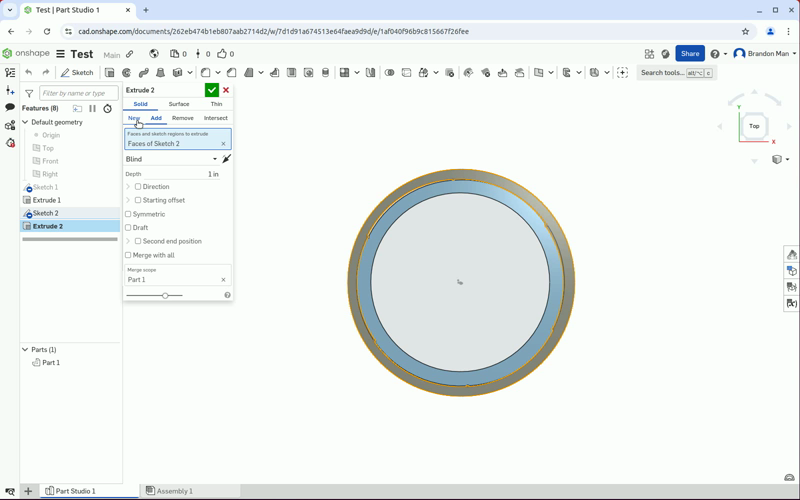
click(137, 120)
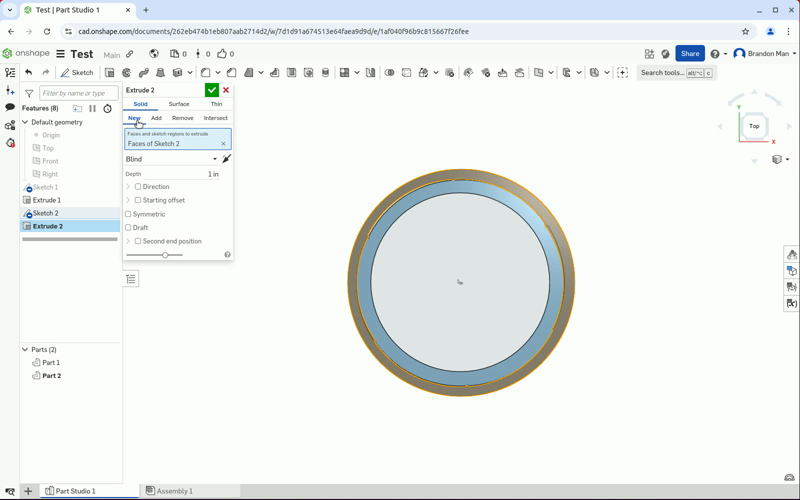
key(tab, 4)
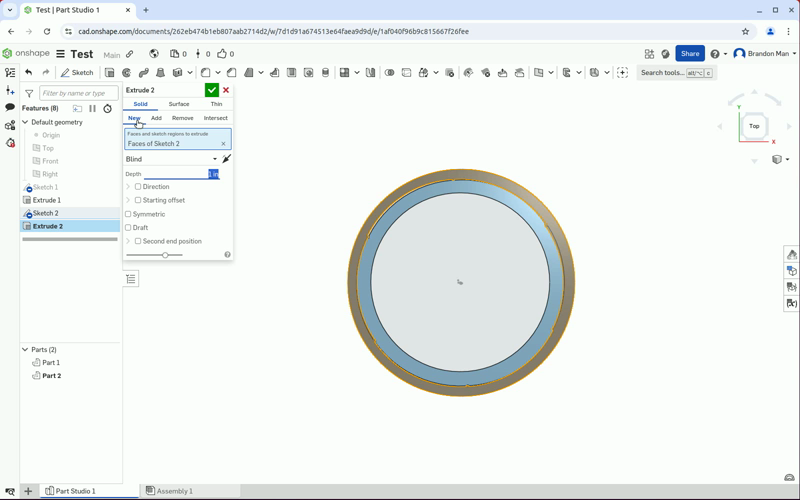
text(1.685)
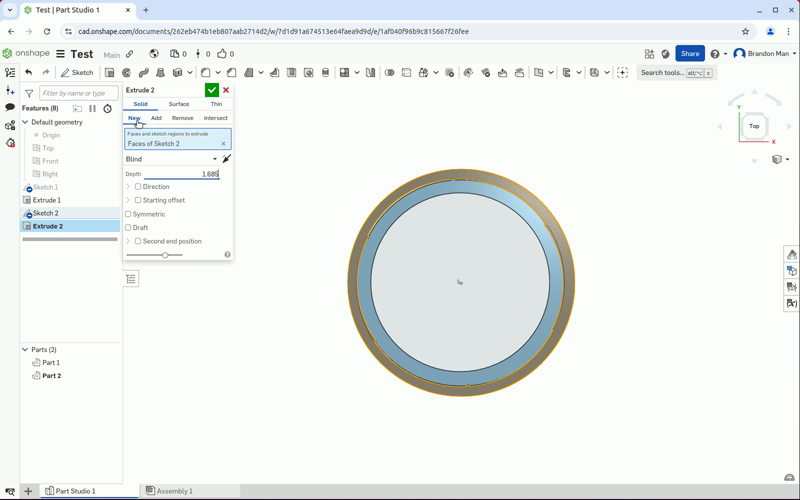
key(enter)
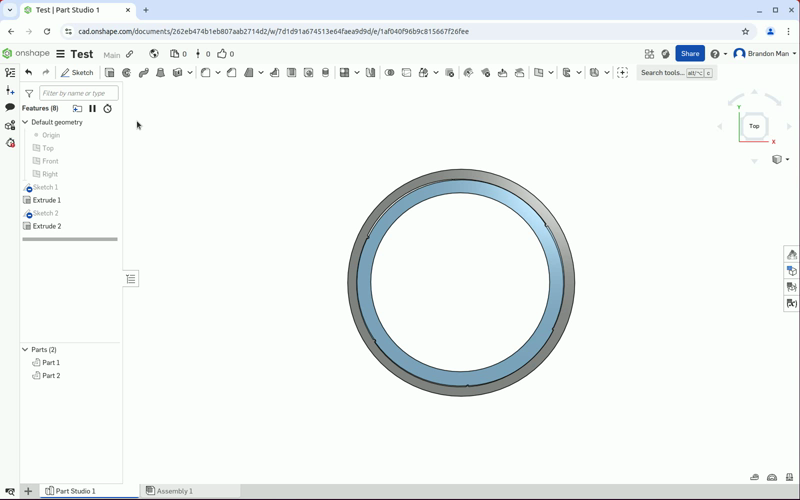
key(shift+h)
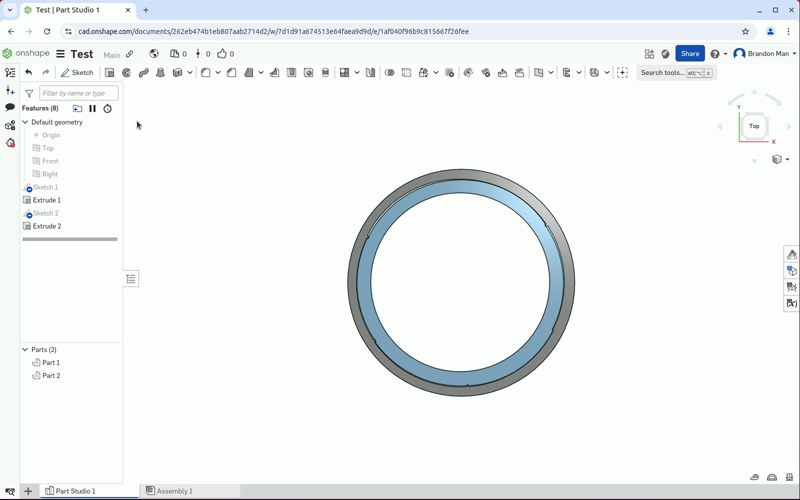
key(shift+h)
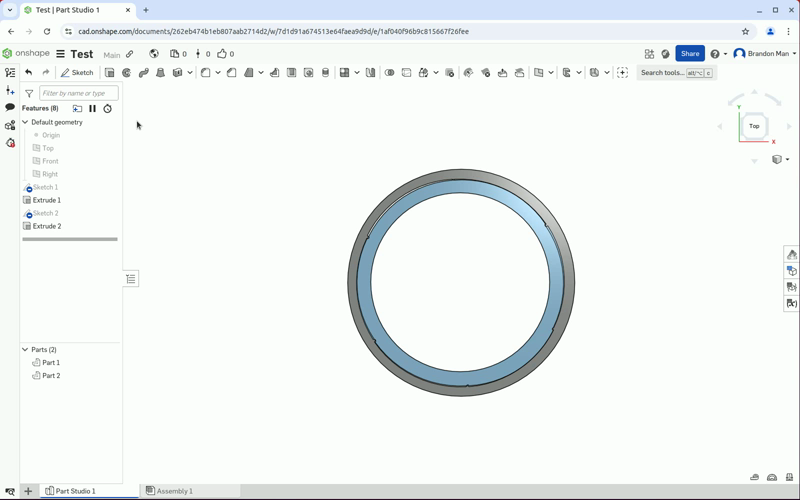
key(shift+7)
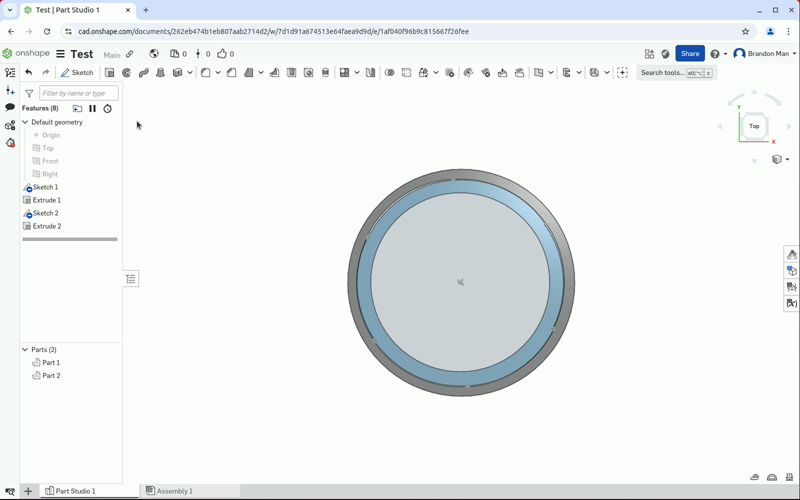
key(up, 3)
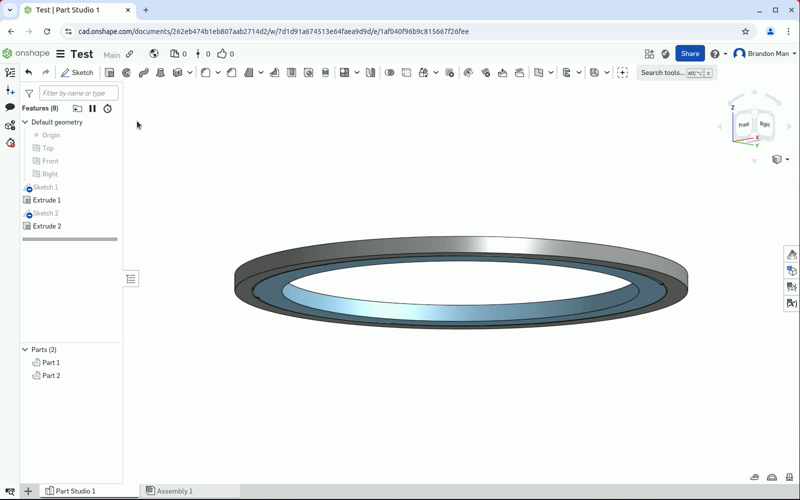
key(left, 3)
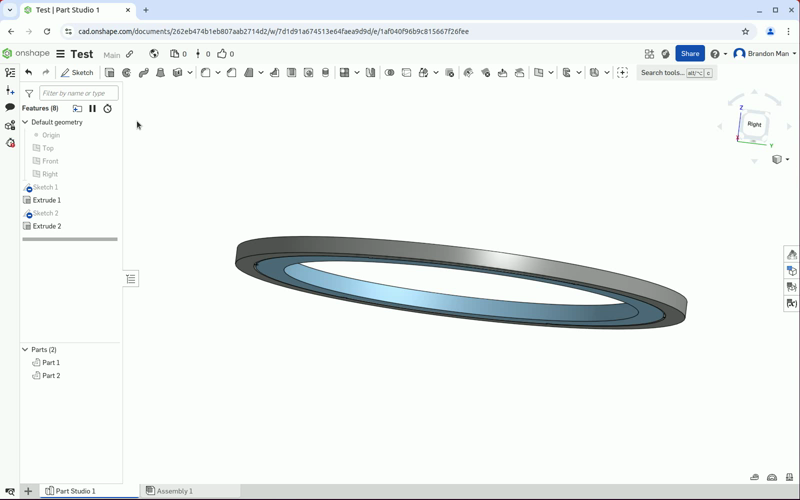
key(right, 3)
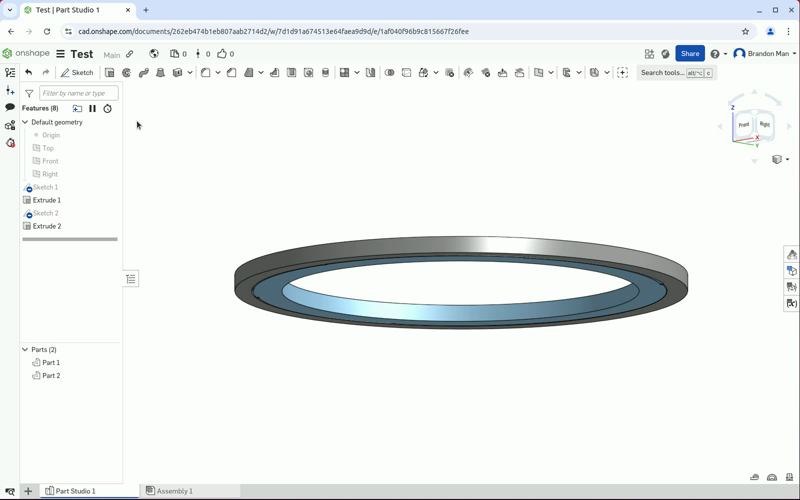
key(down, 3)
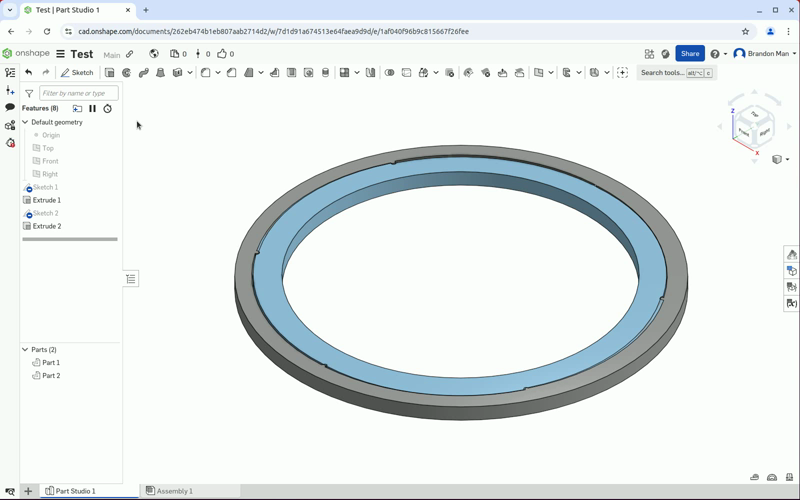
mouse_move(73, 189)
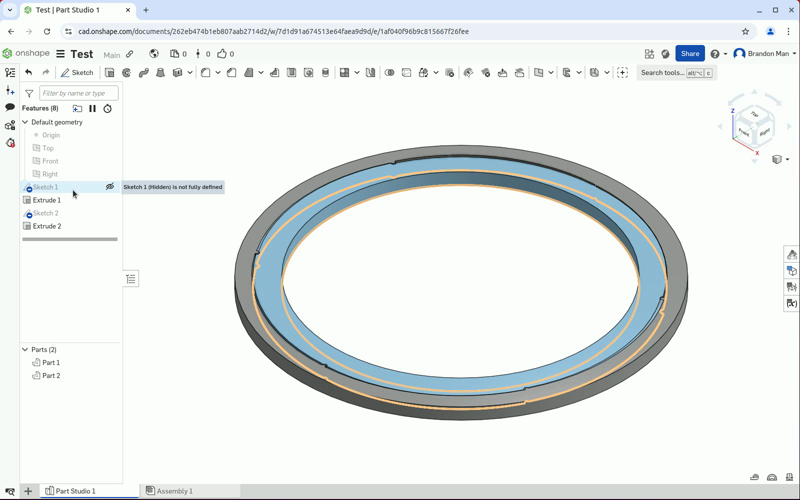
click(73, 189)